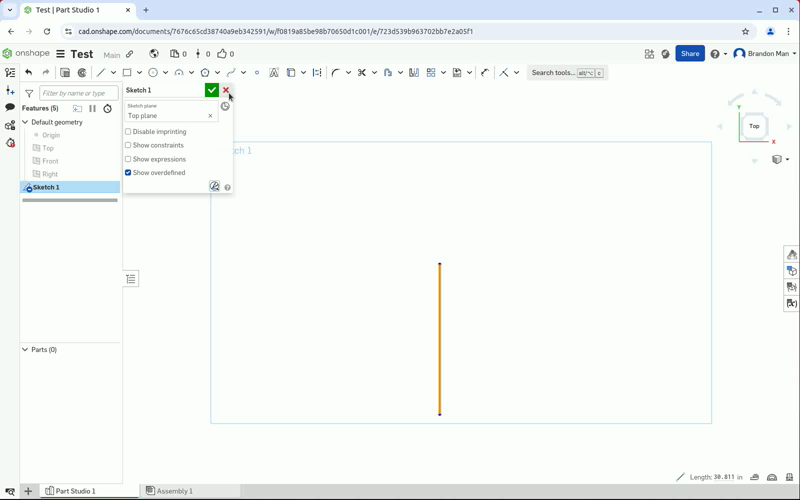
key(shift+h)
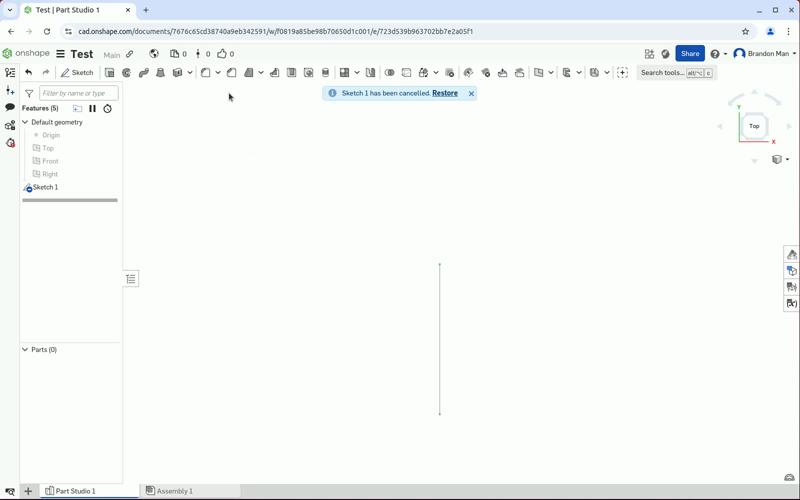
key(shift+s)
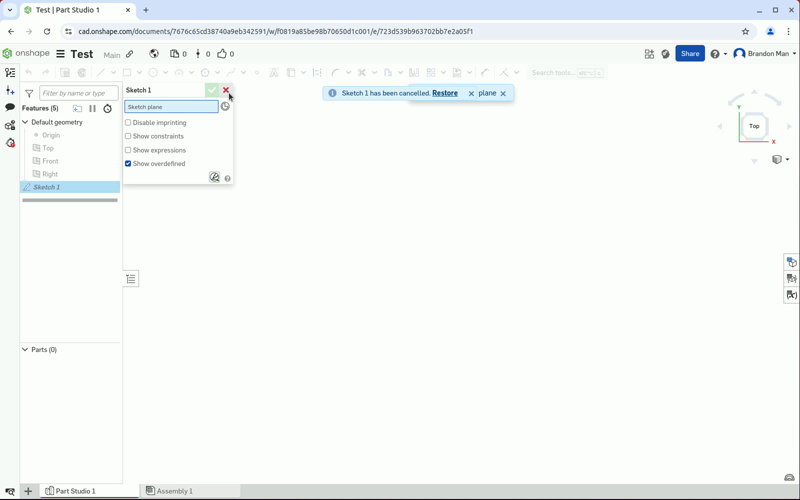
mouse_move(73, 150)
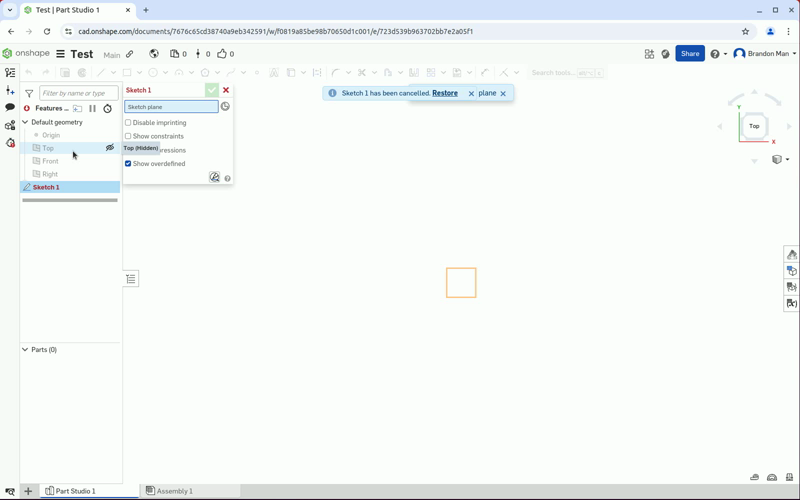
click(73, 150)
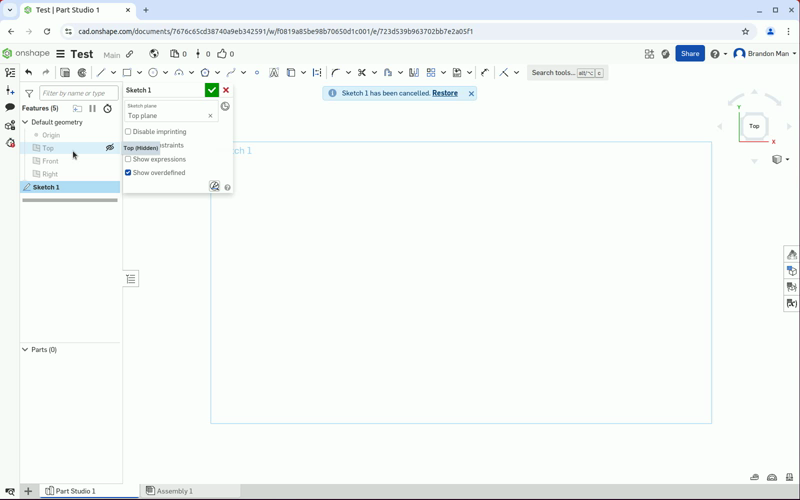
mouse_move(73, 352)
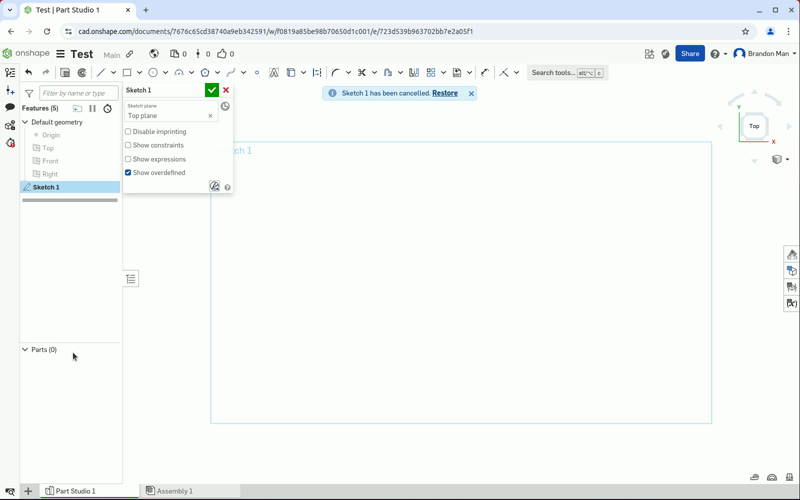
key(y)
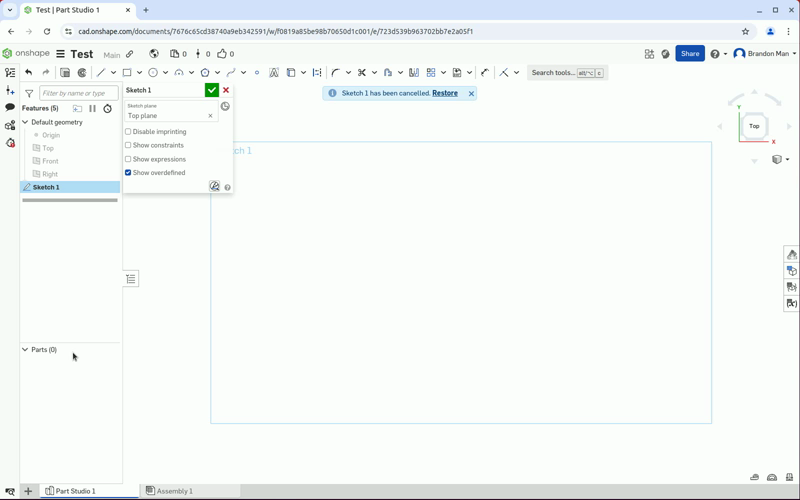
key(c)
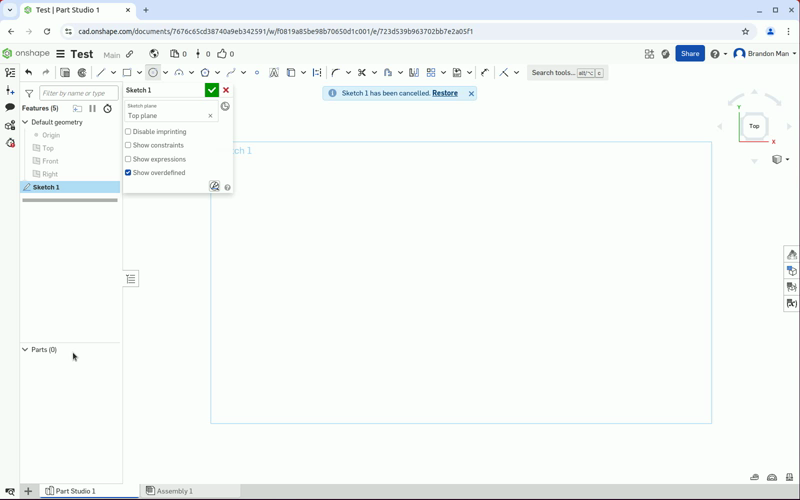
key_down(shift)
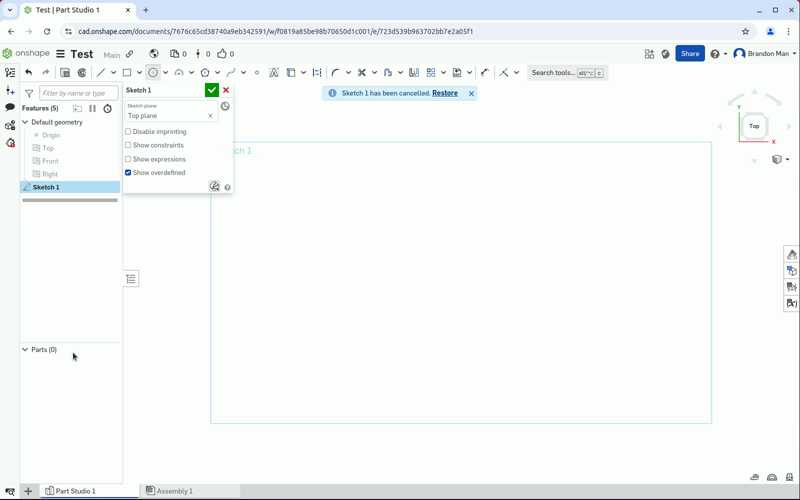
mouse_move(461, 282)
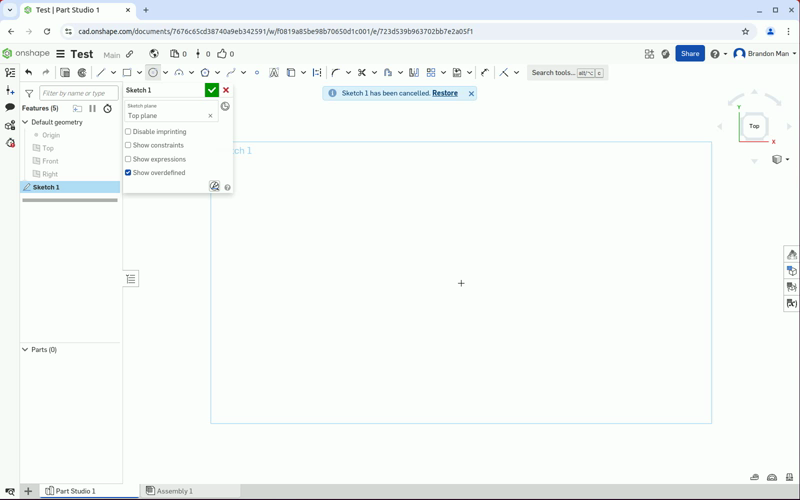
click(461, 282)
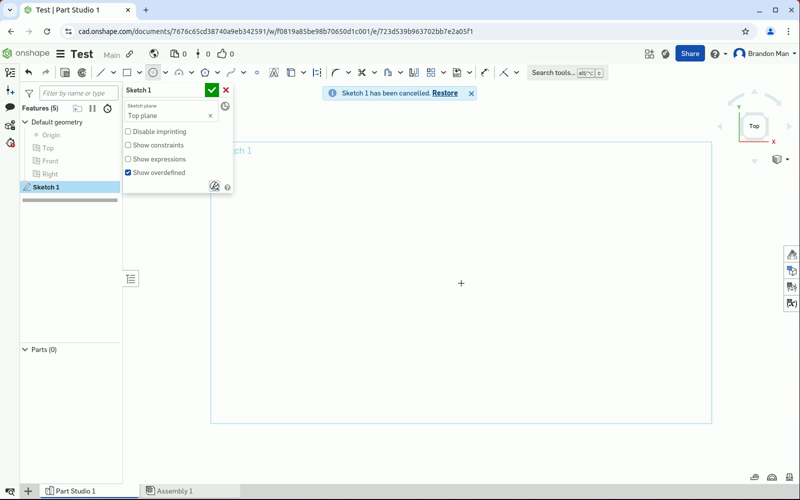
key_up(shift)
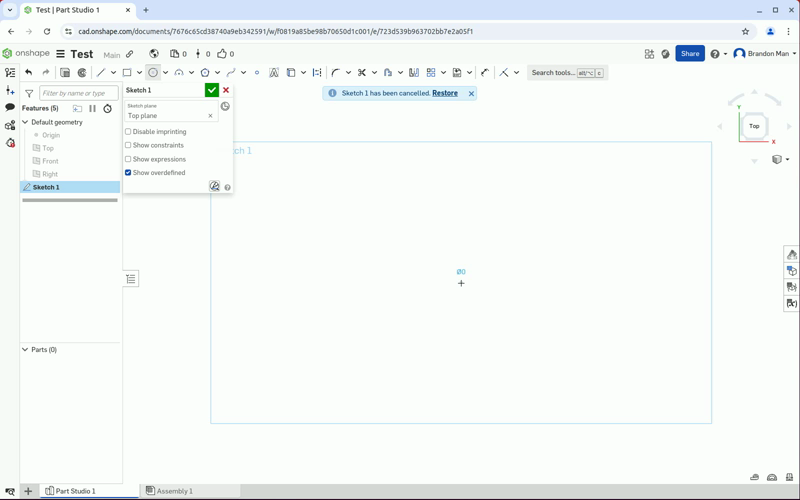
mouse_move(572, 282)
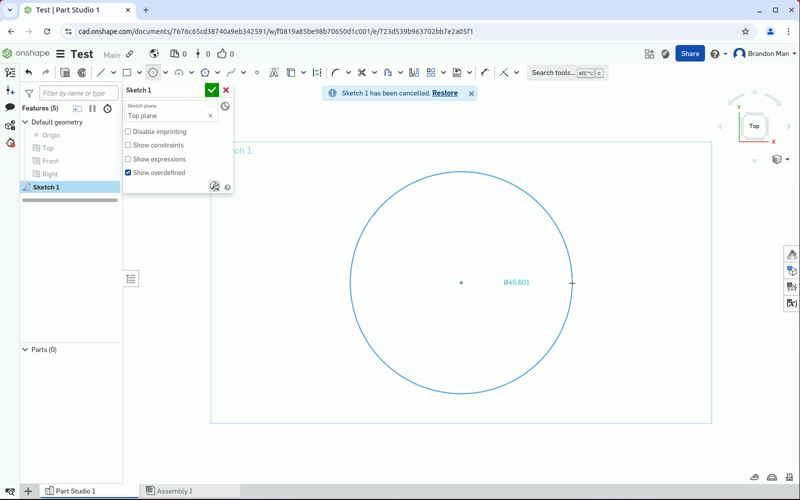
click(572, 282)
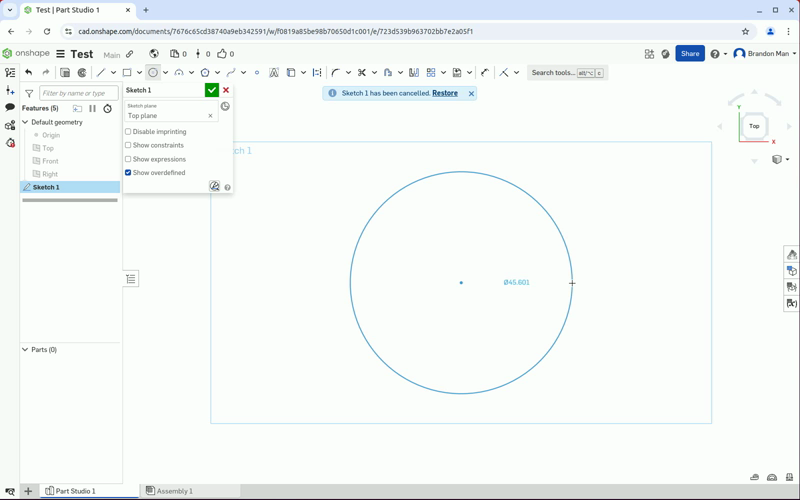
key(esc)
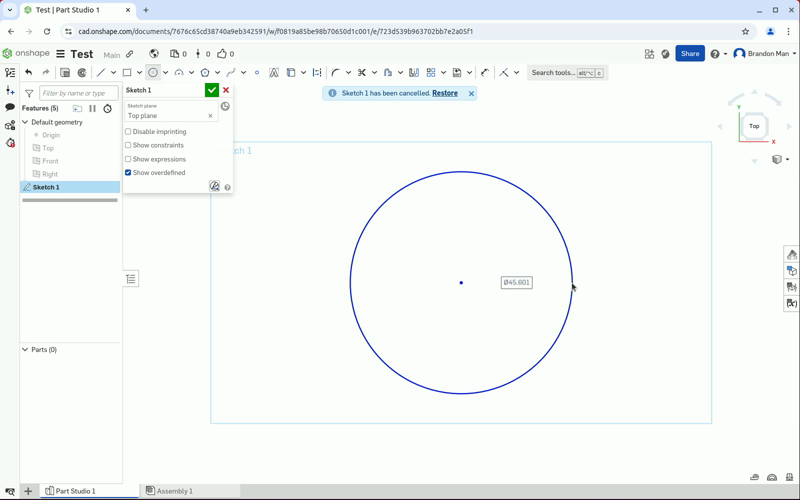
key(c)
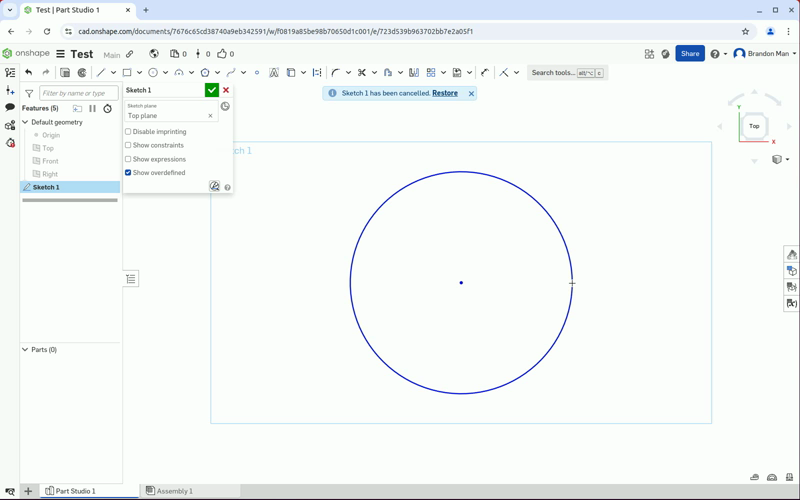
key_down(shift)
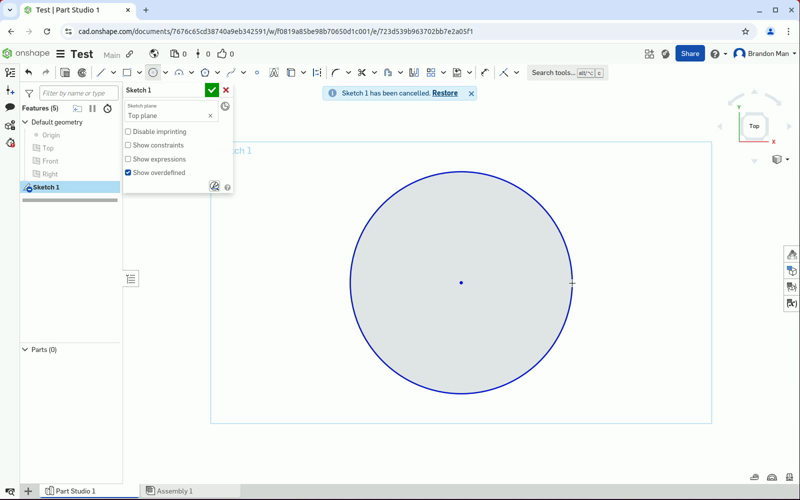
mouse_move(461, 282)
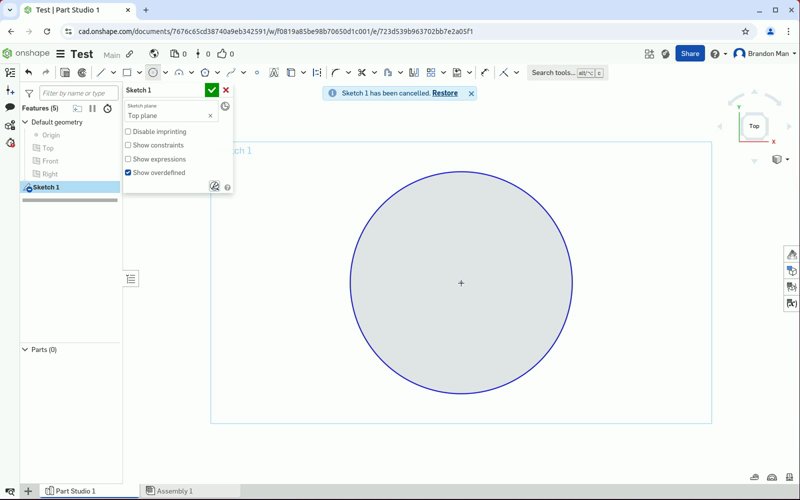
click(461, 282)
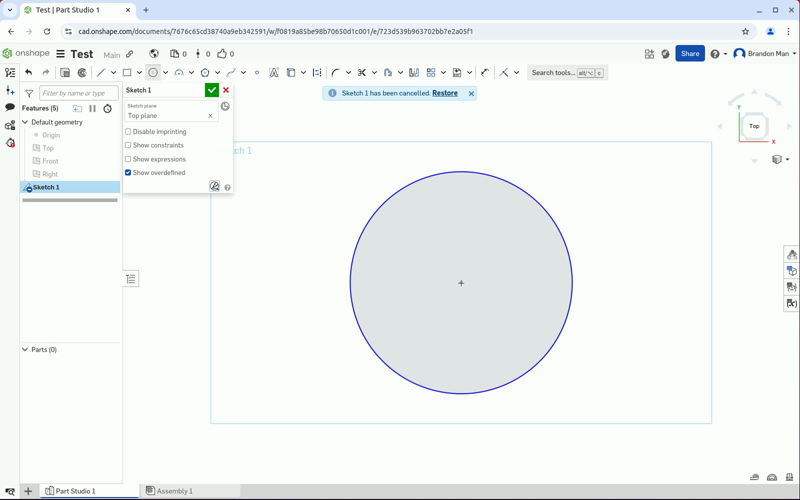
key_up(shift)
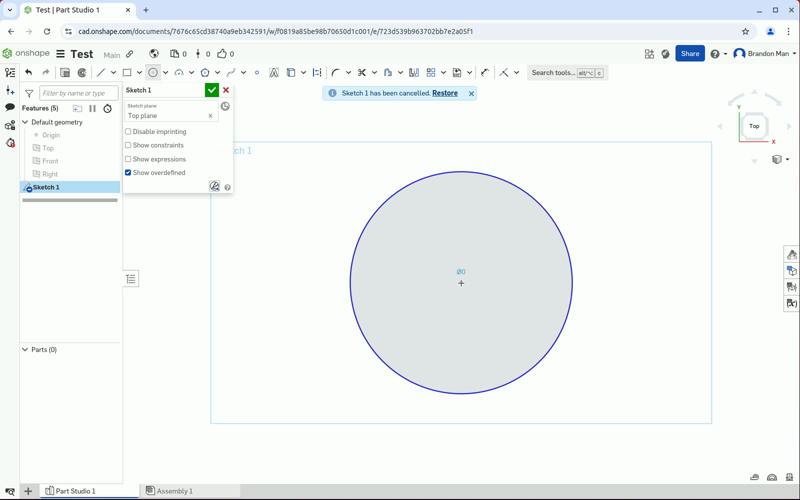
mouse_move(560, 282)
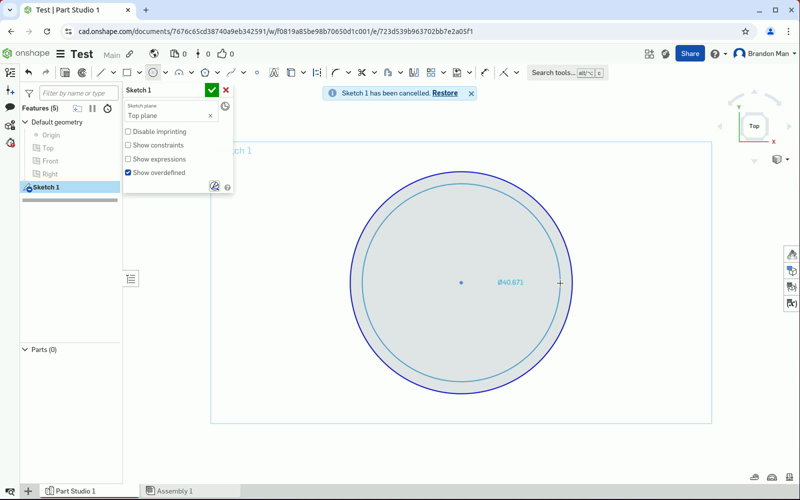
click(560, 282)
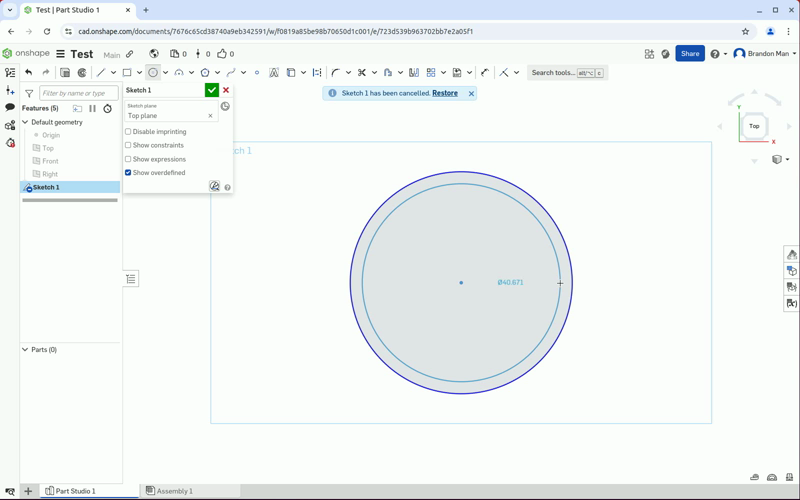
key(esc)
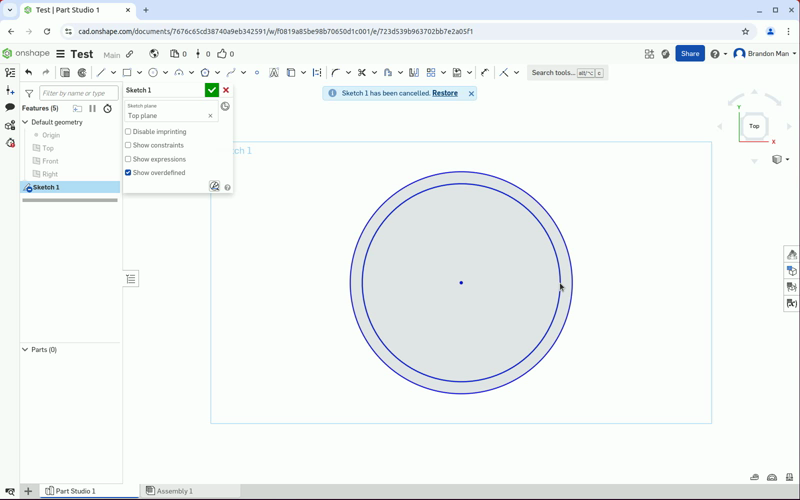
mouse_move(359, 258)
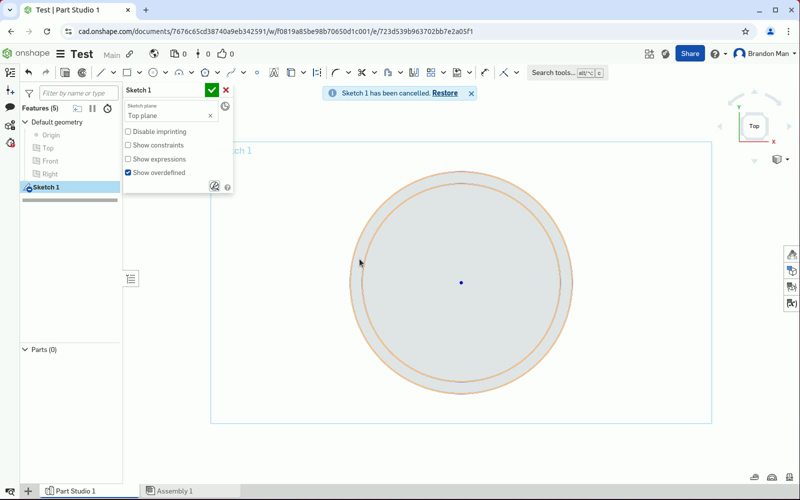
click(359, 258)
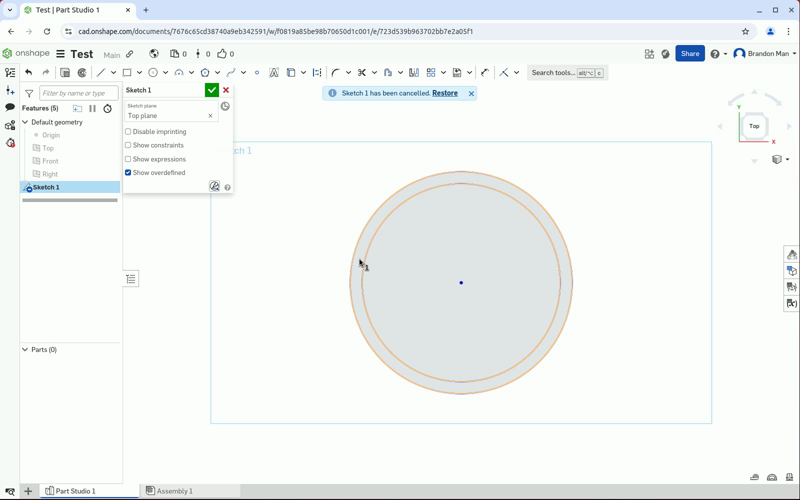
mouse_move(73, 352)
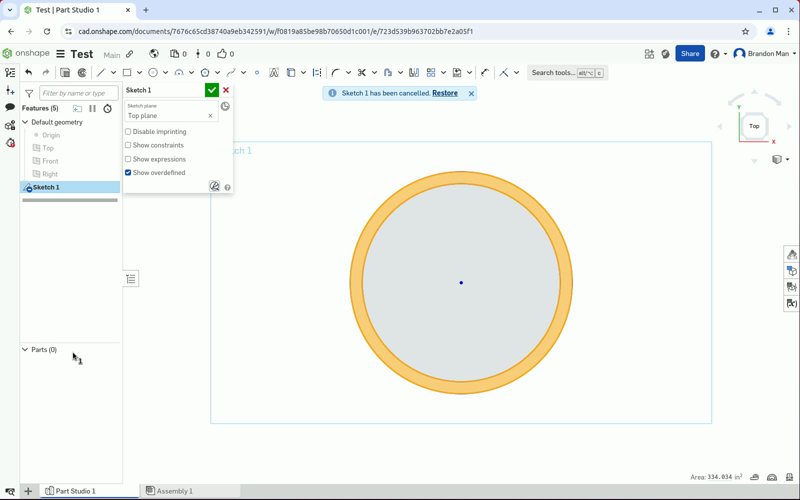
key(shift+y)
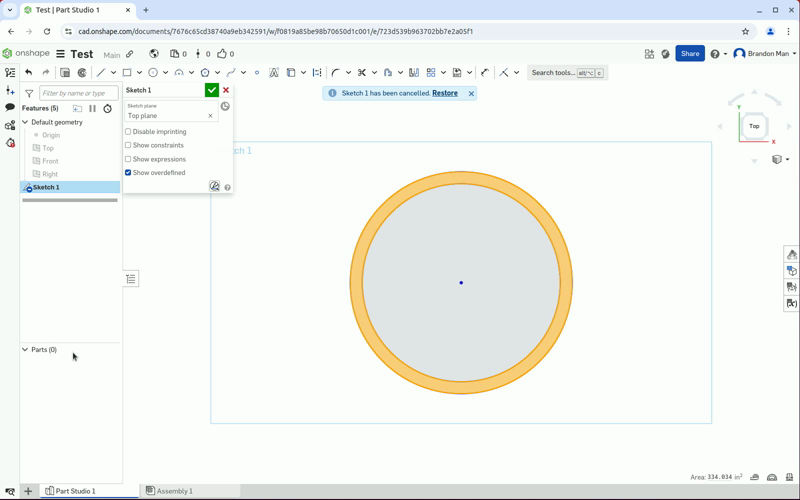
key(shift+e)
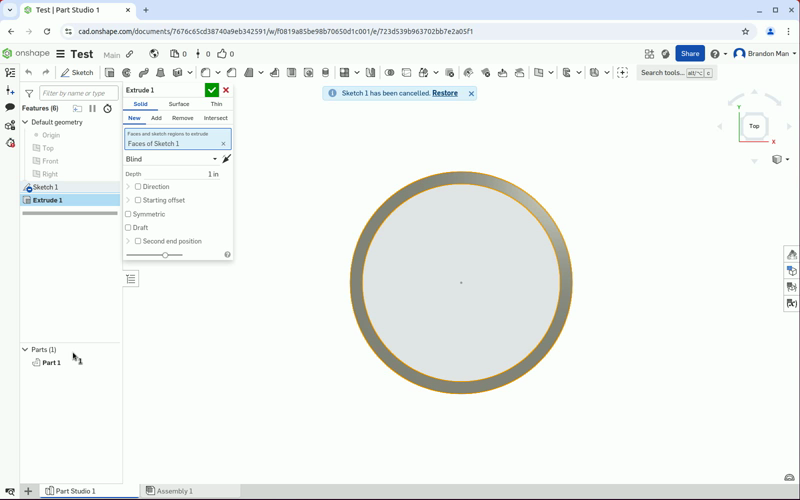
mouse_move(143, 106)
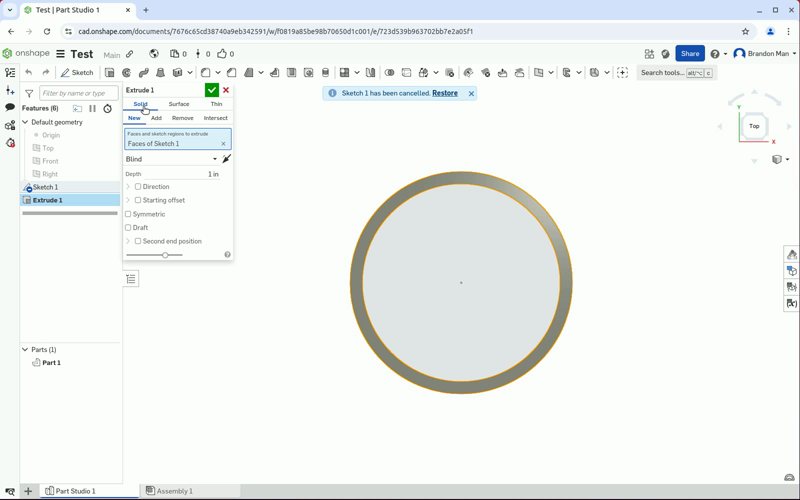
click(143, 106)
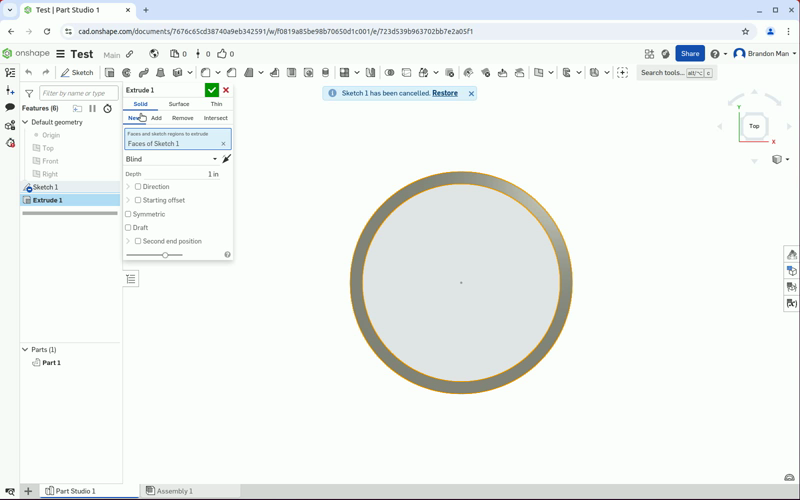
mouse_move(137, 120)
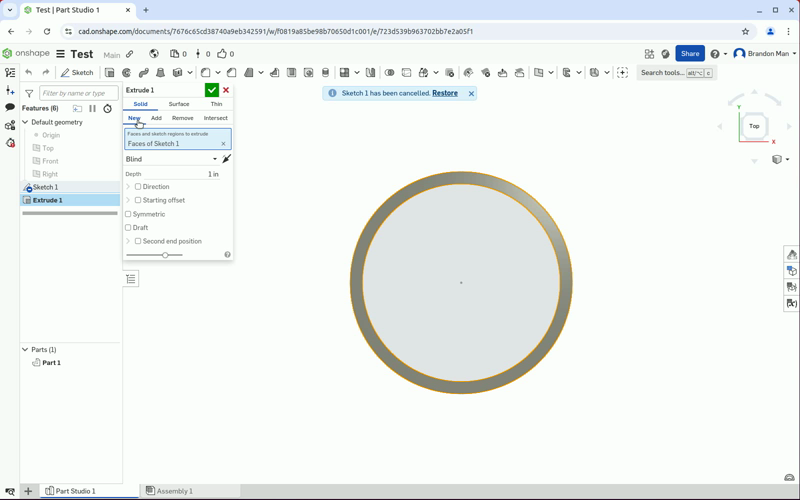
click(137, 120)
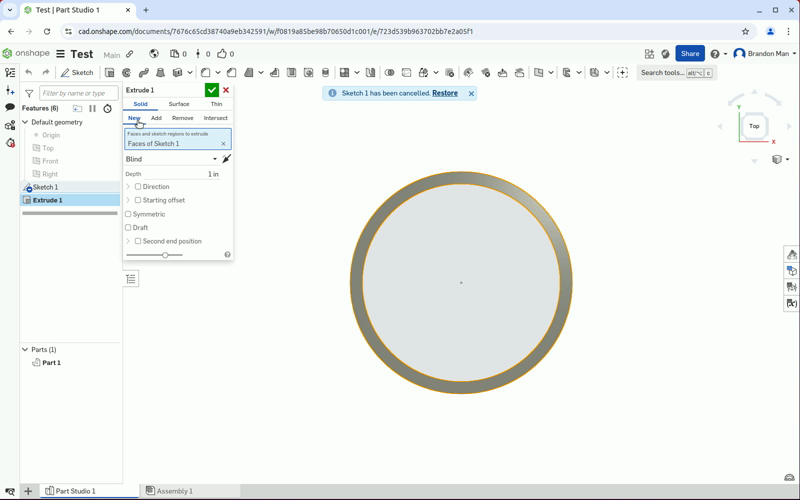
key(tab, 4)
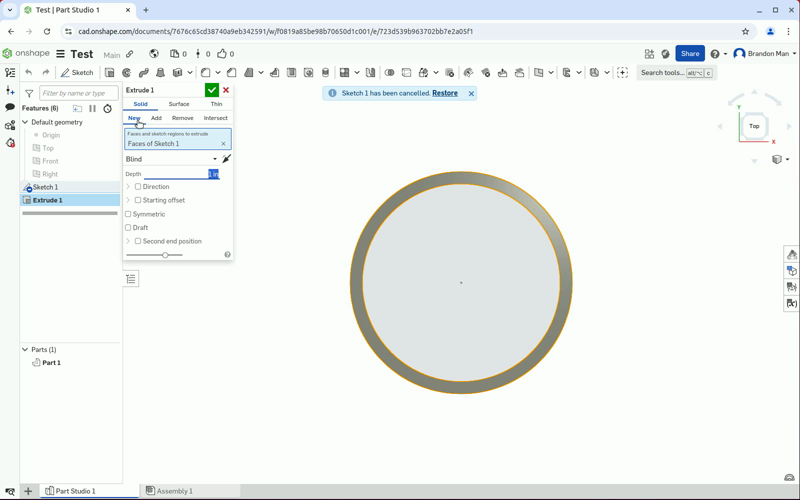
text(3.129)
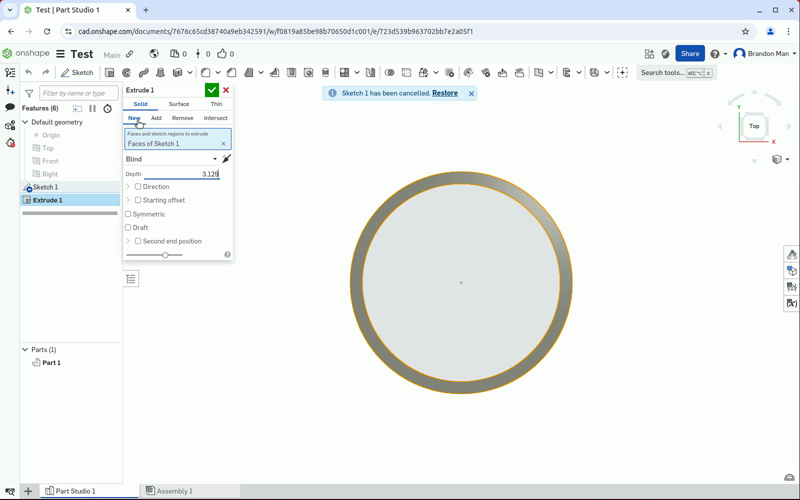
key(enter)
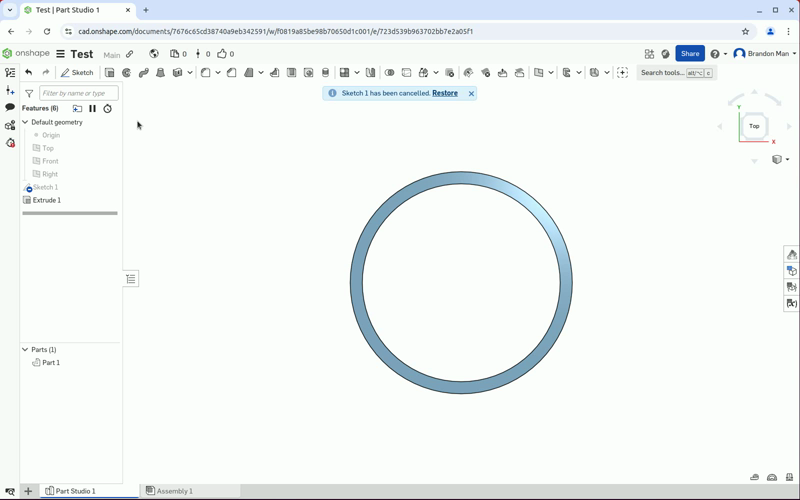
key(shift+h)
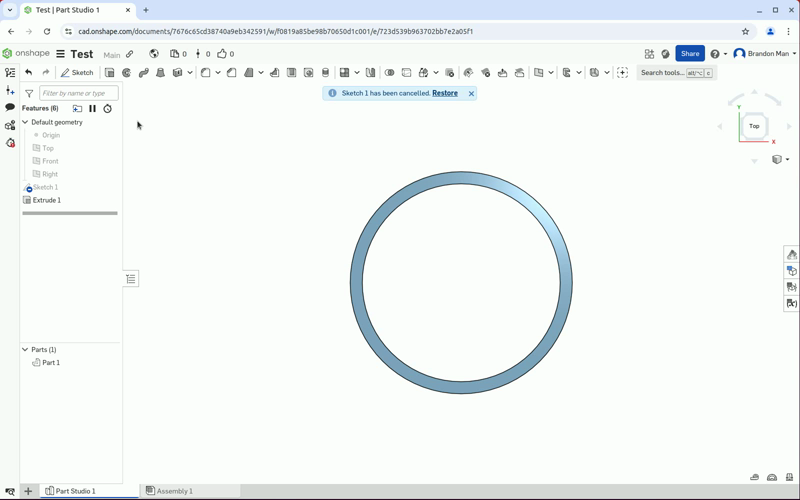
key(shift+h)
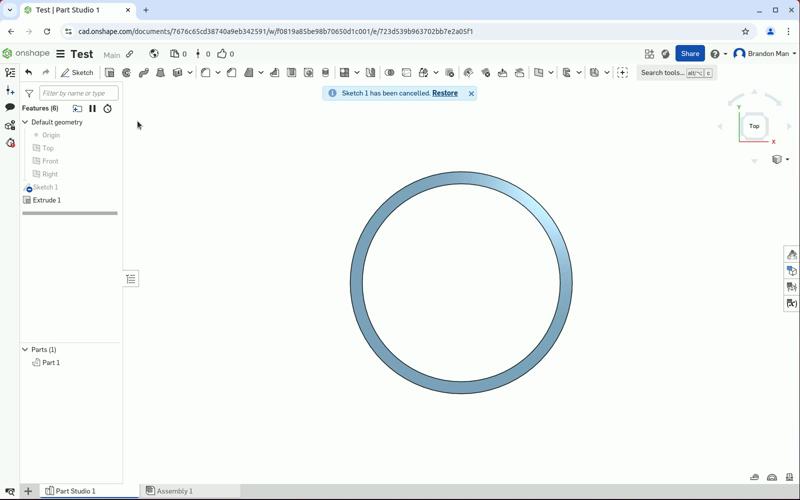
mouse_move(73, 189)
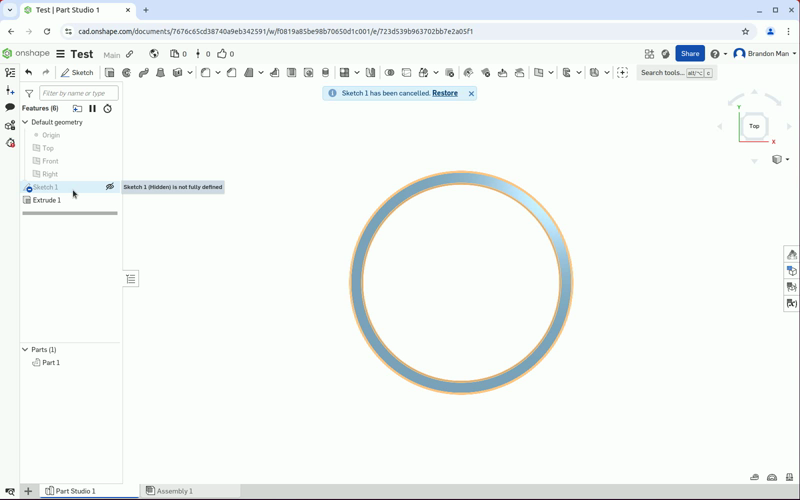
click(73, 189)
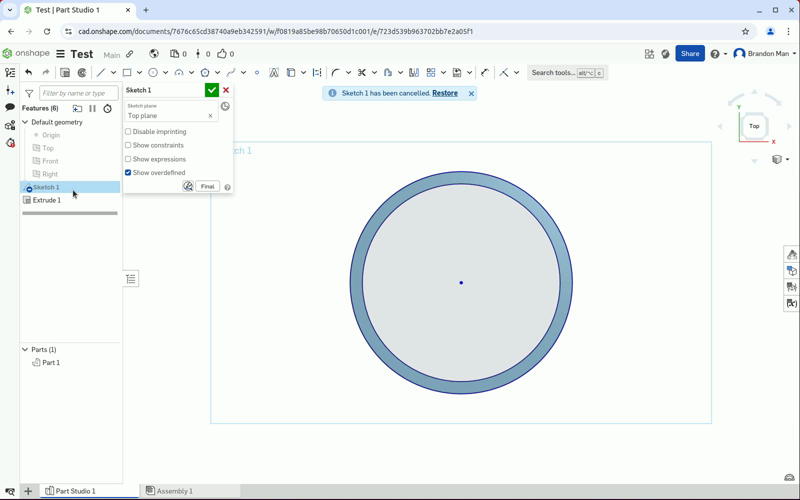
mouse_move(229, 92)
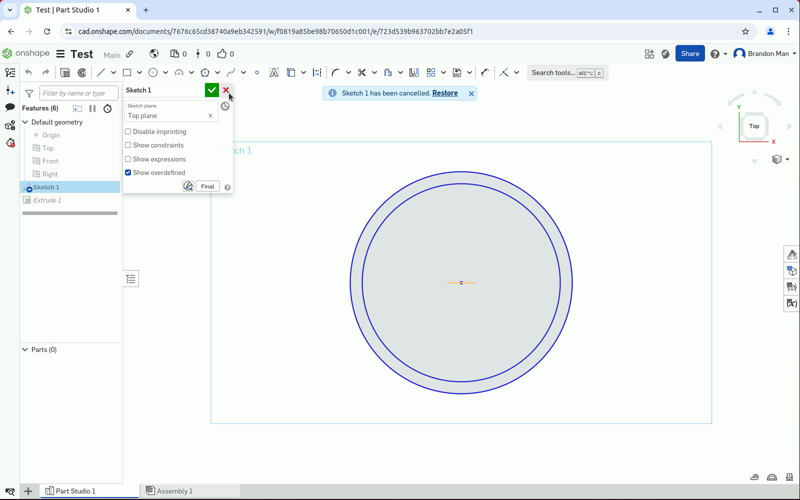
click(229, 92)
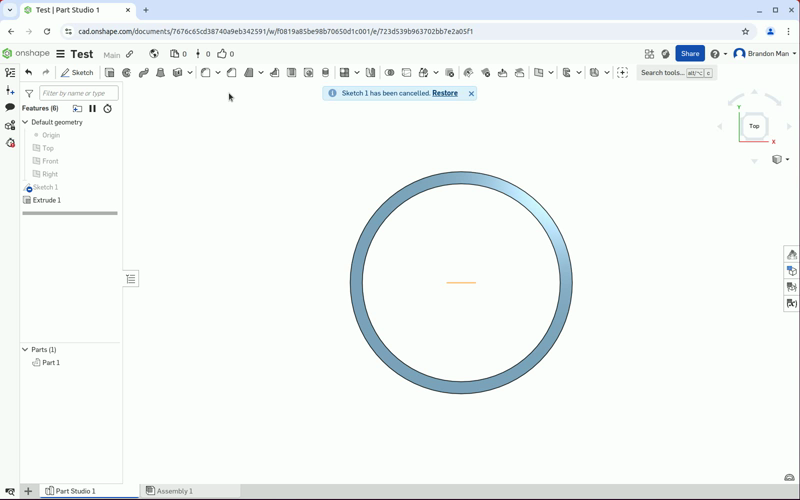
mouse_move(541, 75)
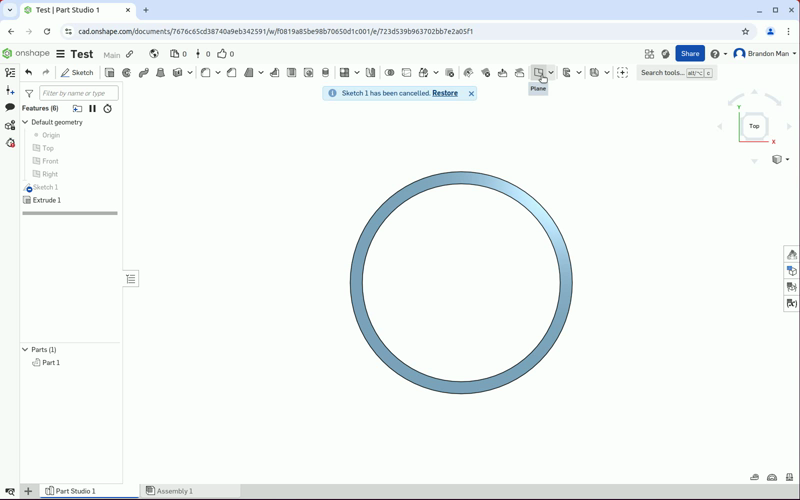
click(541, 75)
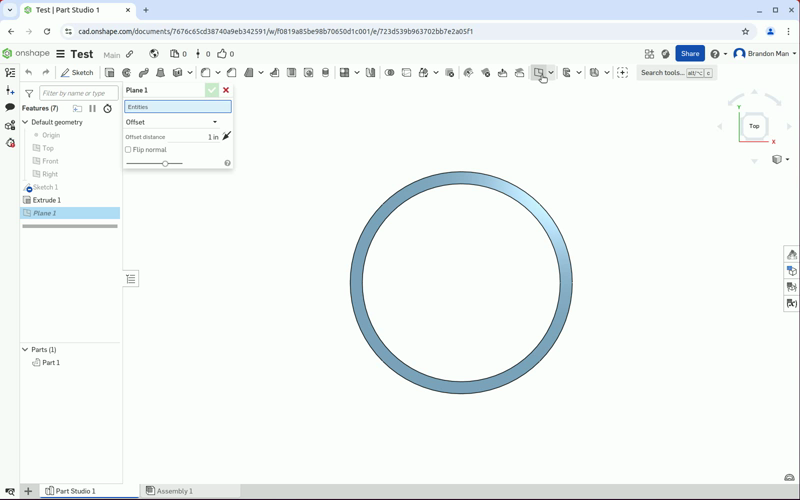
mouse_move(73, 150)
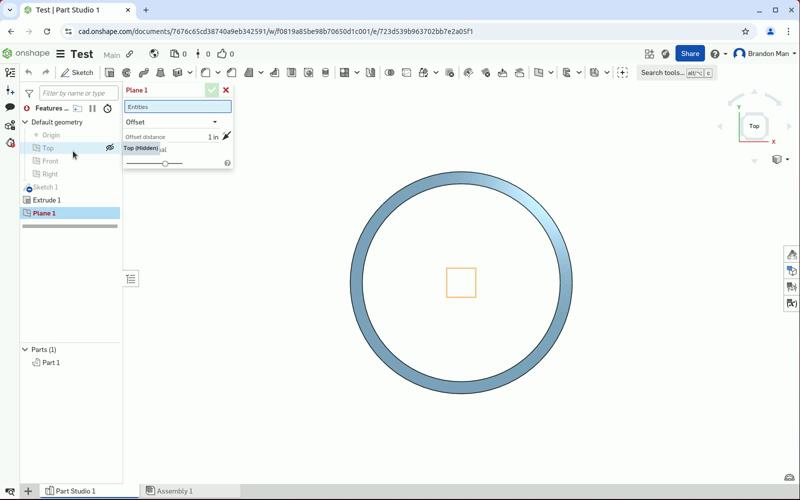
click(73, 150)
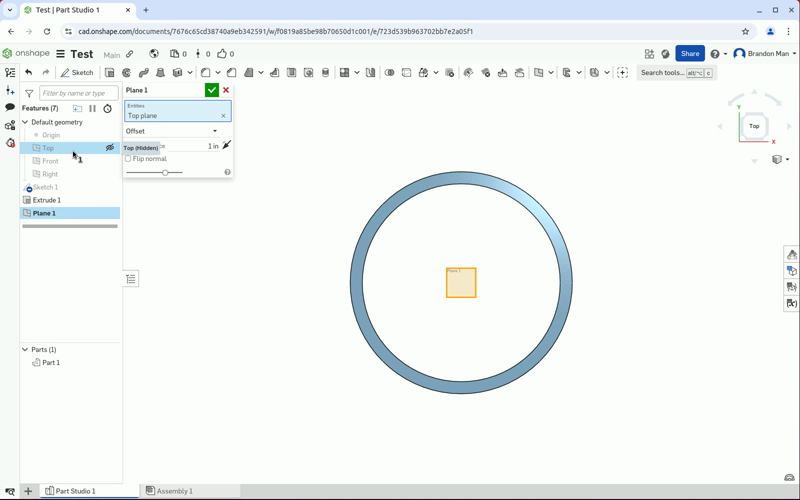
key(tab, 2)
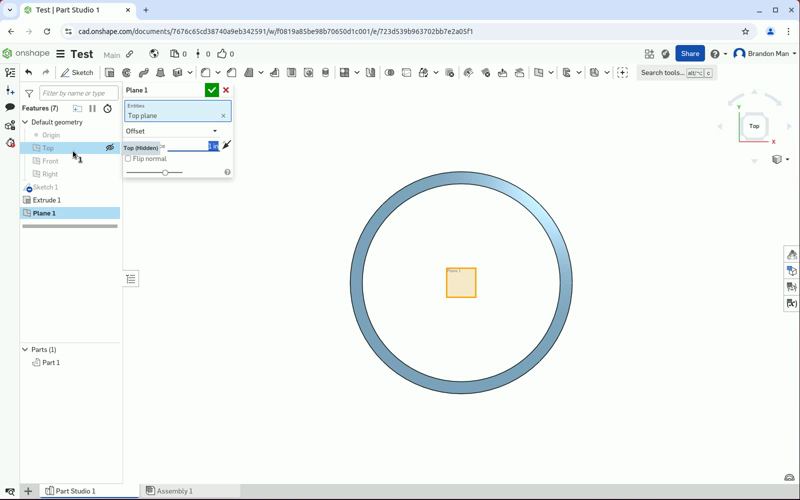
text(3.143)
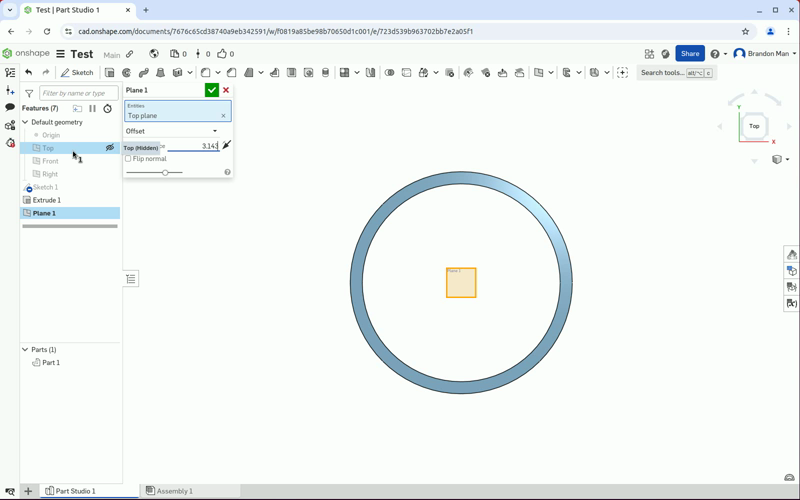
key(enter, 2)
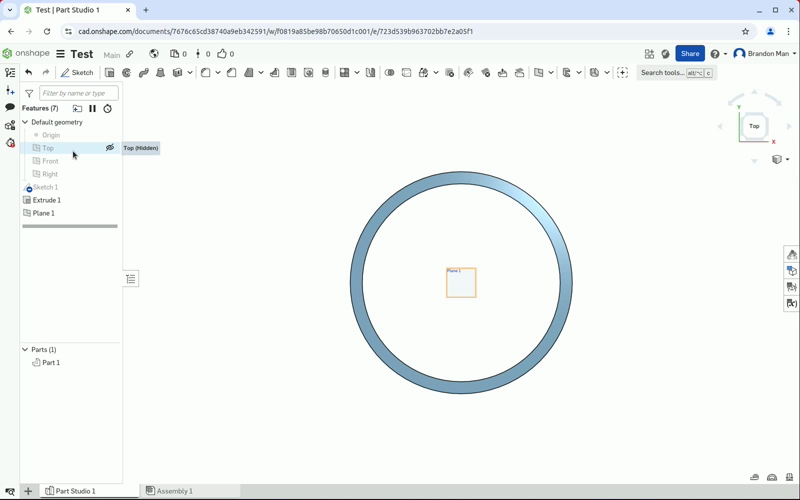
key(shift+s)
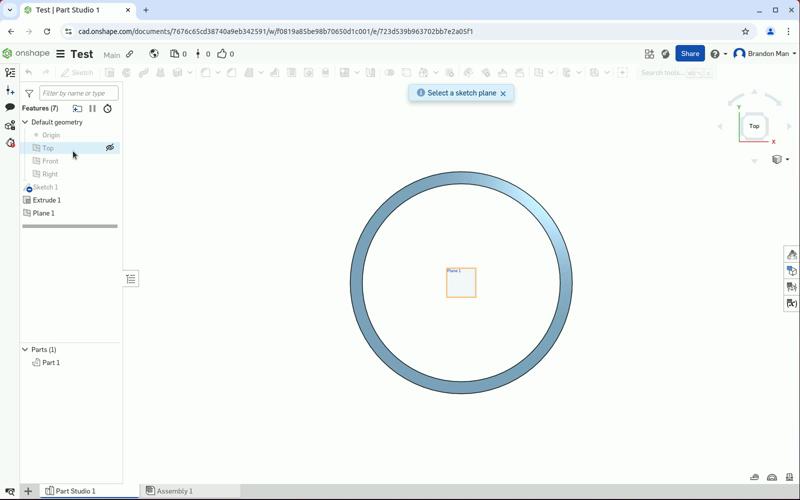
mouse_move(73, 215)
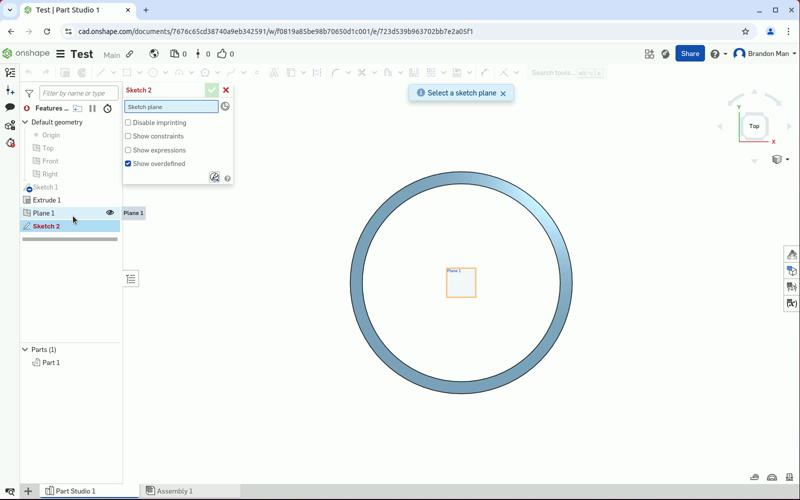
click(73, 215)
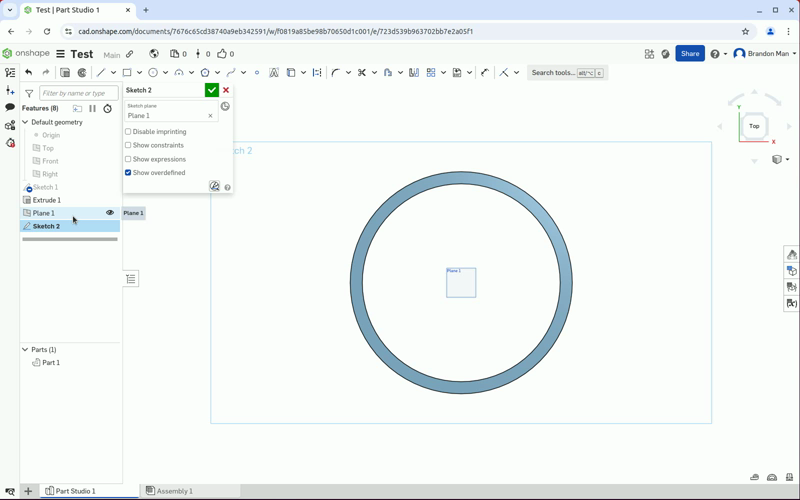
mouse_move(73, 352)
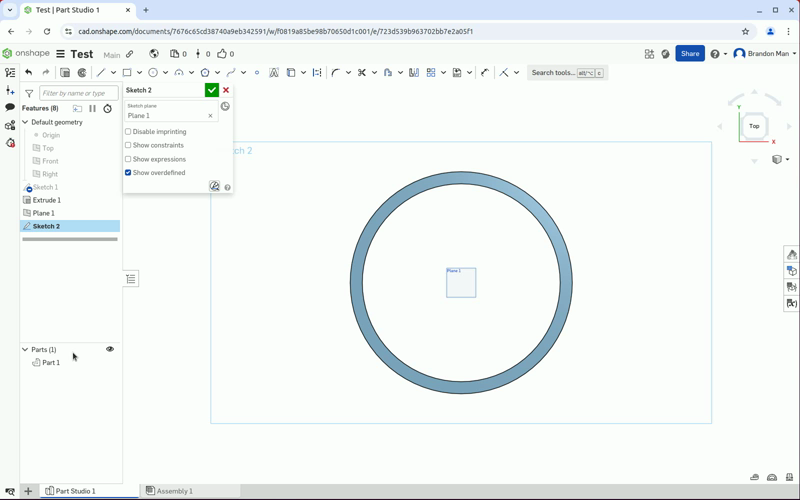
key(y)
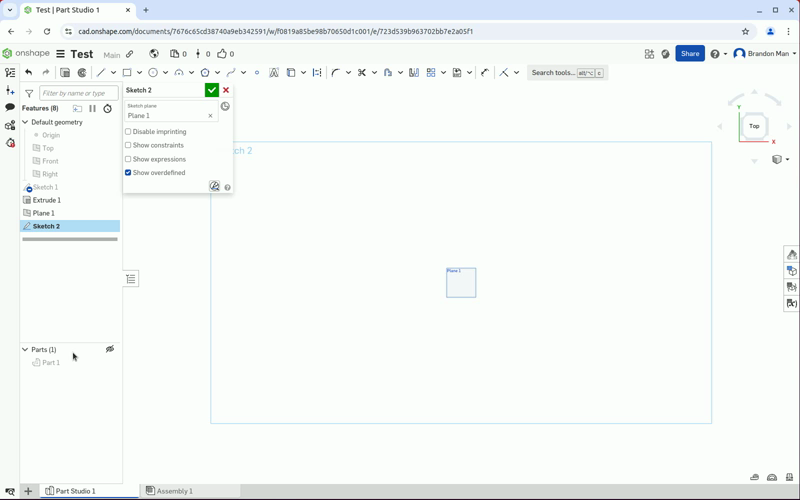
key(a)
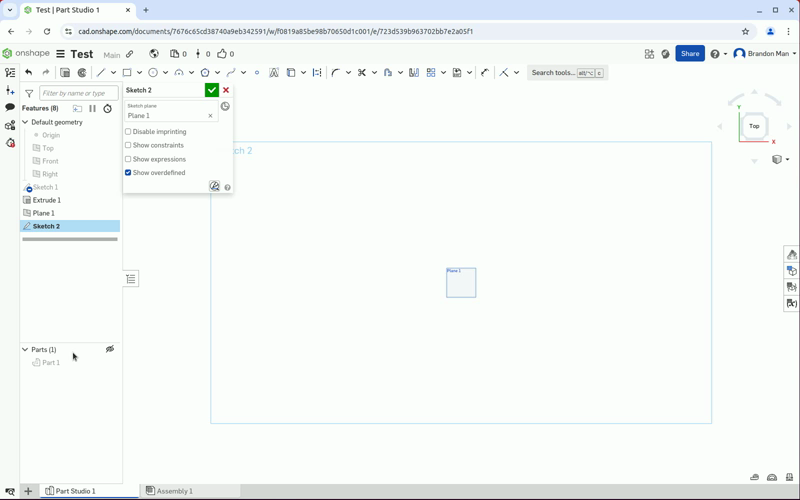
key_down(shift)
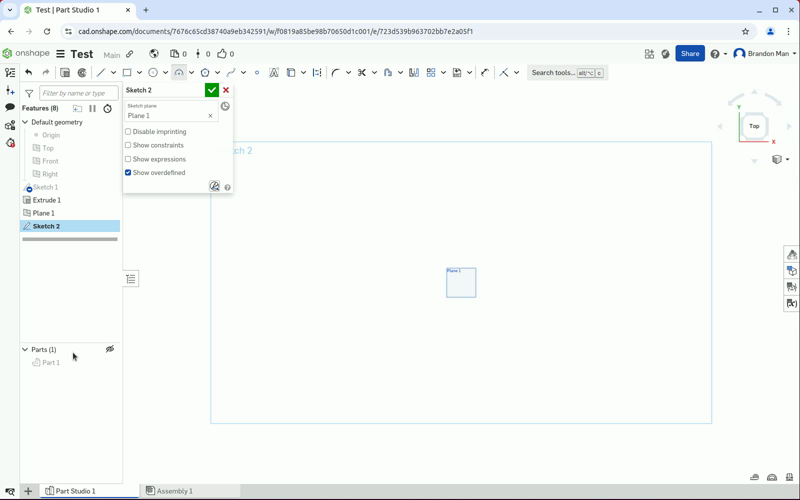
mouse_move(458, 176)
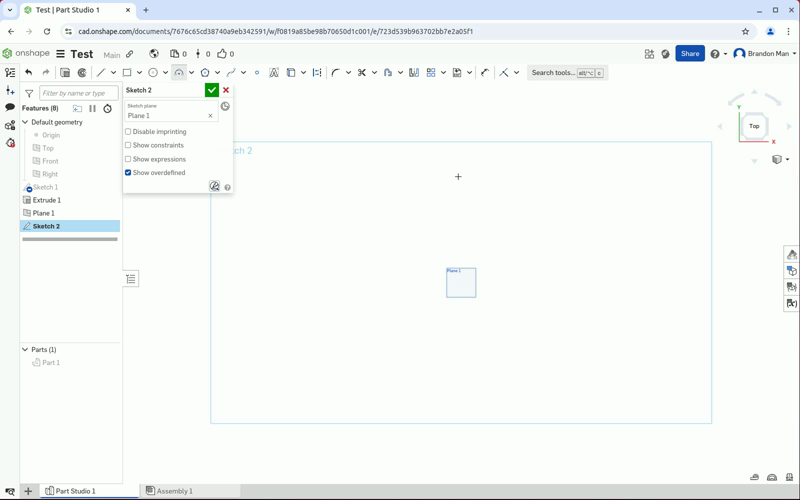
click(458, 176)
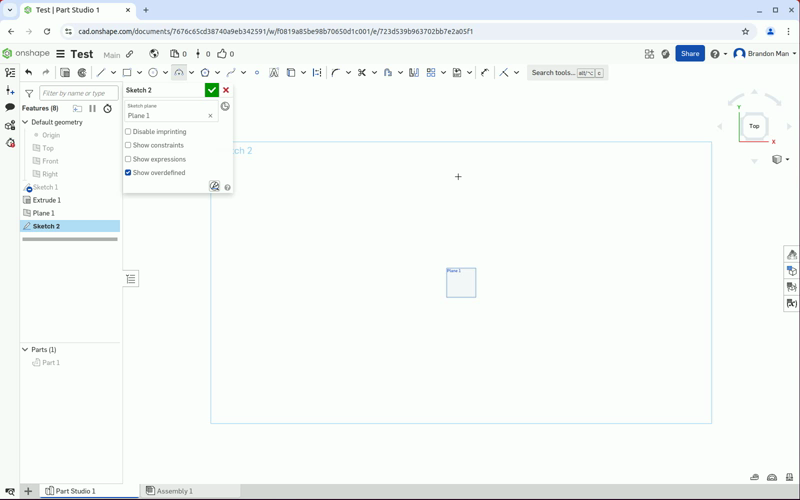
key_up(shift)
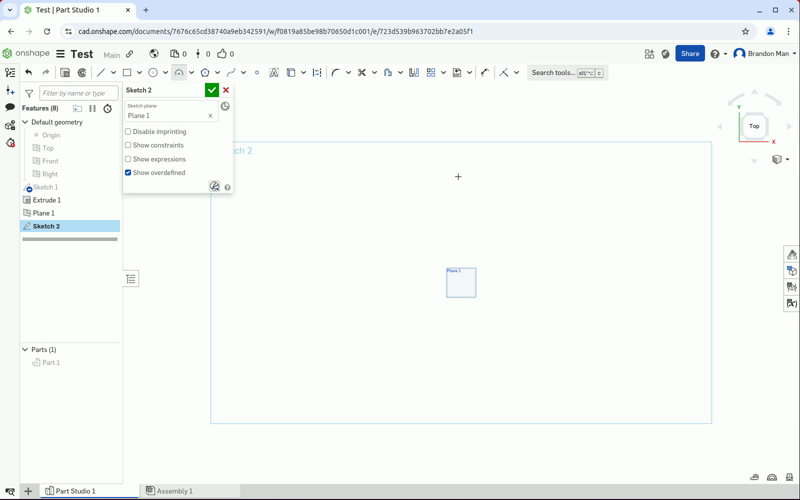
key_down(shift)
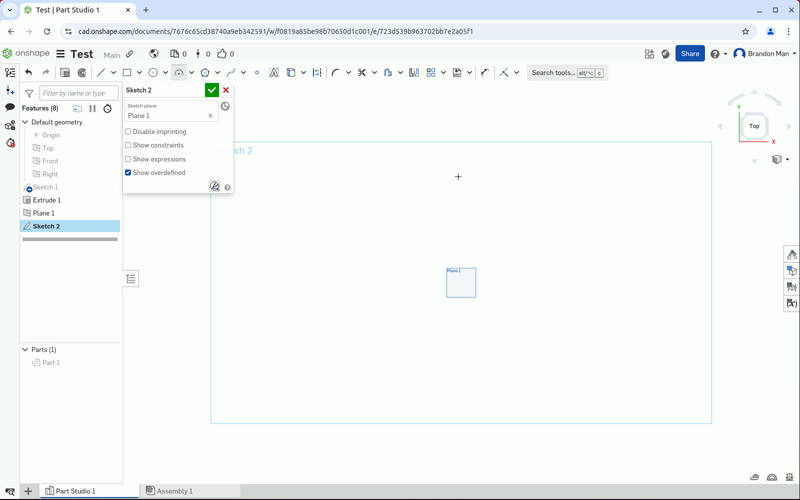
mouse_move(463, 176)
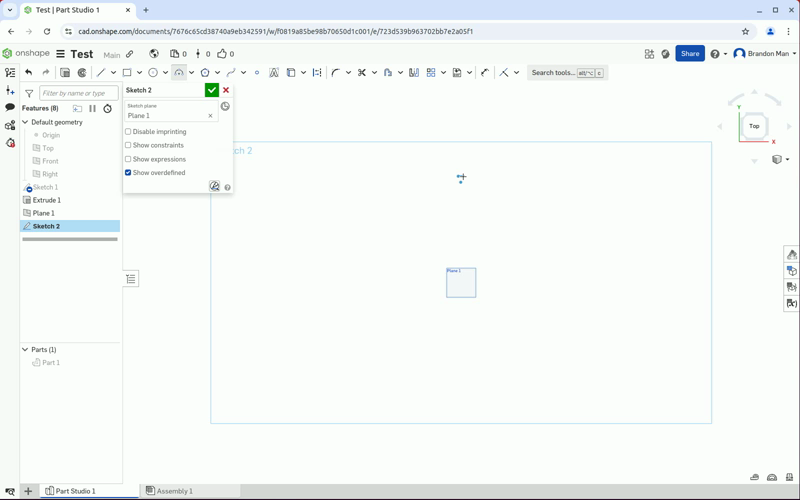
scroll(6)
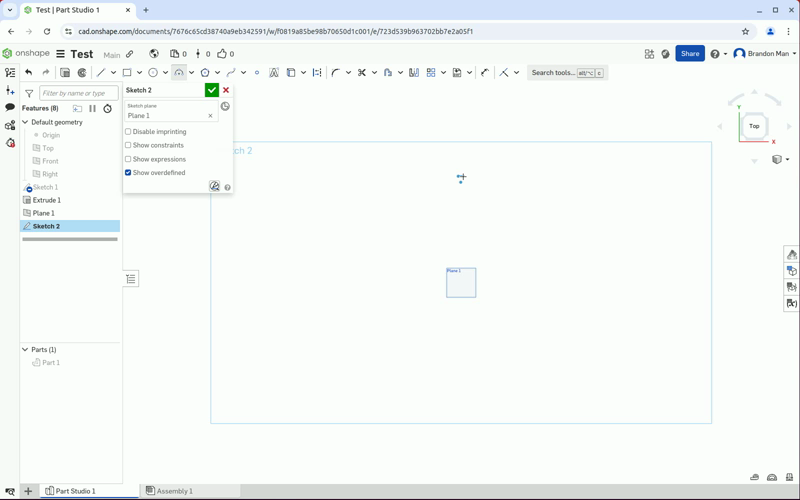
scroll(6)
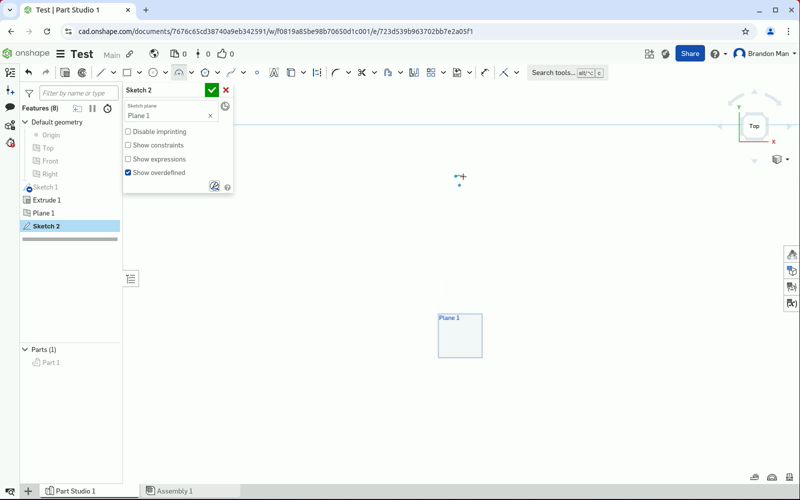
scroll(6)
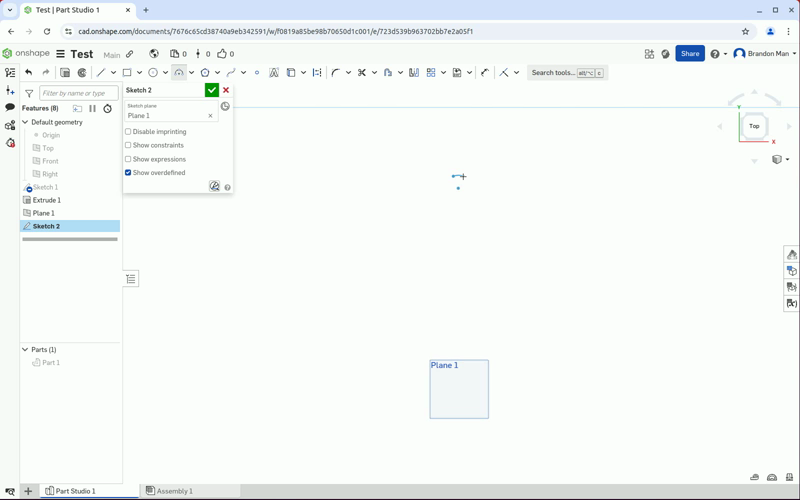
scroll(6)
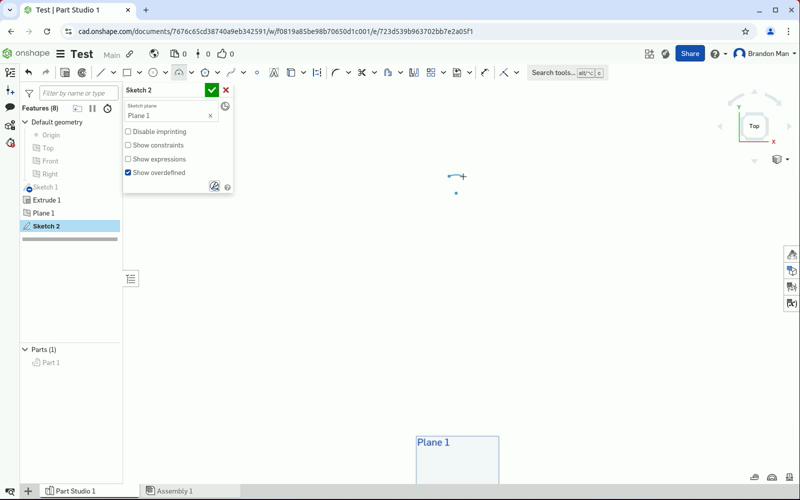
scroll(6)
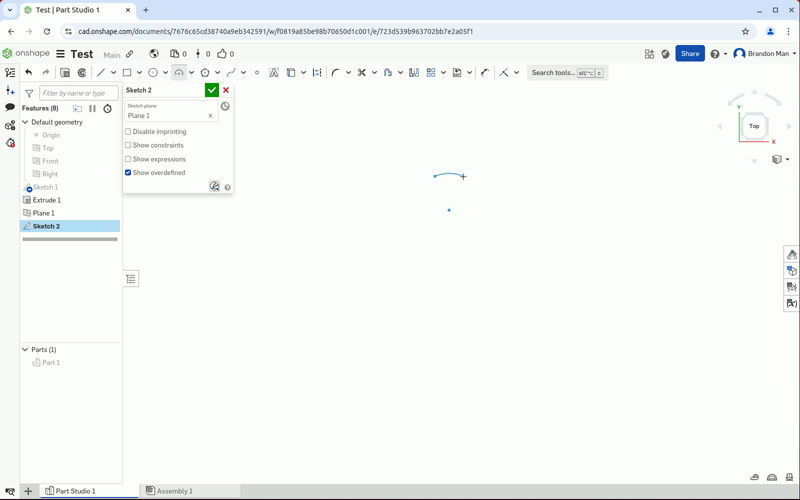
scroll(6)
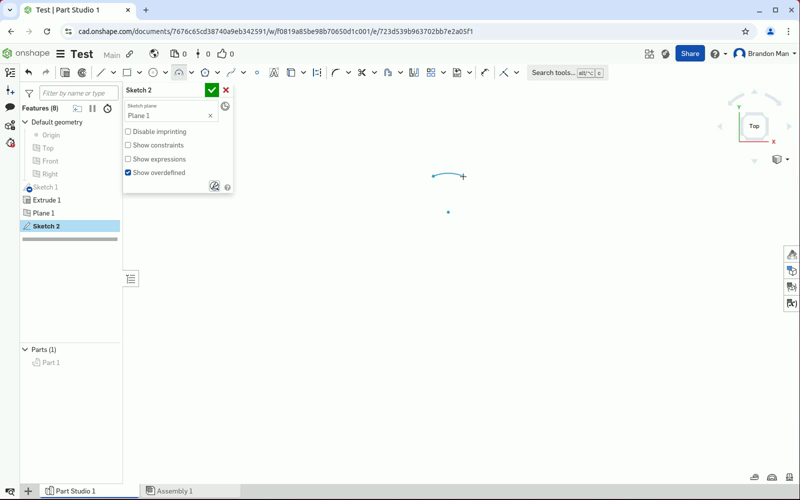
scroll(6)
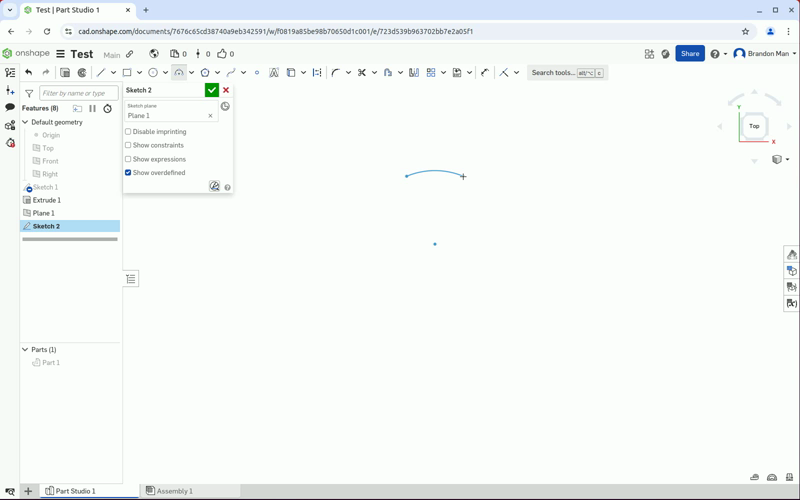
click(463, 176)
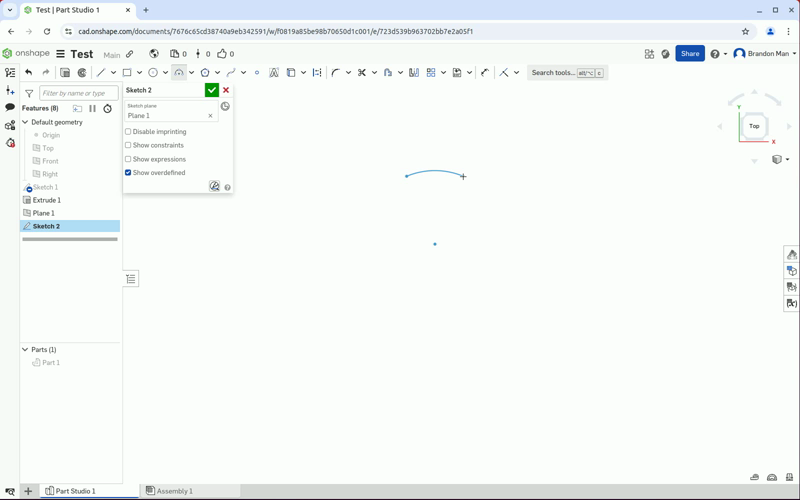
scroll(-6)
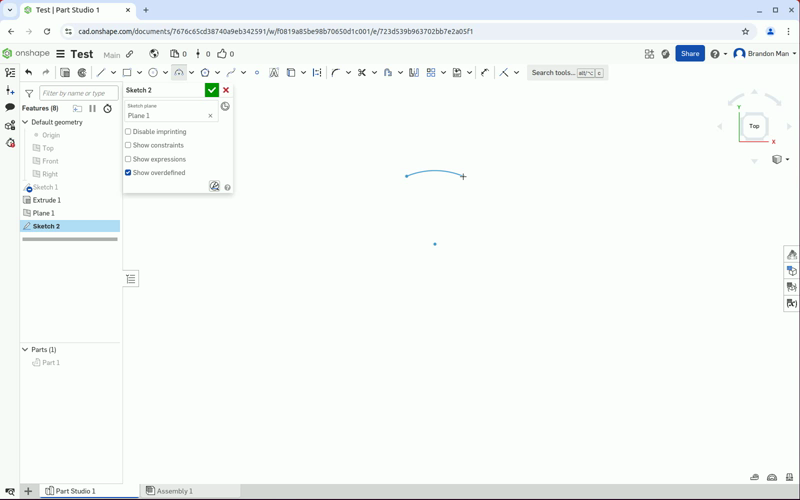
scroll(-6)
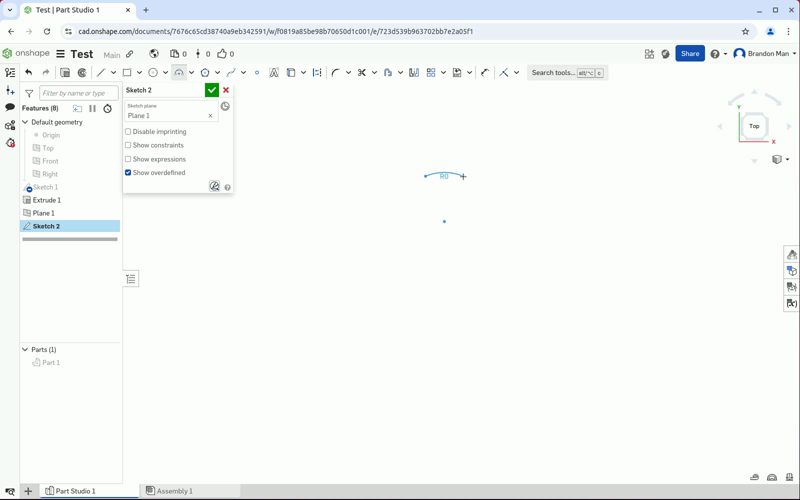
scroll(-6)
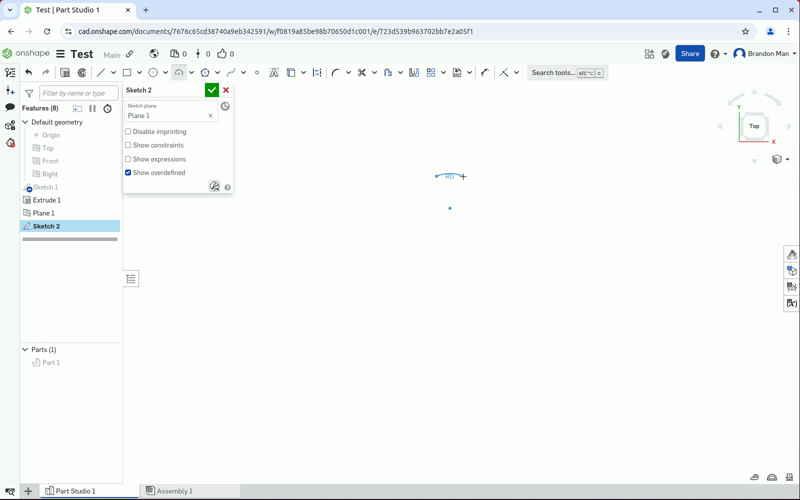
scroll(-6)
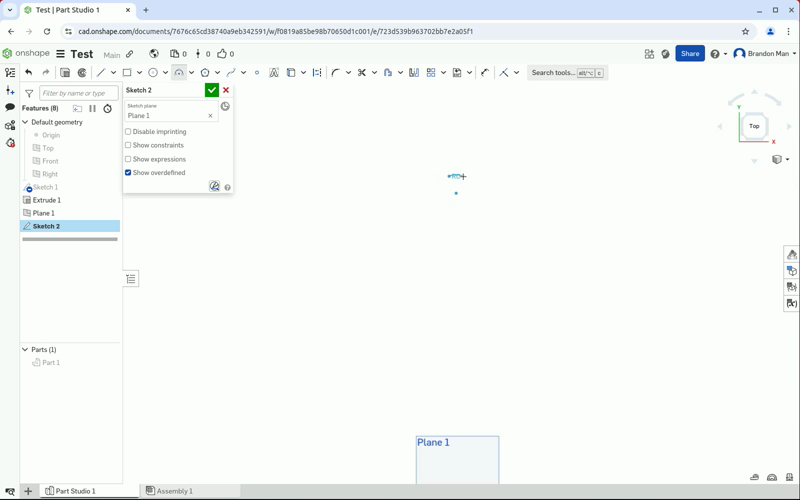
scroll(-6)
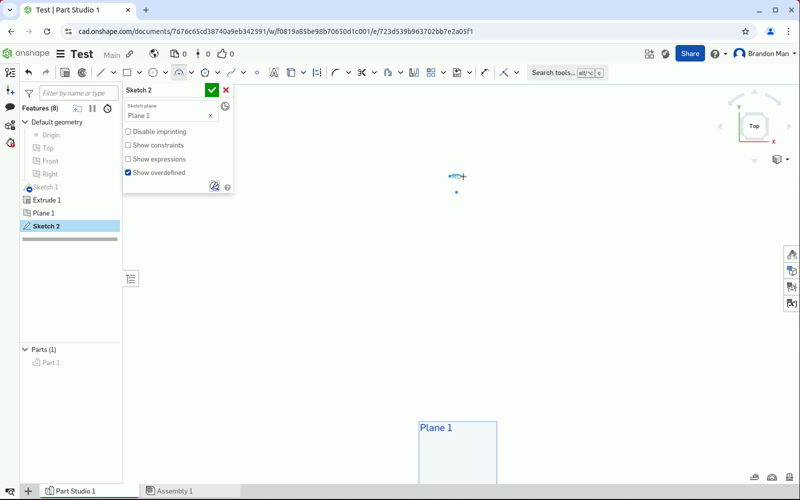
scroll(-6)
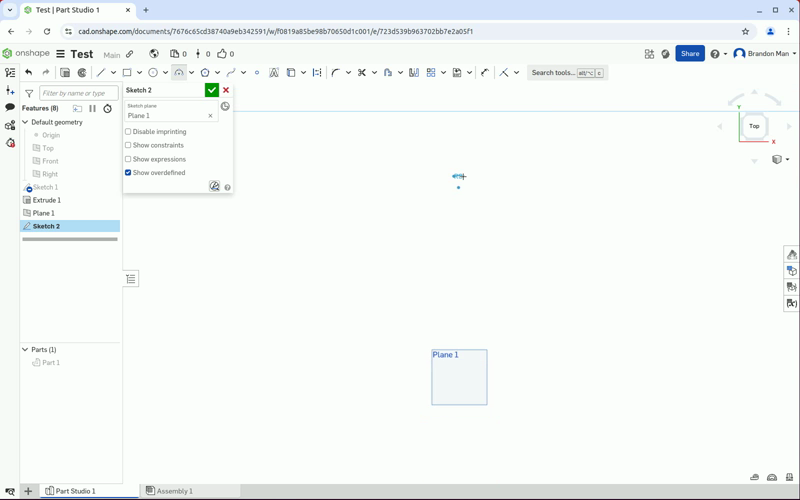
scroll(-6)
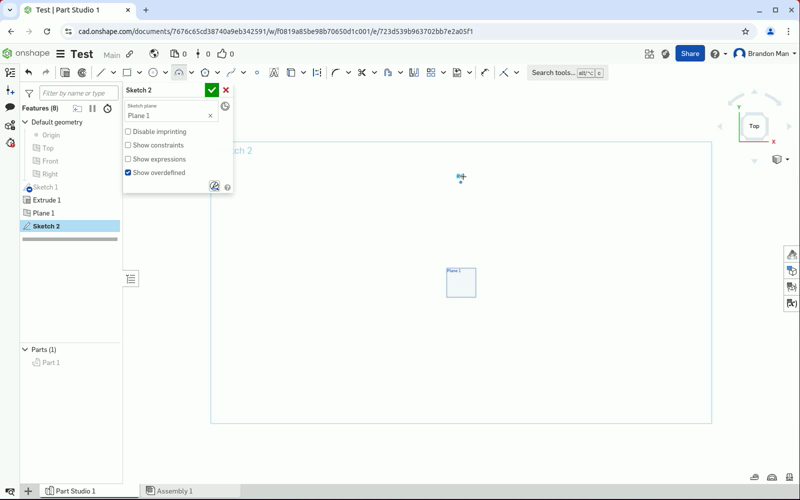
mouse_move(460, 177)
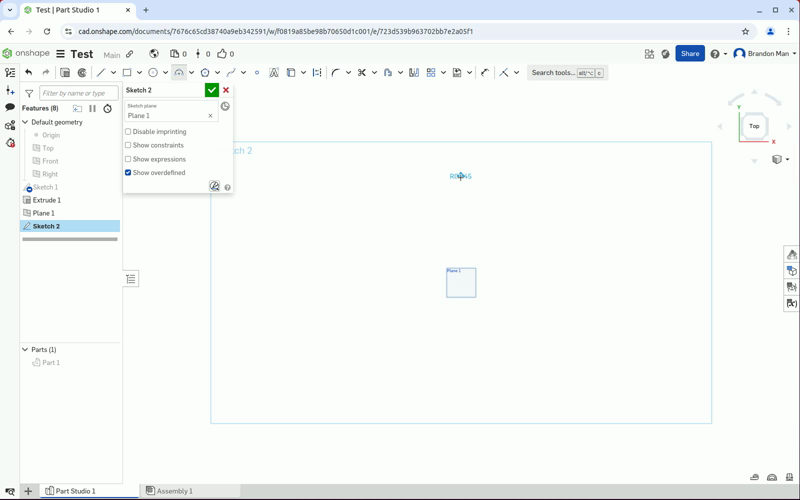
scroll(6)
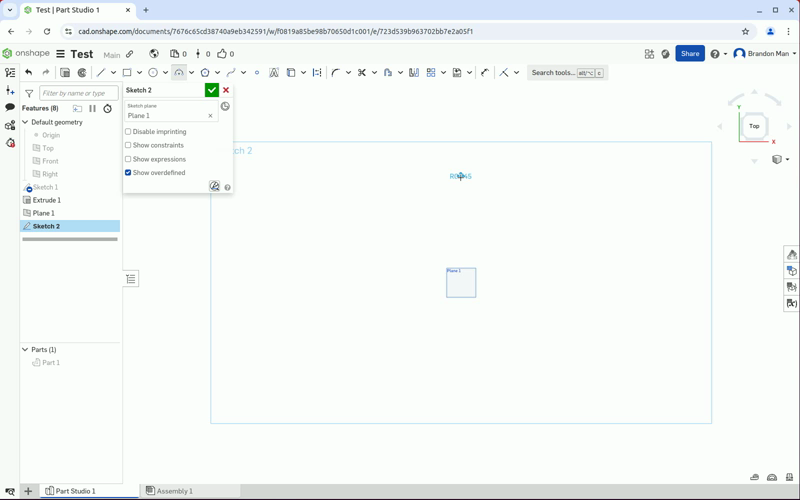
scroll(6)
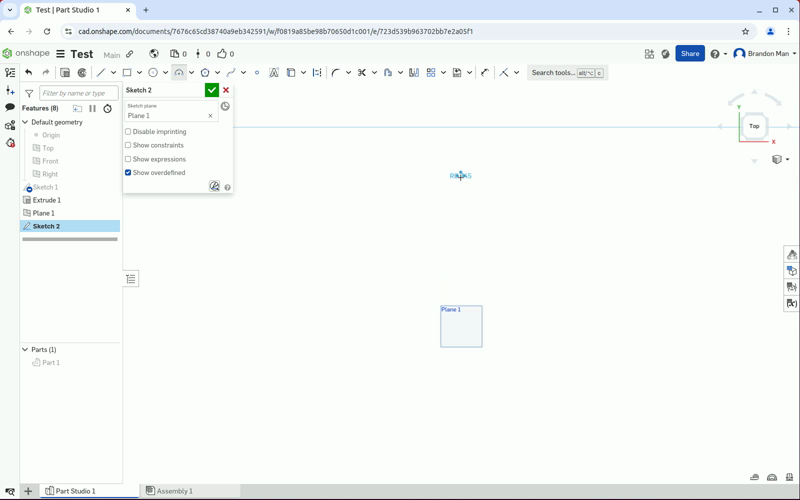
scroll(6)
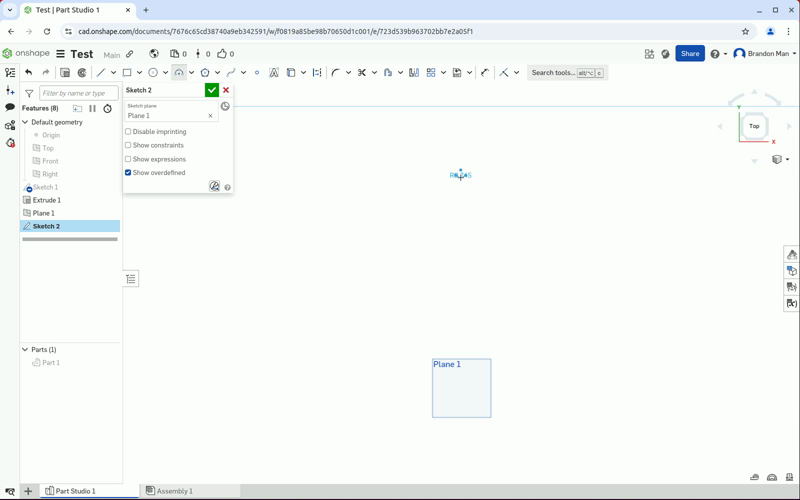
scroll(6)
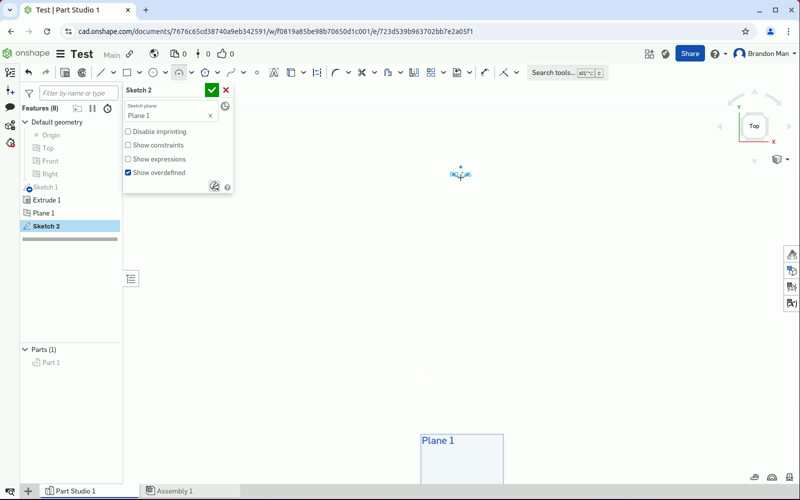
scroll(6)
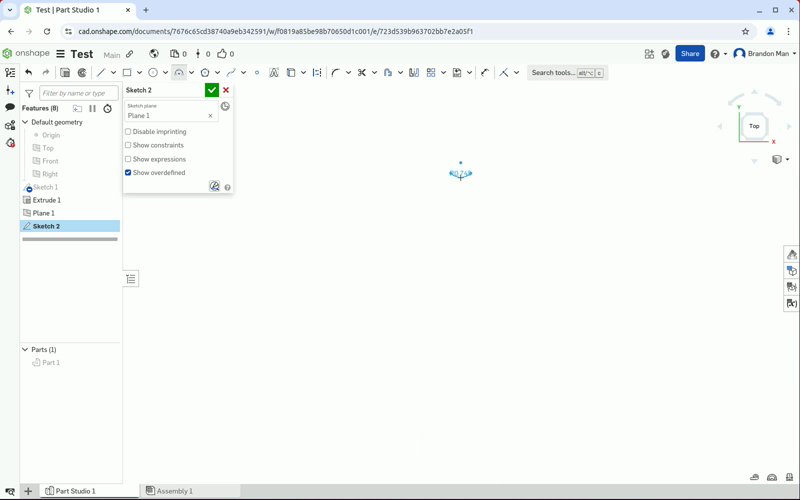
scroll(6)
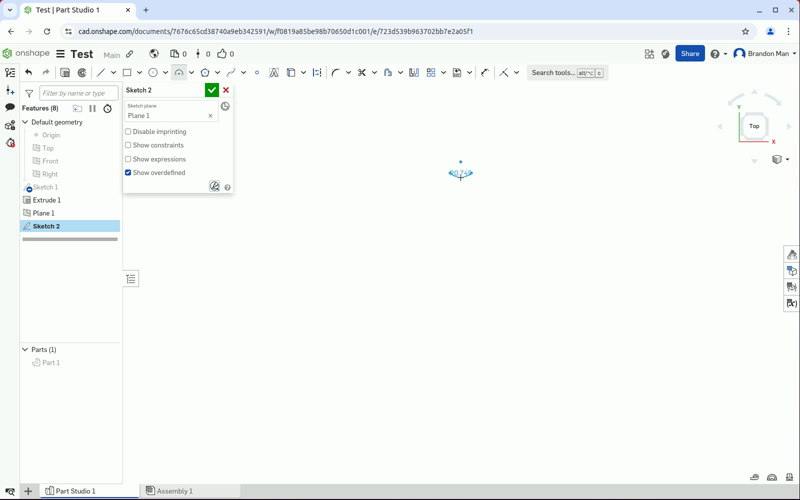
scroll(6)
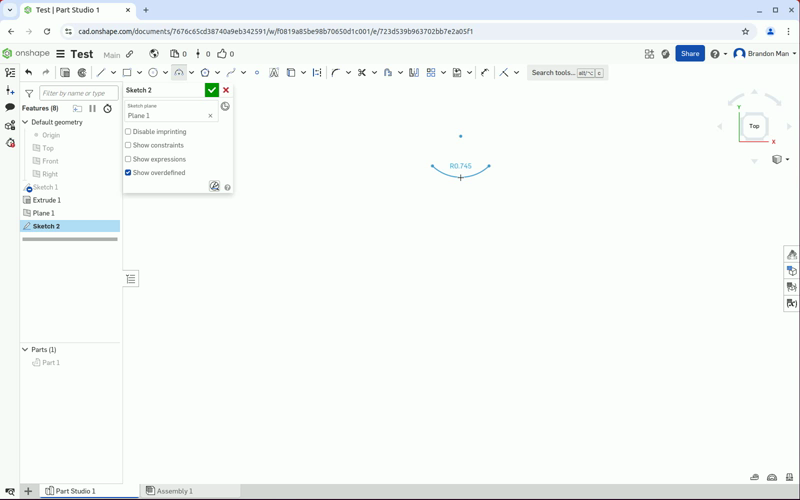
click(460, 177)
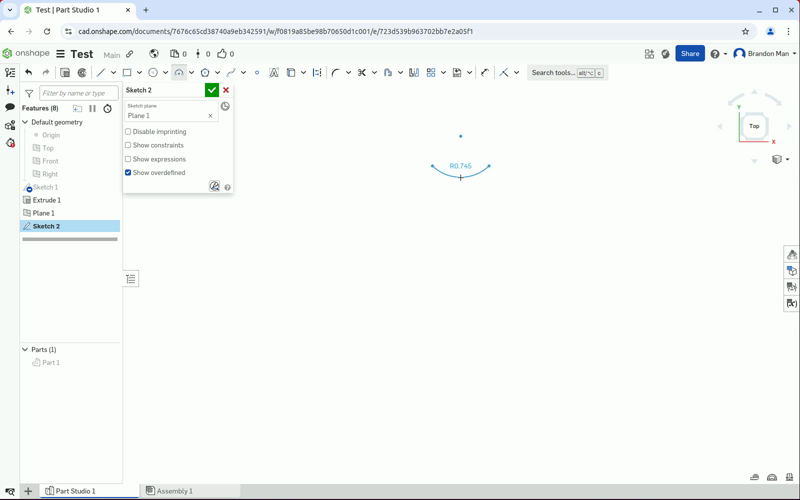
scroll(-6)
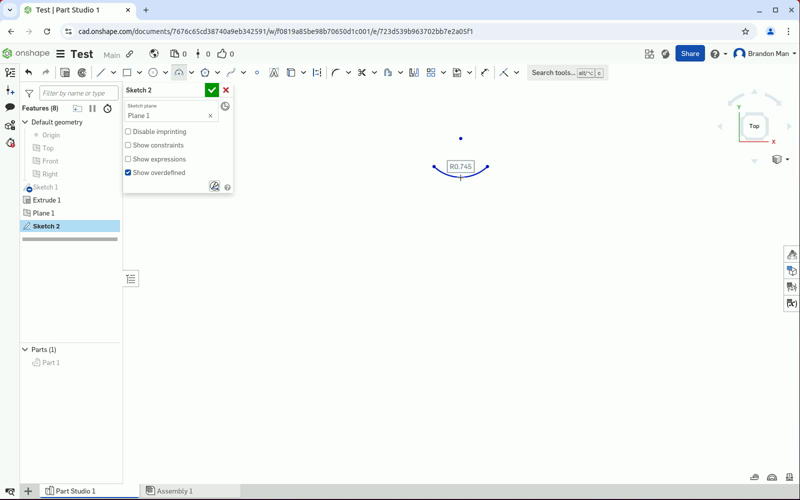
scroll(-6)
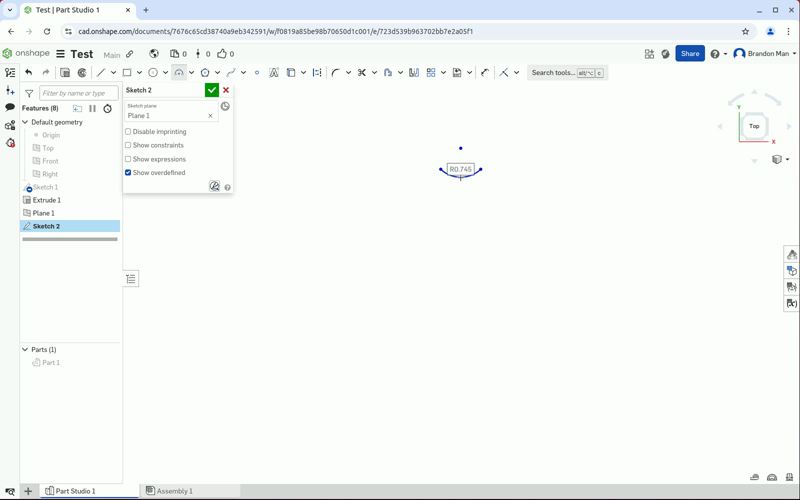
scroll(-6)
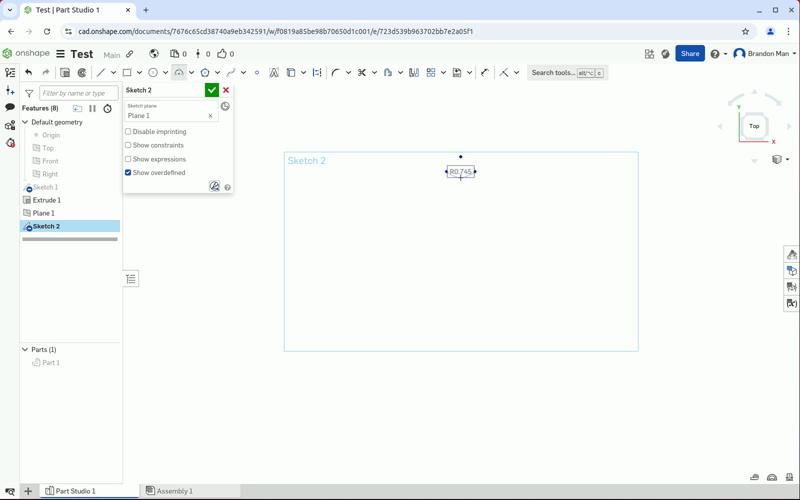
scroll(-6)
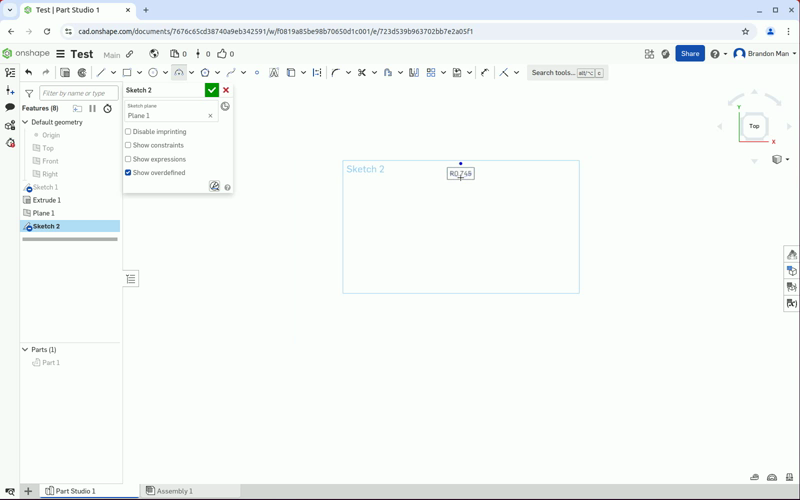
scroll(-6)
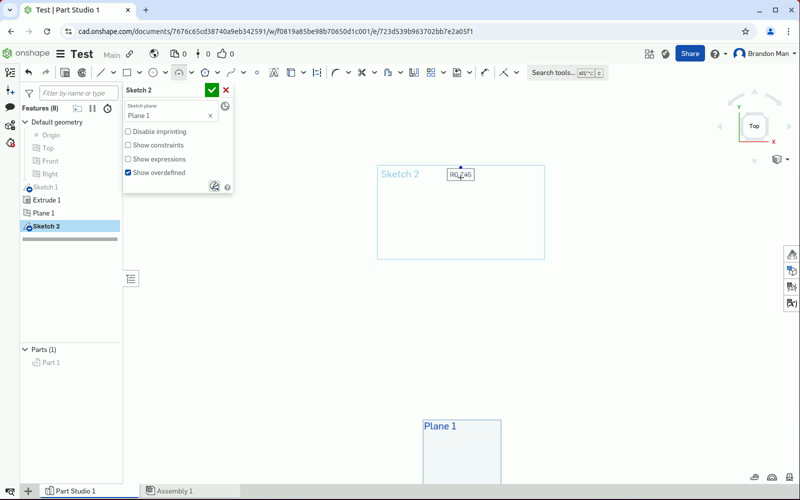
scroll(-6)
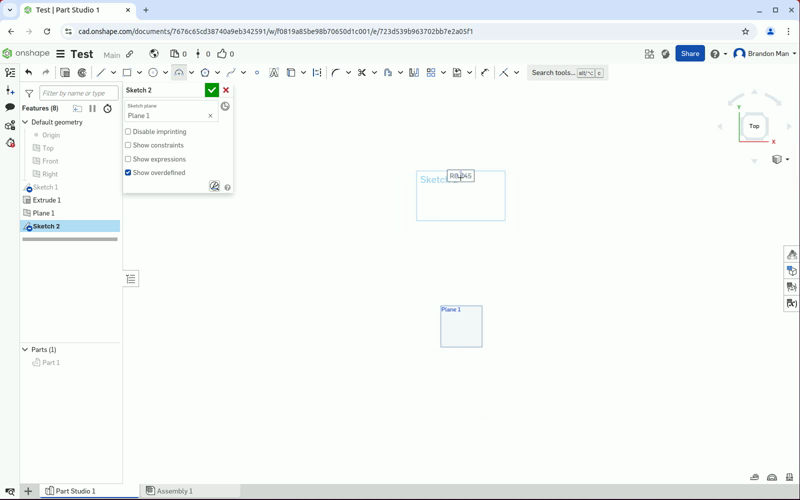
scroll(-6)
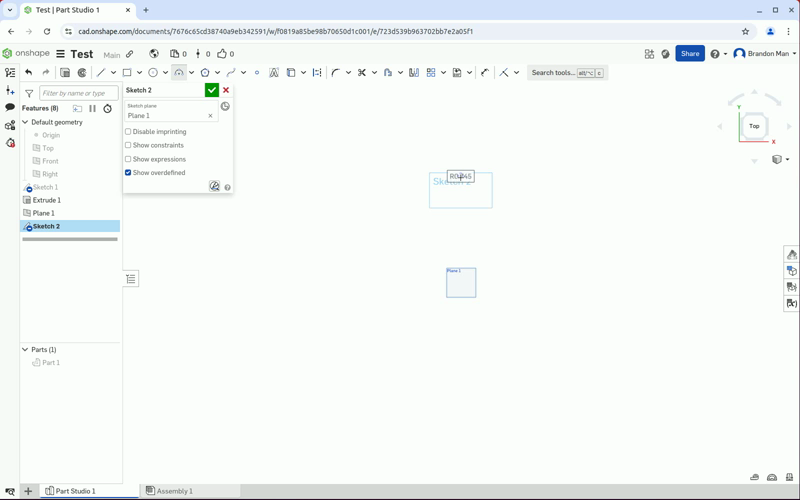
key_up(shift)
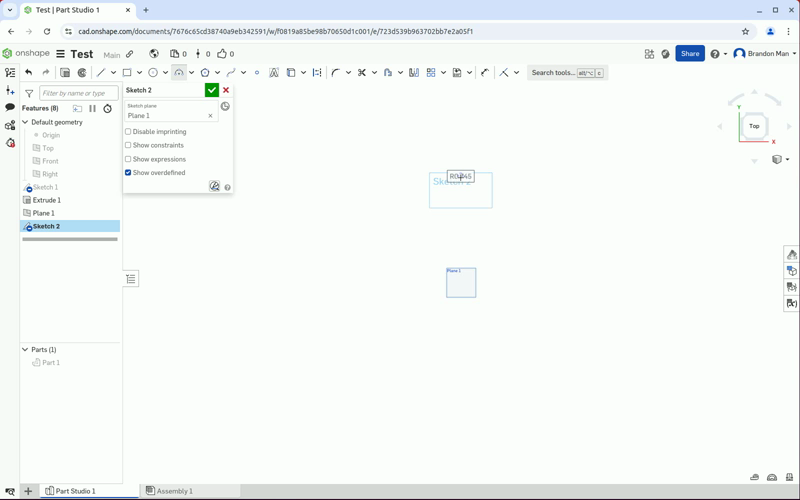
key(esc)
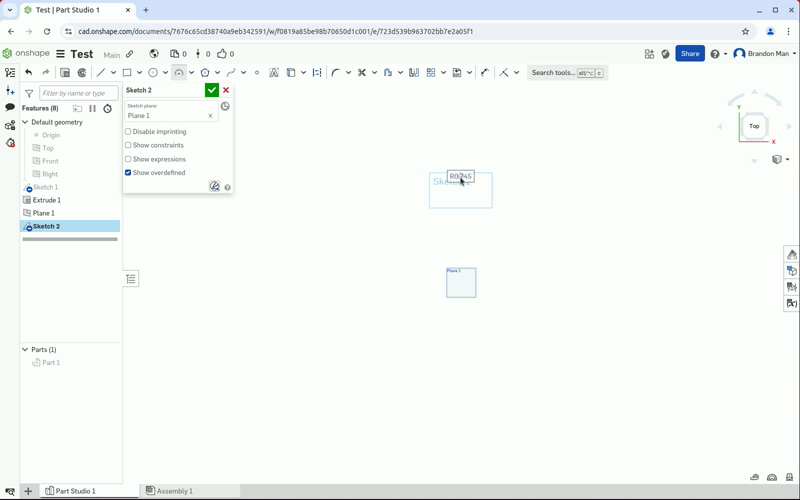
key(l)
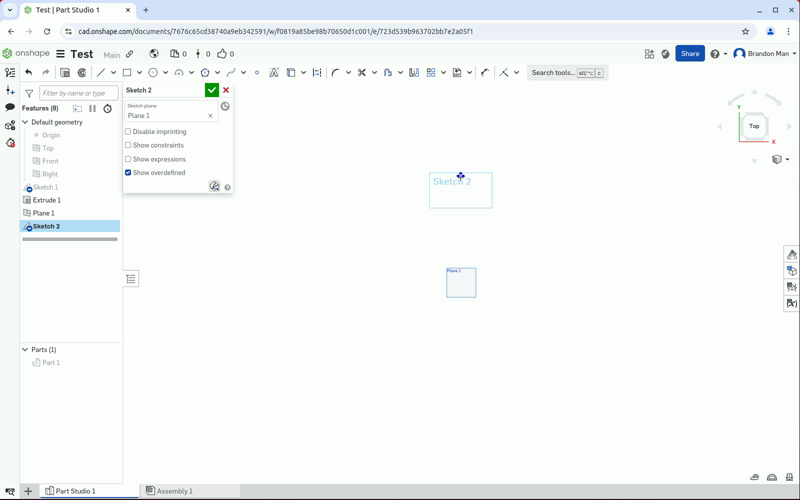
mouse_move(463, 176)
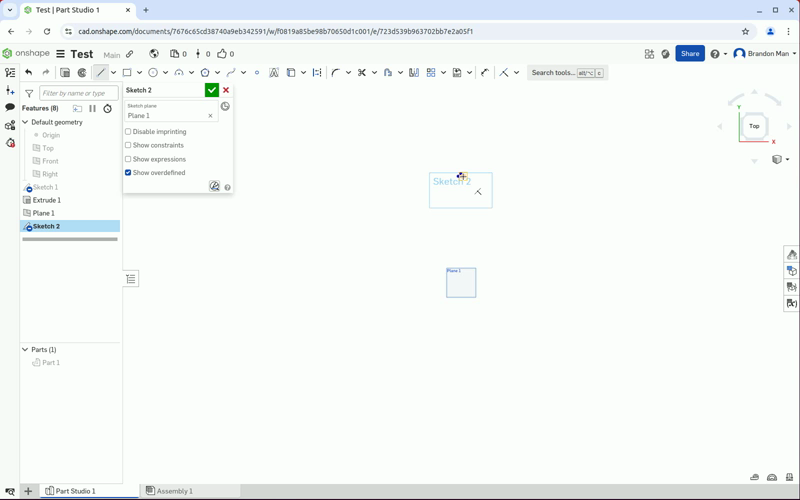
scroll(6)
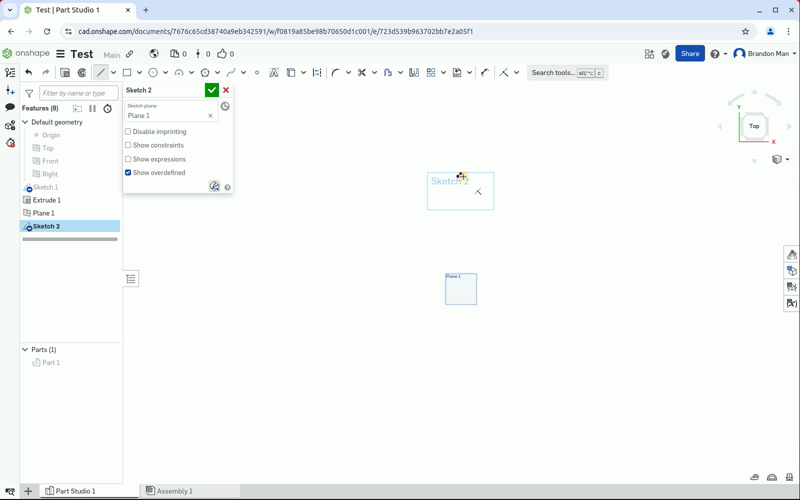
scroll(6)
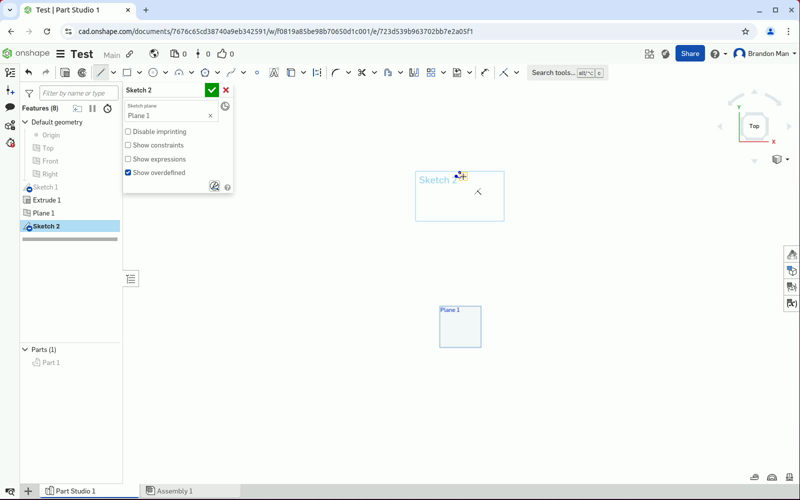
scroll(6)
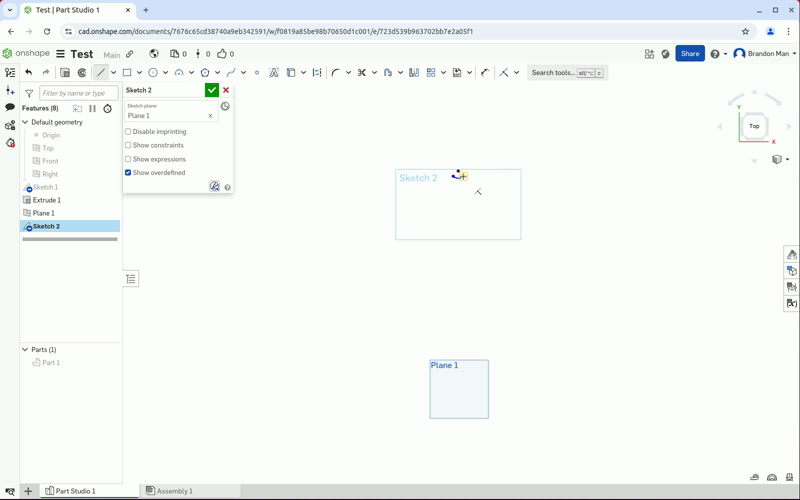
scroll(6)
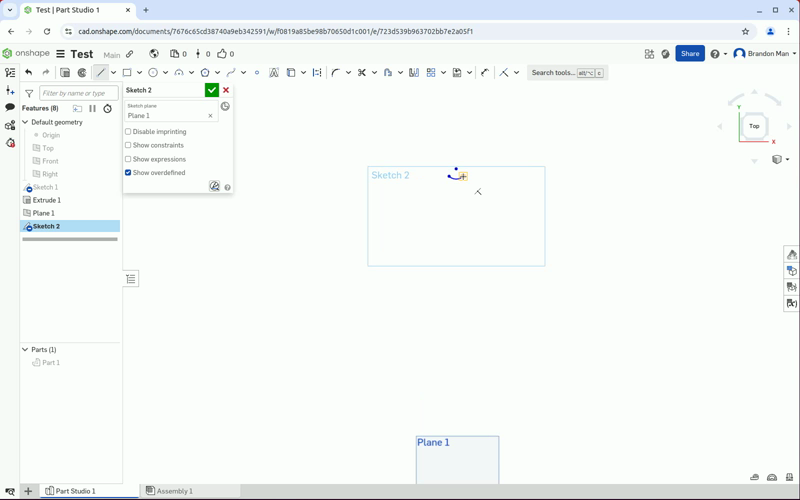
scroll(6)
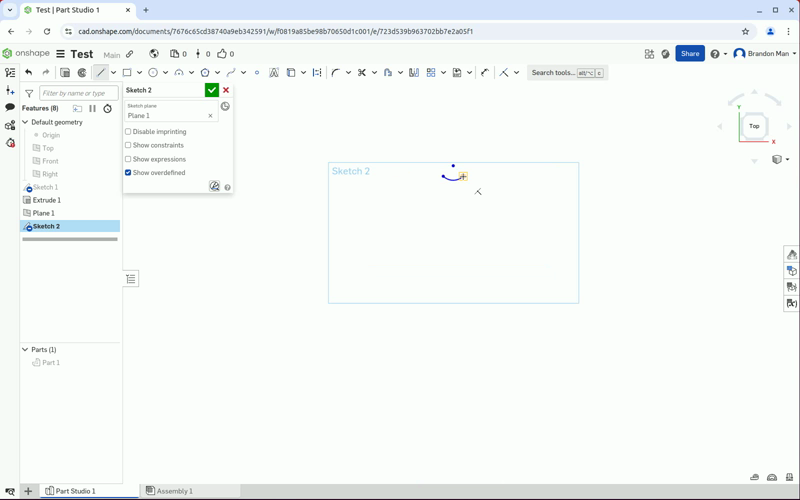
scroll(6)
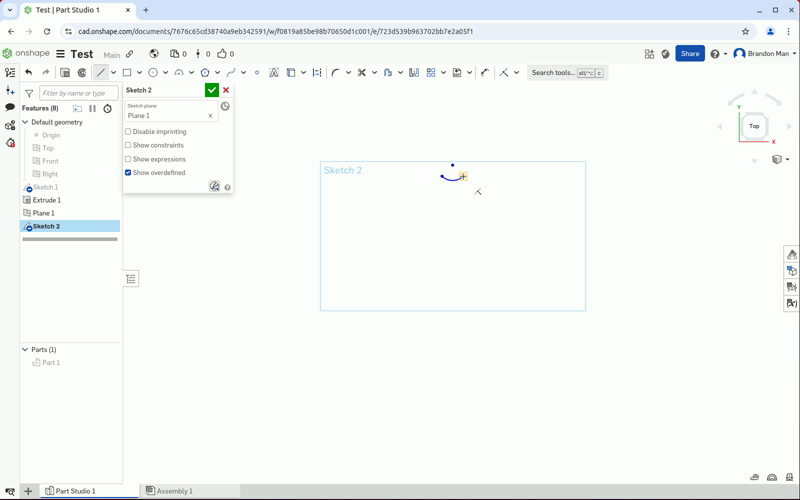
scroll(6)
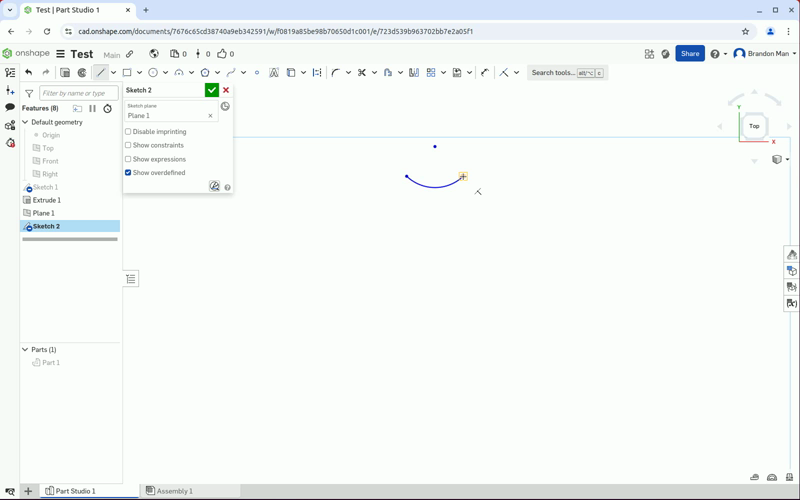
click(463, 176)
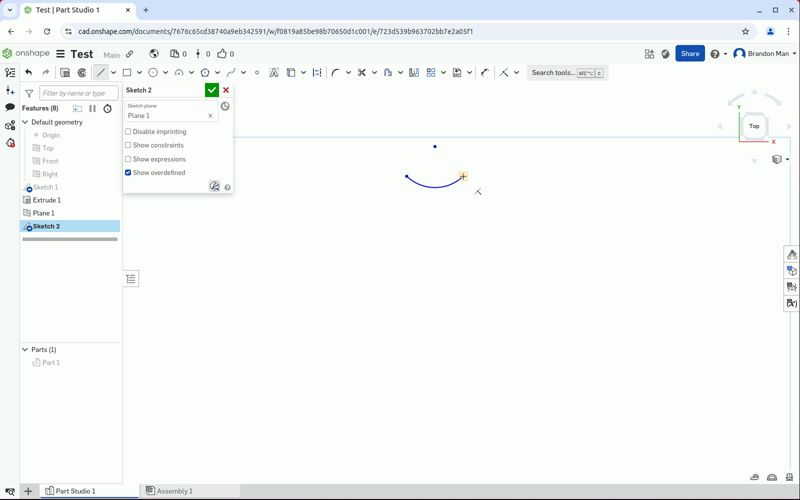
scroll(-6)
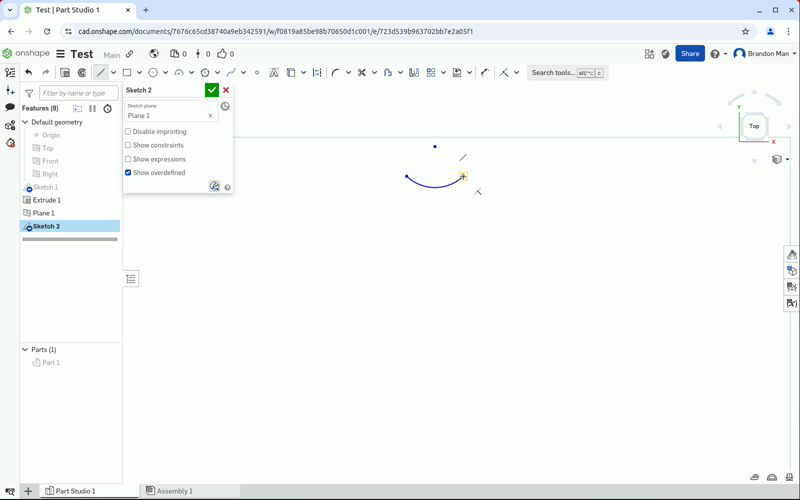
scroll(-6)
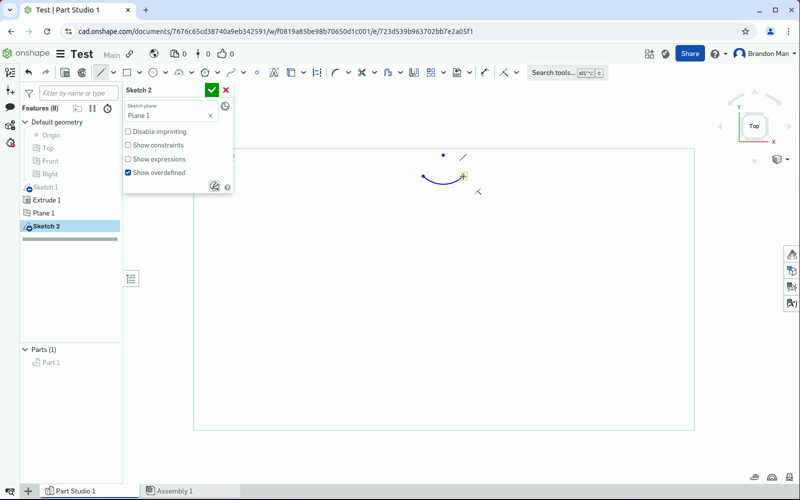
scroll(-6)
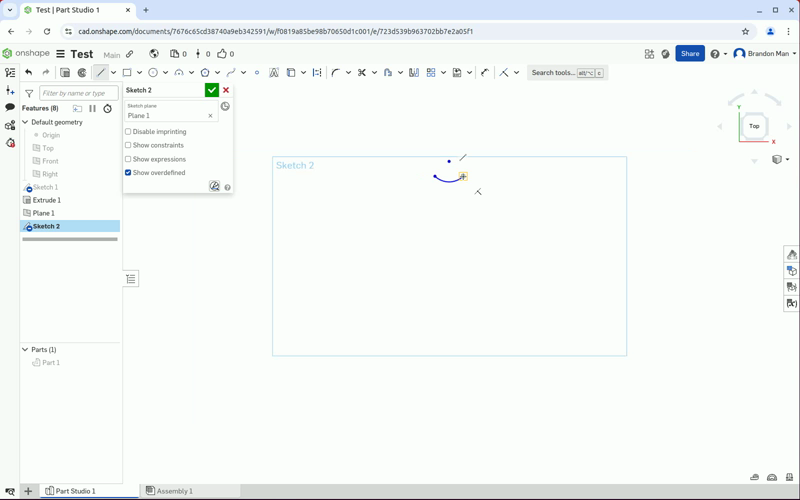
scroll(-6)
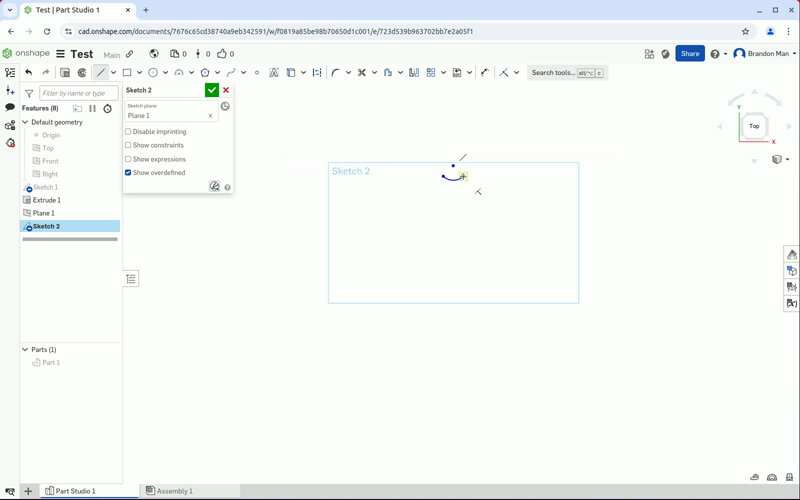
scroll(-6)
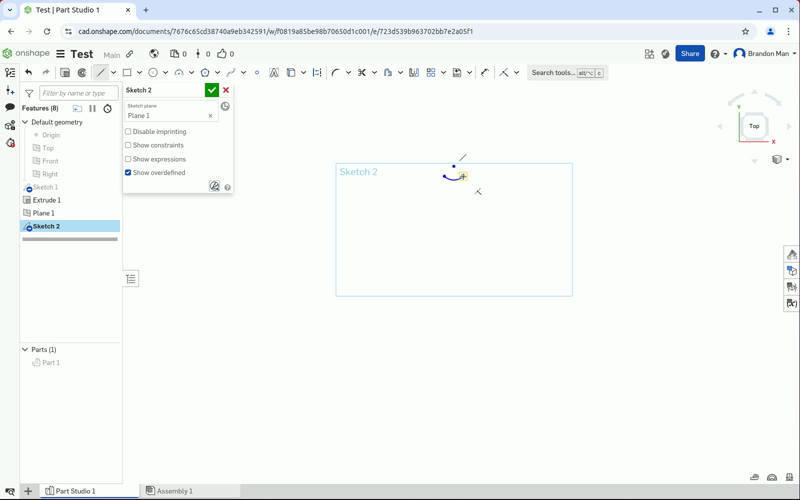
scroll(-6)
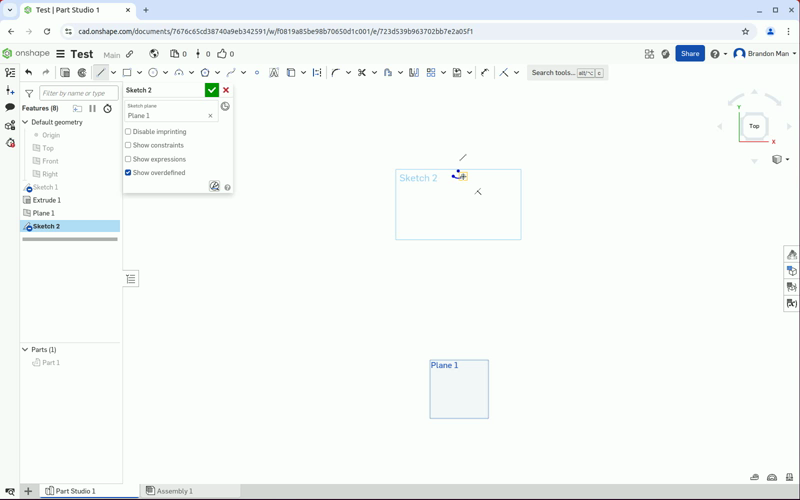
scroll(-6)
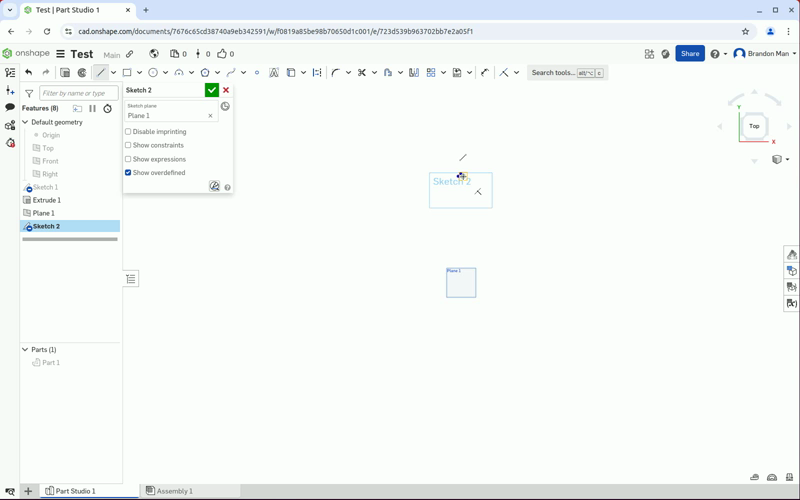
key_down(shift)
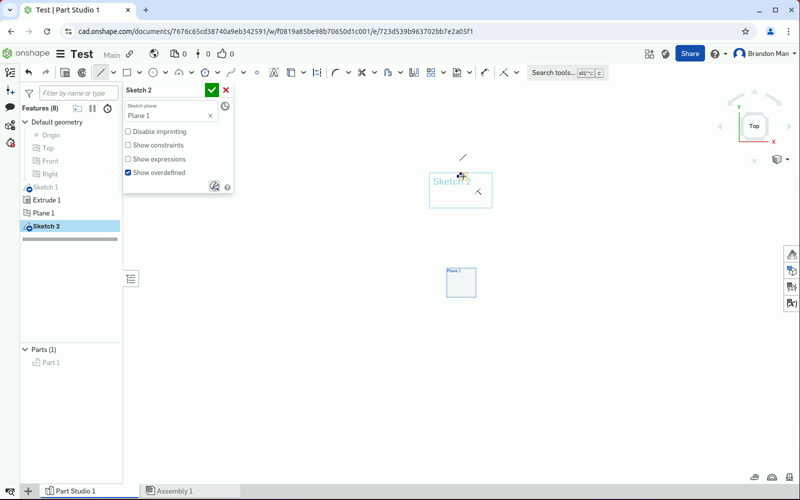
mouse_move(493, 176)
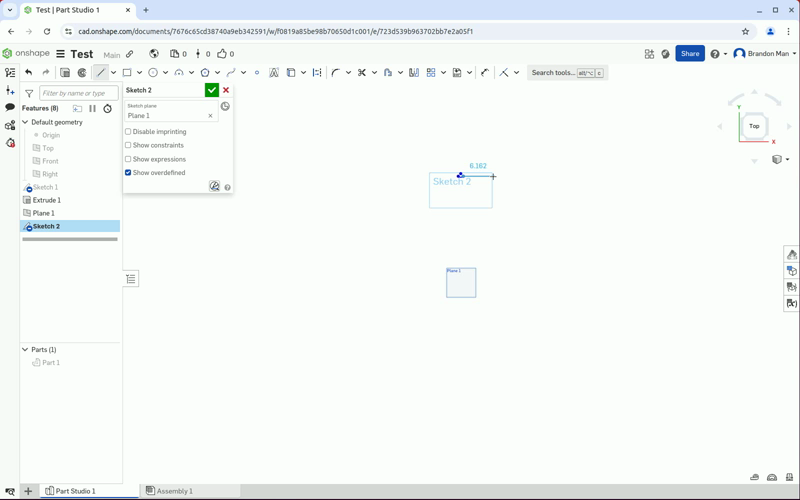
mouse_move(463, 170)
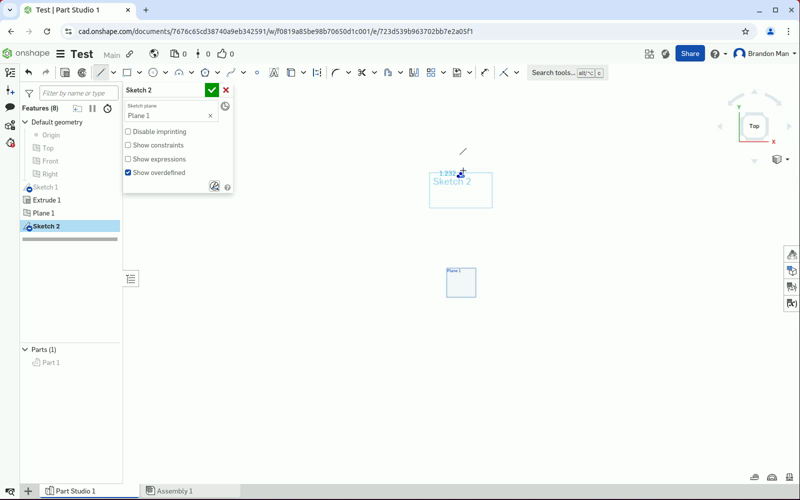
scroll(6)
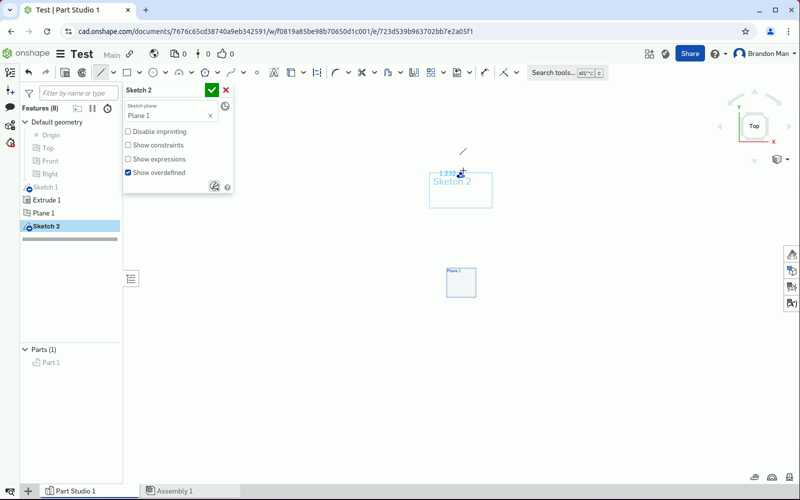
scroll(6)
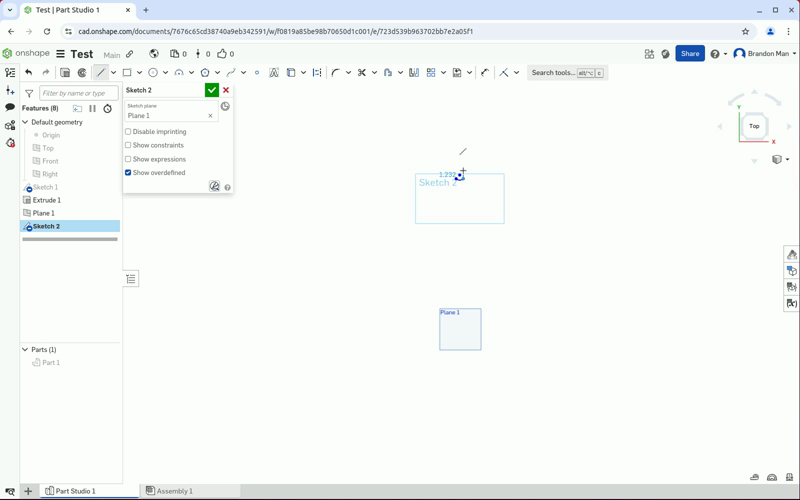
scroll(6)
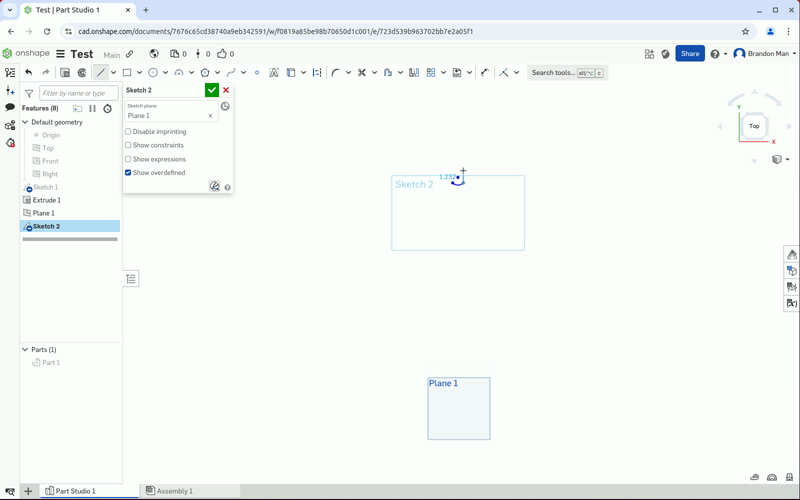
scroll(6)
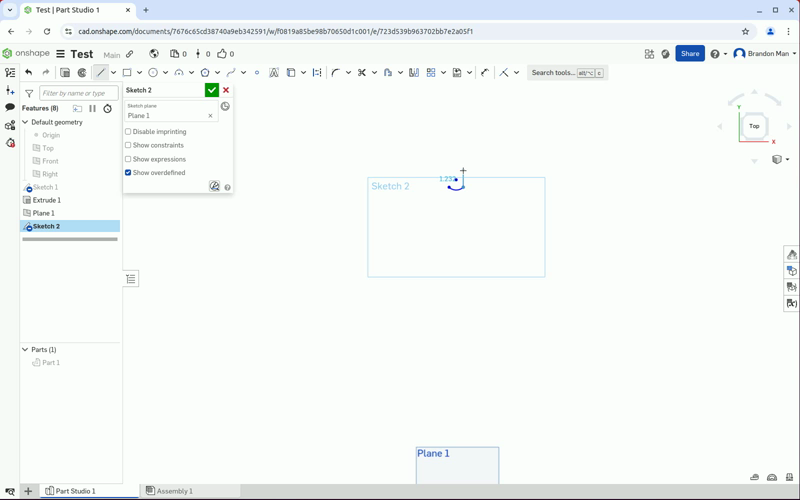
scroll(6)
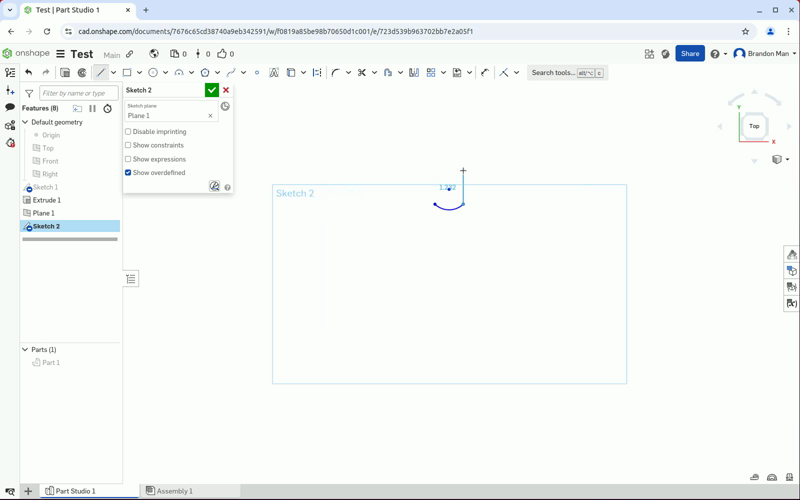
scroll(6)
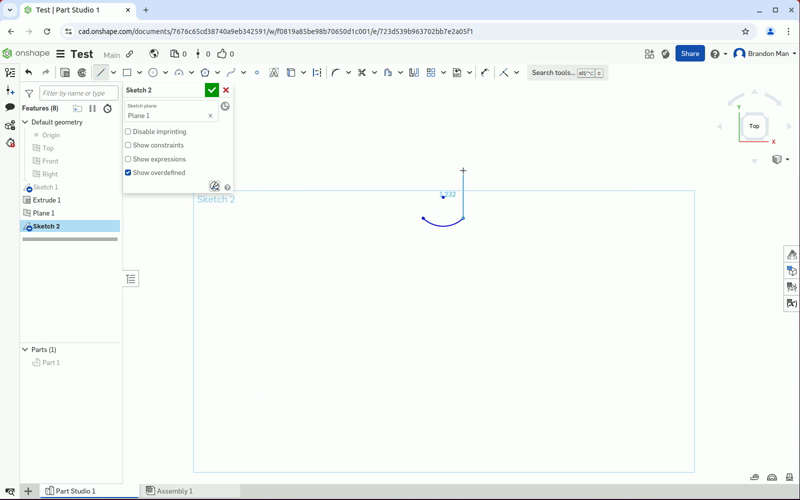
scroll(6)
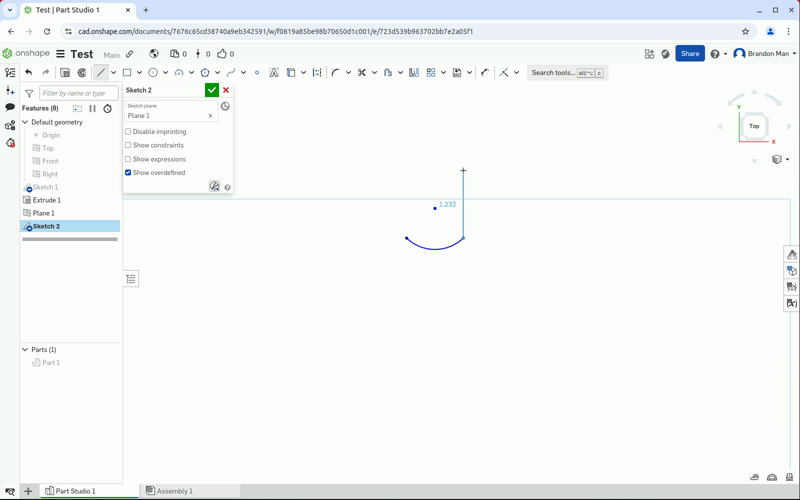
click(463, 170)
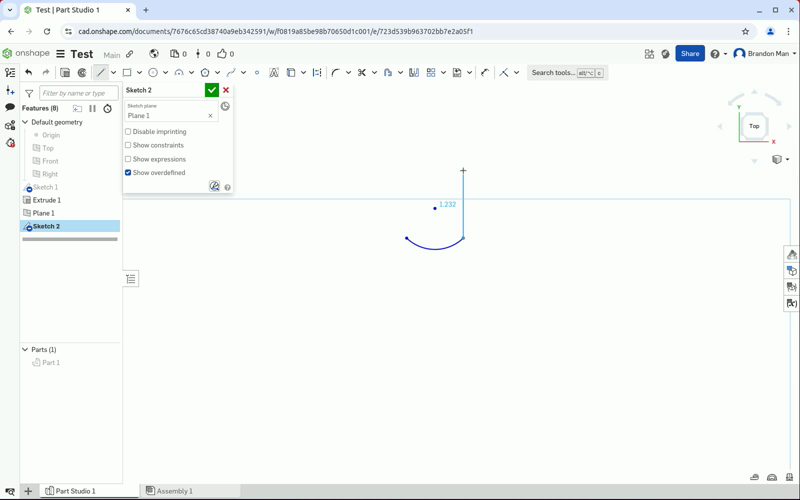
scroll(-6)
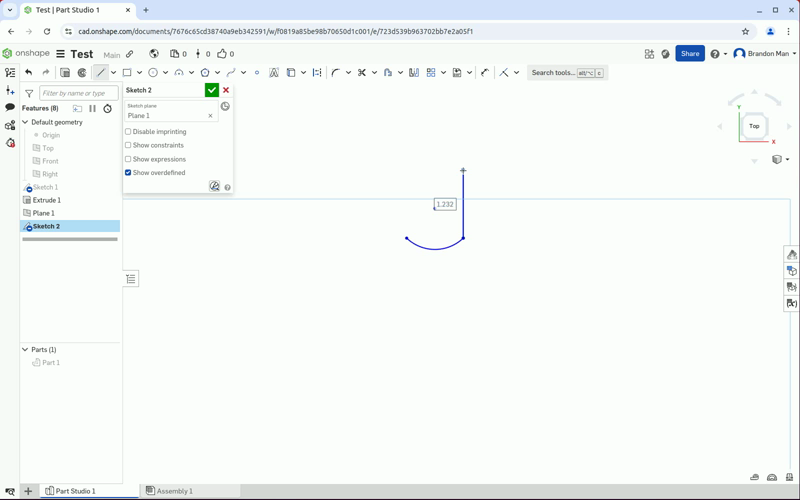
scroll(-6)
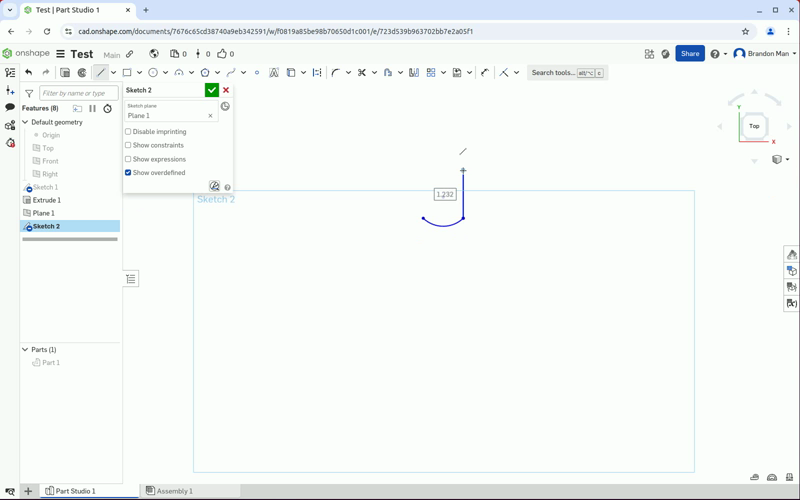
scroll(-6)
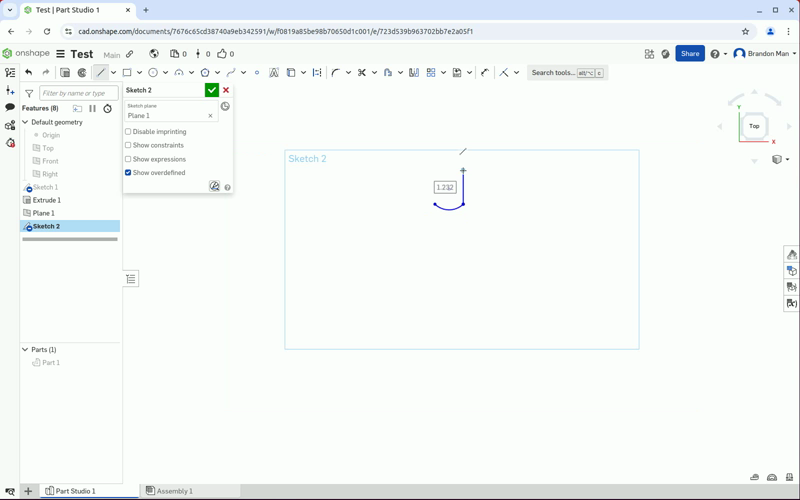
scroll(-6)
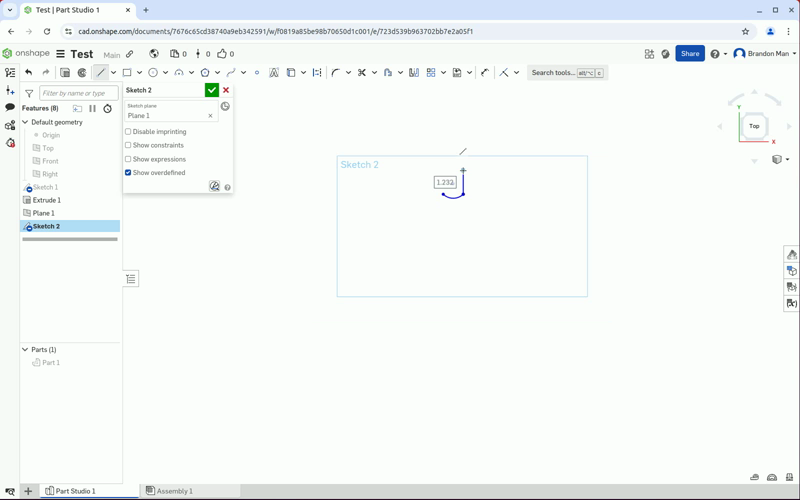
scroll(-6)
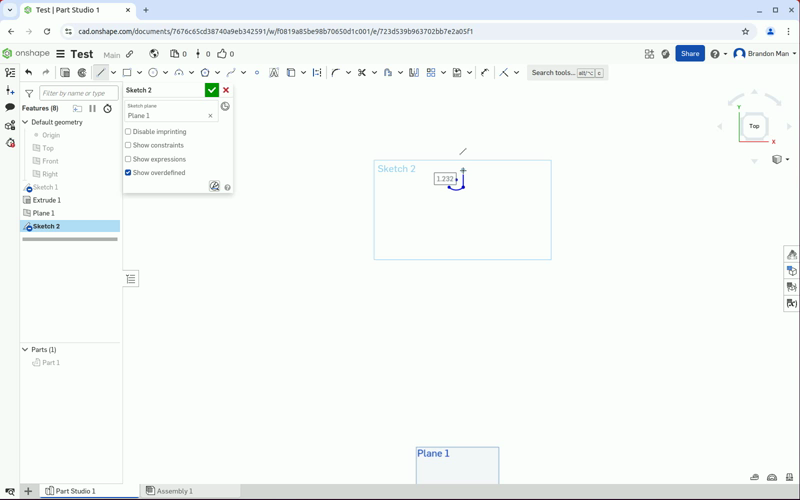
scroll(-6)
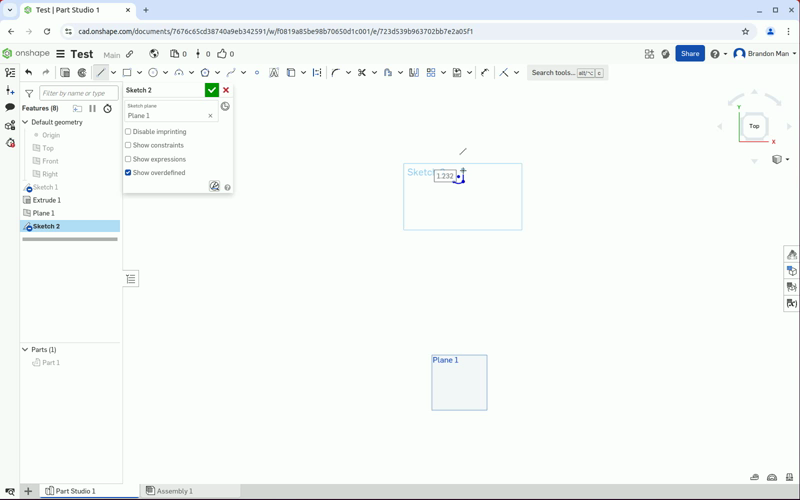
scroll(-6)
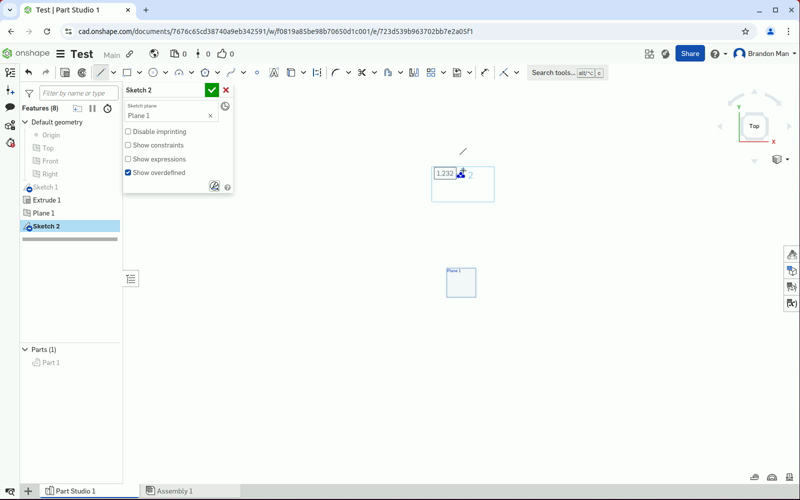
key_up(shift)
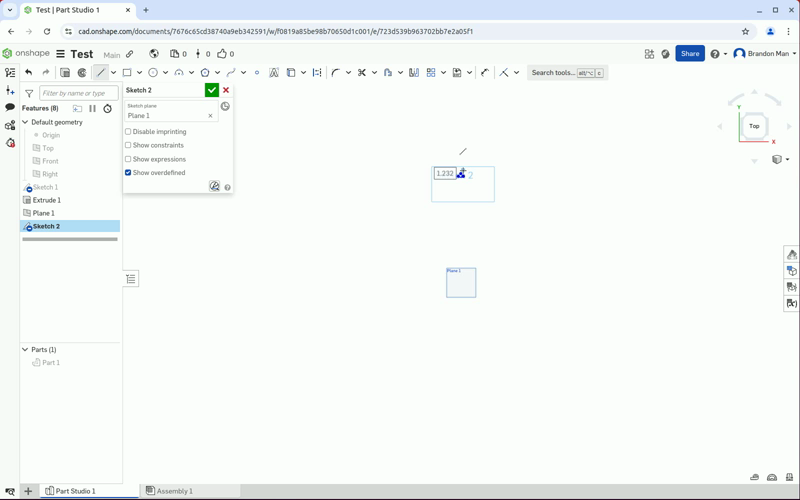
key_down(shift)
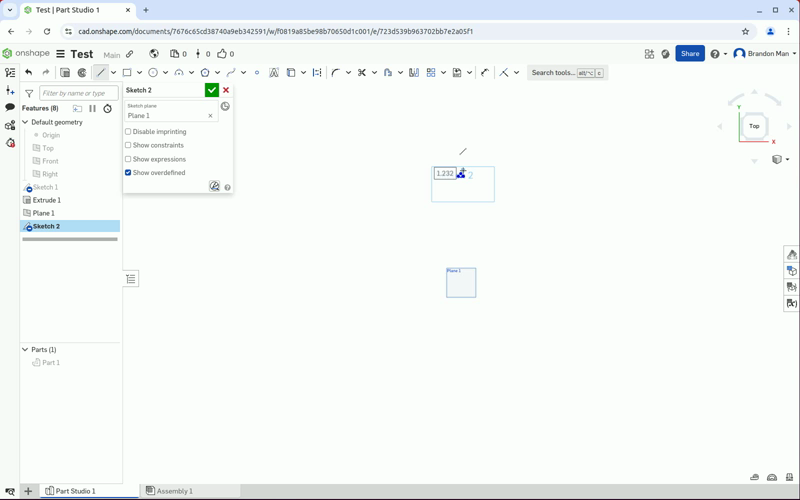
mouse_move(493, 170)
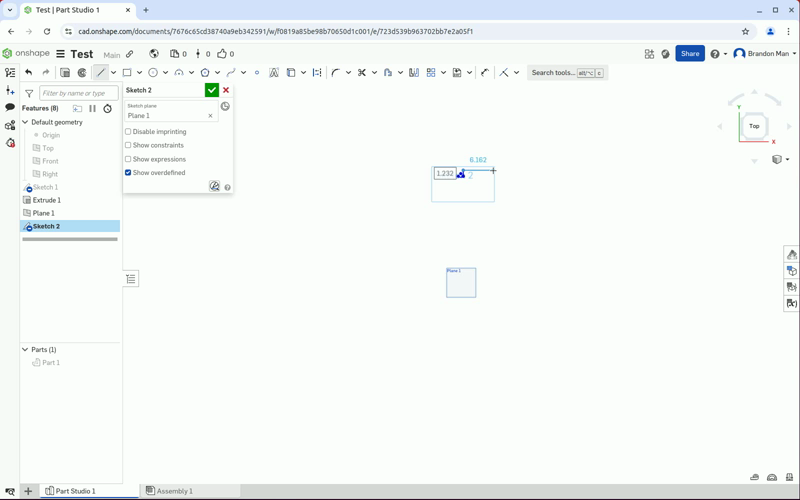
mouse_move(458, 170)
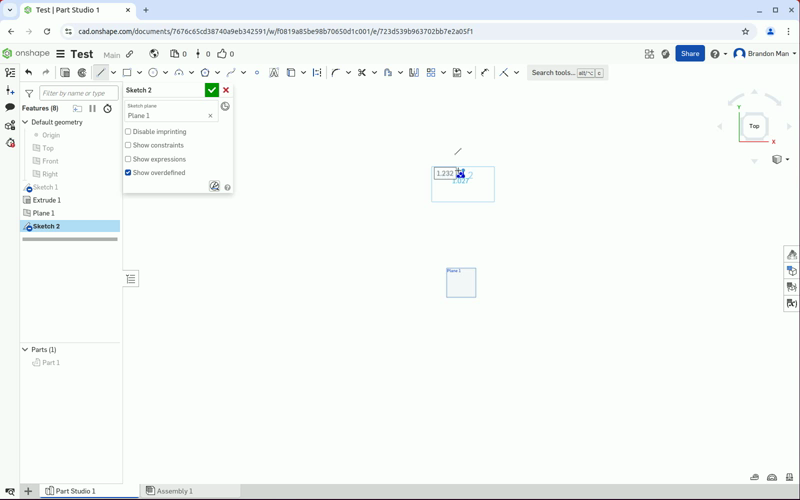
scroll(6)
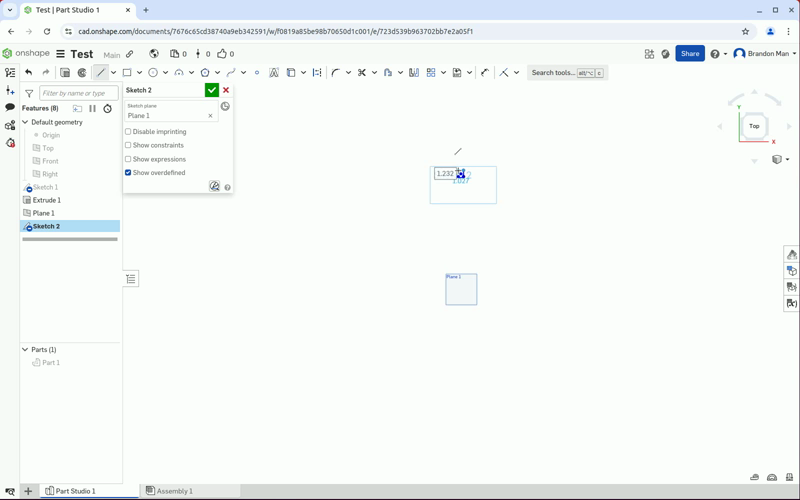
scroll(6)
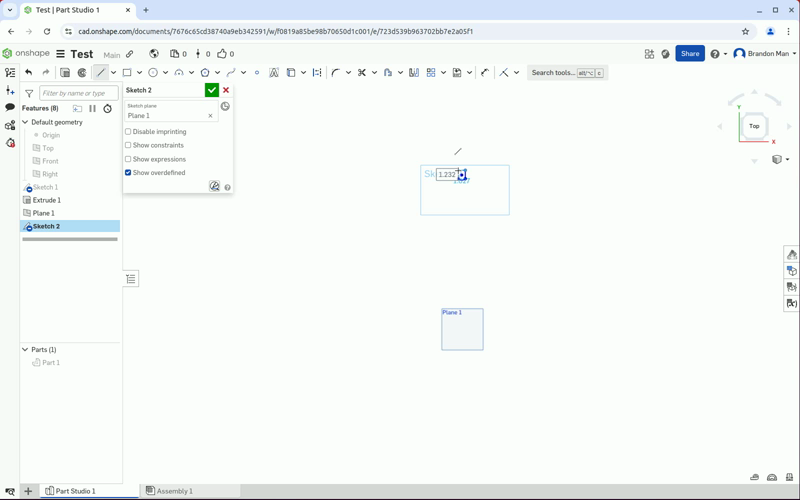
scroll(6)
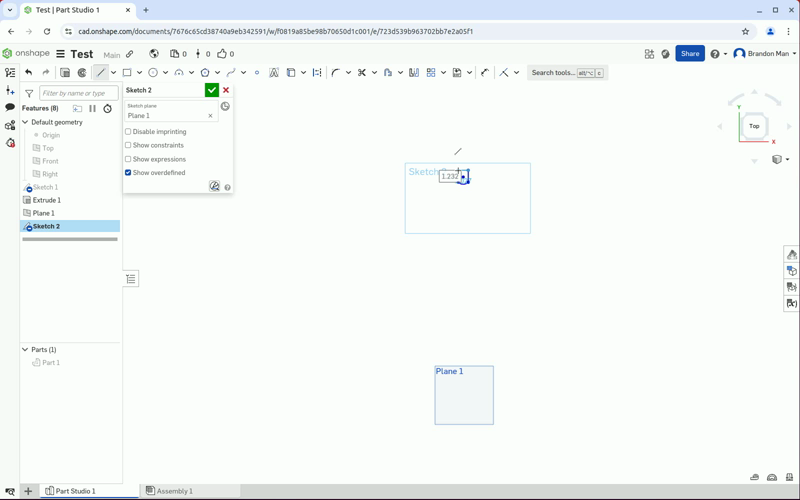
scroll(6)
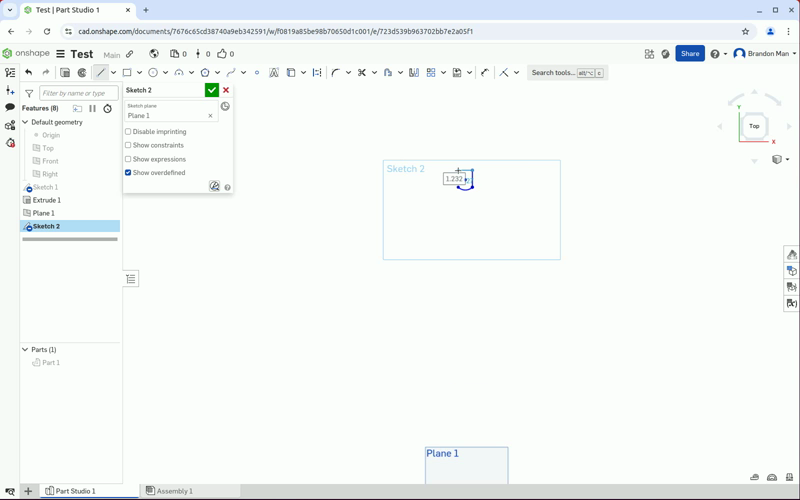
scroll(6)
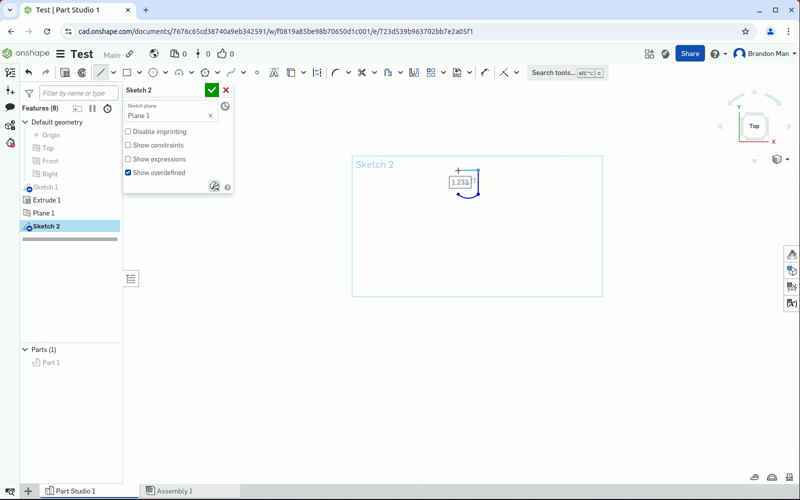
scroll(6)
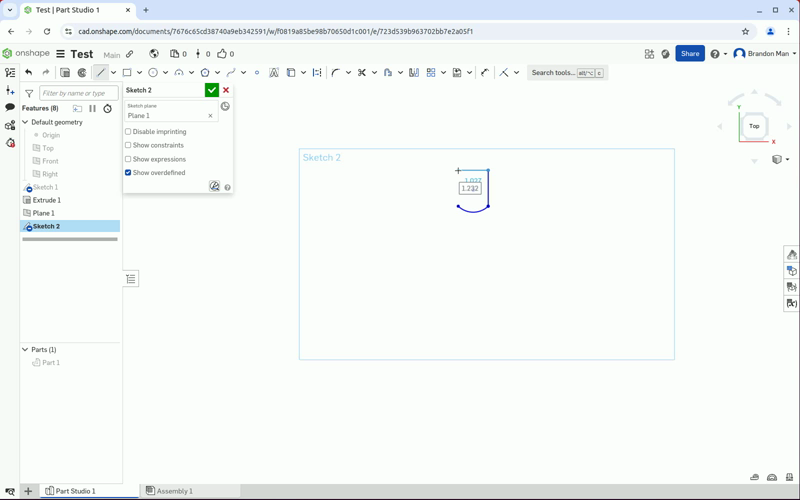
scroll(6)
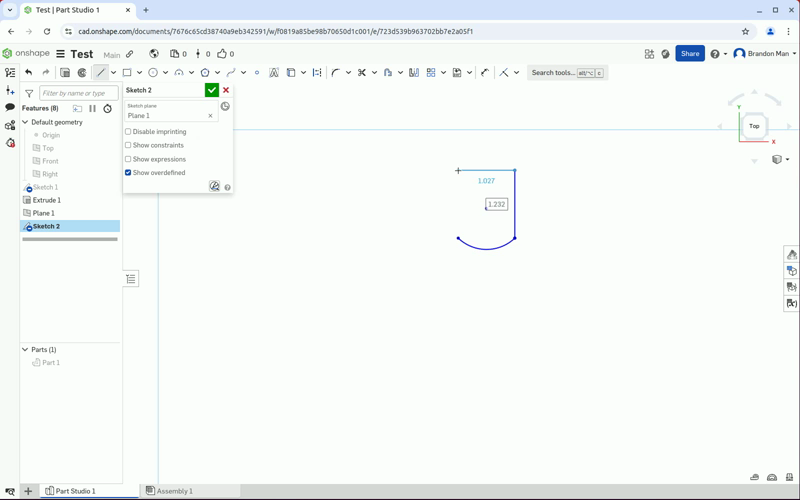
click(458, 170)
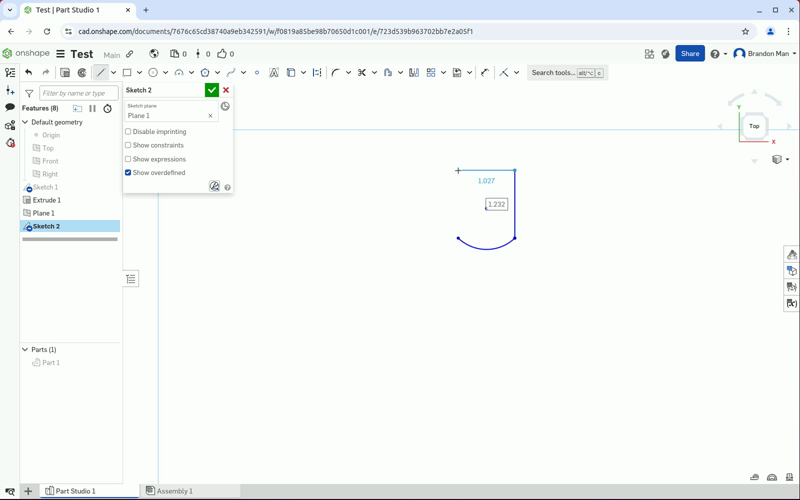
scroll(-6)
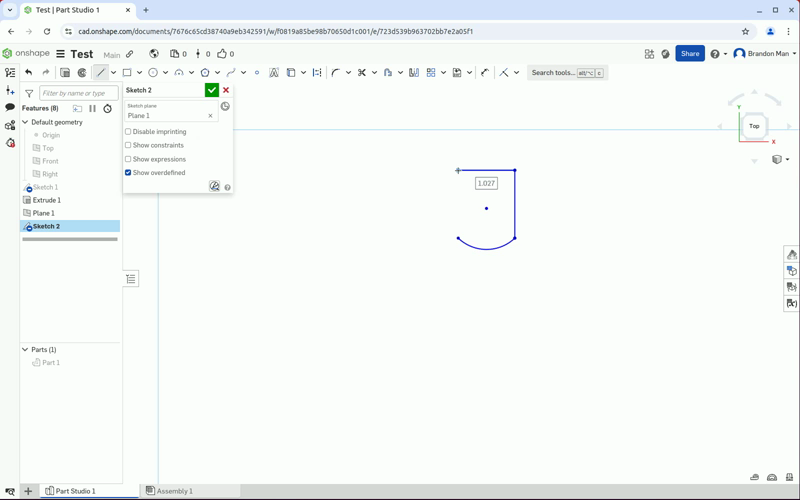
scroll(-6)
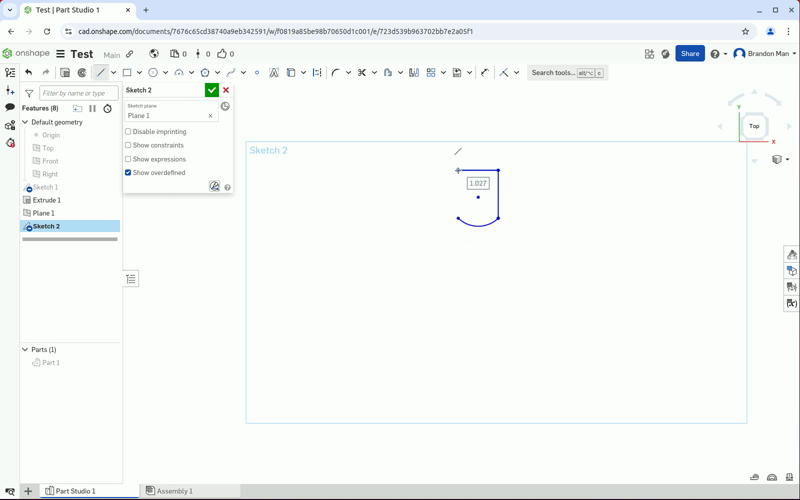
scroll(-6)
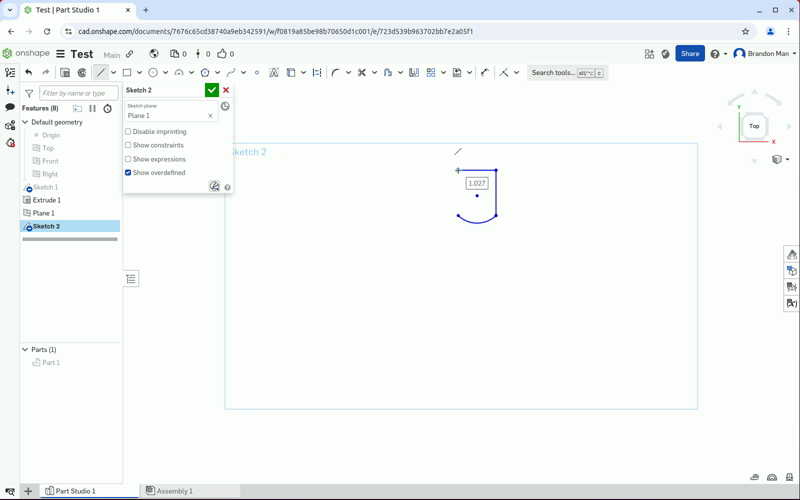
scroll(-6)
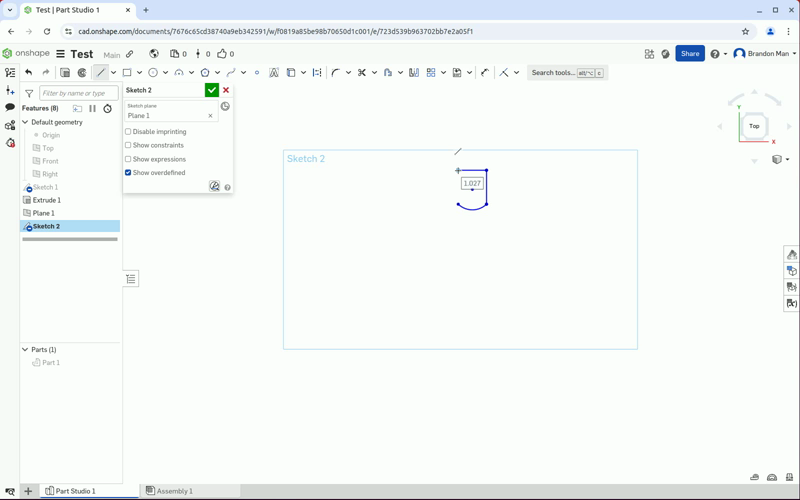
scroll(-6)
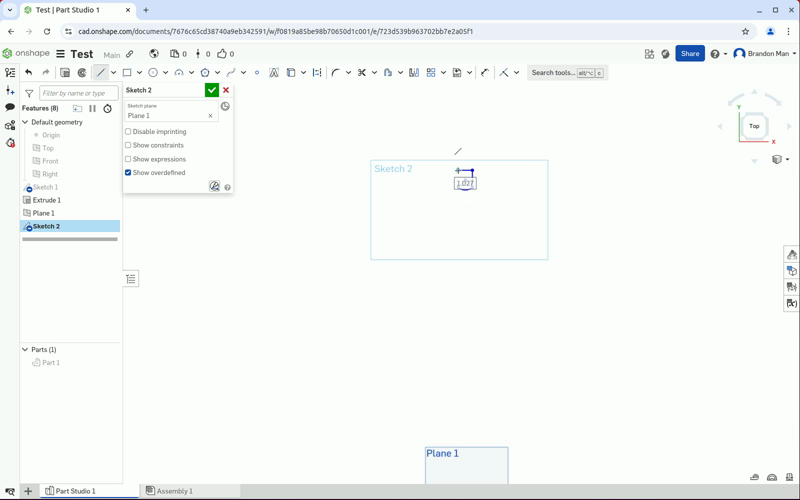
scroll(-6)
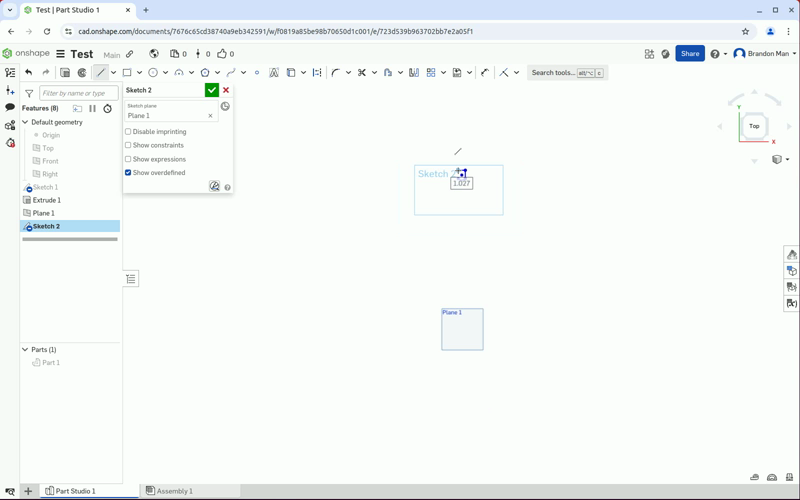
scroll(-6)
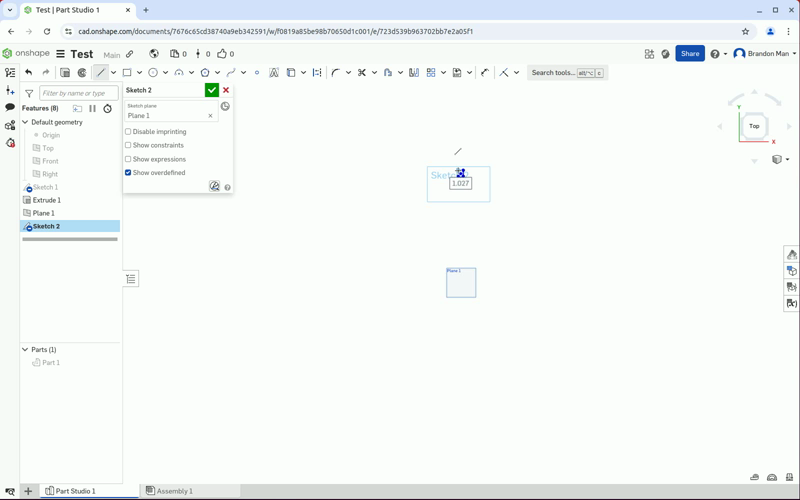
key_up(shift)
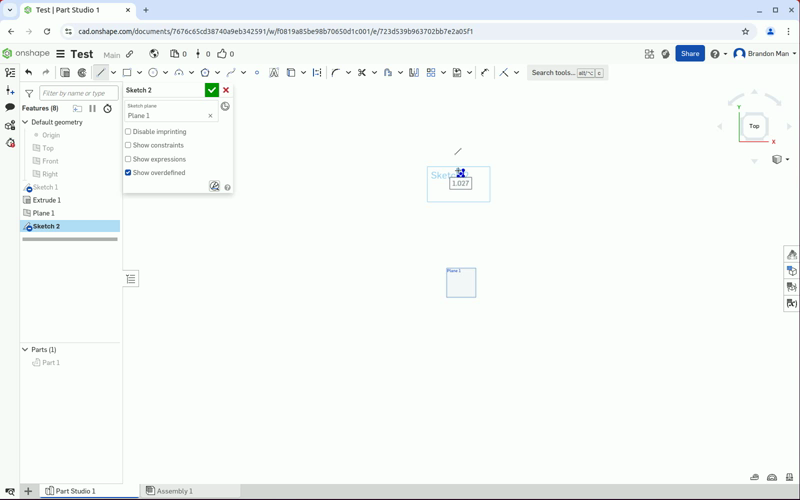
mouse_move(488, 170)
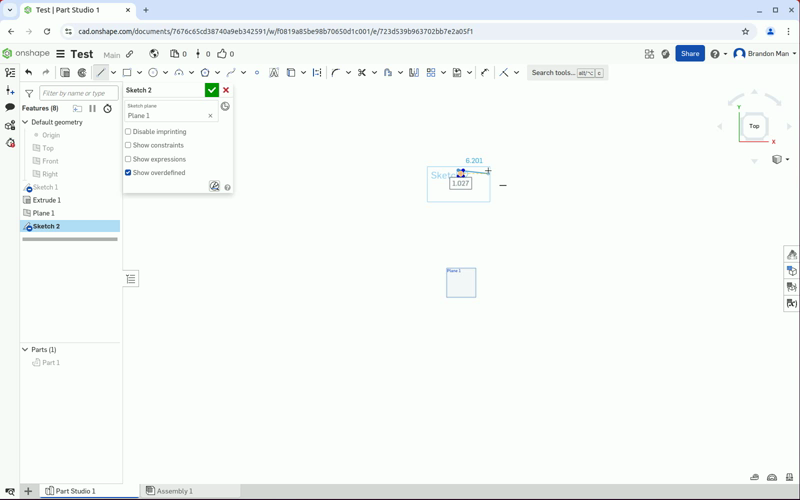
key_down(shift)
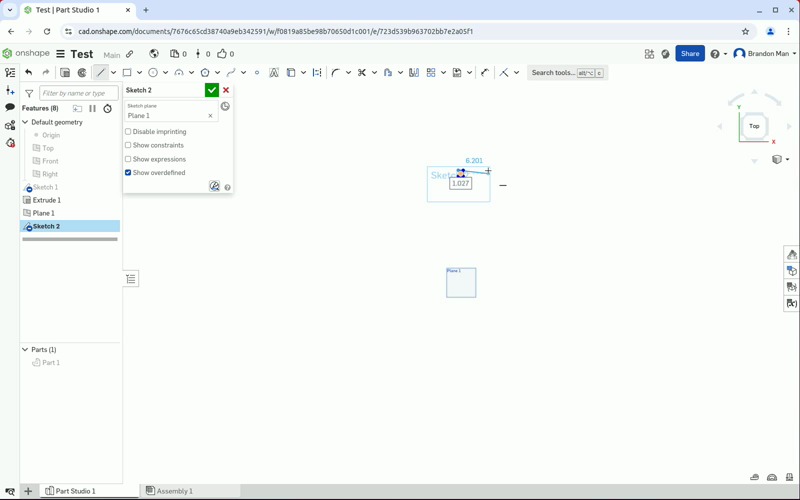
mouse_move(458, 176)
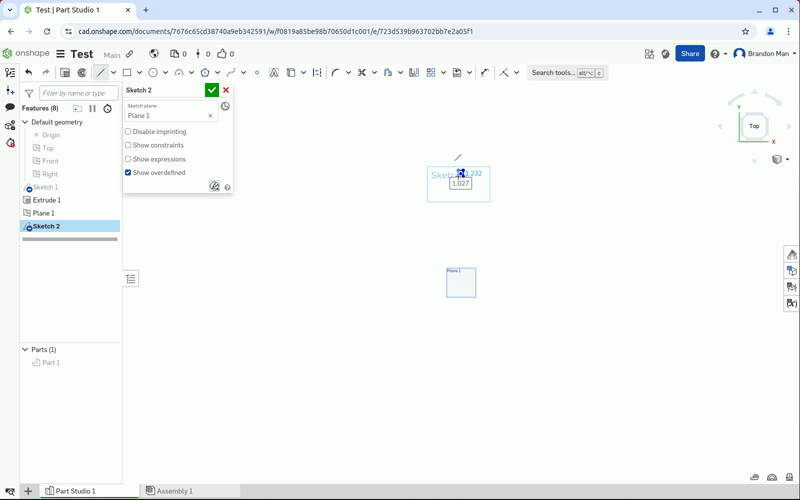
scroll(6)
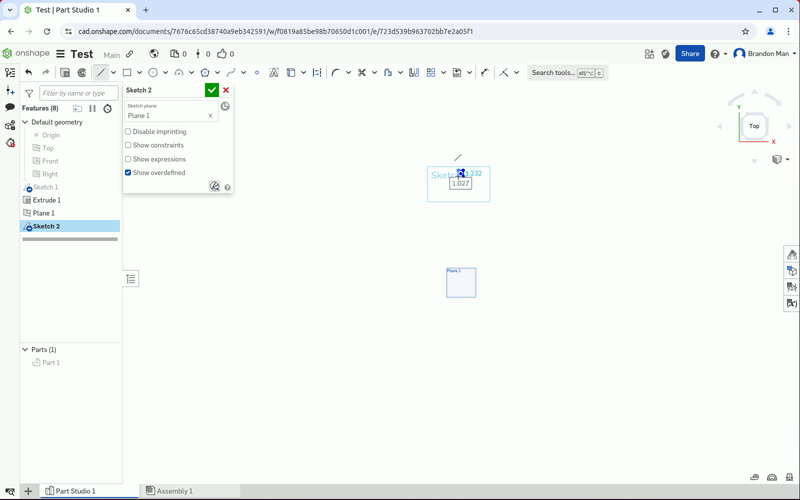
scroll(6)
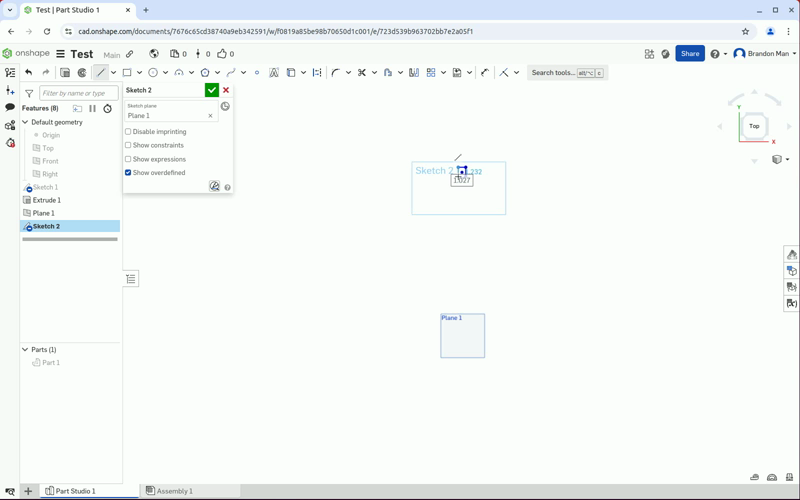
scroll(6)
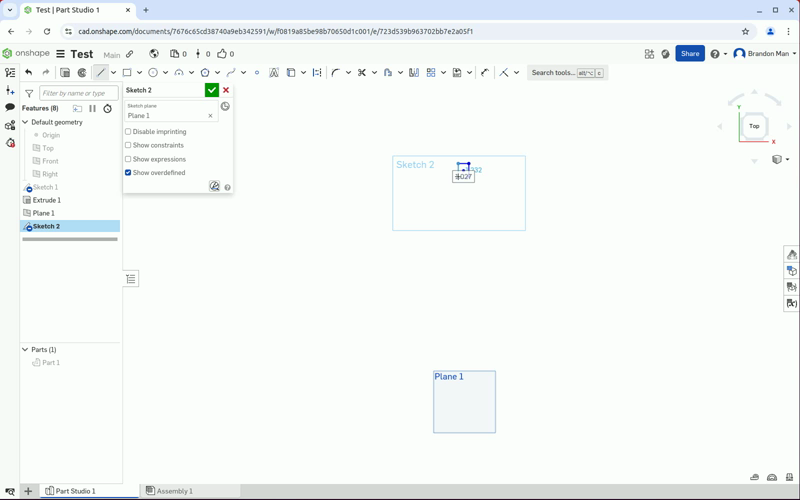
scroll(6)
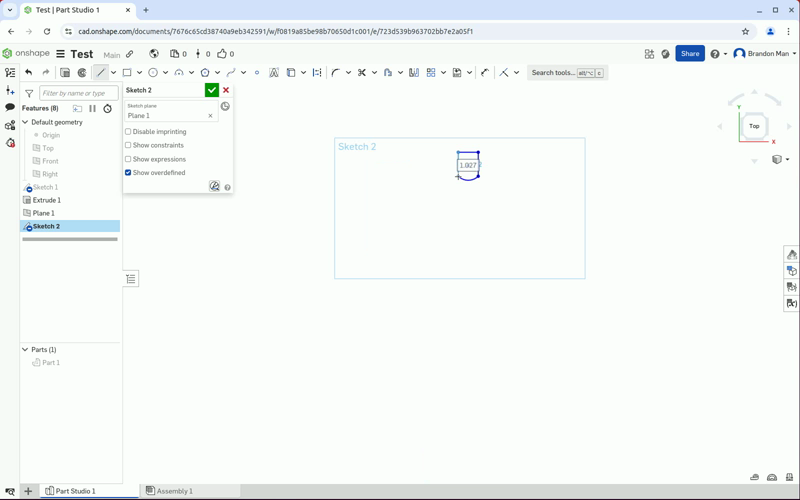
scroll(6)
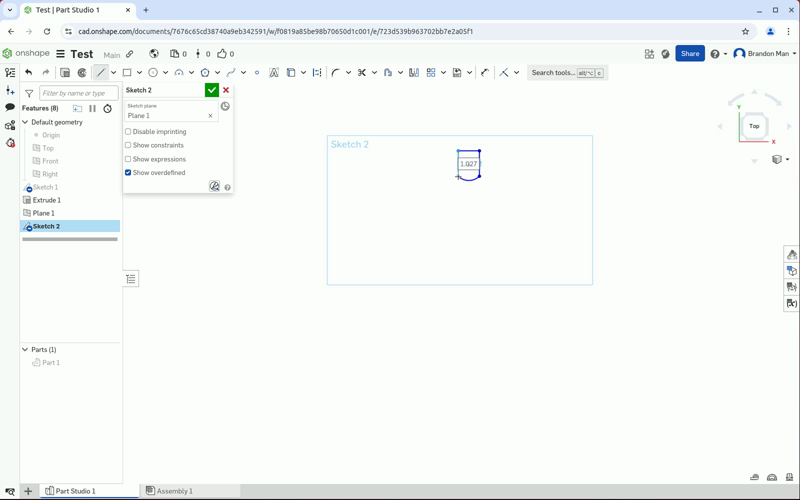
scroll(6)
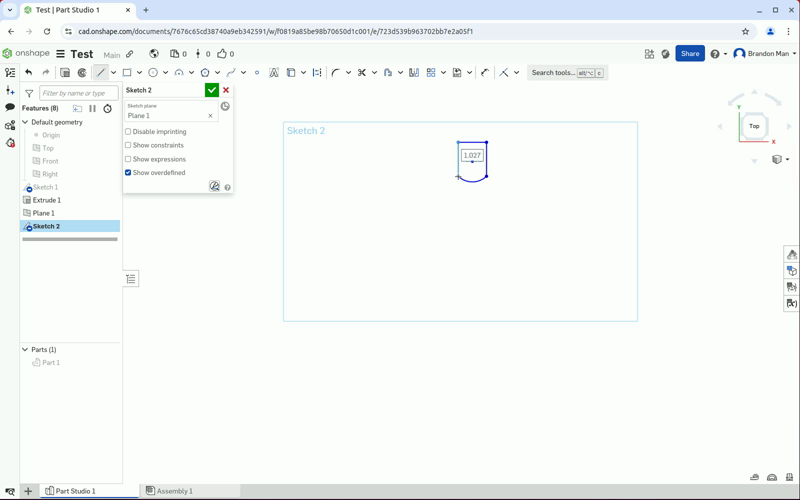
scroll(6)
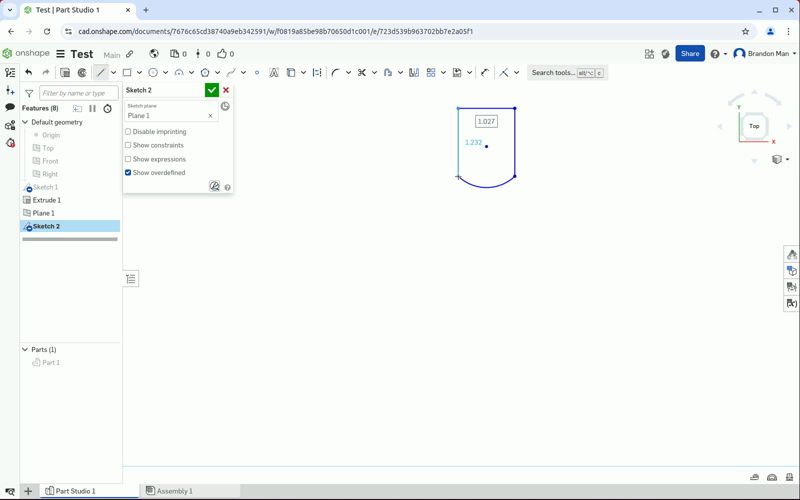
key_up(shift)
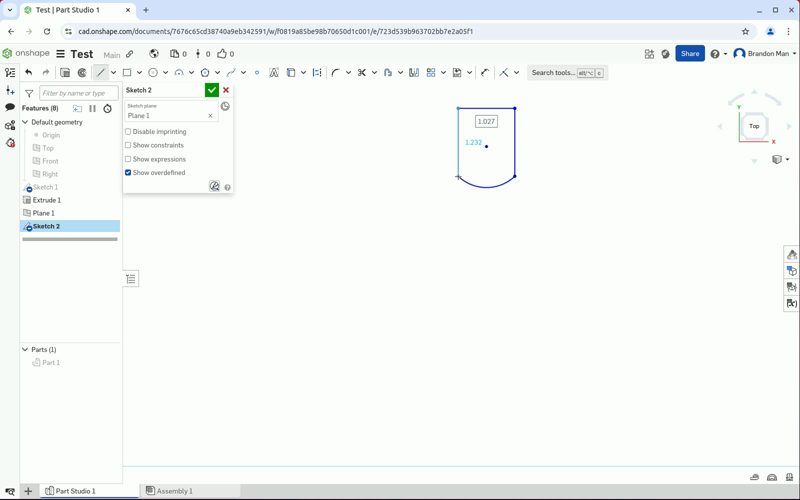
click(458, 176)
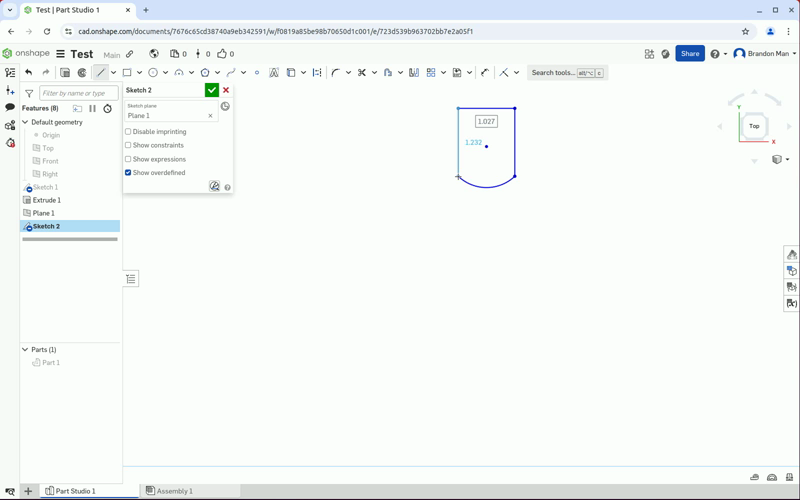
scroll(-6)
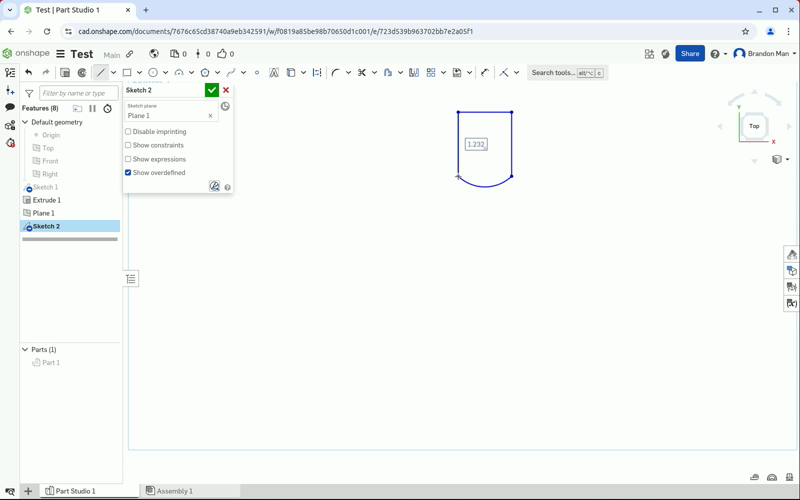
scroll(-6)
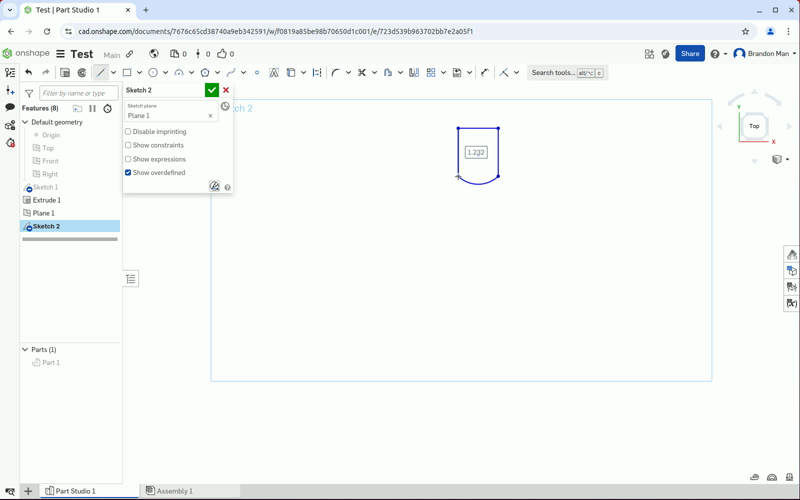
scroll(-6)
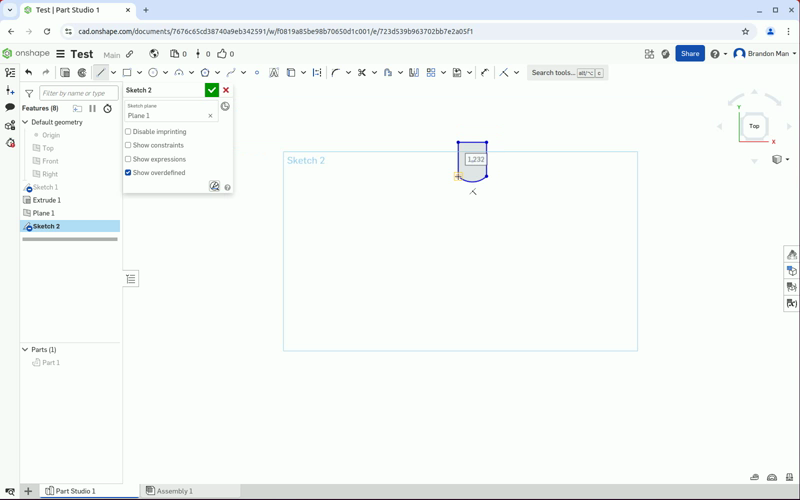
scroll(-6)
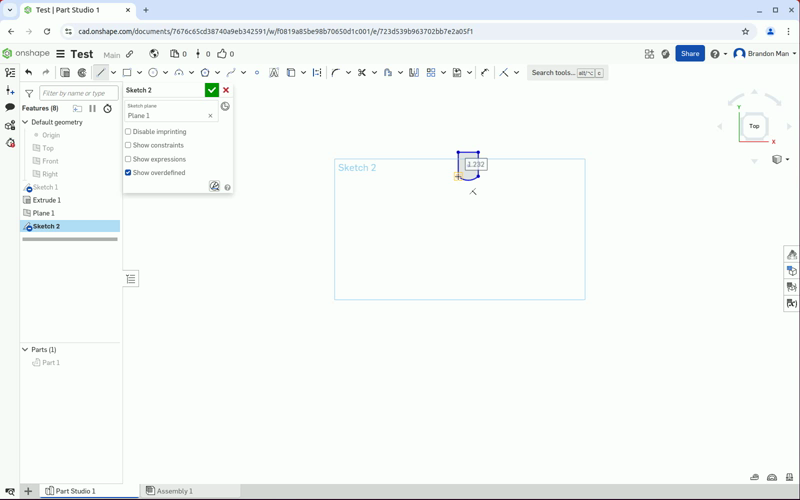
scroll(-6)
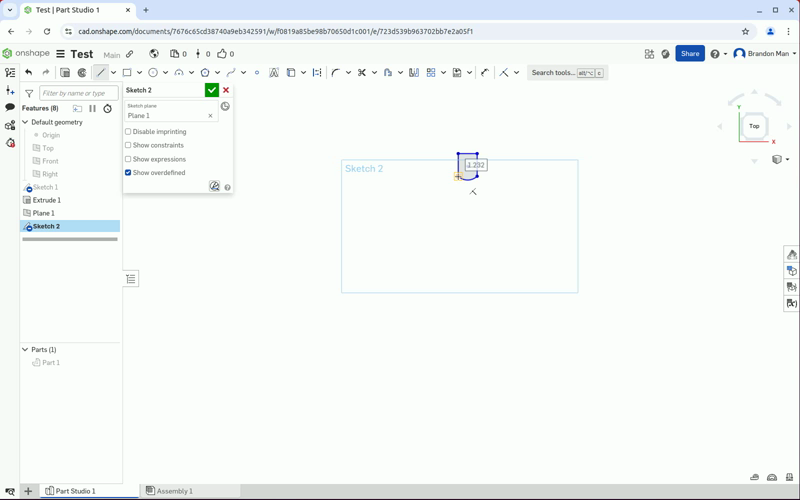
scroll(-6)
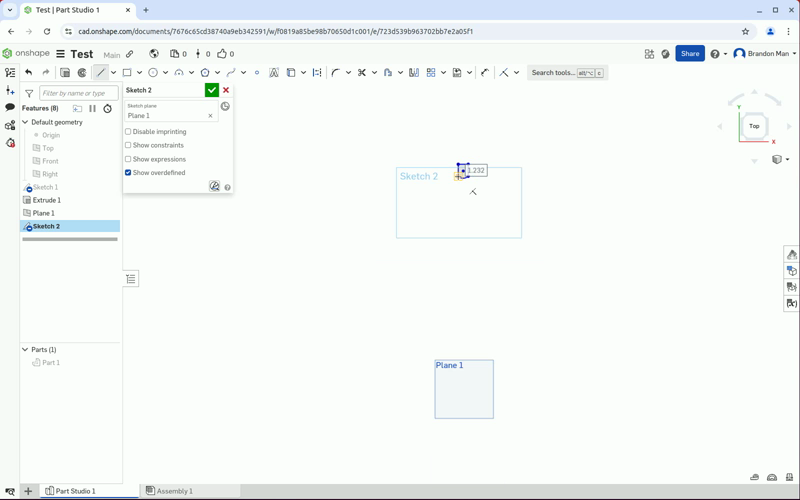
scroll(-6)
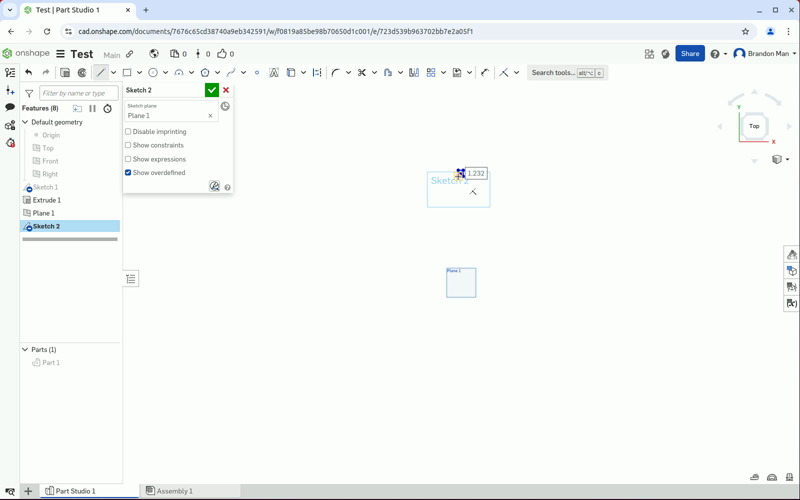
key(esc)
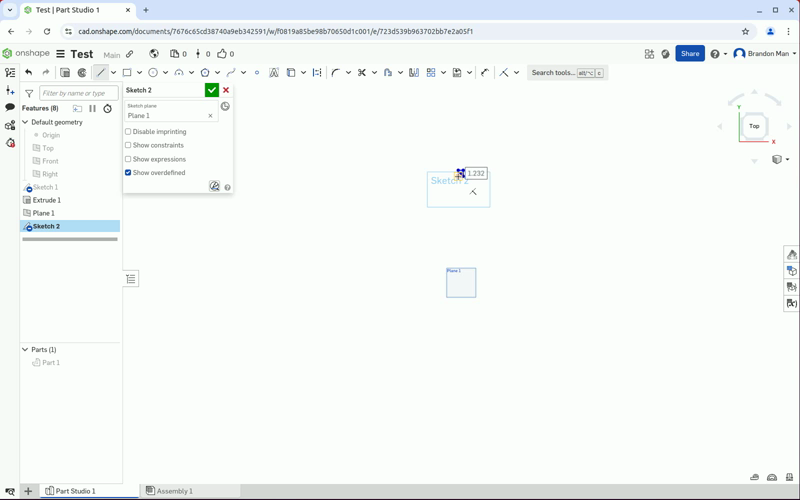
mouse_move(460, 172)
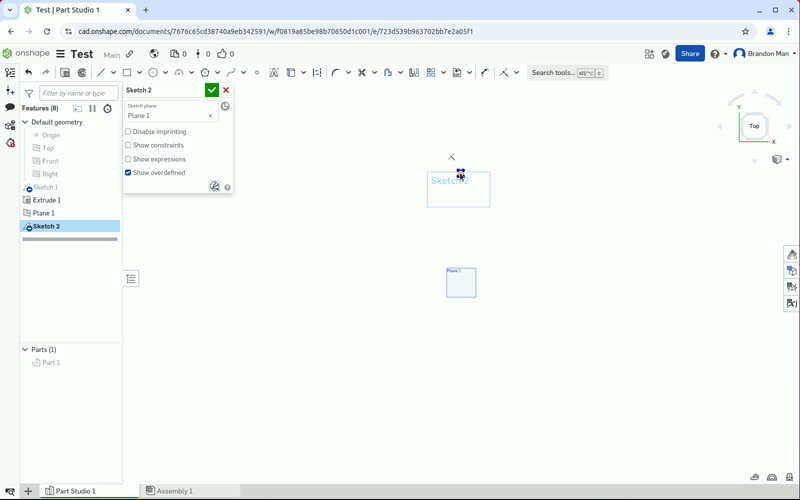
scroll(6)
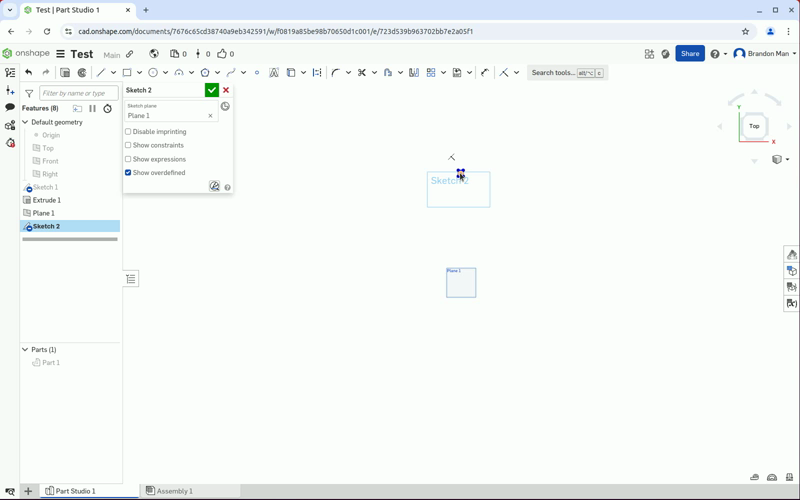
scroll(6)
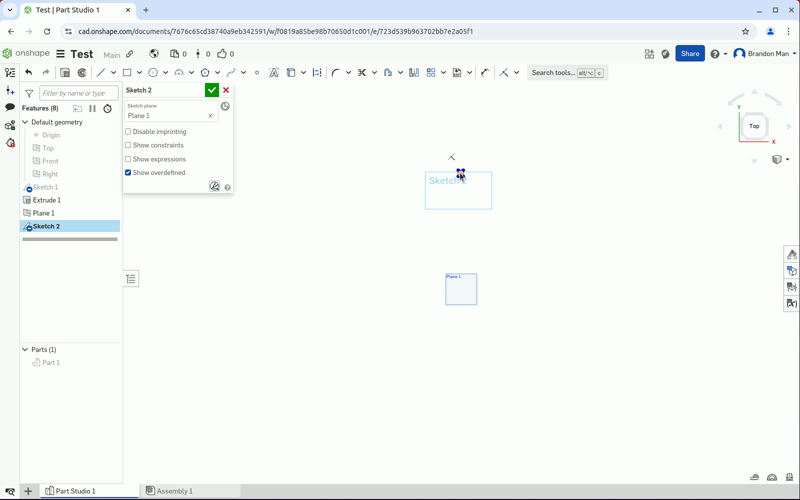
scroll(6)
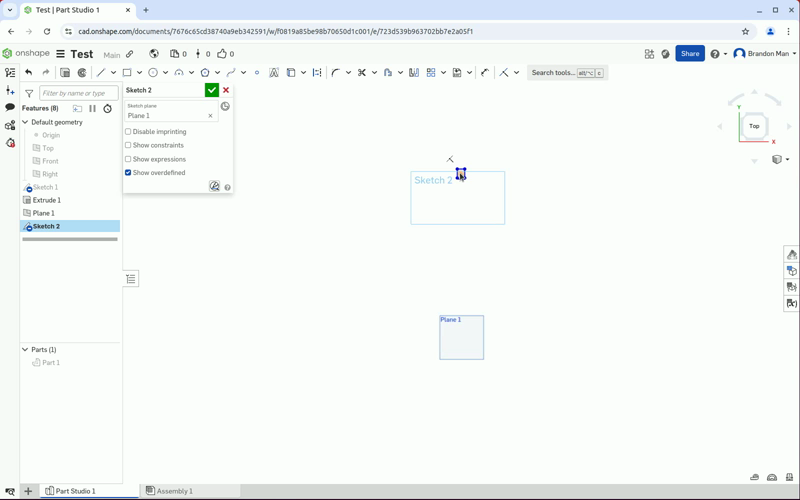
scroll(6)
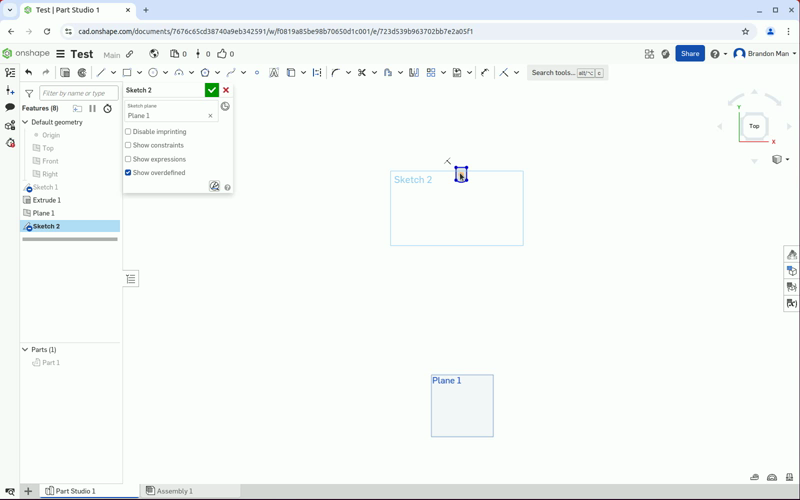
scroll(6)
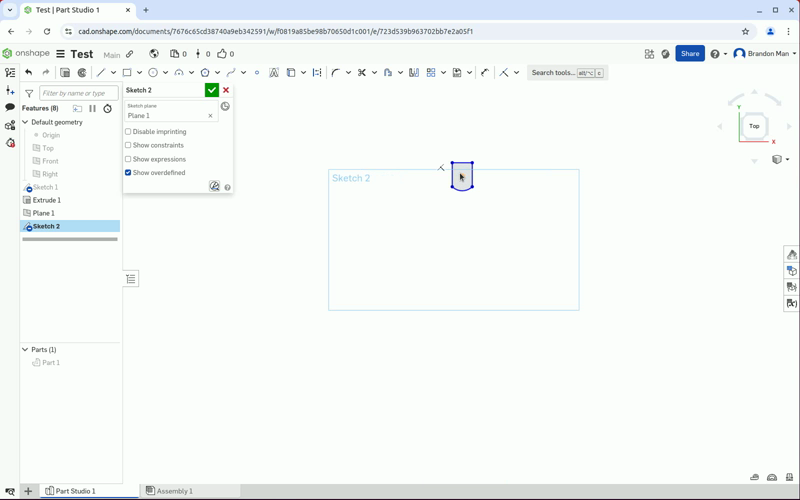
scroll(6)
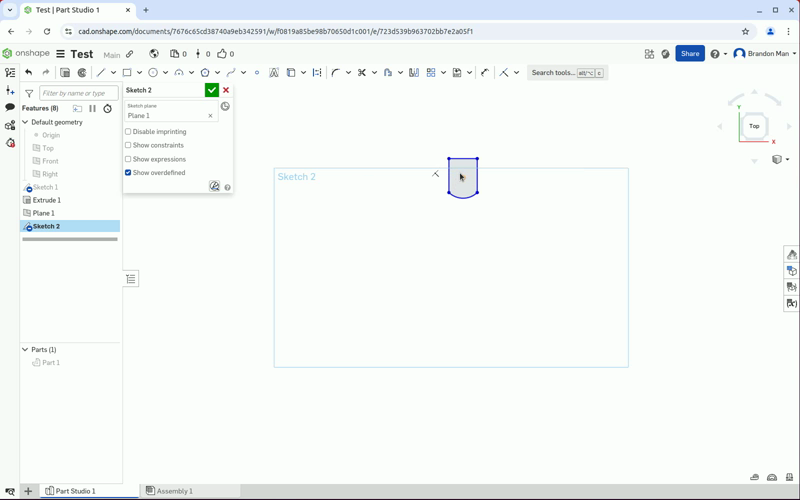
scroll(6)
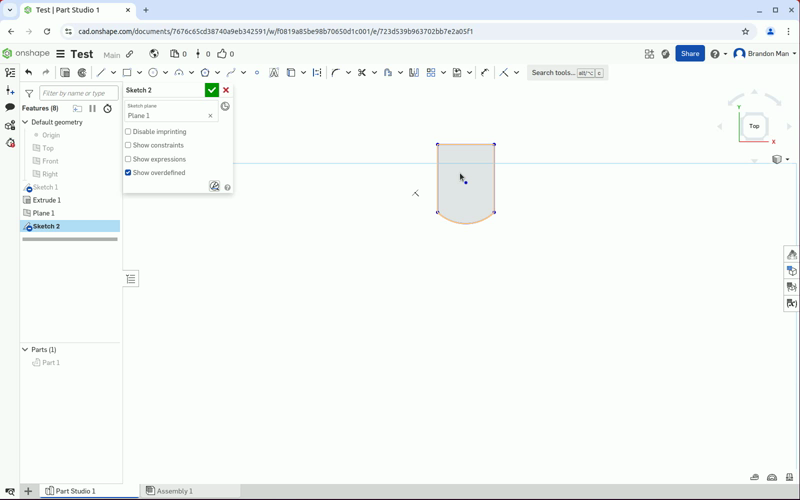
click(460, 172)
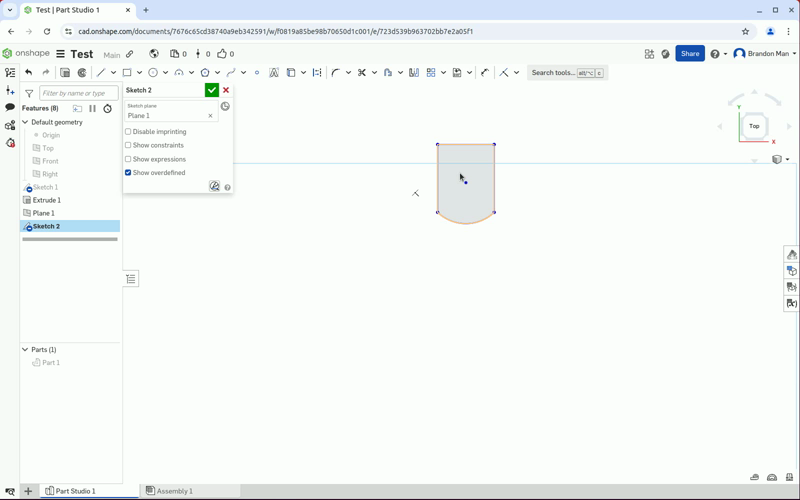
scroll(-6)
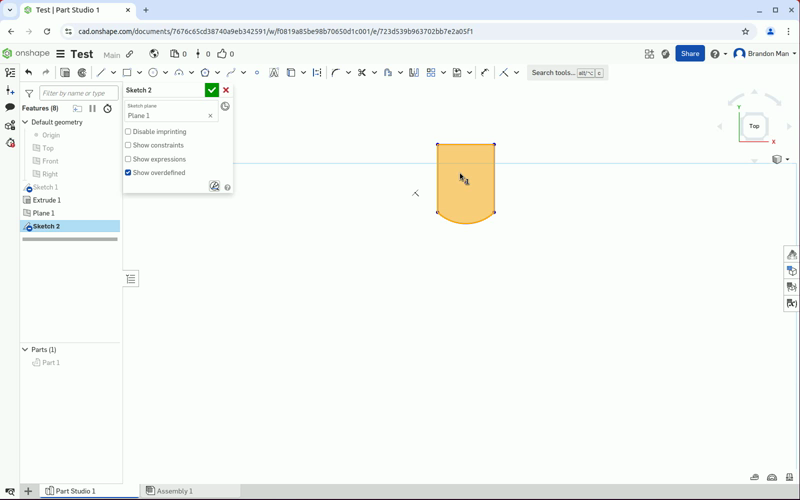
scroll(-6)
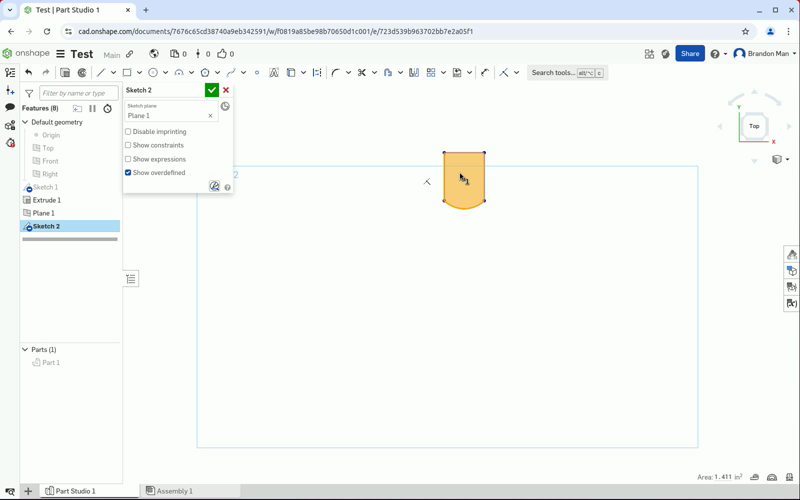
scroll(-6)
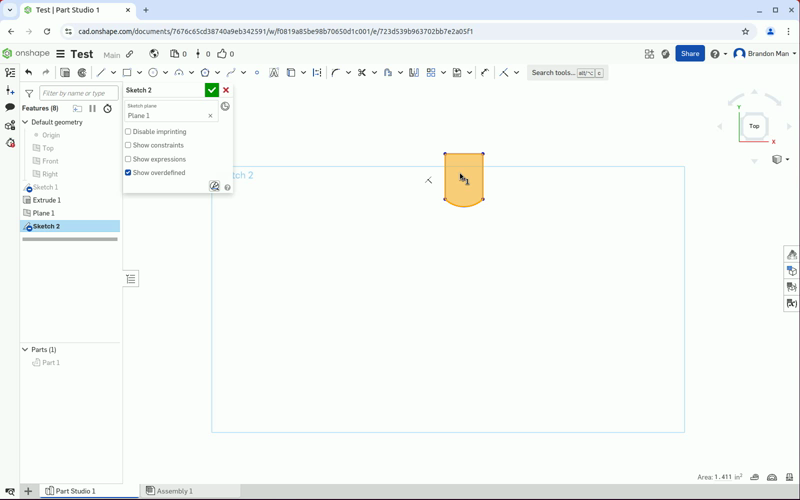
scroll(-6)
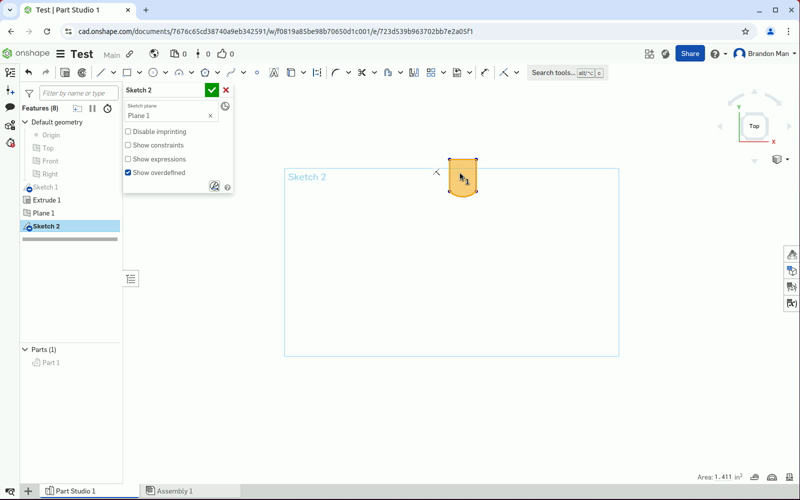
scroll(-6)
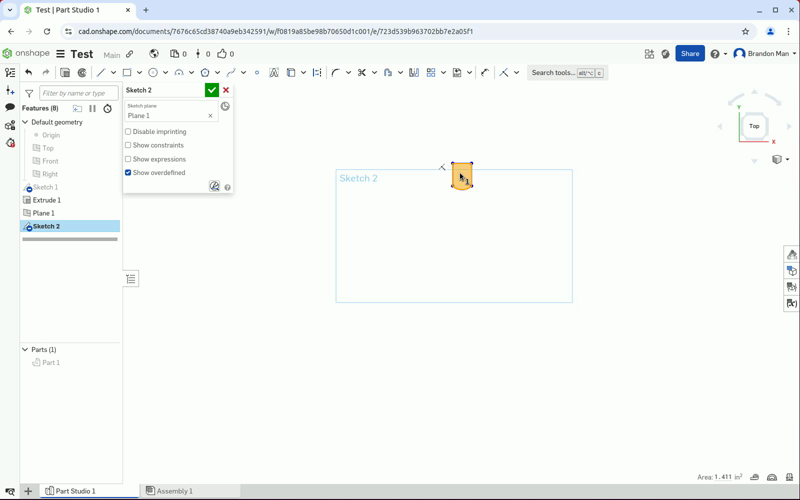
scroll(-6)
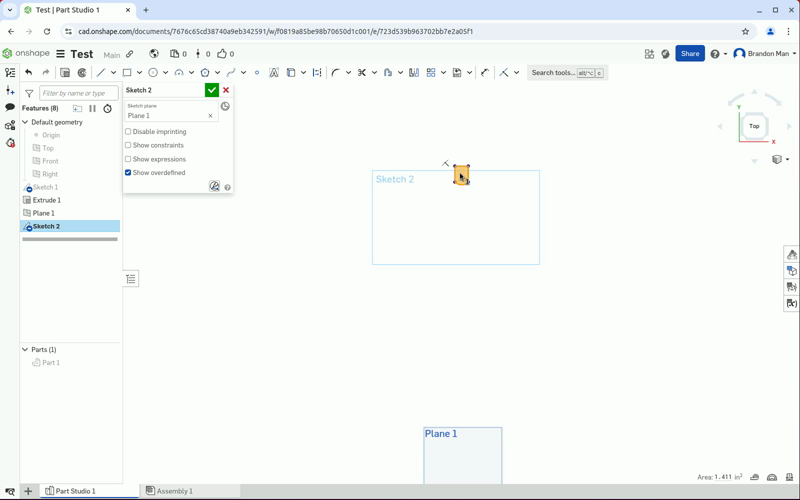
scroll(-6)
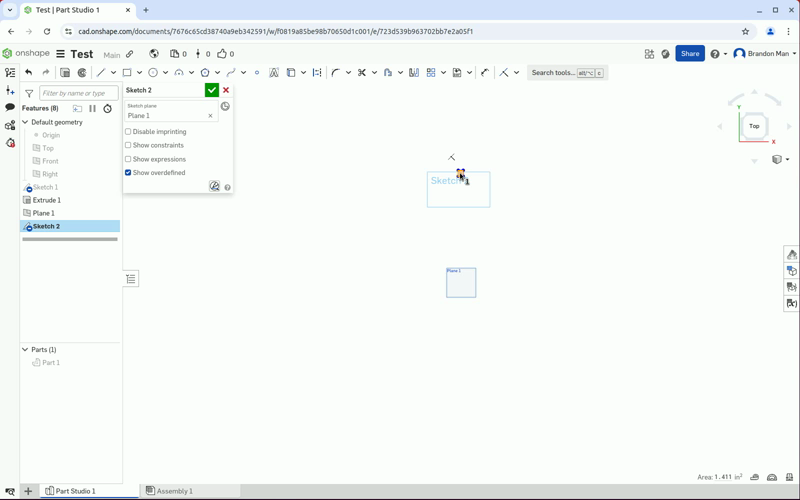
mouse_move(73, 352)
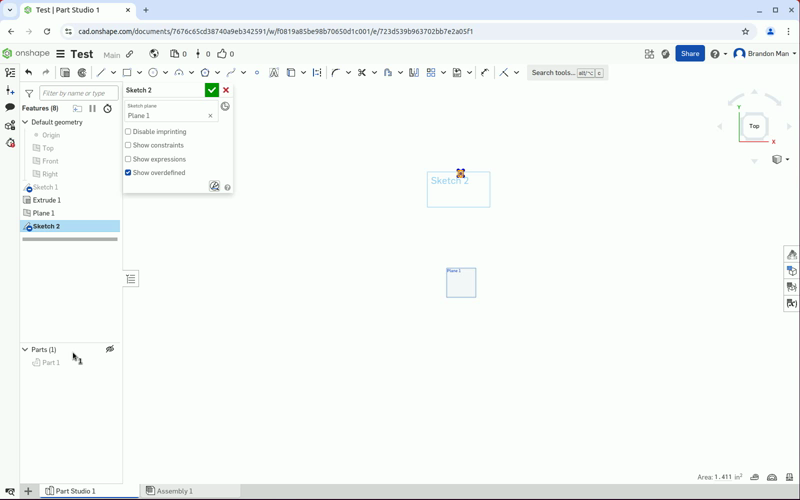
key(shift+y)
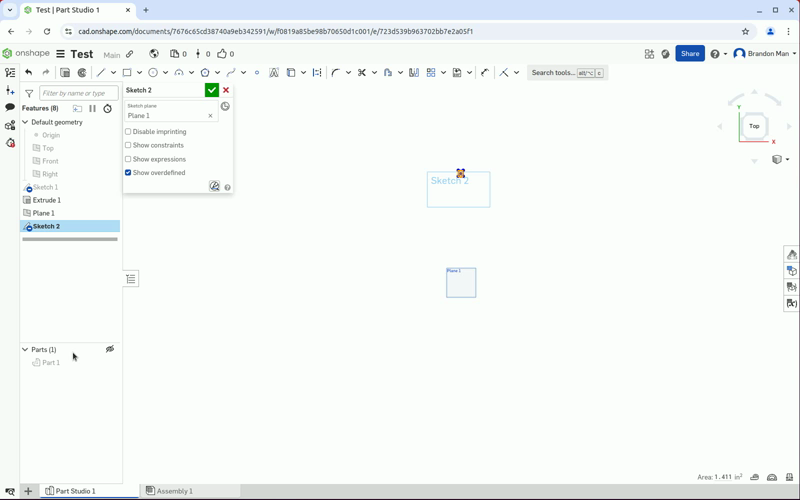
key(shift+e)
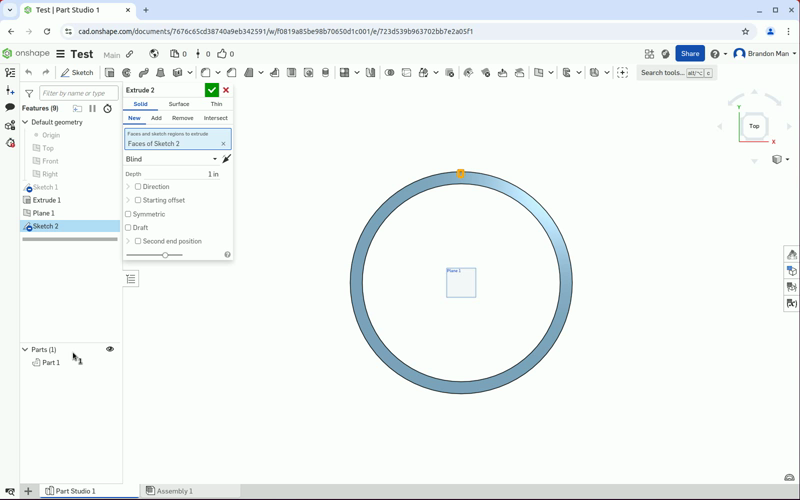
mouse_move(143, 106)
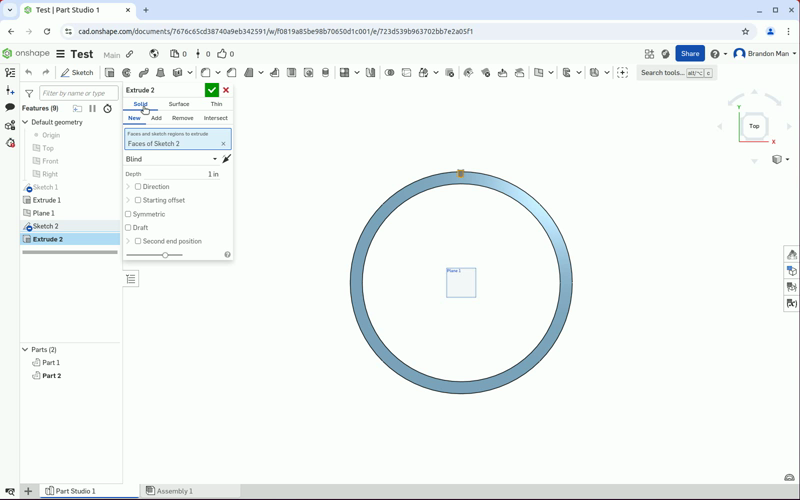
click(143, 106)
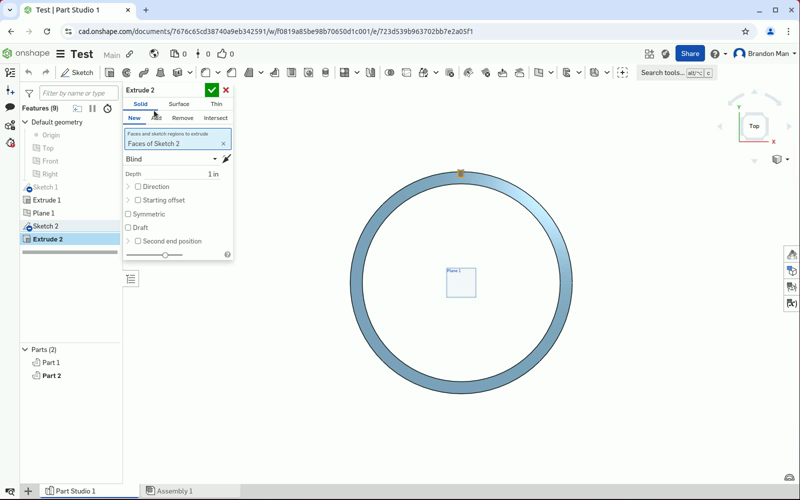
mouse_move(186, 120)
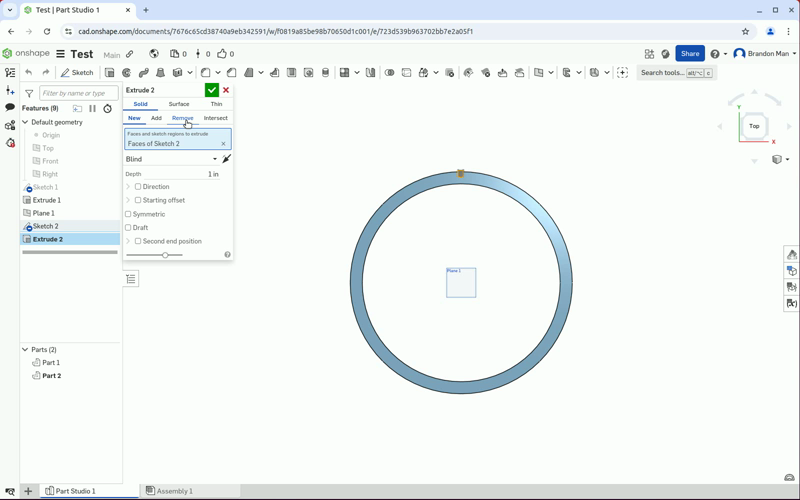
click(186, 120)
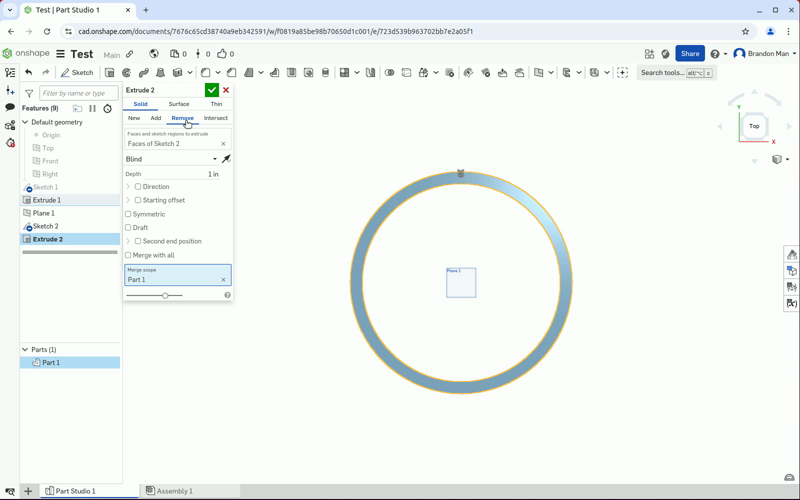
key(tab, 4)
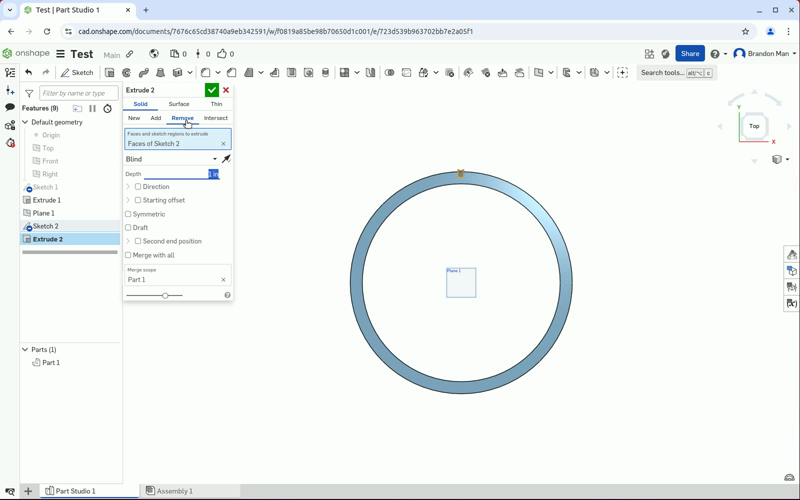
text(1.926)
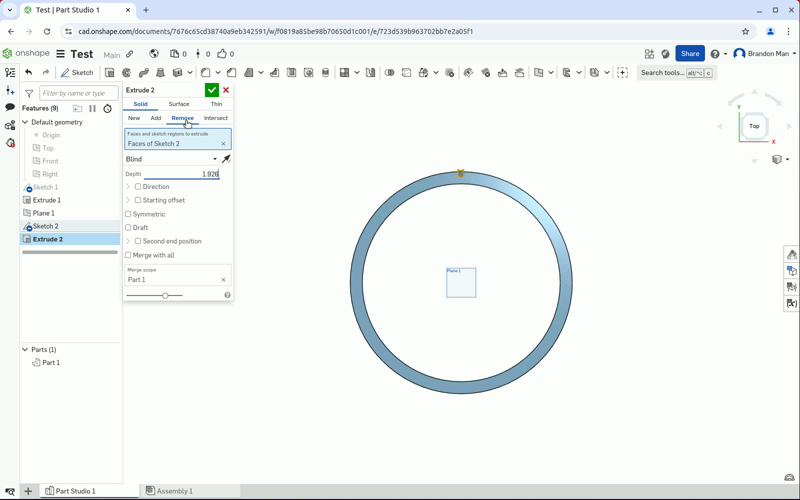
key(tab, 6)
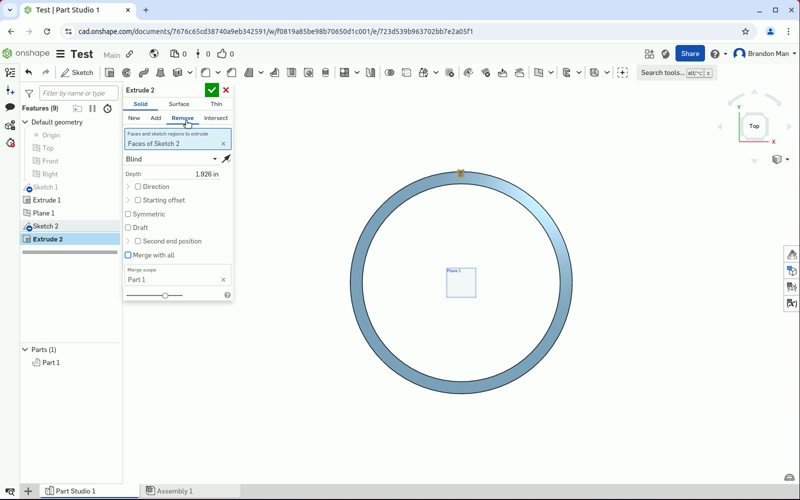
key(space)
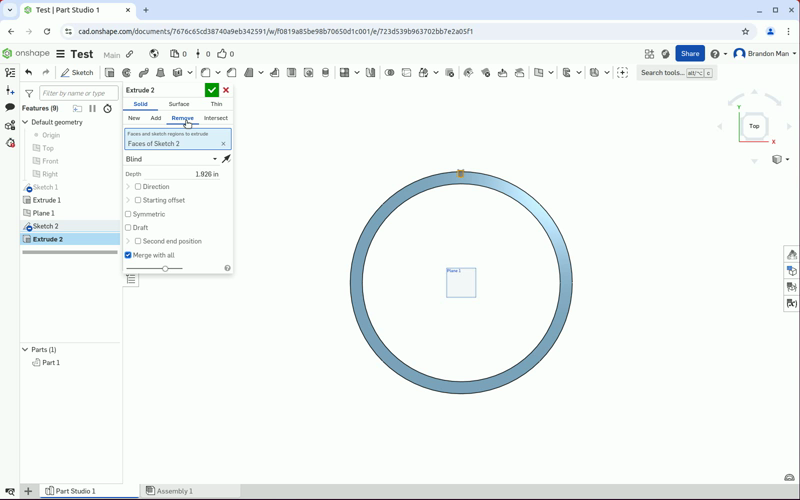
key(enter)
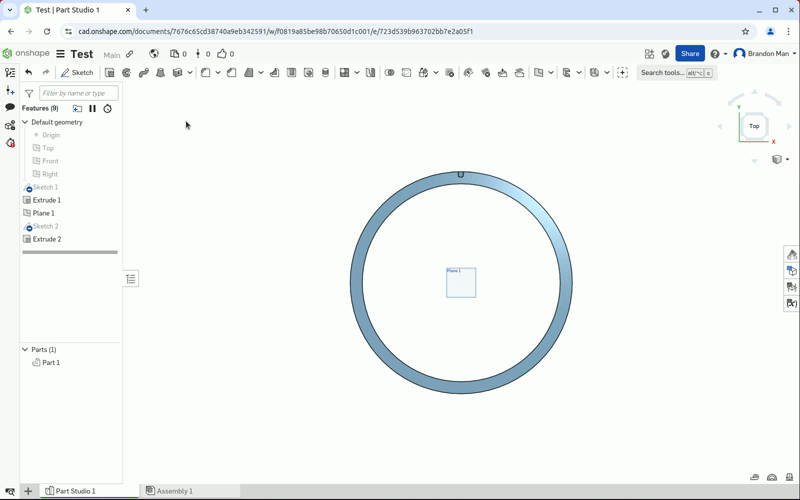
key(shift+h)
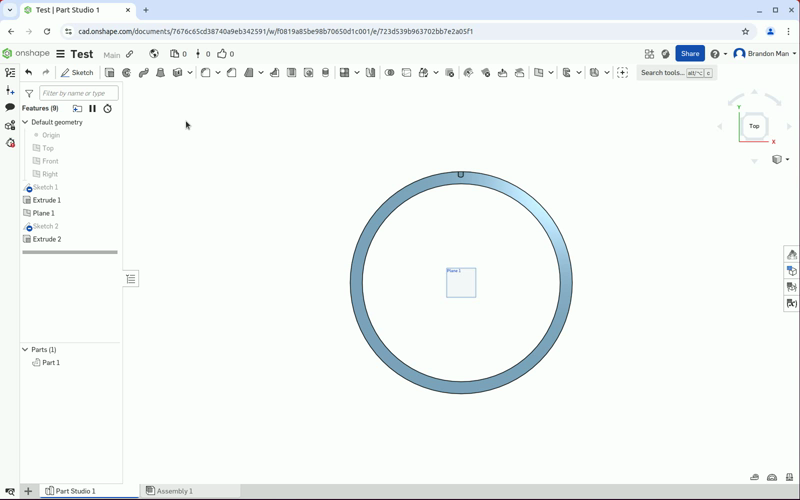
key(shift+h)
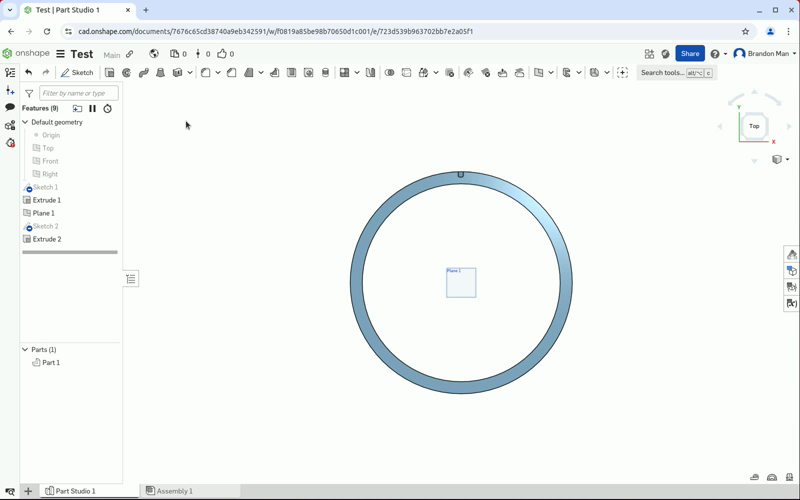
mouse_move(73, 189)
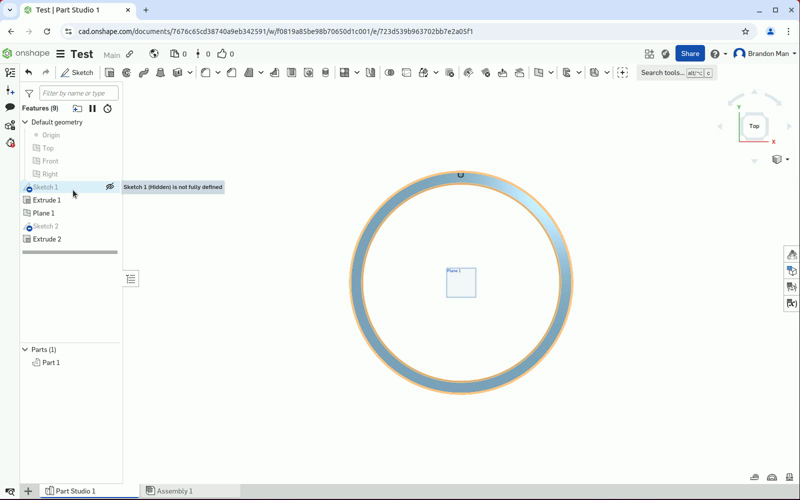
click(73, 189)
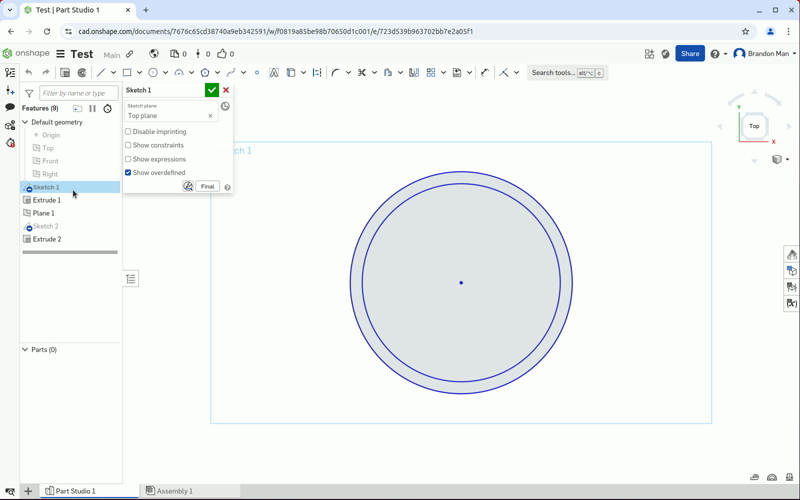
mouse_move(229, 92)
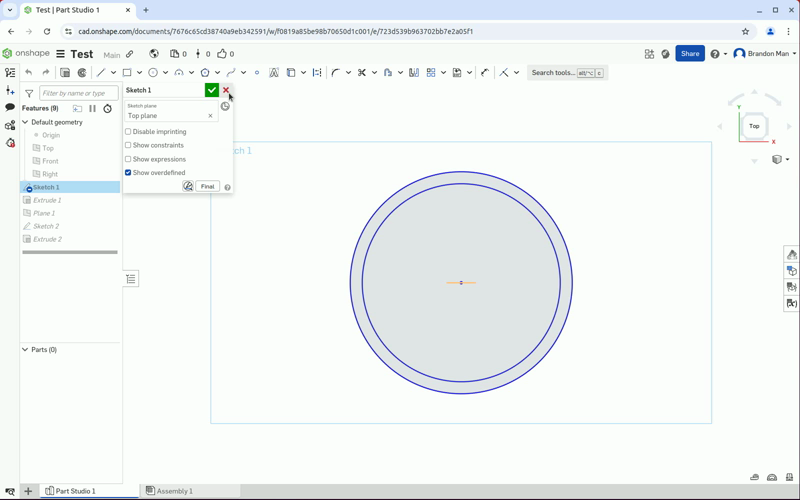
click(229, 92)
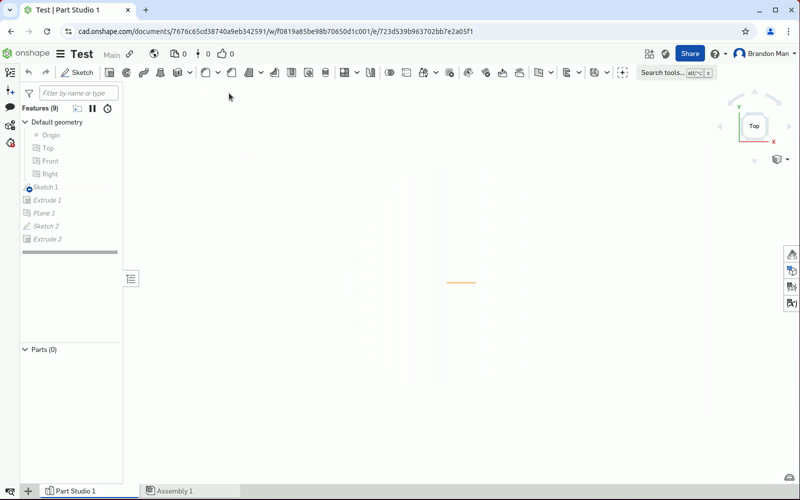
key(shift+s)
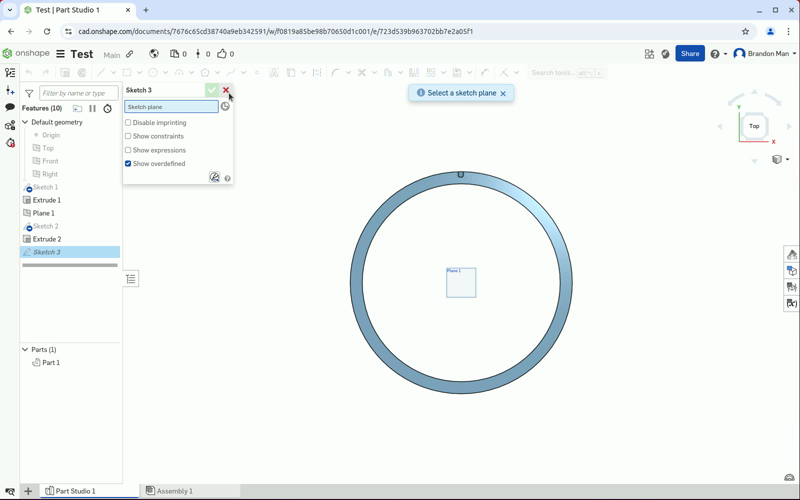
mouse_move(73, 215)
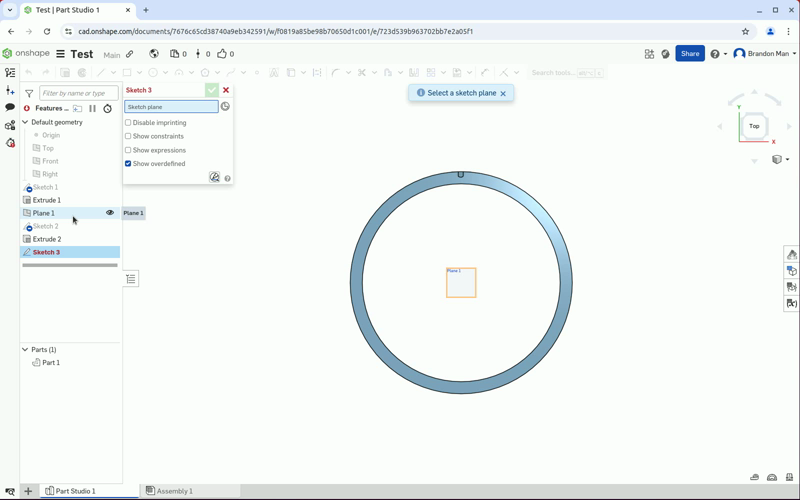
click(73, 215)
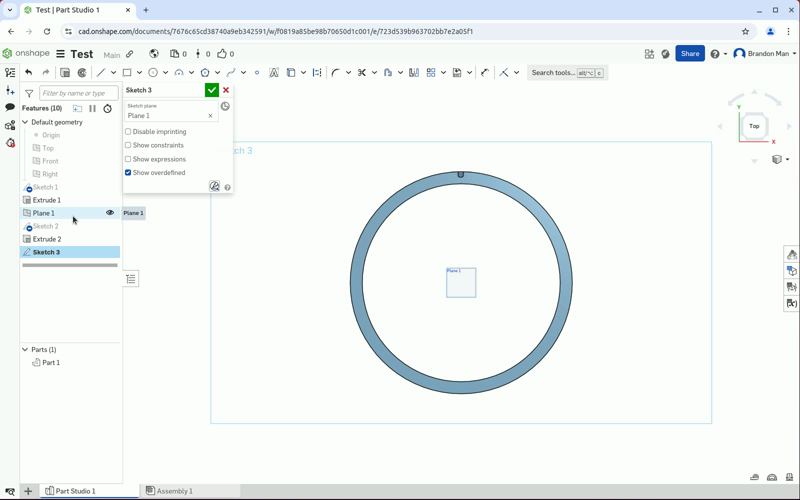
mouse_move(73, 352)
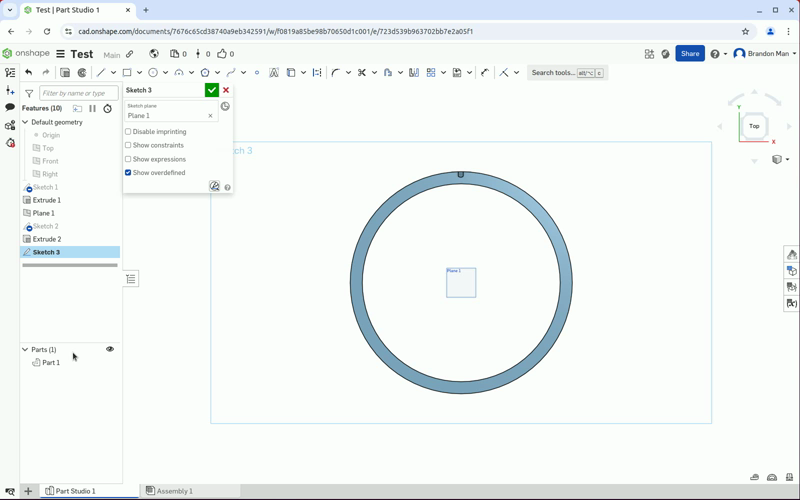
key(y)
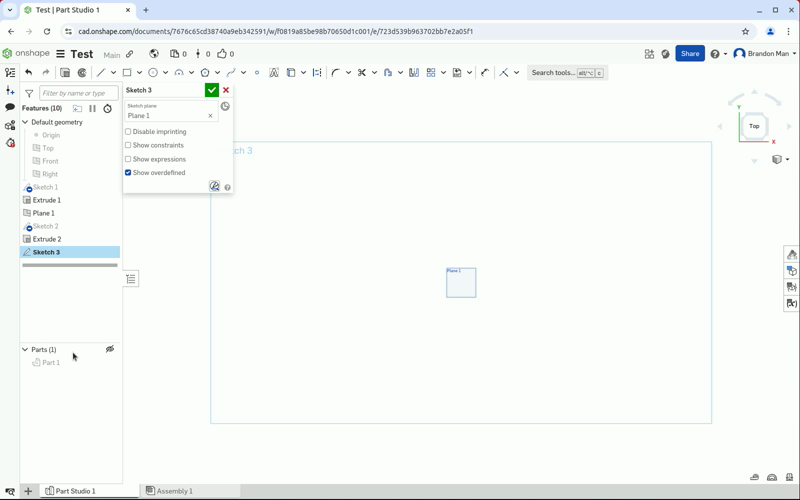
key(a)
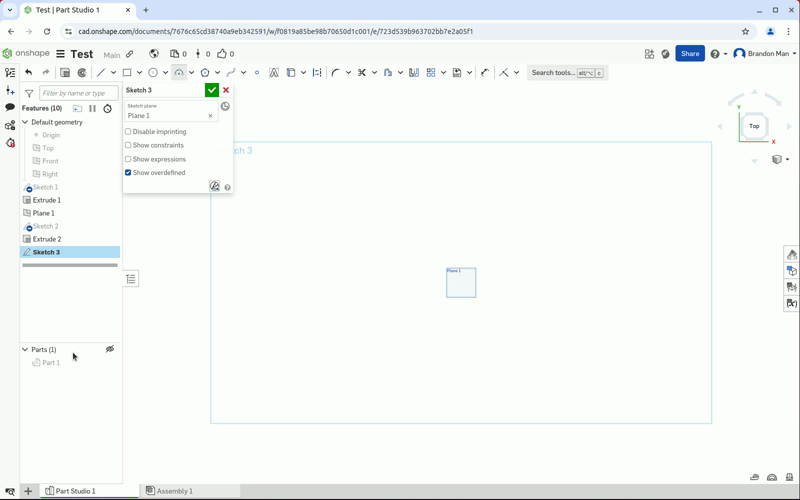
key_down(shift)
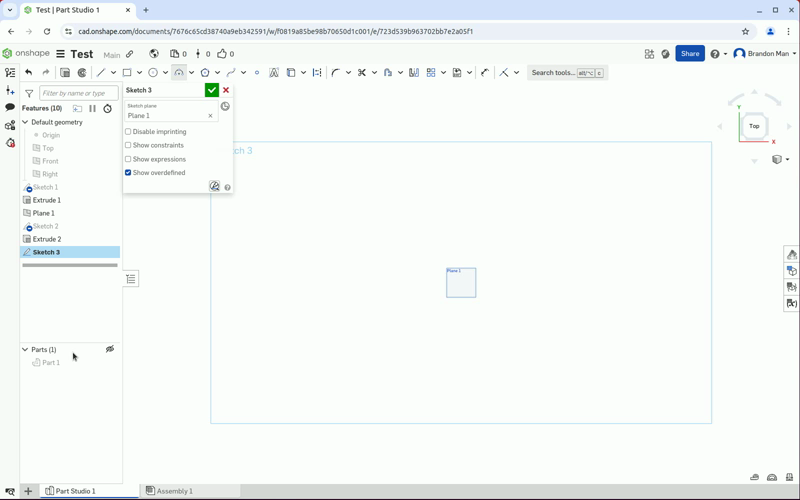
mouse_move(458, 182)
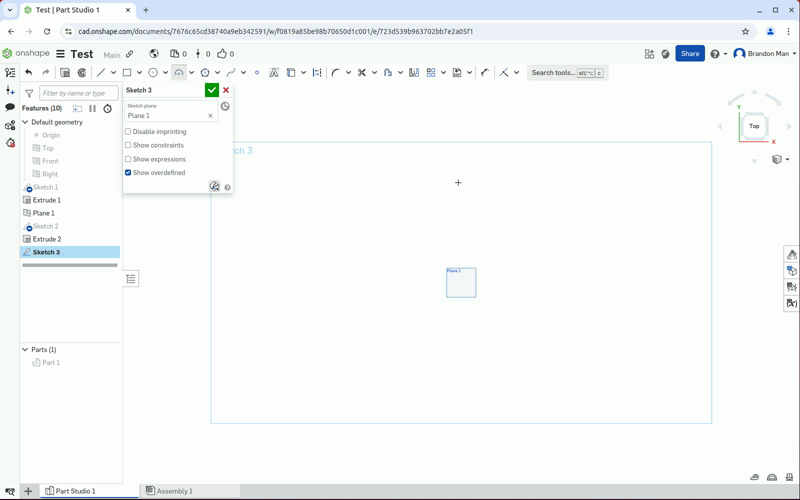
click(458, 182)
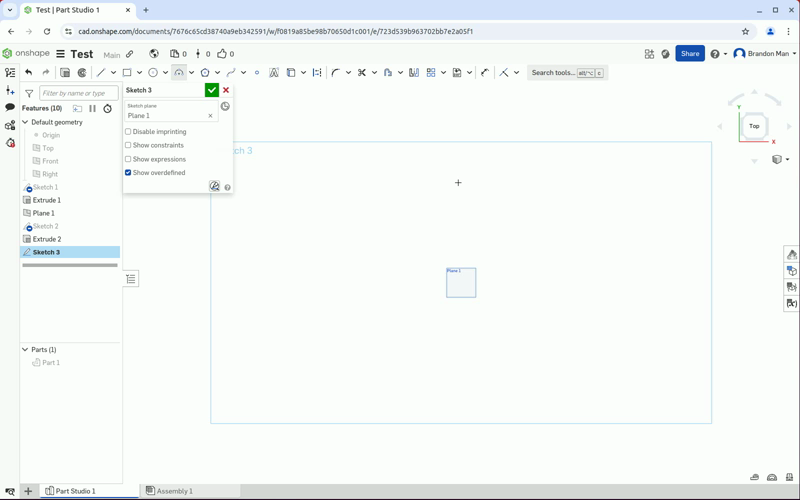
key_up(shift)
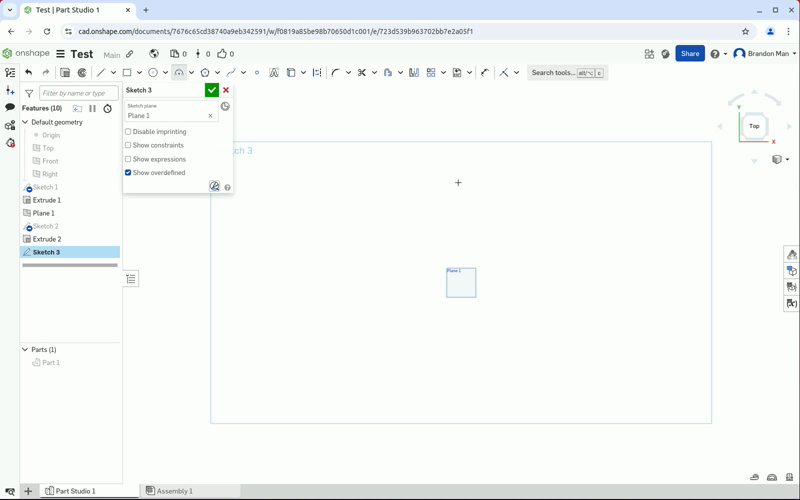
key_down(shift)
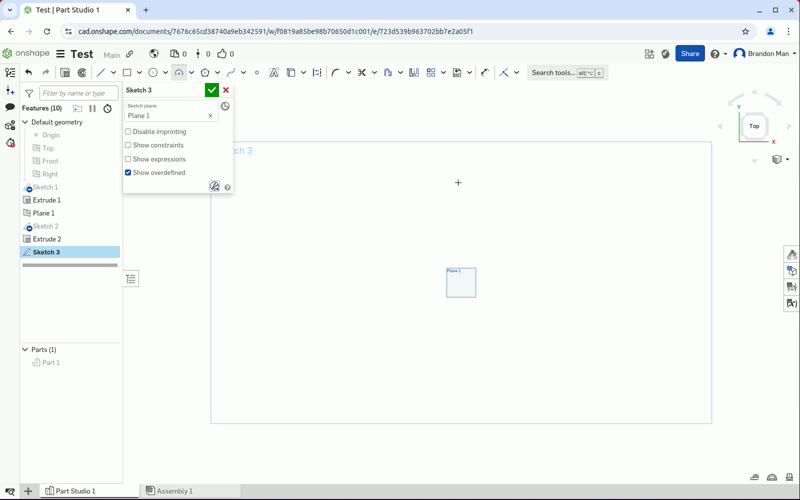
mouse_move(462, 182)
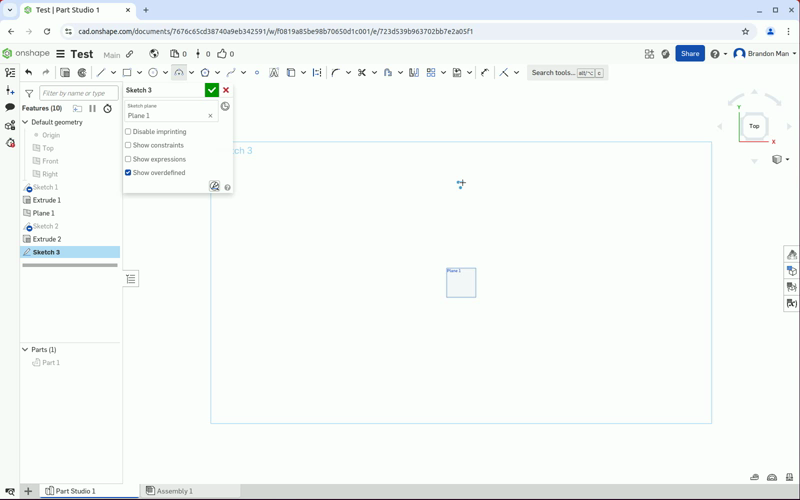
scroll(6)
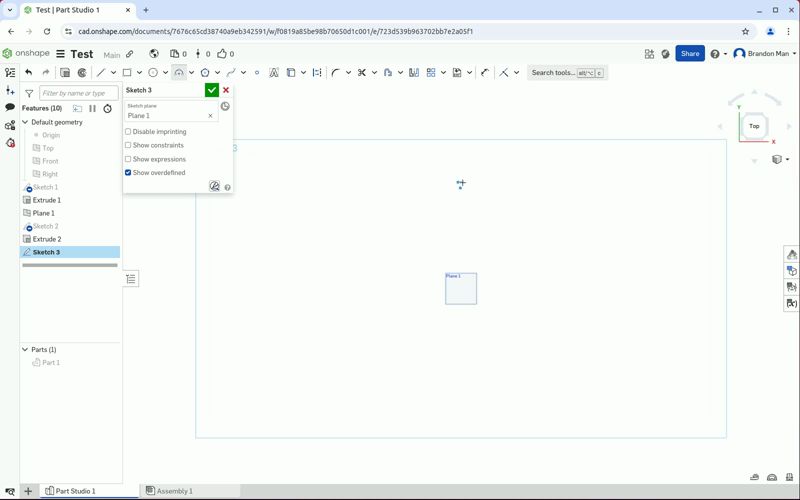
scroll(6)
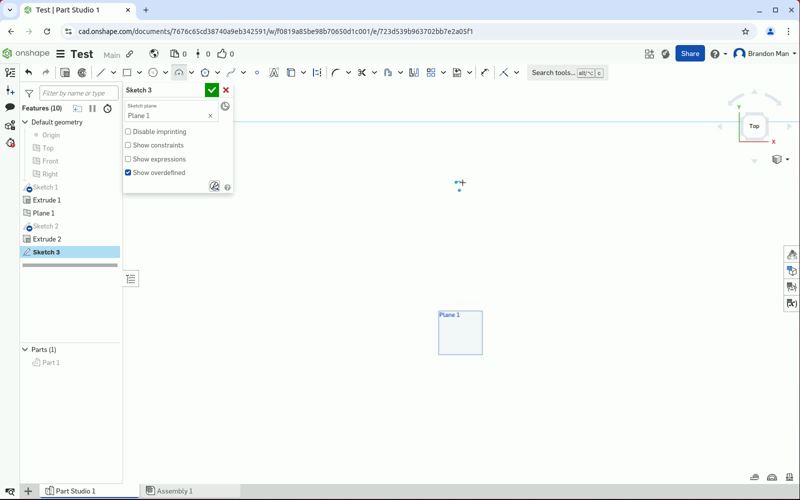
scroll(6)
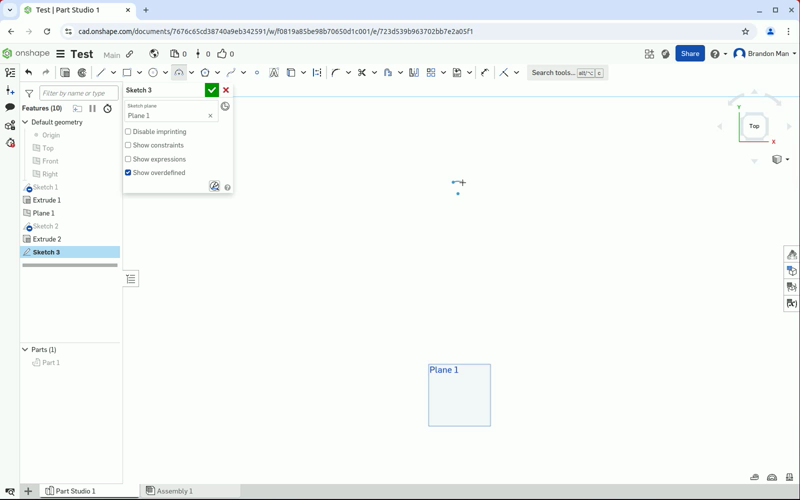
scroll(6)
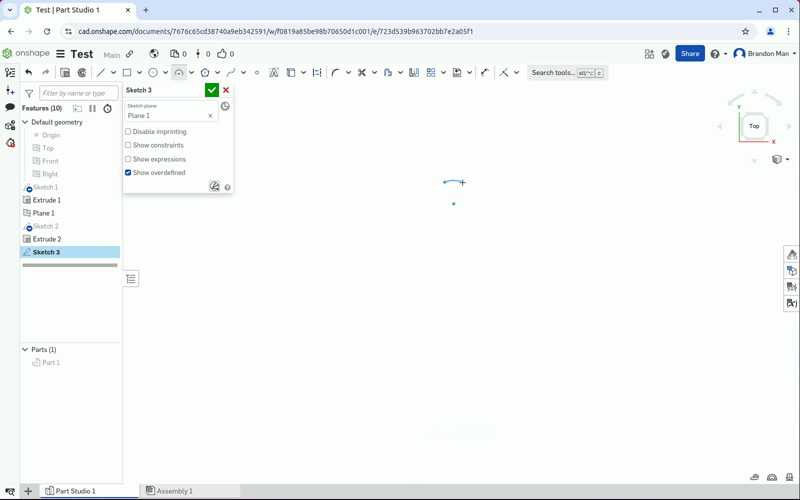
scroll(6)
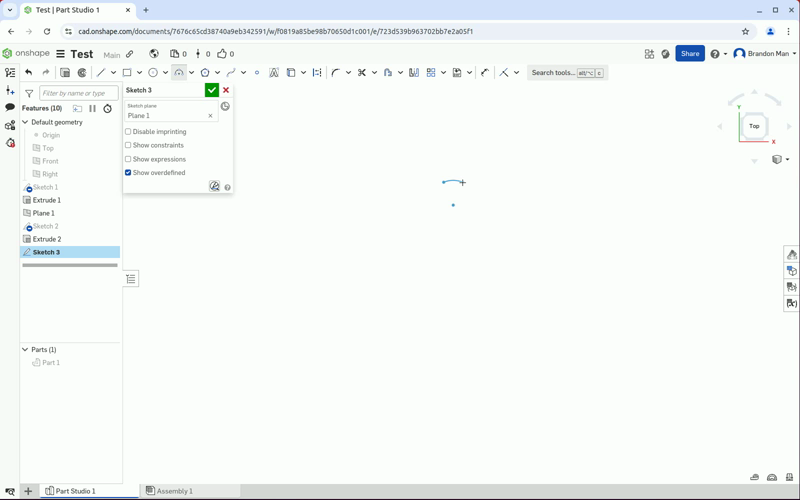
scroll(6)
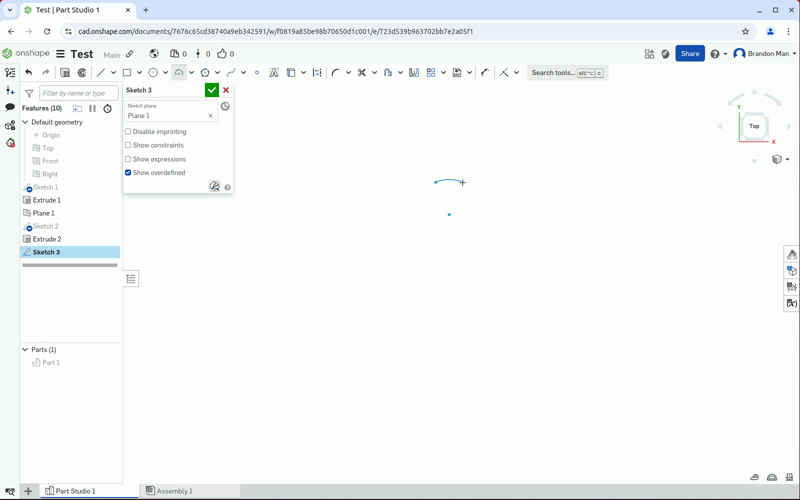
scroll(6)
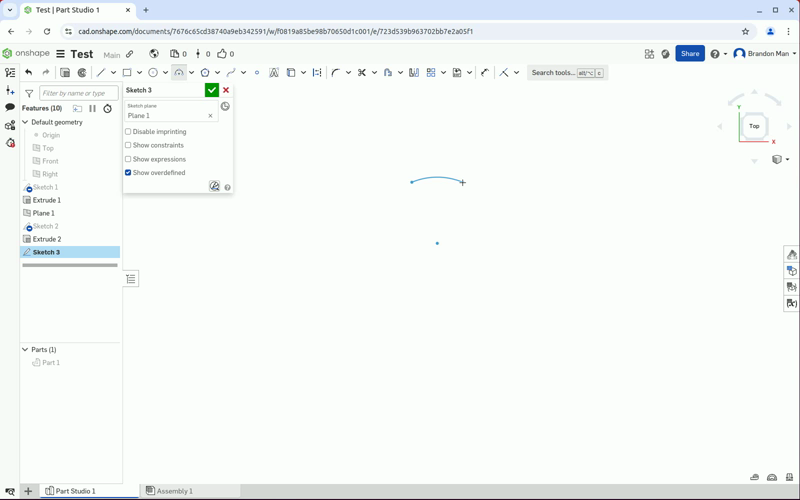
click(462, 182)
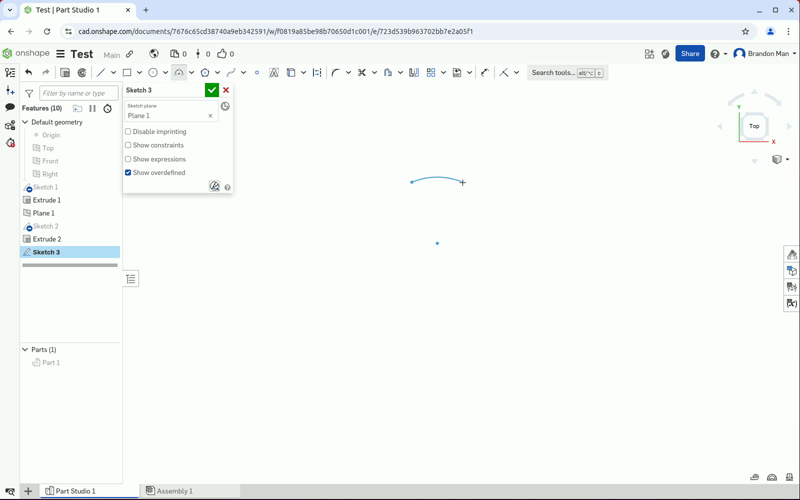
scroll(-6)
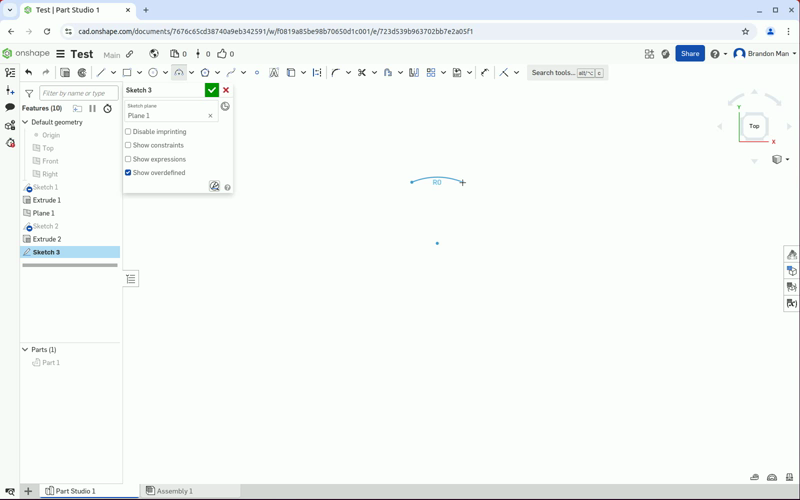
scroll(-6)
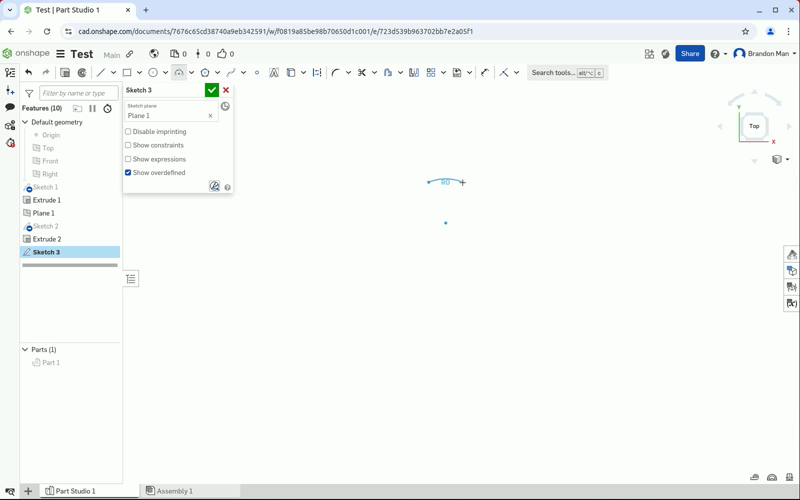
scroll(-6)
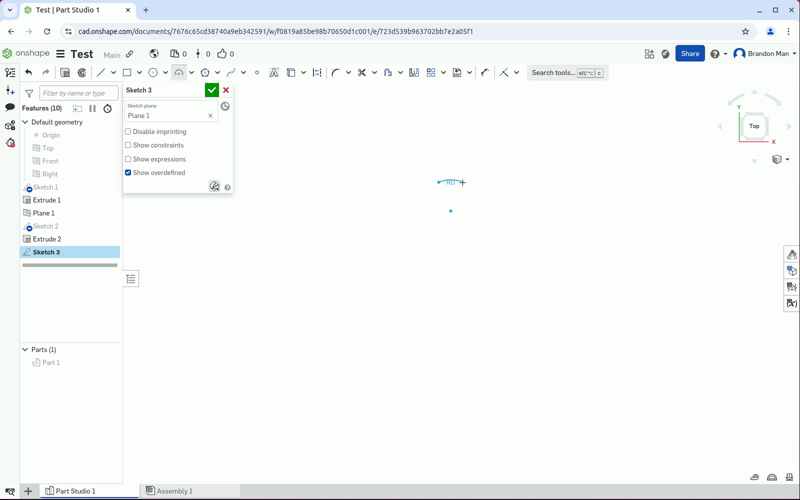
scroll(-6)
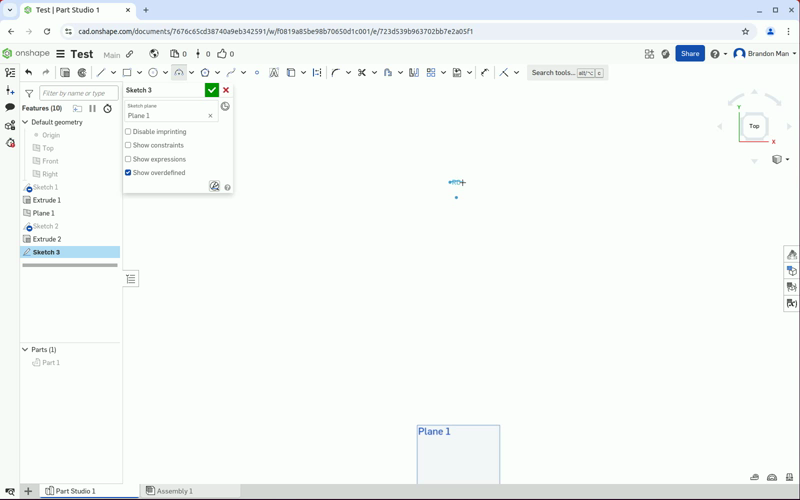
scroll(-6)
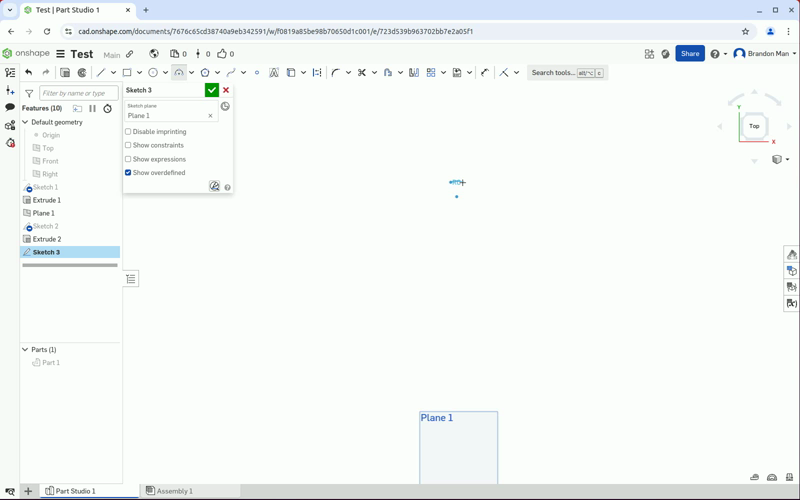
scroll(-6)
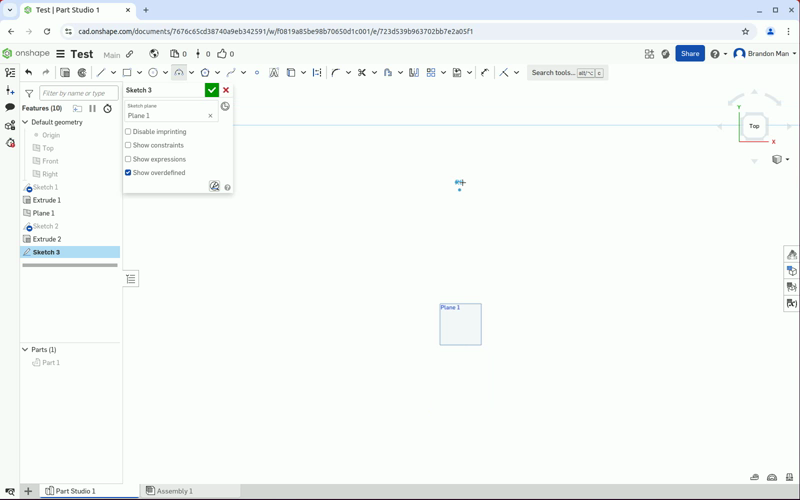
scroll(-6)
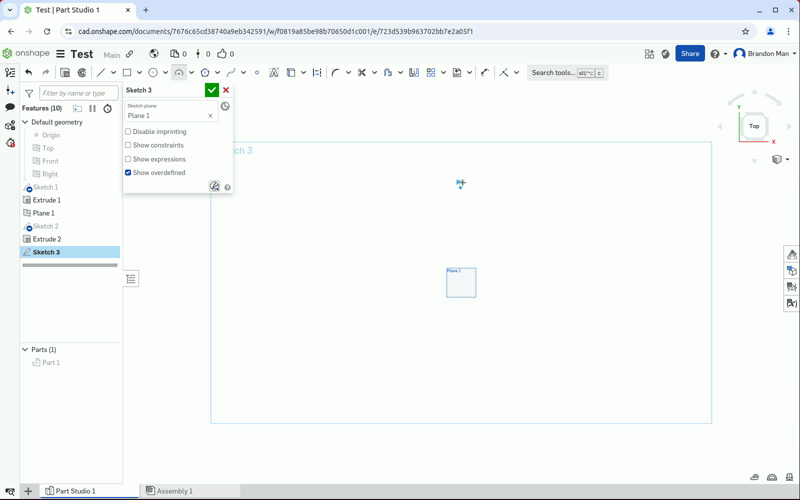
mouse_move(460, 182)
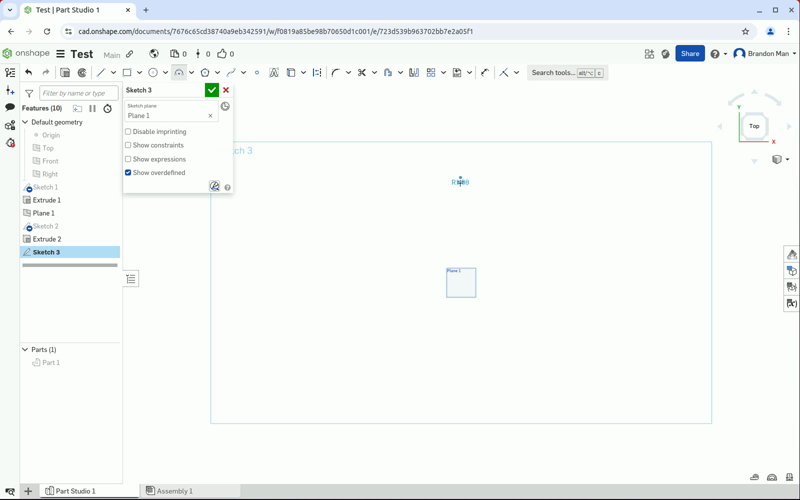
scroll(6)
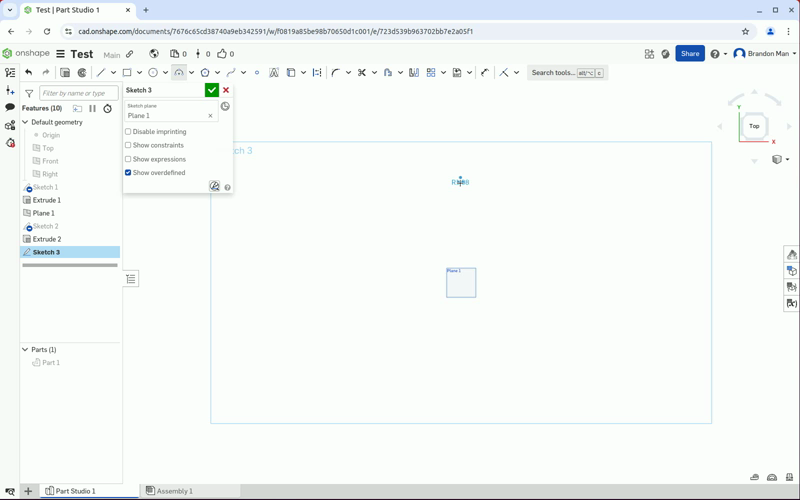
scroll(6)
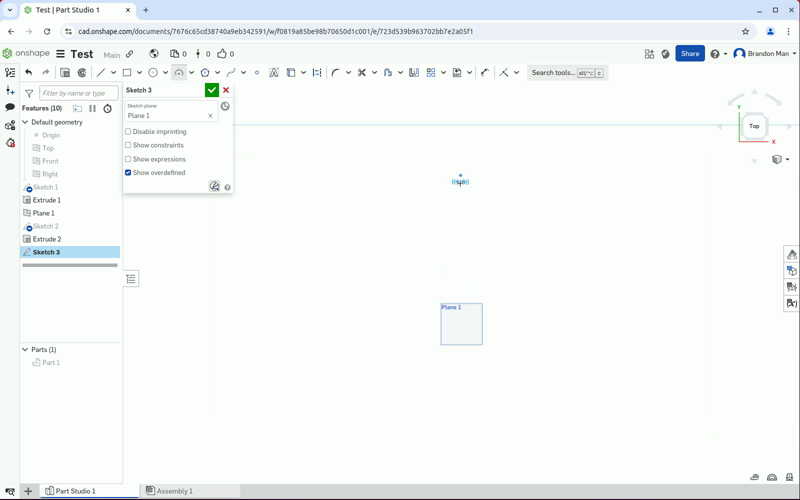
scroll(6)
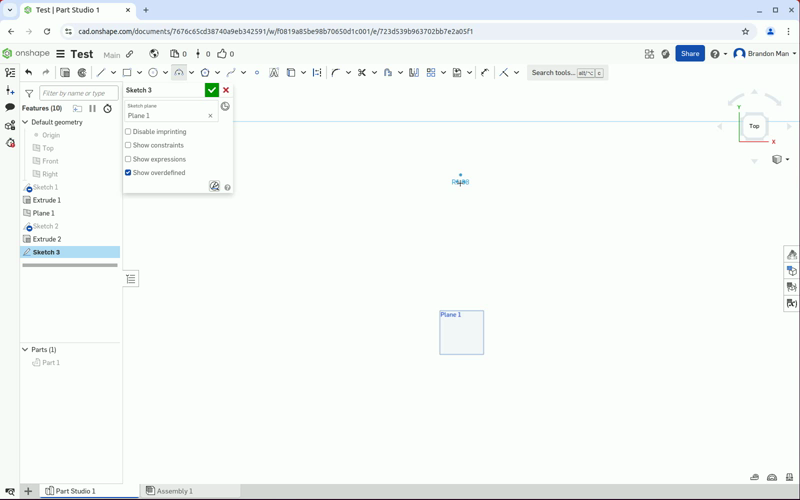
scroll(6)
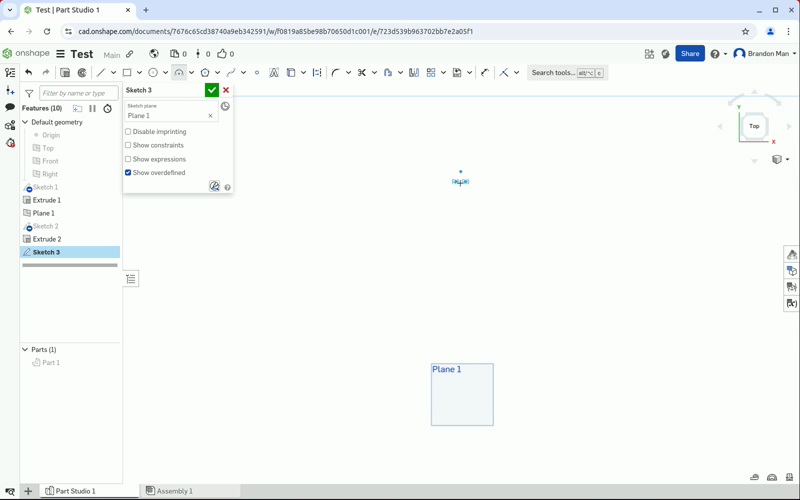
scroll(6)
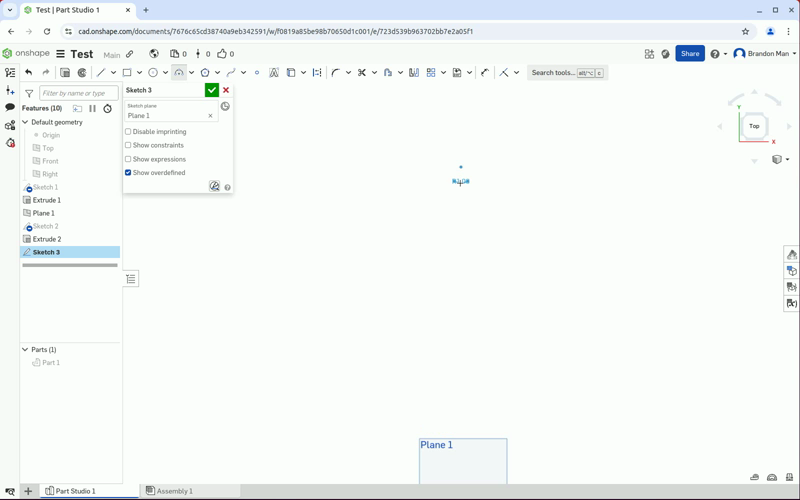
scroll(6)
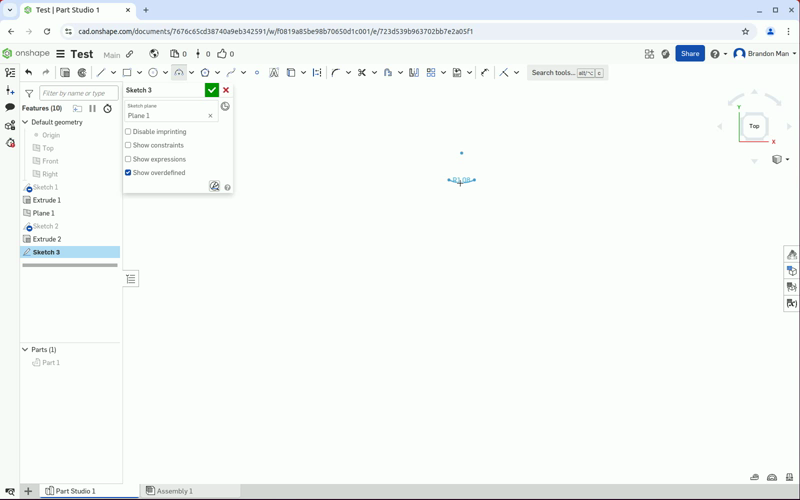
scroll(6)
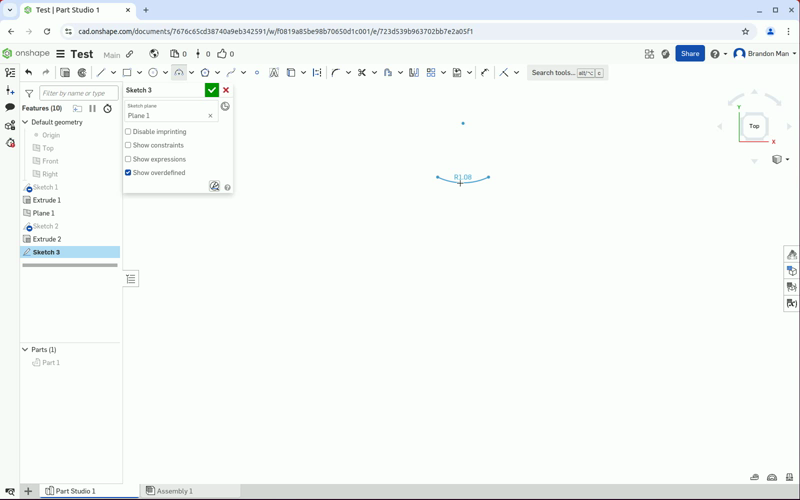
click(460, 182)
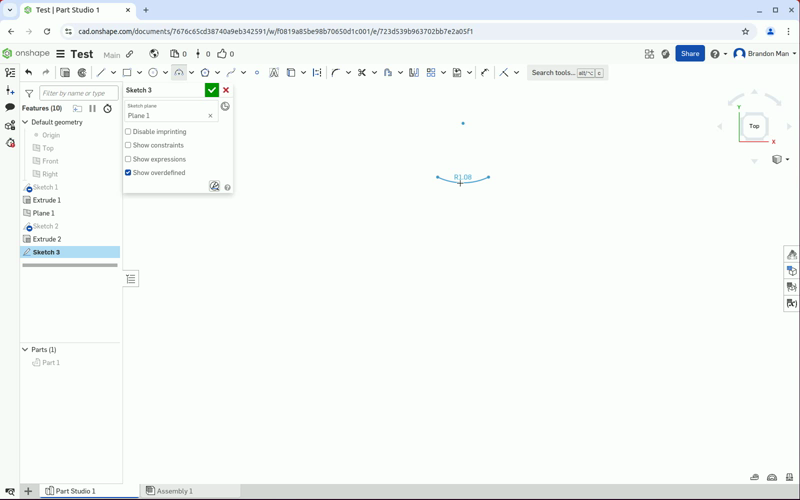
scroll(-6)
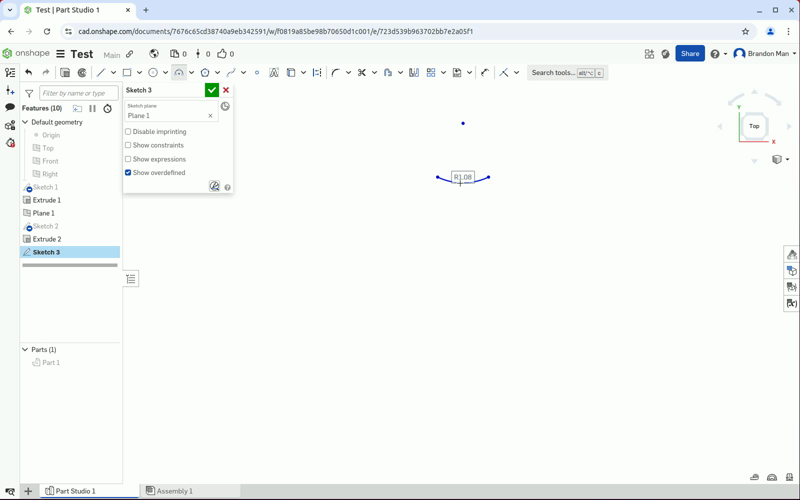
scroll(-6)
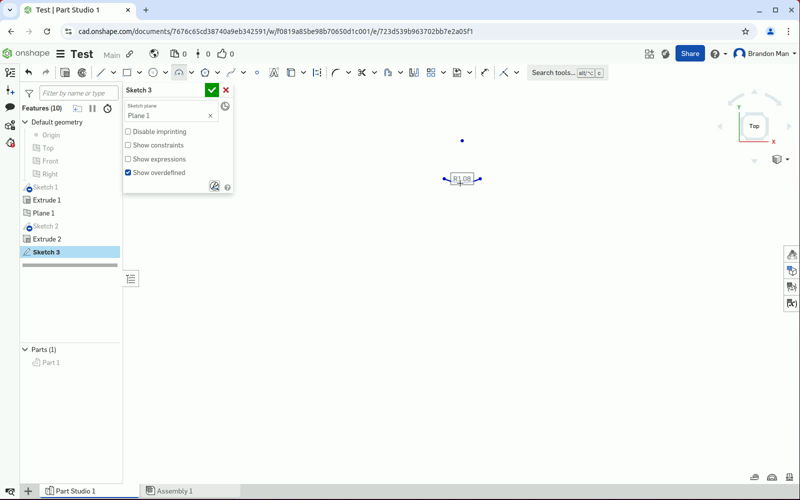
scroll(-6)
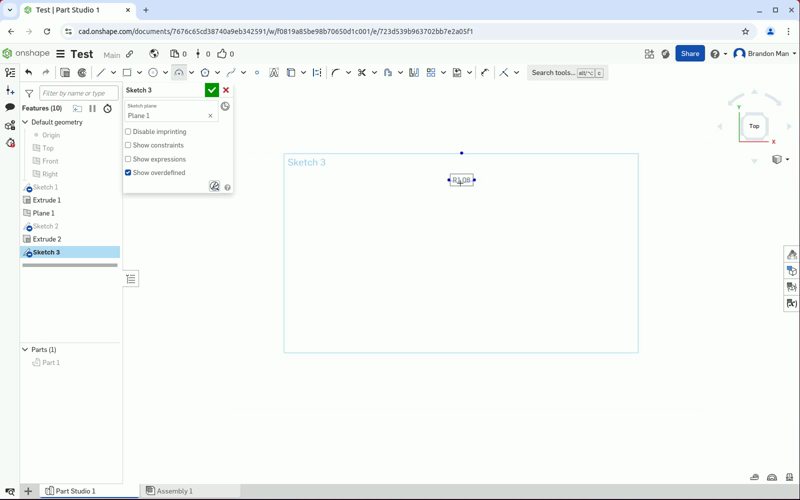
scroll(-6)
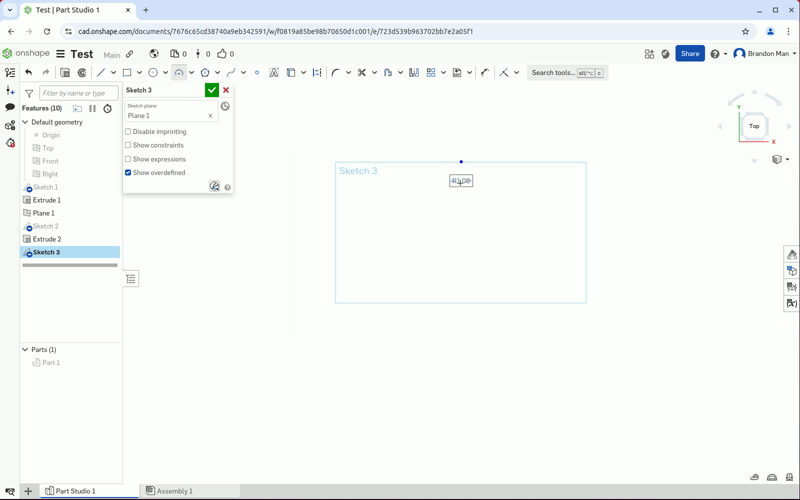
scroll(-6)
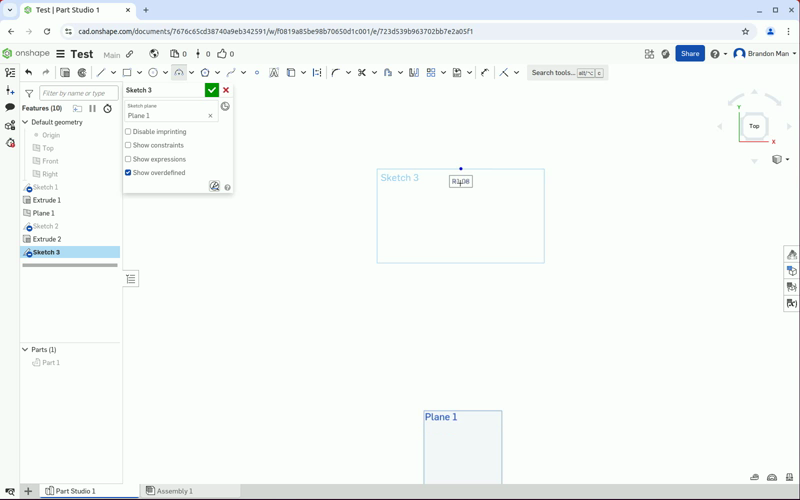
scroll(-6)
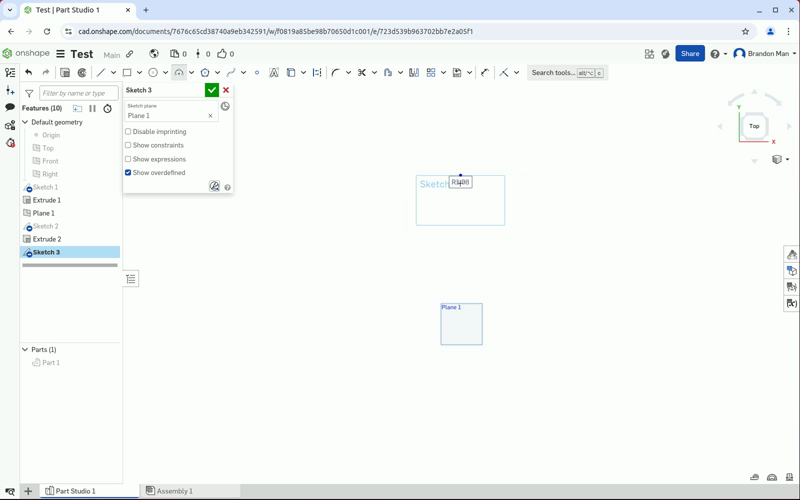
scroll(-6)
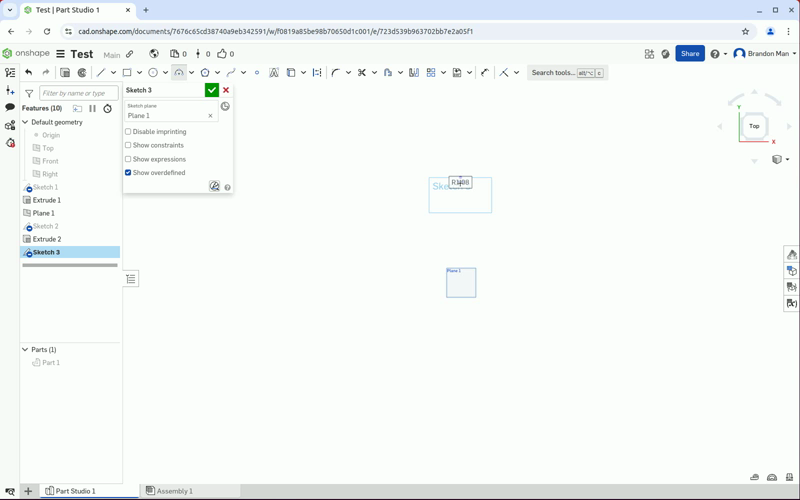
key_up(shift)
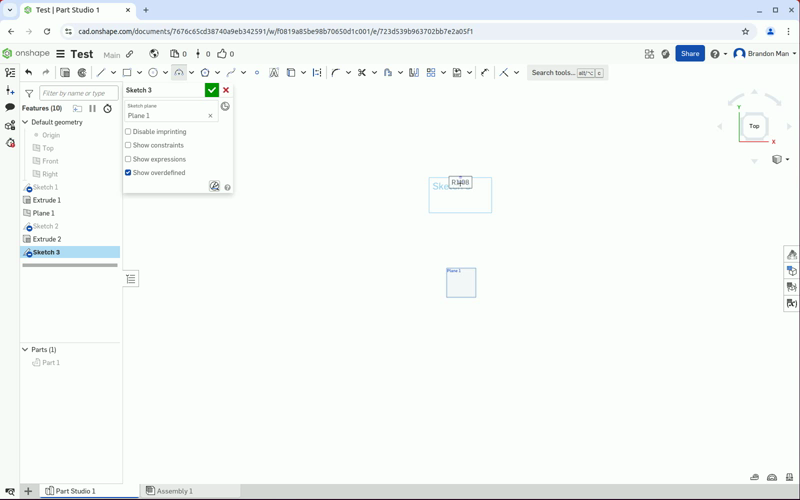
key(esc)
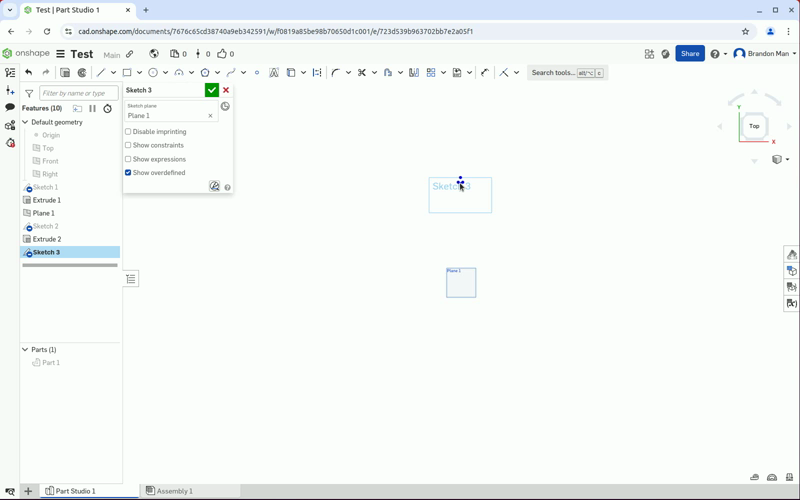
key(l)
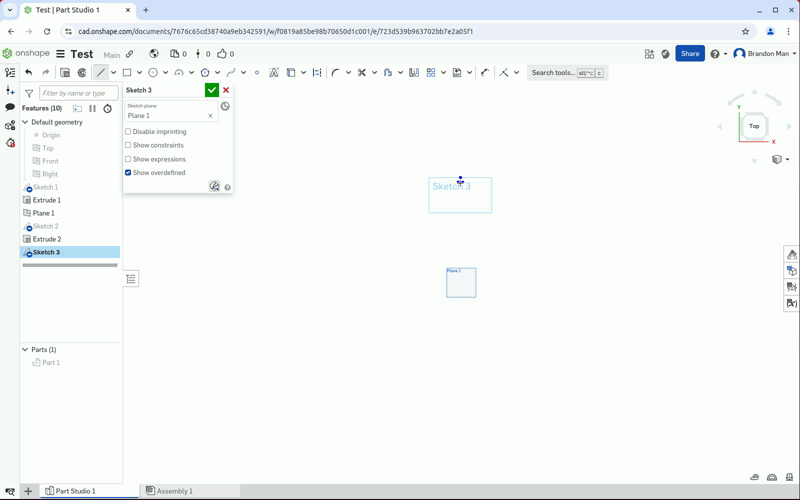
mouse_move(462, 182)
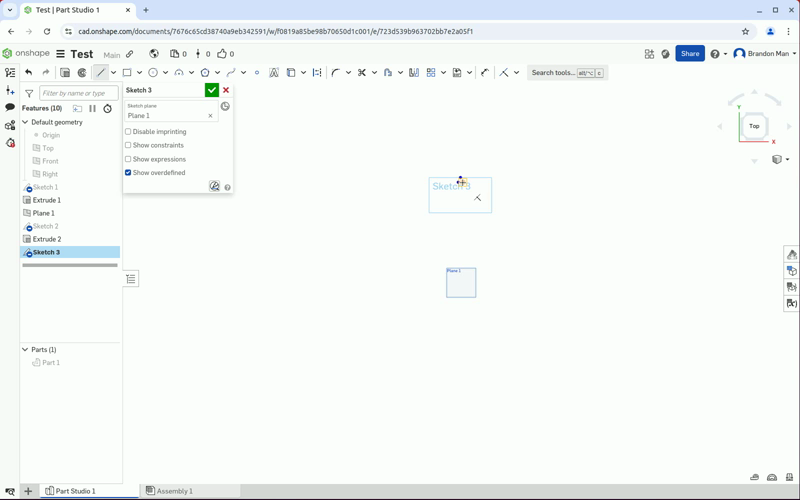
scroll(6)
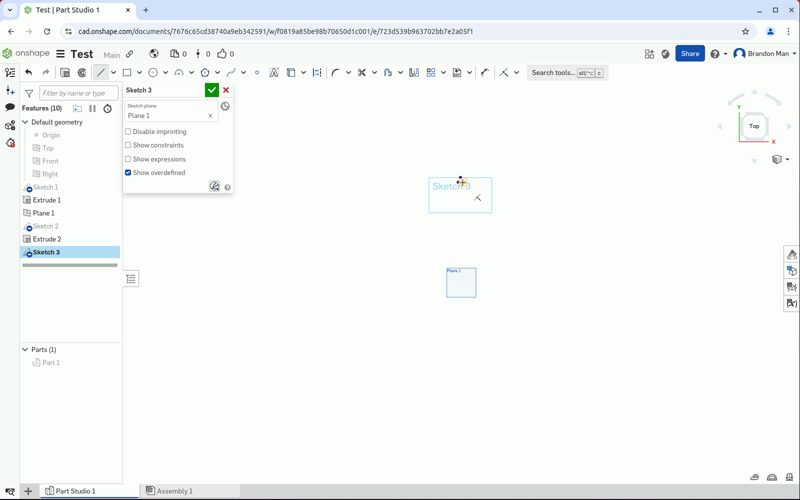
scroll(6)
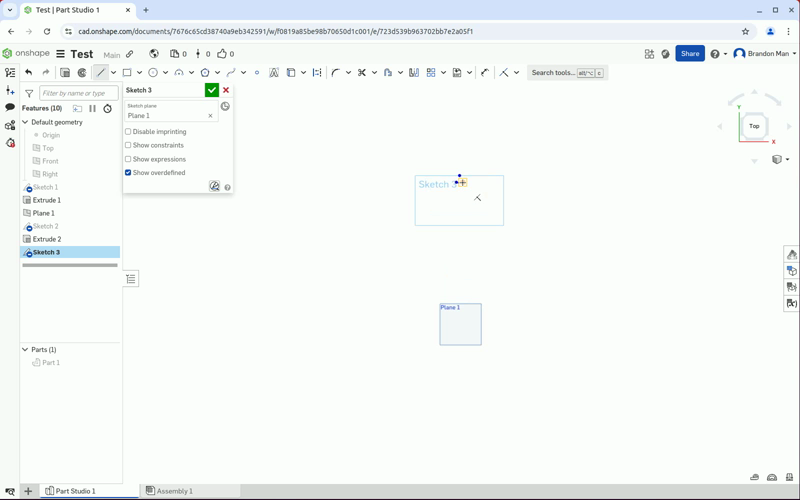
scroll(6)
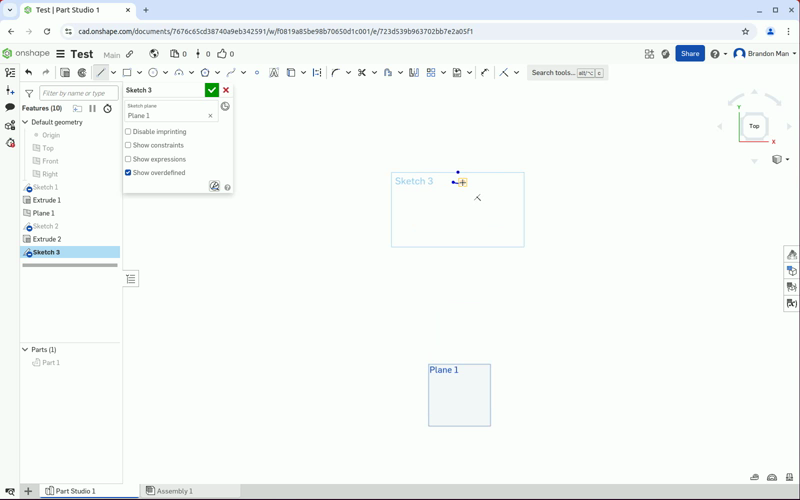
scroll(6)
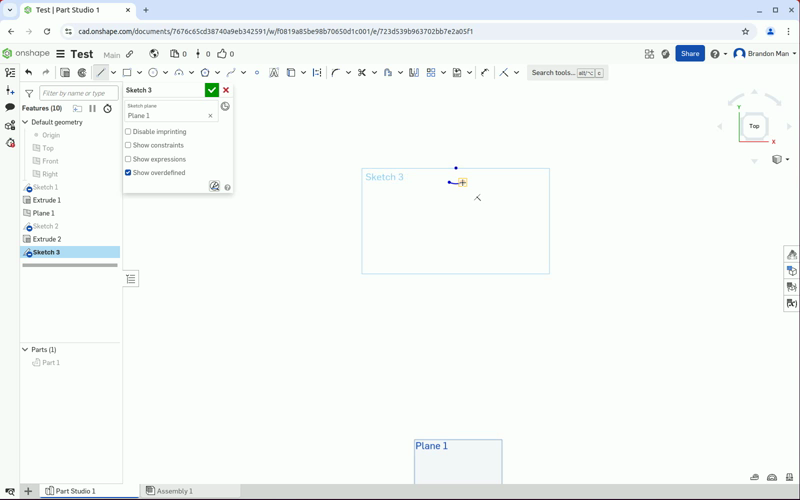
scroll(6)
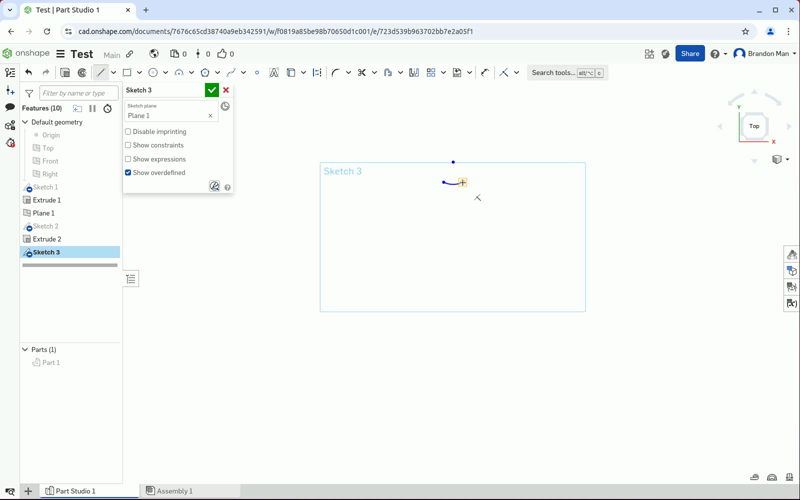
scroll(6)
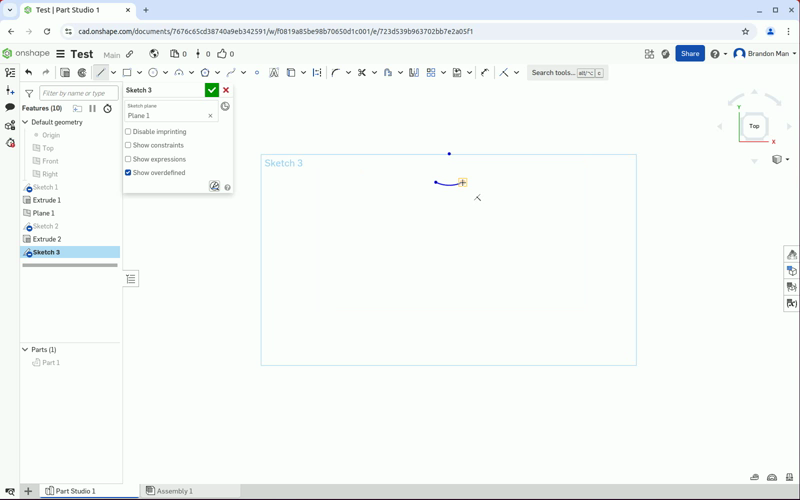
scroll(6)
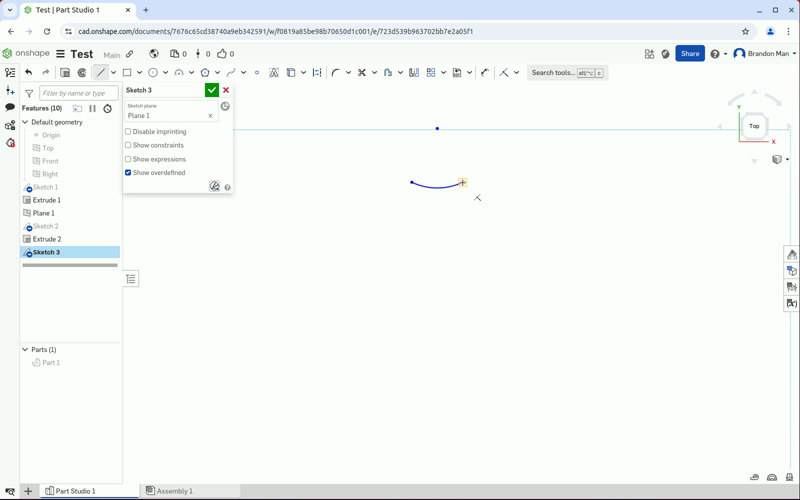
click(462, 182)
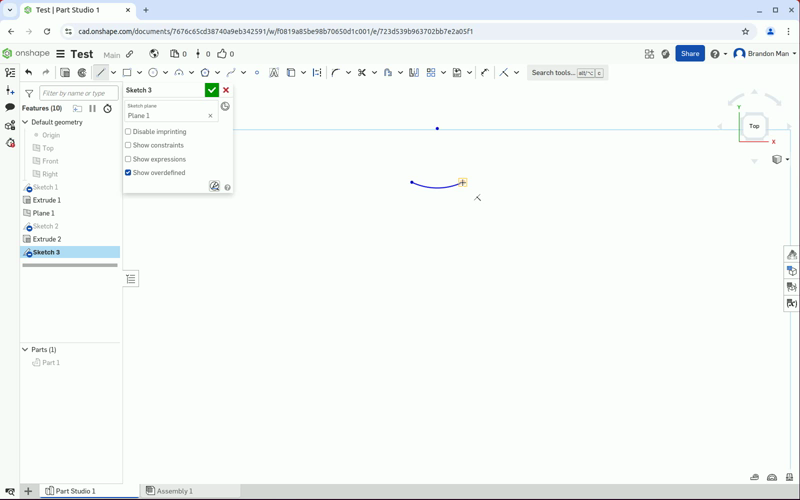
scroll(-6)
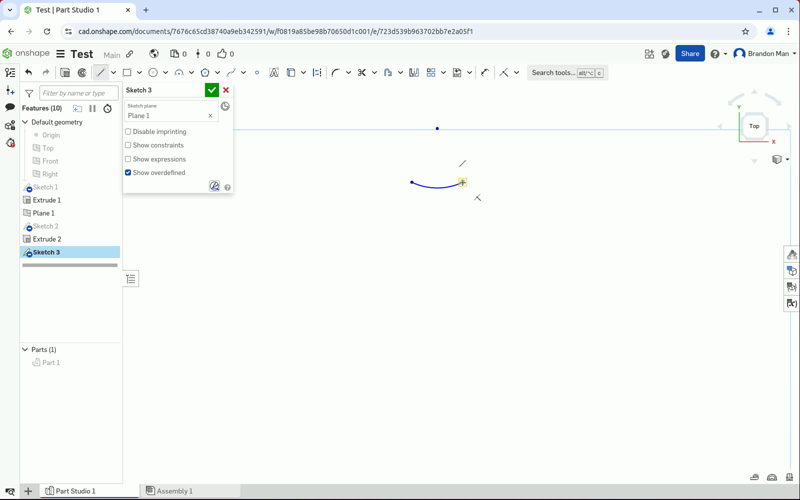
scroll(-6)
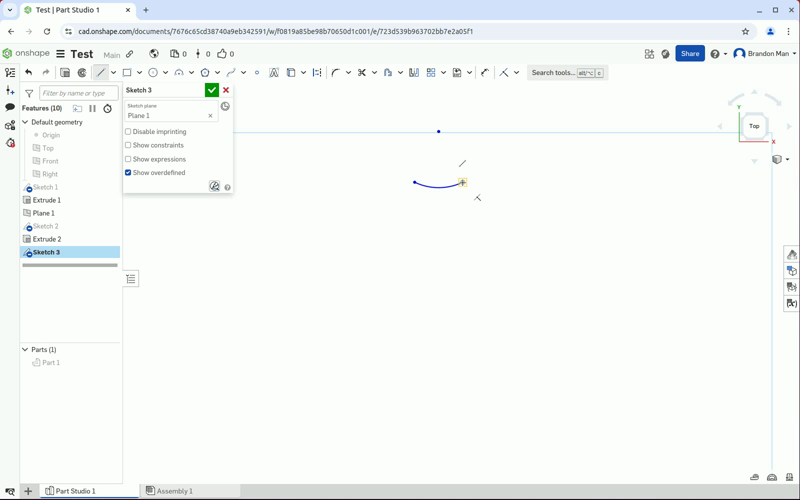
scroll(-6)
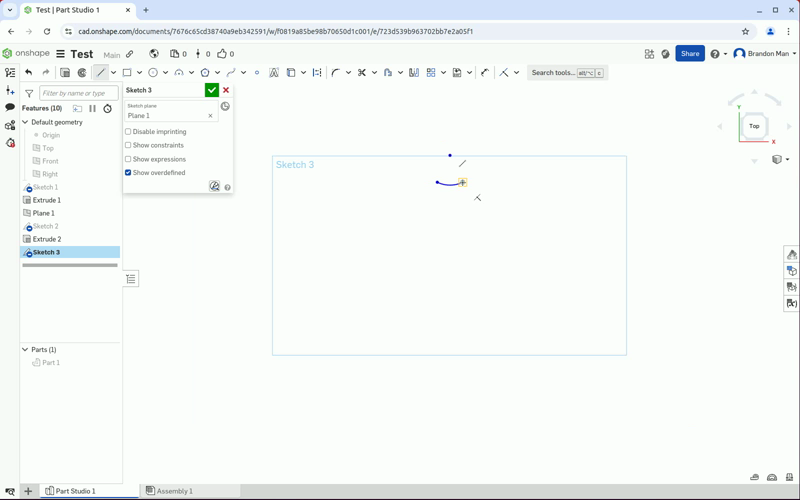
scroll(-6)
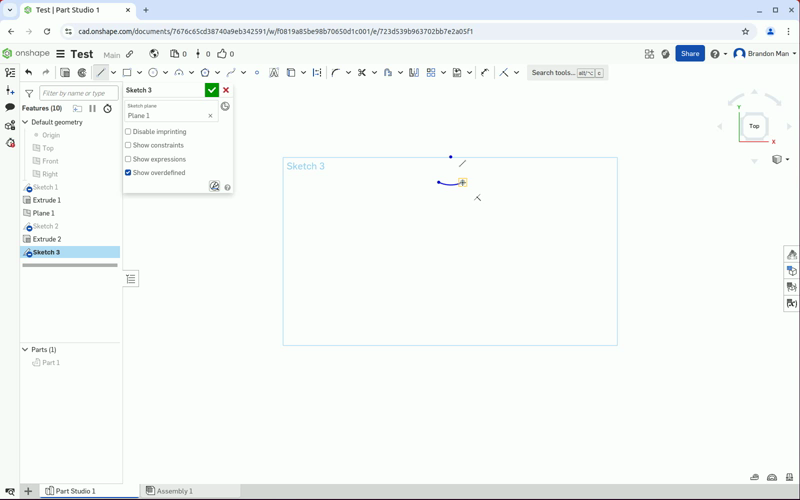
scroll(-6)
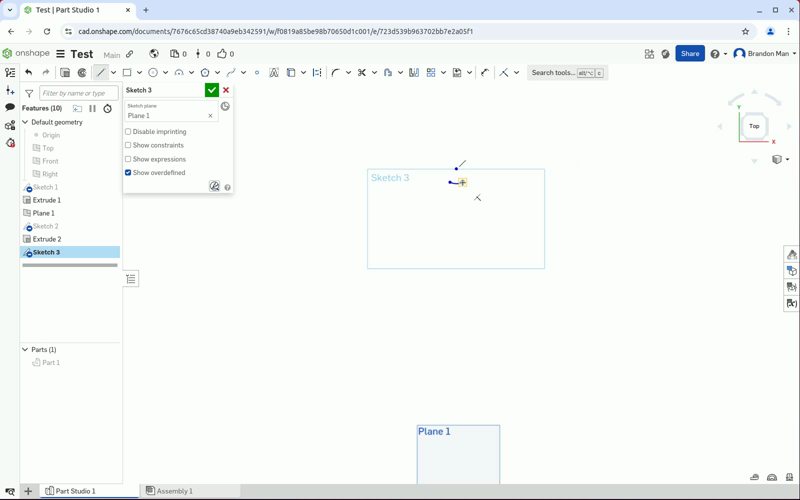
scroll(-6)
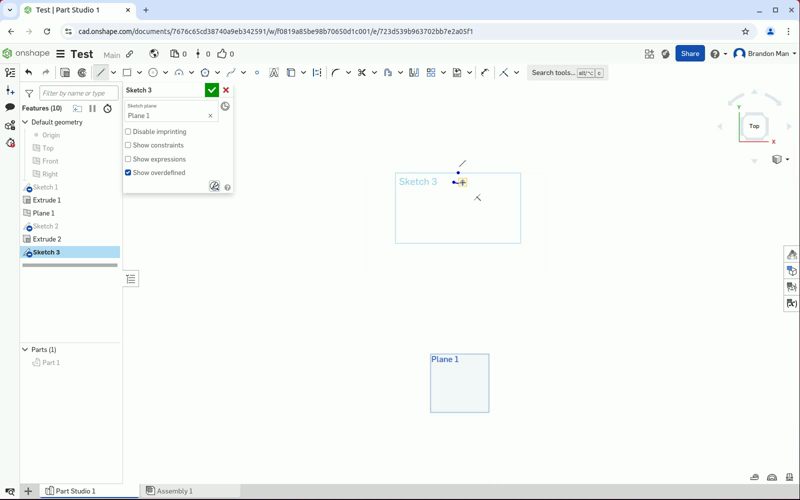
scroll(-6)
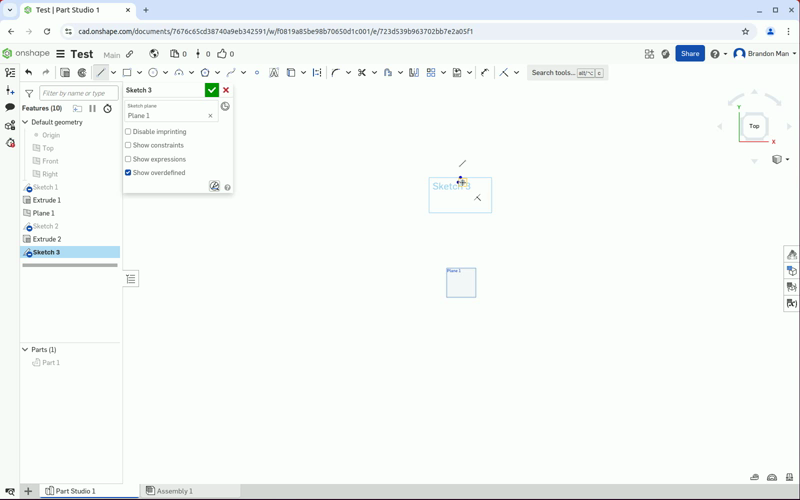
key_down(shift)
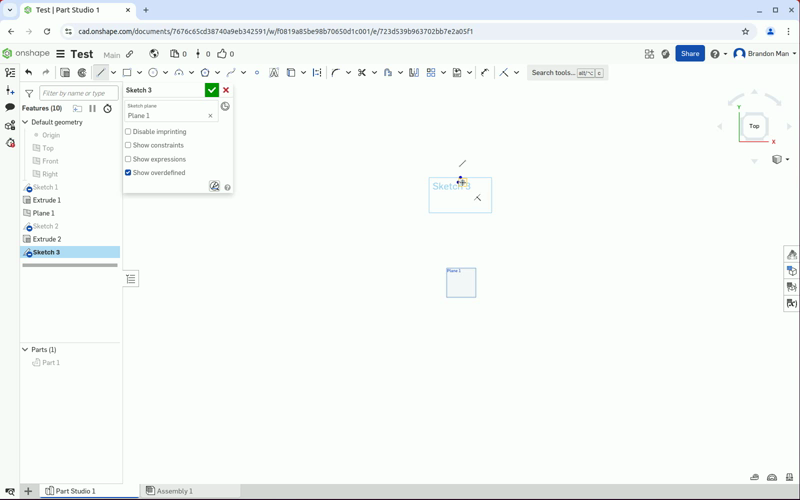
mouse_move(492, 182)
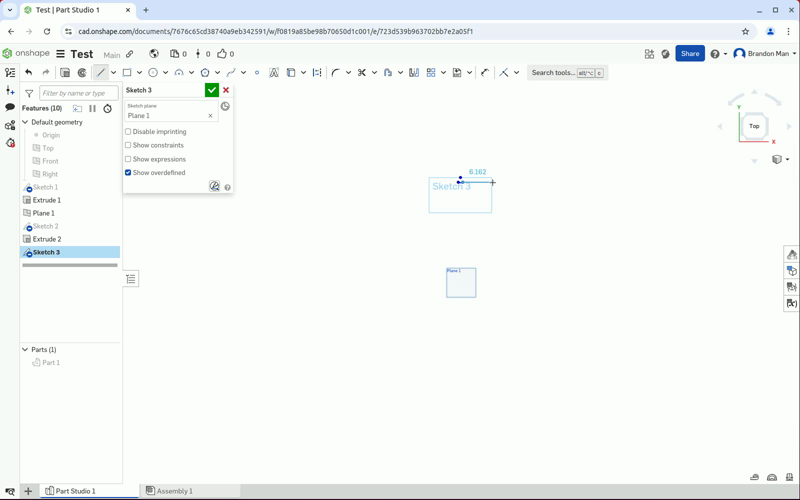
mouse_move(462, 175)
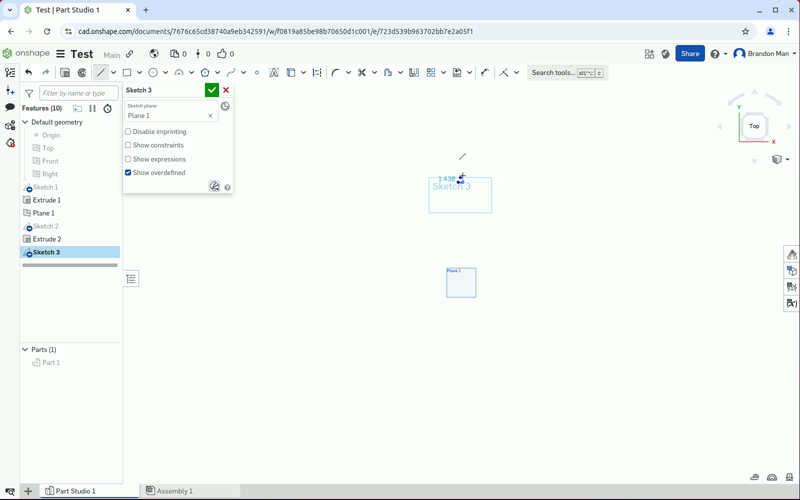
scroll(6)
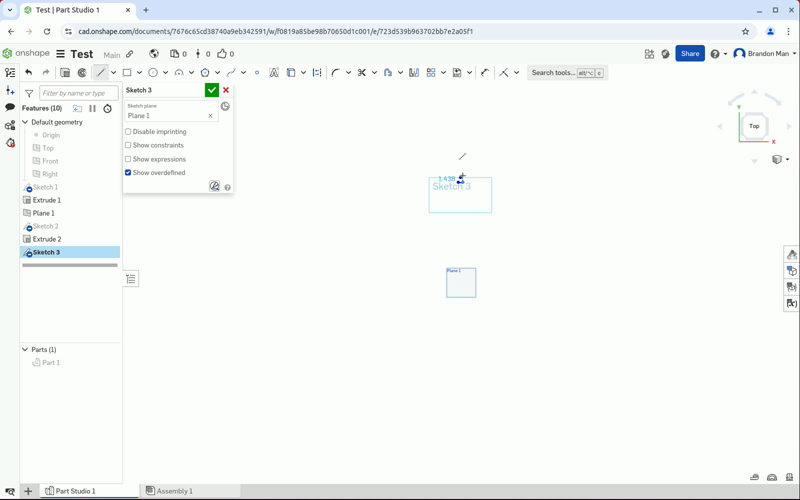
scroll(6)
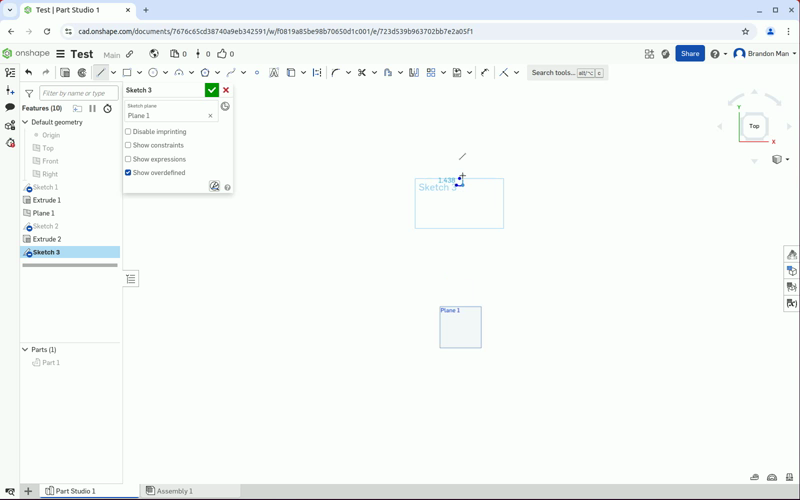
scroll(6)
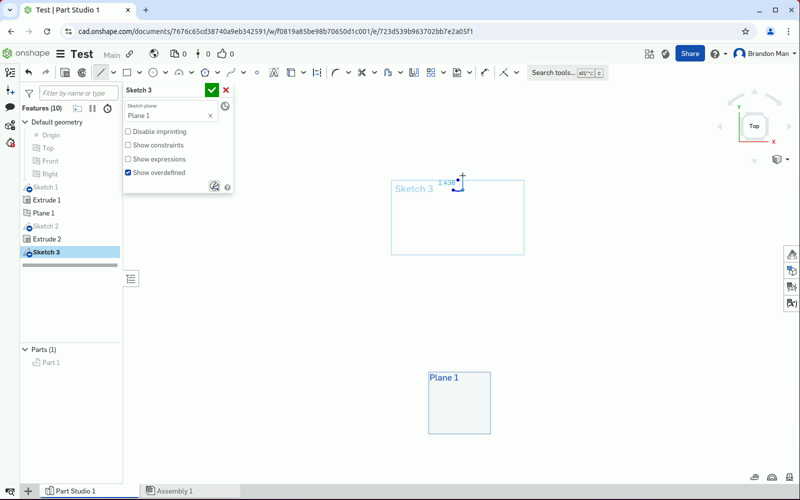
scroll(6)
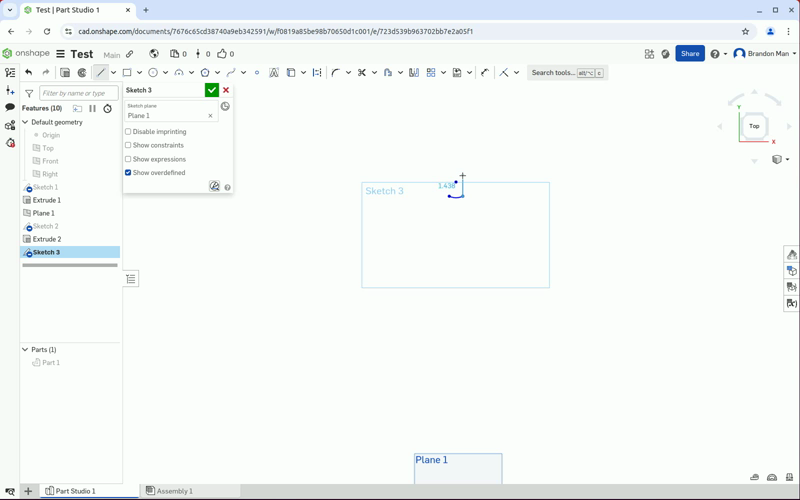
scroll(6)
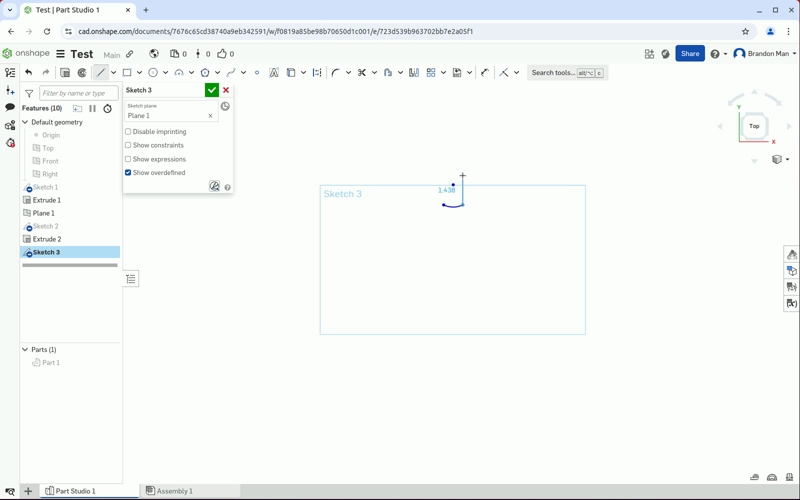
scroll(6)
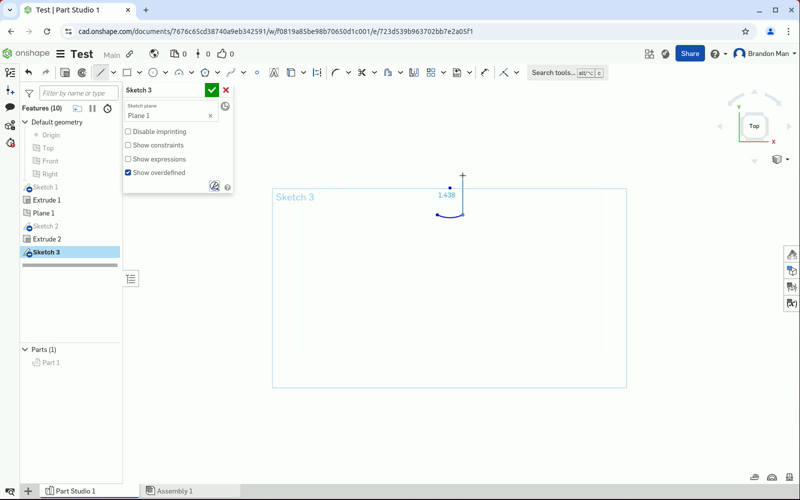
scroll(6)
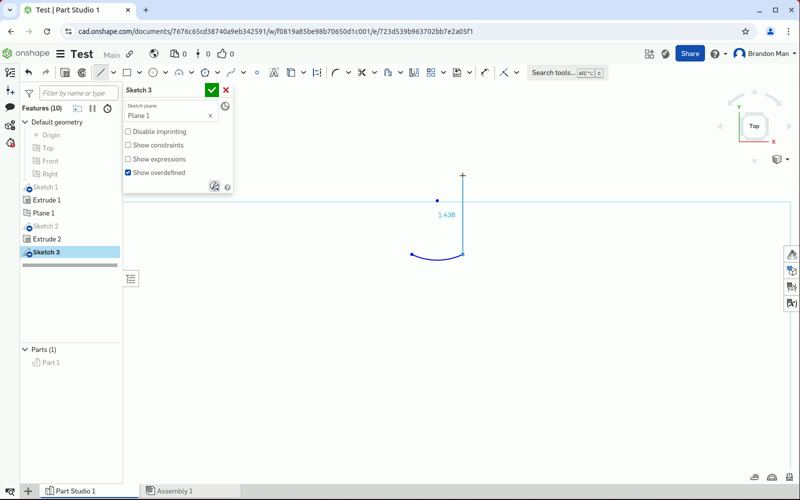
click(462, 175)
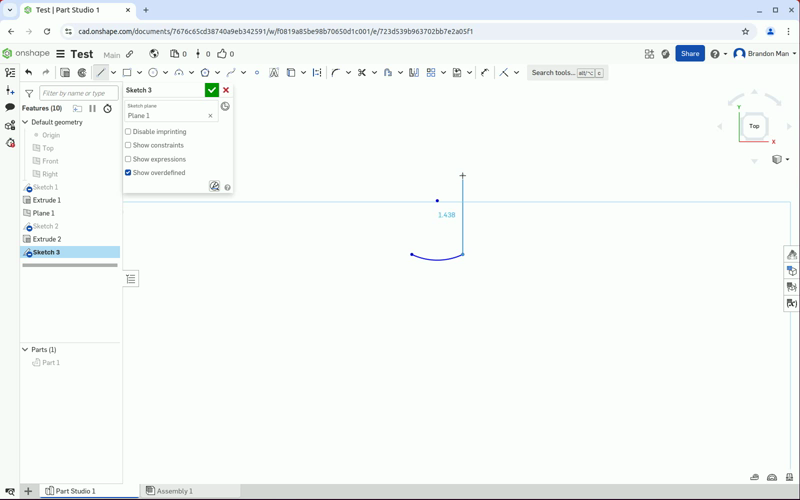
scroll(-6)
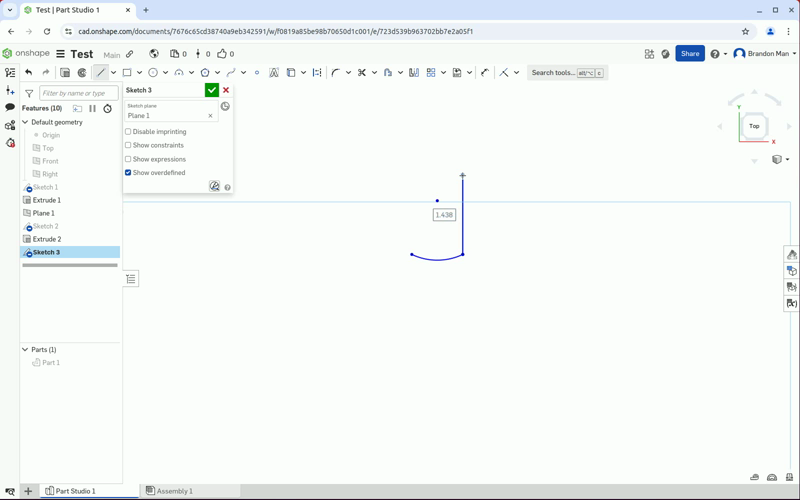
scroll(-6)
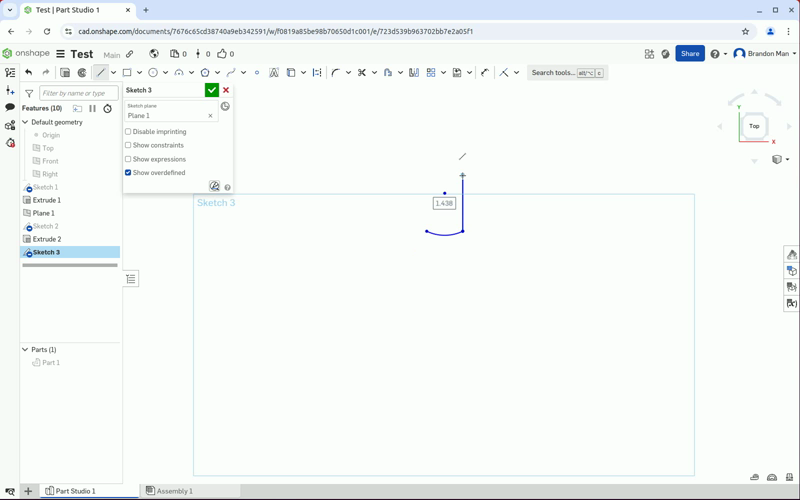
scroll(-6)
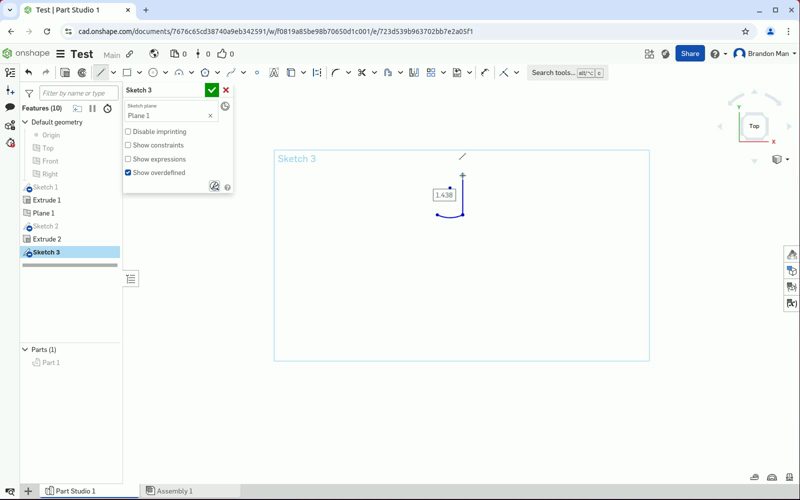
scroll(-6)
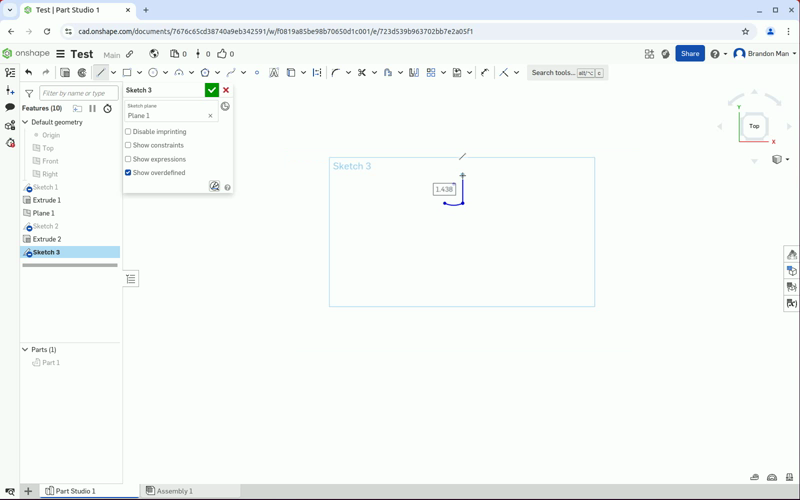
scroll(-6)
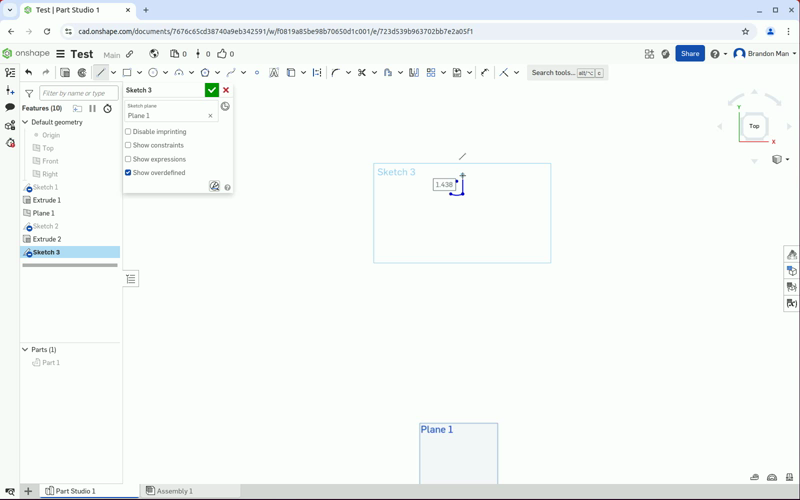
scroll(-6)
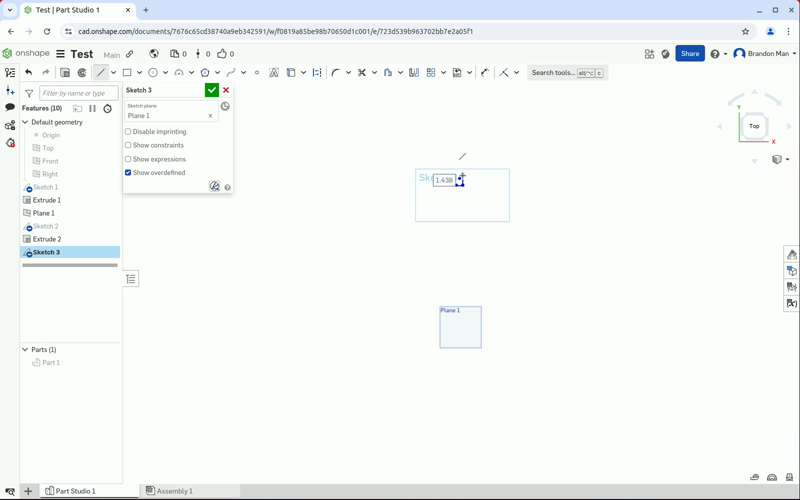
scroll(-6)
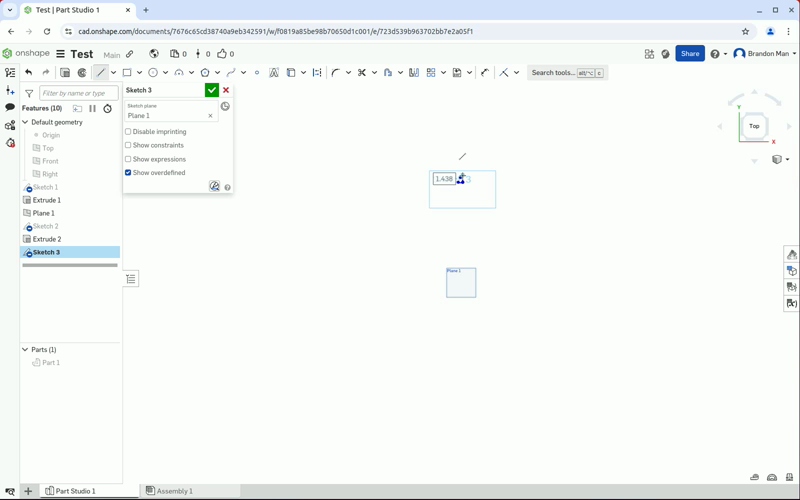
key_up(shift)
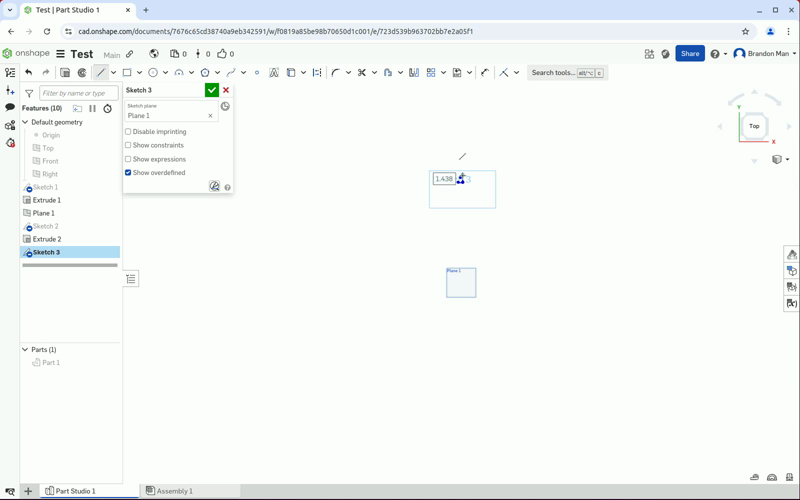
key(esc)
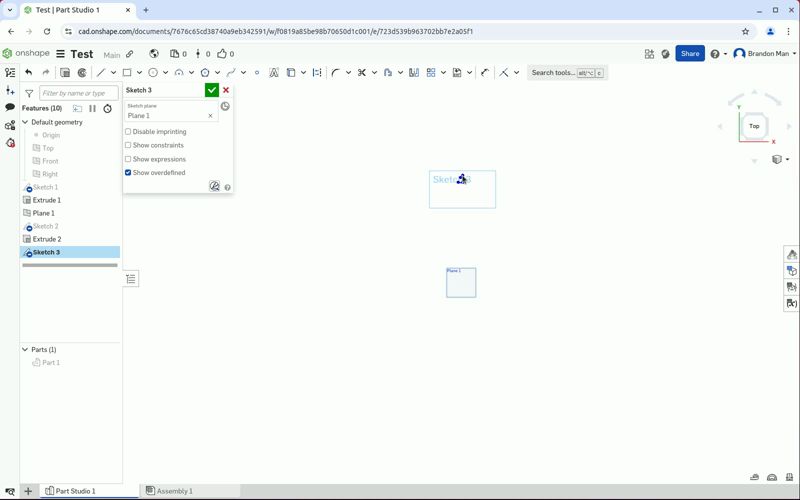
key(a)
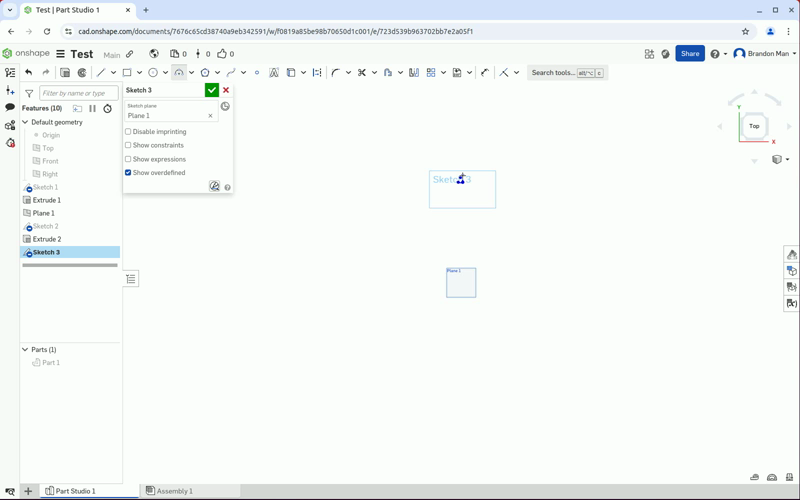
mouse_move(462, 175)
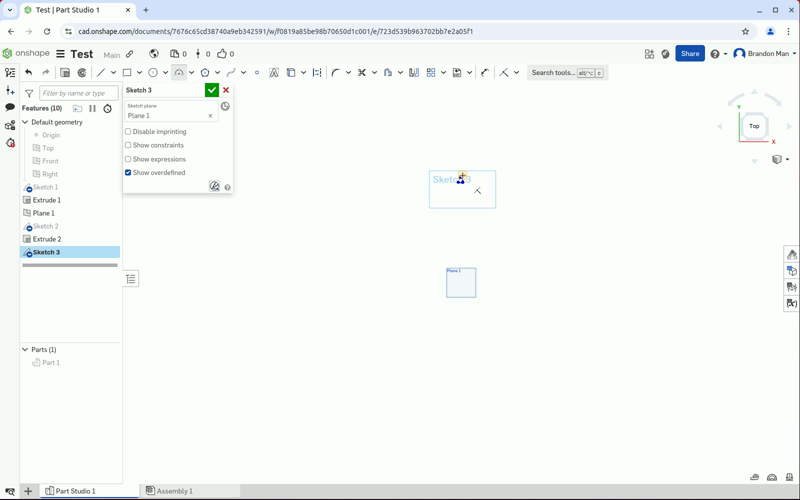
click(462, 175)
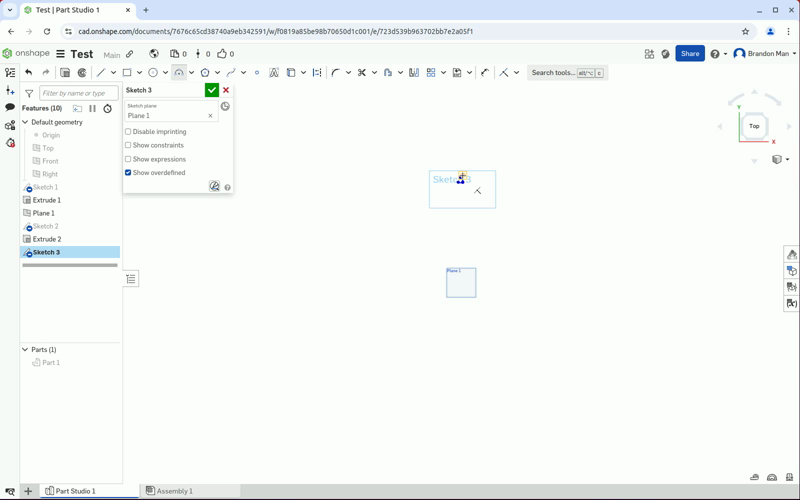
key_down(shift)
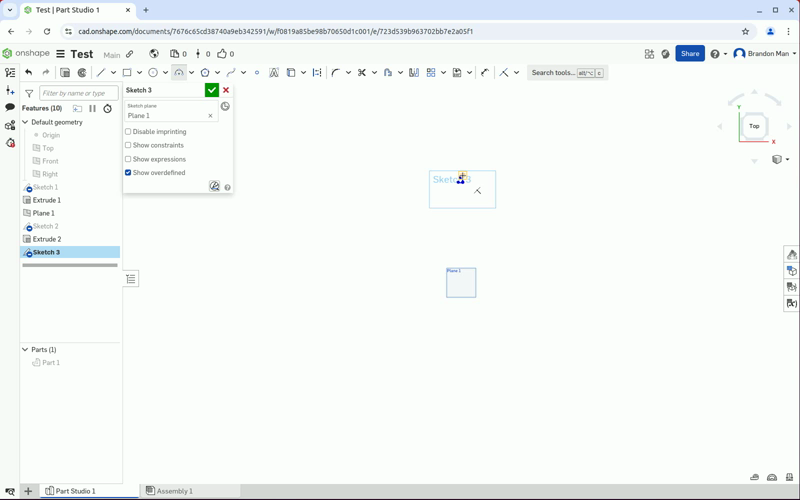
mouse_move(458, 175)
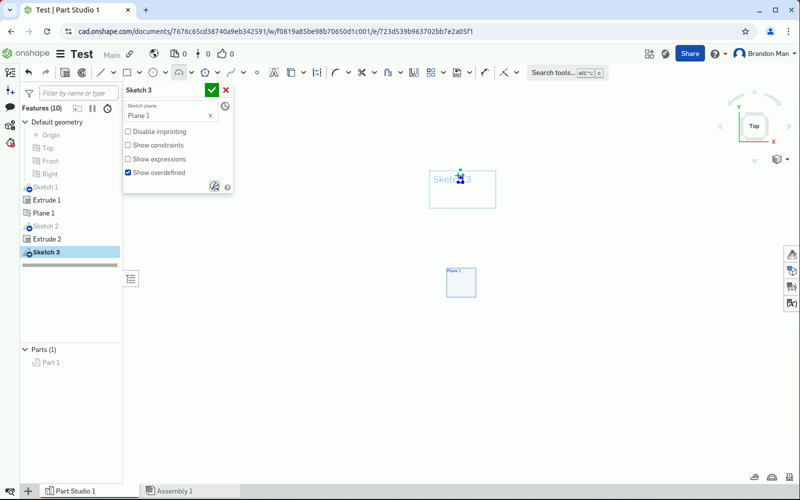
scroll(6)
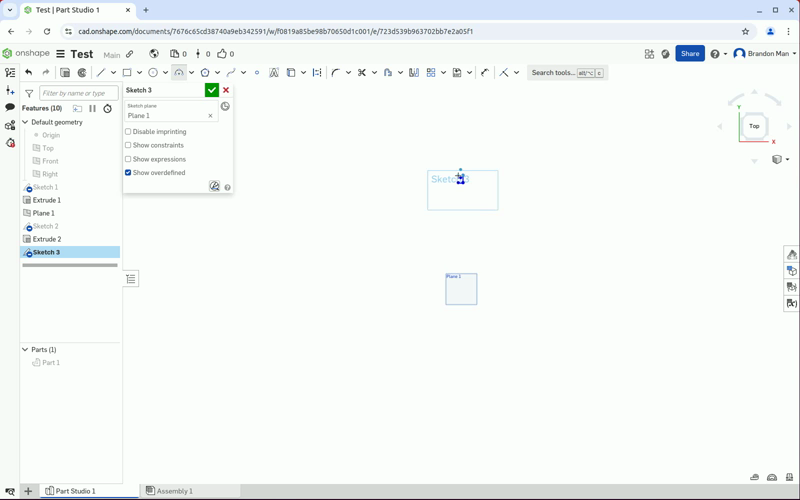
scroll(6)
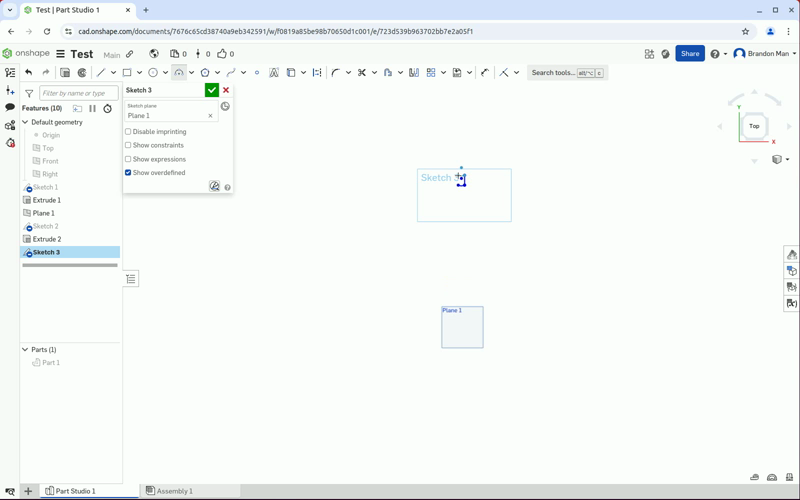
scroll(6)
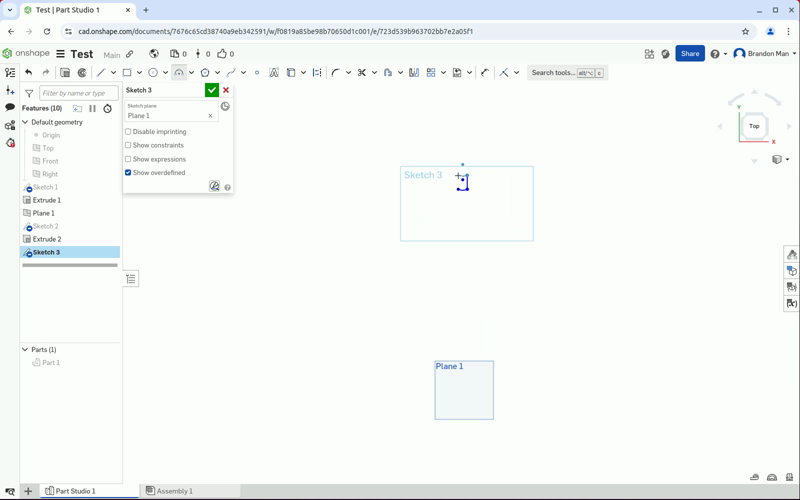
scroll(6)
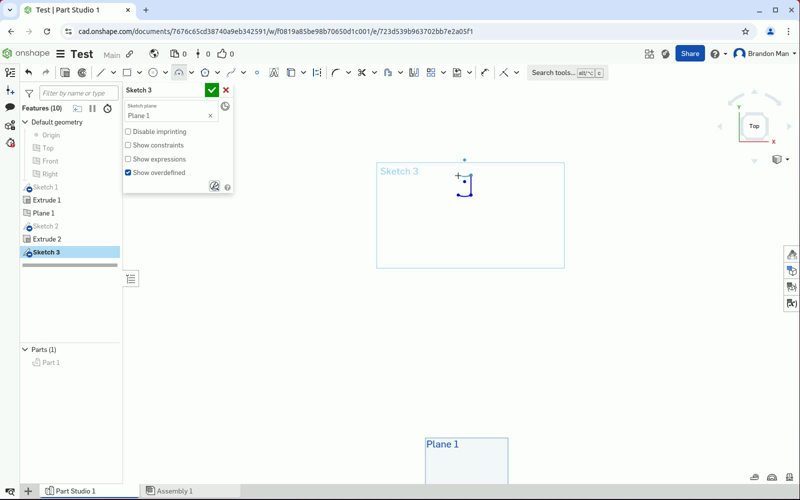
scroll(6)
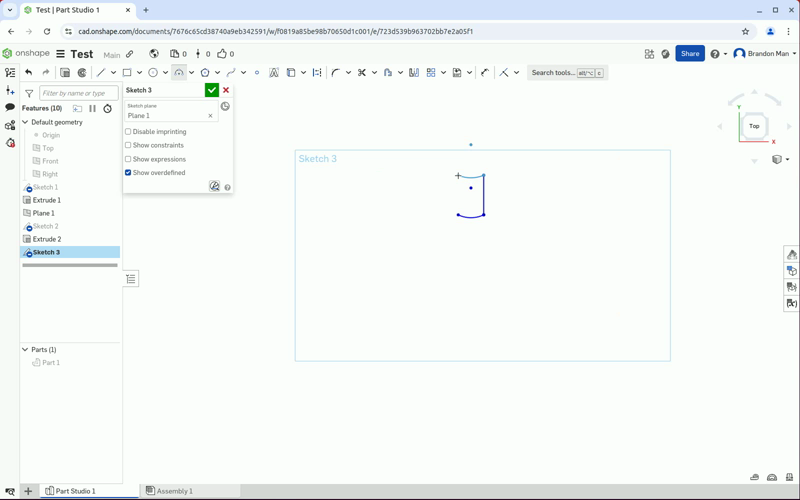
scroll(6)
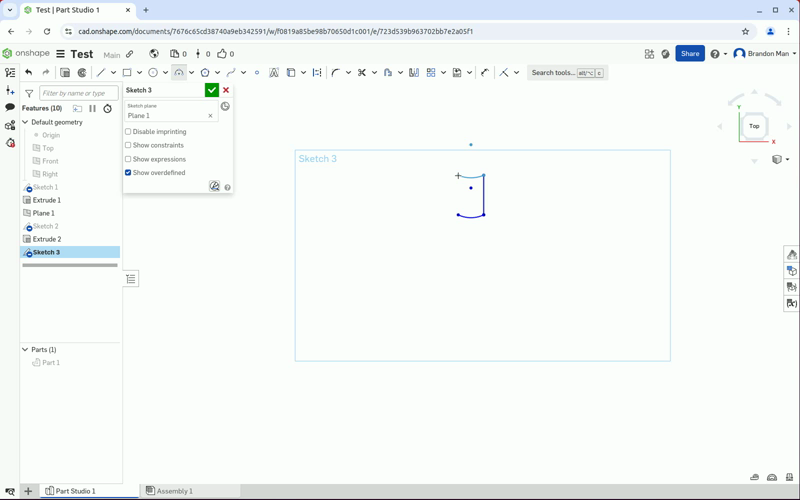
scroll(6)
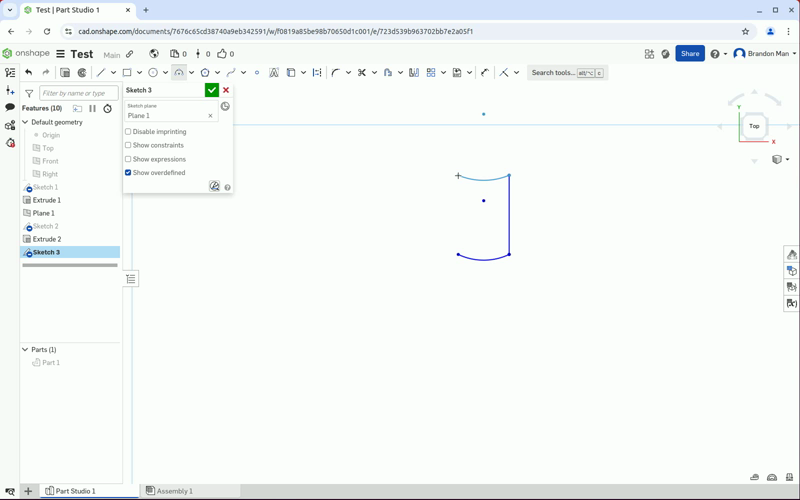
click(458, 175)
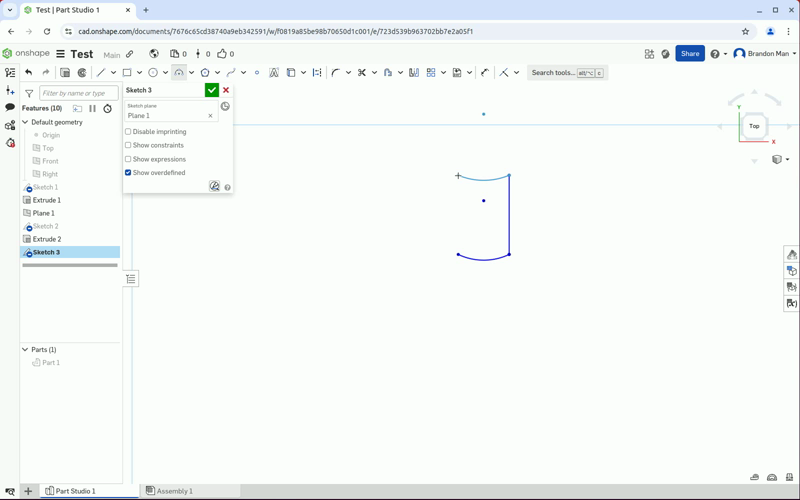
scroll(-6)
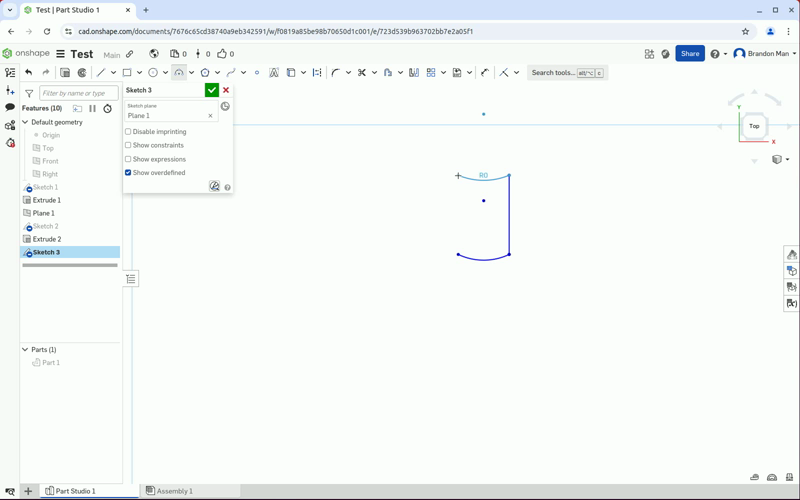
scroll(-6)
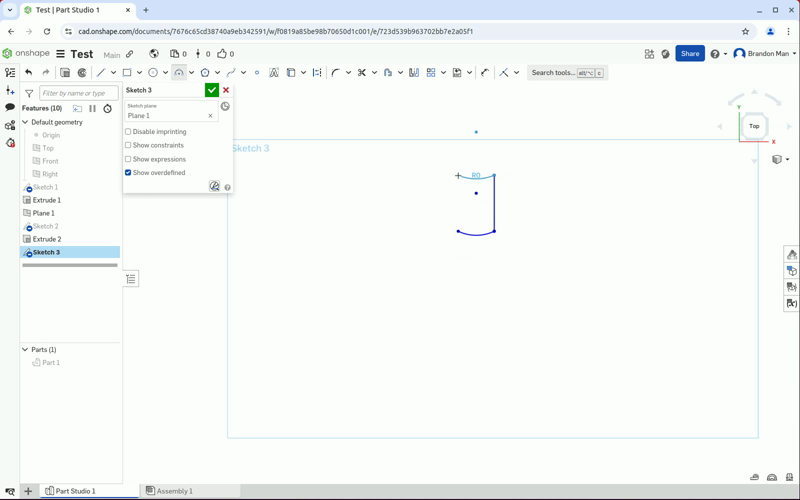
scroll(-6)
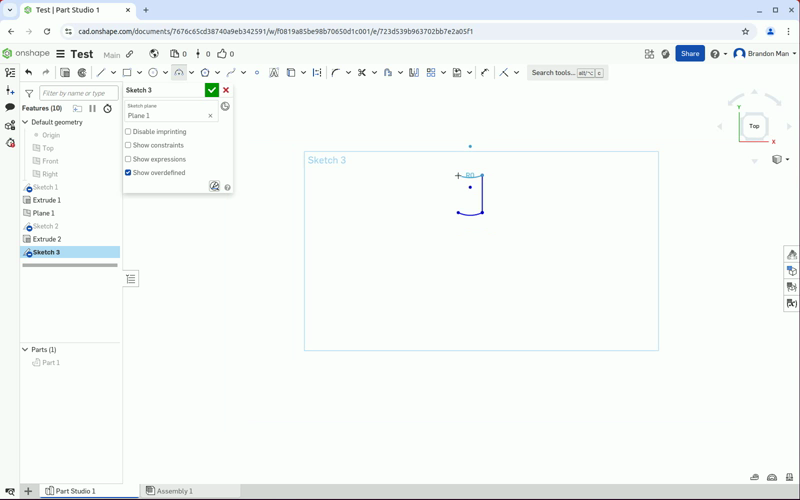
scroll(-6)
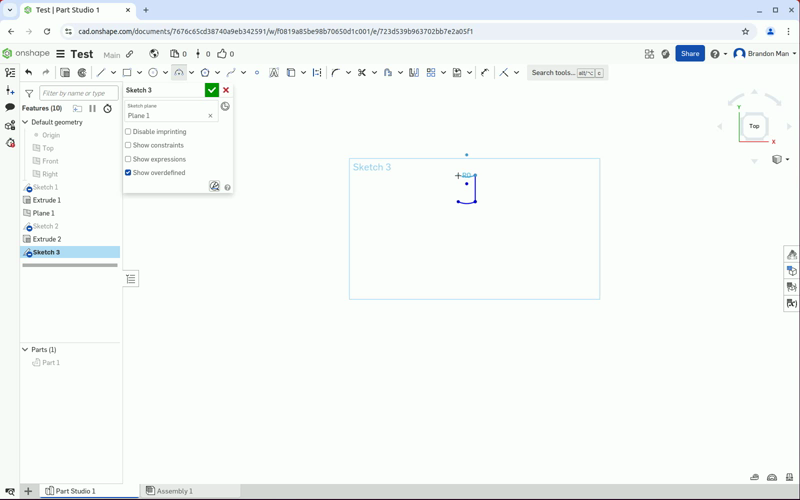
scroll(-6)
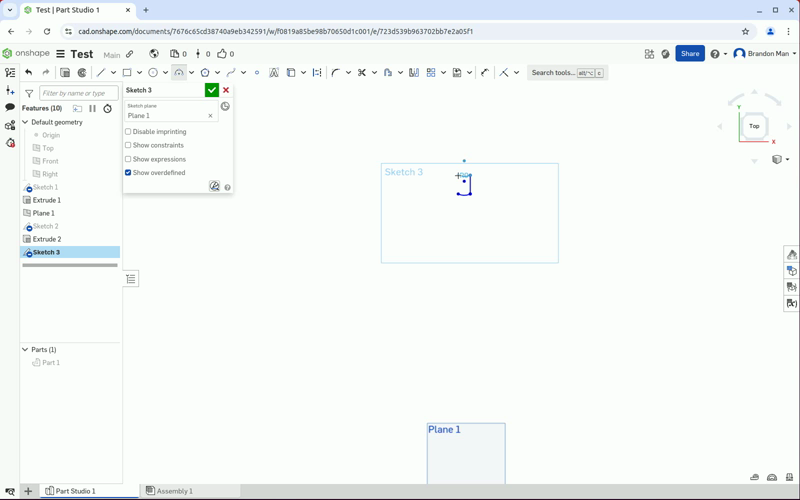
scroll(-6)
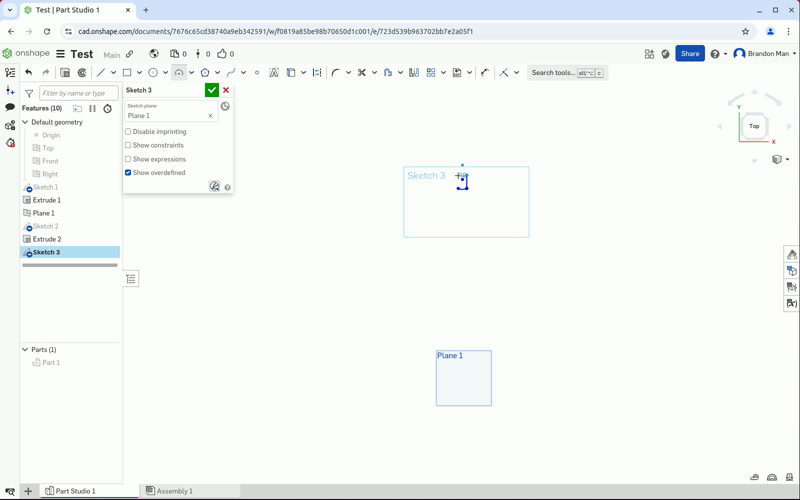
scroll(-6)
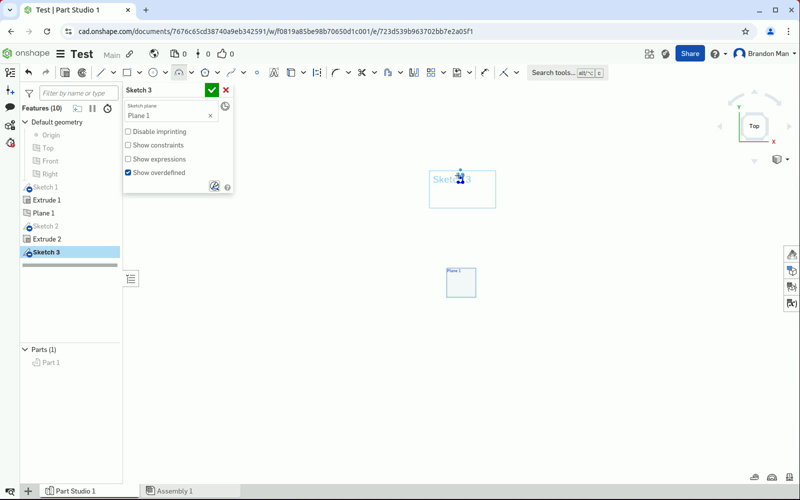
mouse_move(460, 174)
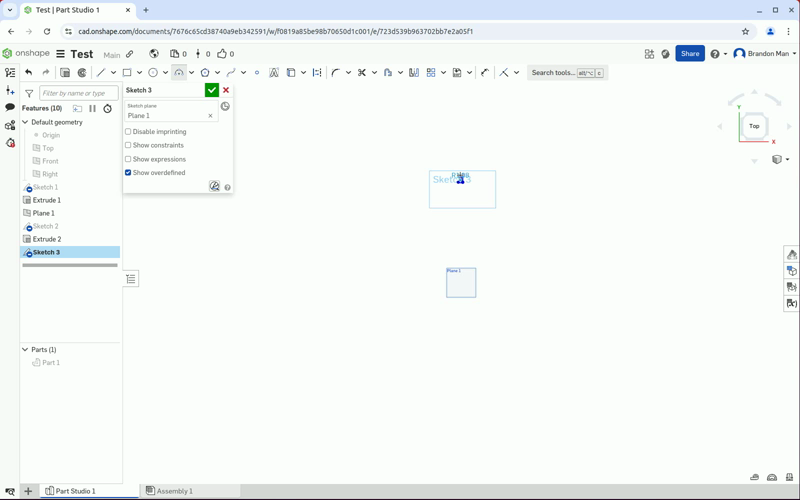
scroll(6)
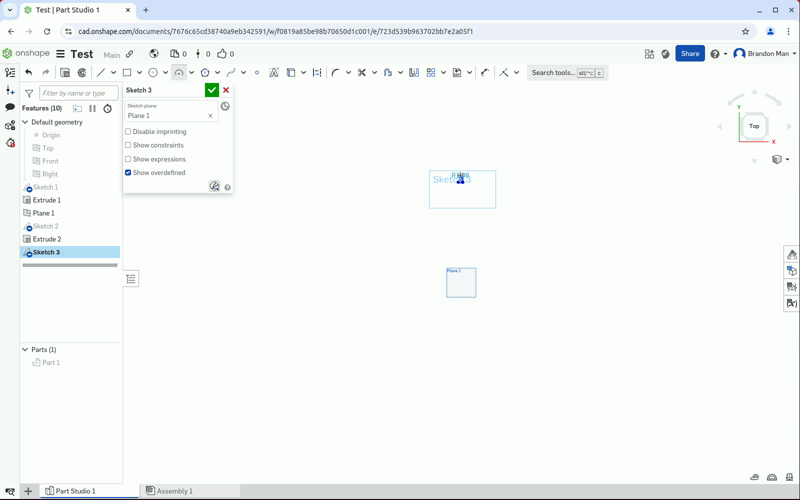
scroll(6)
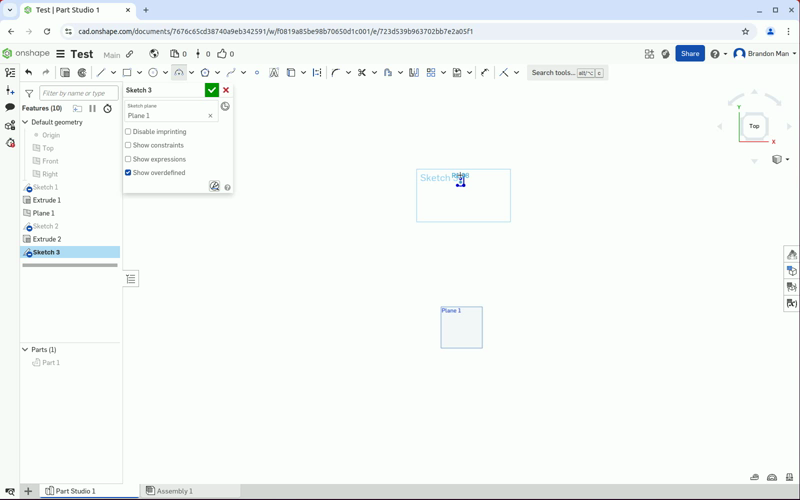
scroll(6)
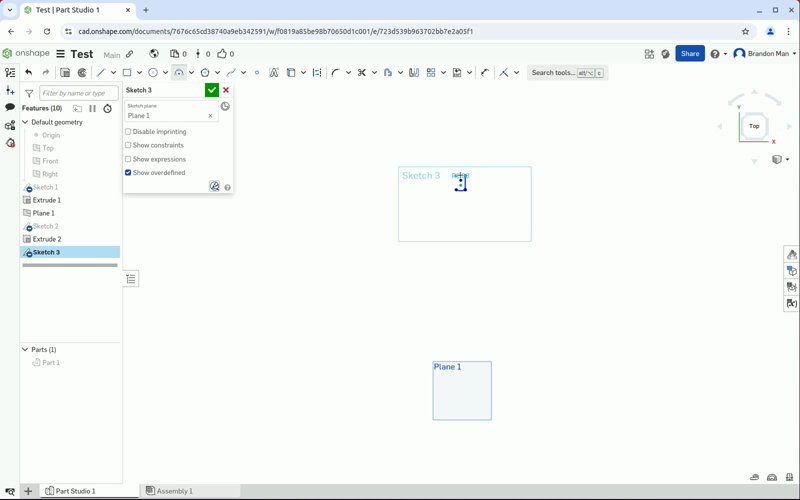
scroll(6)
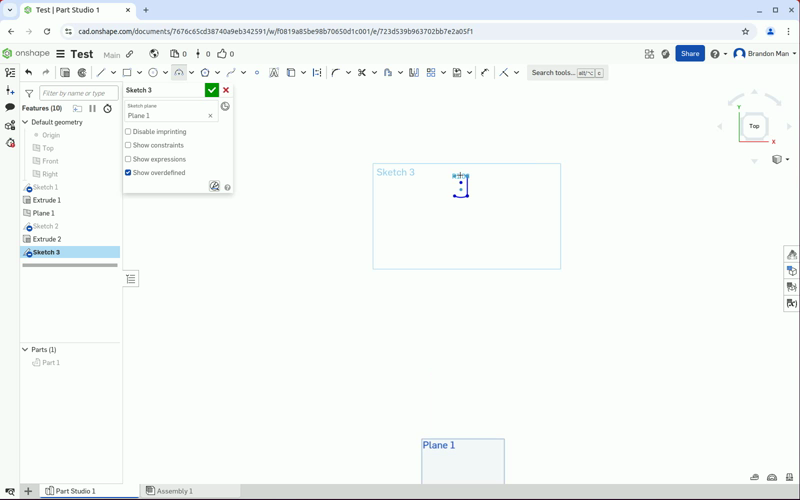
scroll(6)
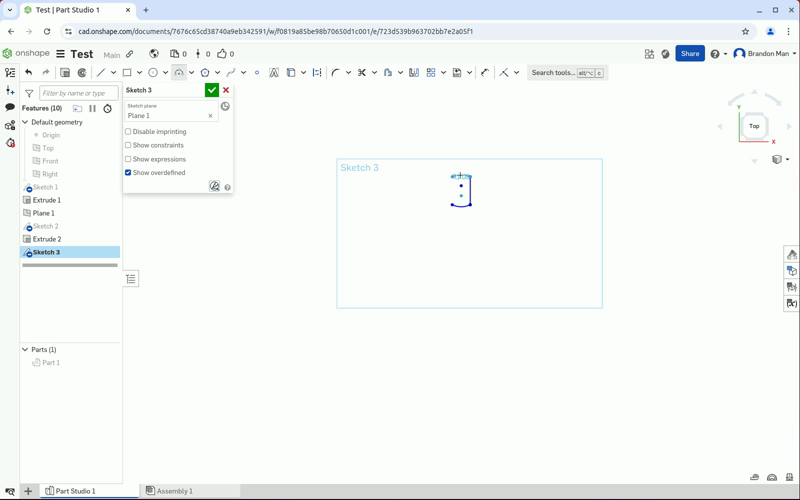
scroll(6)
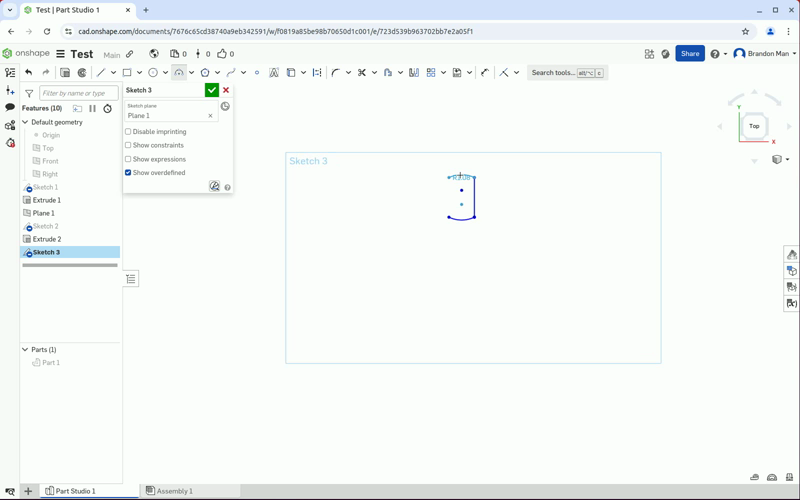
scroll(6)
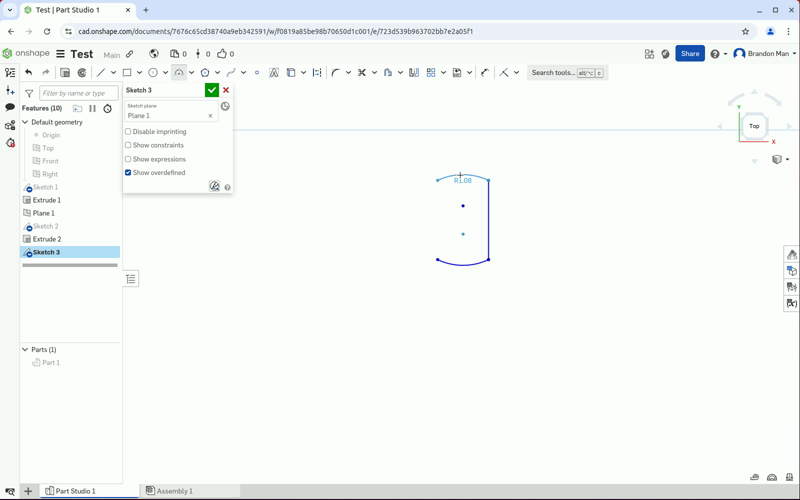
click(460, 174)
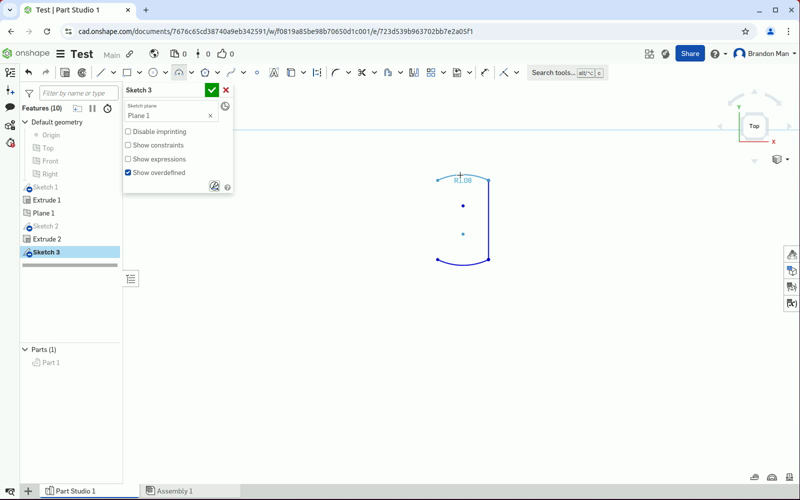
scroll(-6)
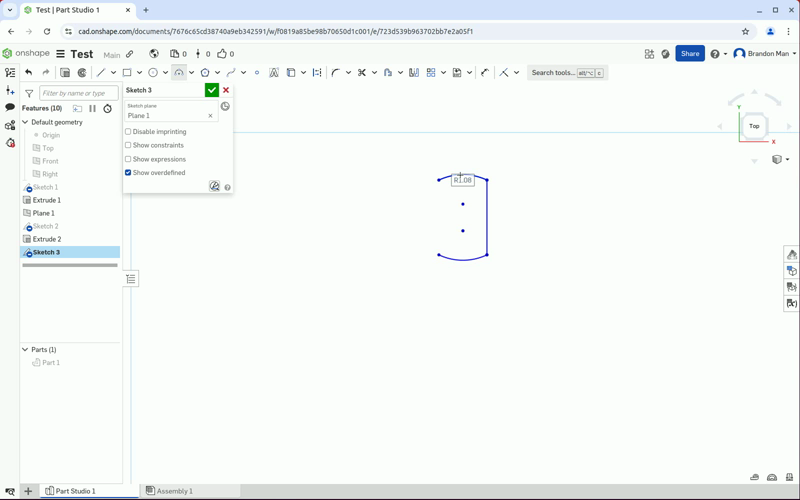
scroll(-6)
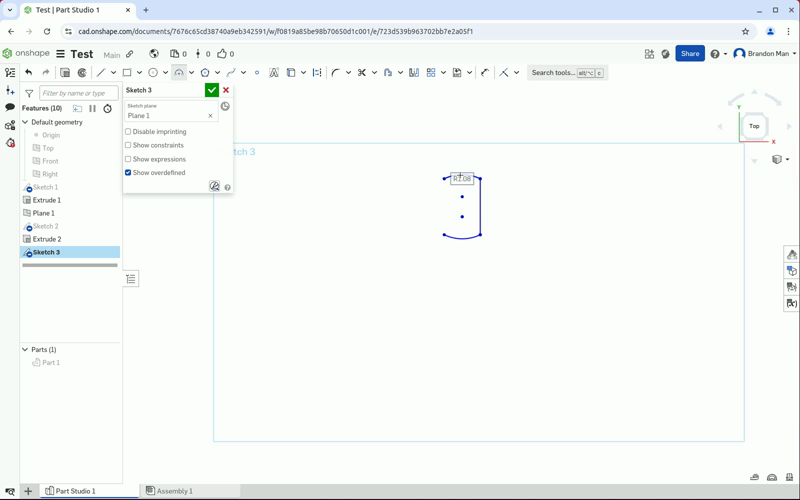
scroll(-6)
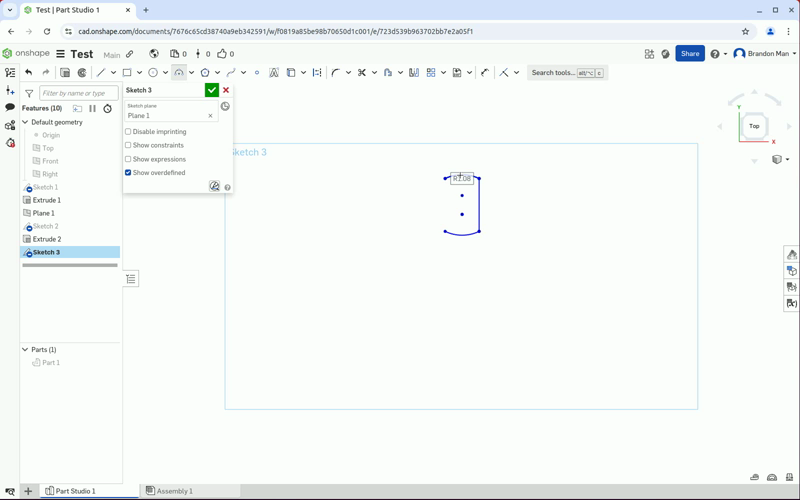
scroll(-6)
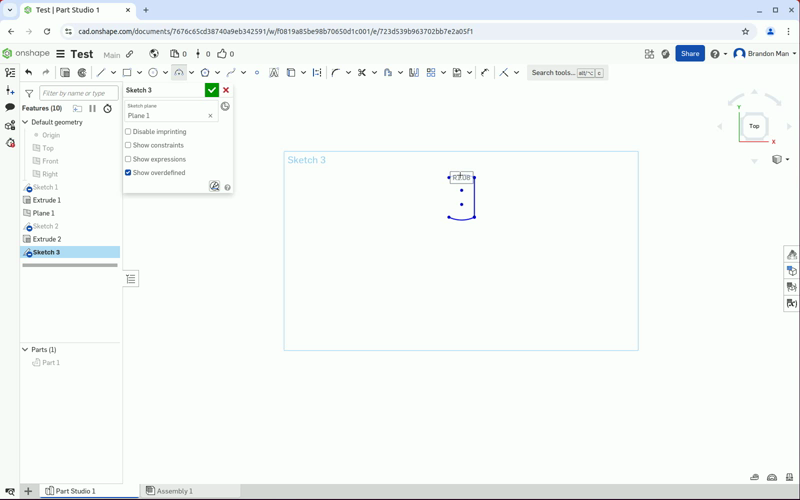
scroll(-6)
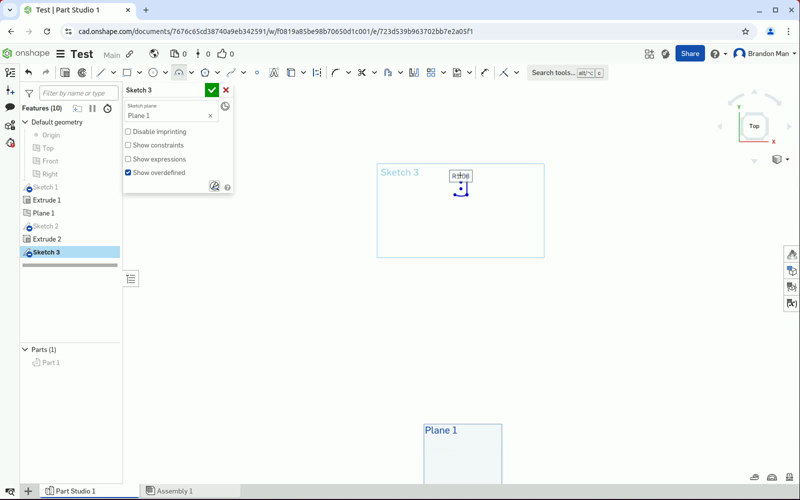
scroll(-6)
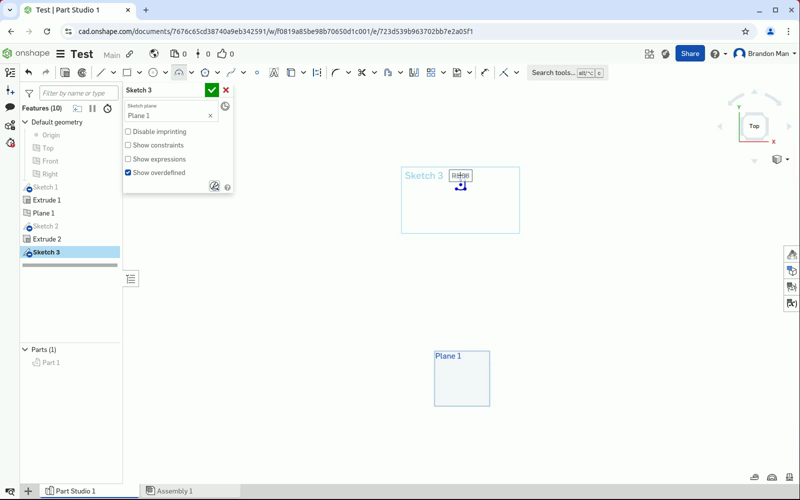
scroll(-6)
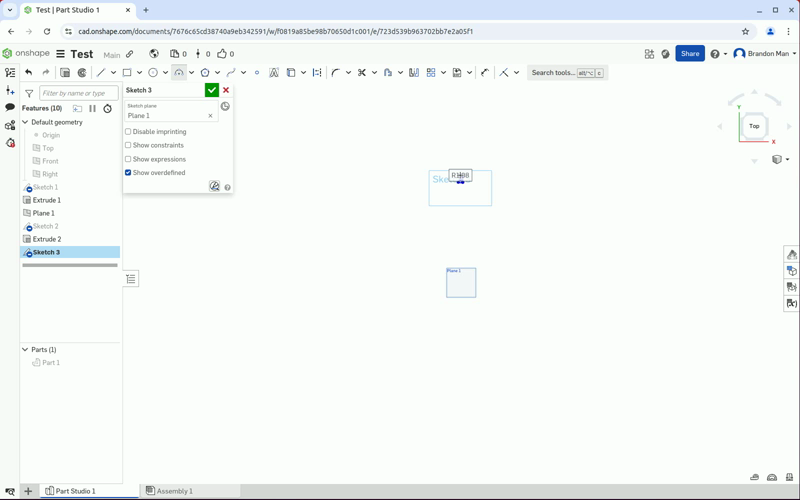
key_up(shift)
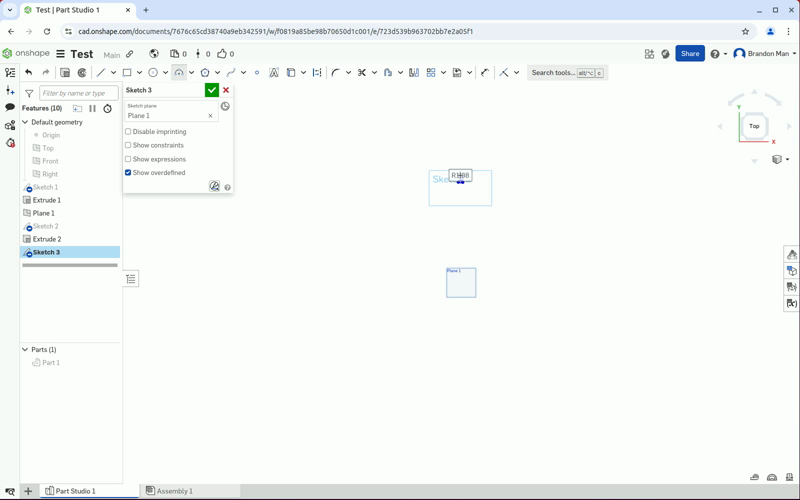
key(esc)
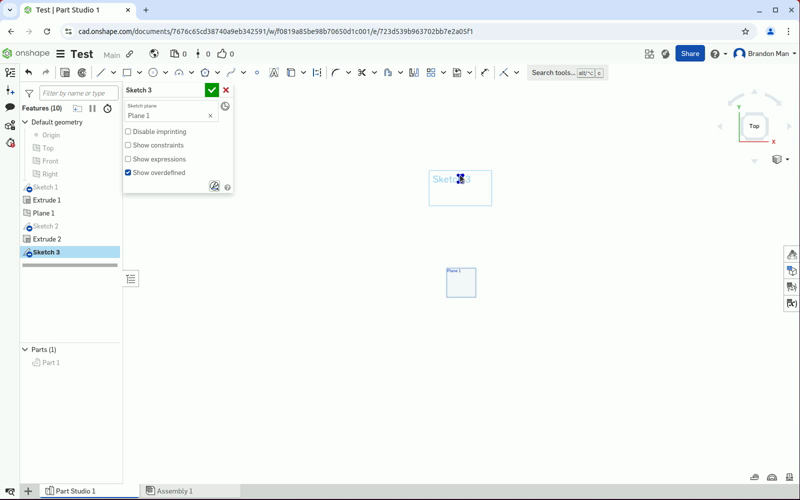
key(l)
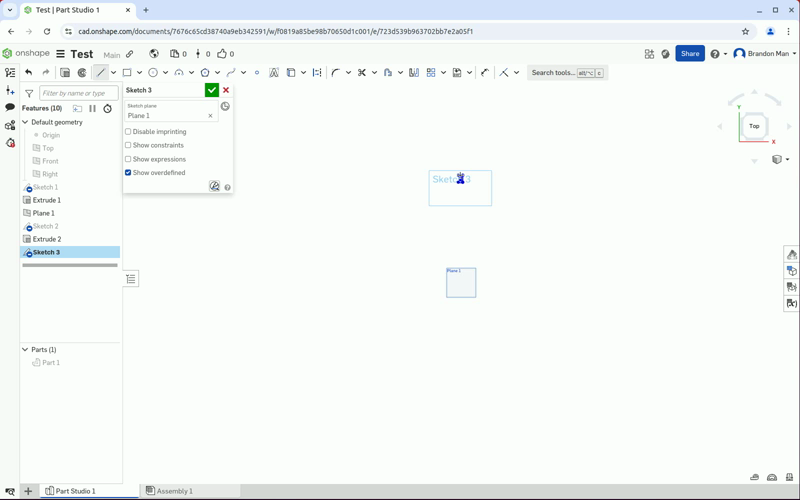
mouse_move(458, 175)
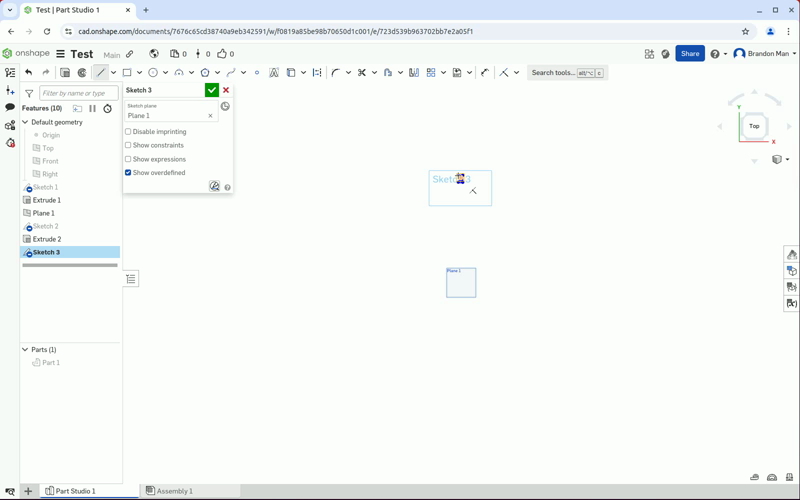
scroll(6)
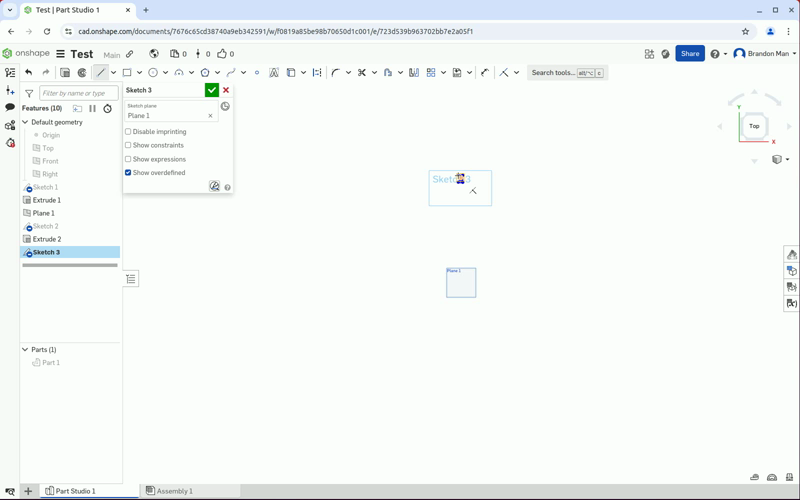
scroll(6)
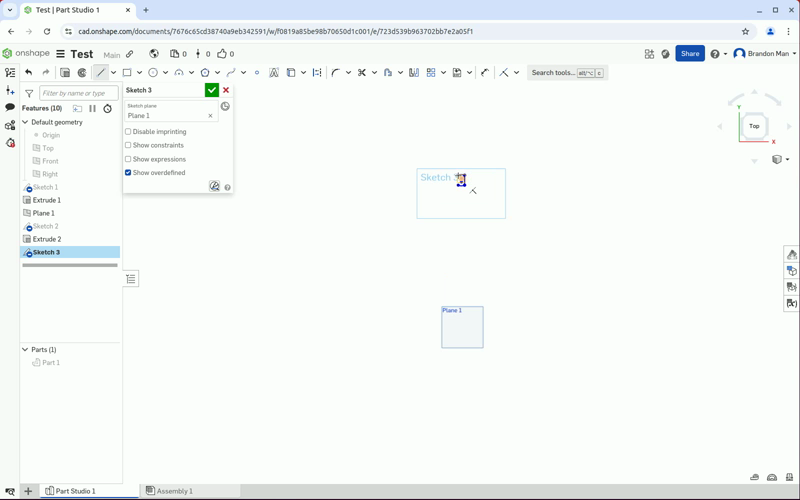
scroll(6)
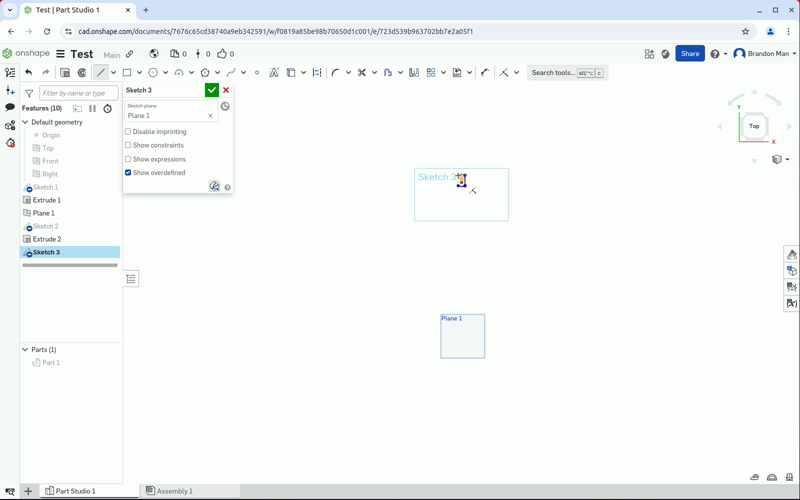
scroll(6)
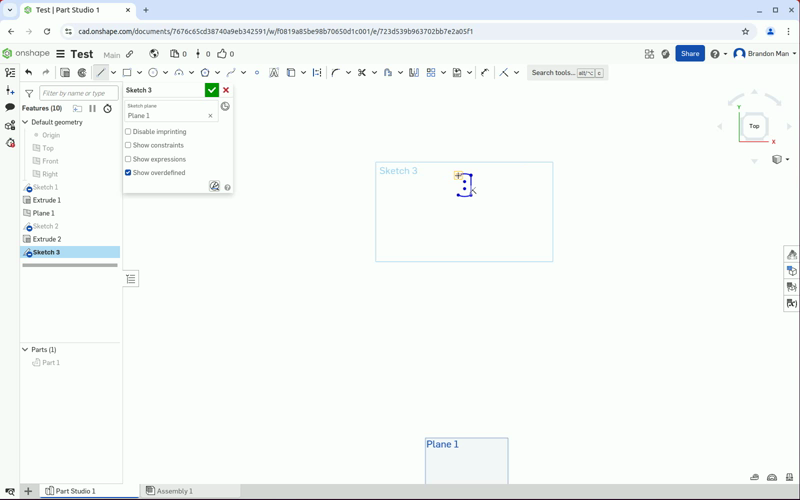
scroll(6)
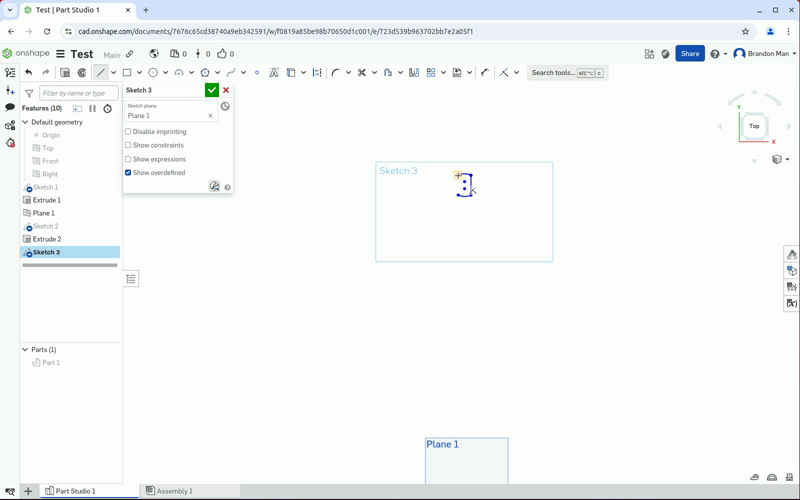
scroll(6)
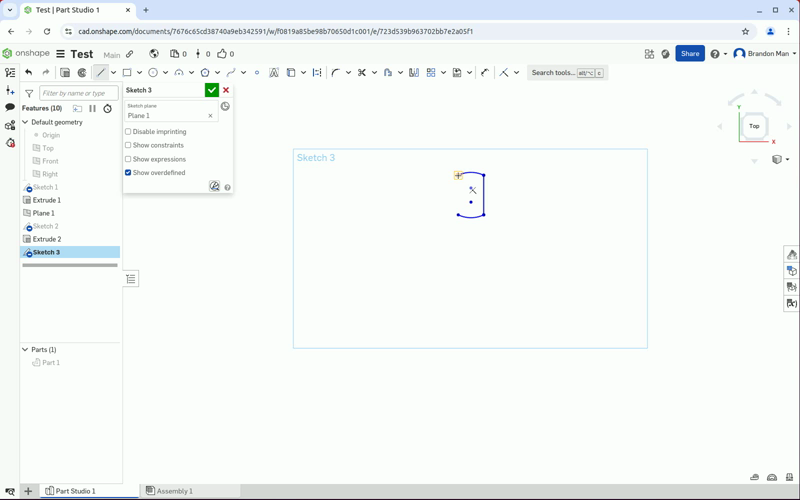
scroll(6)
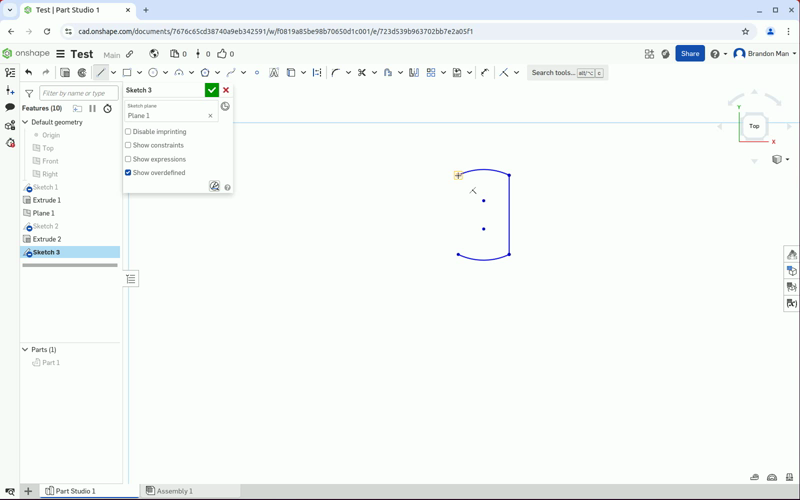
click(458, 175)
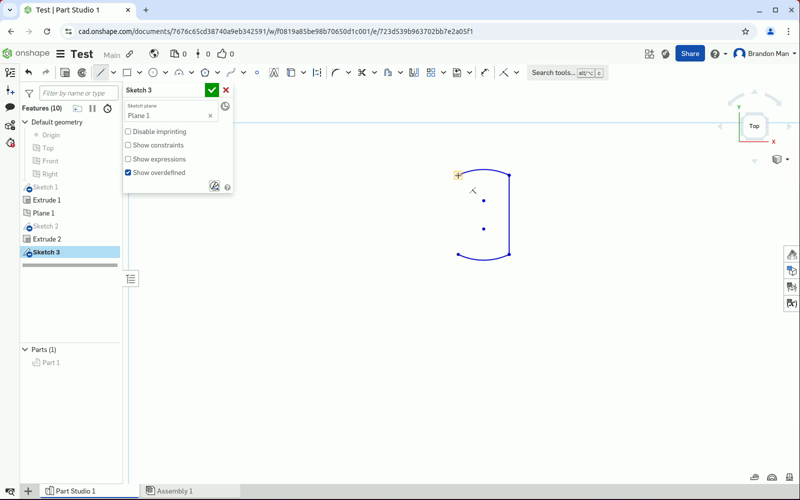
scroll(-6)
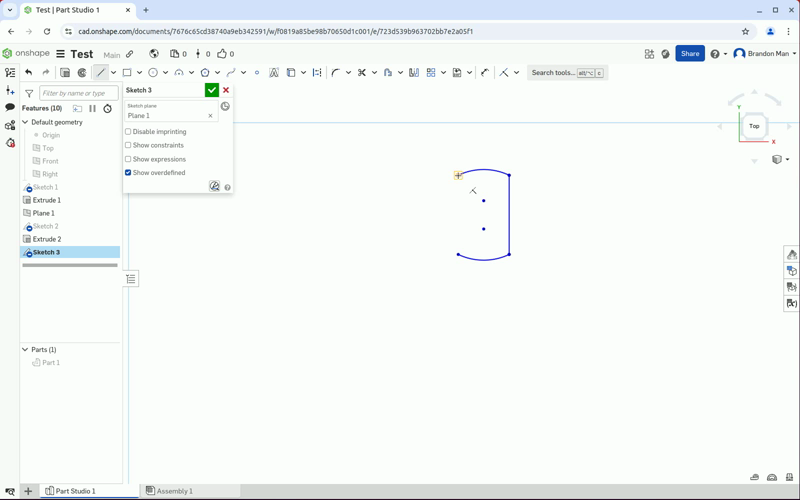
scroll(-6)
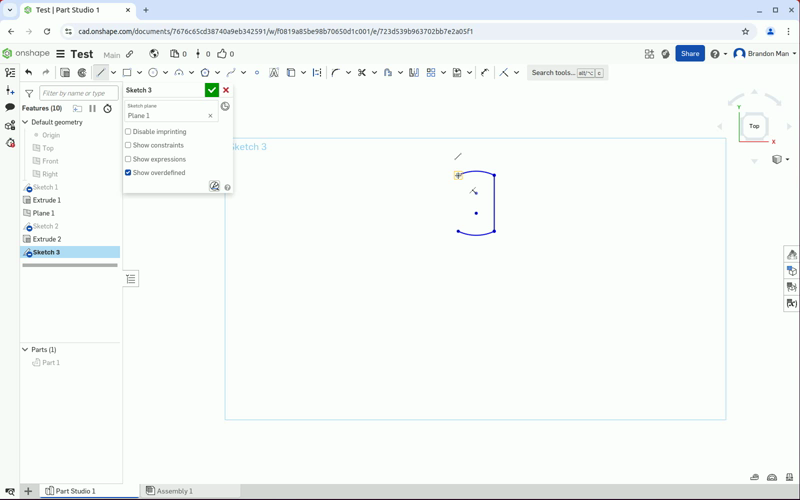
scroll(-6)
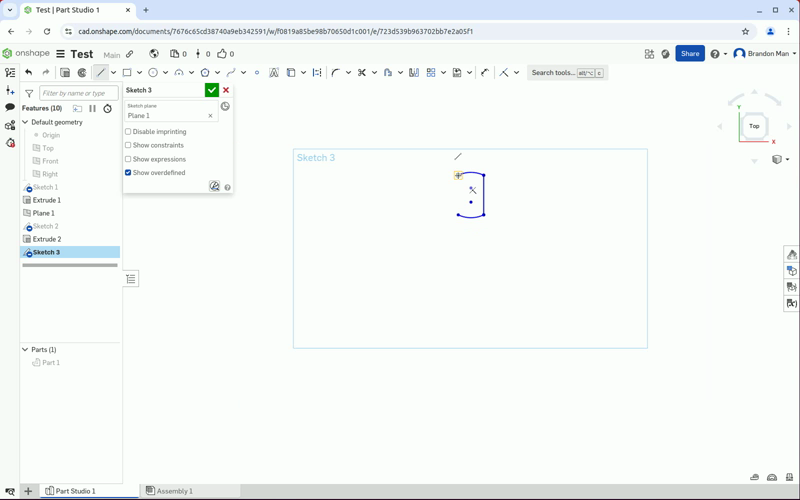
scroll(-6)
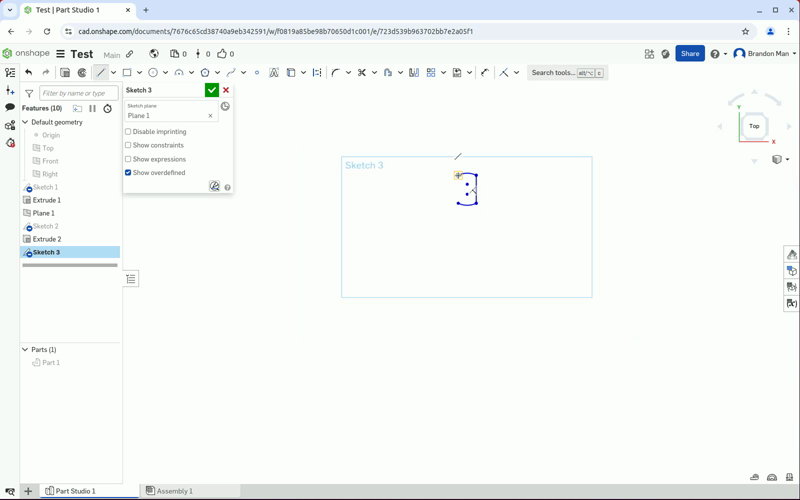
scroll(-6)
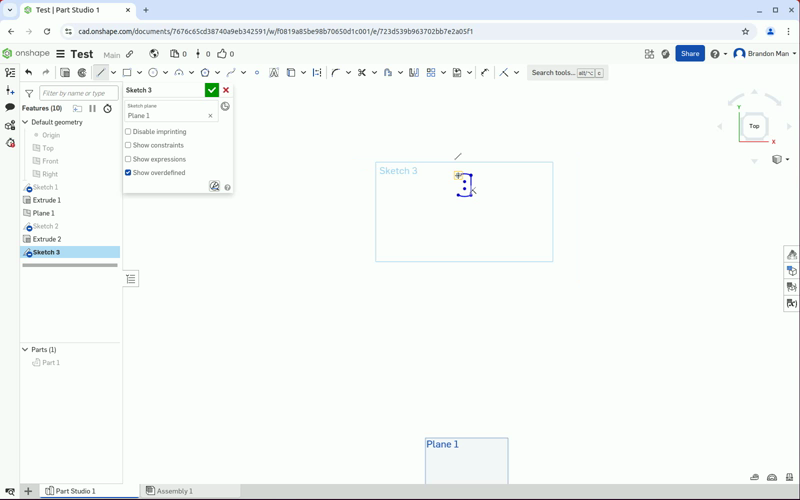
scroll(-6)
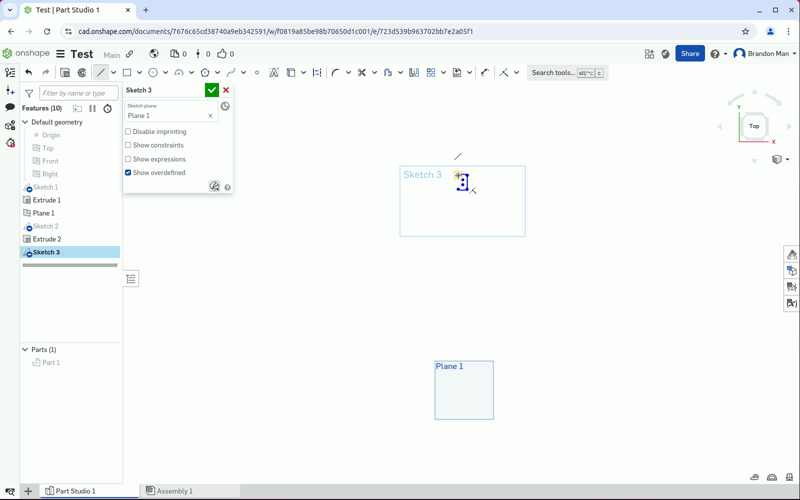
scroll(-6)
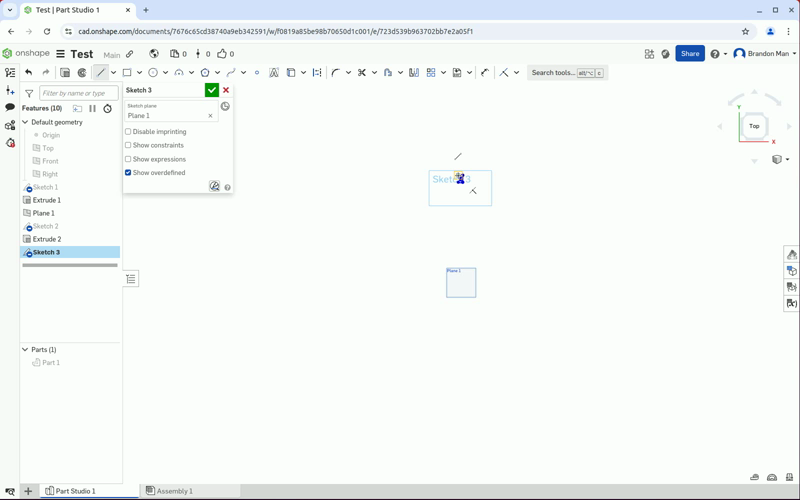
mouse_move(488, 175)
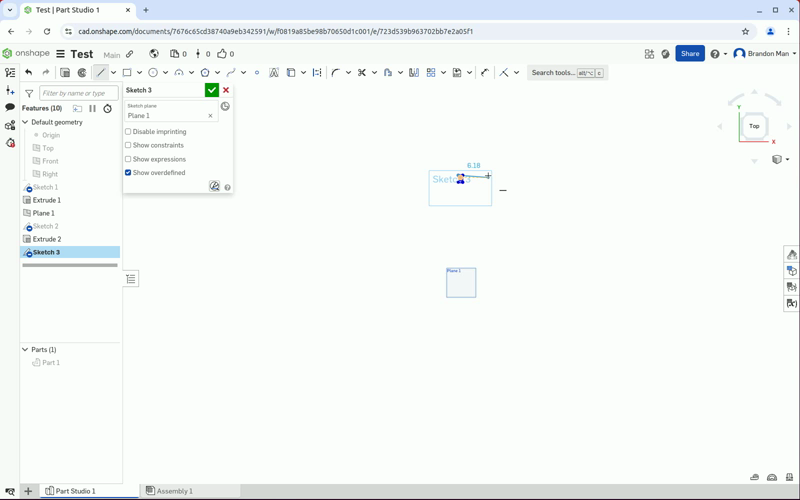
key_down(shift)
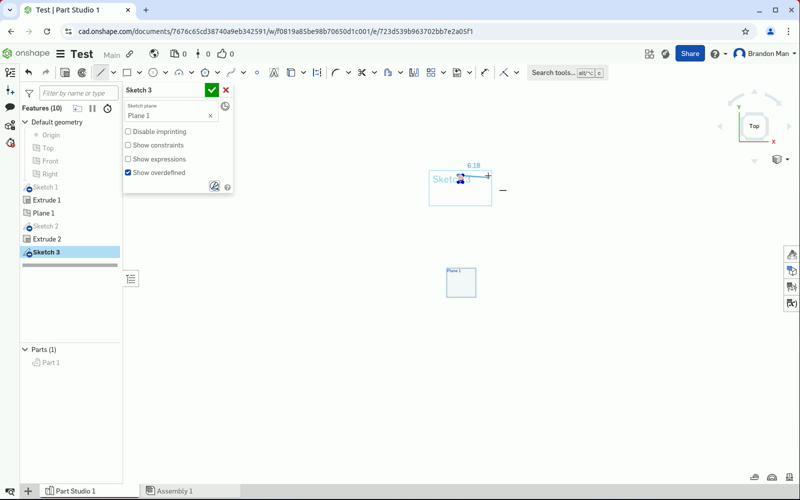
mouse_move(458, 182)
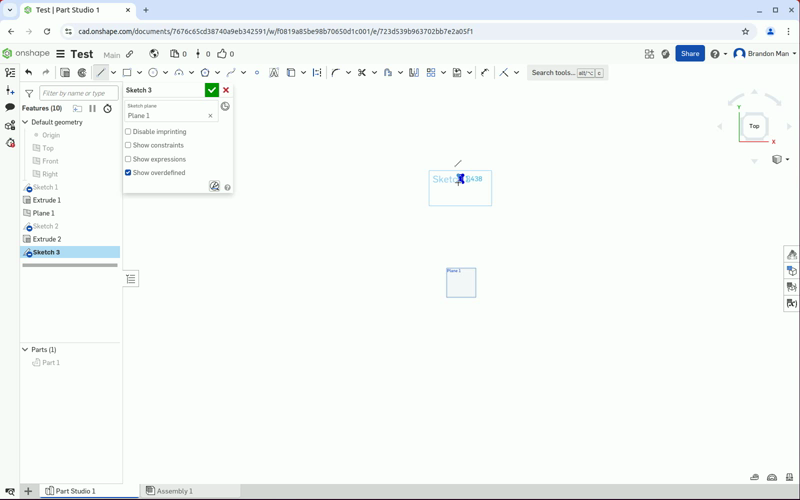
scroll(6)
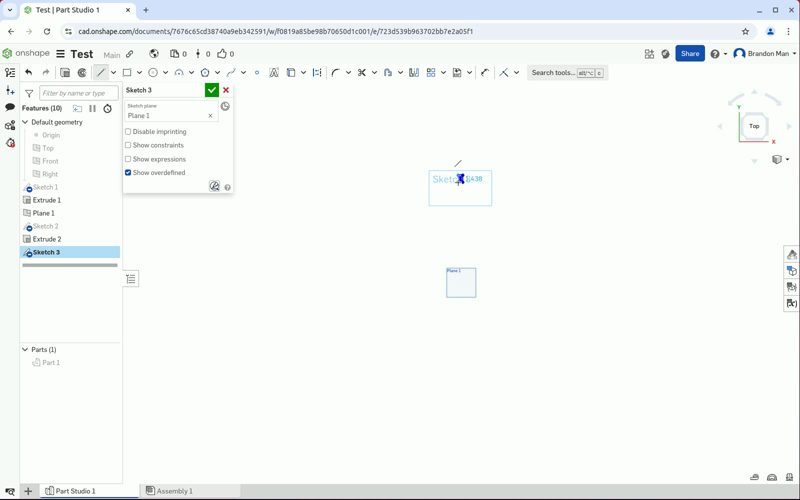
scroll(6)
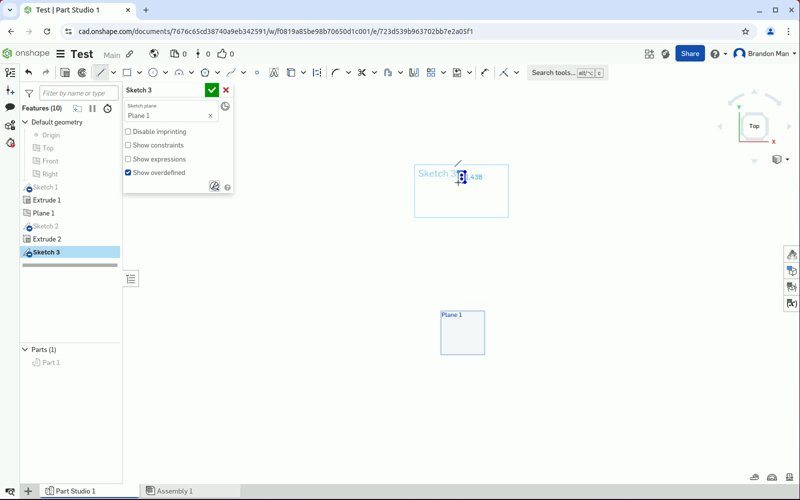
scroll(6)
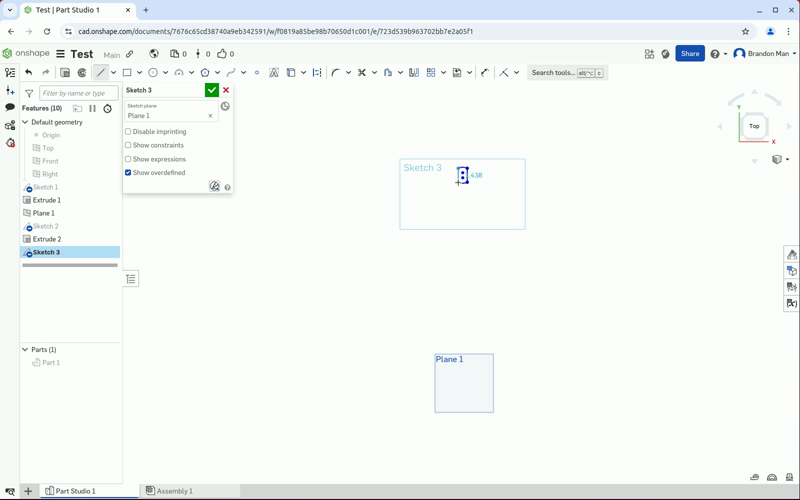
scroll(6)
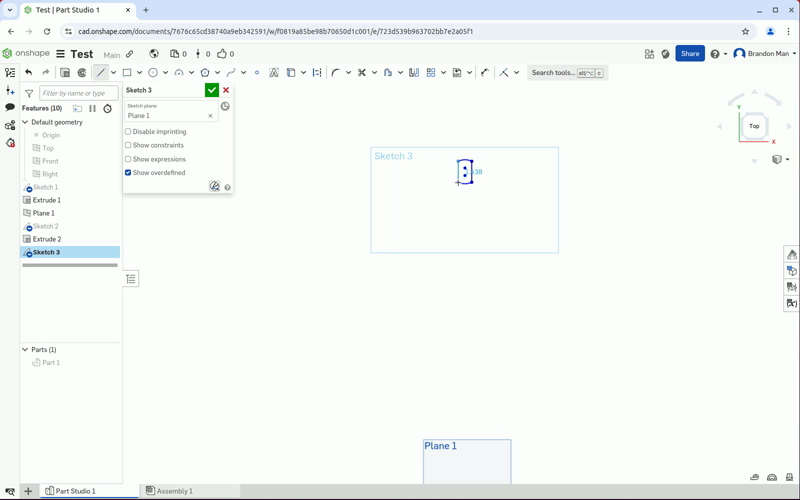
scroll(6)
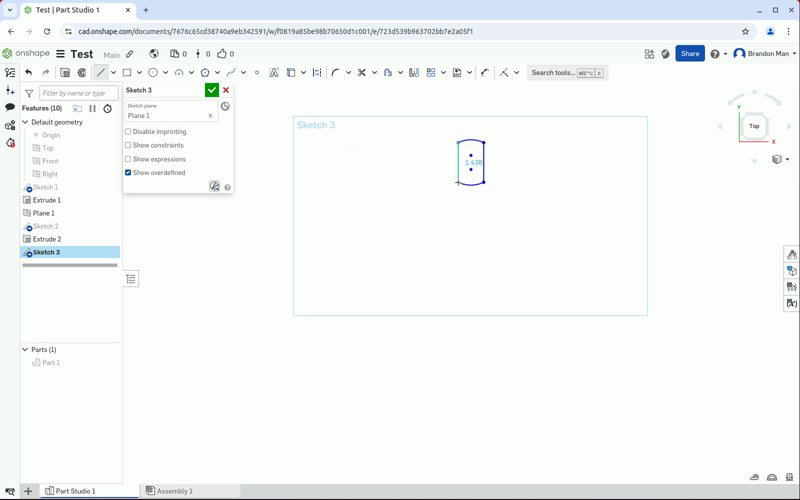
scroll(6)
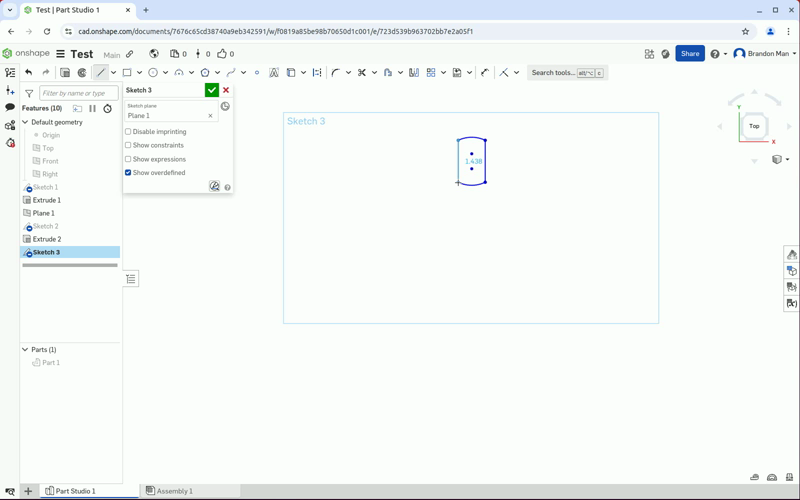
scroll(6)
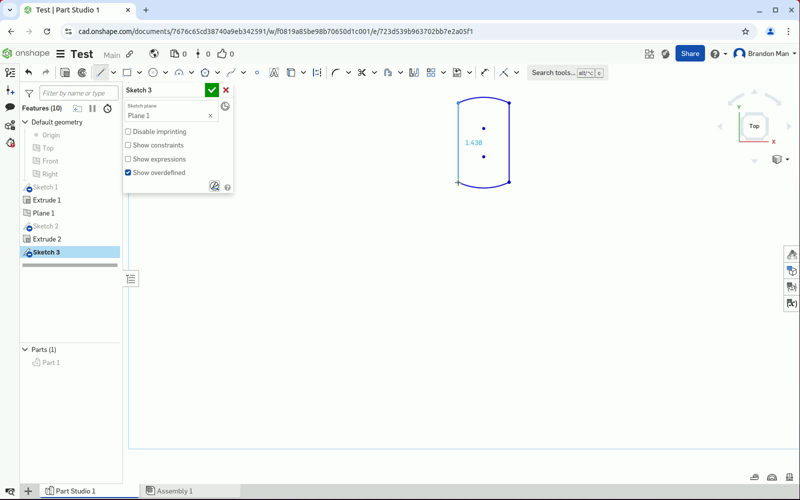
key_up(shift)
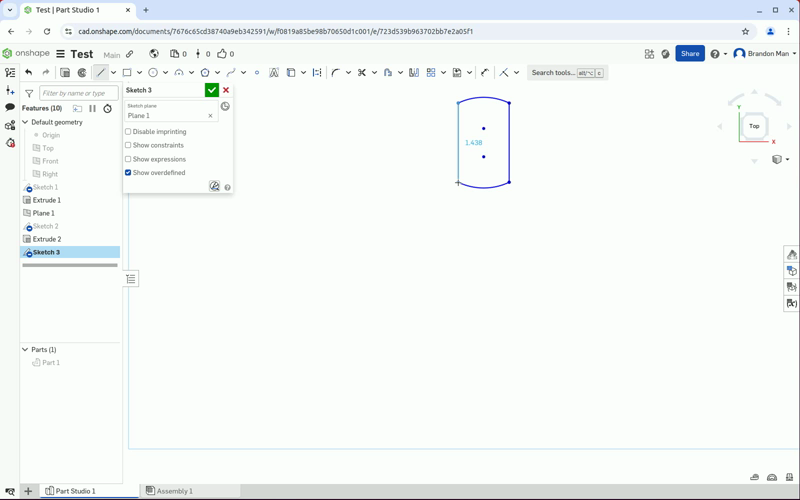
click(458, 182)
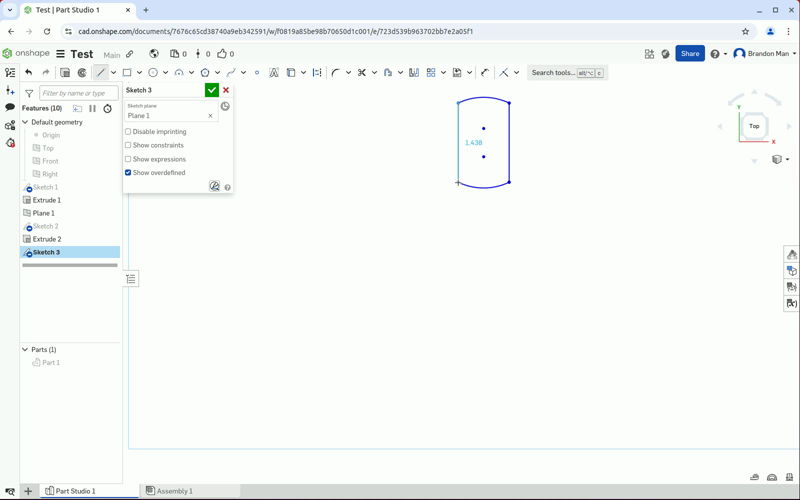
scroll(-6)
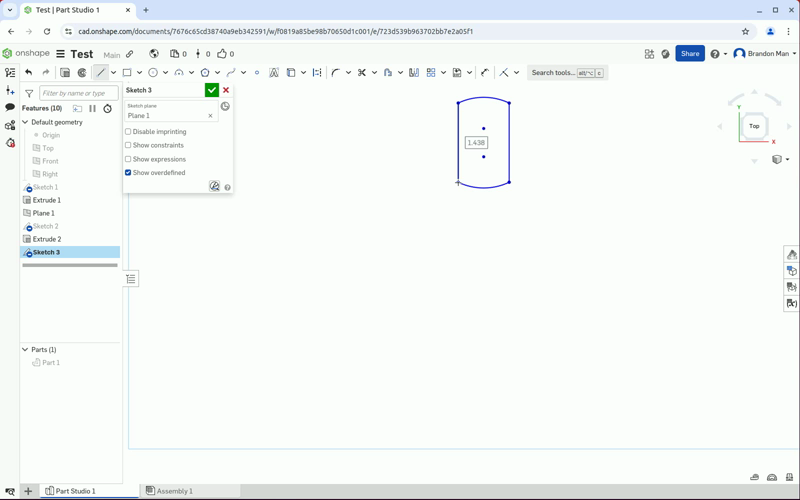
scroll(-6)
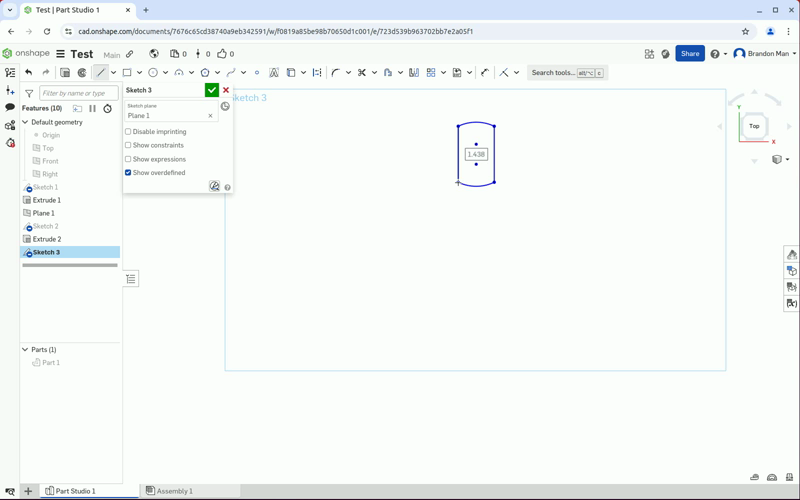
scroll(-6)
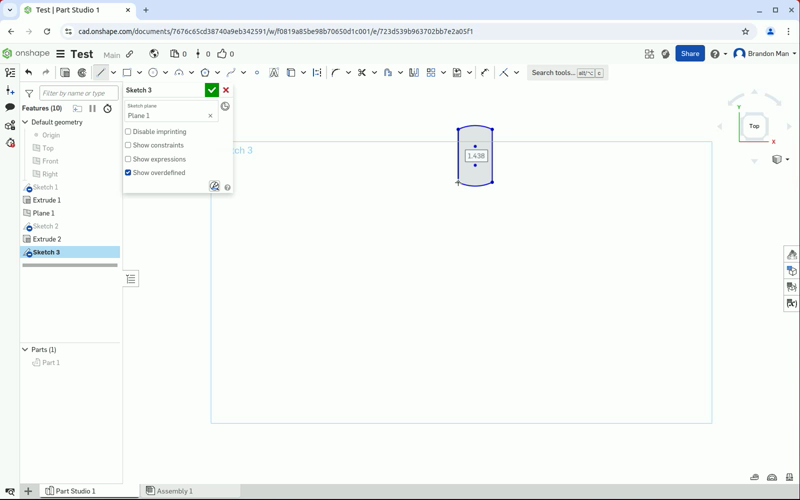
scroll(-6)
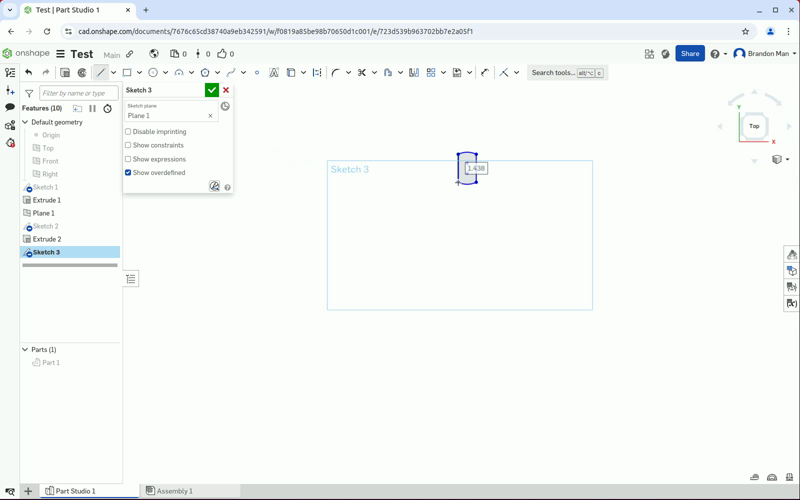
scroll(-6)
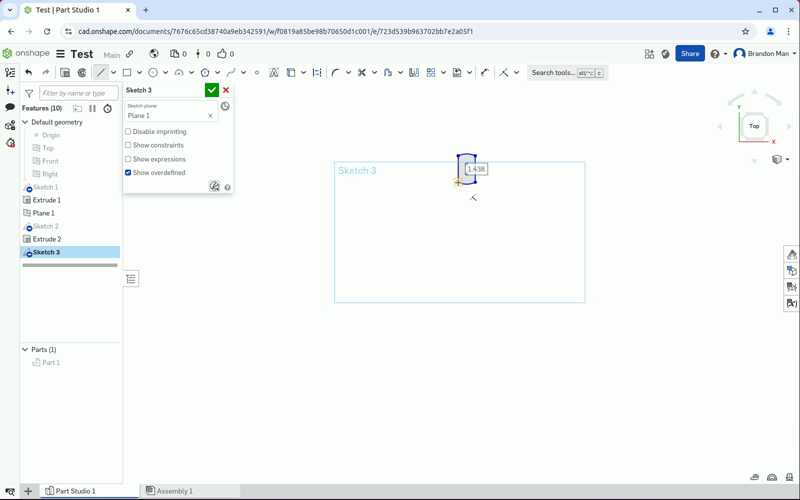
scroll(-6)
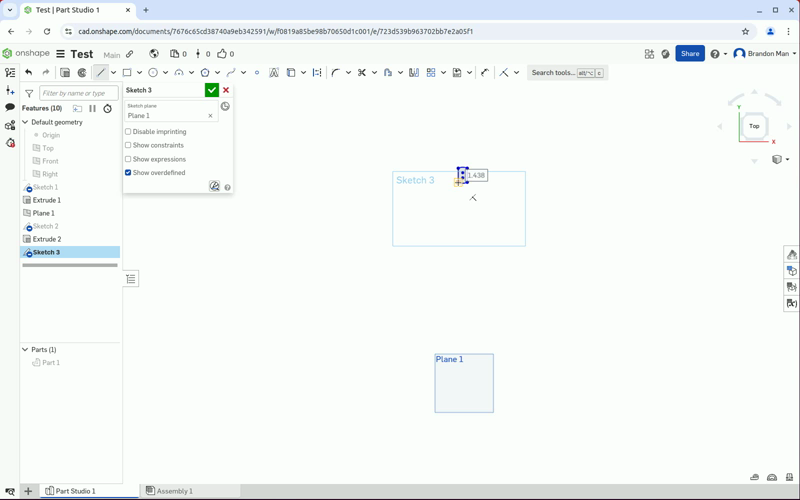
scroll(-6)
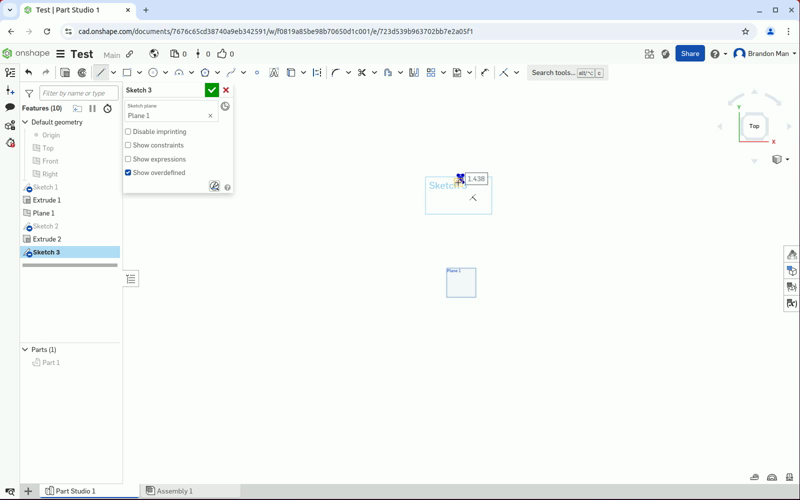
key(esc)
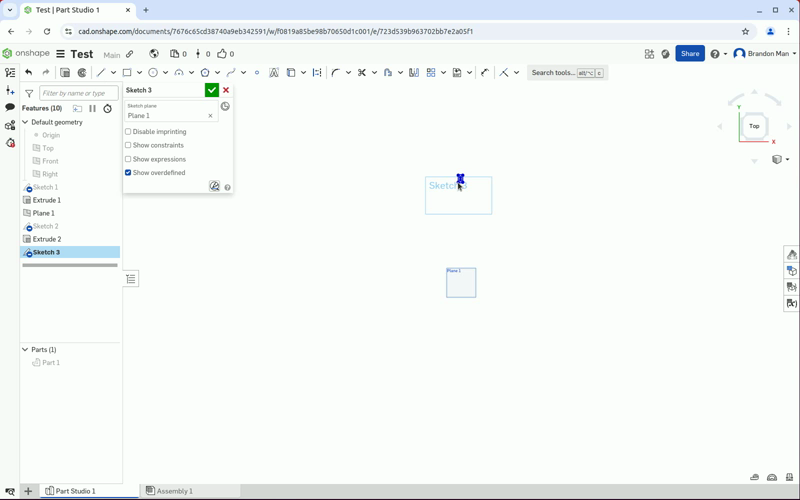
mouse_move(462, 179)
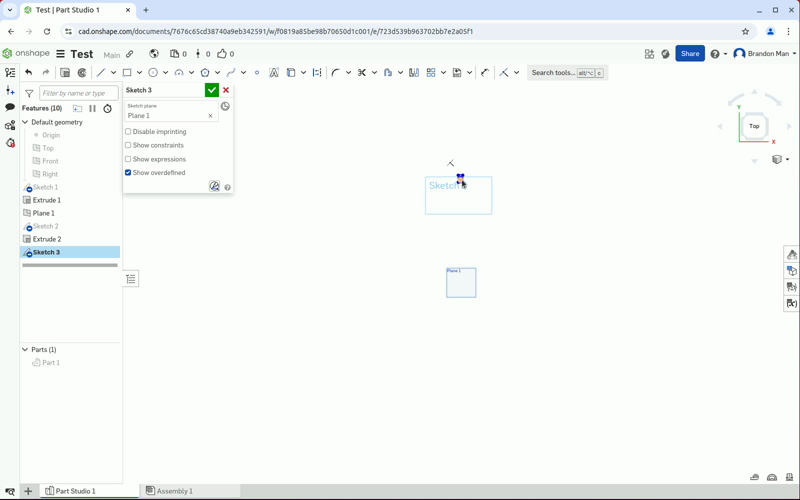
scroll(6)
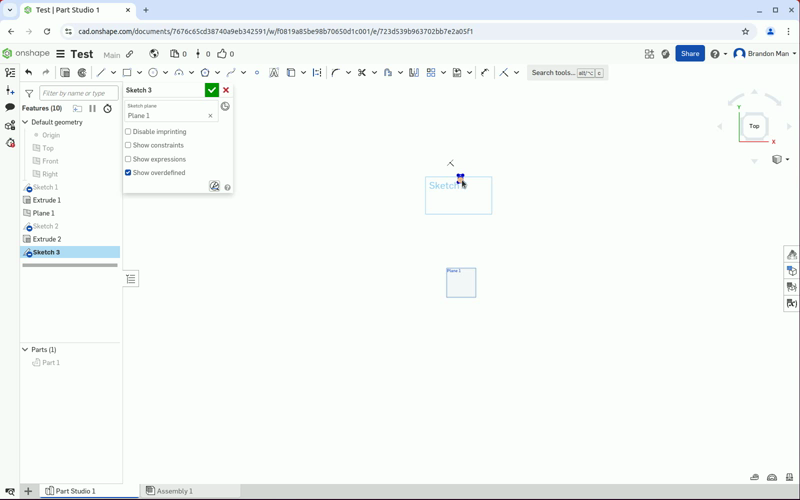
scroll(6)
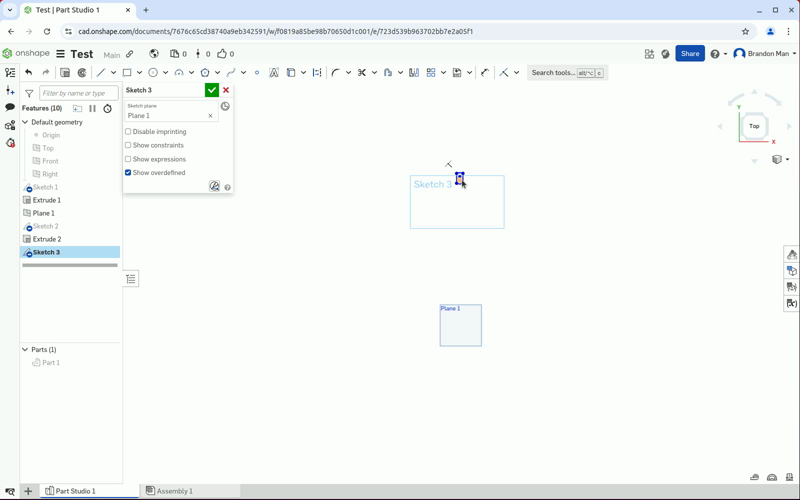
scroll(6)
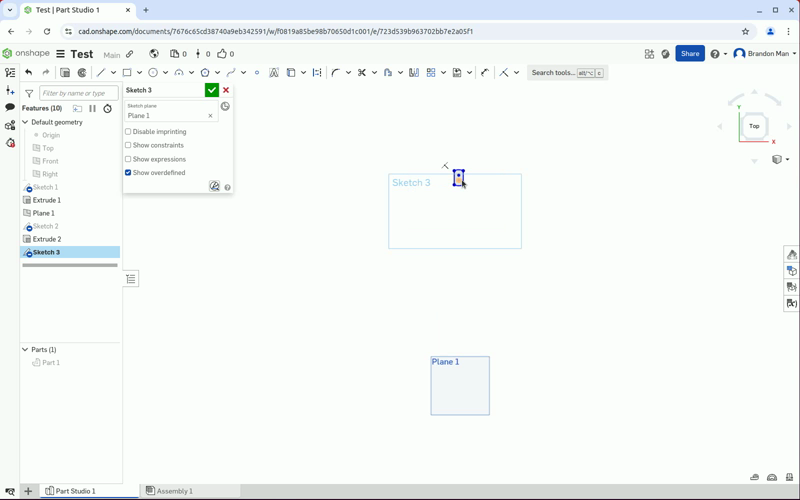
scroll(6)
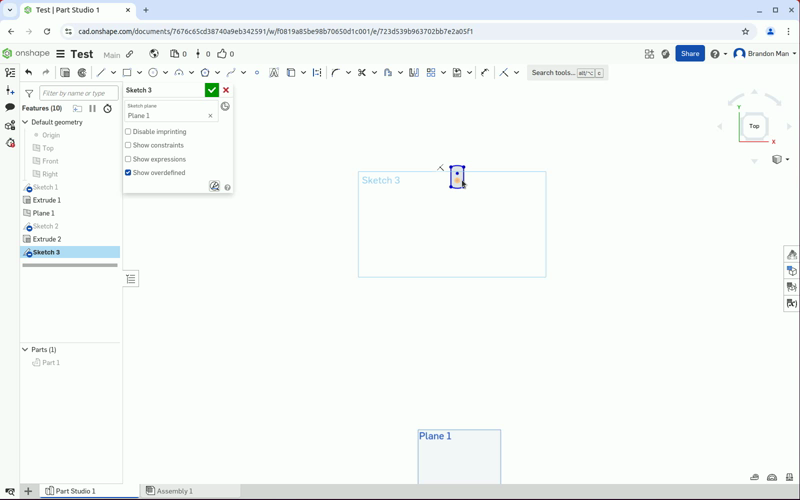
scroll(6)
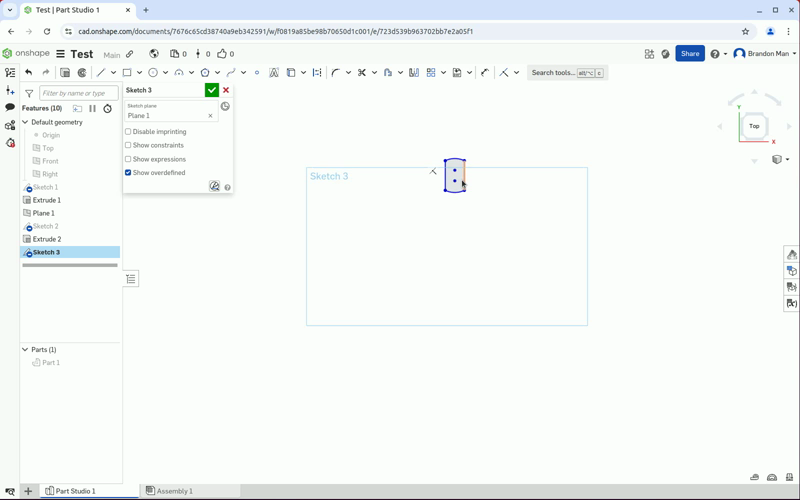
scroll(6)
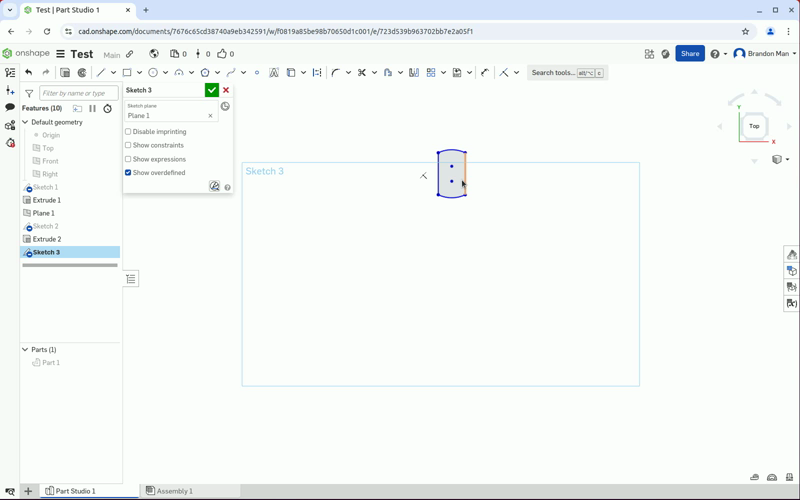
scroll(6)
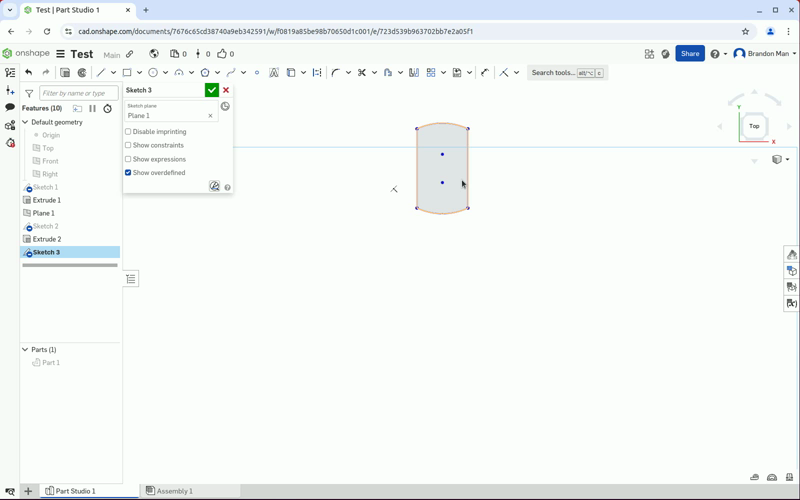
click(462, 179)
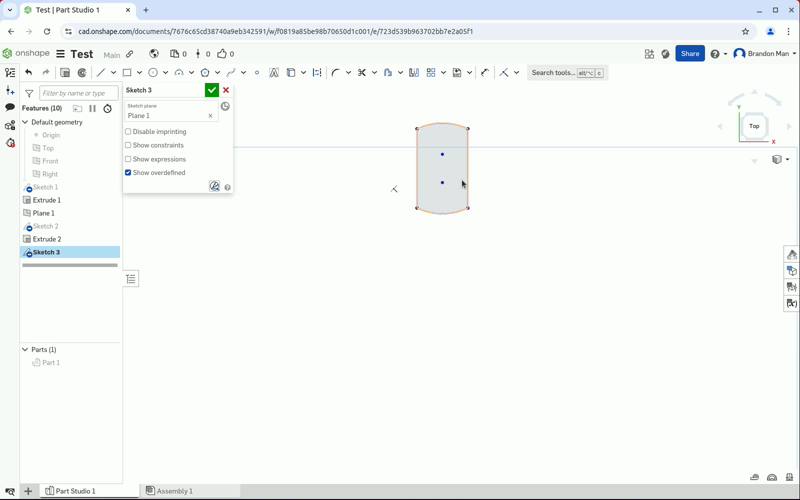
scroll(-6)
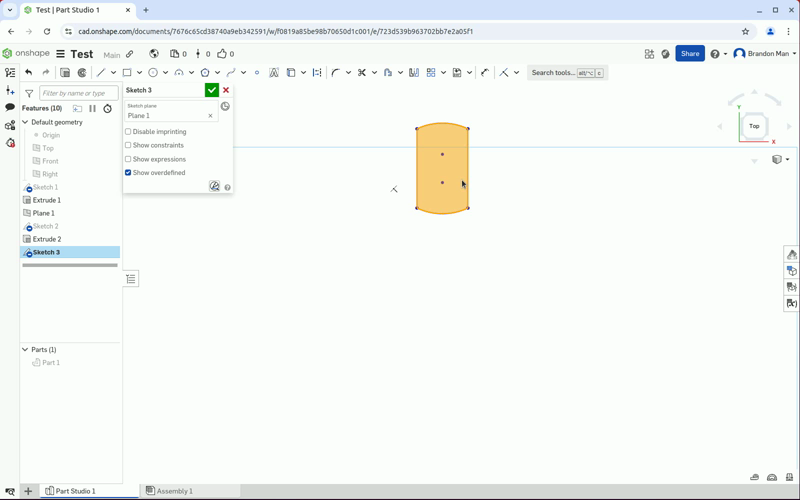
scroll(-6)
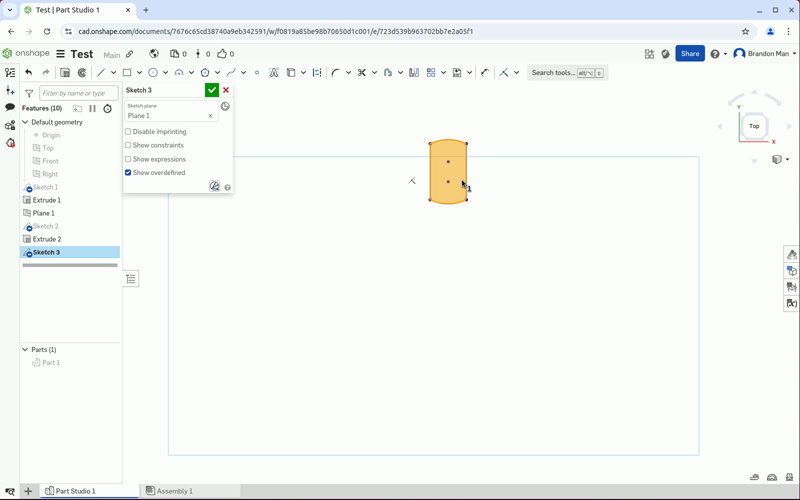
scroll(-6)
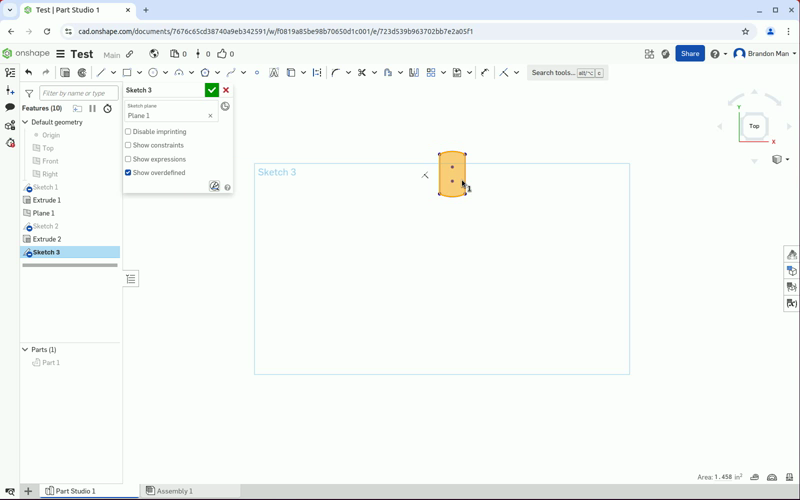
scroll(-6)
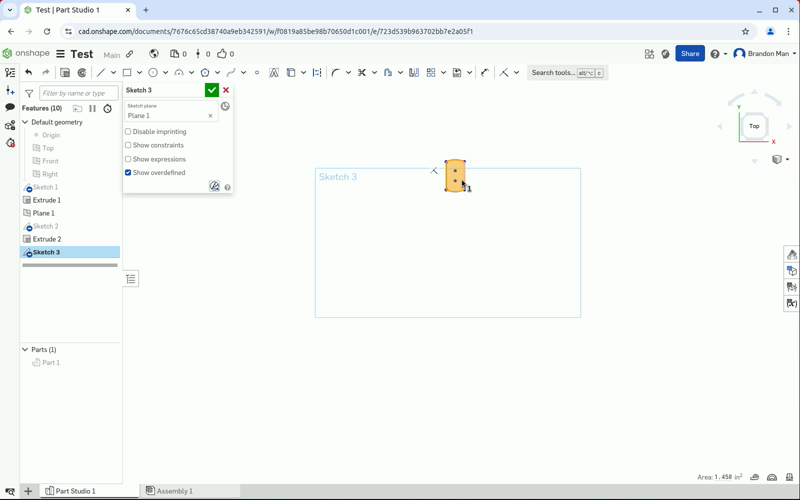
scroll(-6)
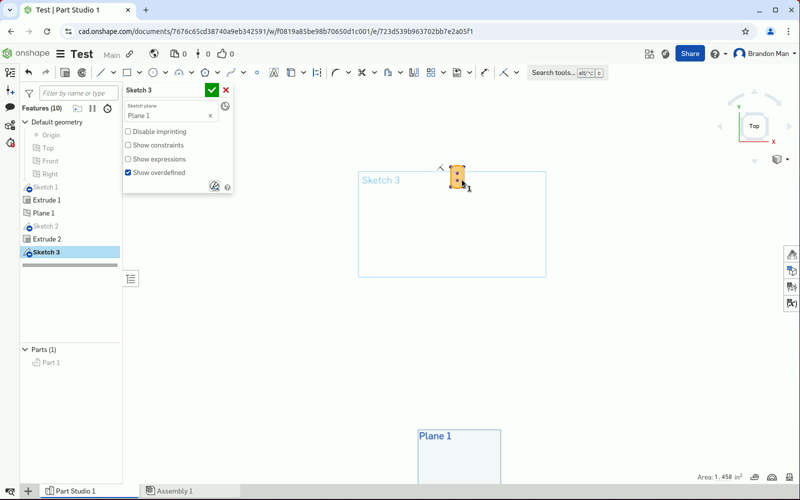
scroll(-6)
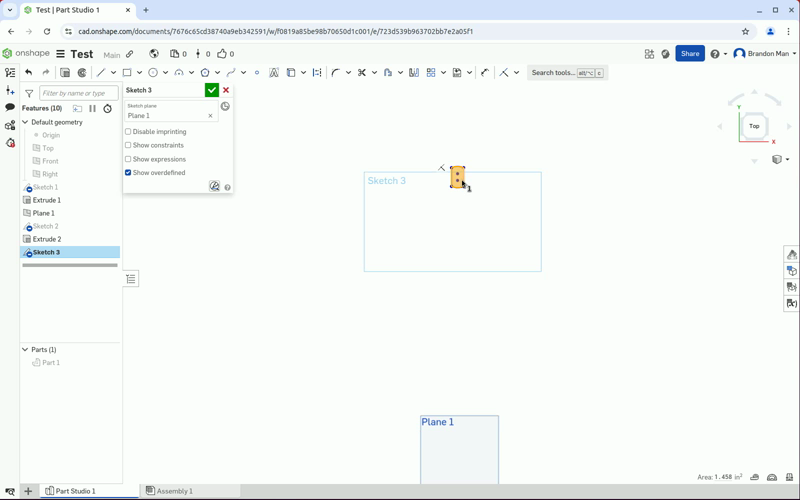
scroll(-6)
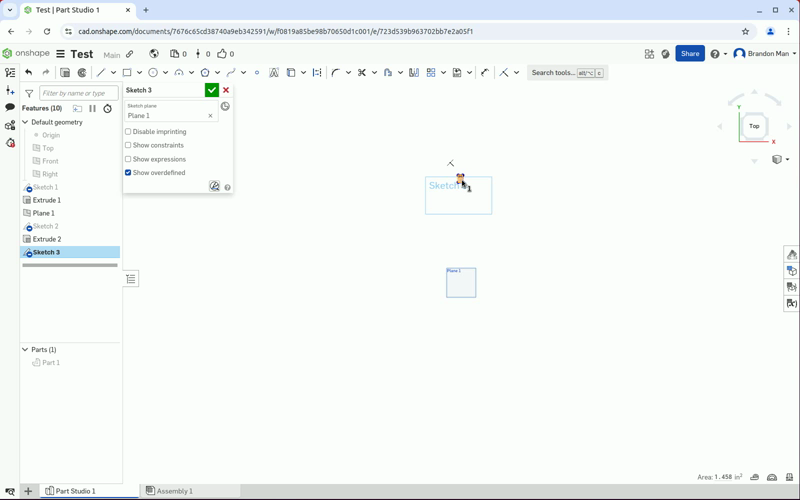
mouse_move(73, 352)
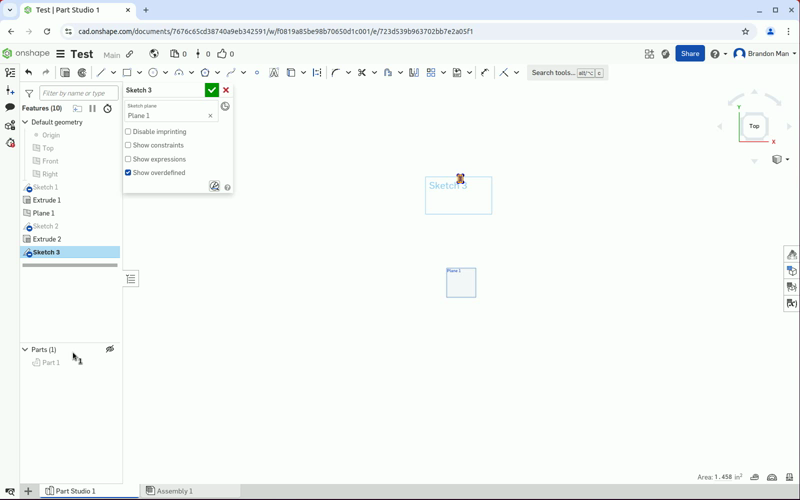
key(shift+y)
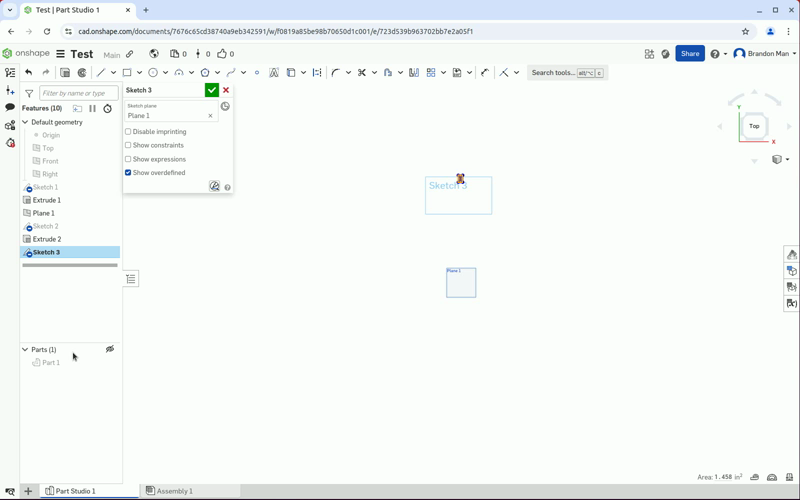
key(shift+e)
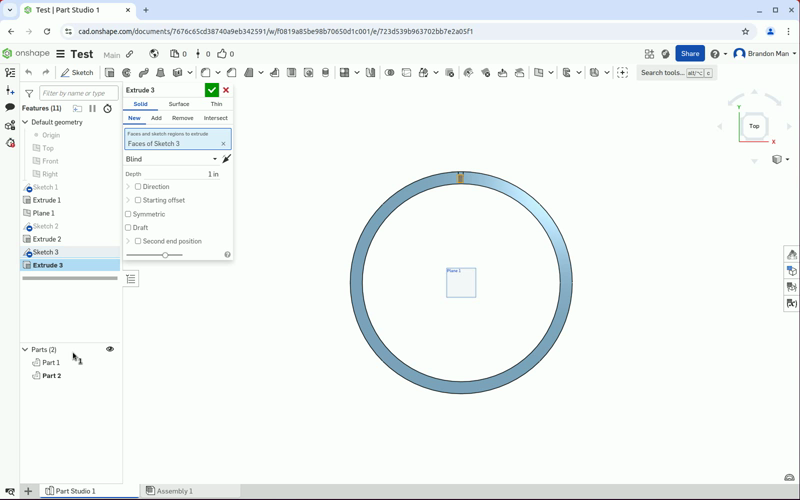
mouse_move(143, 106)
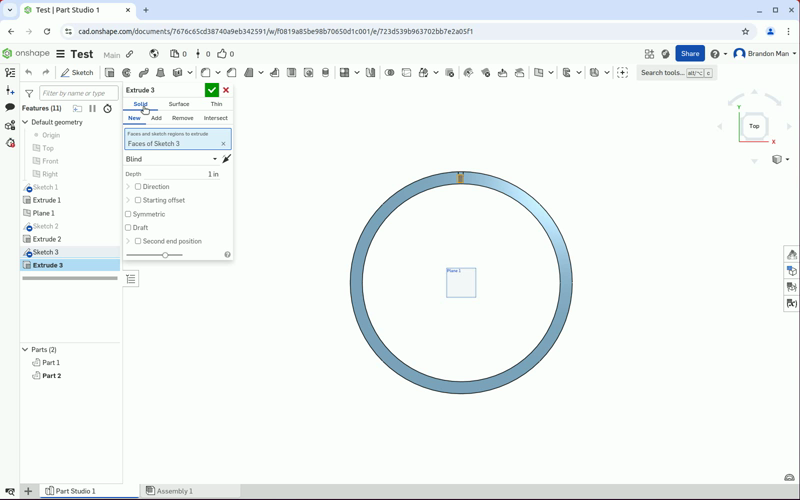
click(143, 106)
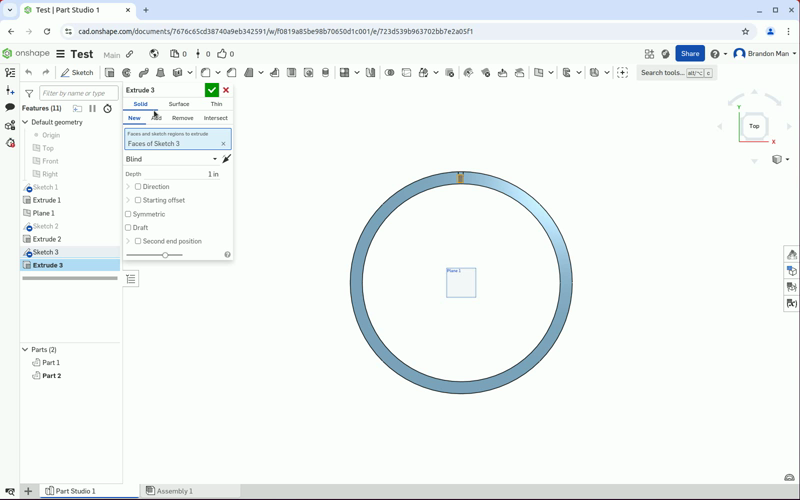
mouse_move(186, 120)
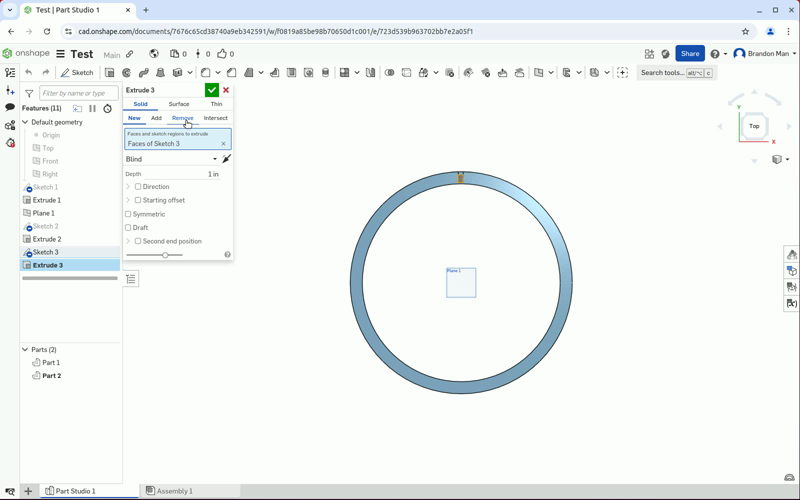
click(186, 120)
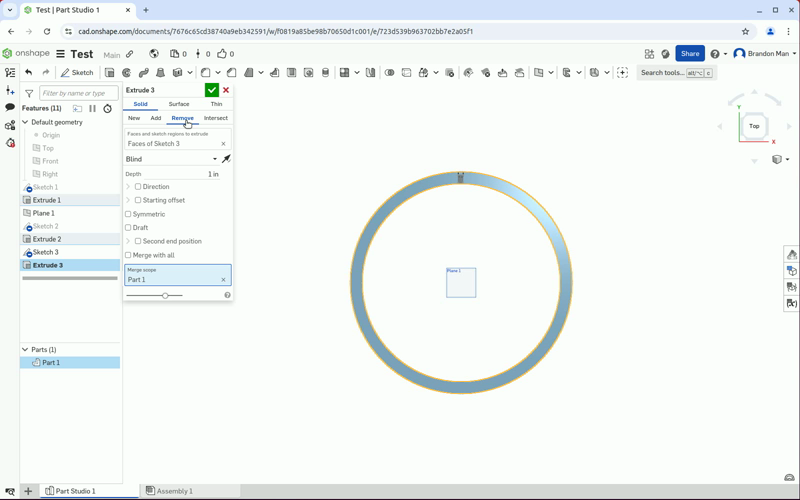
key(tab, 4)
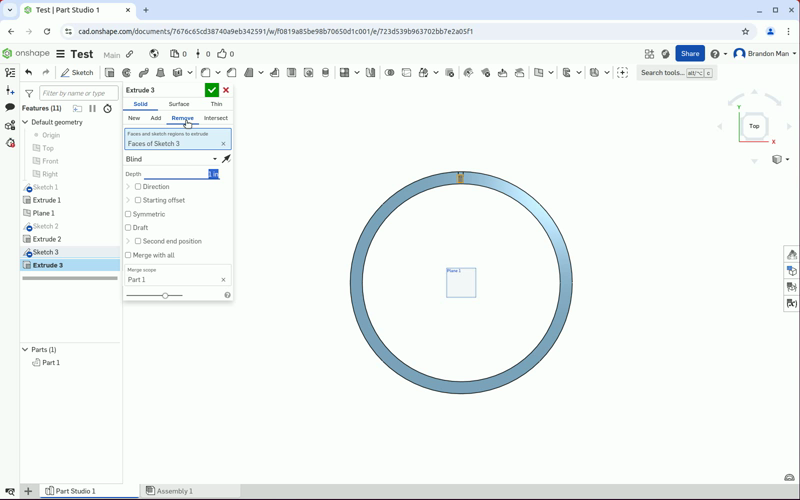
text(1.926)
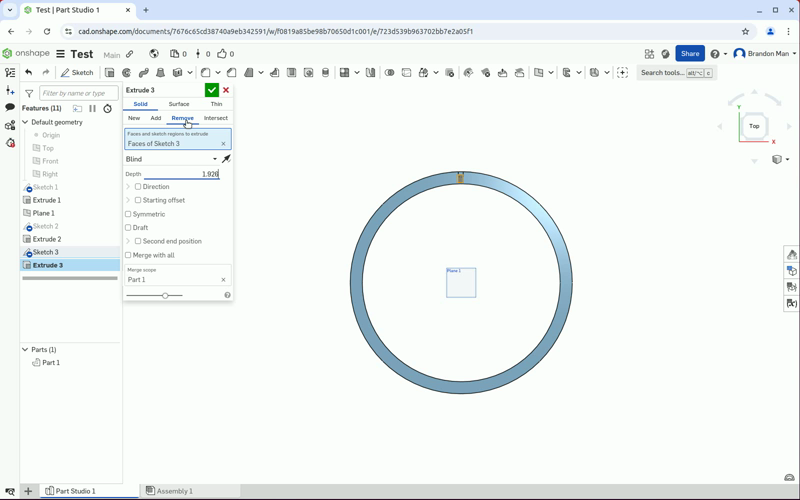
key(tab, 6)
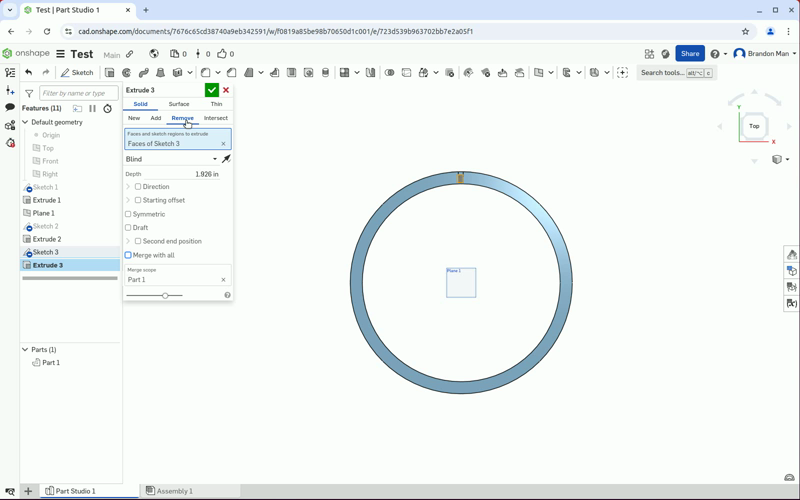
key(space)
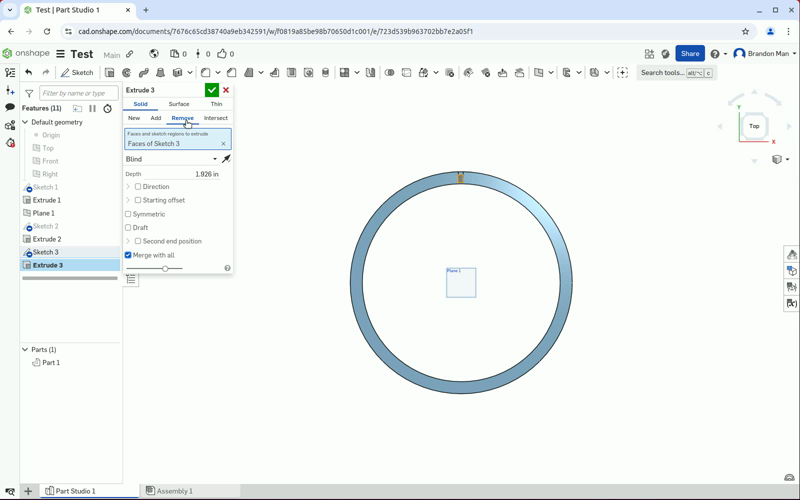
key(enter)
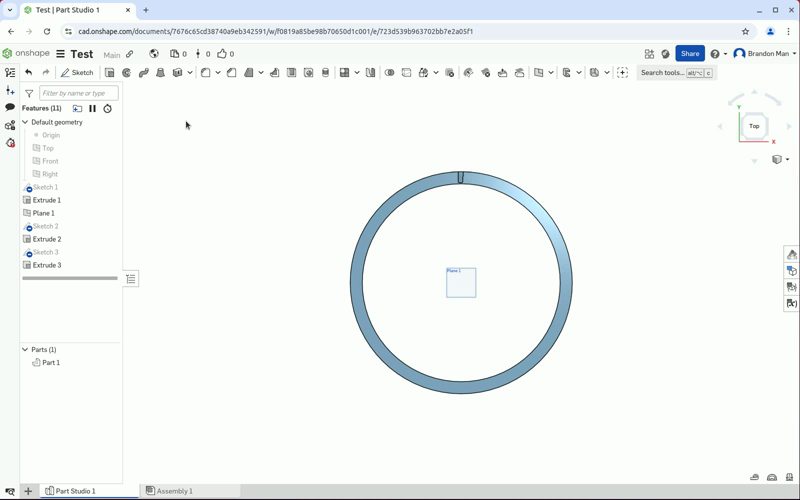
key(shift+h)
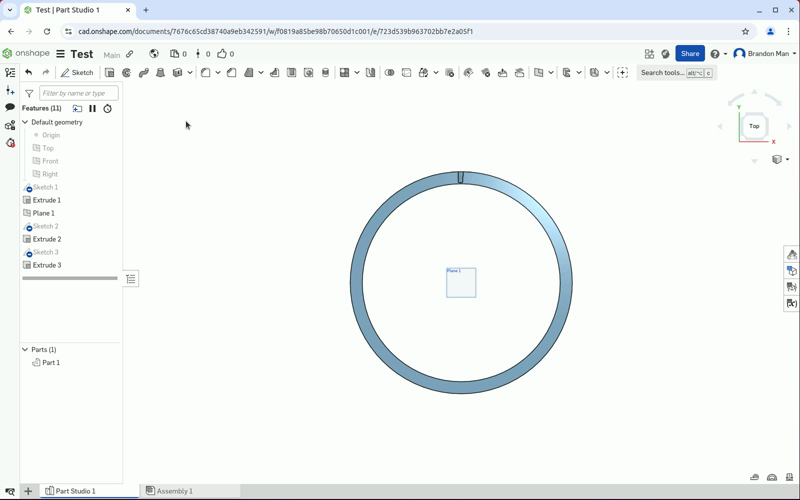
key(shift+h)
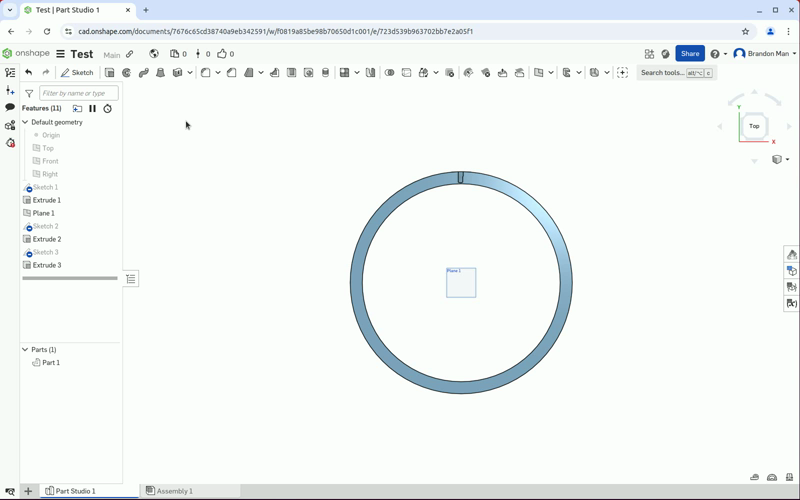
mouse_move(73, 189)
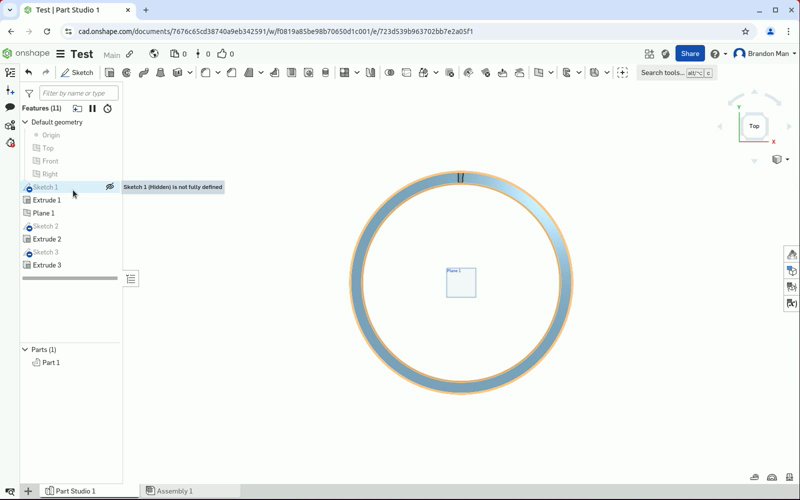
click(73, 189)
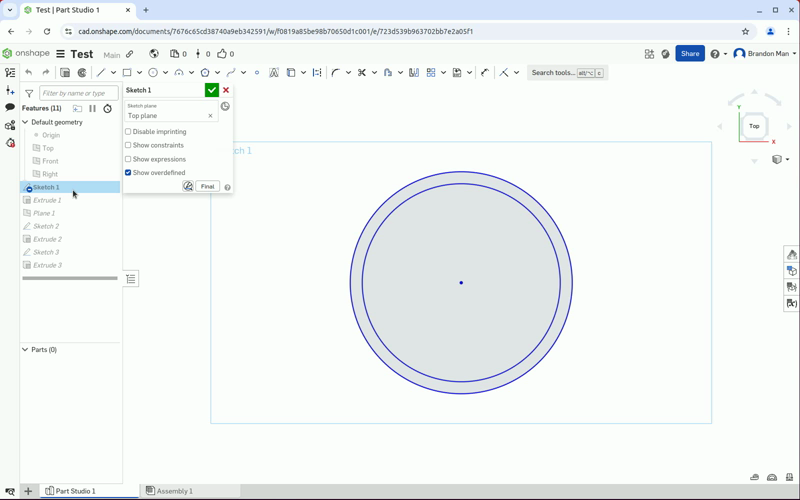
mouse_move(229, 92)
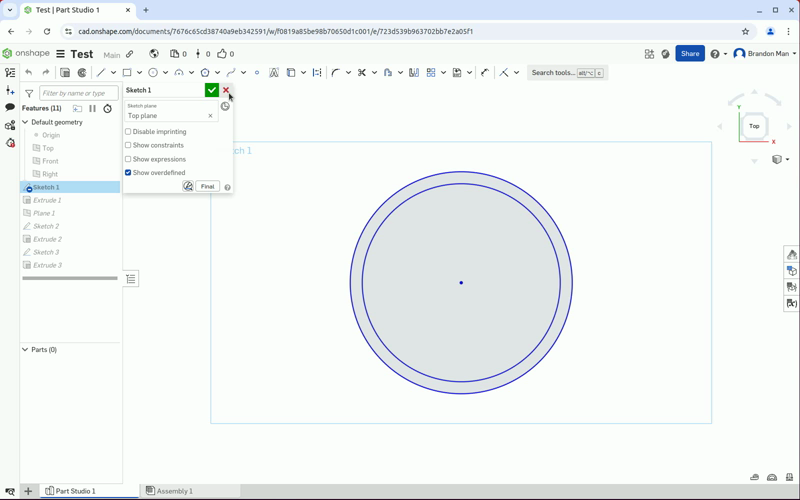
click(229, 92)
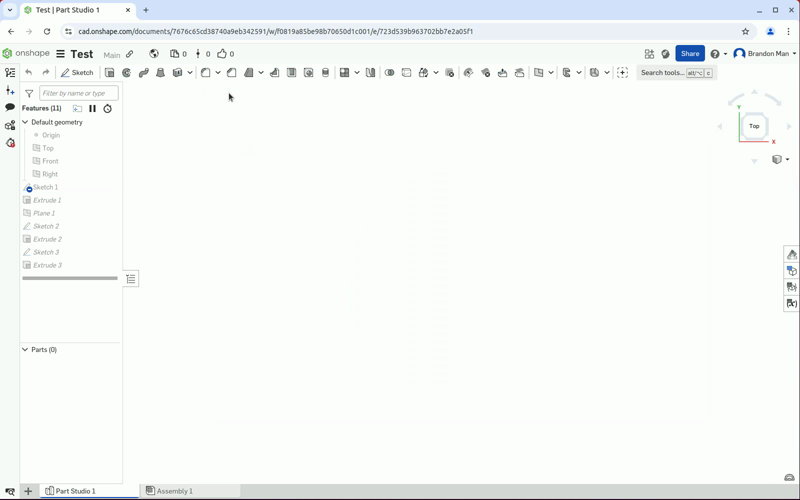
key(shift+s)
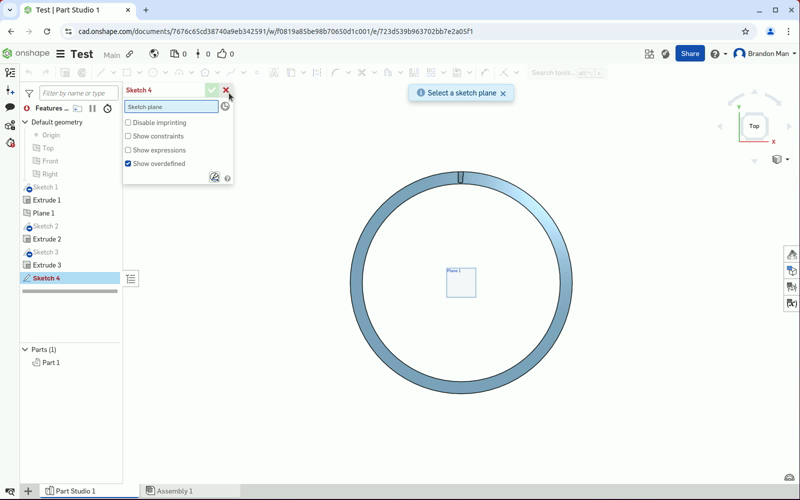
mouse_move(73, 215)
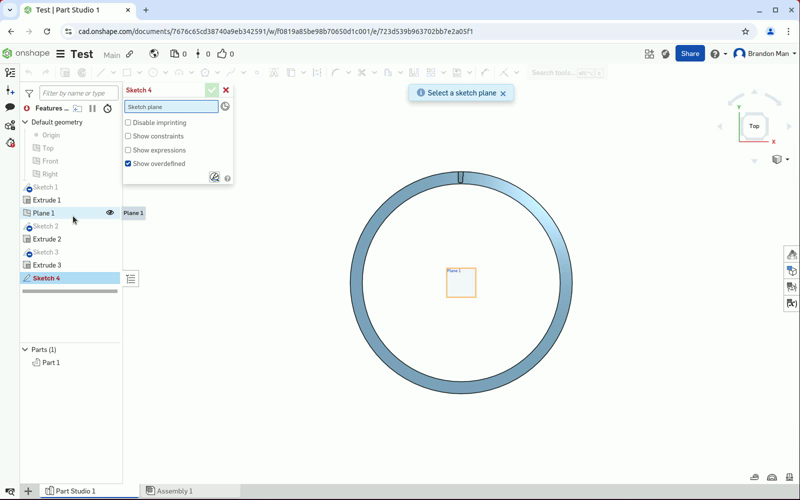
click(73, 215)
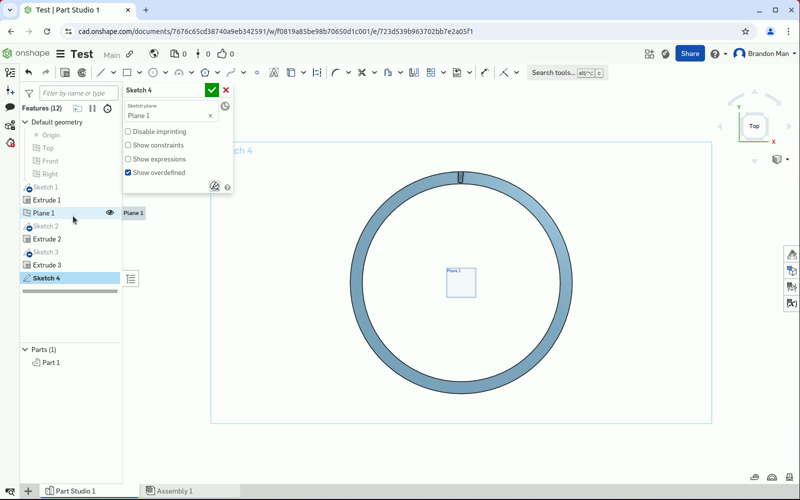
mouse_move(73, 352)
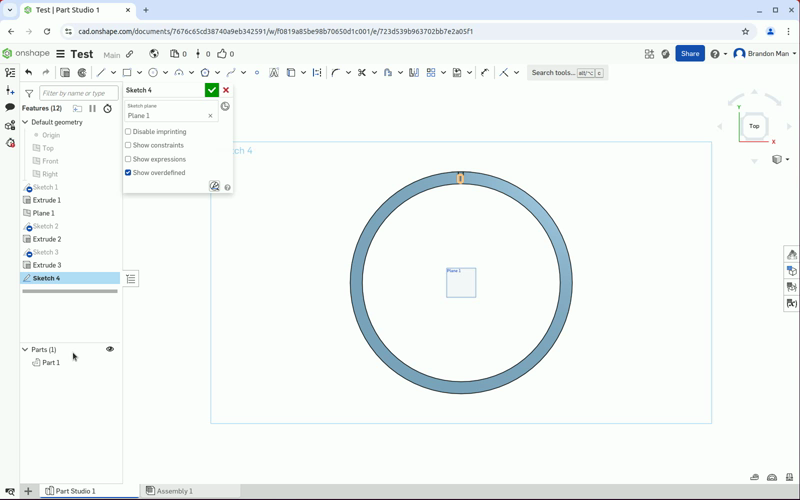
key(y)
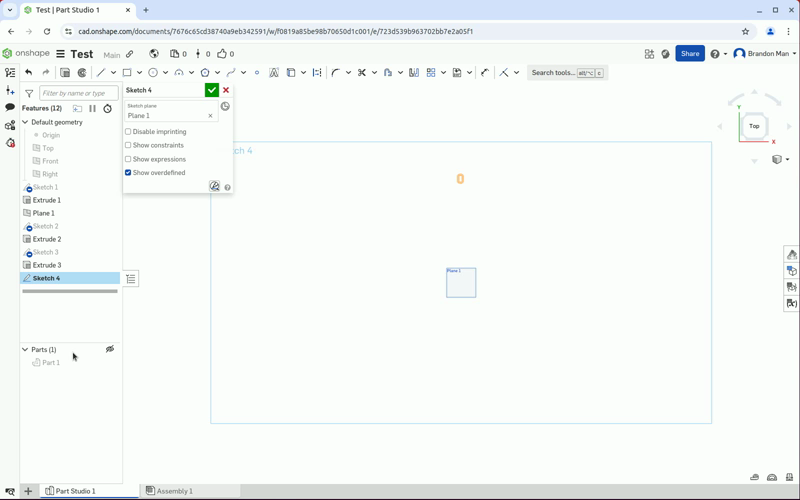
key(a)
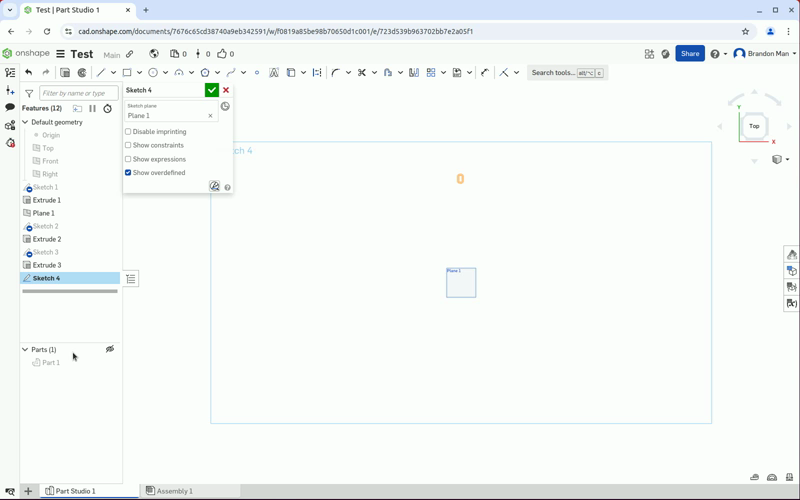
key_down(shift)
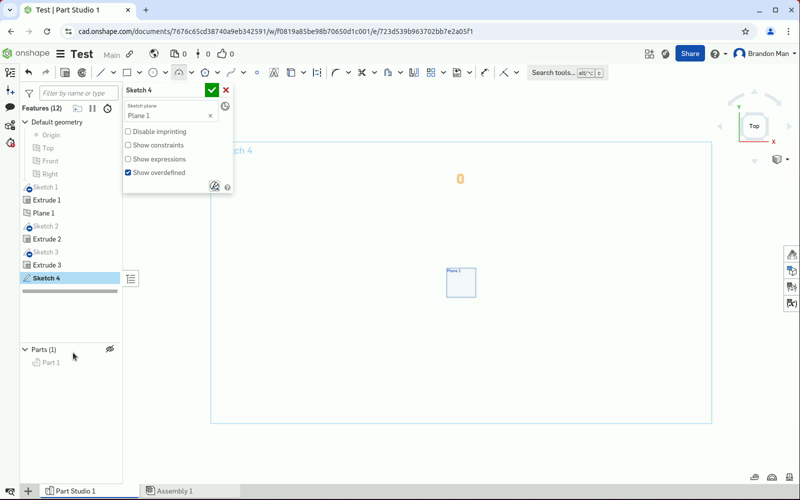
mouse_move(458, 389)
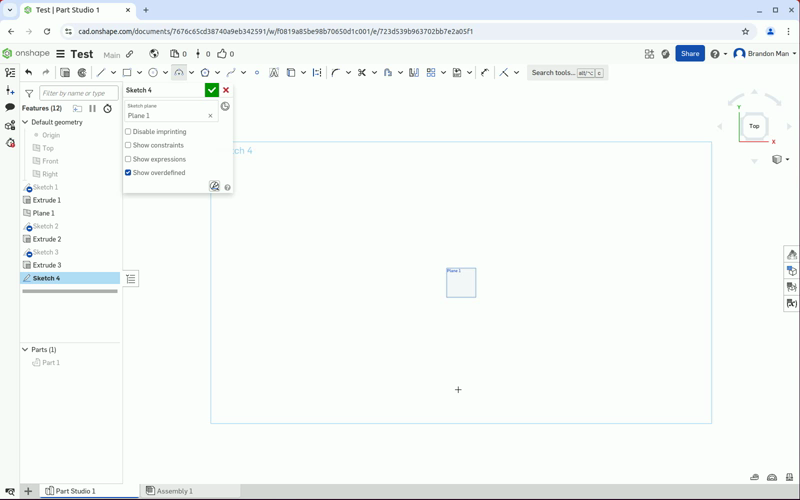
click(458, 389)
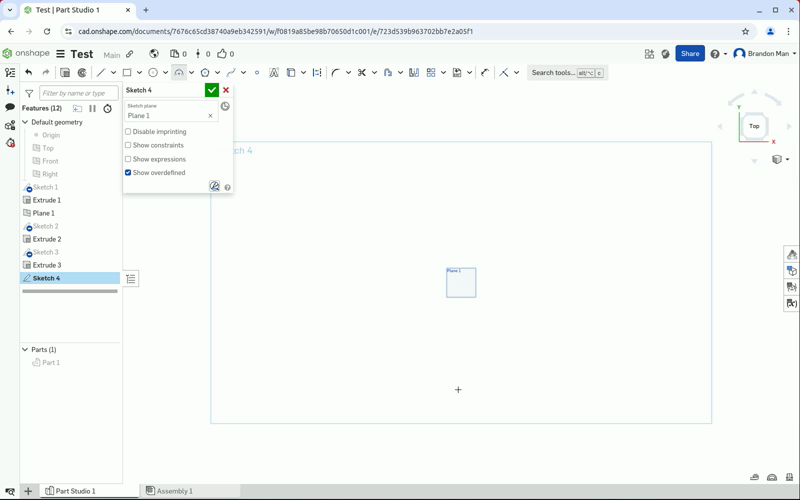
key_up(shift)
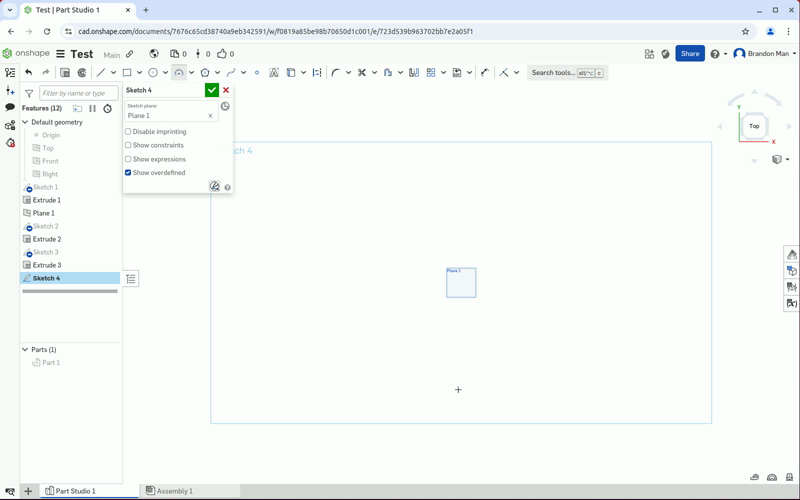
key_down(shift)
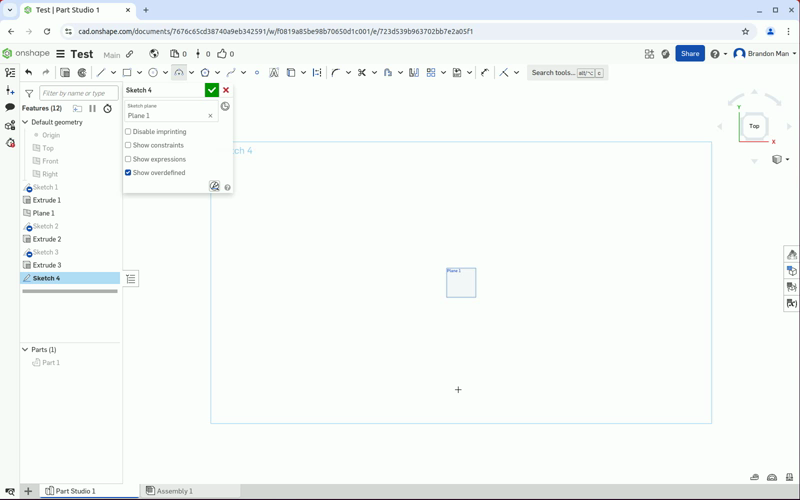
mouse_move(462, 389)
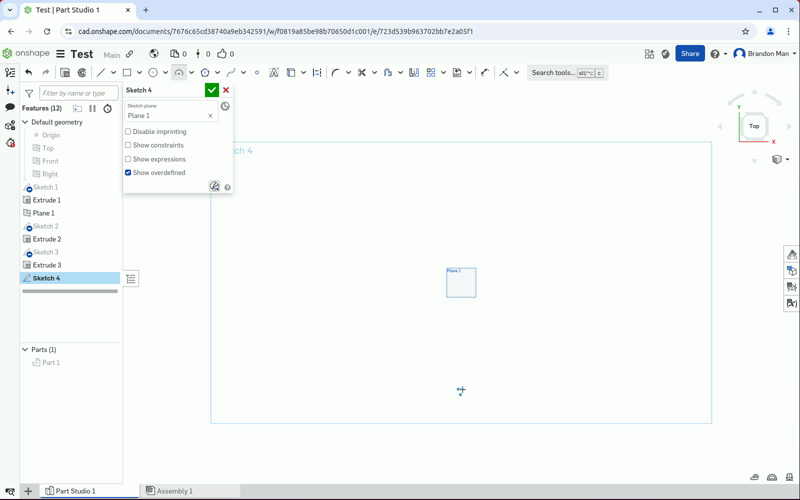
scroll(6)
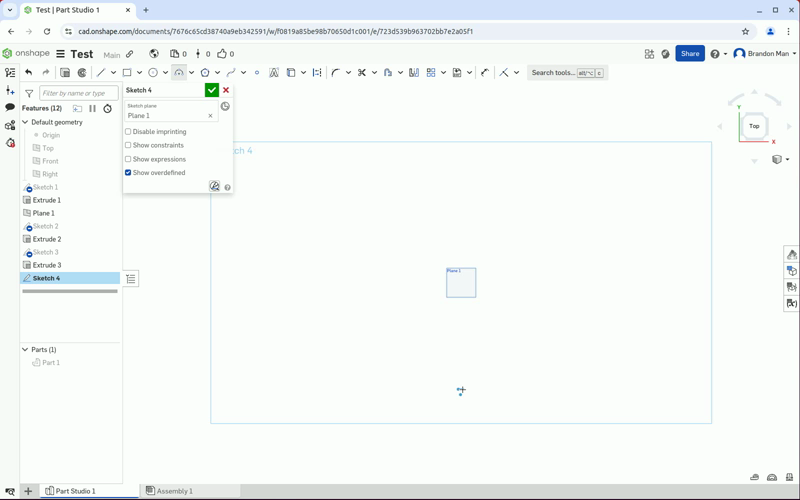
scroll(6)
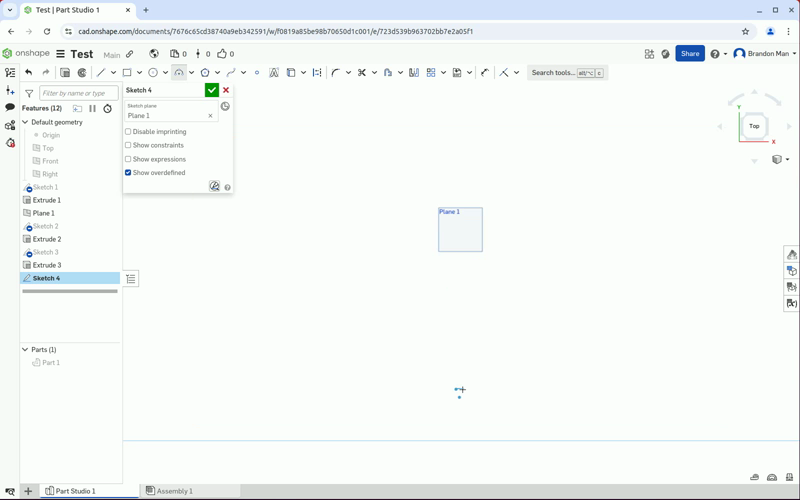
scroll(6)
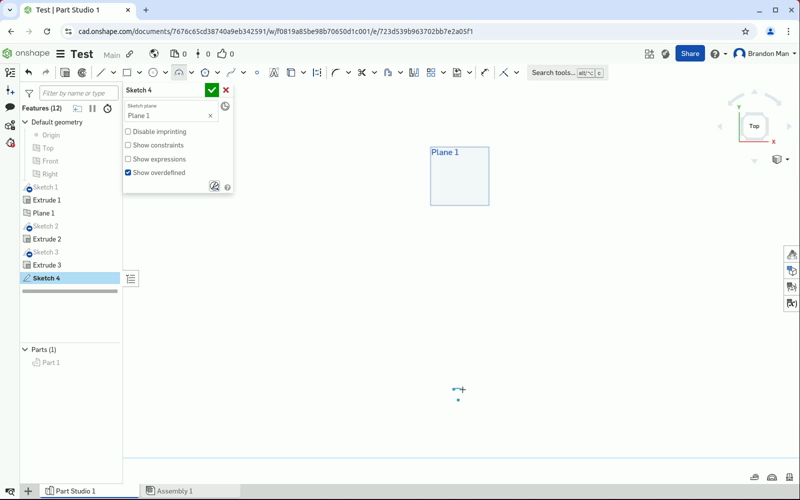
scroll(6)
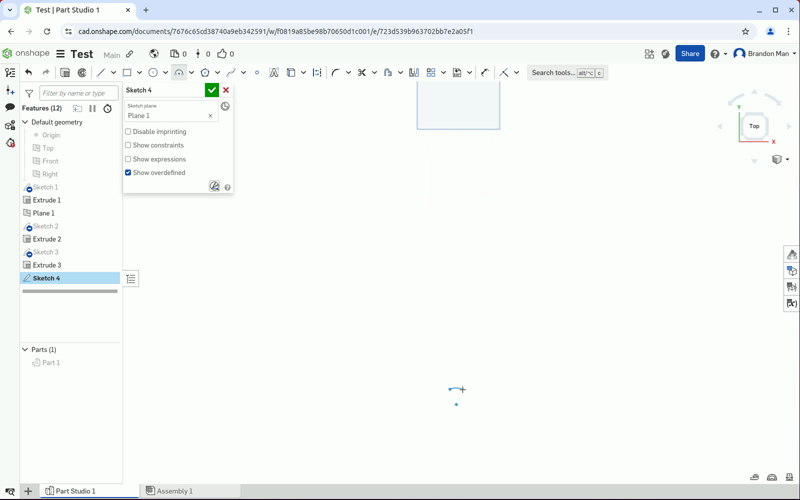
scroll(6)
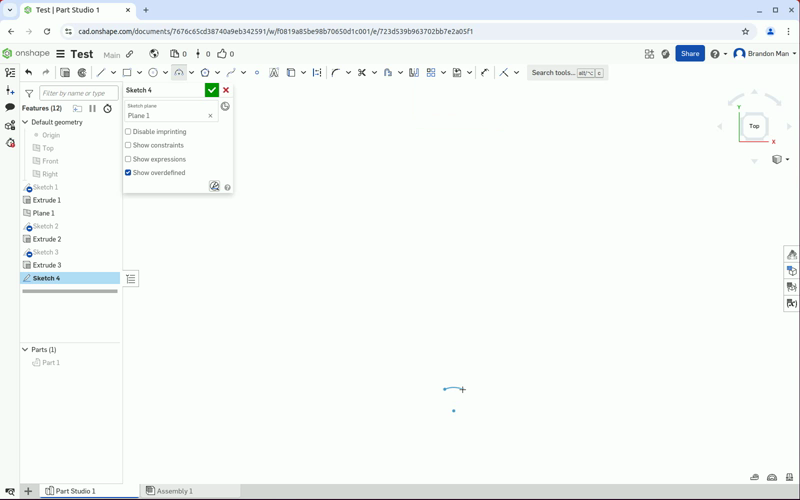
scroll(6)
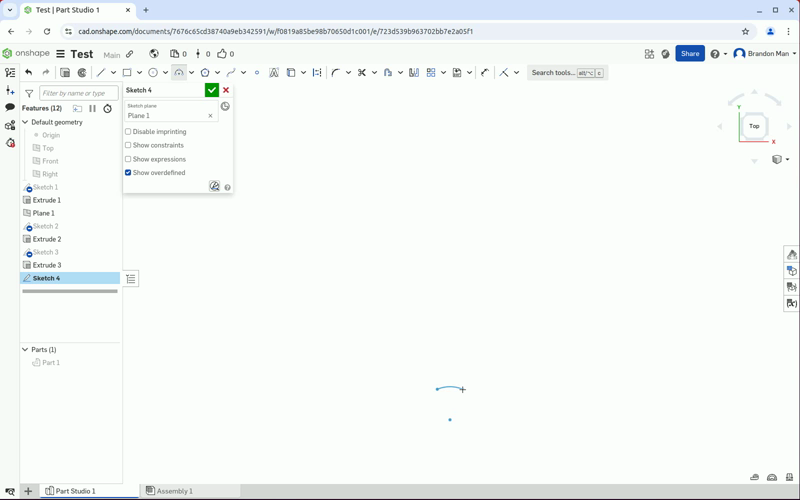
scroll(6)
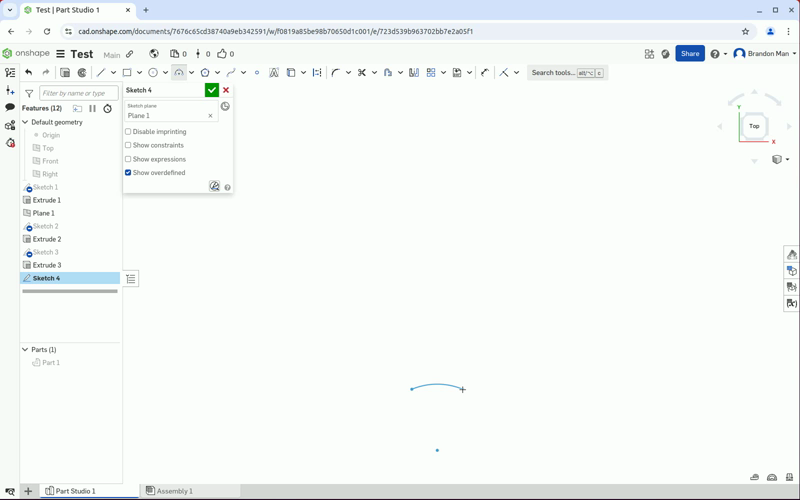
click(462, 389)
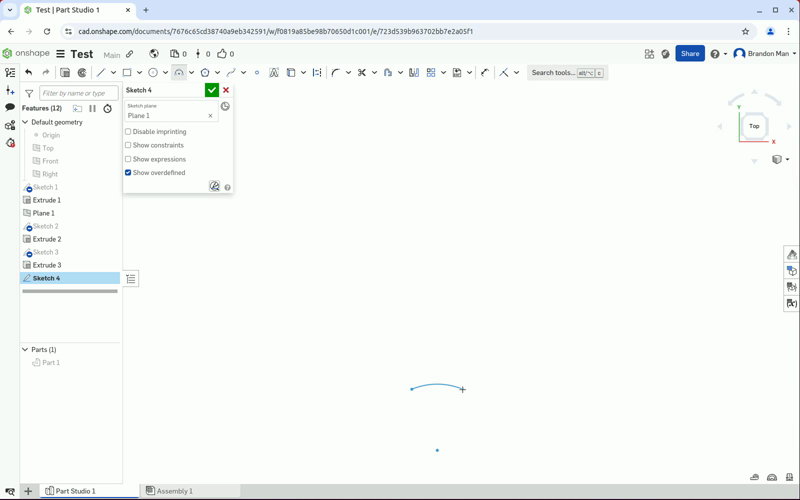
scroll(-6)
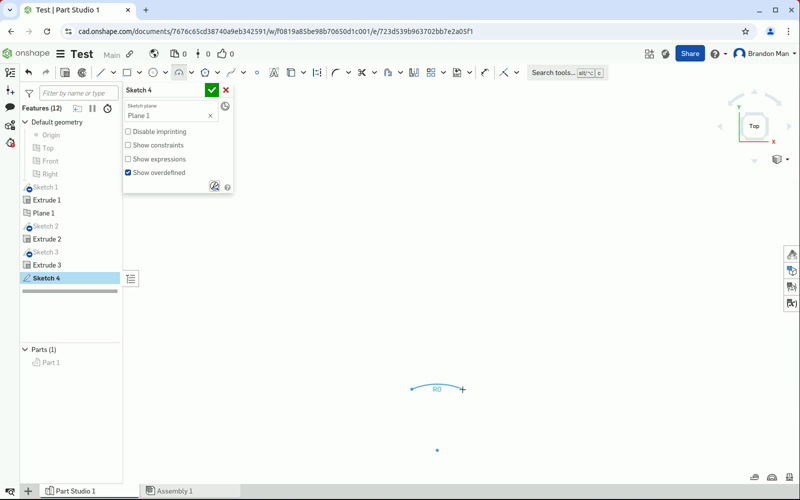
scroll(-6)
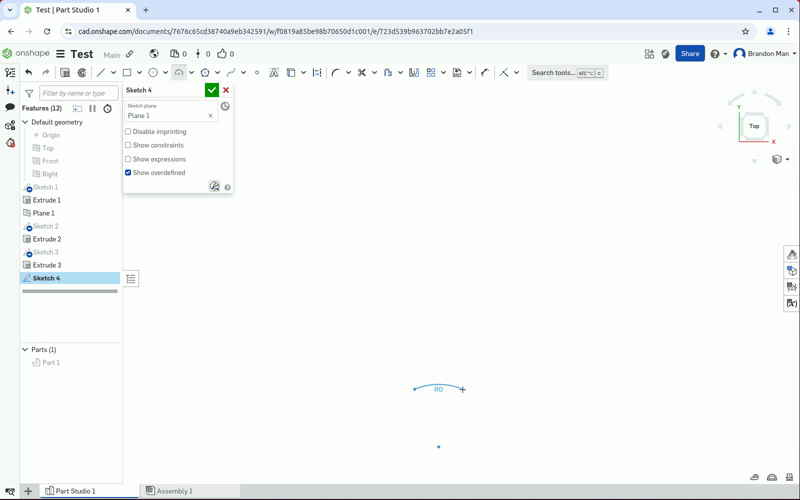
scroll(-6)
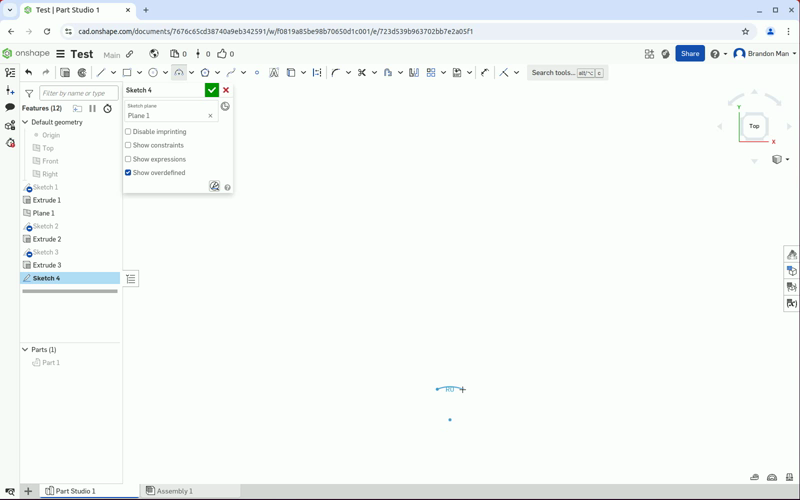
scroll(-6)
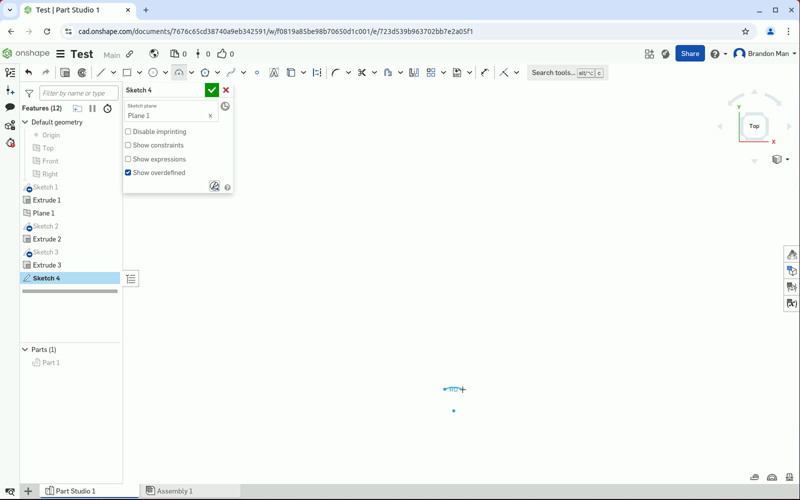
scroll(-6)
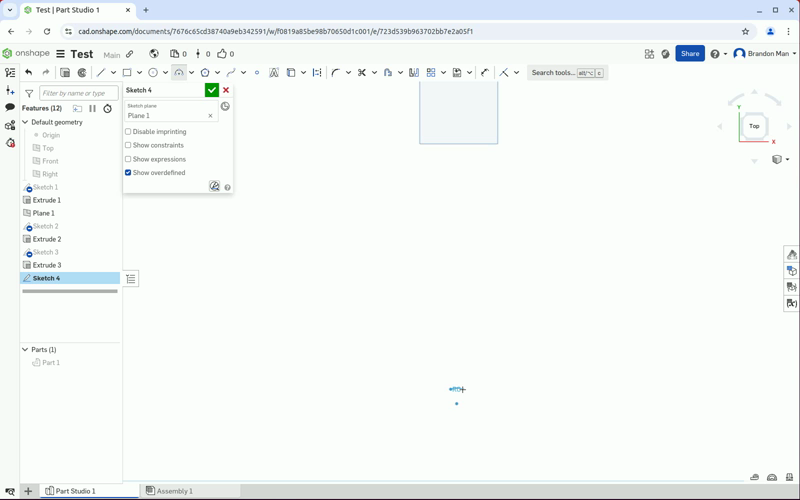
scroll(-6)
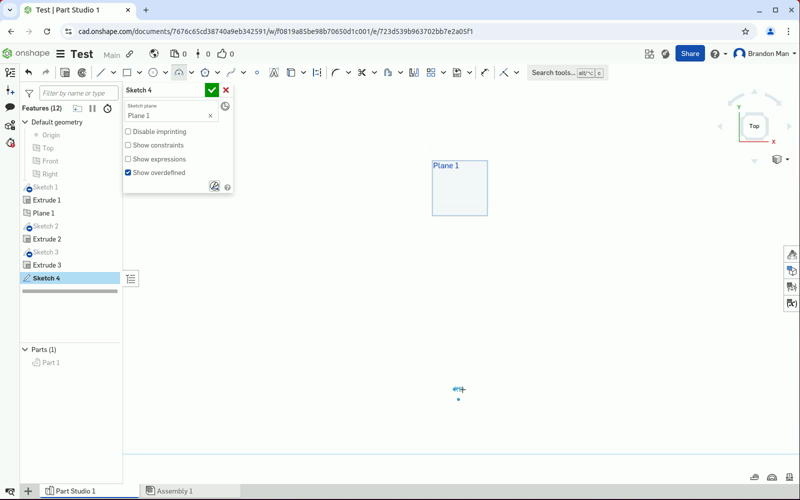
scroll(-6)
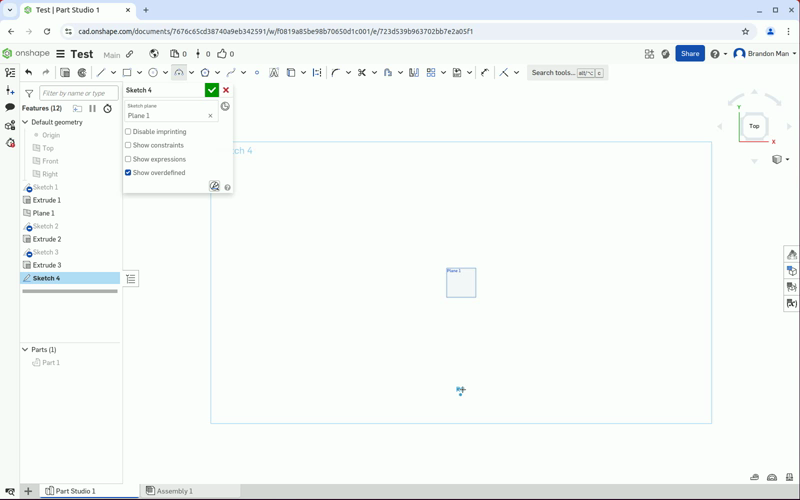
mouse_move(460, 390)
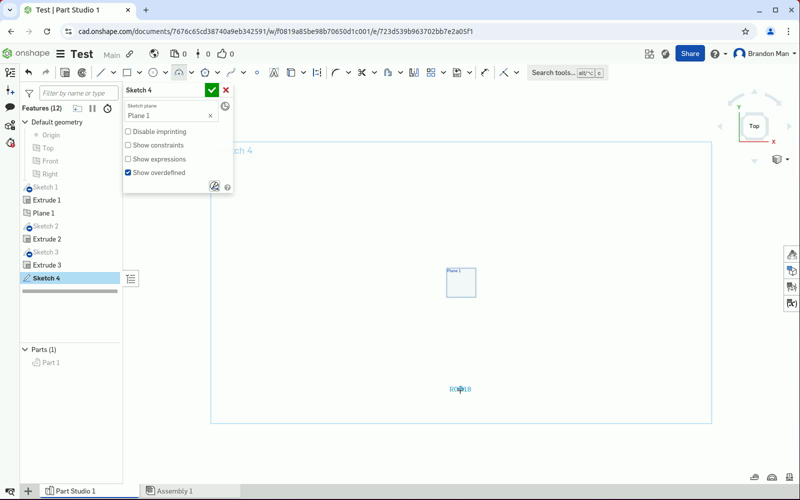
scroll(6)
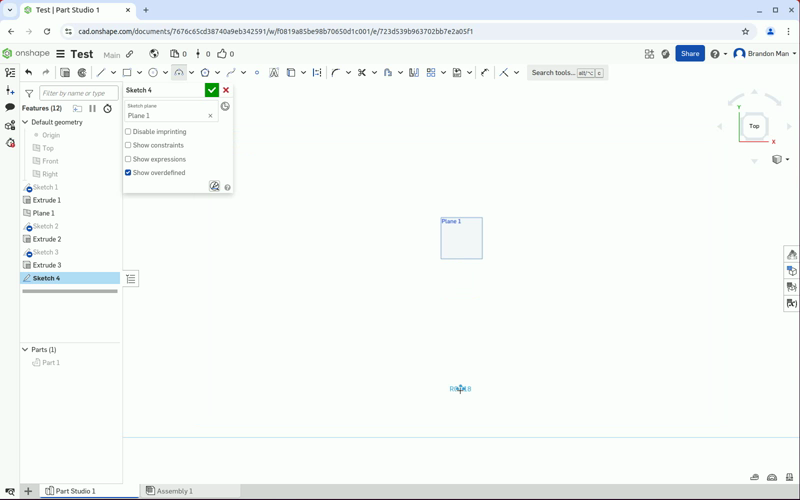
scroll(6)
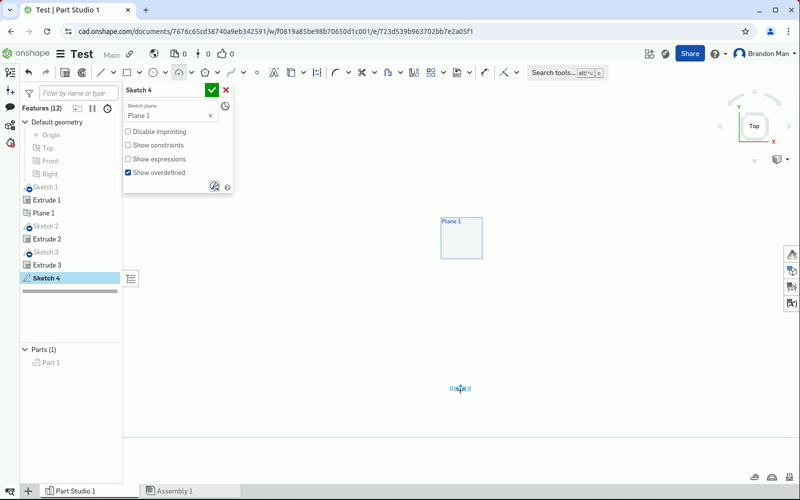
scroll(6)
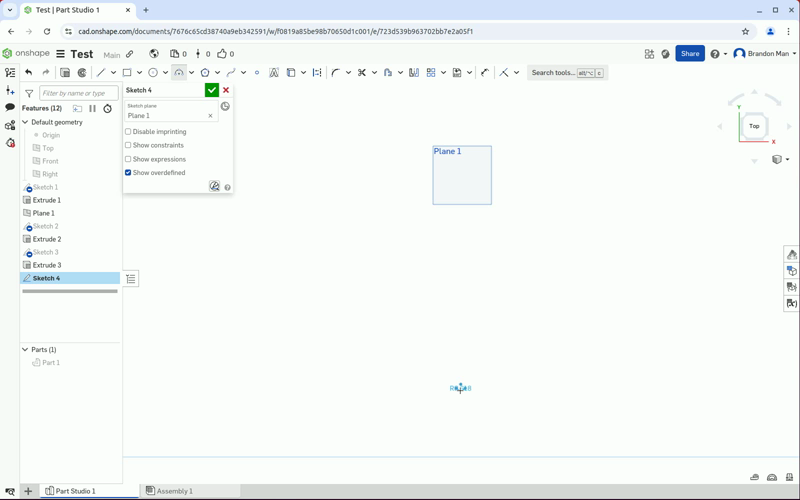
scroll(6)
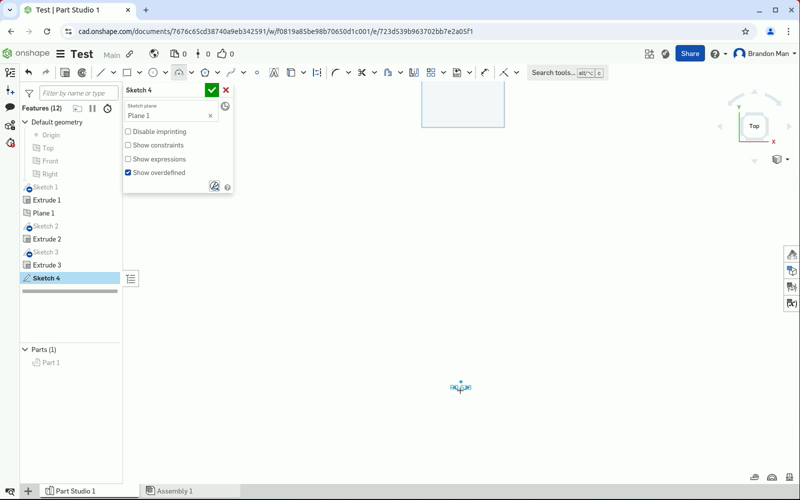
scroll(6)
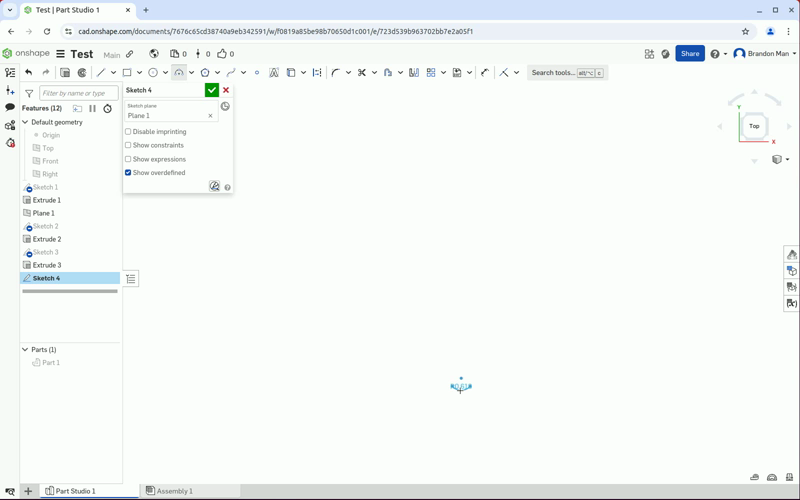
scroll(6)
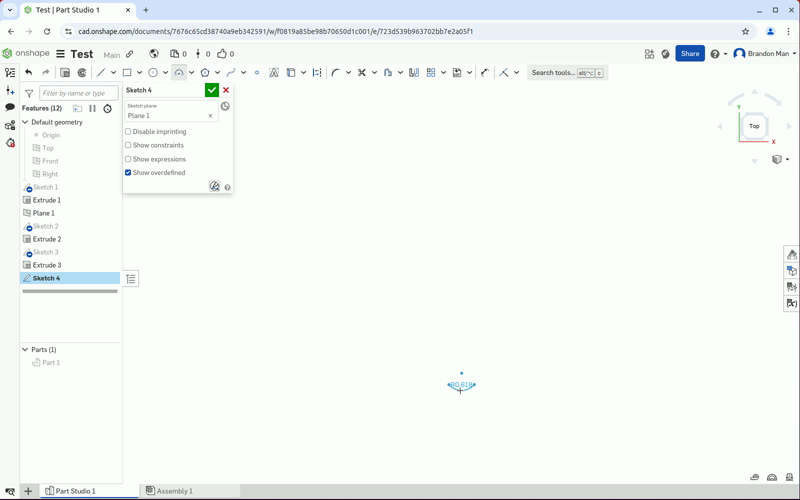
scroll(6)
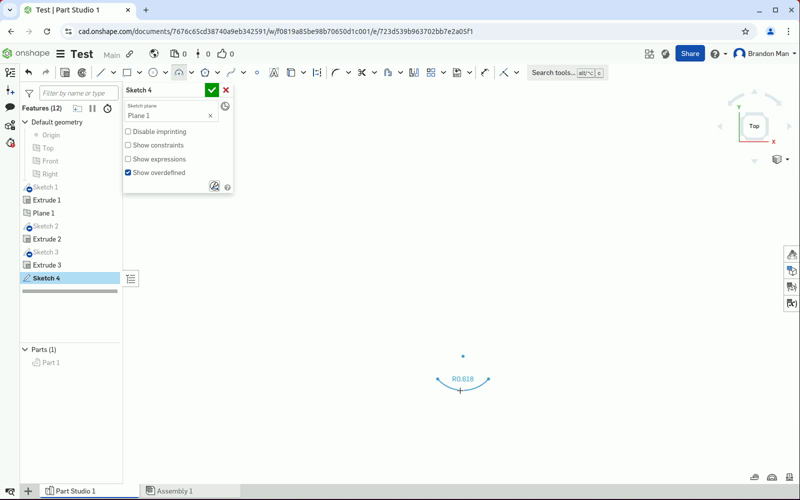
click(460, 390)
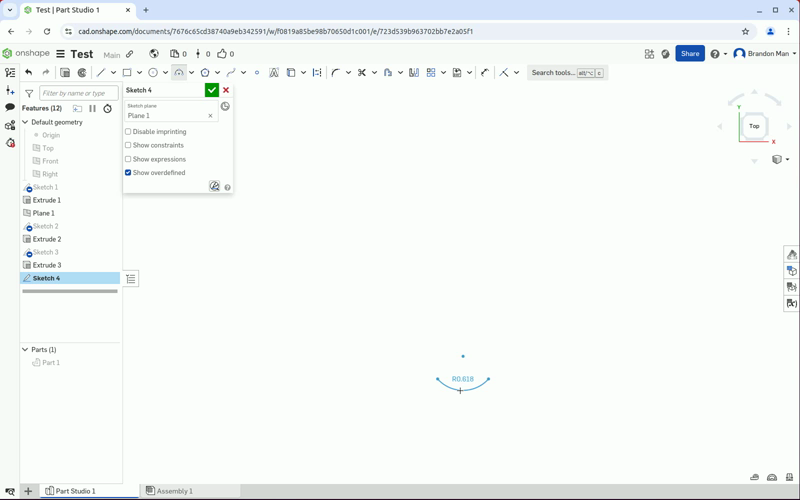
scroll(-6)
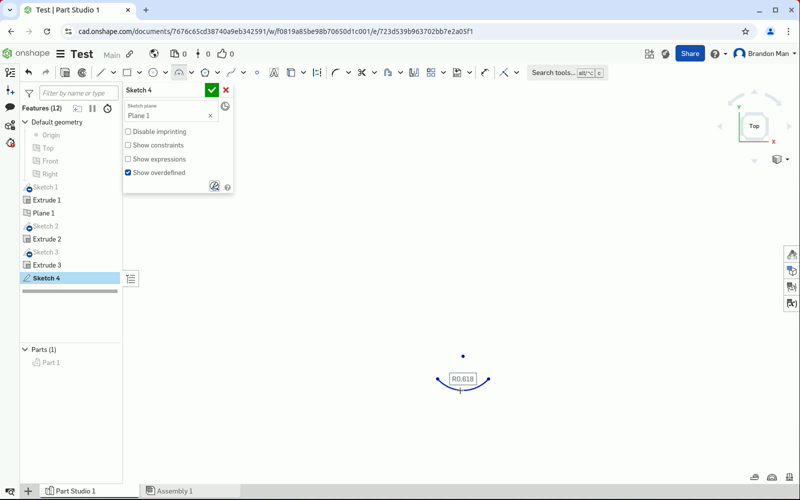
scroll(-6)
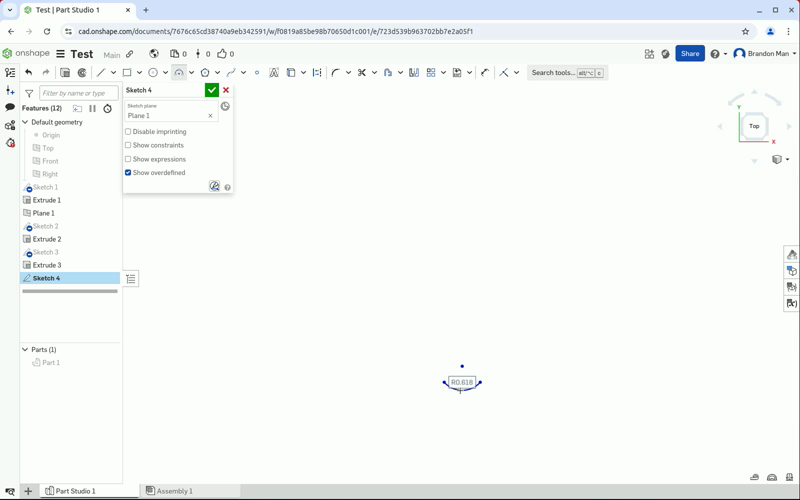
scroll(-6)
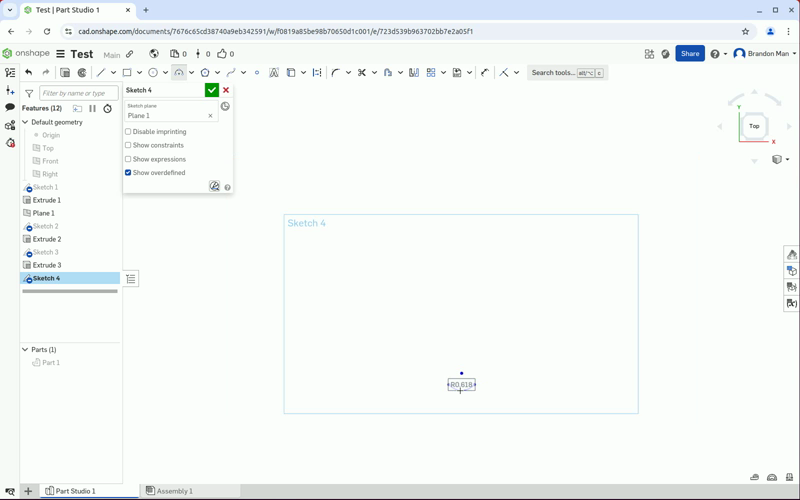
scroll(-6)
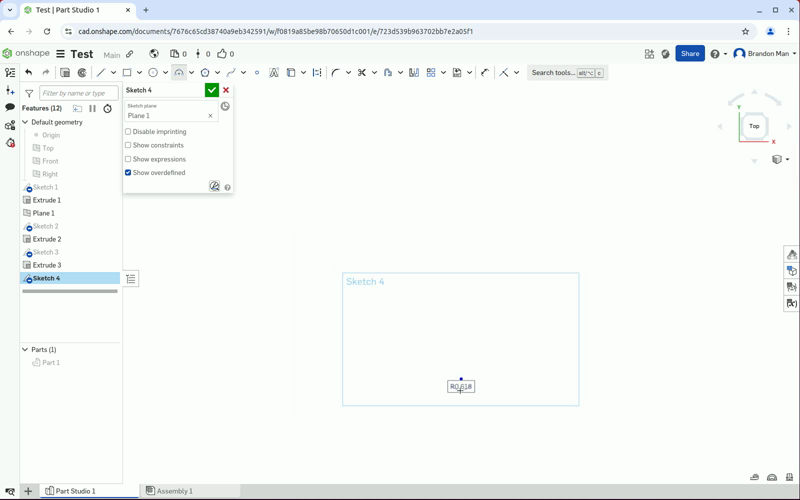
scroll(-6)
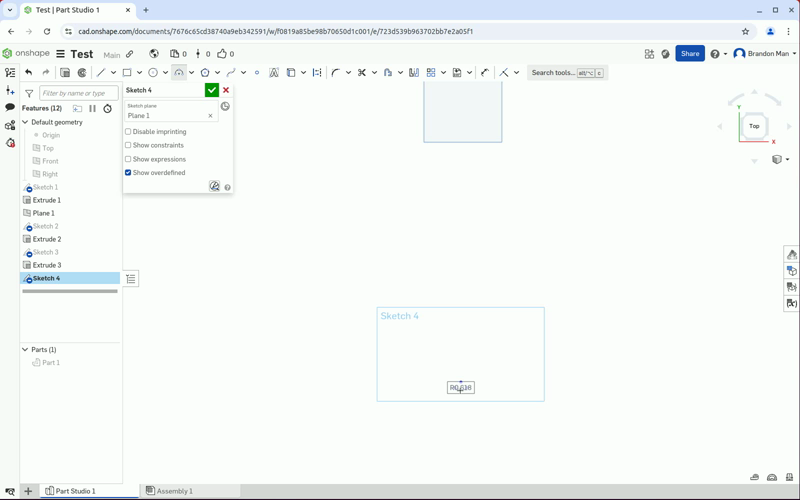
scroll(-6)
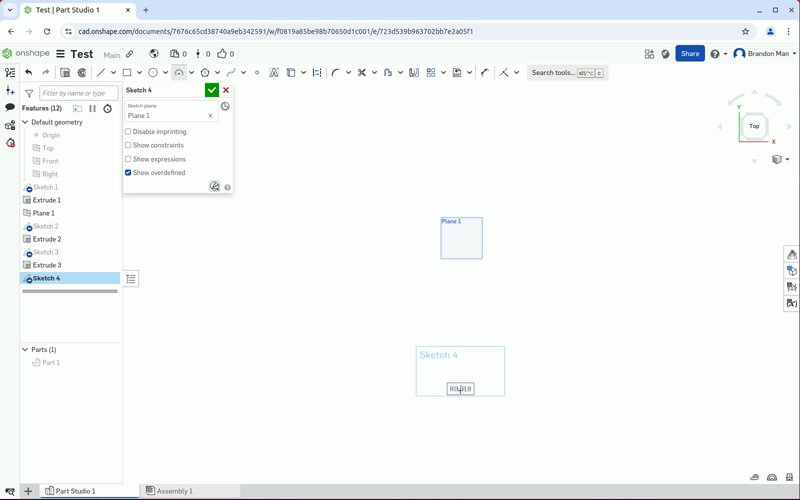
scroll(-6)
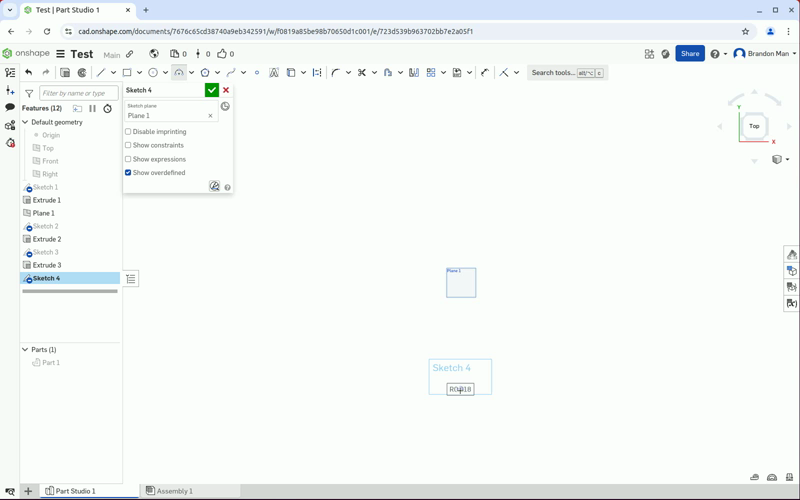
key_up(shift)
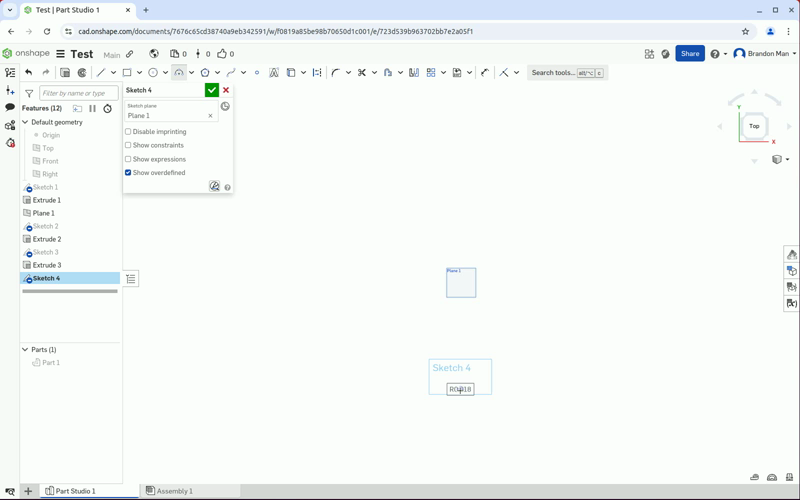
key(esc)
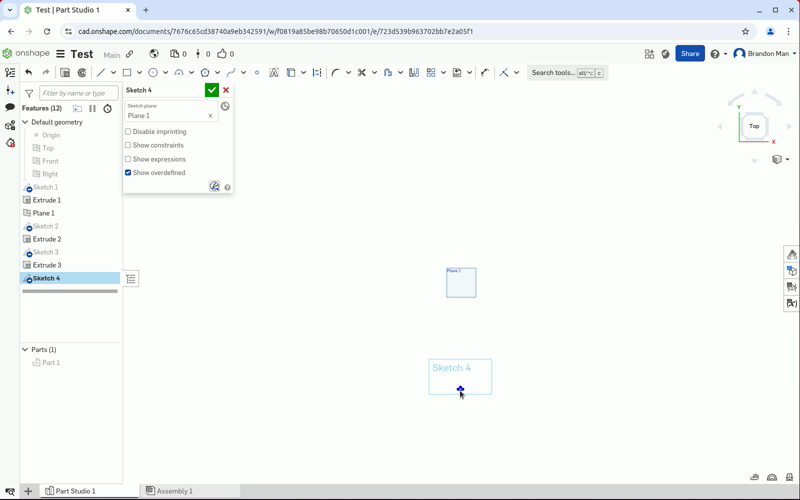
key(l)
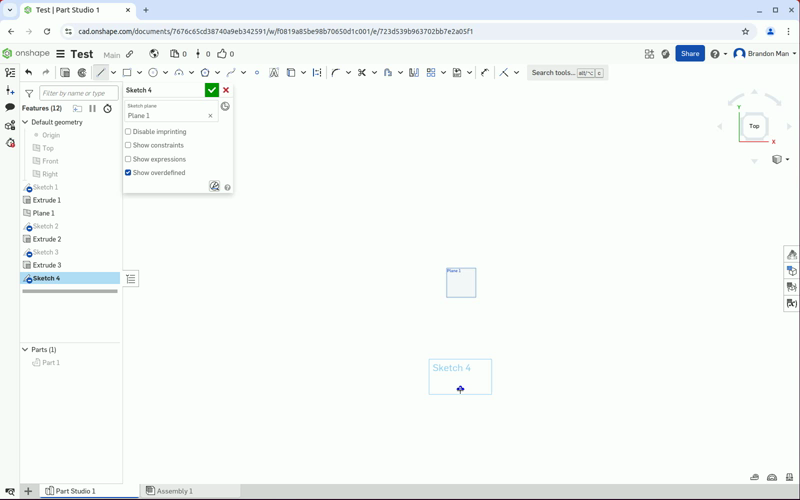
mouse_move(462, 389)
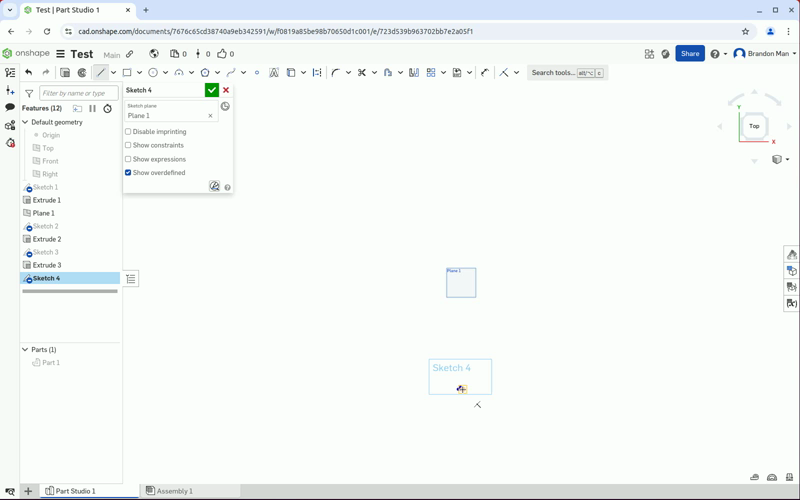
scroll(6)
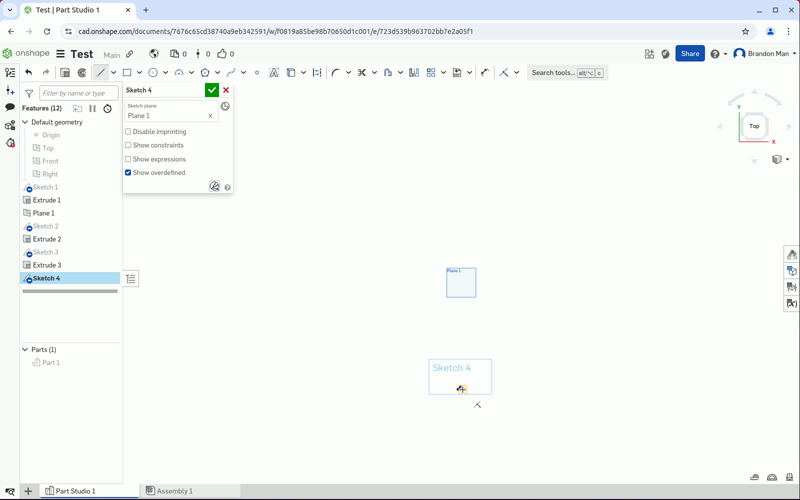
scroll(6)
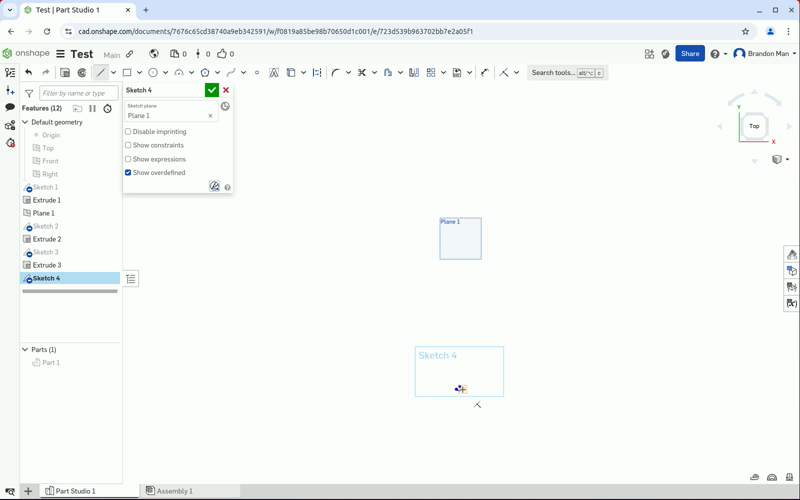
scroll(6)
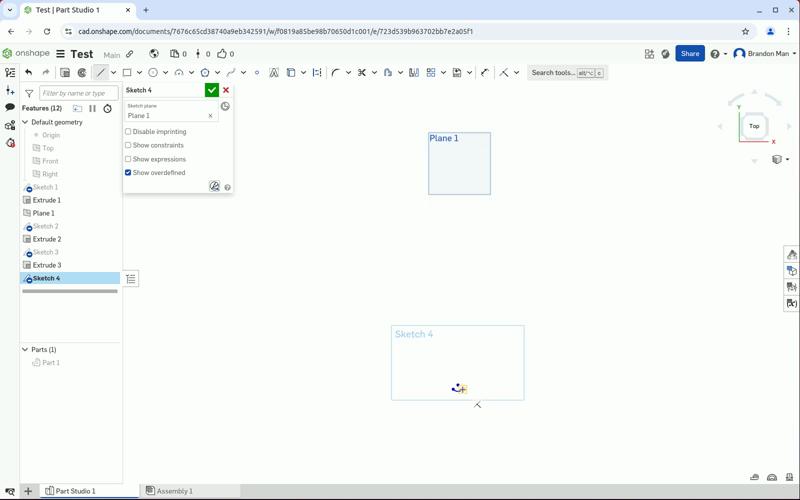
scroll(6)
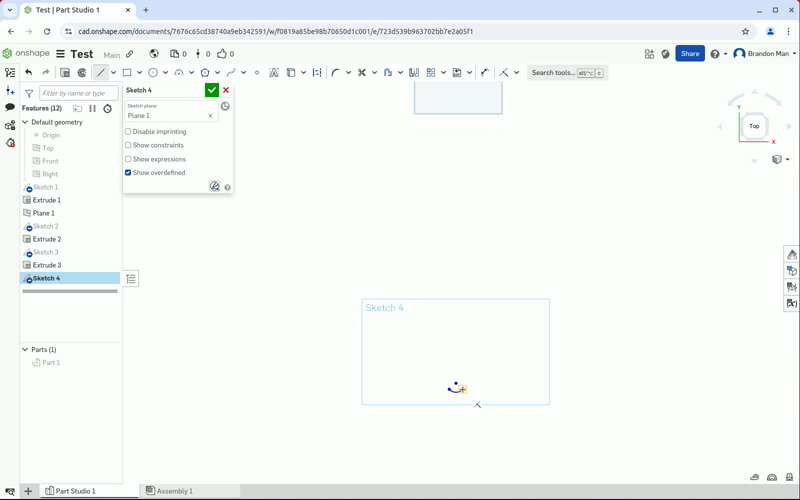
scroll(6)
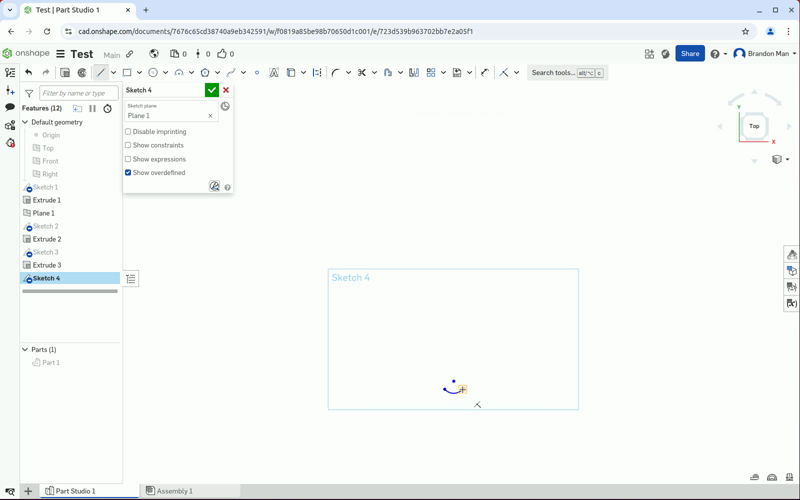
scroll(6)
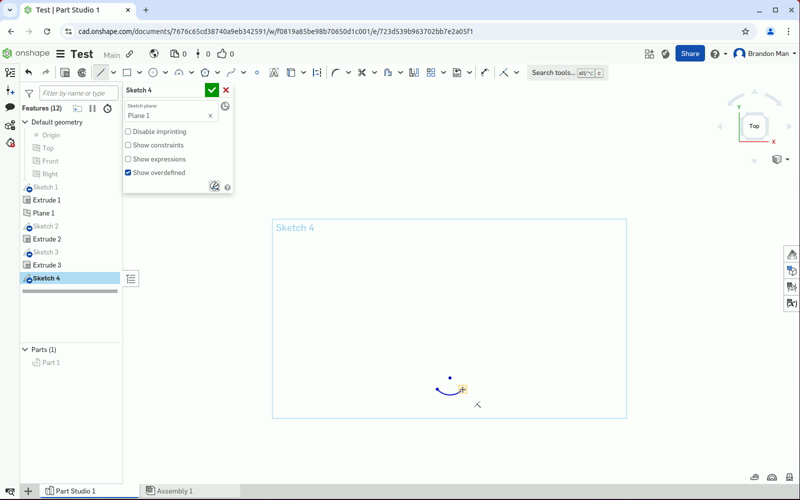
scroll(6)
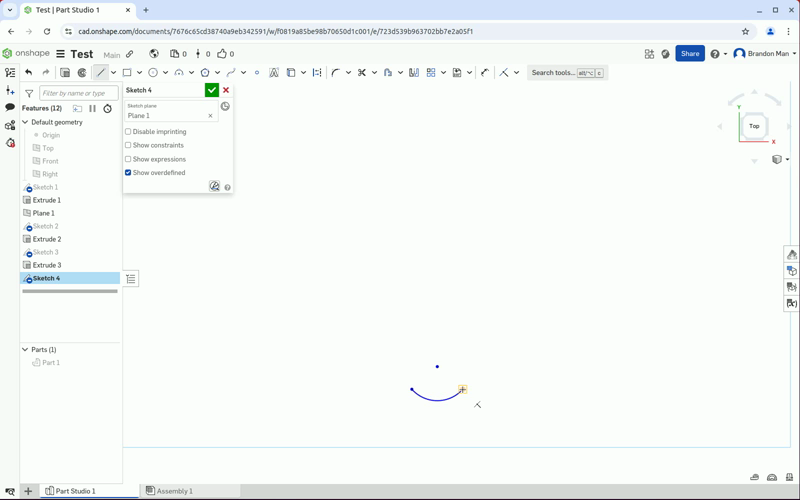
click(462, 389)
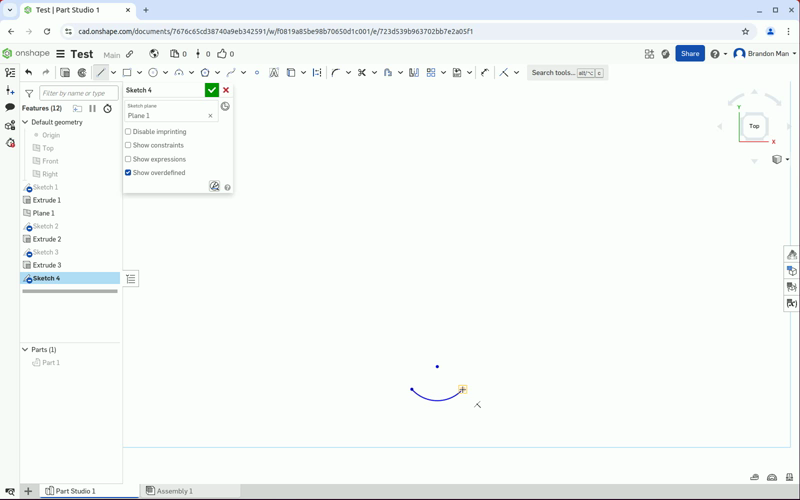
scroll(-6)
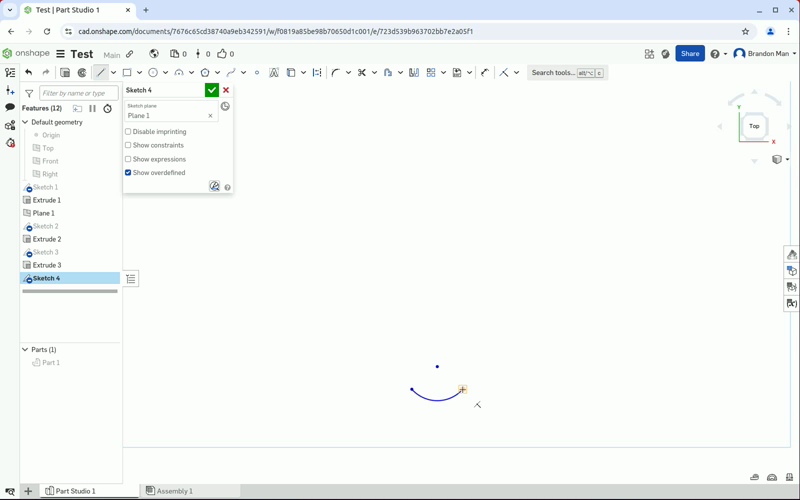
scroll(-6)
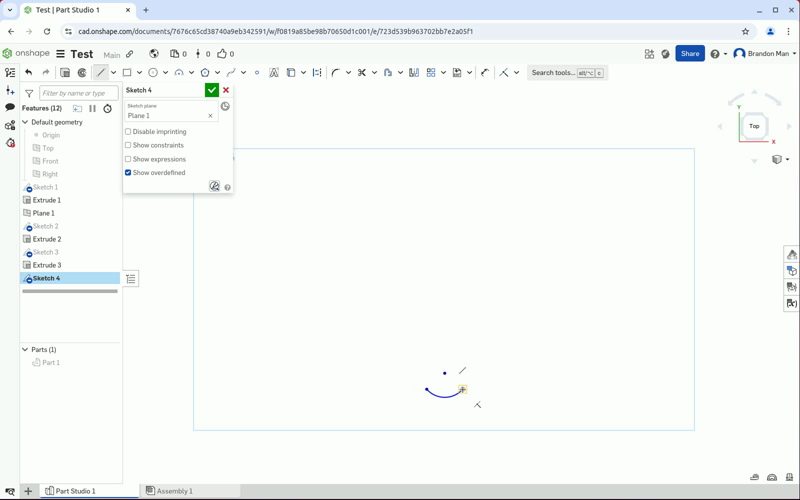
scroll(-6)
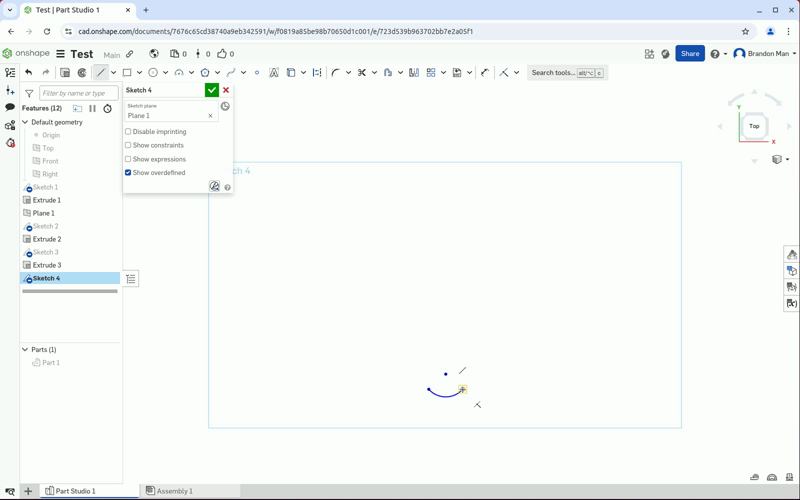
scroll(-6)
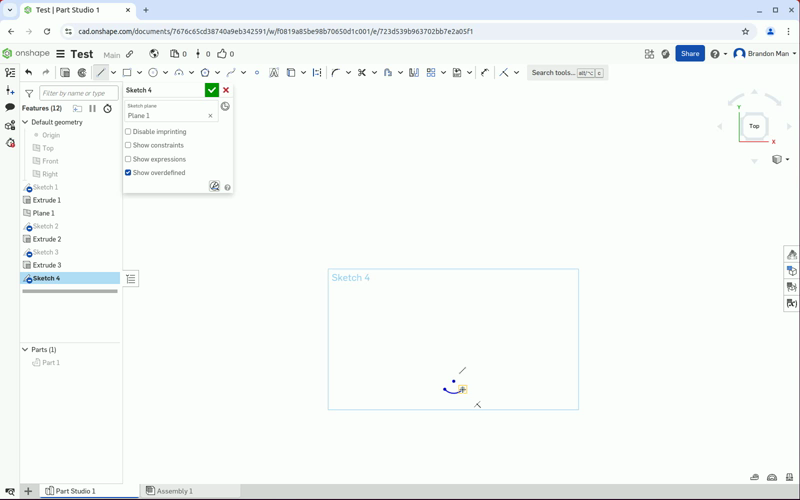
scroll(-6)
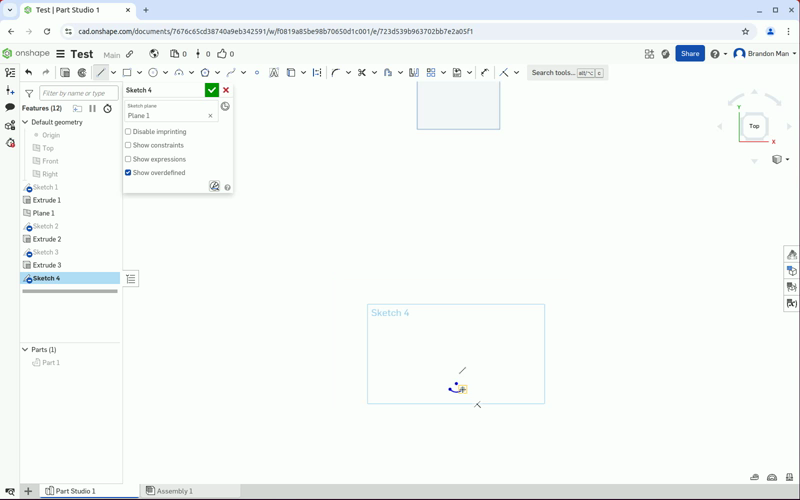
scroll(-6)
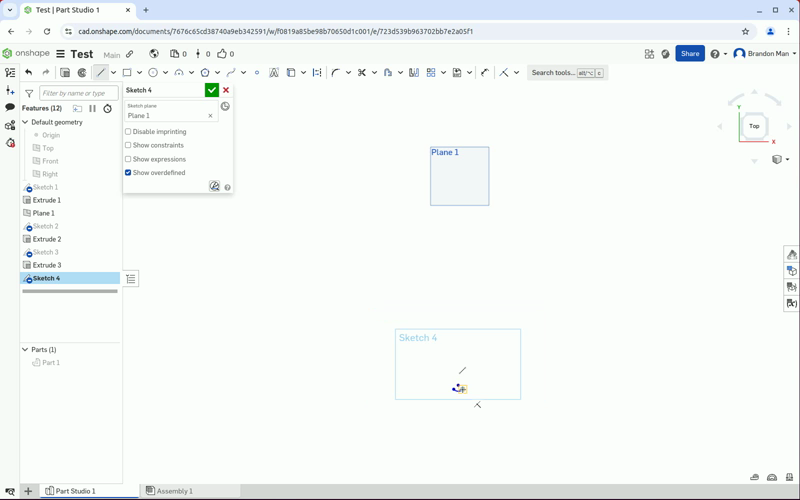
scroll(-6)
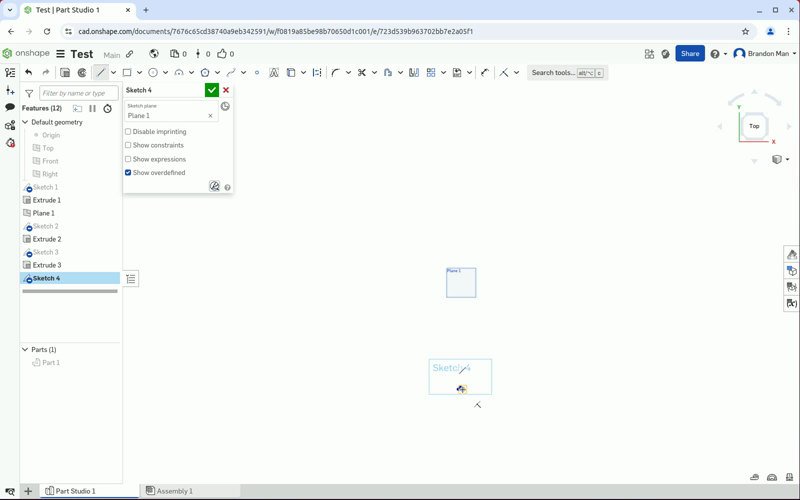
key_down(shift)
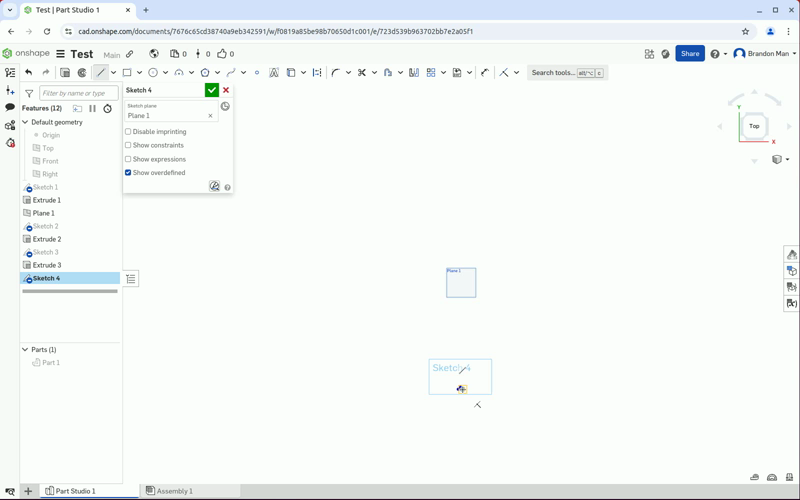
mouse_move(492, 389)
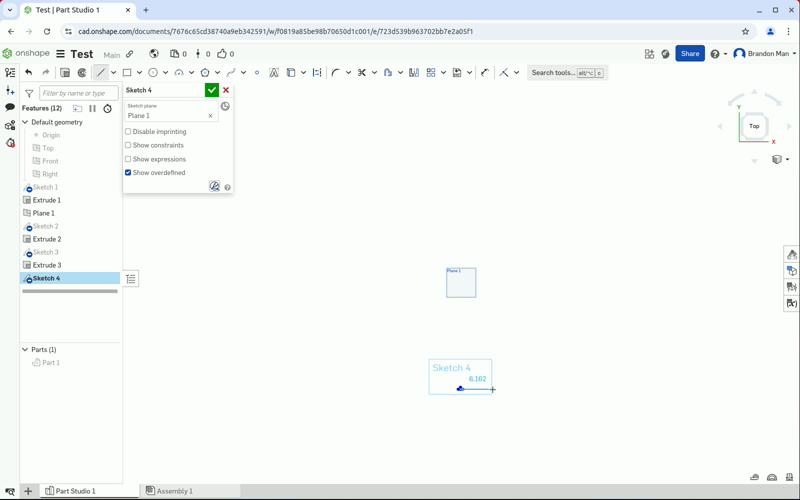
mouse_move(462, 382)
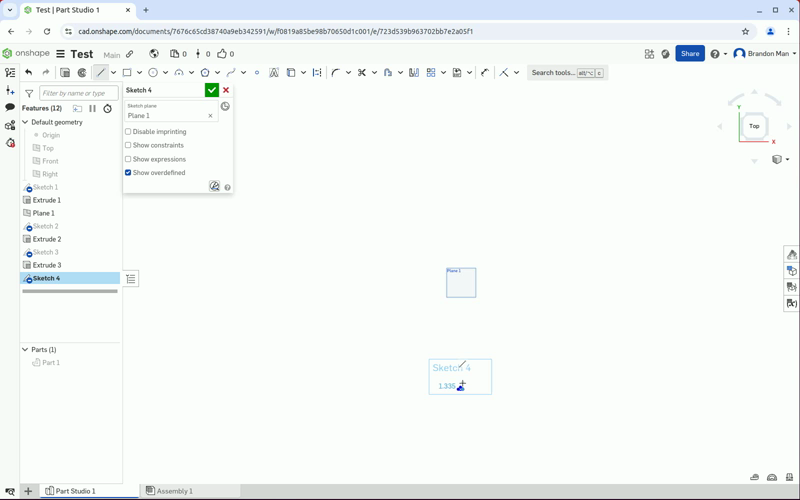
scroll(6)
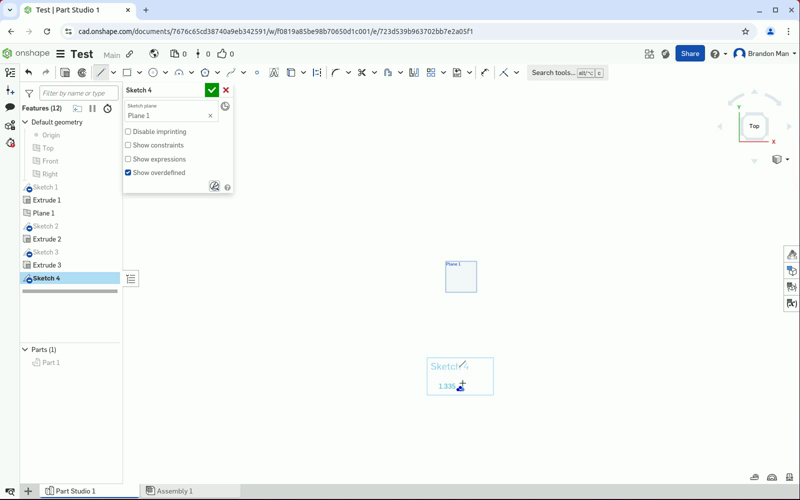
scroll(6)
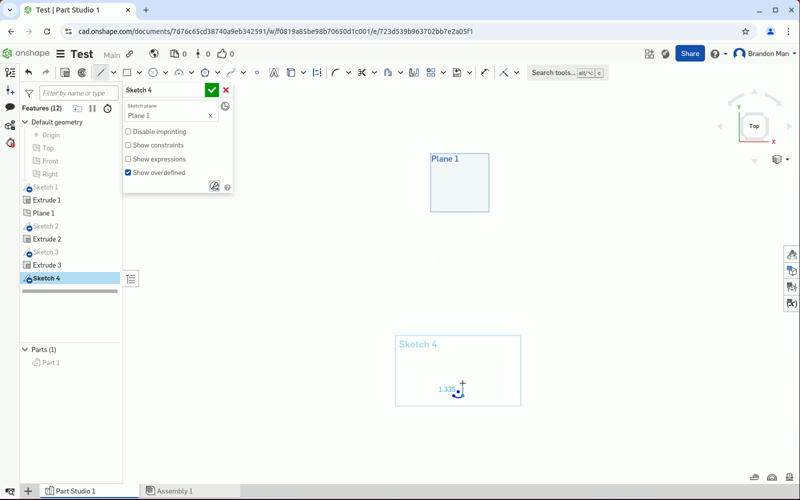
scroll(6)
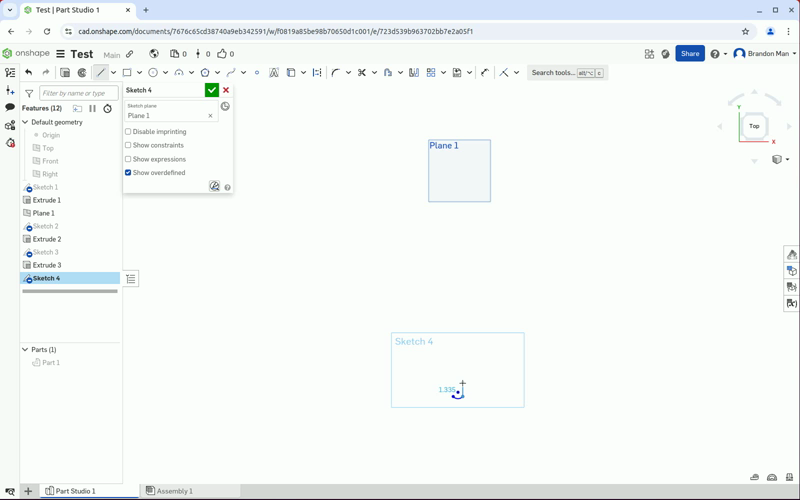
scroll(6)
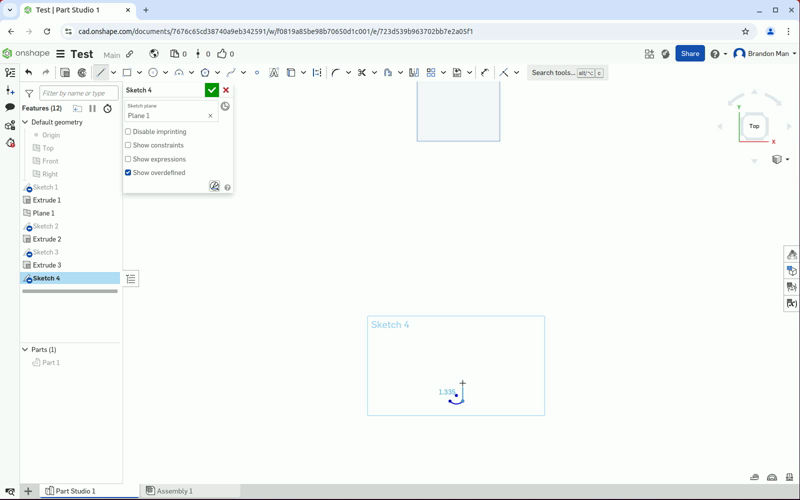
scroll(6)
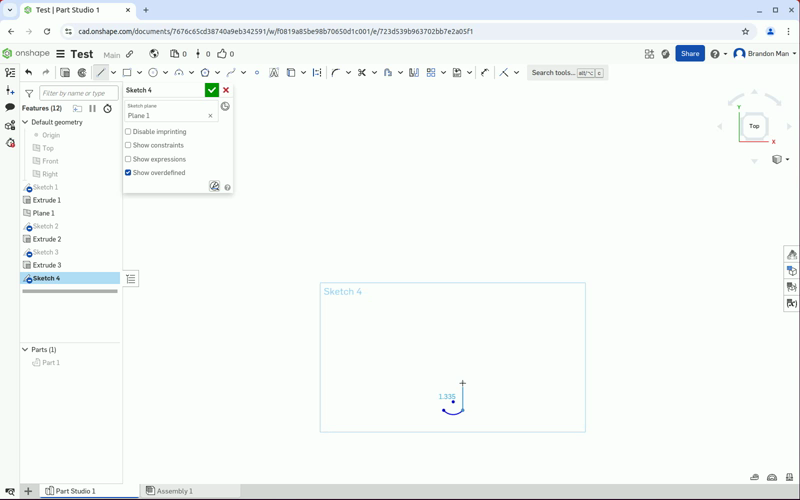
scroll(6)
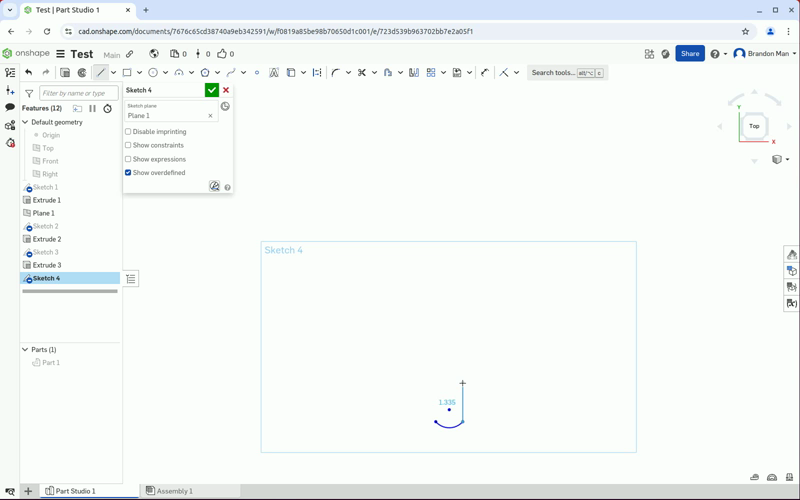
scroll(6)
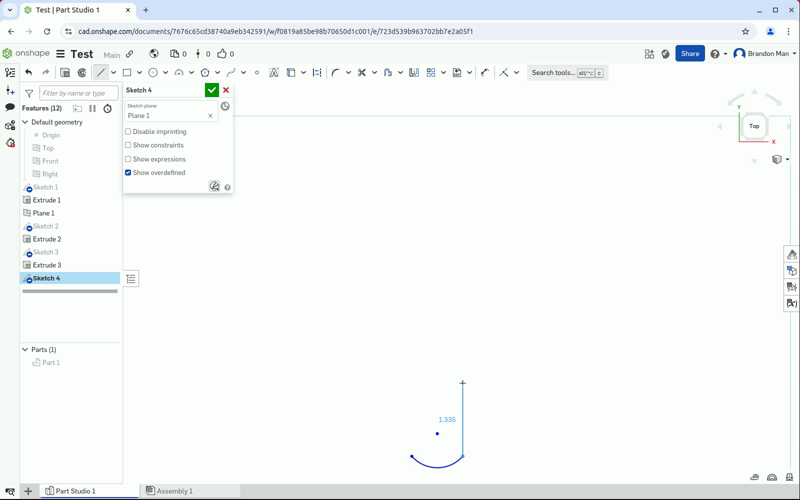
click(462, 382)
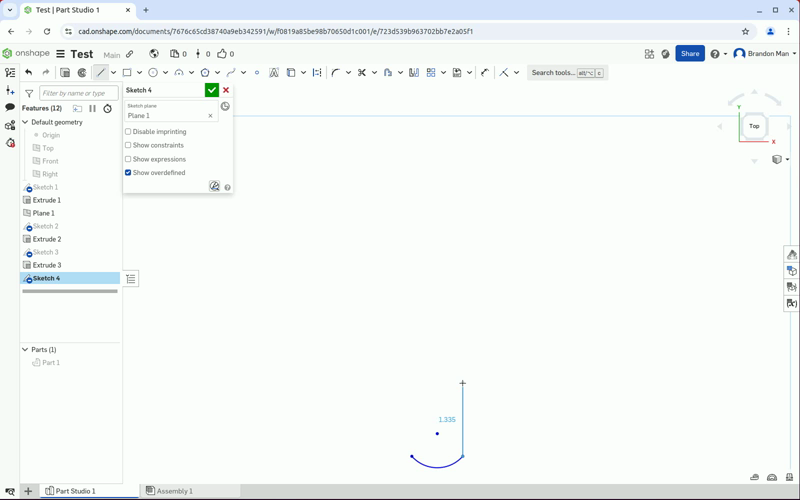
scroll(-6)
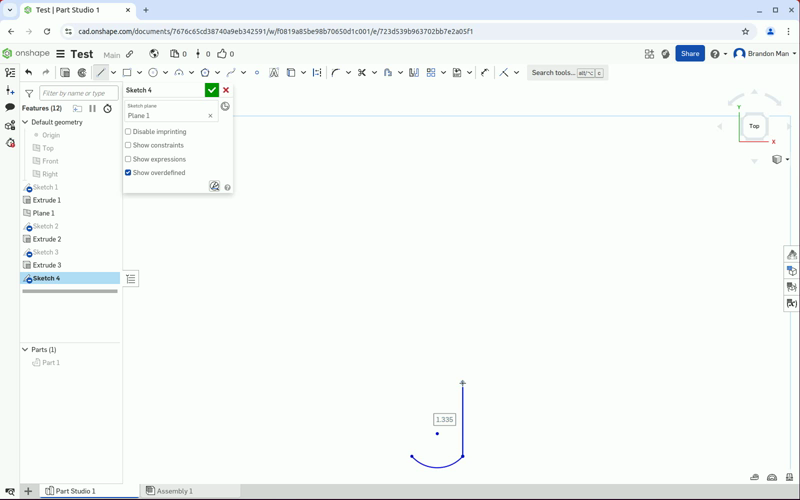
scroll(-6)
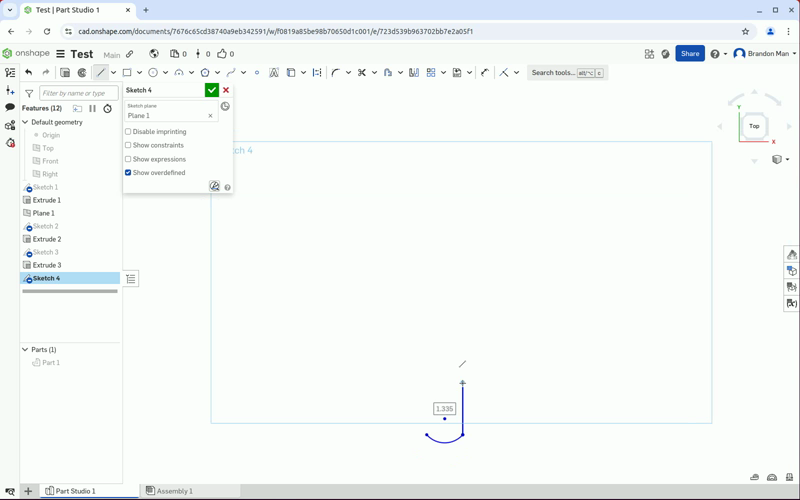
scroll(-6)
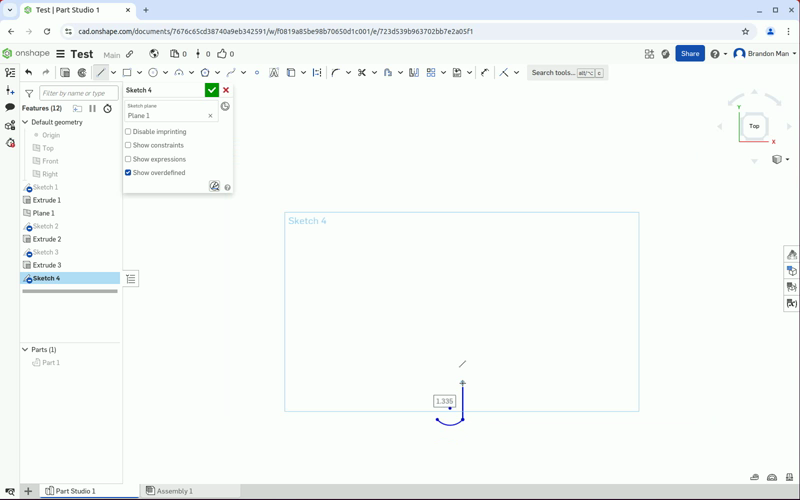
scroll(-6)
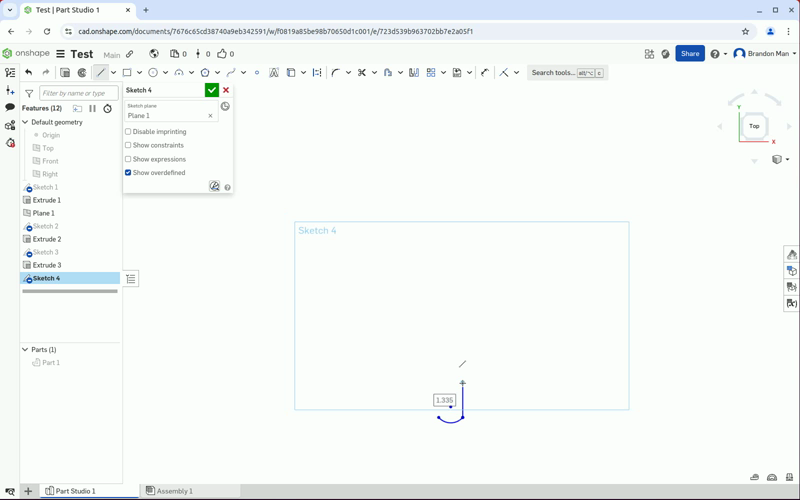
scroll(-6)
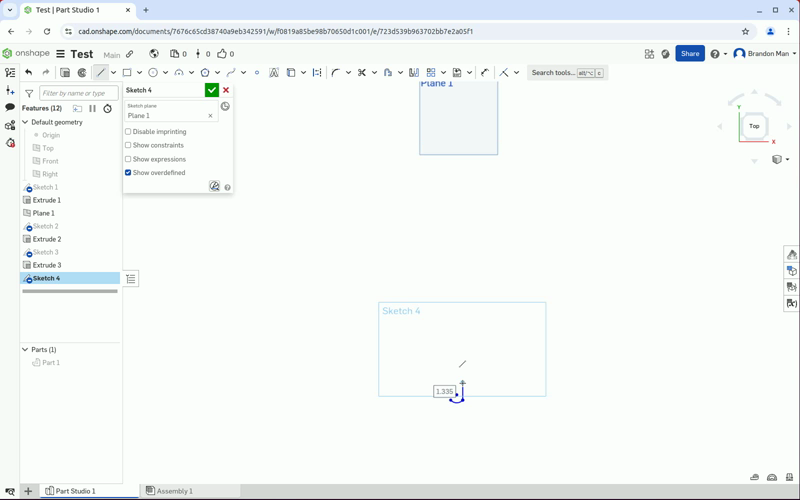
scroll(-6)
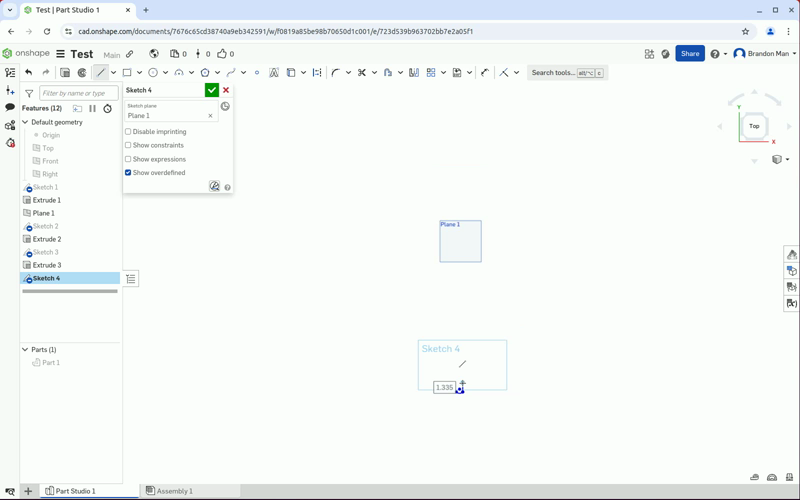
scroll(-6)
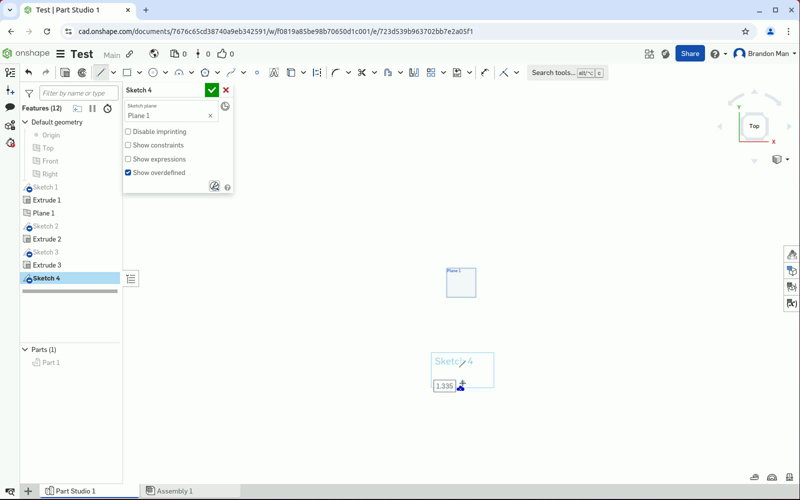
key_up(shift)
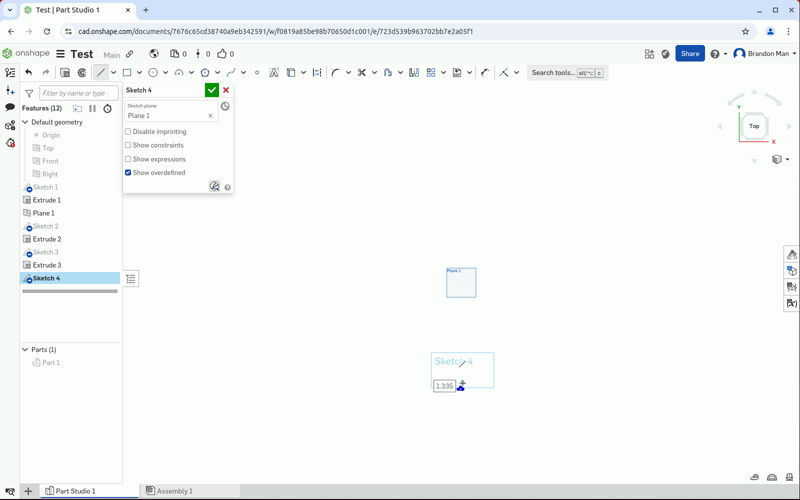
key(esc)
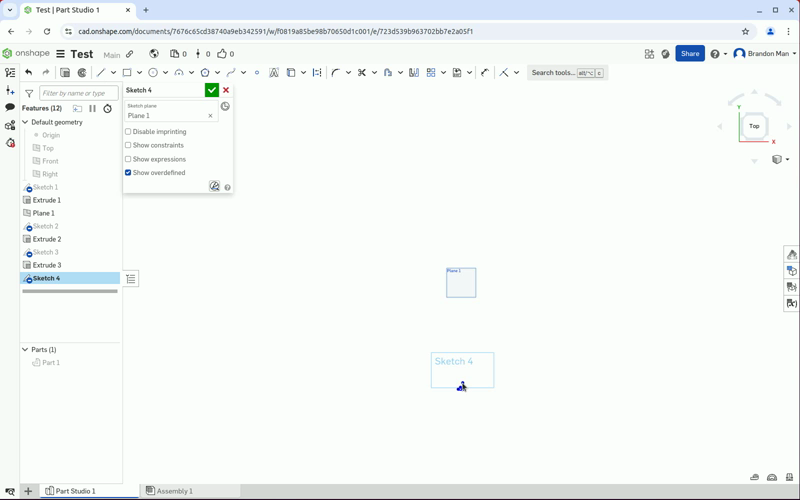
key(a)
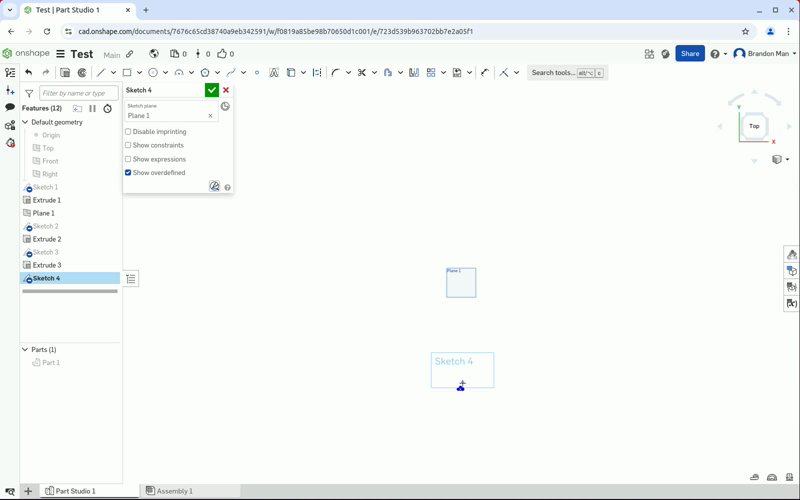
mouse_move(462, 382)
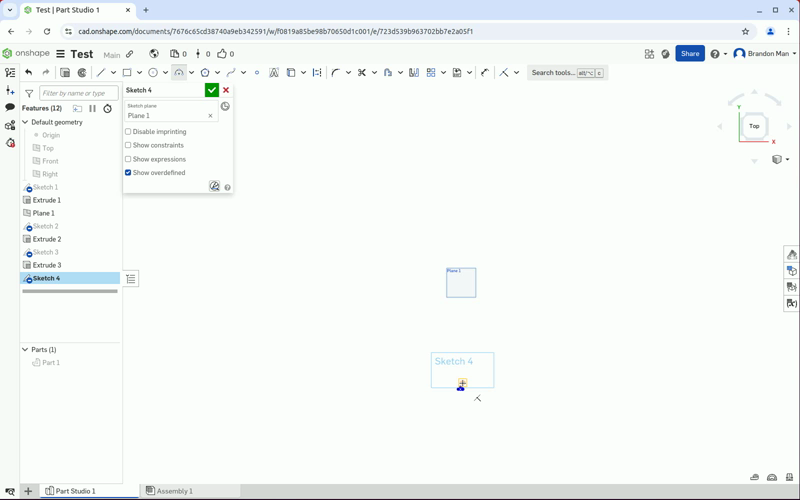
click(462, 382)
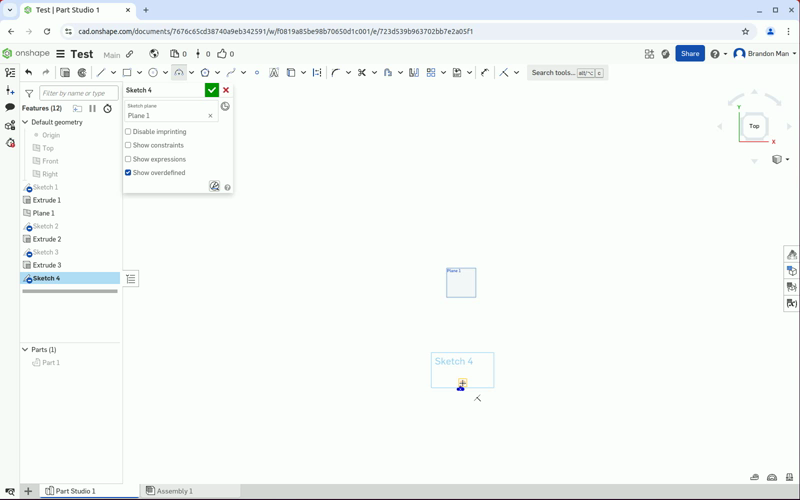
key_down(shift)
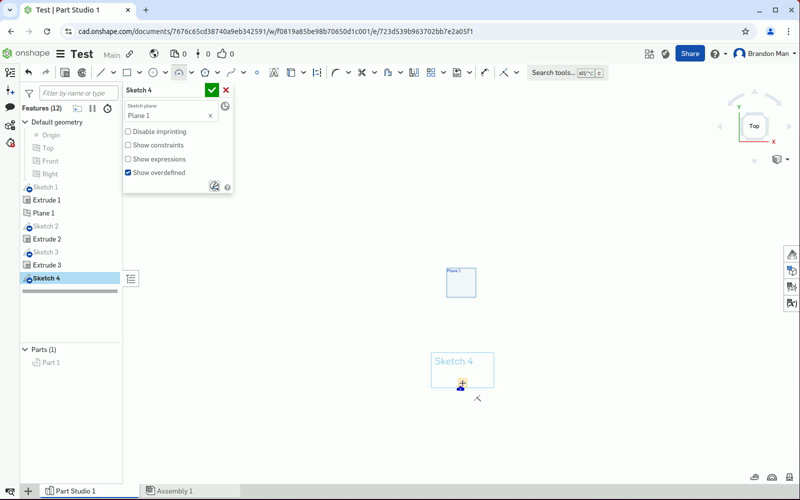
mouse_move(458, 382)
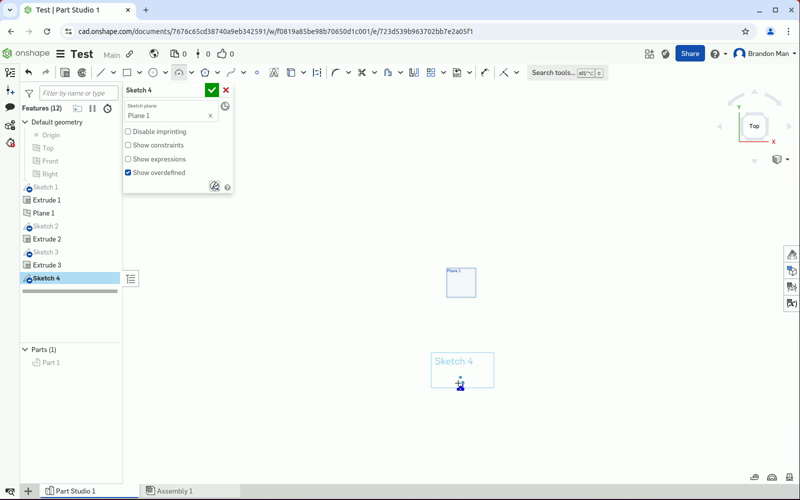
scroll(6)
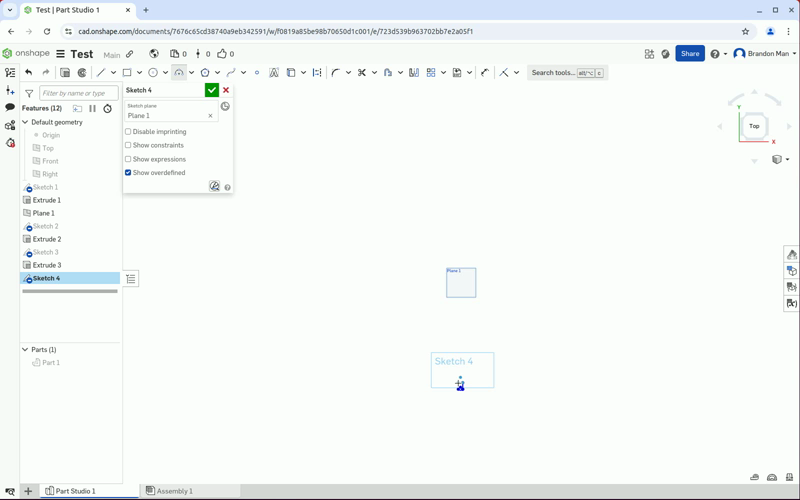
scroll(6)
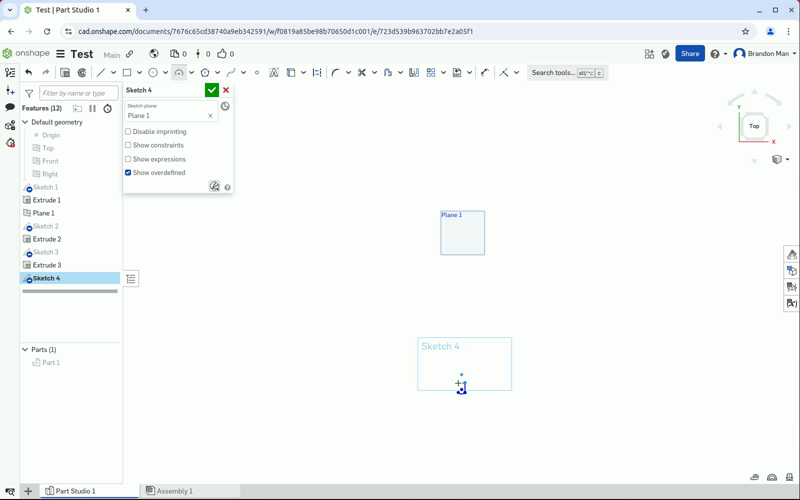
scroll(6)
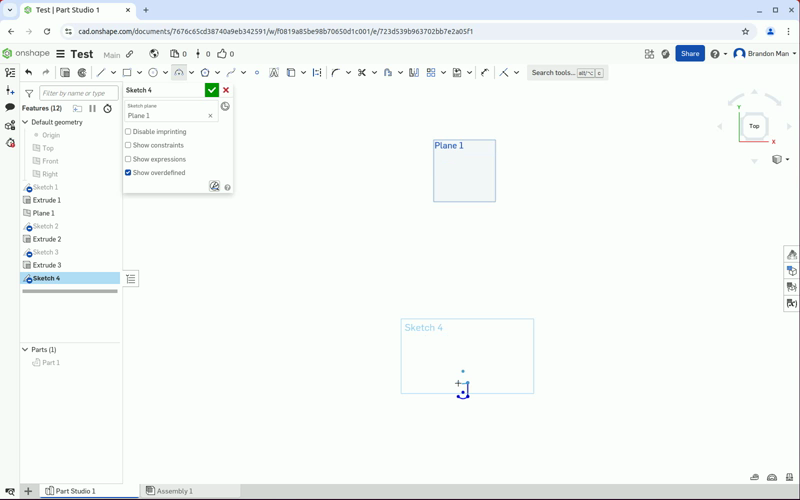
scroll(6)
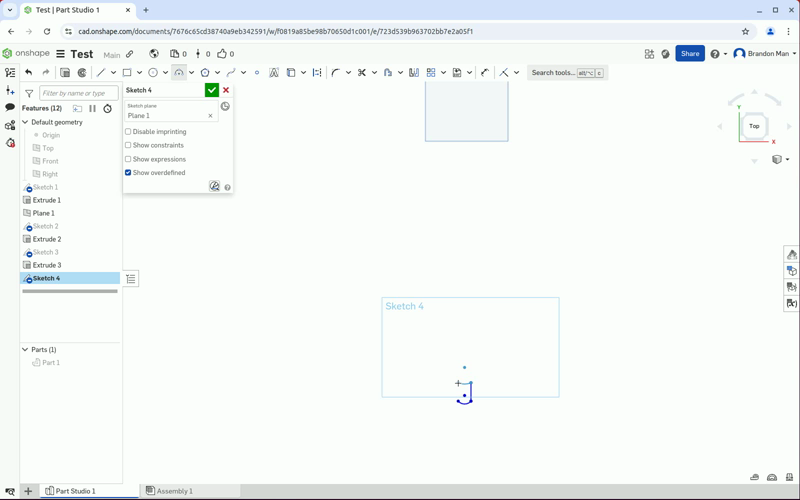
scroll(6)
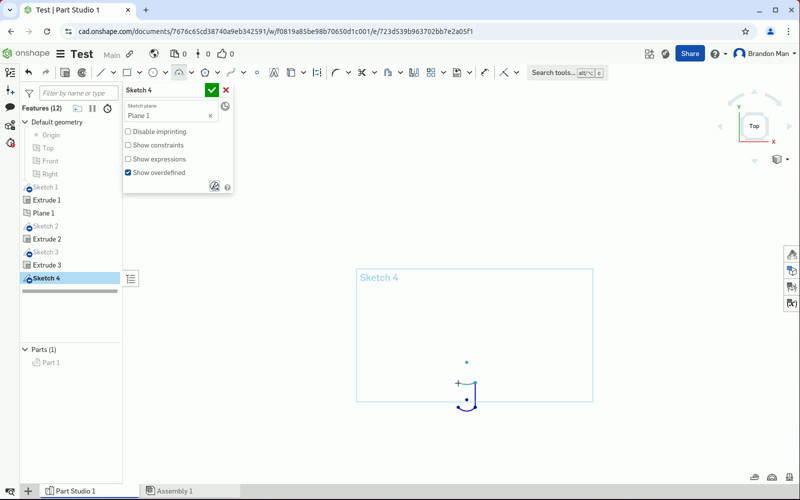
scroll(6)
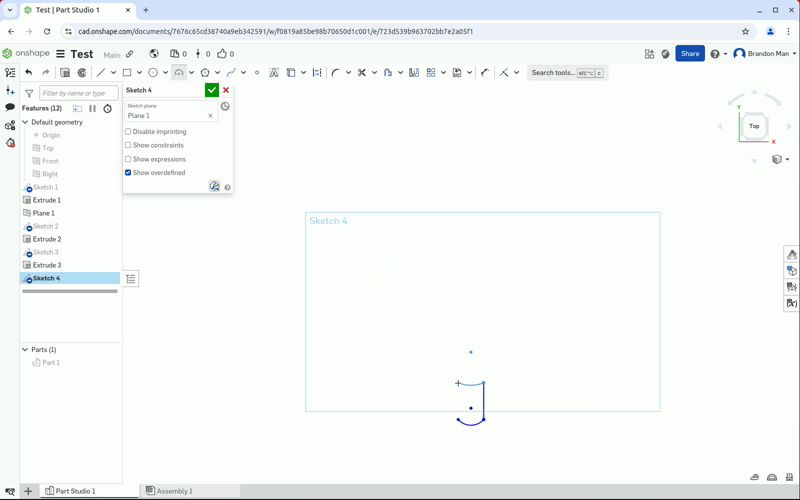
scroll(6)
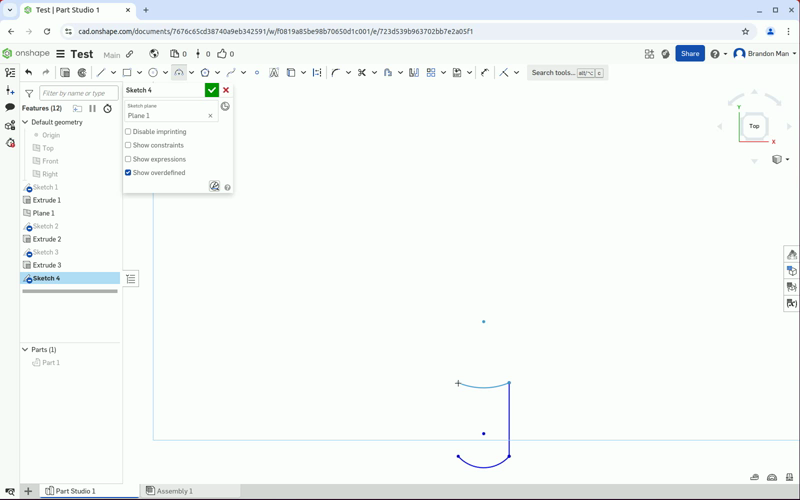
click(458, 382)
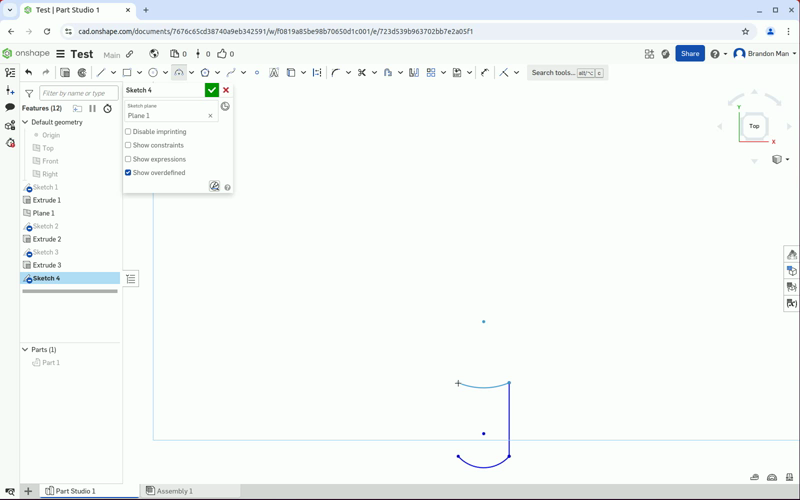
scroll(-6)
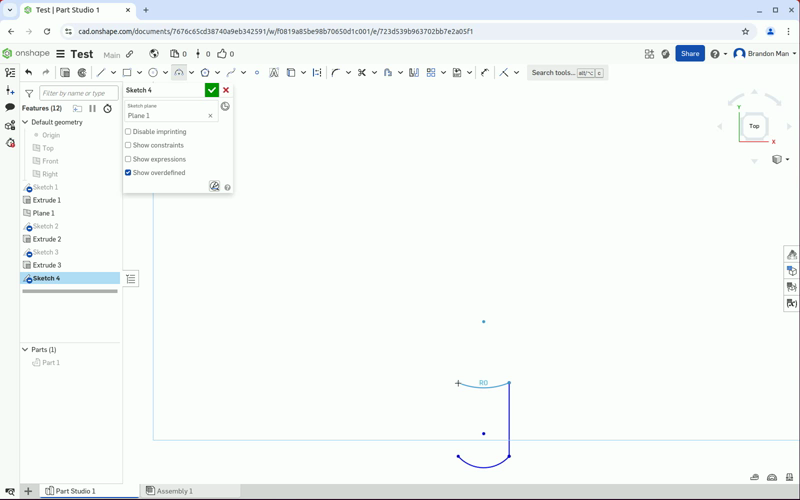
scroll(-6)
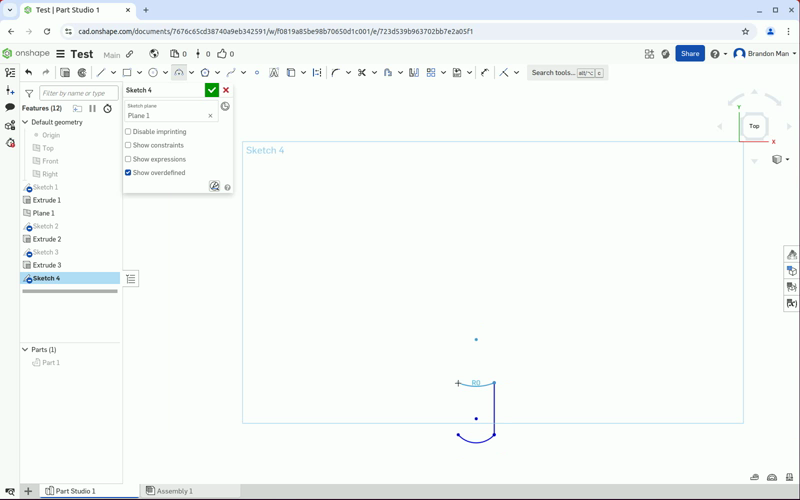
scroll(-6)
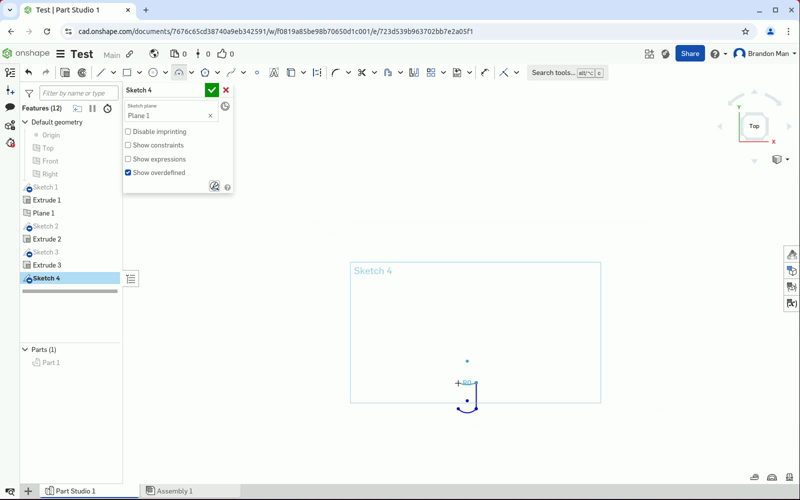
scroll(-6)
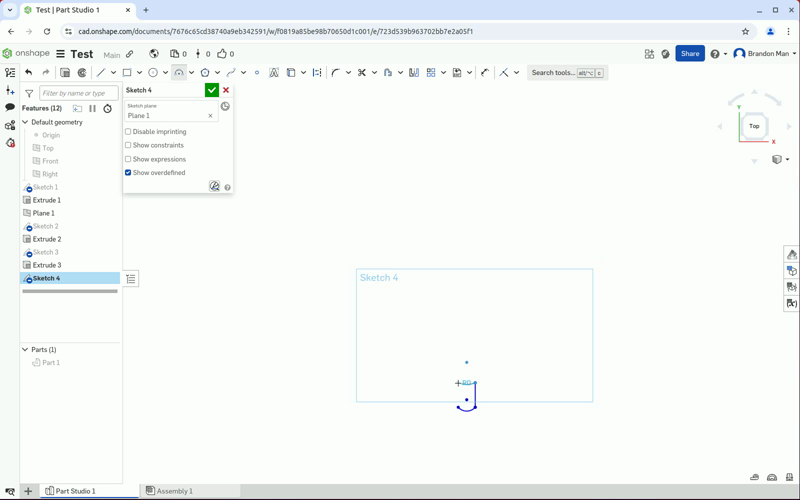
scroll(-6)
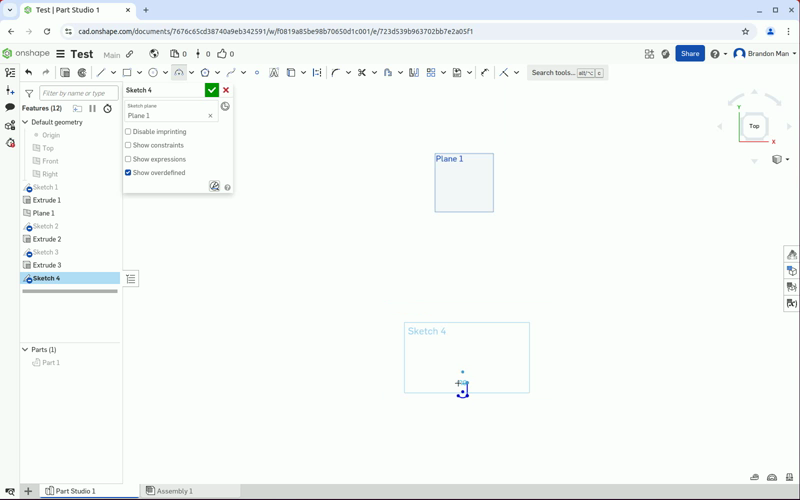
scroll(-6)
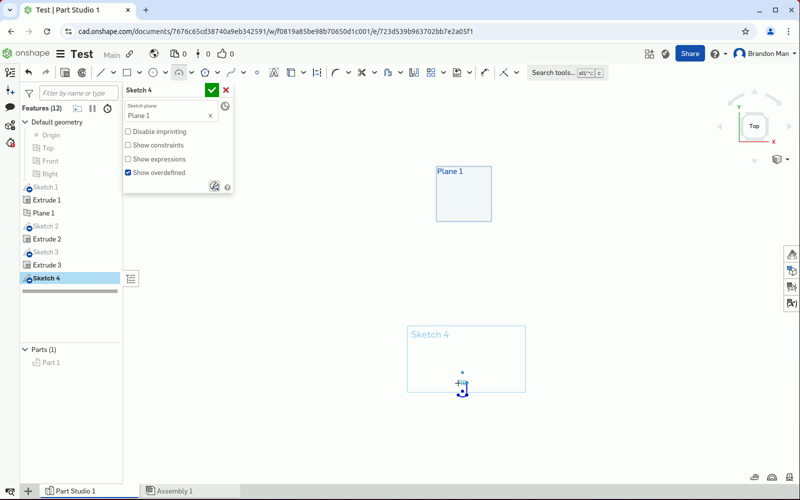
scroll(-6)
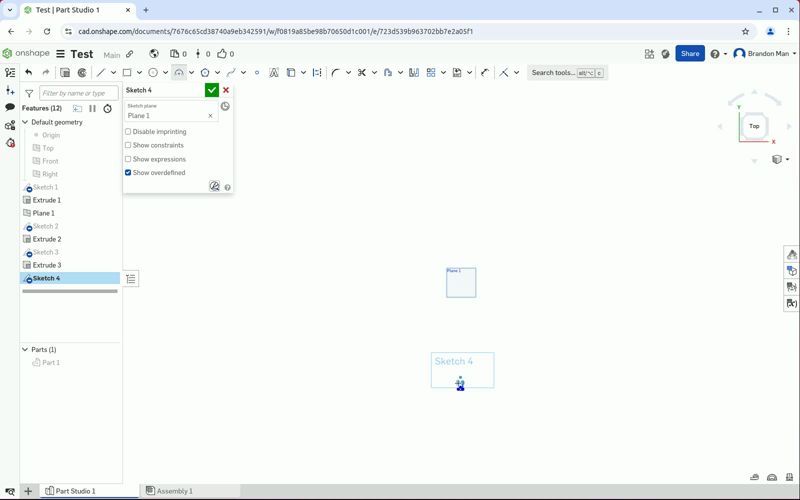
mouse_move(460, 381)
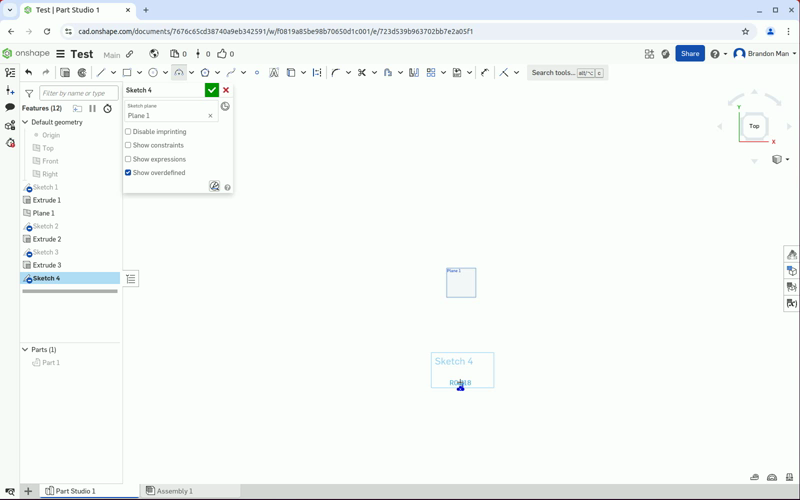
scroll(6)
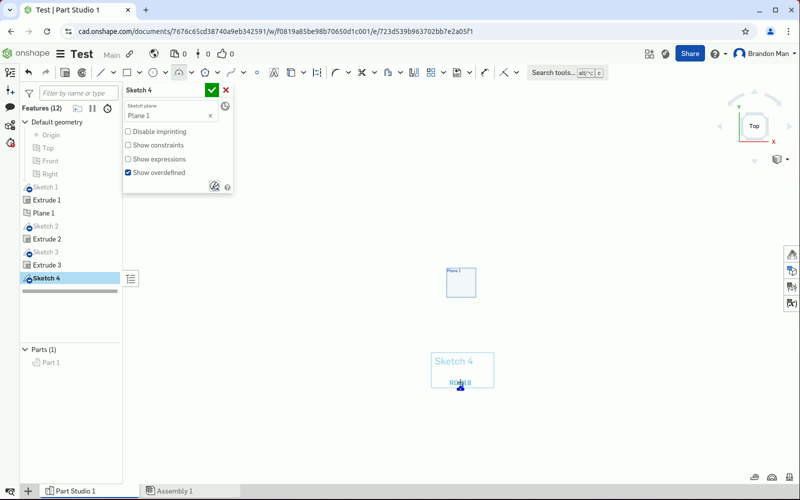
scroll(6)
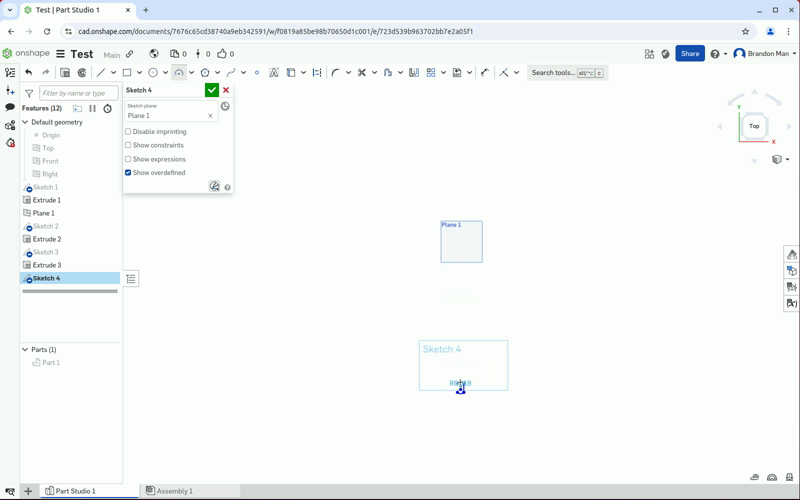
scroll(6)
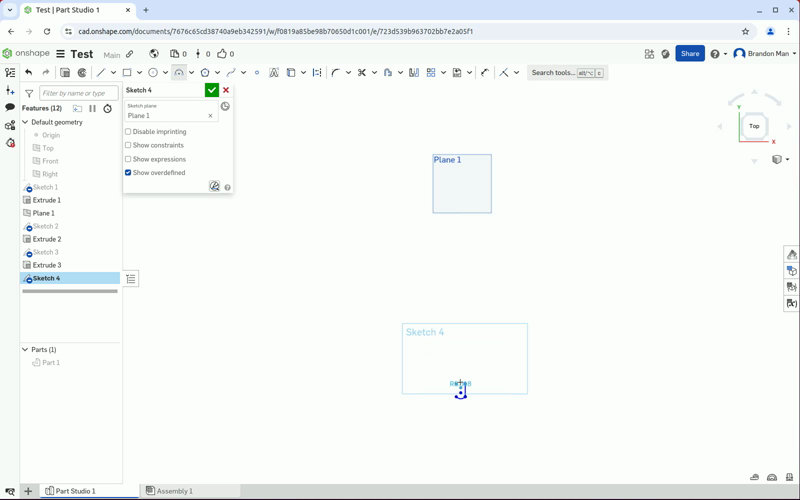
scroll(6)
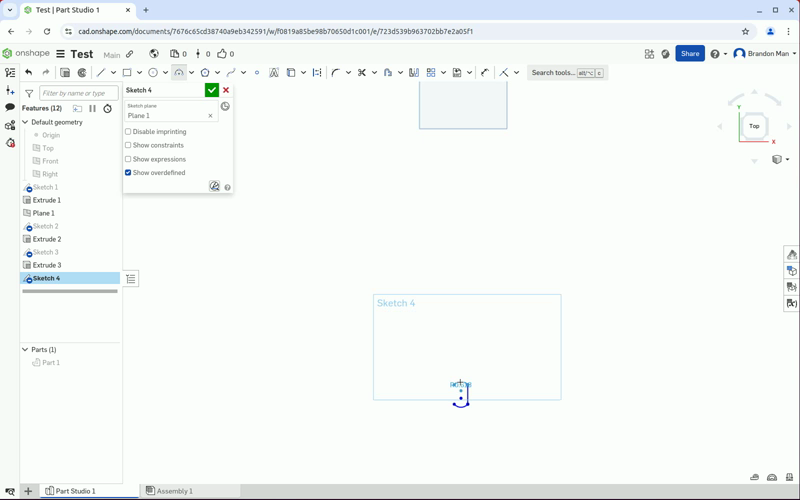
scroll(6)
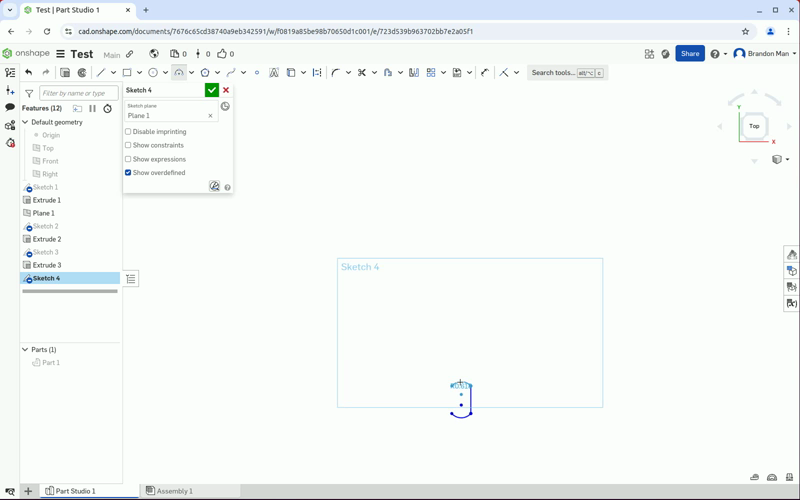
scroll(6)
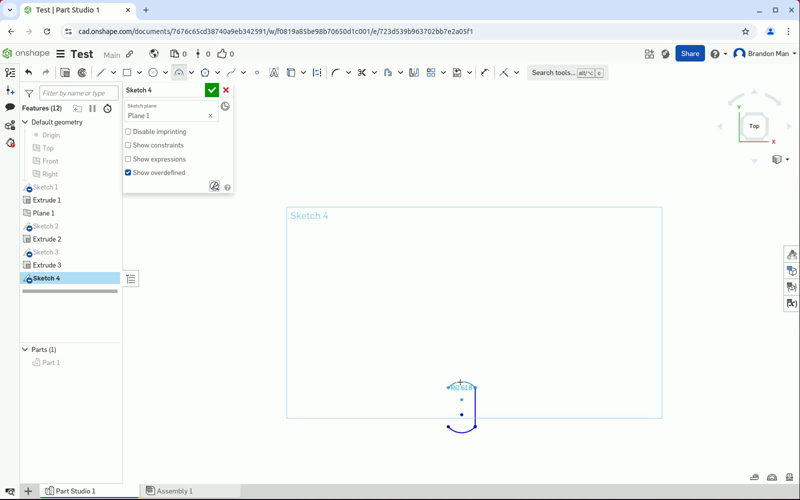
scroll(6)
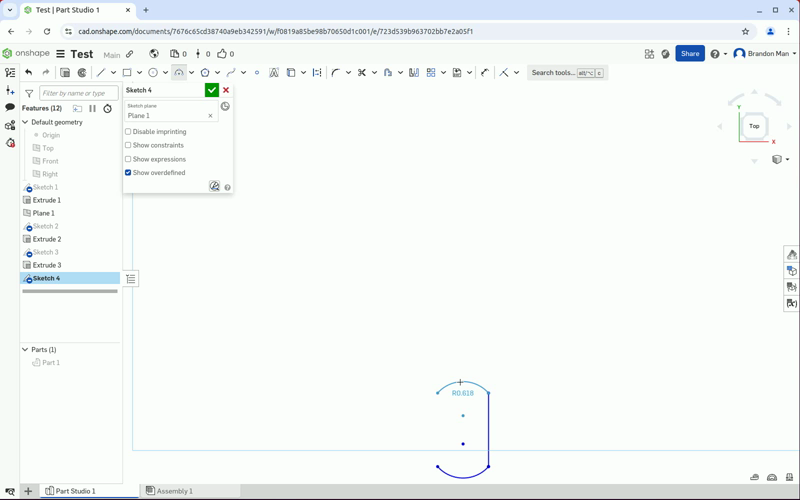
click(460, 381)
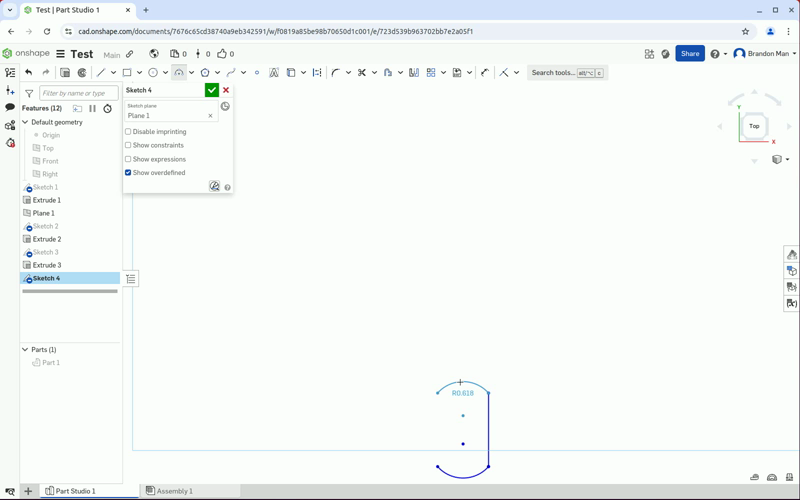
scroll(-6)
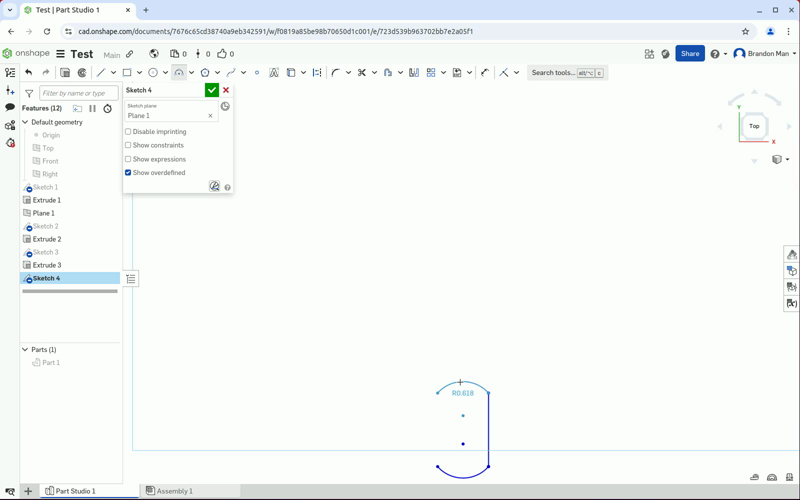
scroll(-6)
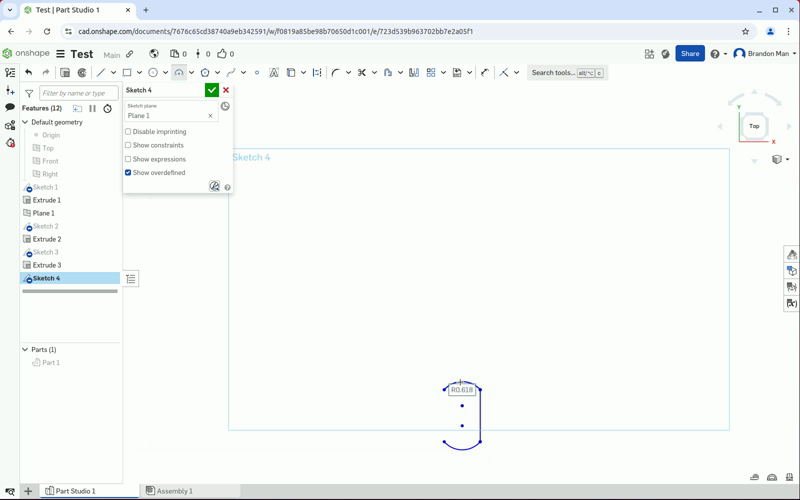
scroll(-6)
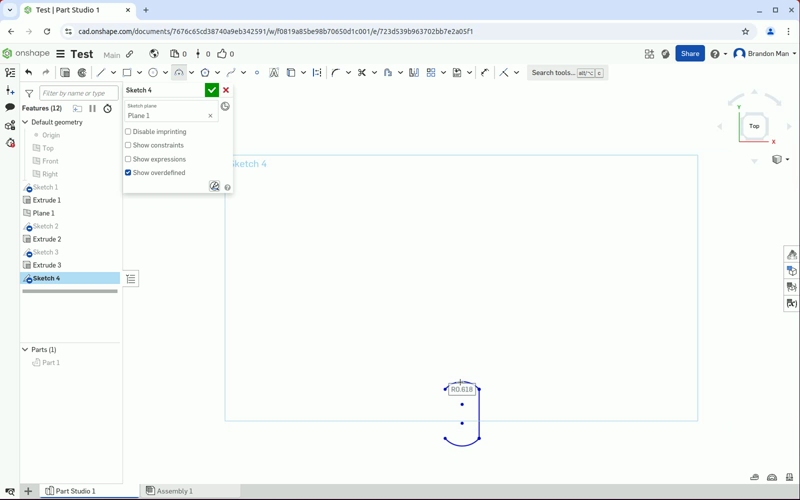
scroll(-6)
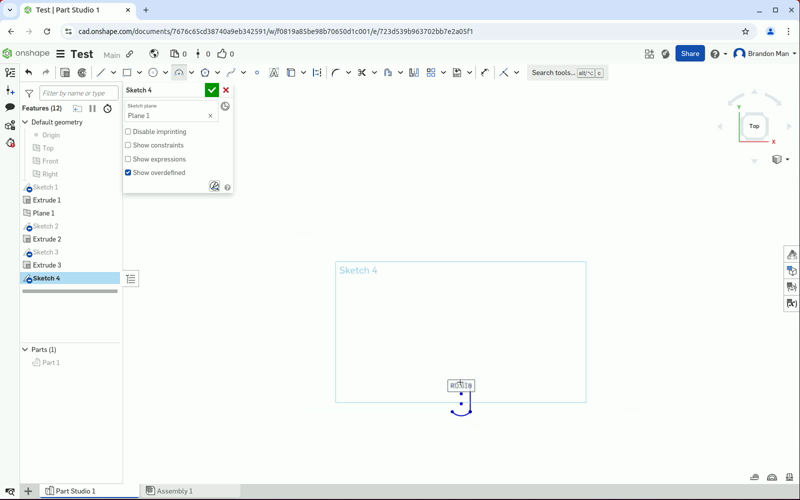
scroll(-6)
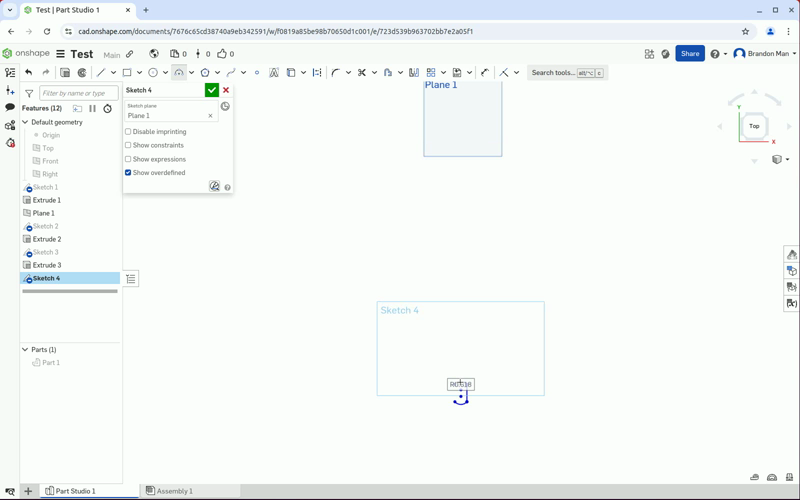
scroll(-6)
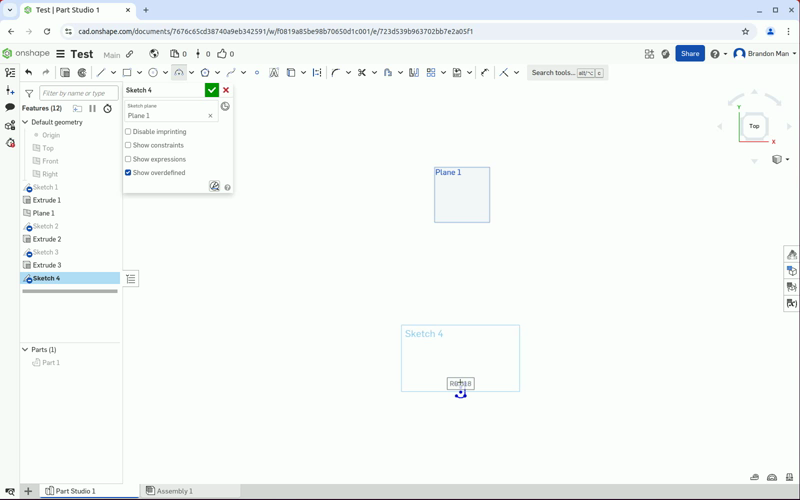
scroll(-6)
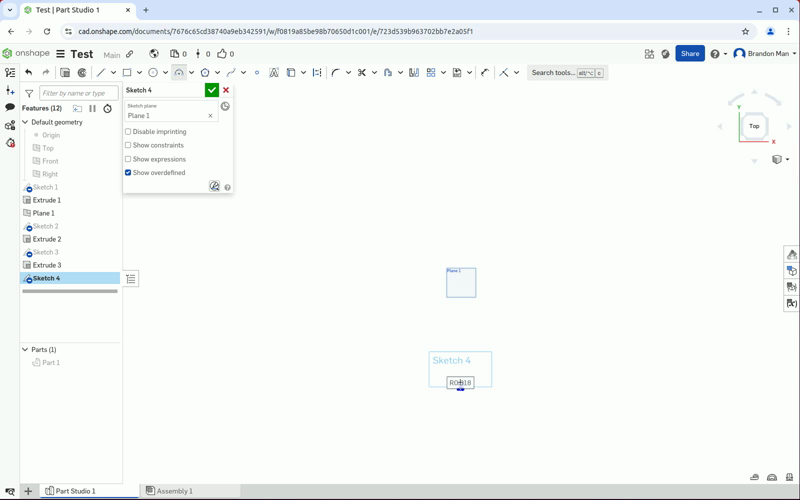
key_up(shift)
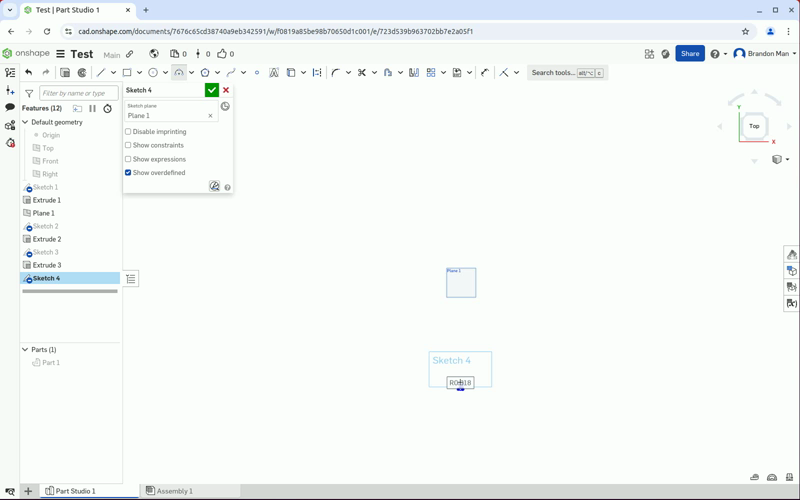
key(esc)
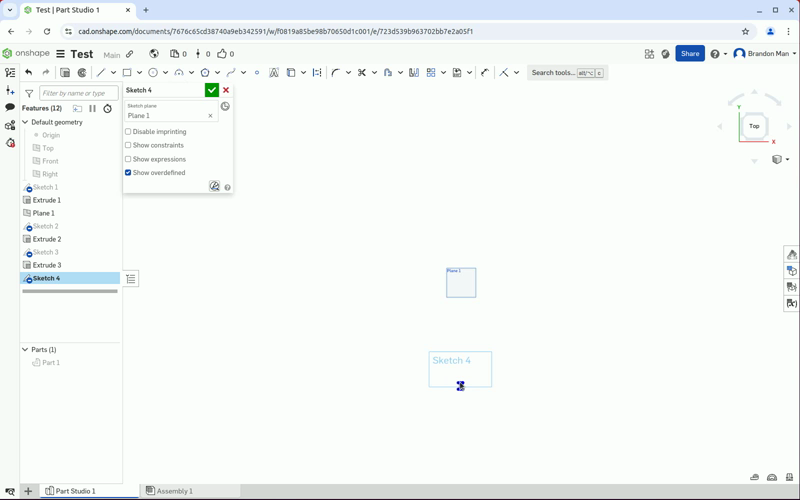
key(l)
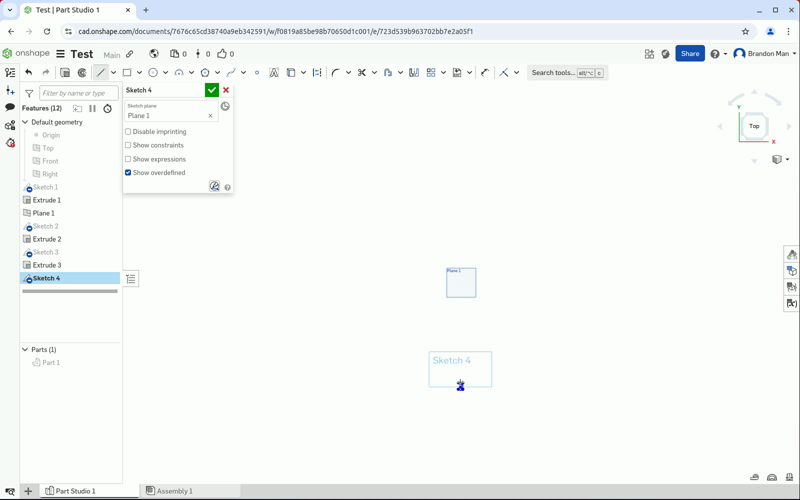
mouse_move(458, 382)
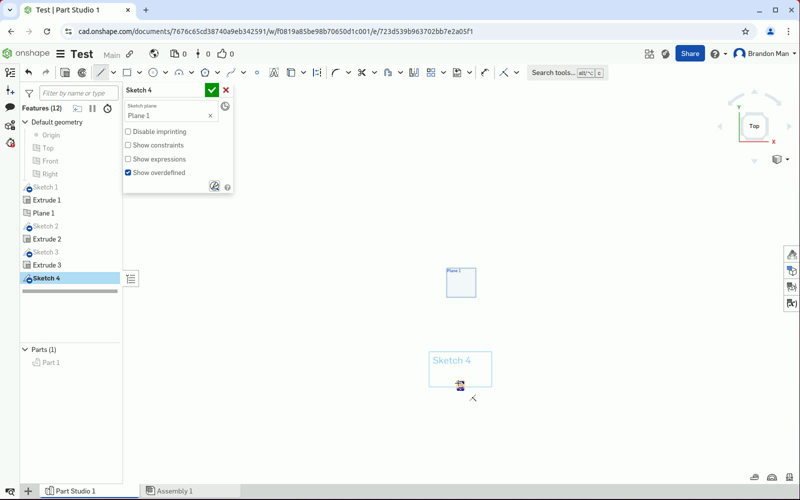
scroll(6)
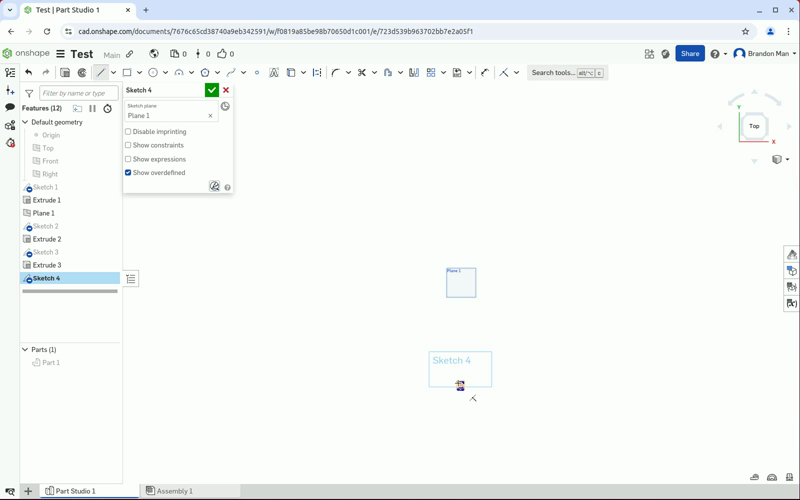
scroll(6)
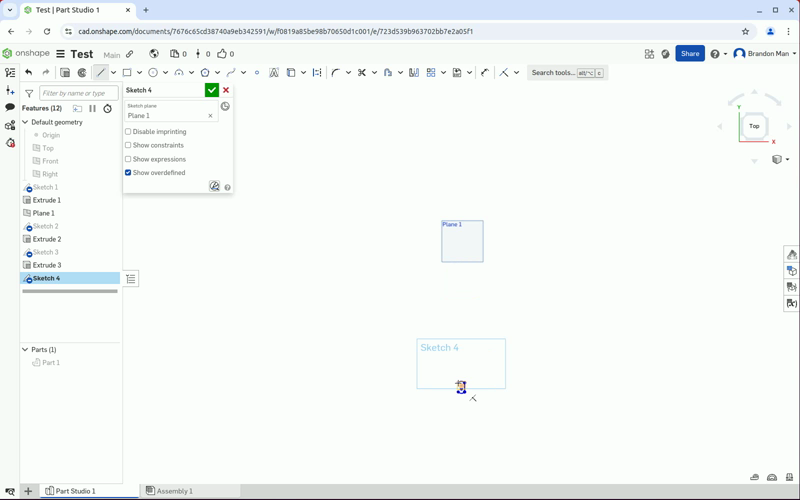
scroll(6)
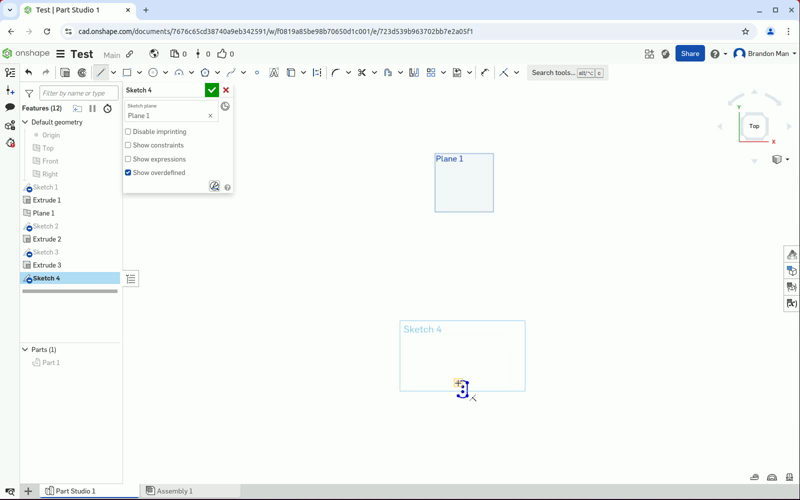
scroll(6)
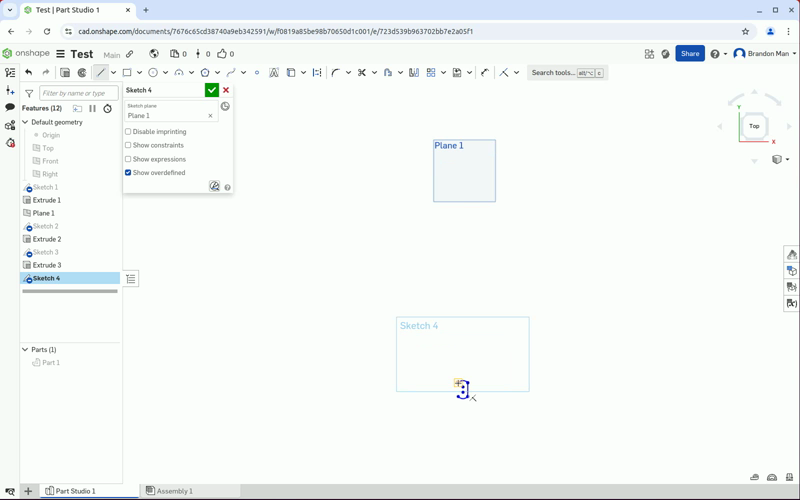
scroll(6)
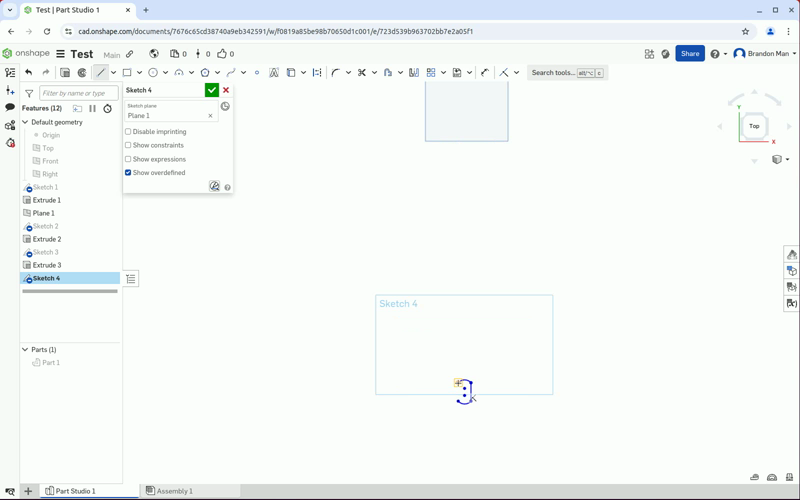
scroll(6)
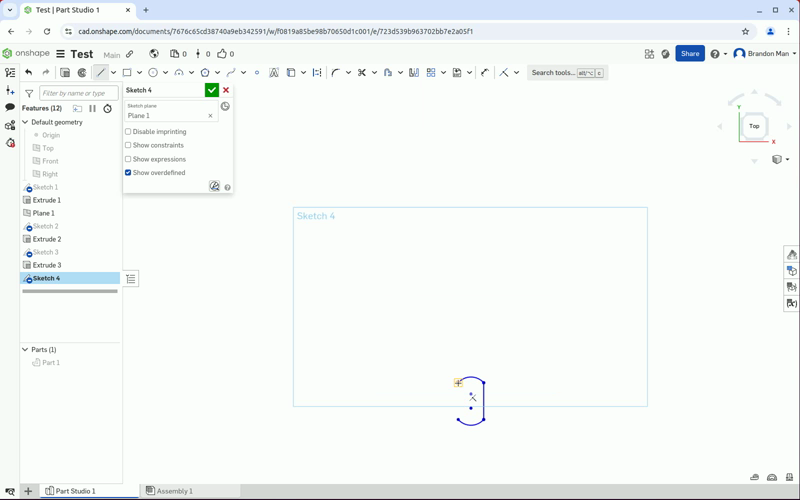
scroll(6)
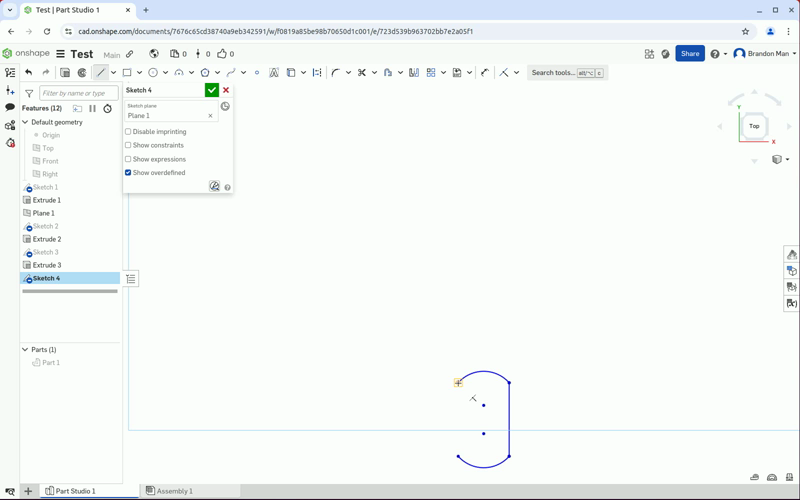
click(458, 382)
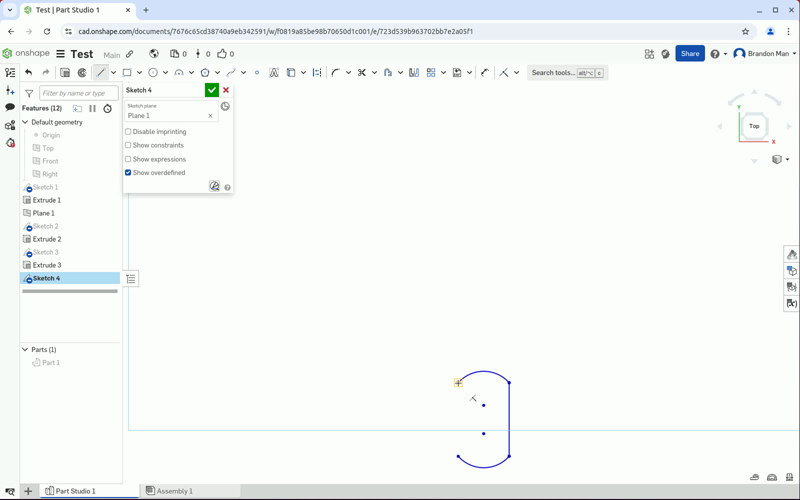
scroll(-6)
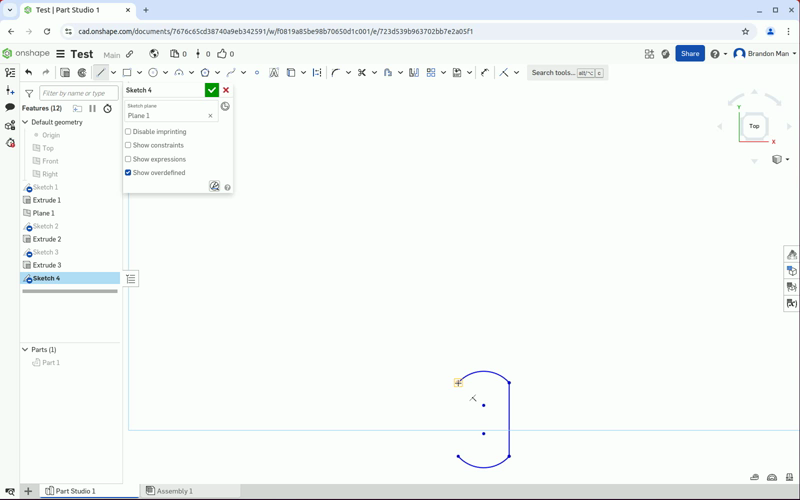
scroll(-6)
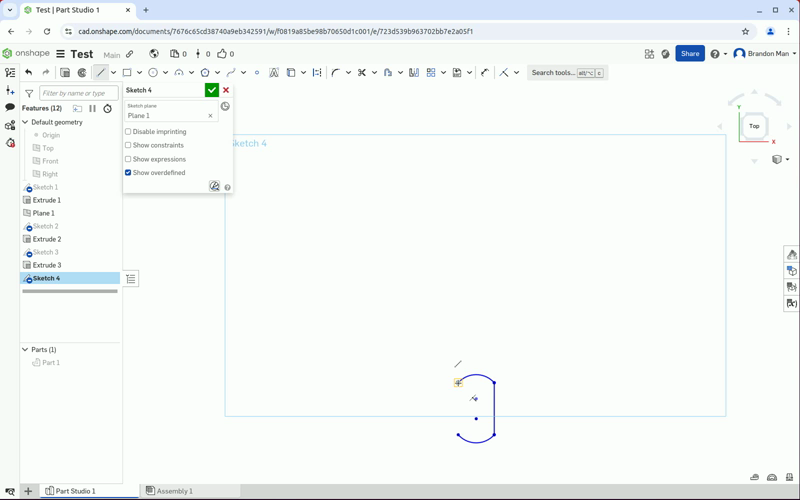
scroll(-6)
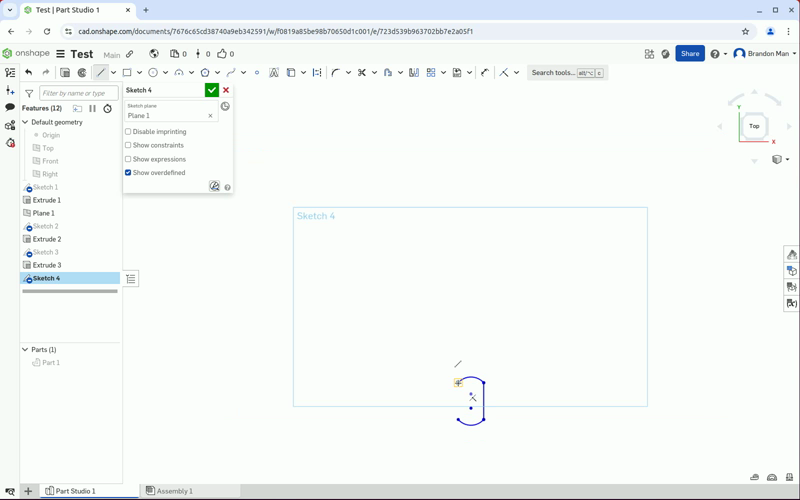
scroll(-6)
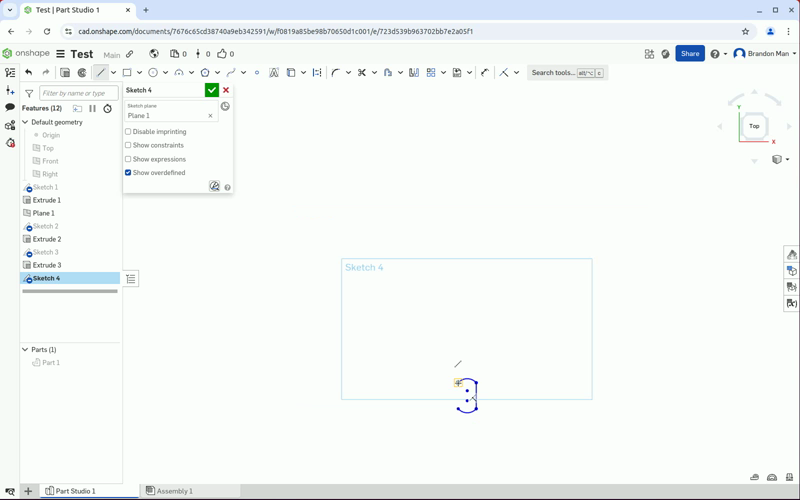
scroll(-6)
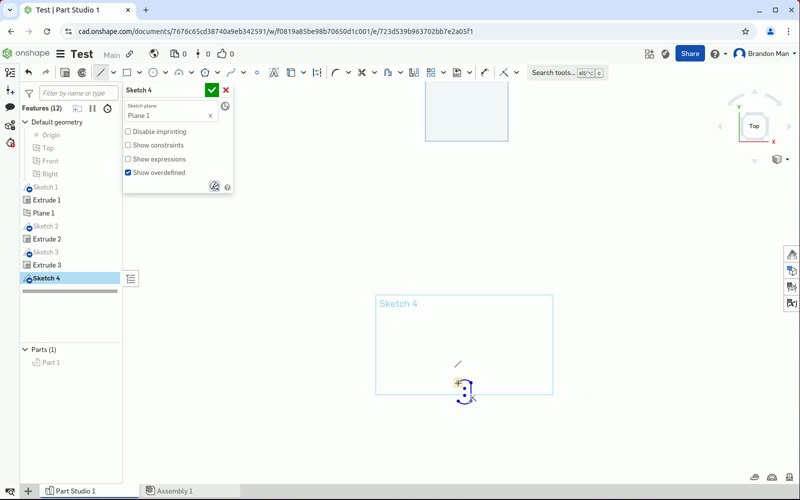
scroll(-6)
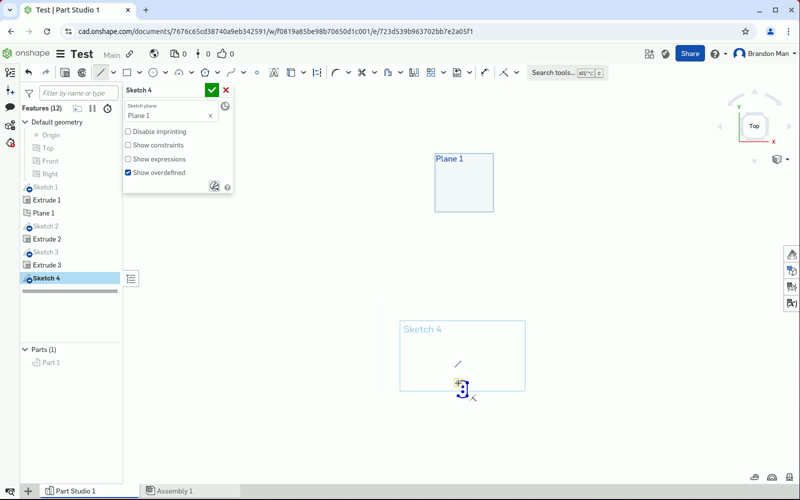
scroll(-6)
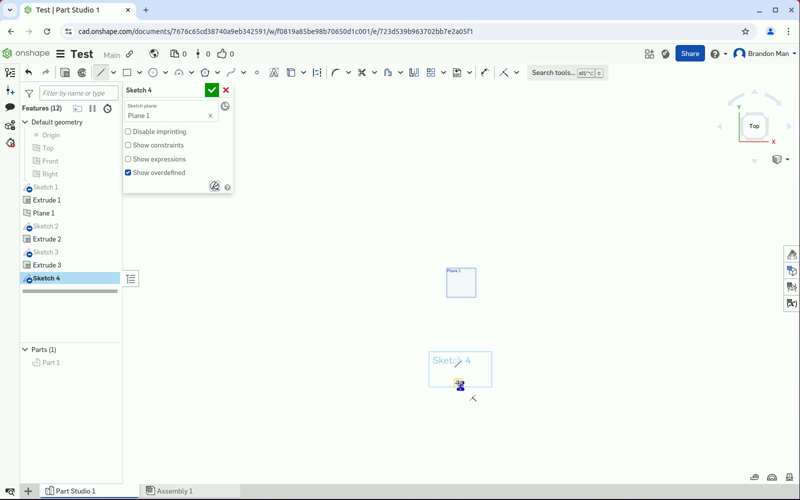
mouse_move(488, 382)
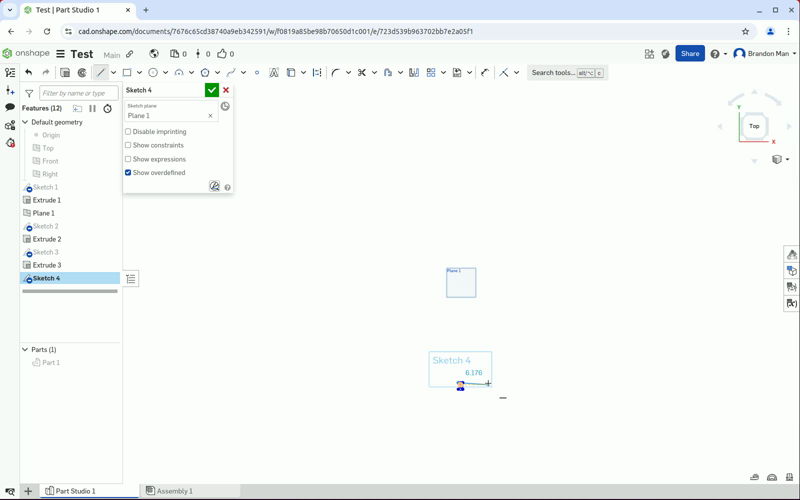
key_down(shift)
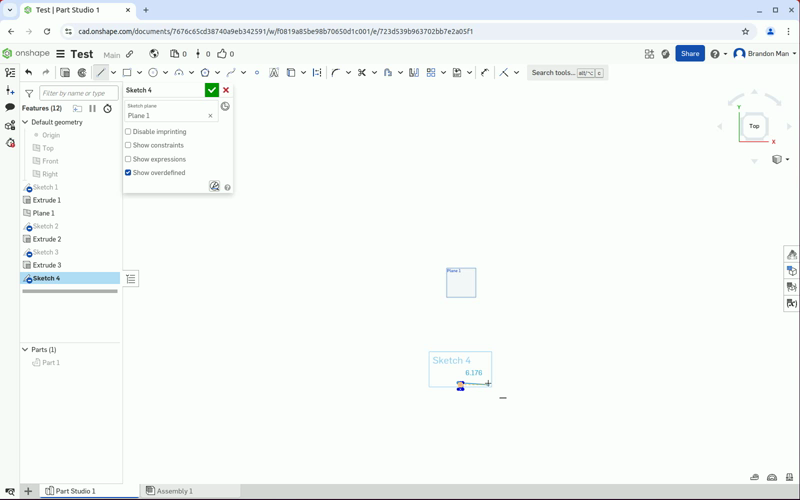
mouse_move(458, 389)
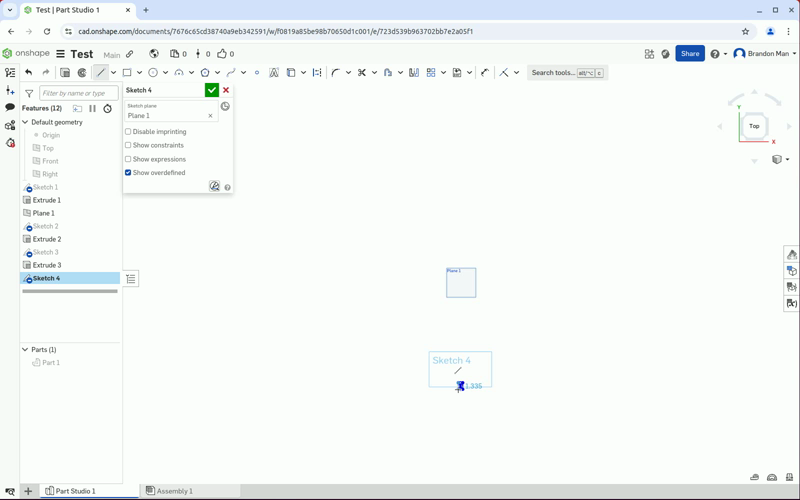
scroll(6)
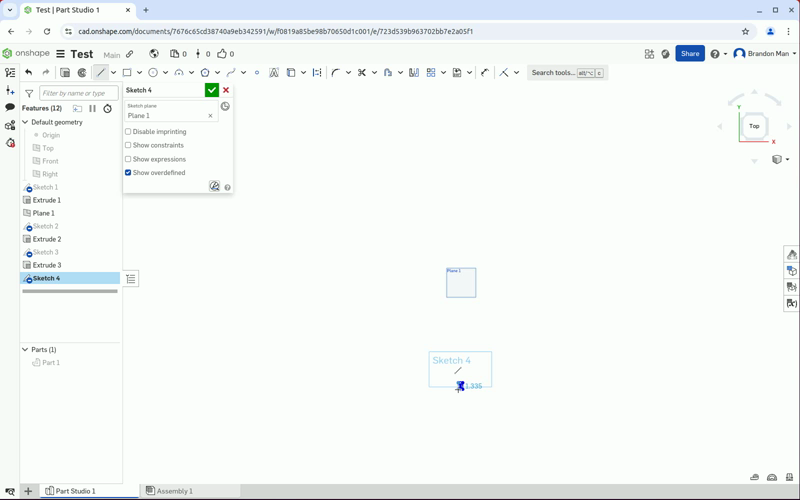
scroll(6)
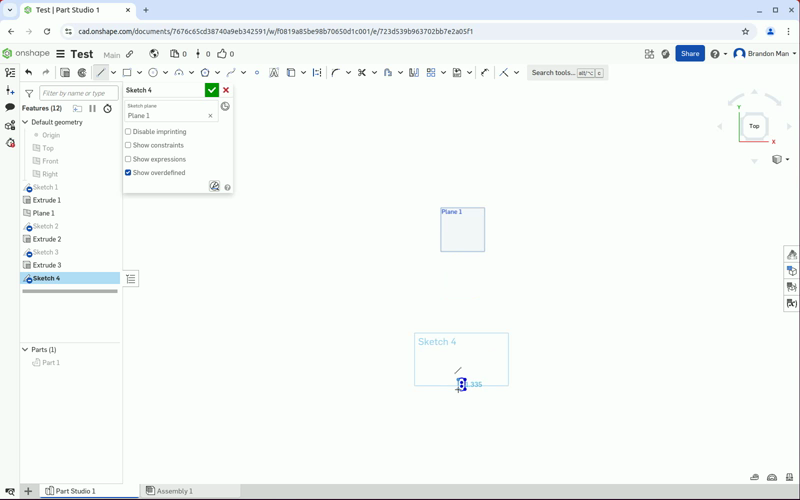
scroll(6)
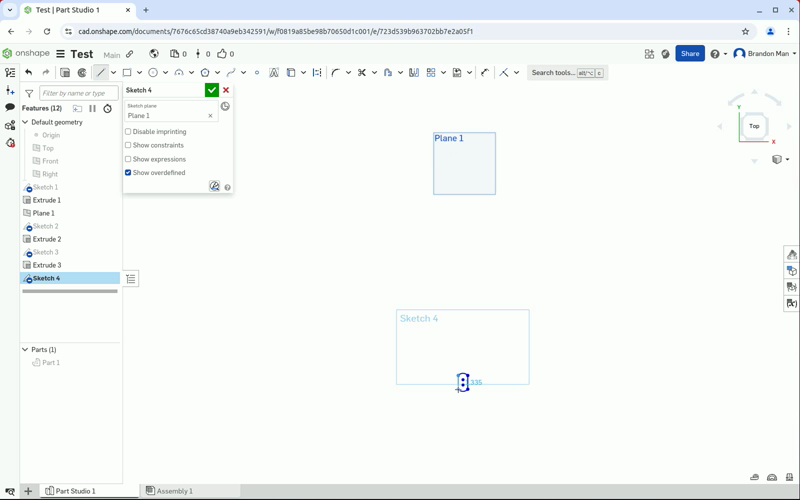
scroll(6)
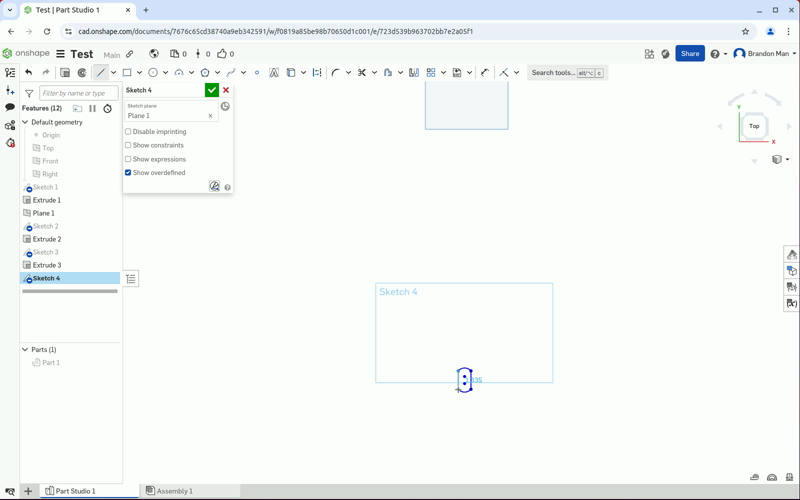
scroll(6)
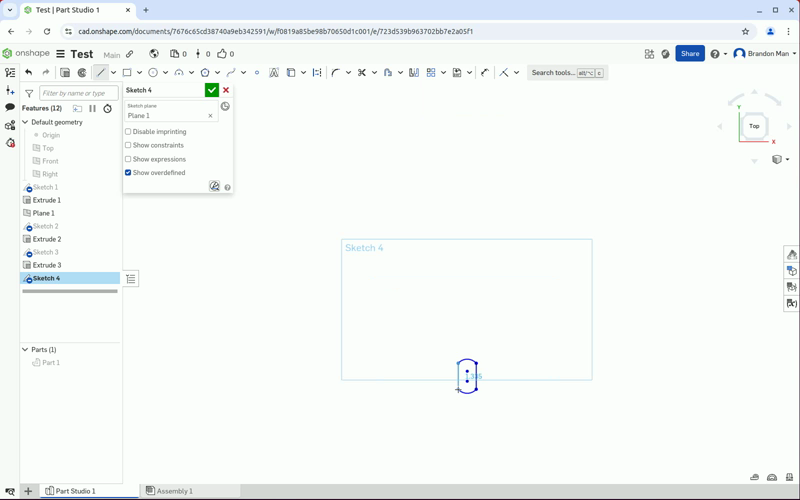
scroll(6)
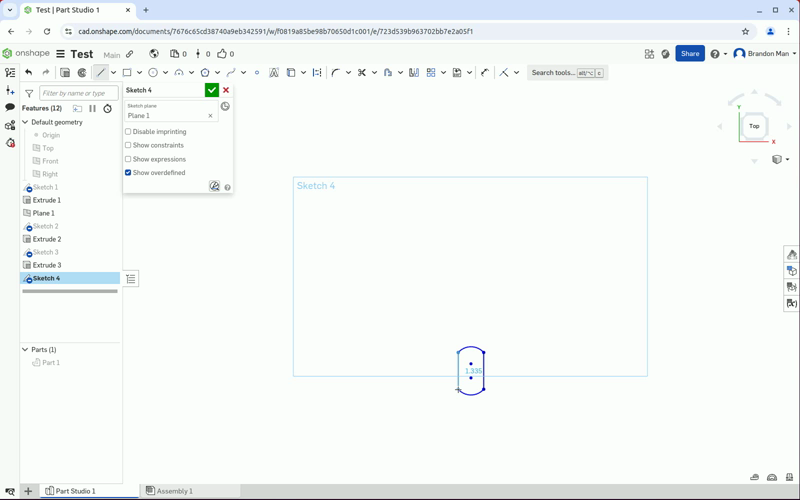
scroll(6)
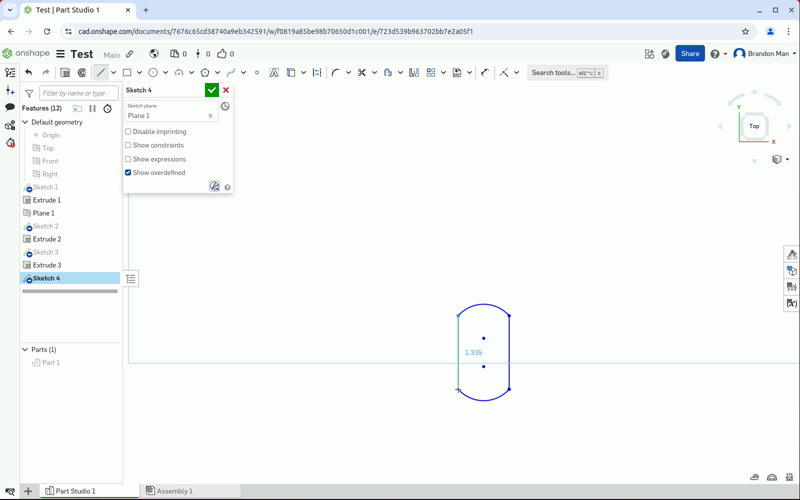
key_up(shift)
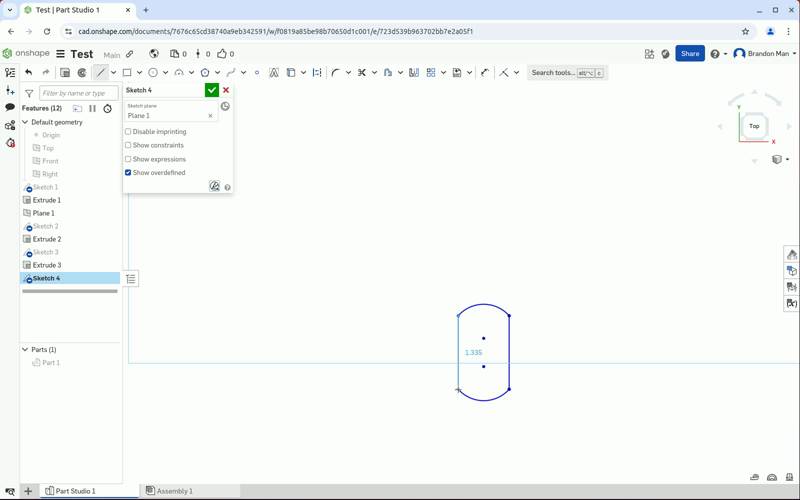
click(458, 389)
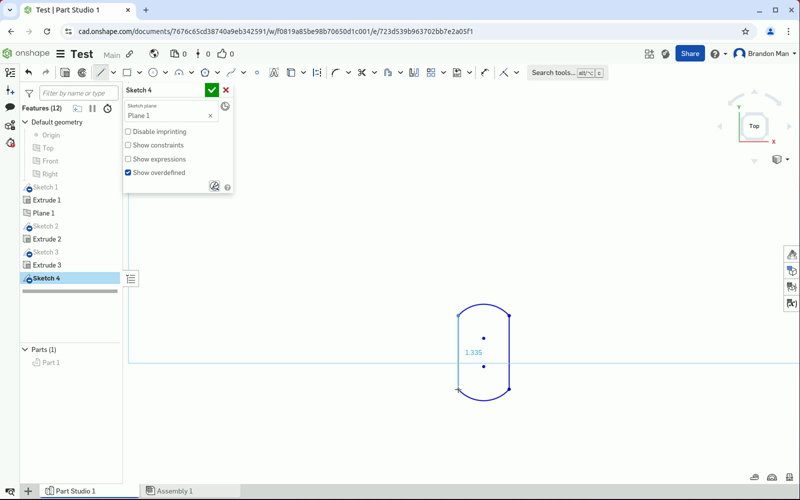
scroll(-6)
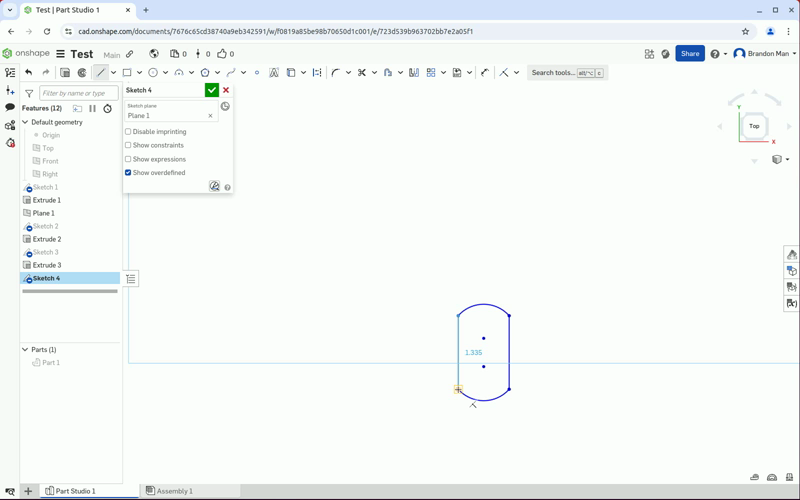
scroll(-6)
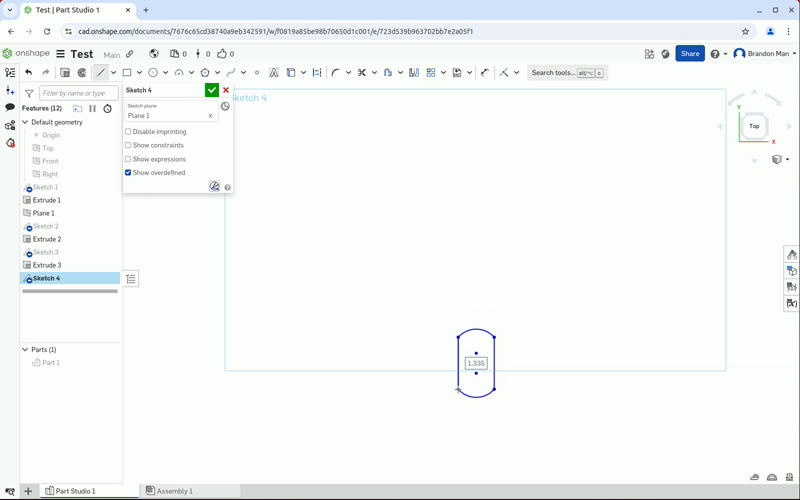
scroll(-6)
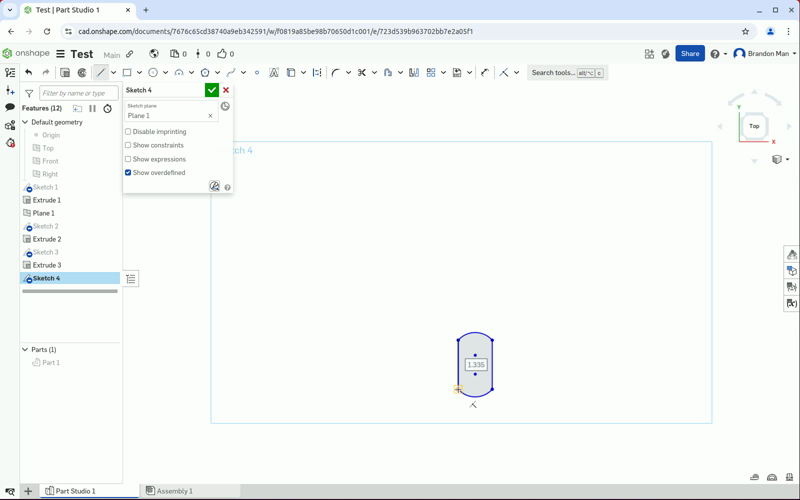
scroll(-6)
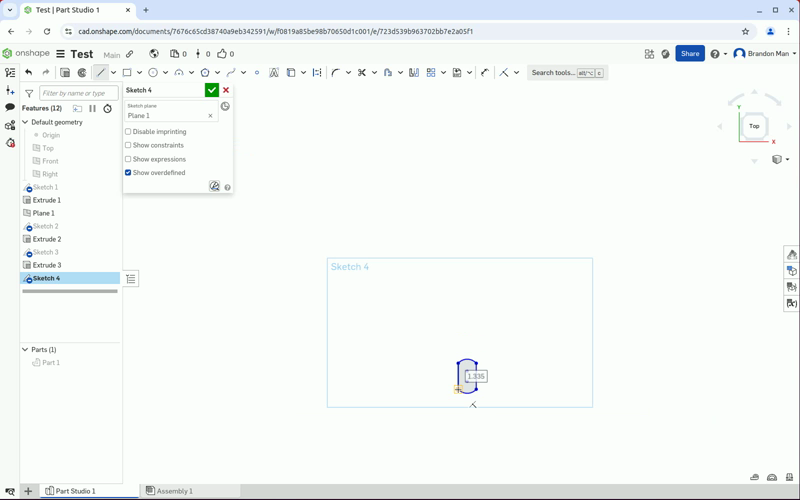
scroll(-6)
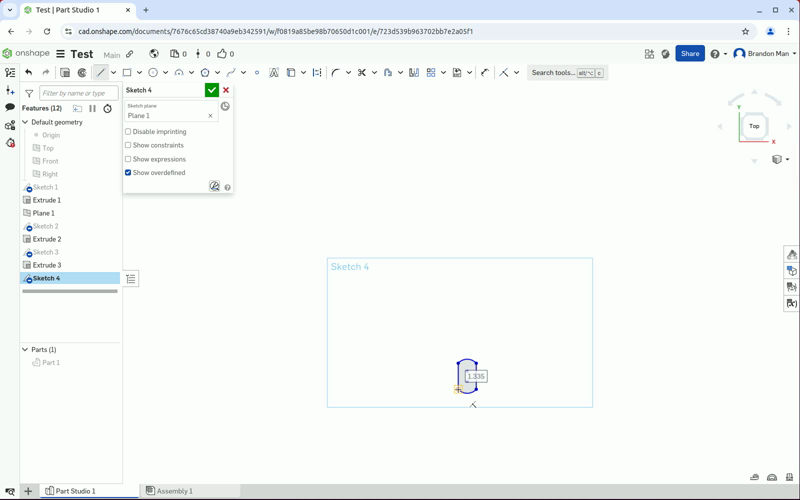
scroll(-6)
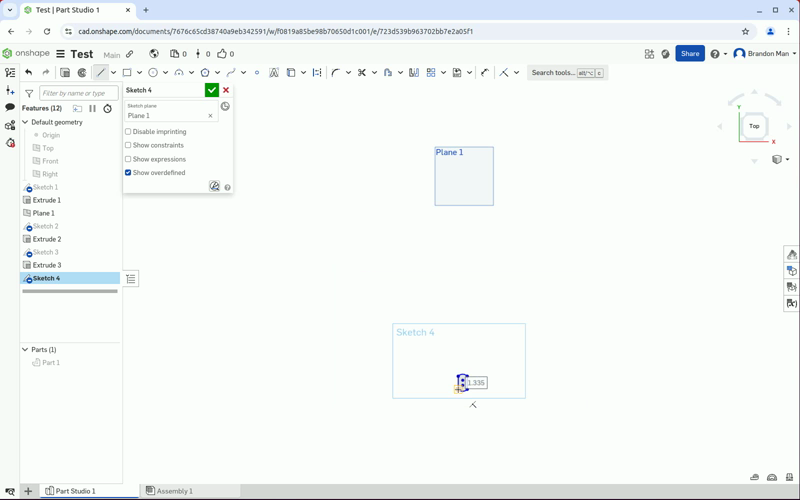
scroll(-6)
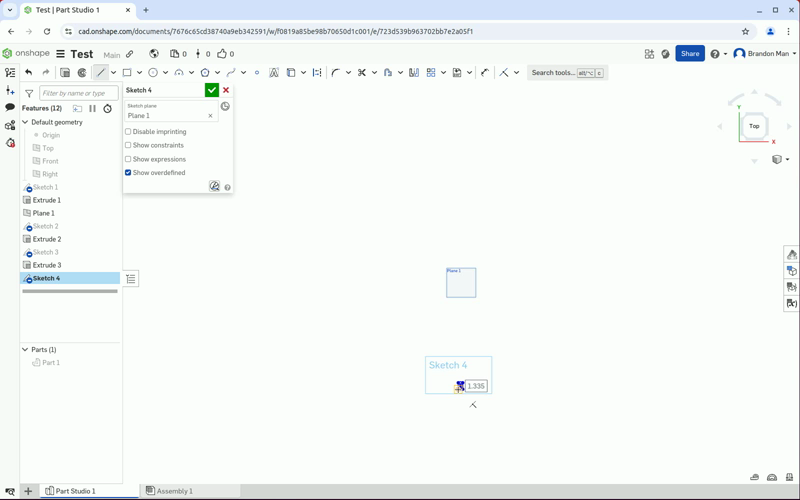
key(esc)
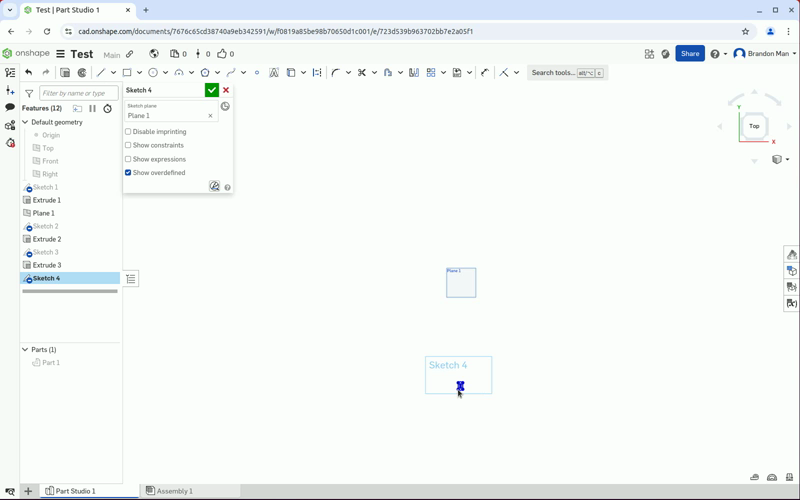
mouse_move(461, 383)
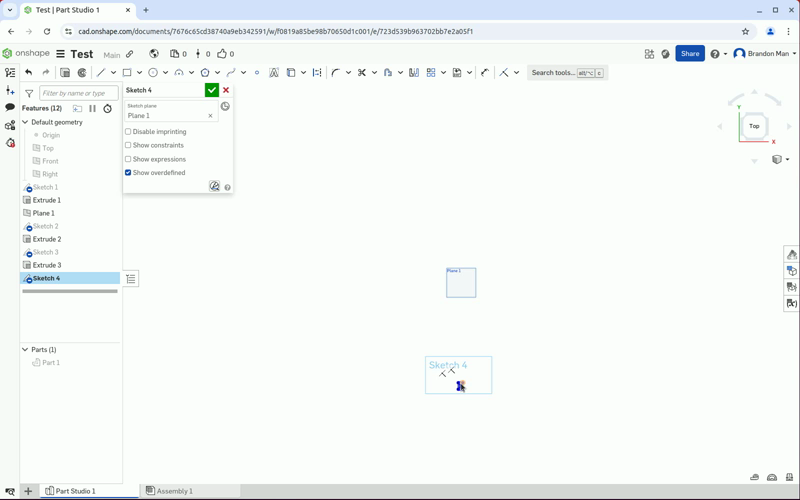
scroll(6)
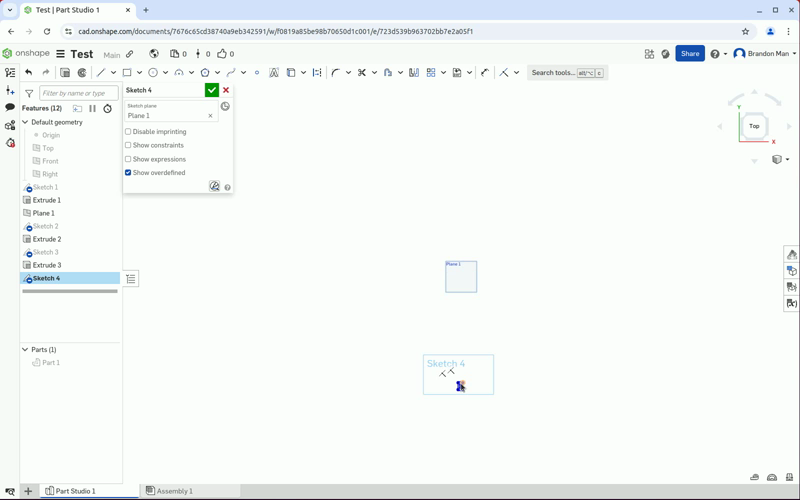
scroll(6)
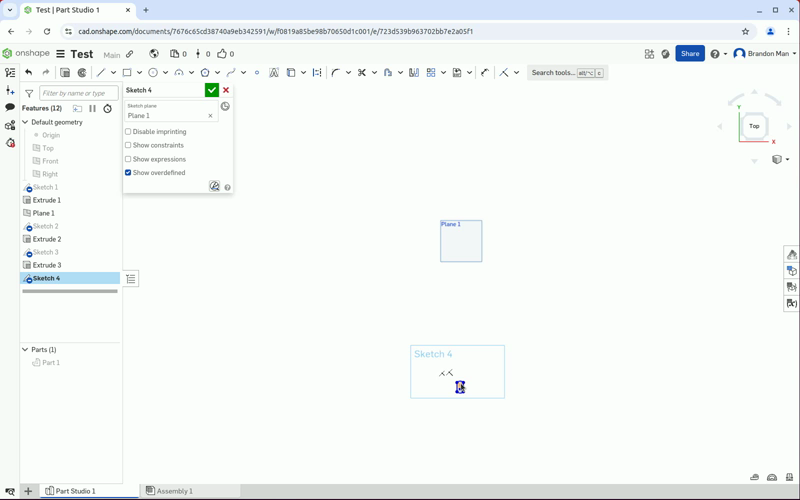
scroll(6)
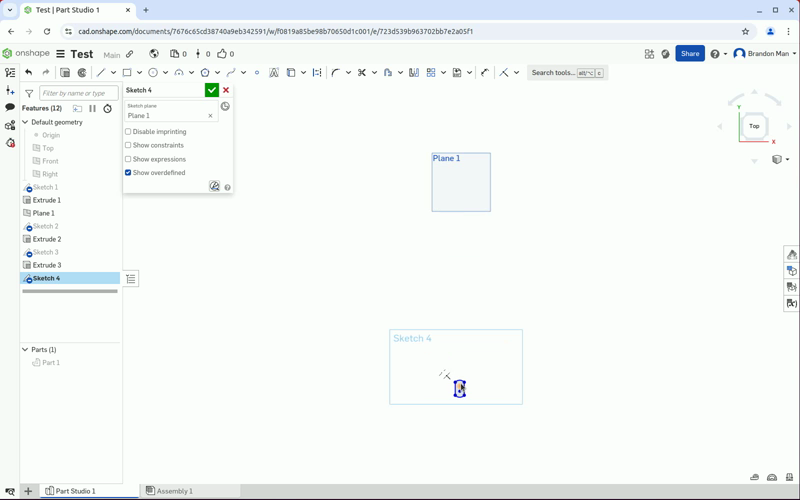
scroll(6)
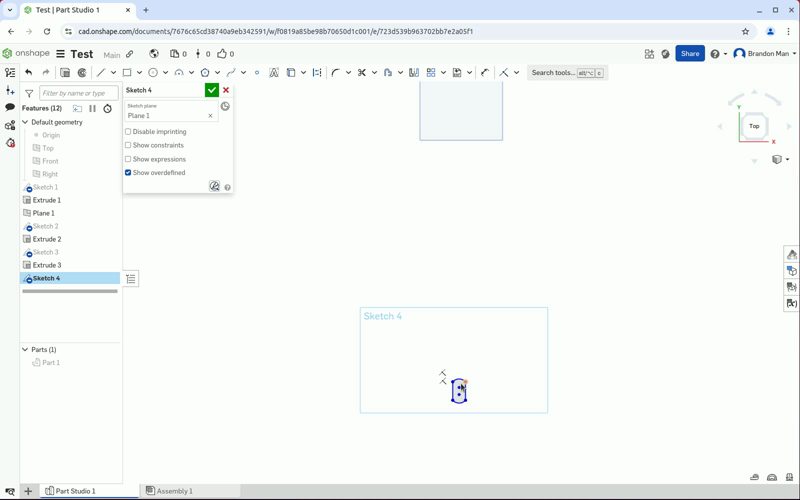
scroll(6)
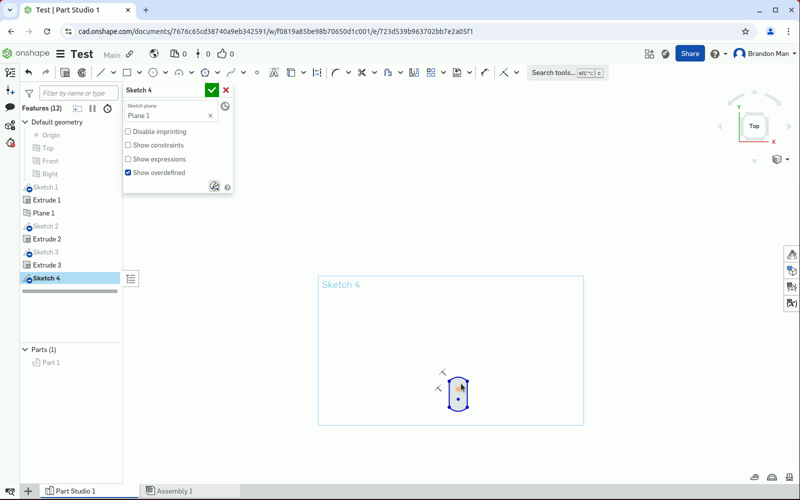
scroll(6)
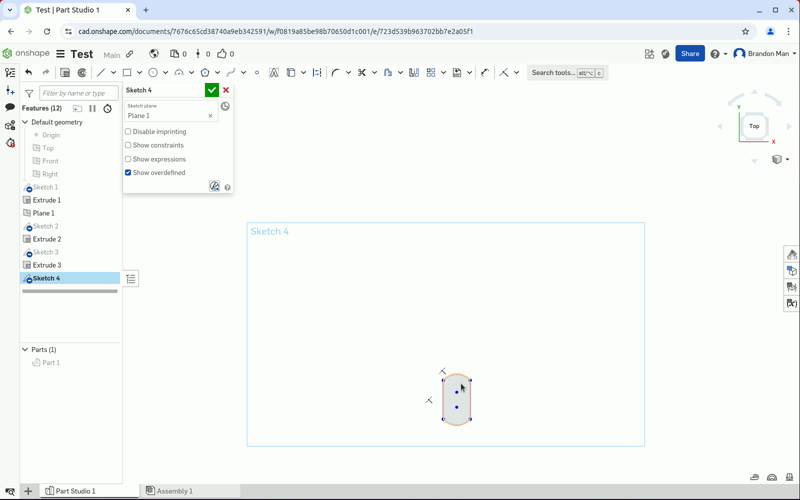
scroll(6)
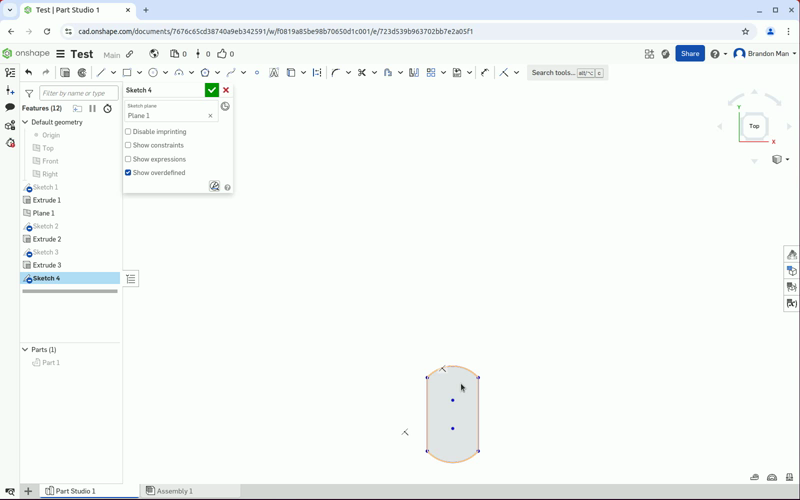
click(461, 383)
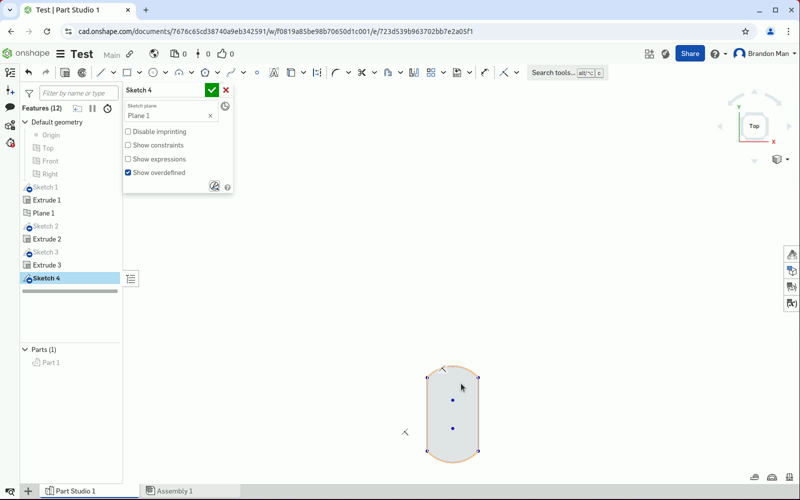
scroll(-6)
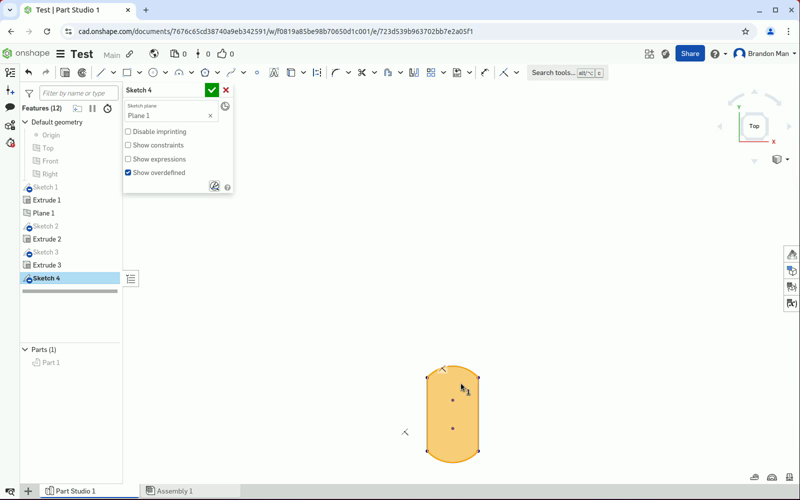
scroll(-6)
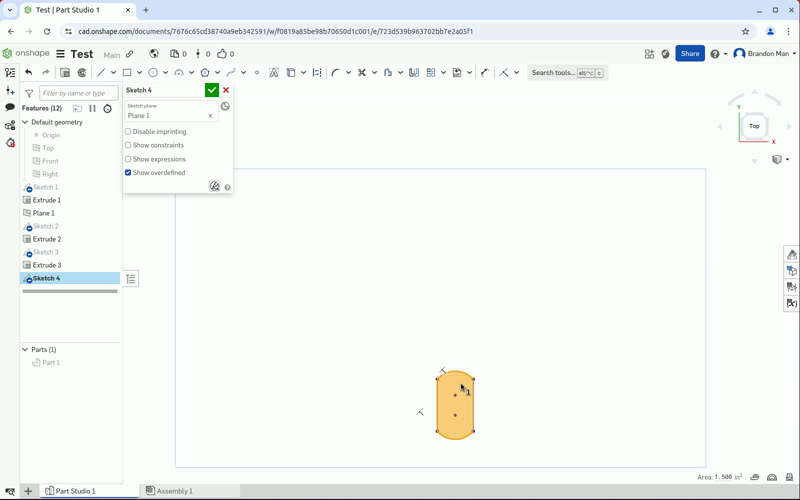
scroll(-6)
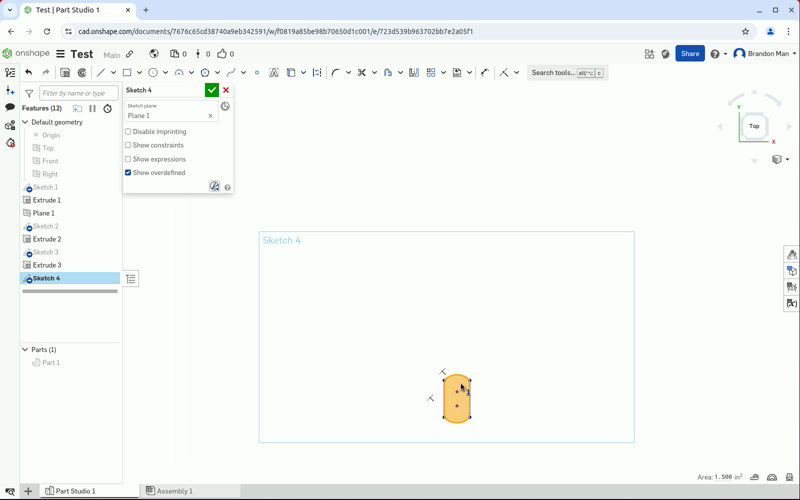
scroll(-6)
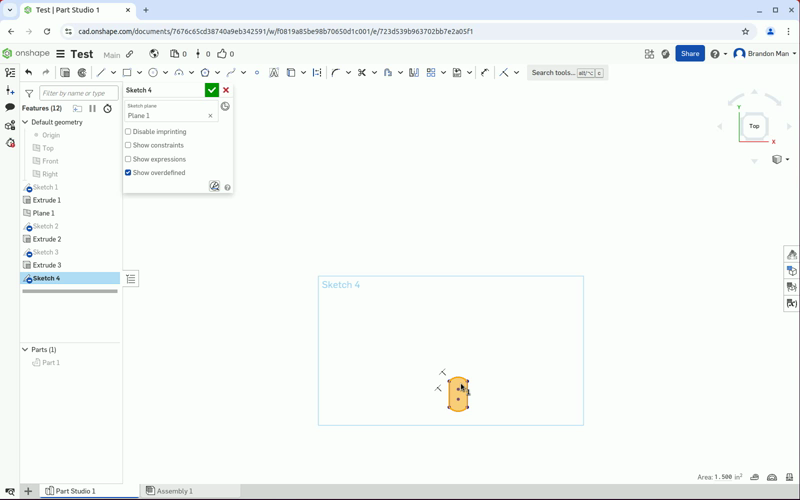
scroll(-6)
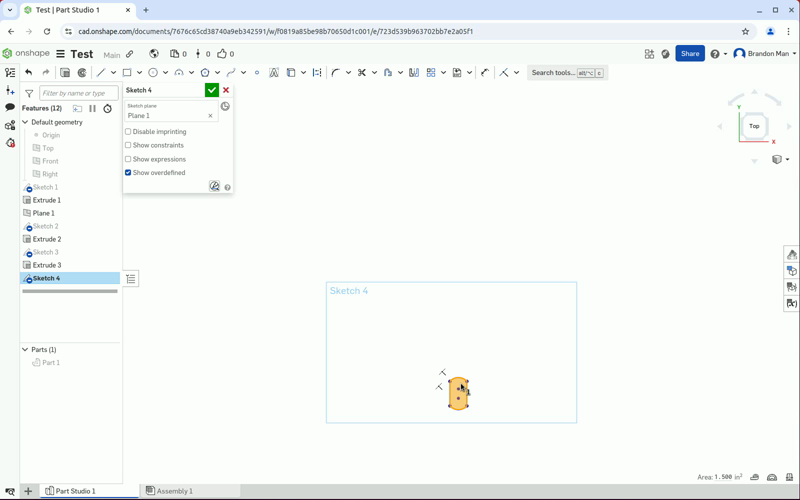
scroll(-6)
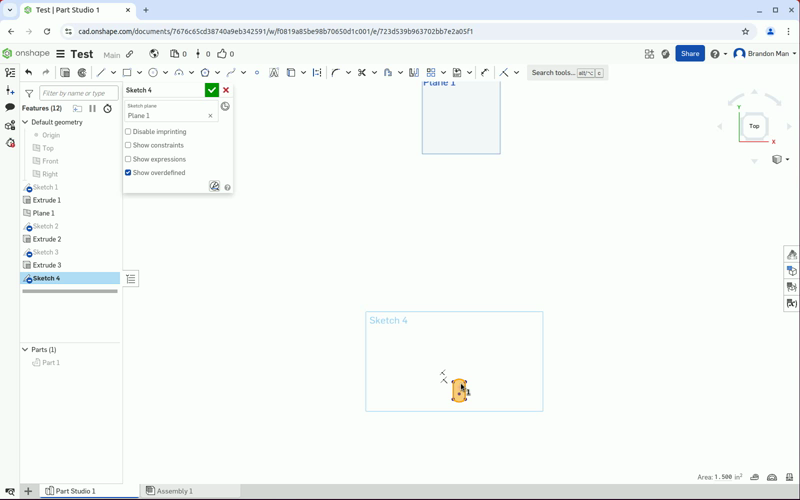
scroll(-6)
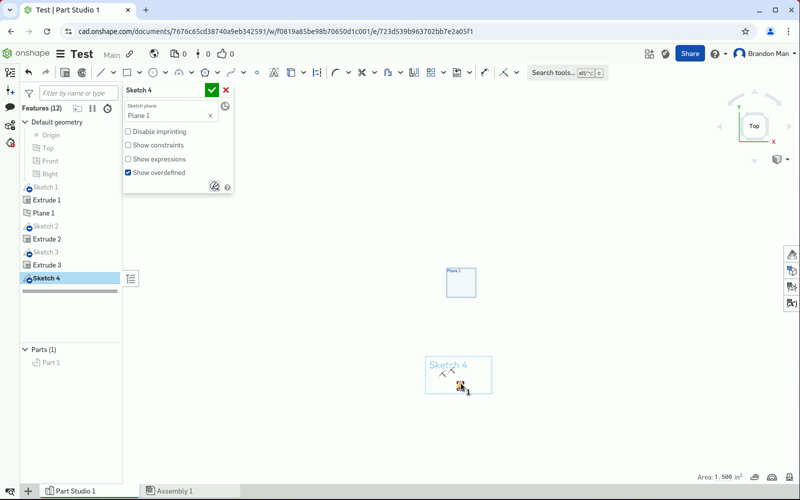
mouse_move(73, 352)
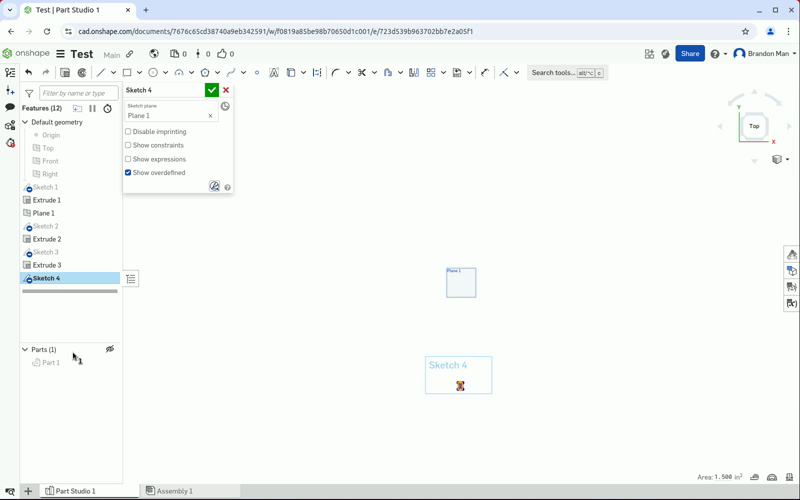
key(shift+y)
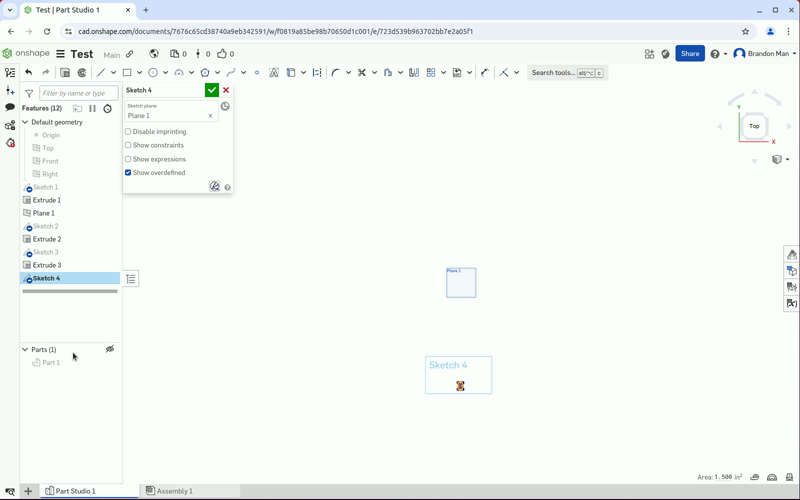
key(shift+e)
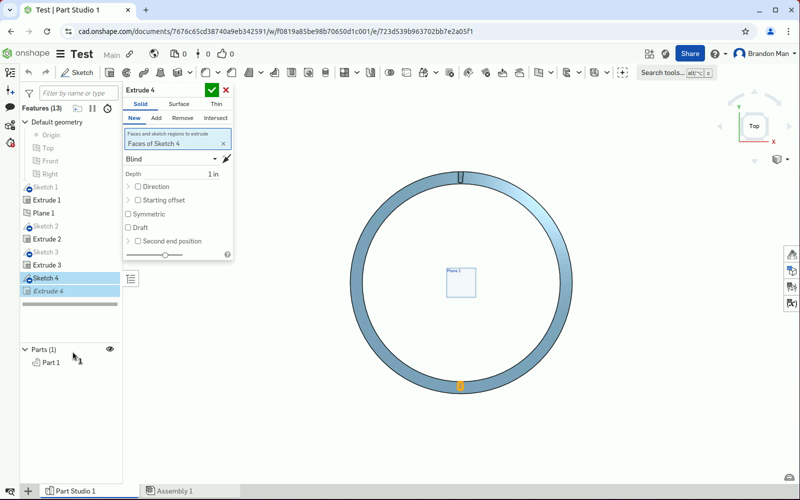
mouse_move(143, 106)
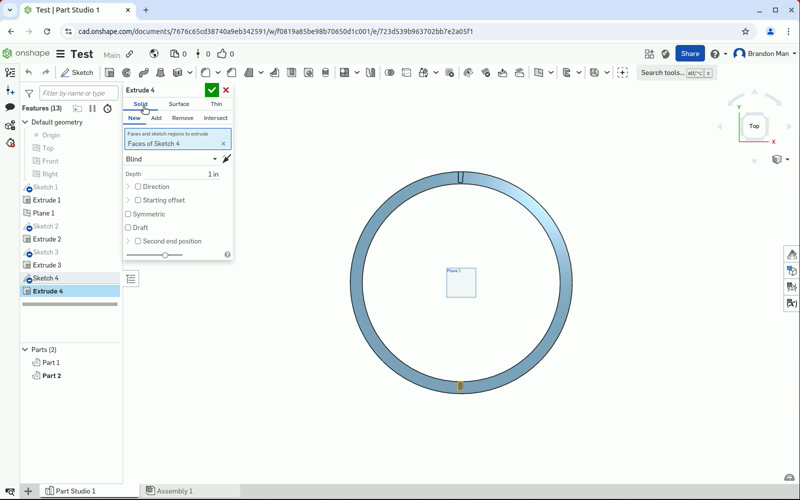
click(143, 106)
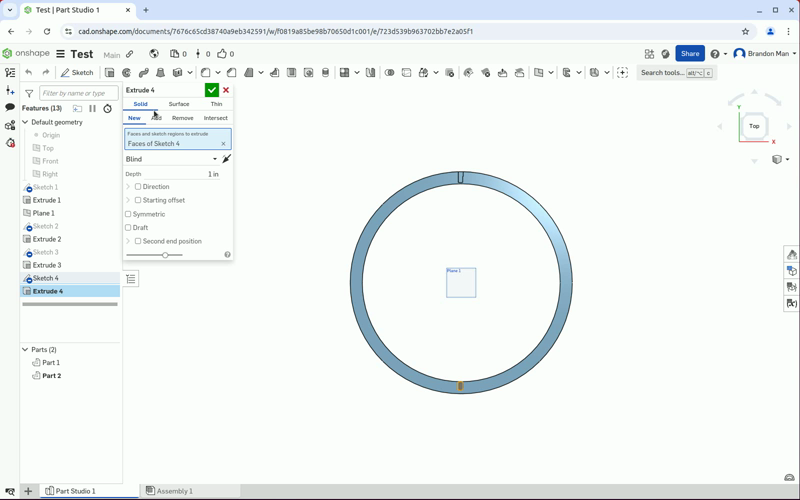
mouse_move(186, 120)
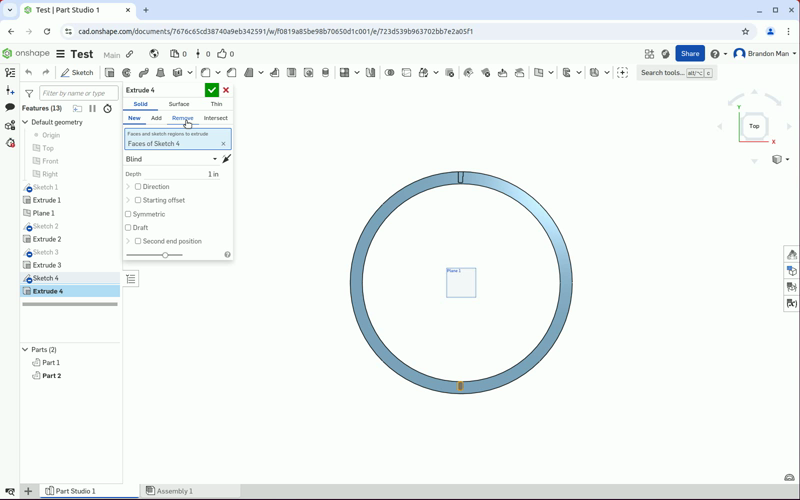
click(186, 120)
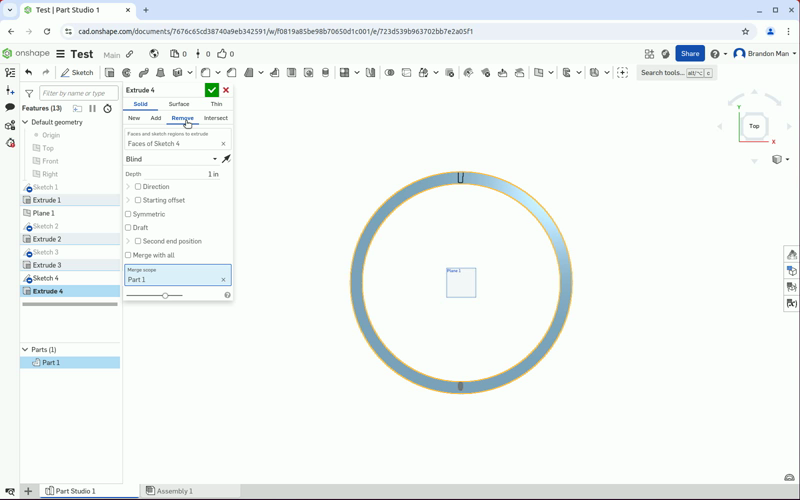
key(tab, 4)
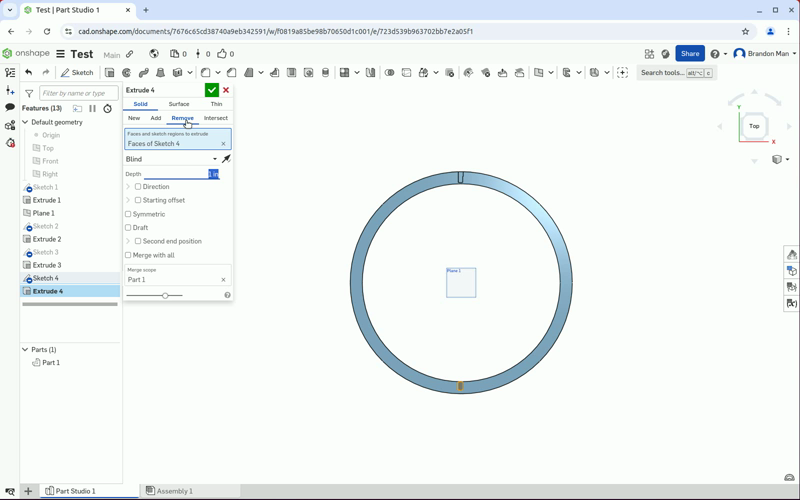
text(1.926)
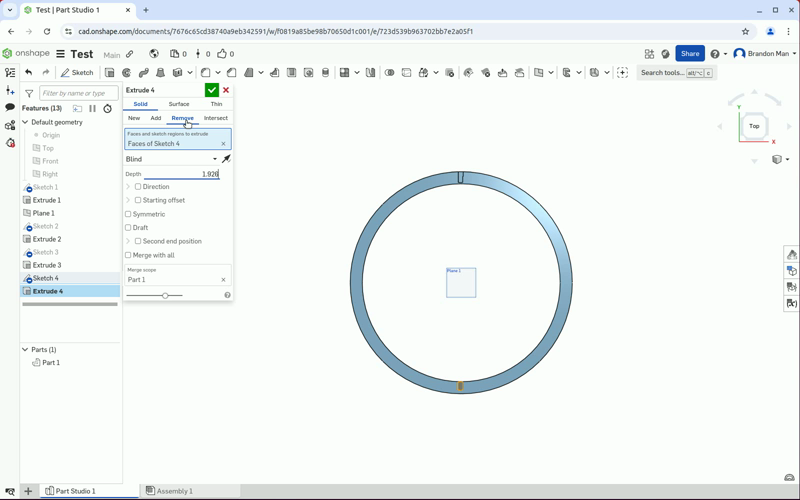
key(tab, 6)
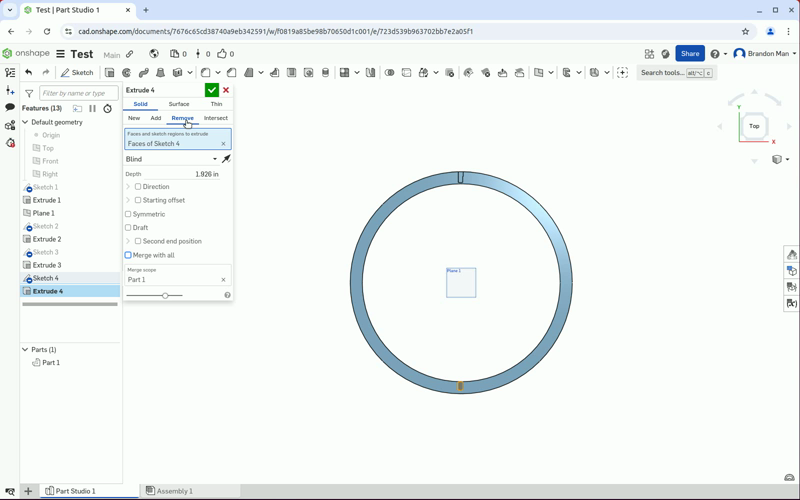
key(space)
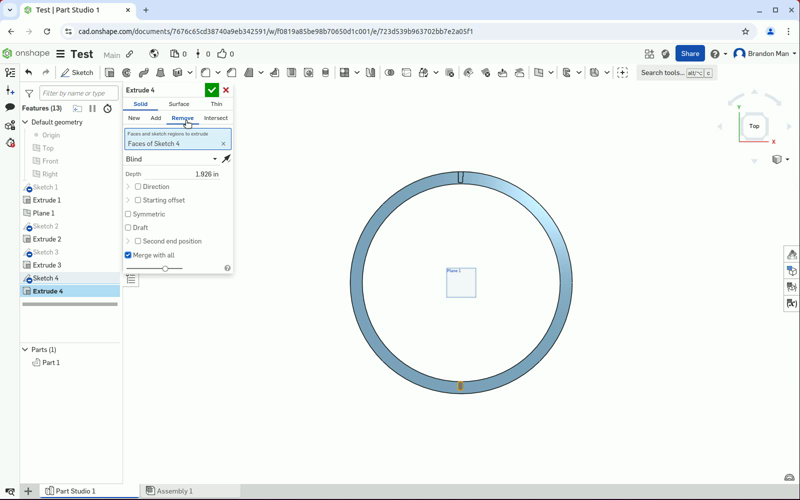
key(enter)
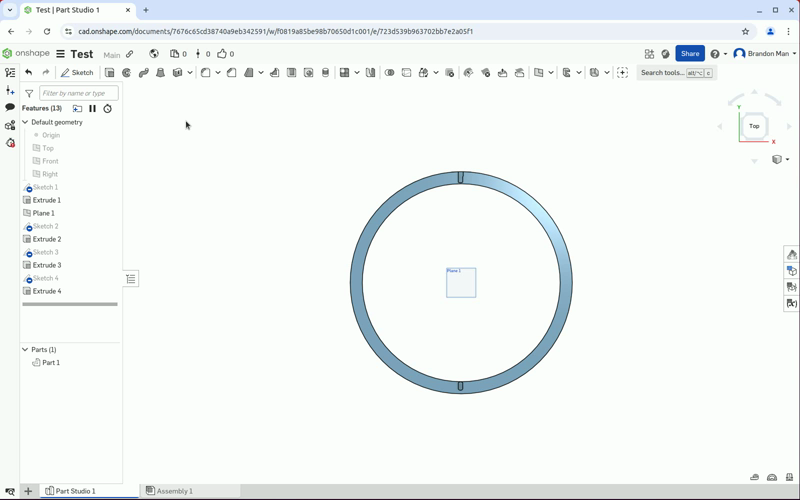
key(shift+h)
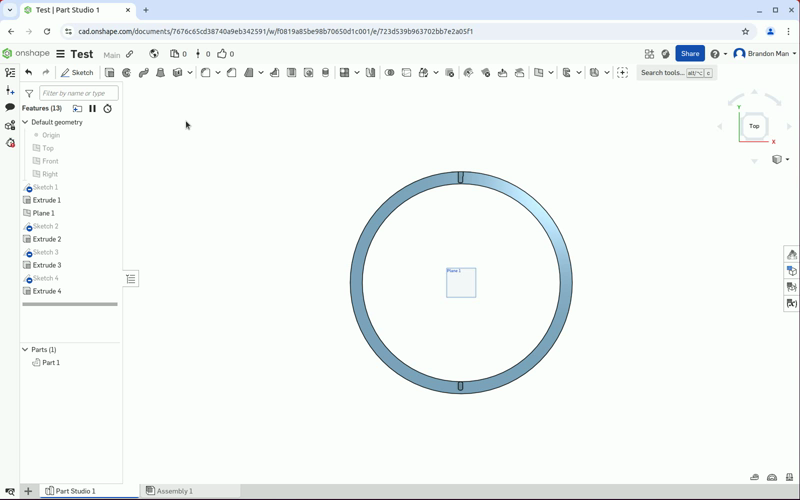
key(shift+h)
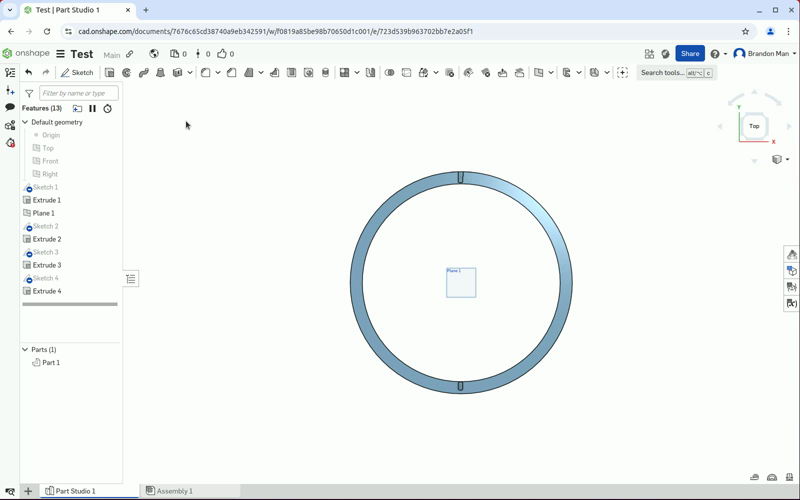
mouse_move(73, 189)
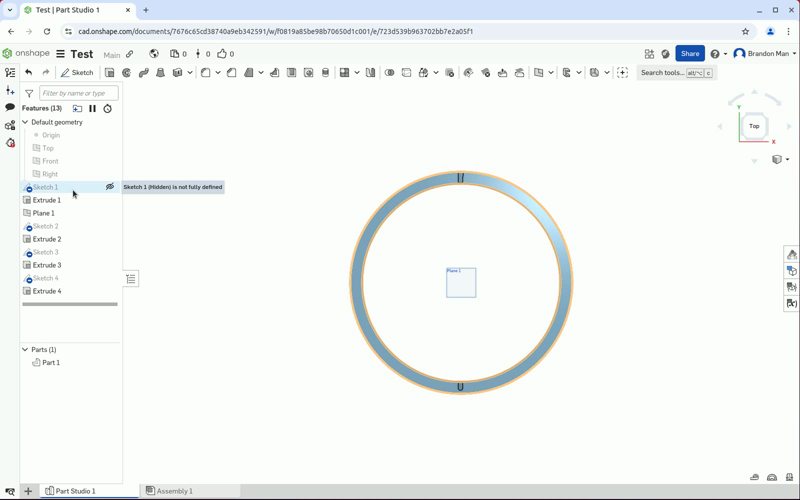
click(73, 189)
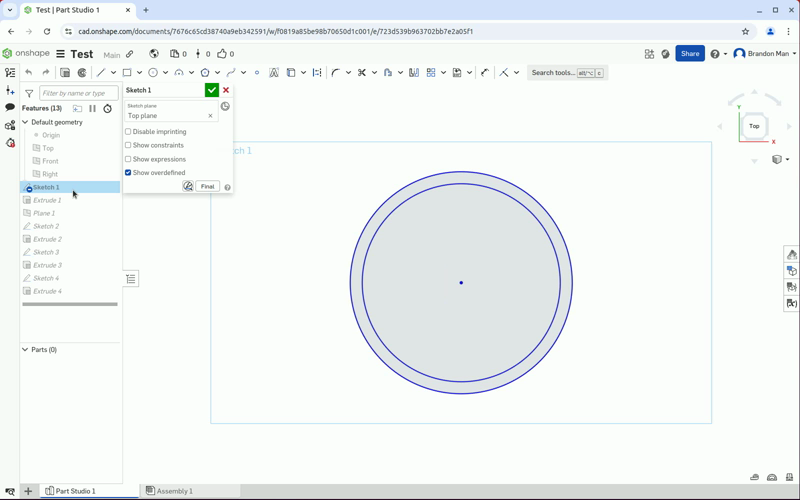
mouse_move(229, 92)
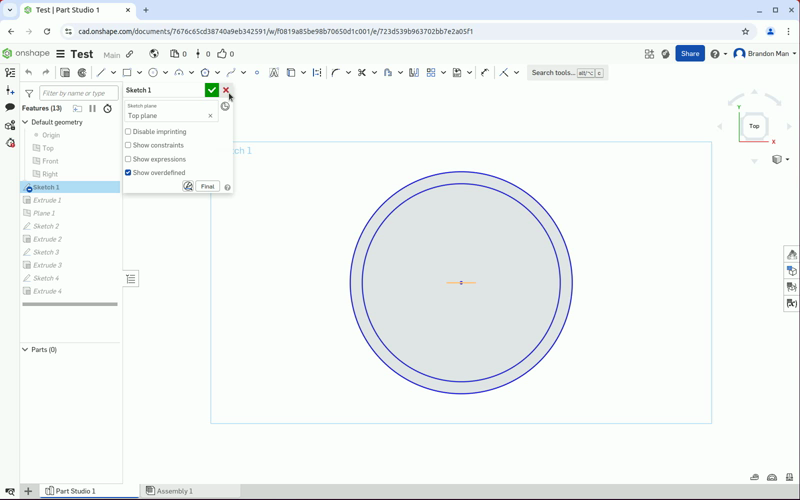
click(229, 92)
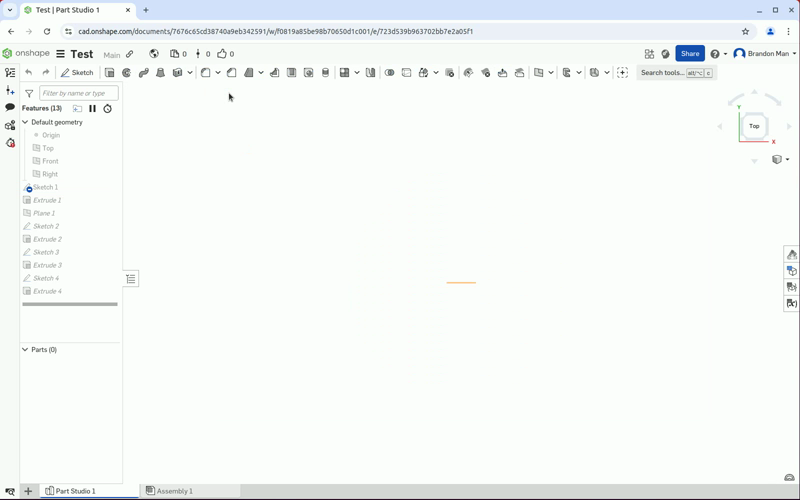
key(shift+s)
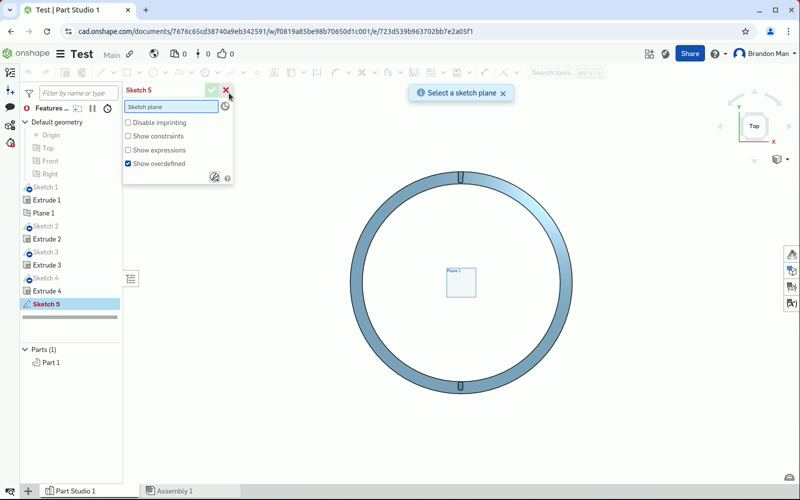
mouse_move(73, 215)
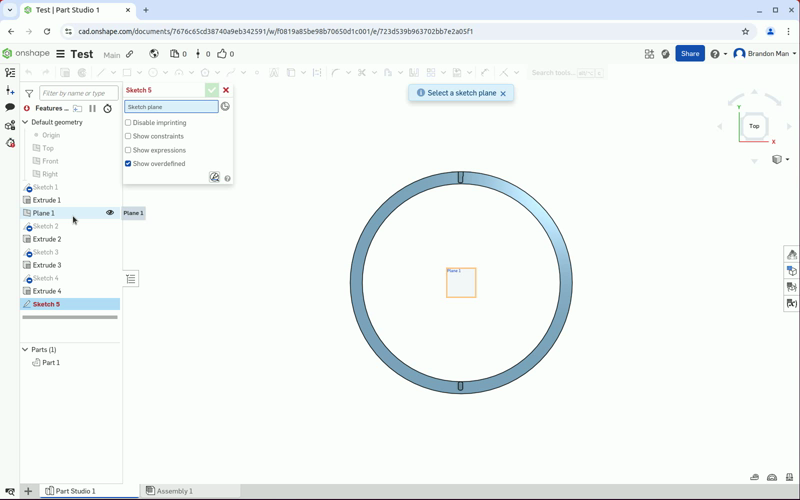
click(73, 215)
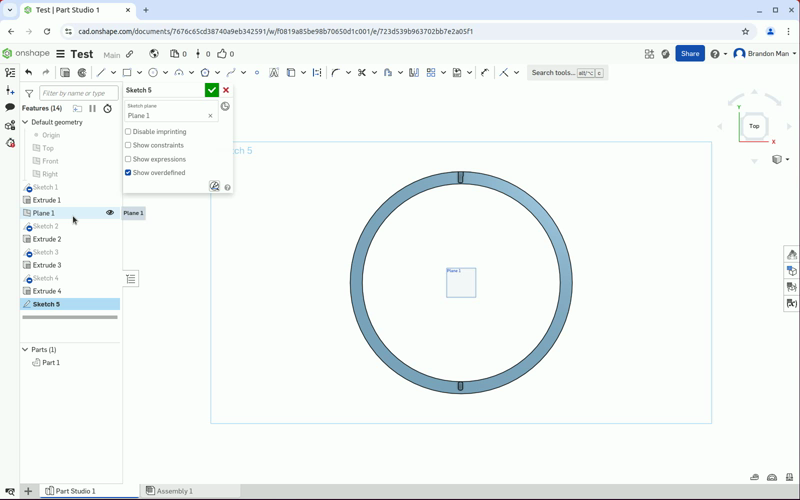
mouse_move(73, 352)
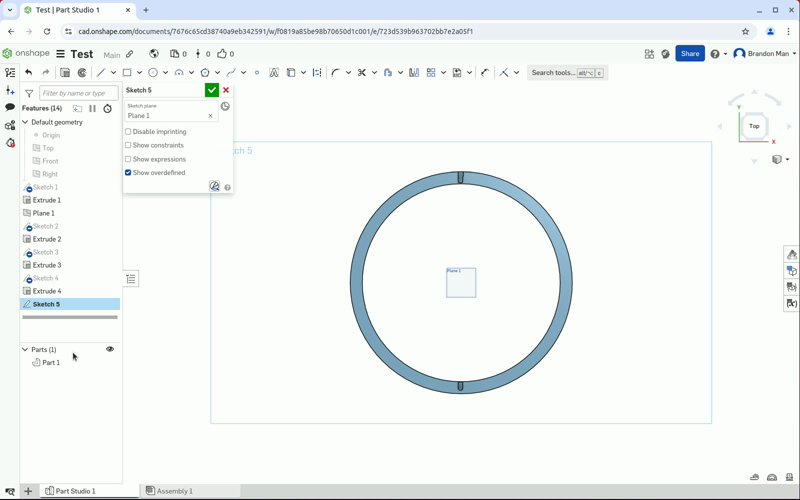
key(y)
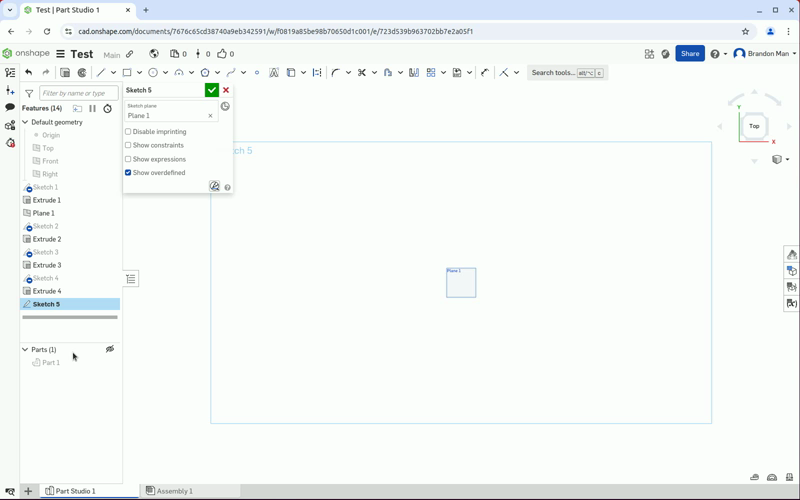
key(l)
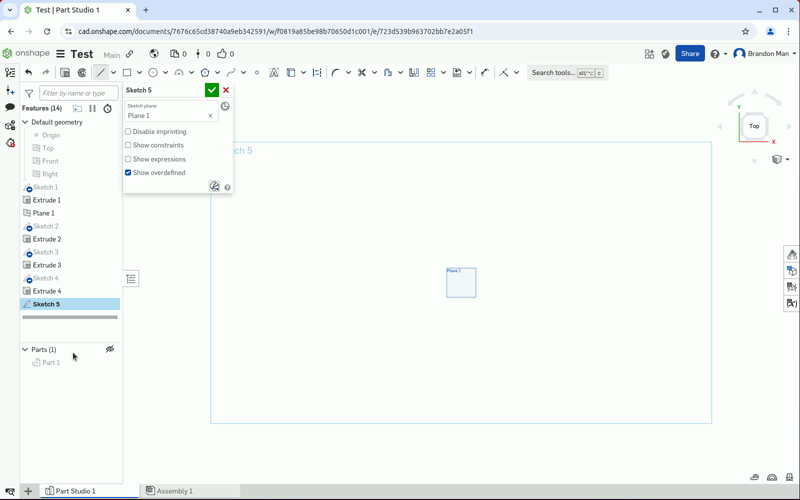
key_down(shift)
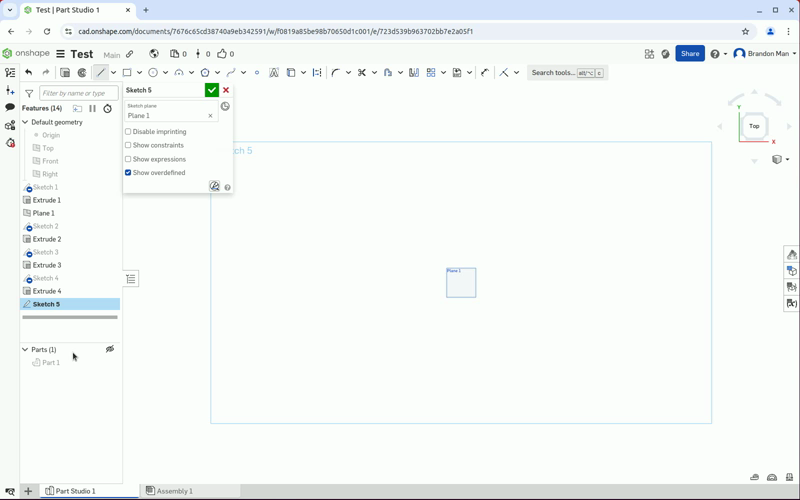
mouse_move(458, 394)
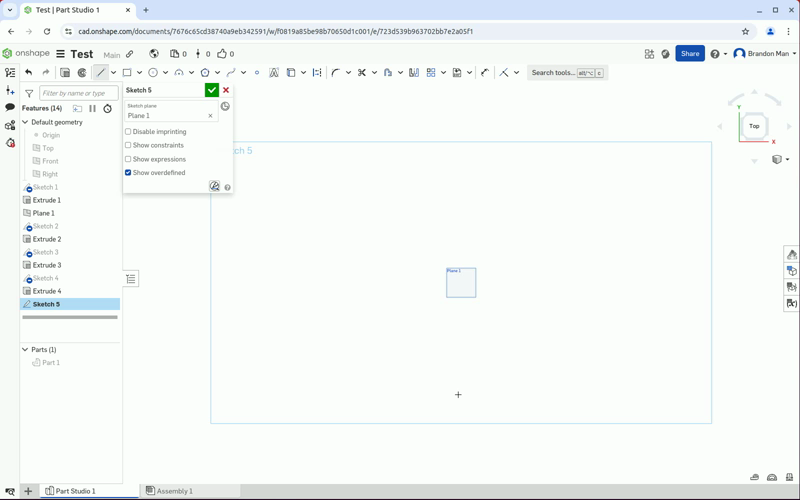
click(458, 394)
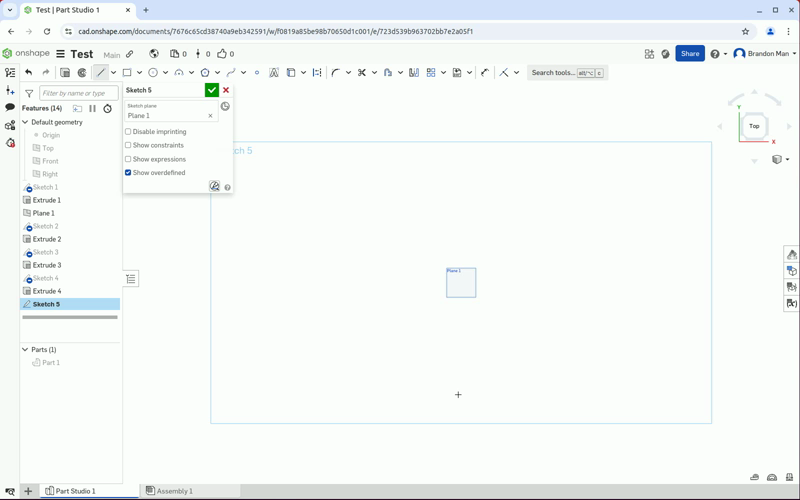
key_up(shift)
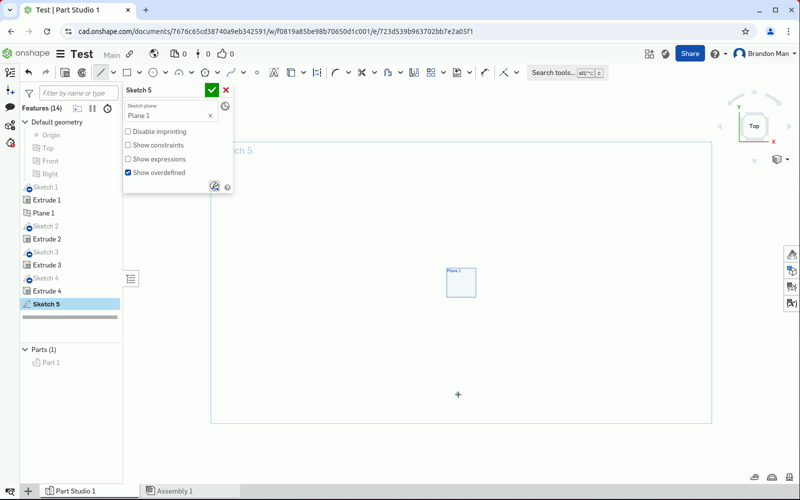
key_down(shift)
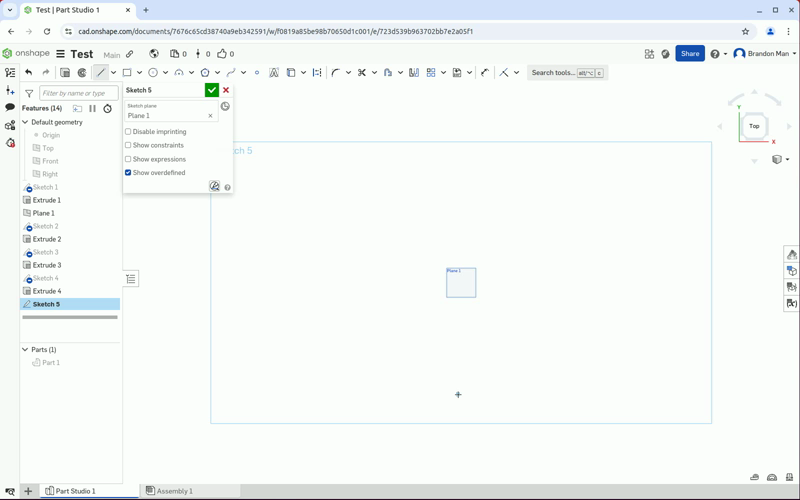
mouse_move(488, 394)
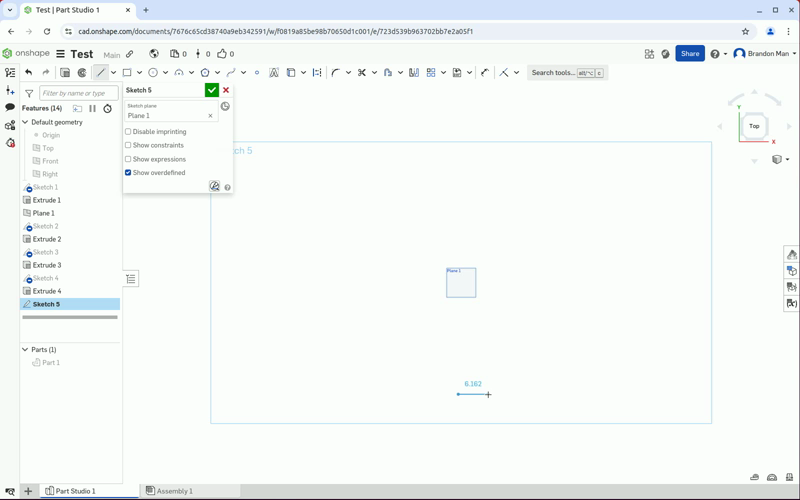
mouse_move(463, 394)
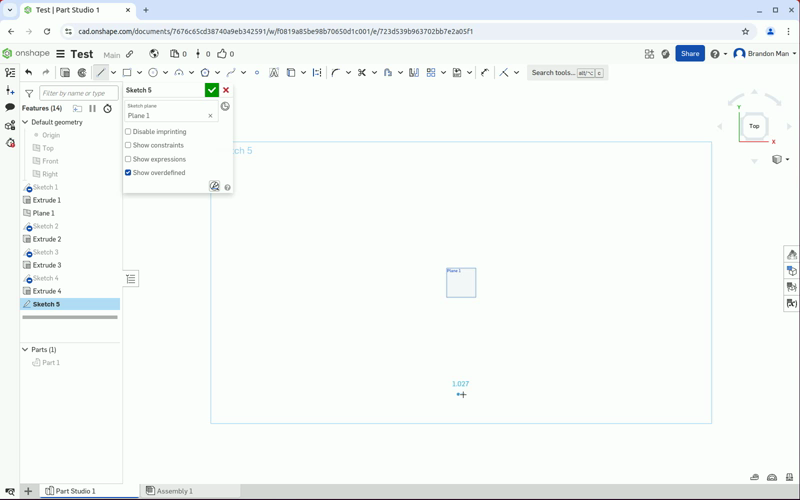
scroll(6)
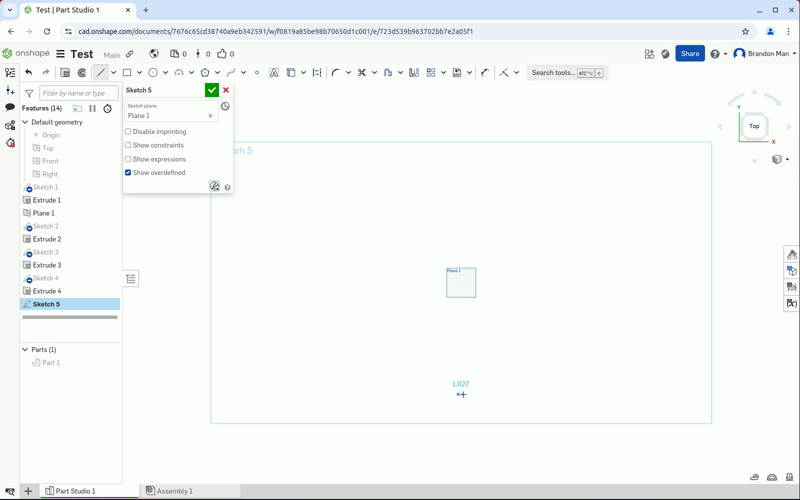
scroll(6)
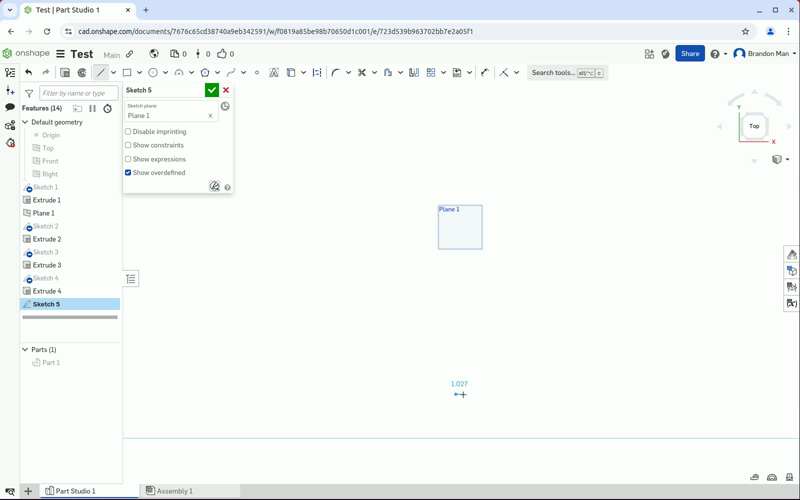
scroll(6)
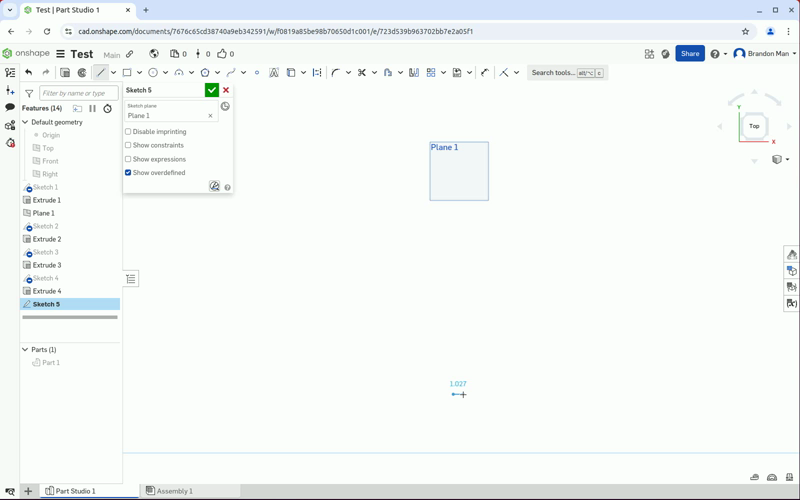
scroll(6)
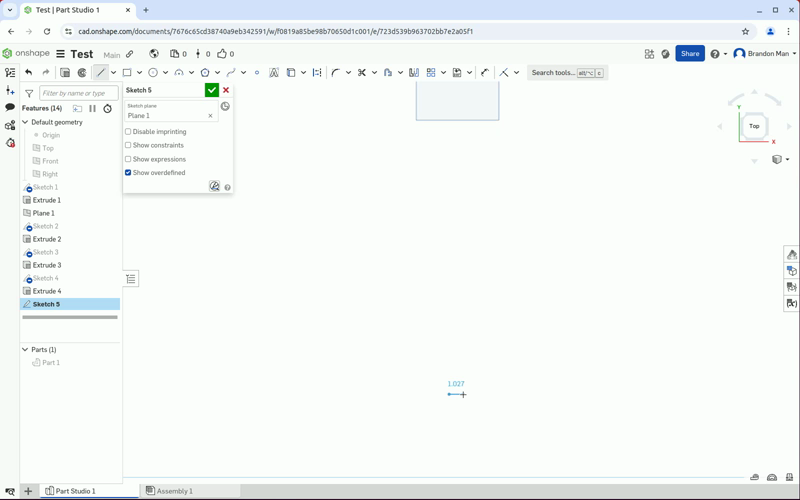
scroll(6)
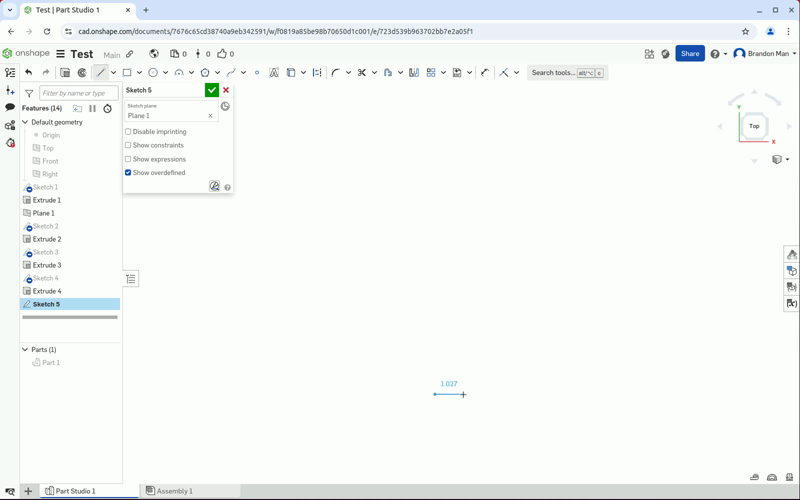
scroll(6)
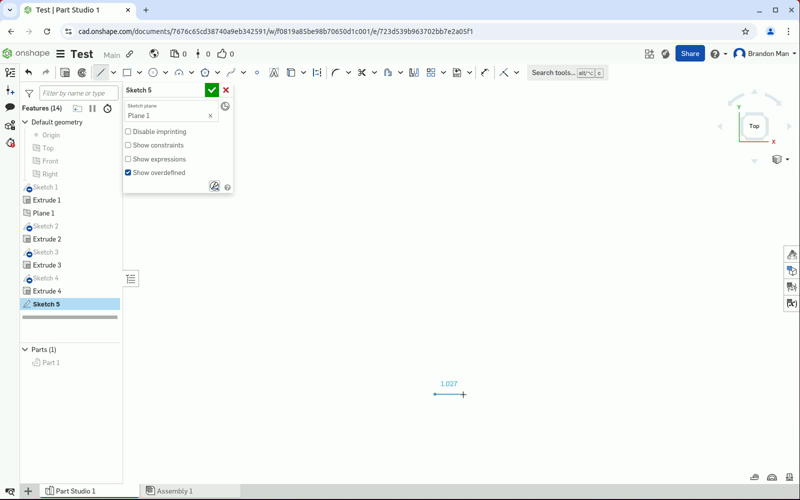
scroll(6)
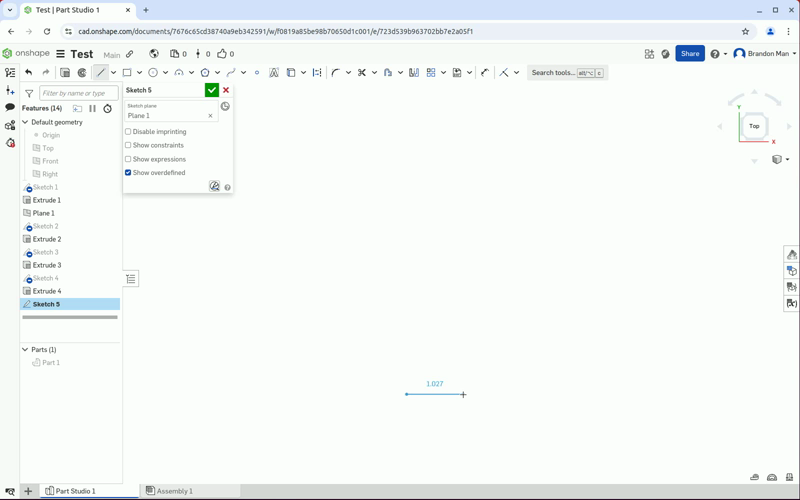
click(463, 394)
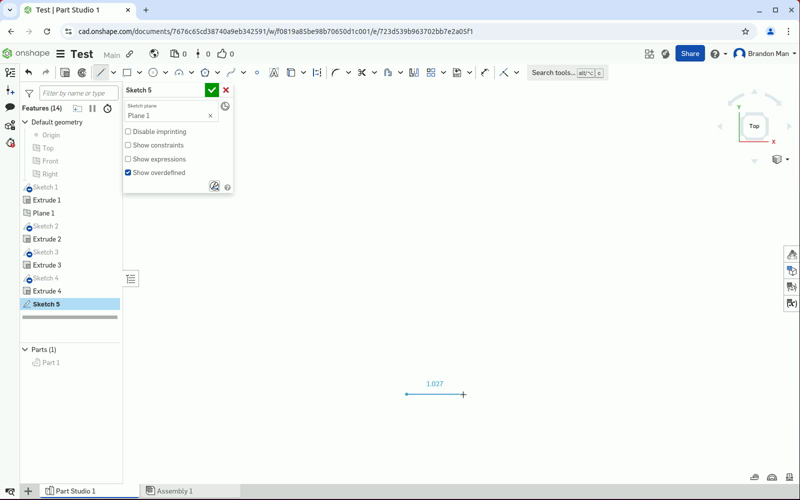
scroll(-6)
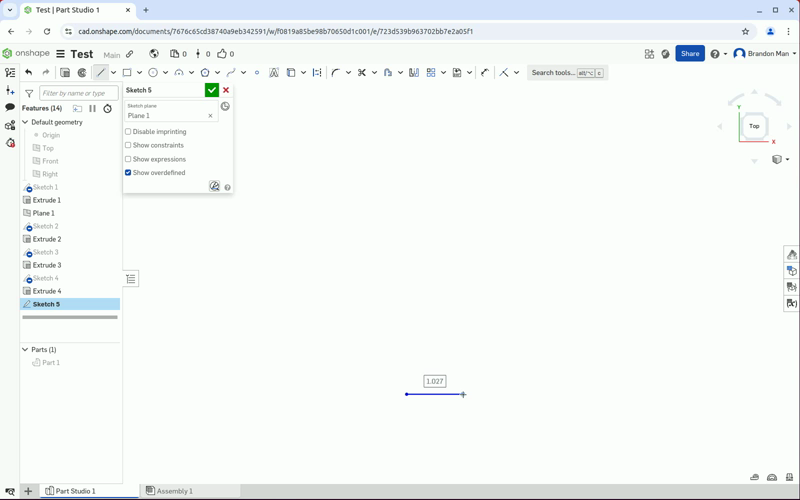
scroll(-6)
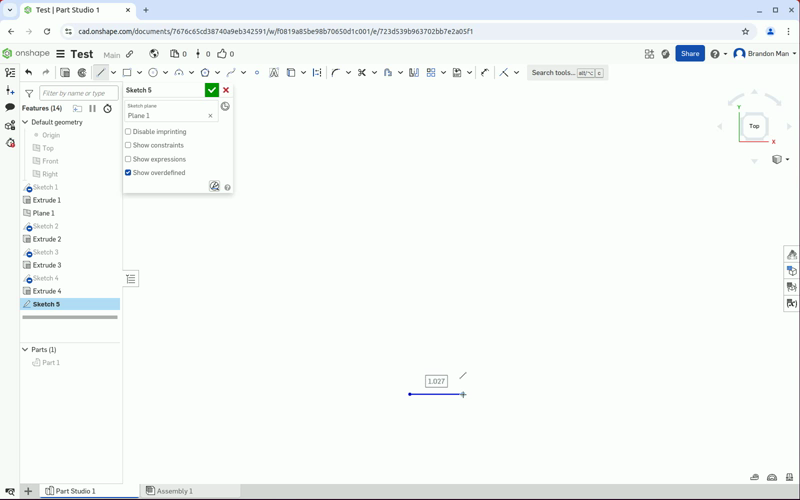
scroll(-6)
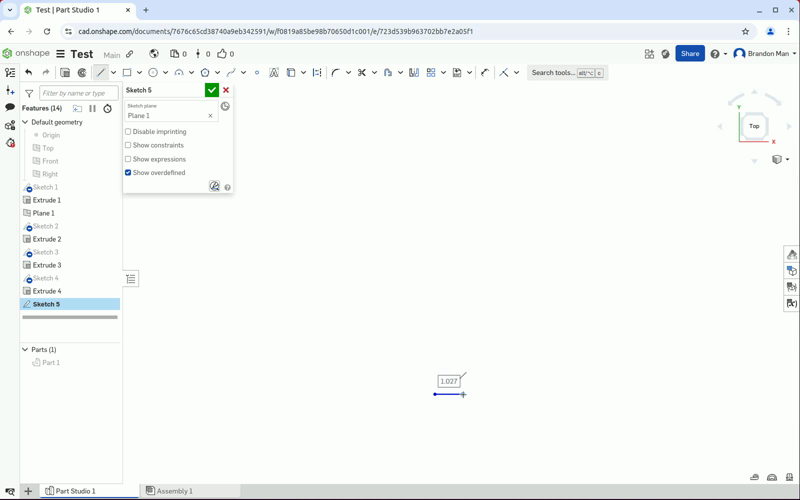
scroll(-6)
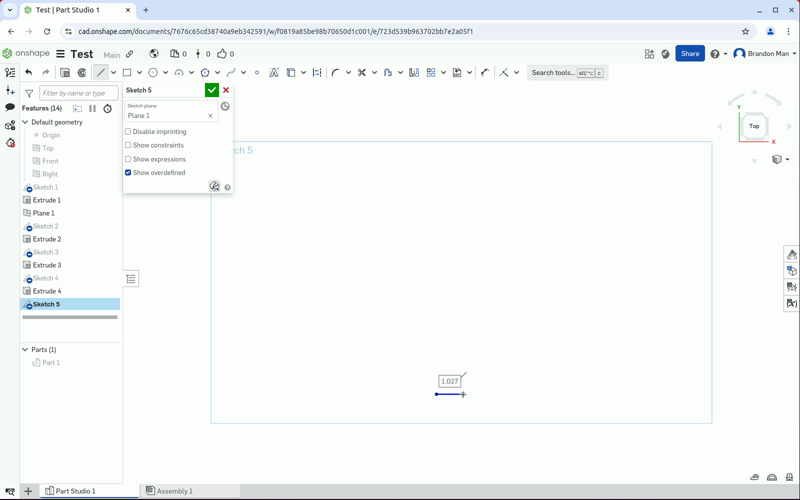
scroll(-6)
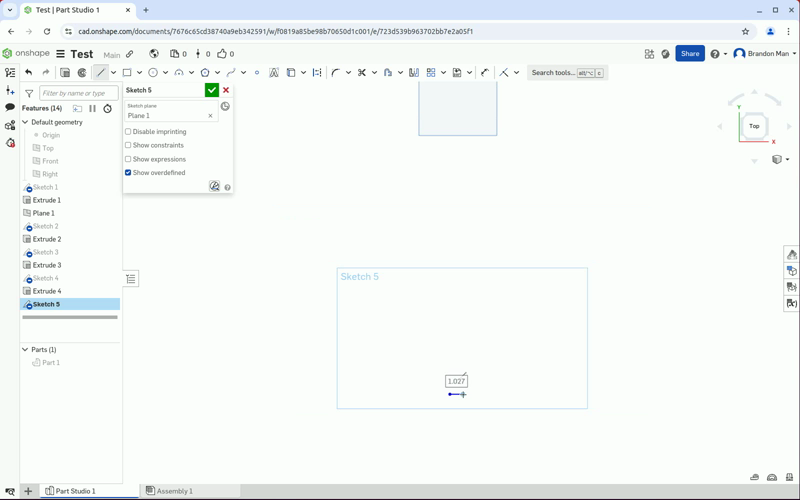
scroll(-6)
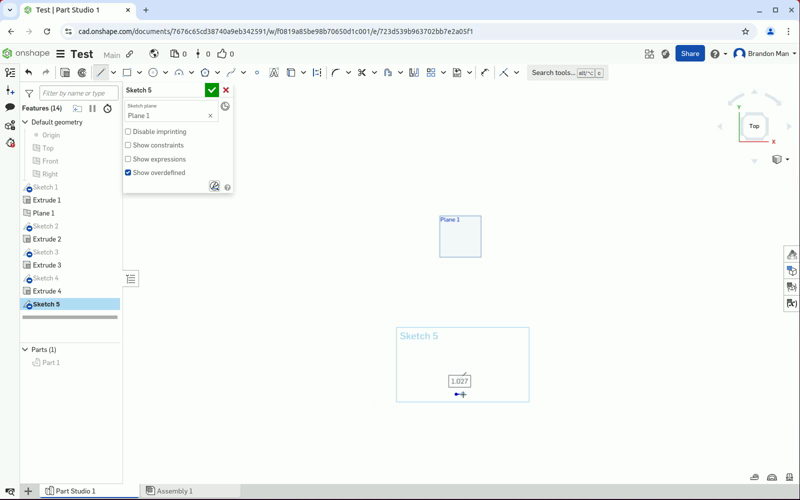
scroll(-6)
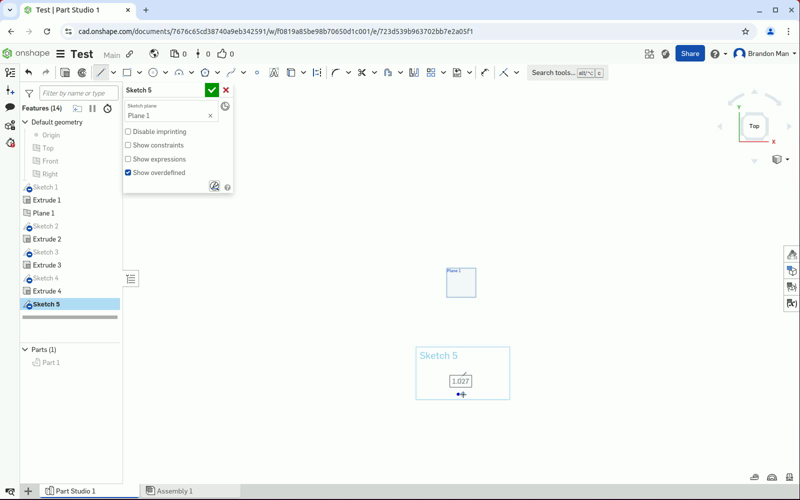
key_up(shift)
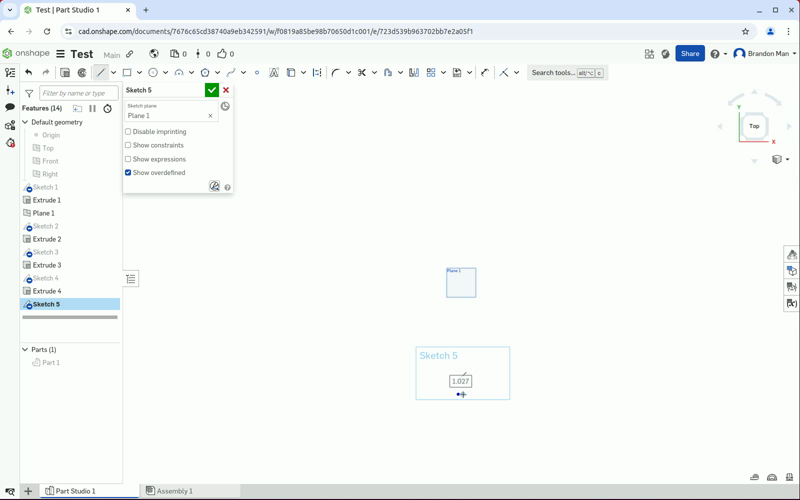
key_down(shift)
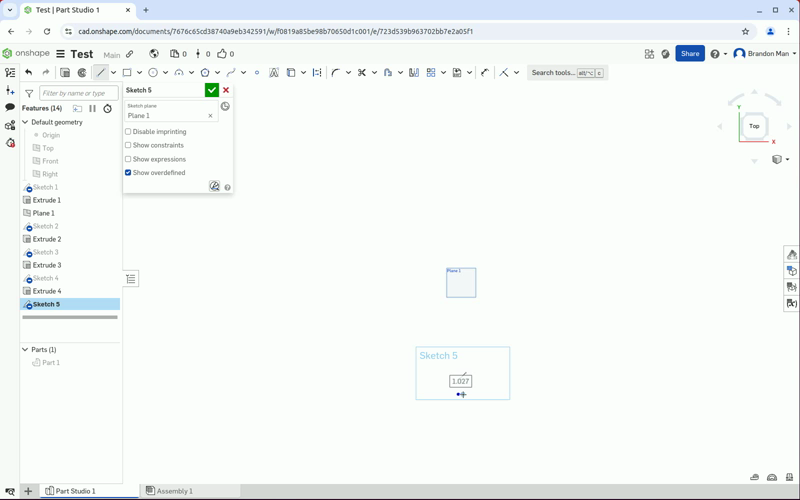
mouse_move(493, 394)
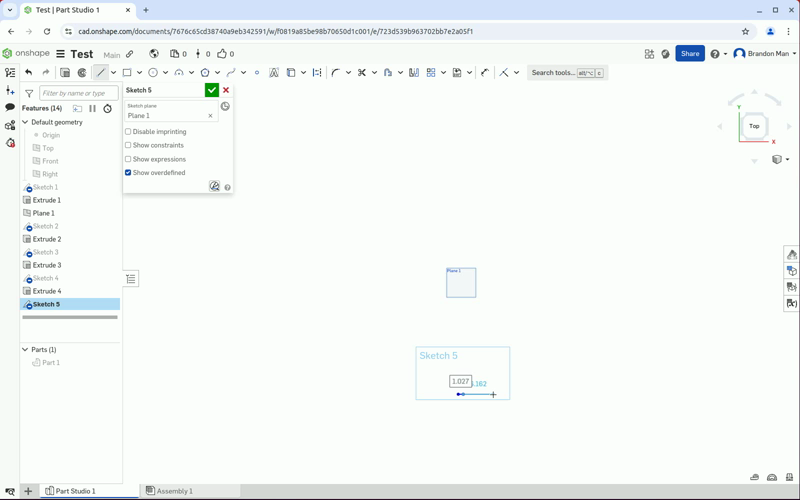
mouse_move(463, 388)
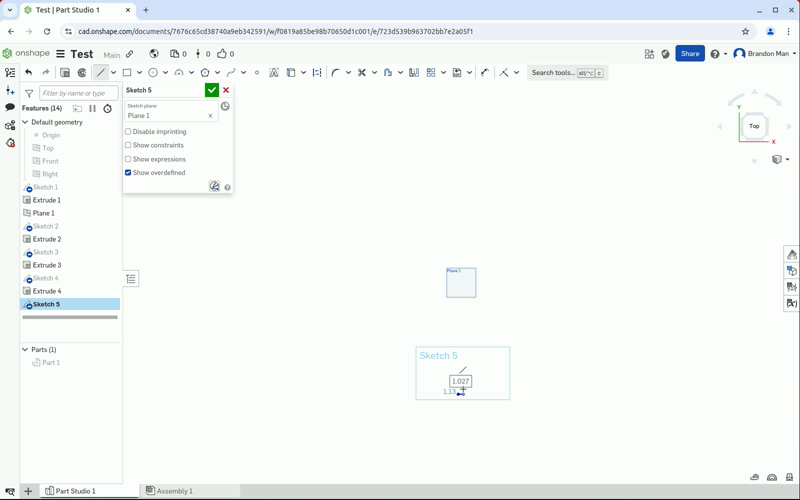
scroll(6)
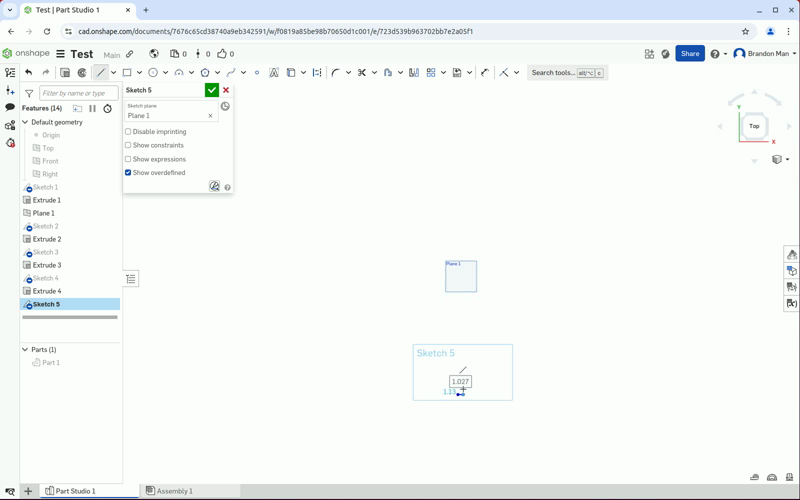
scroll(6)
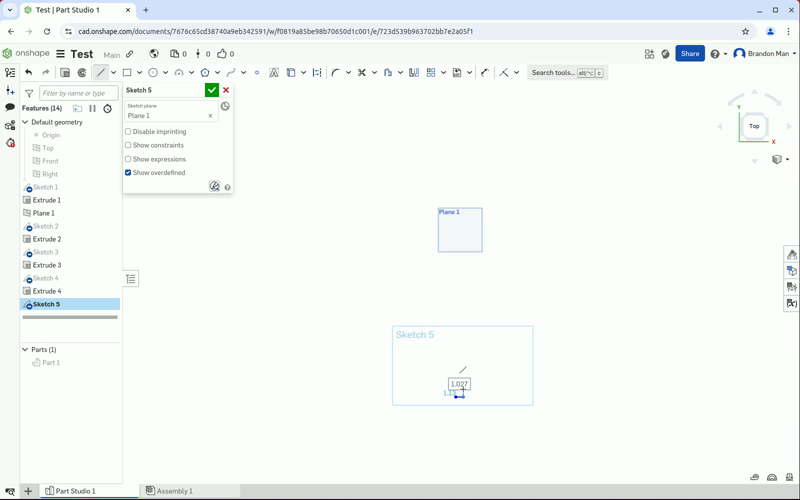
scroll(6)
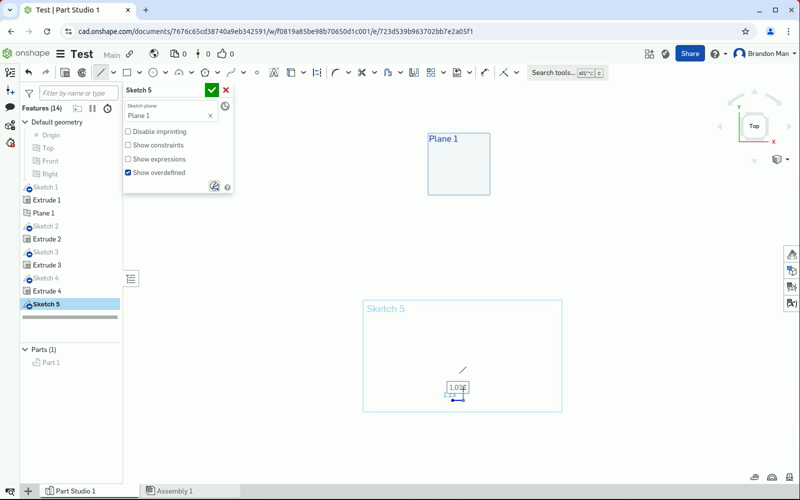
scroll(6)
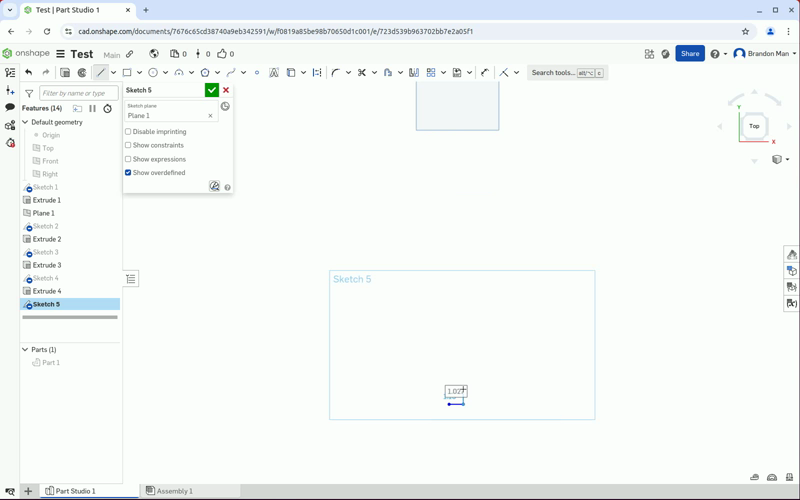
scroll(6)
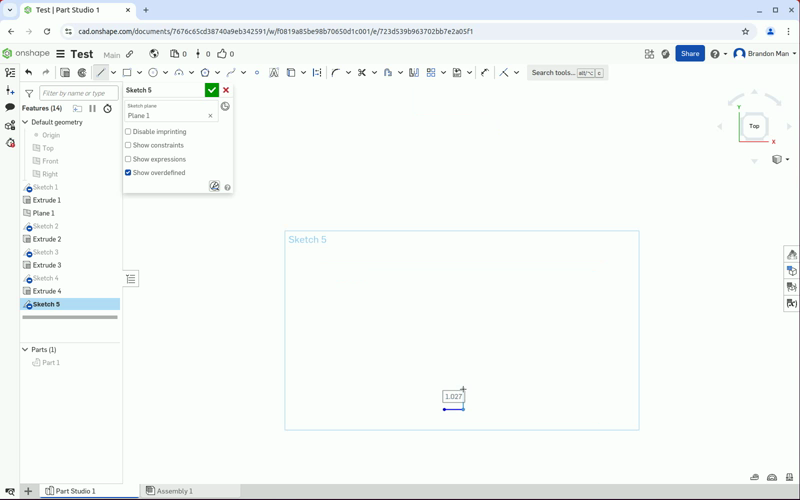
scroll(6)
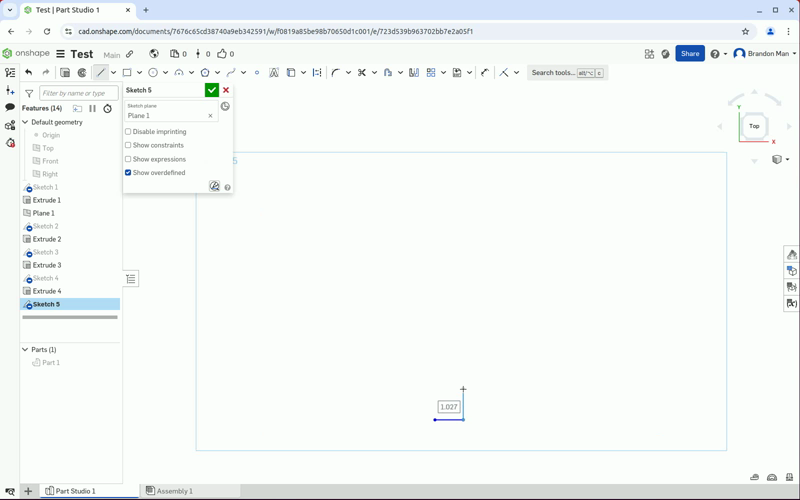
scroll(6)
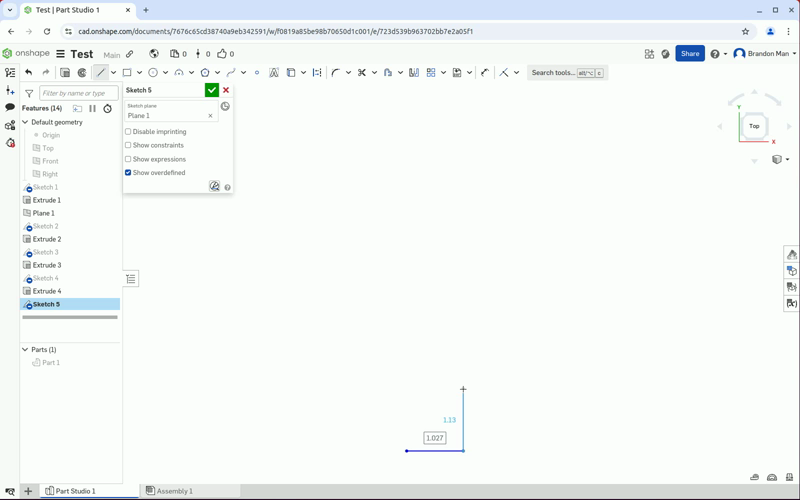
click(463, 388)
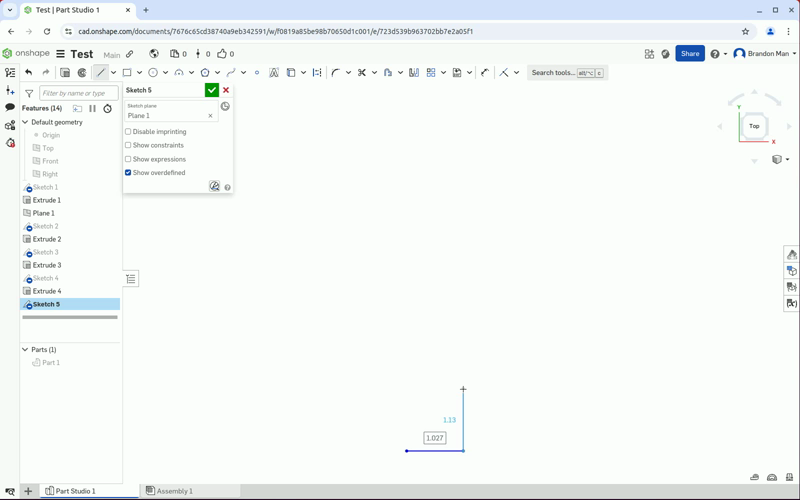
scroll(-6)
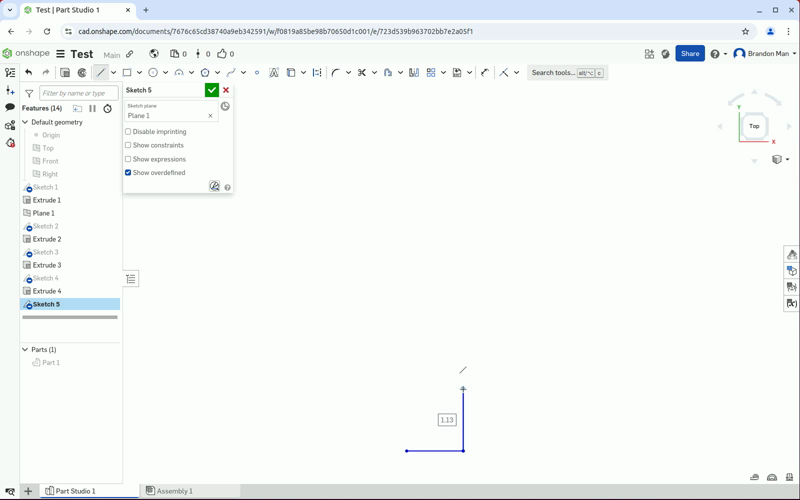
scroll(-6)
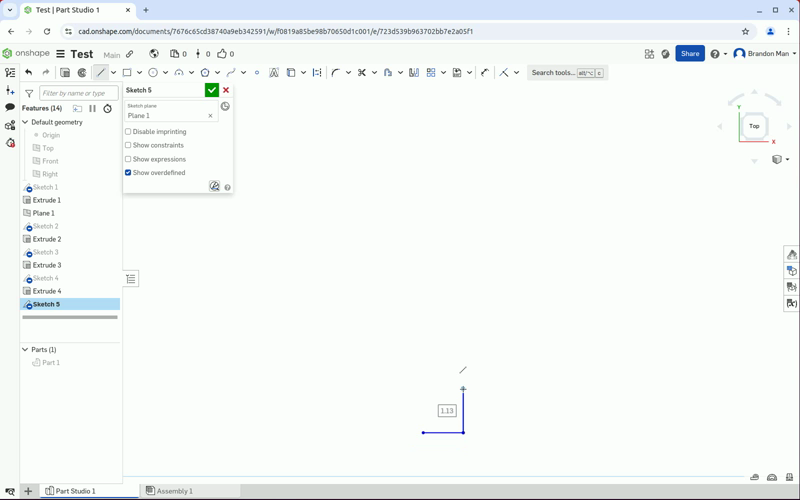
scroll(-6)
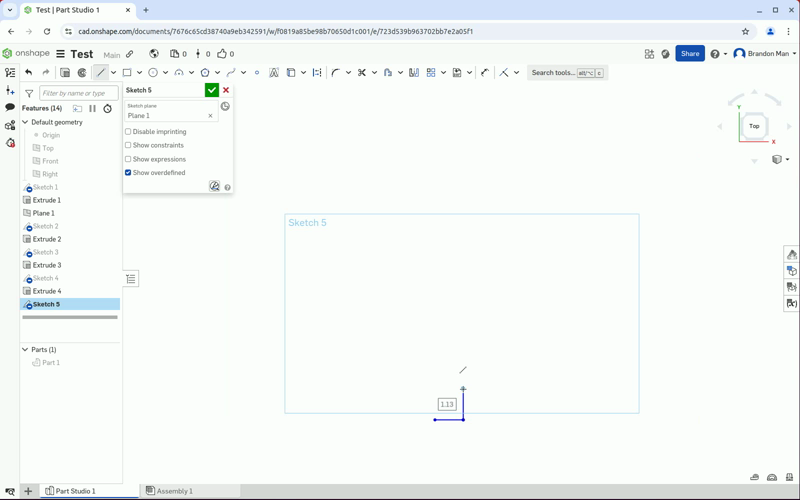
scroll(-6)
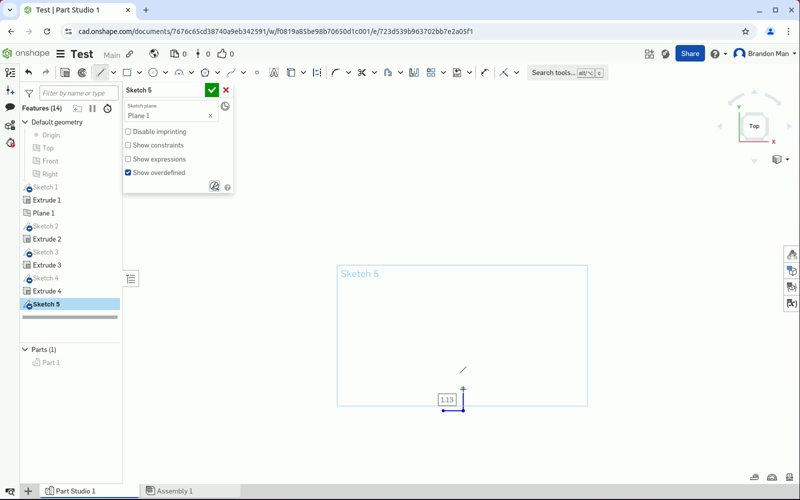
scroll(-6)
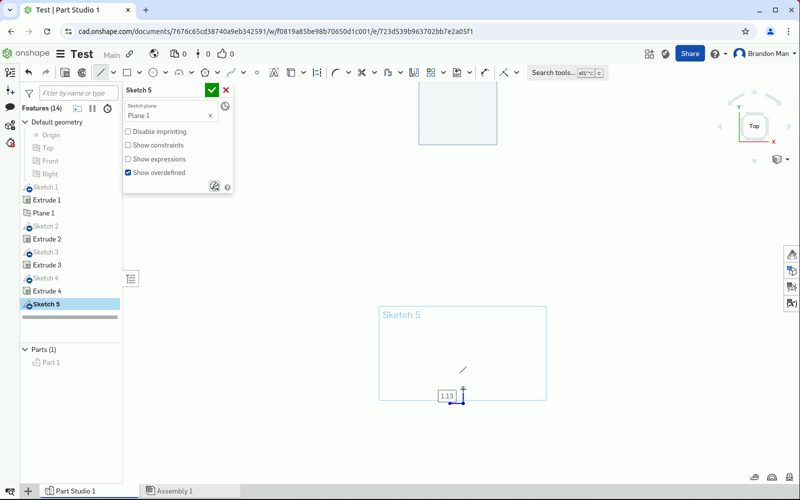
scroll(-6)
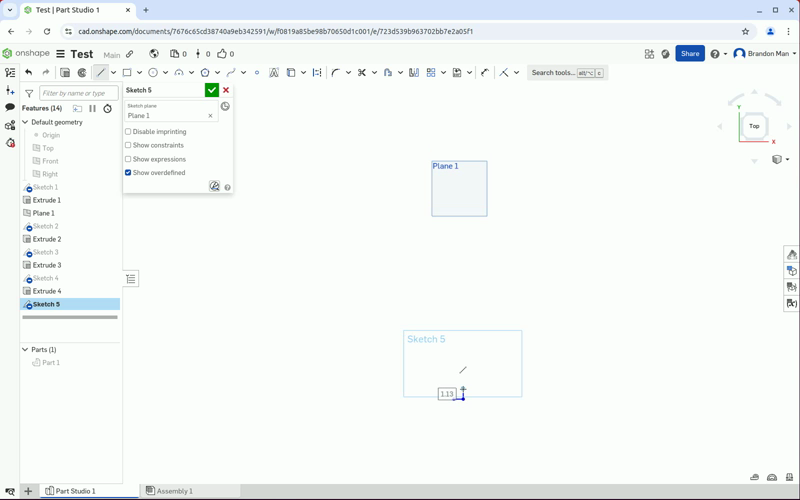
scroll(-6)
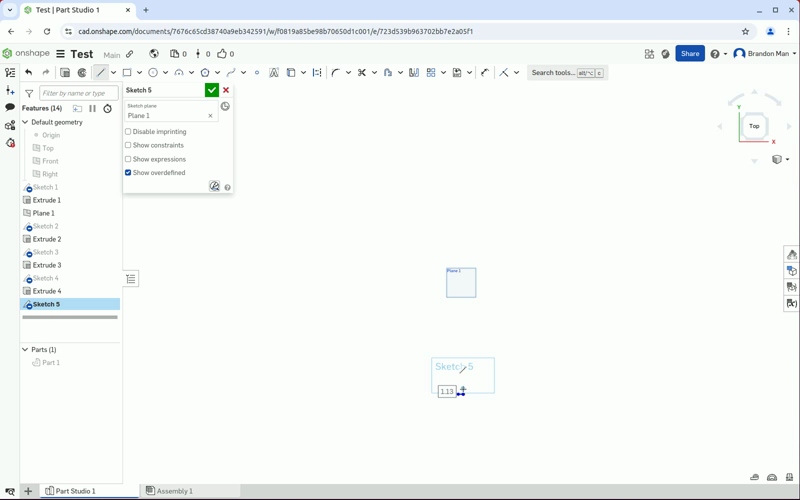
key_up(shift)
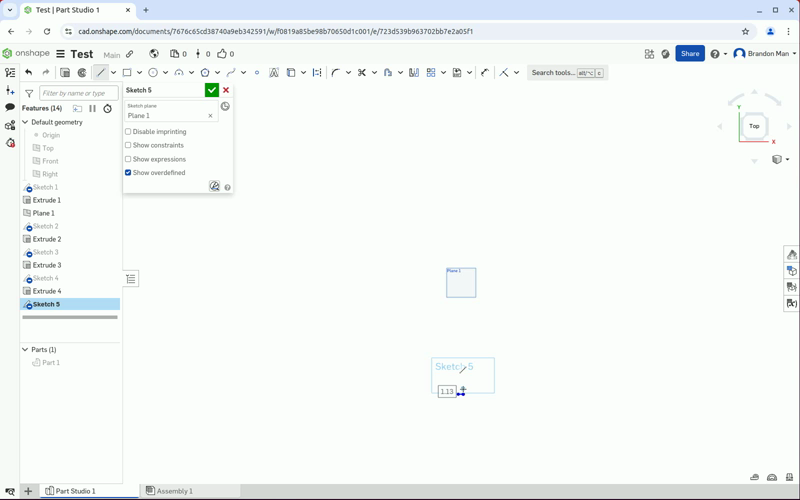
key(esc)
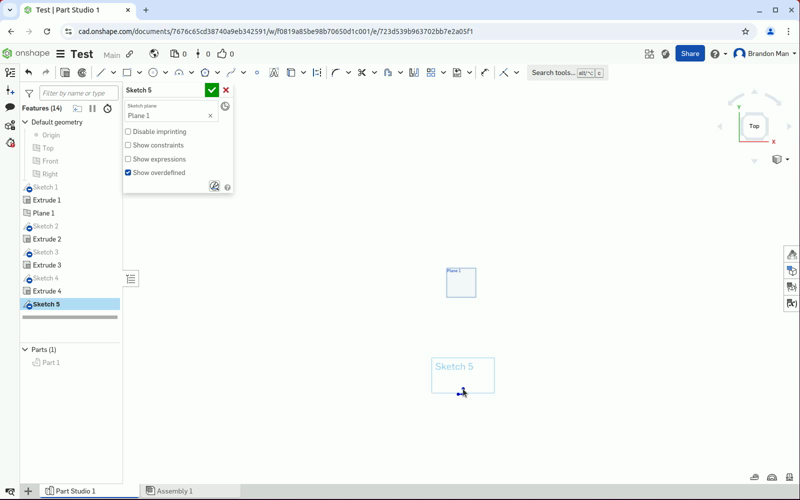
key(a)
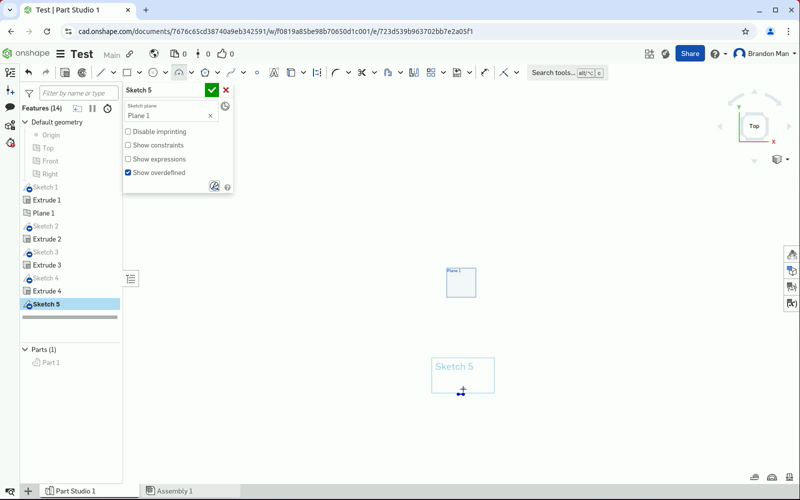
mouse_move(463, 388)
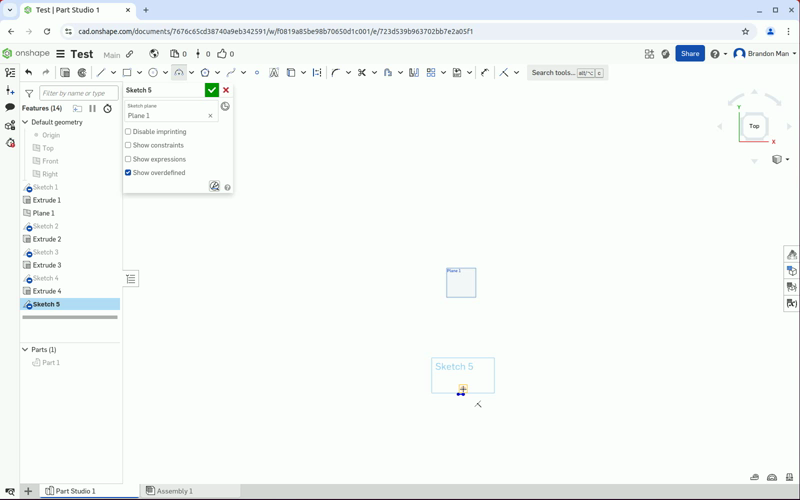
click(463, 388)
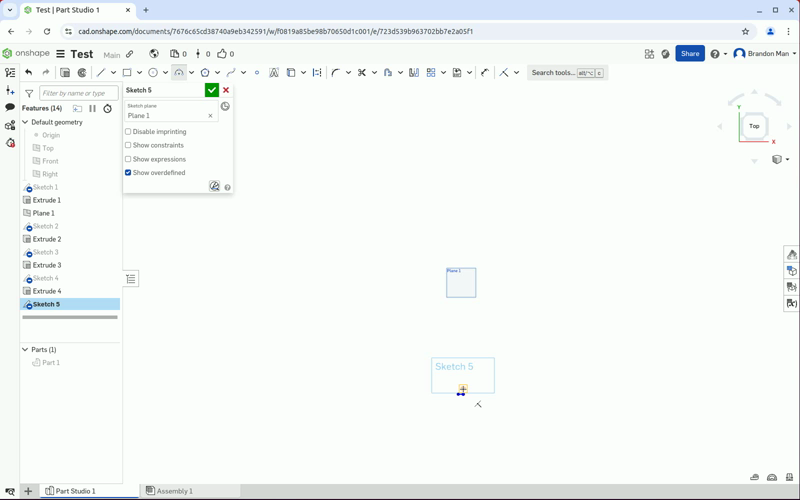
key_down(shift)
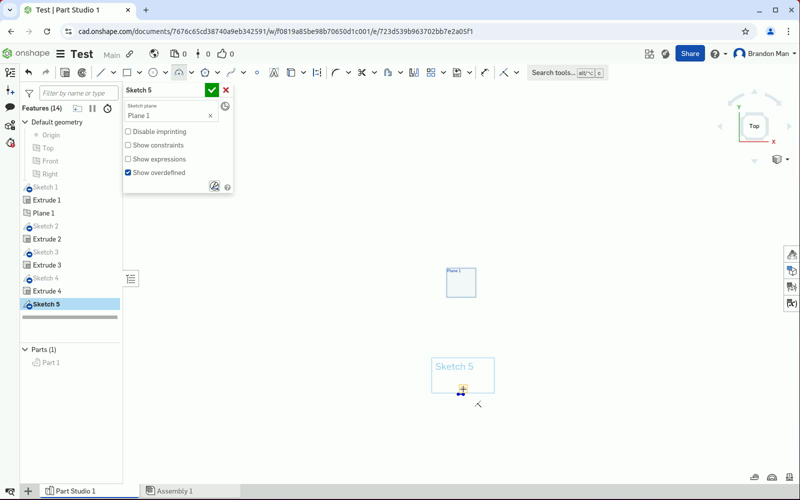
mouse_move(458, 388)
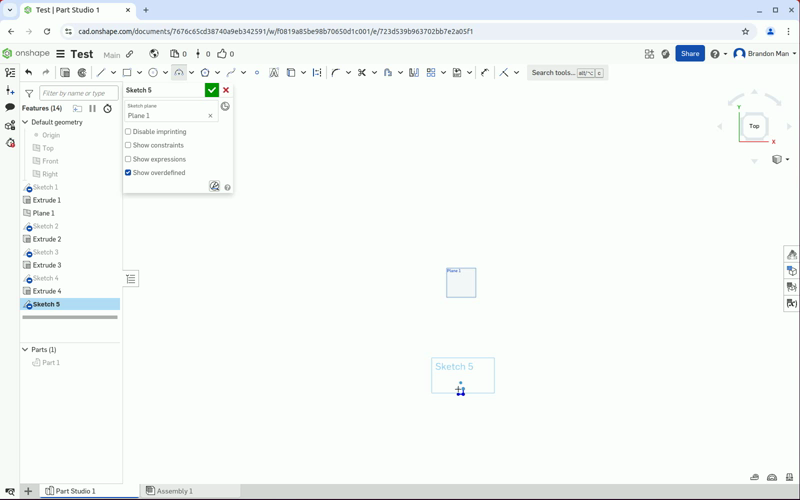
scroll(6)
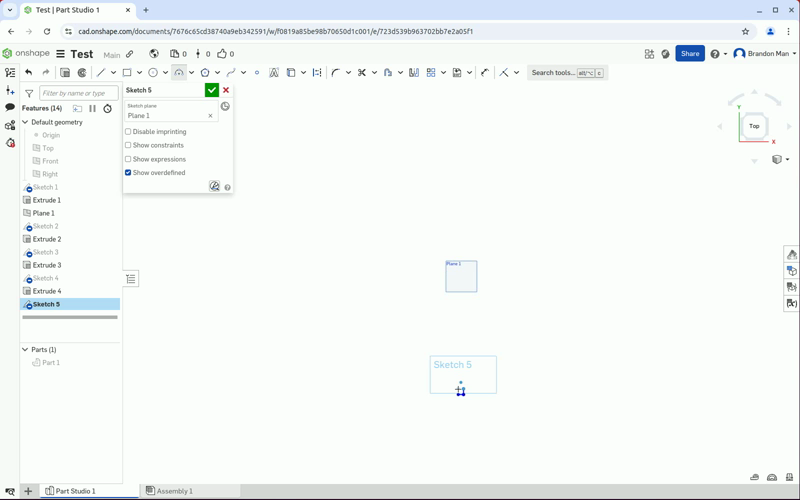
scroll(6)
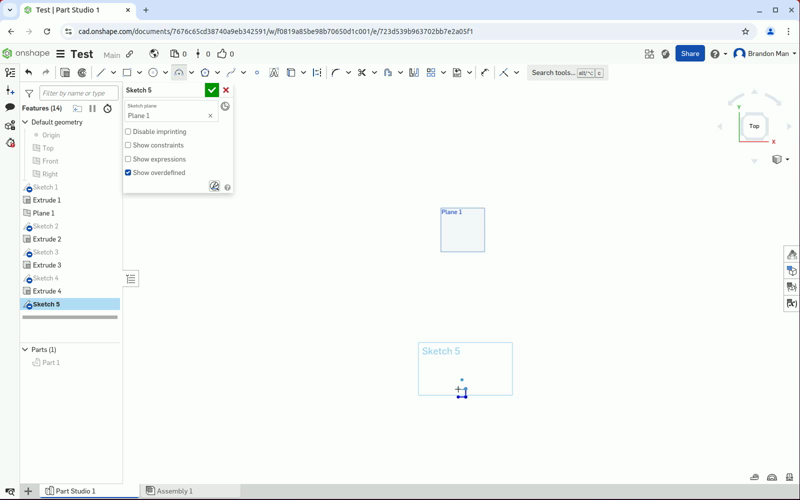
scroll(6)
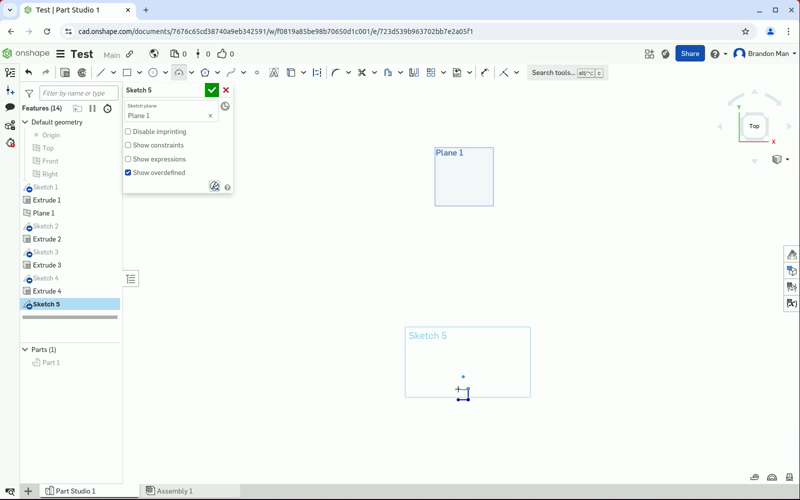
scroll(6)
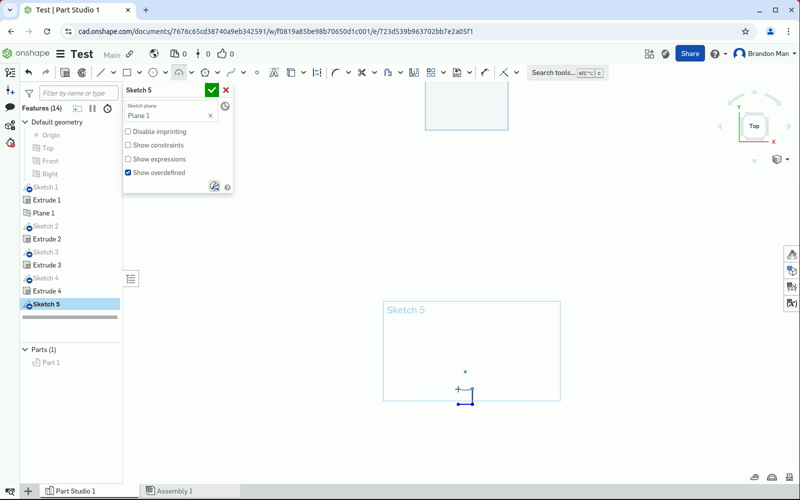
scroll(6)
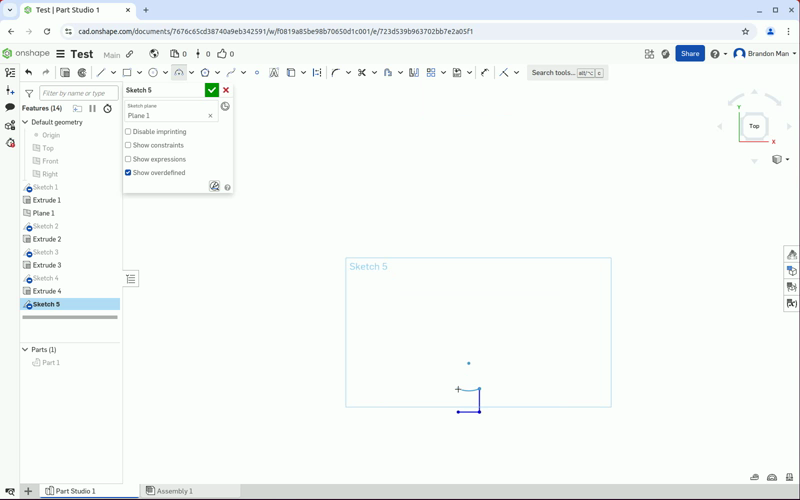
scroll(6)
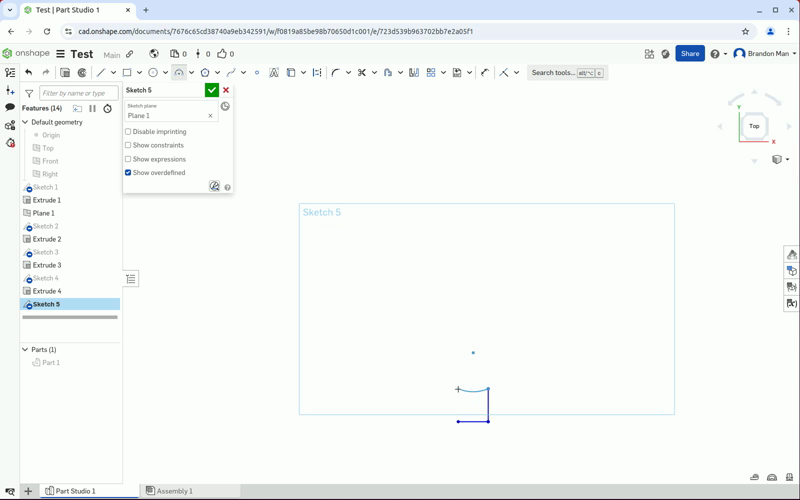
scroll(6)
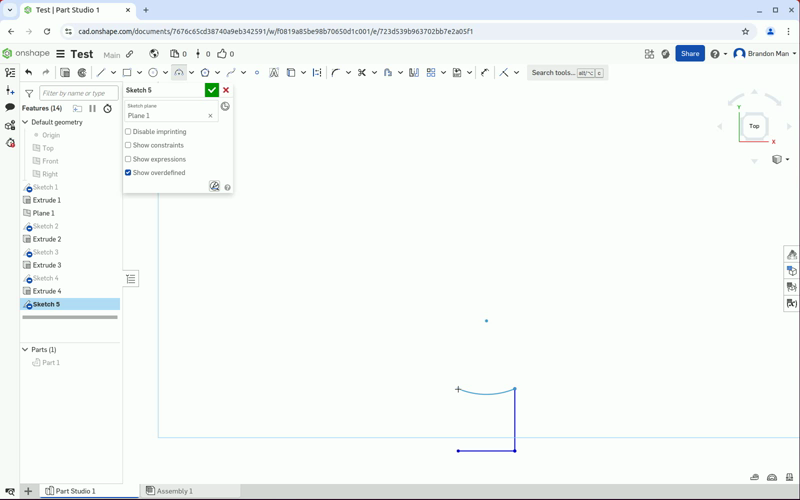
click(458, 388)
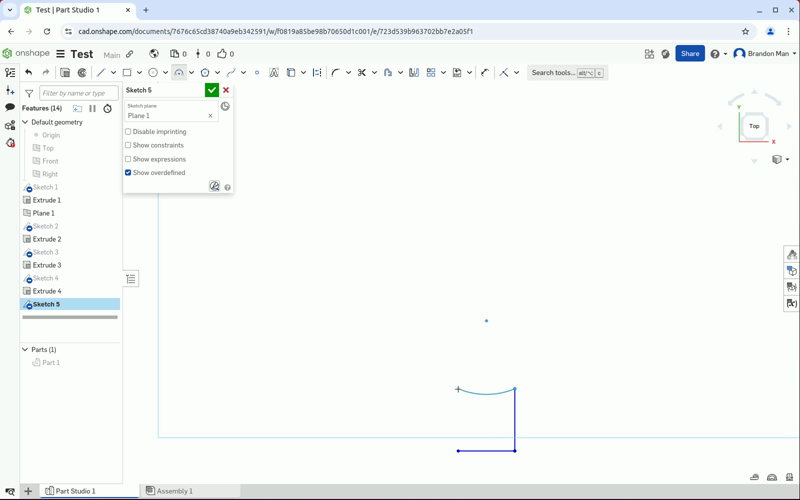
scroll(-6)
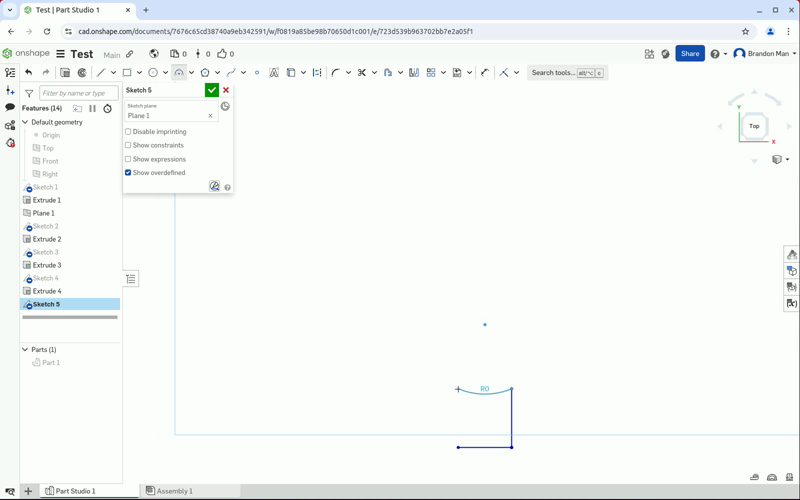
scroll(-6)
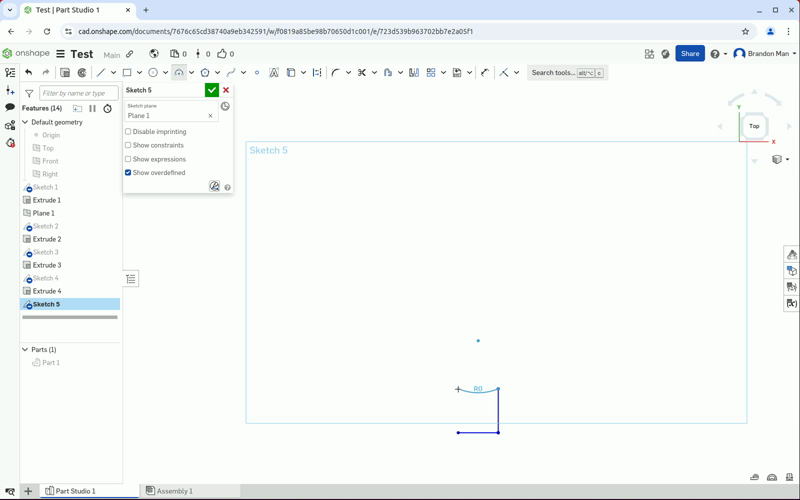
scroll(-6)
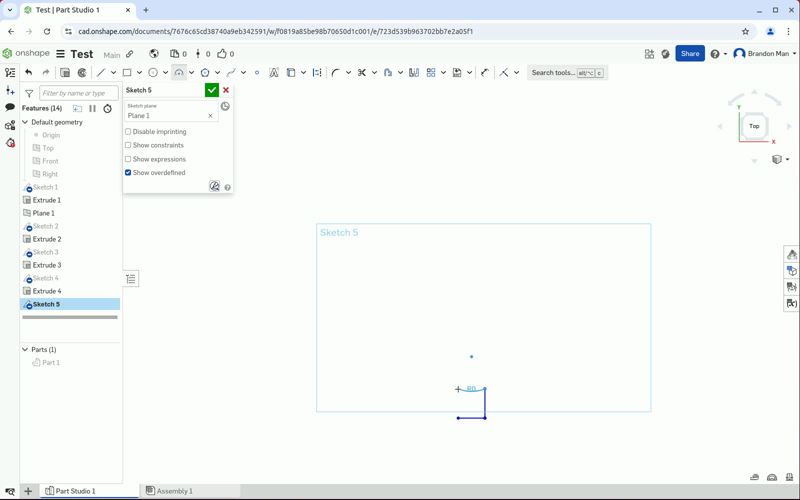
scroll(-6)
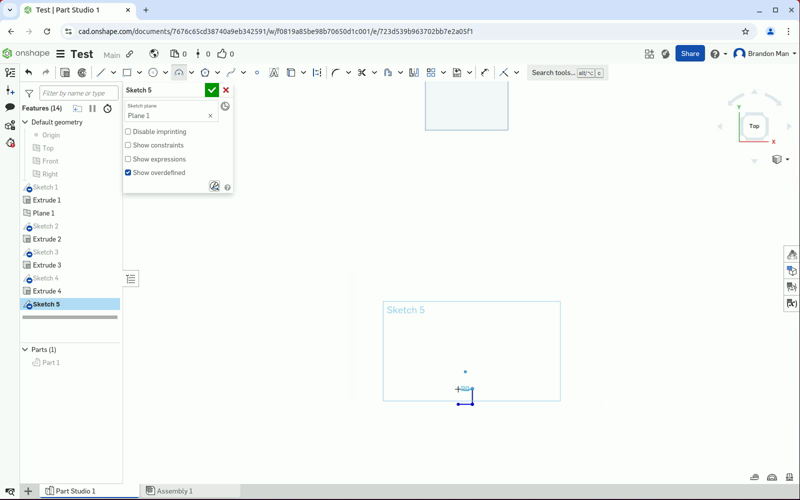
scroll(-6)
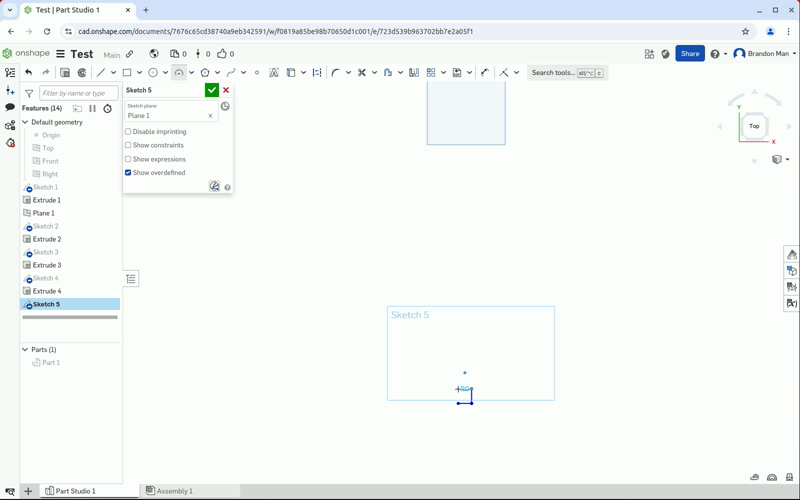
scroll(-6)
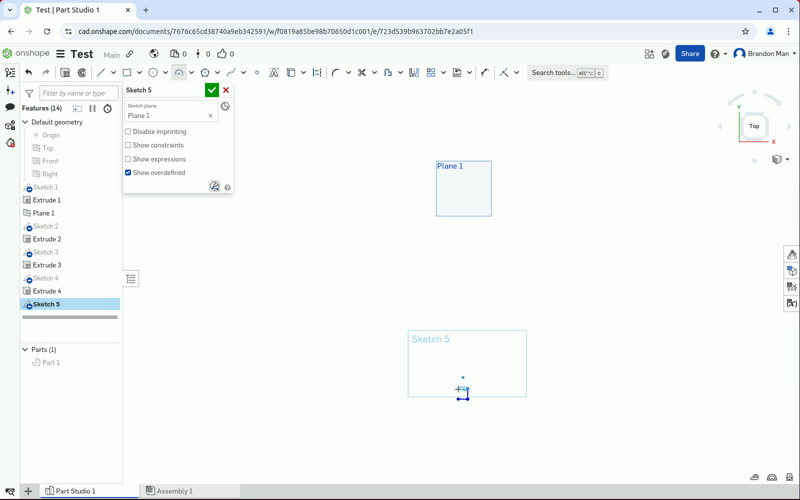
scroll(-6)
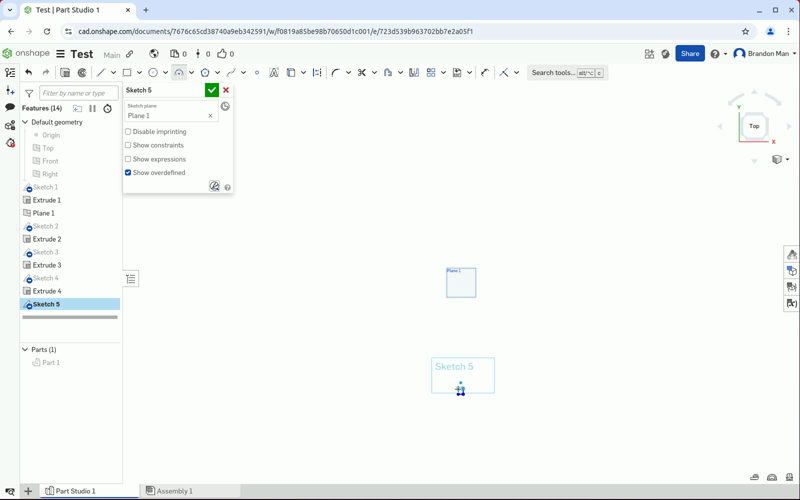
mouse_move(460, 387)
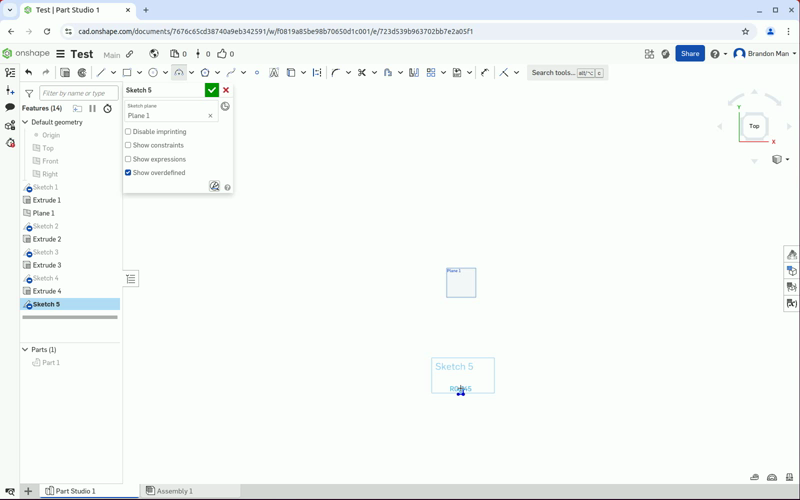
scroll(6)
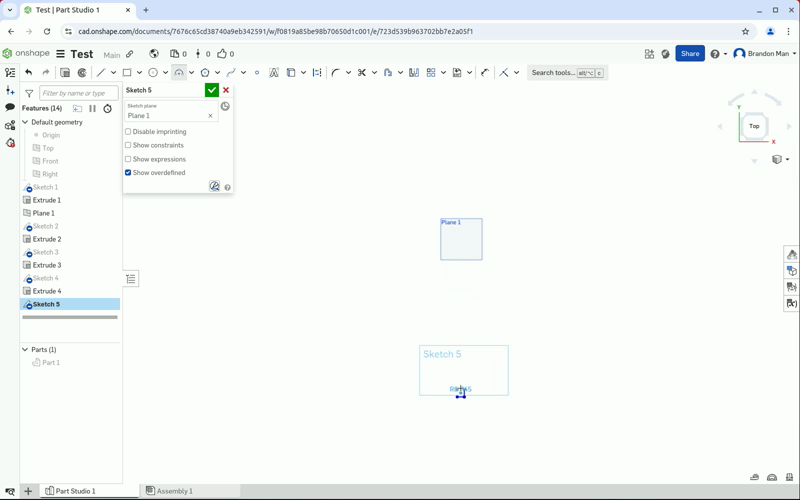
scroll(6)
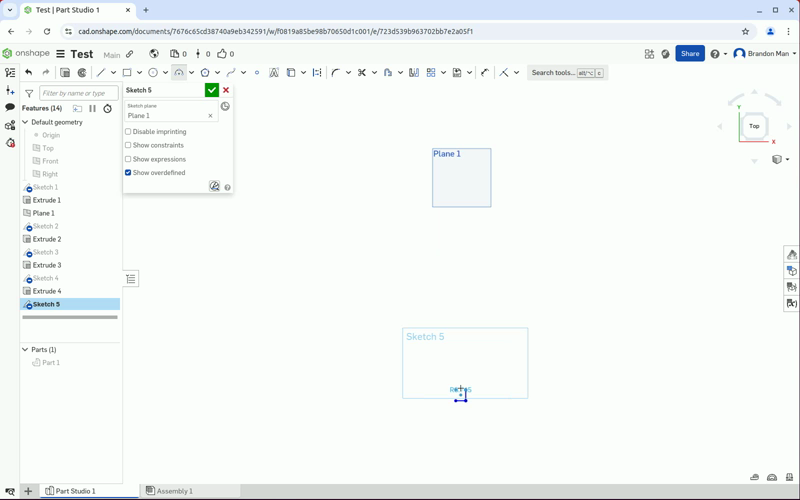
scroll(6)
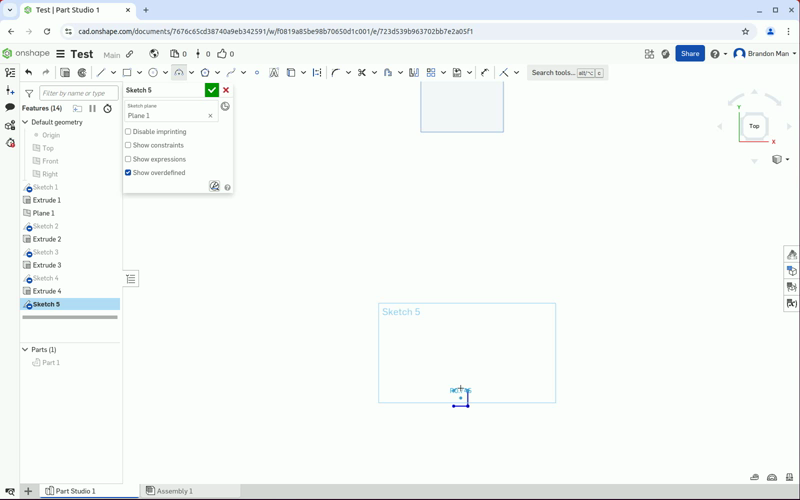
scroll(6)
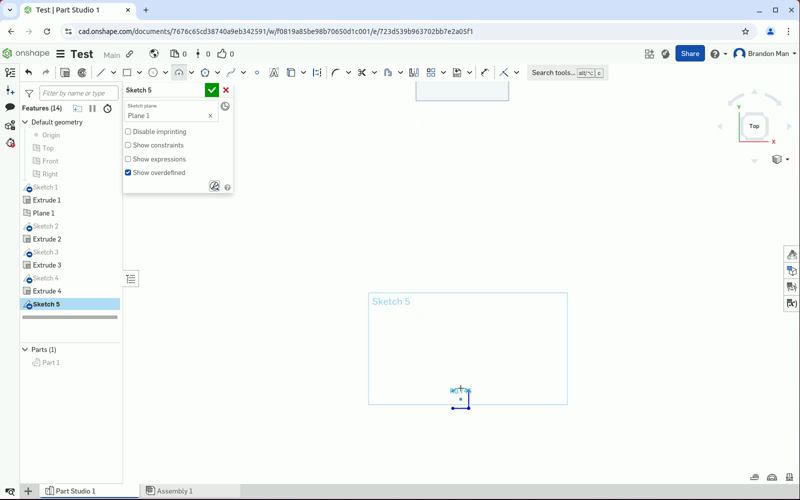
scroll(6)
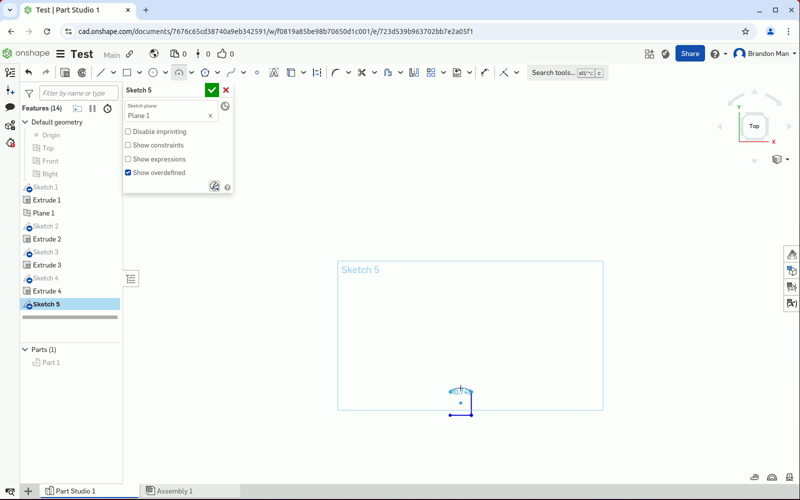
scroll(6)
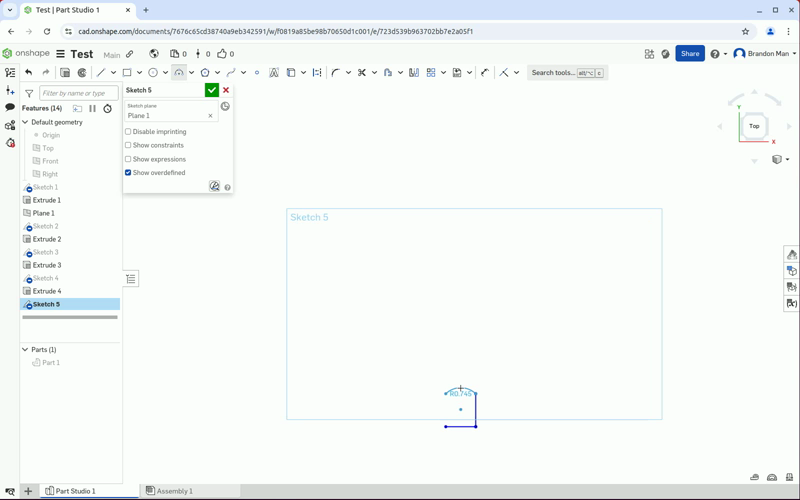
scroll(6)
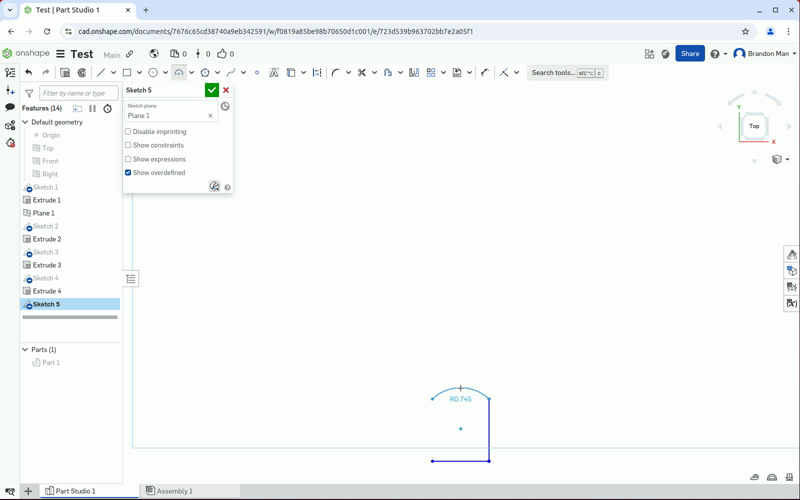
click(460, 387)
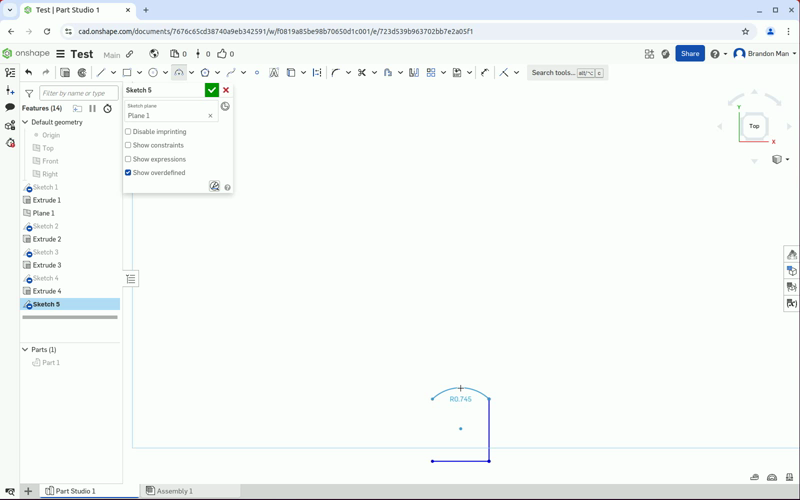
scroll(-6)
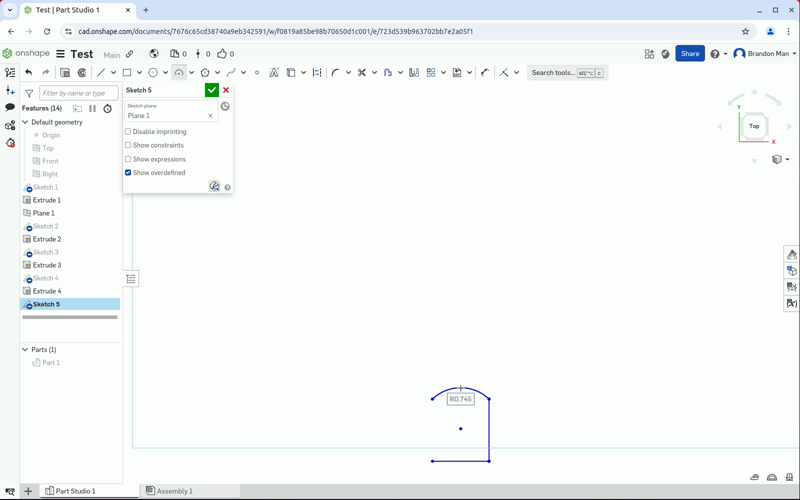
scroll(-6)
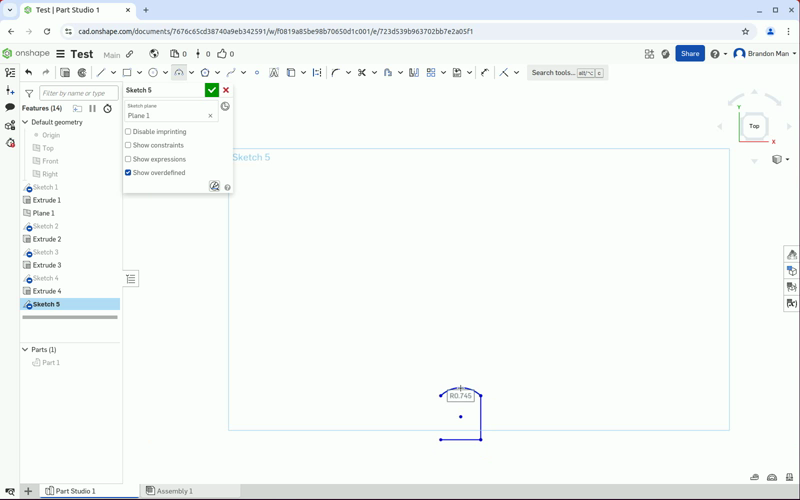
scroll(-6)
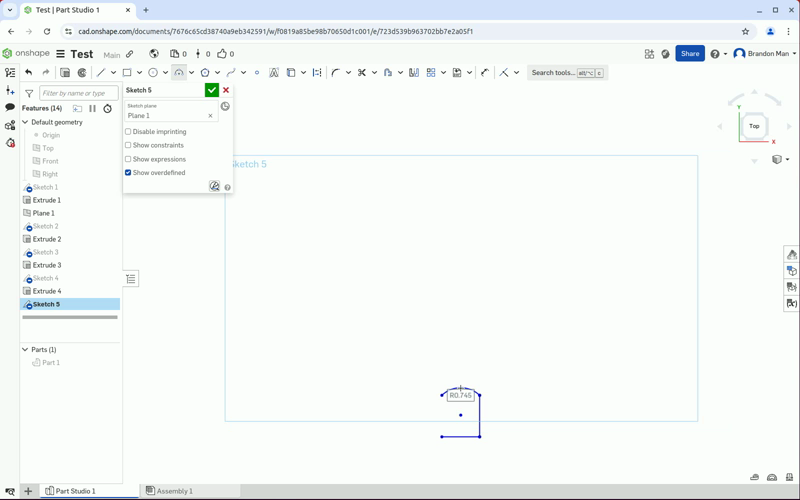
scroll(-6)
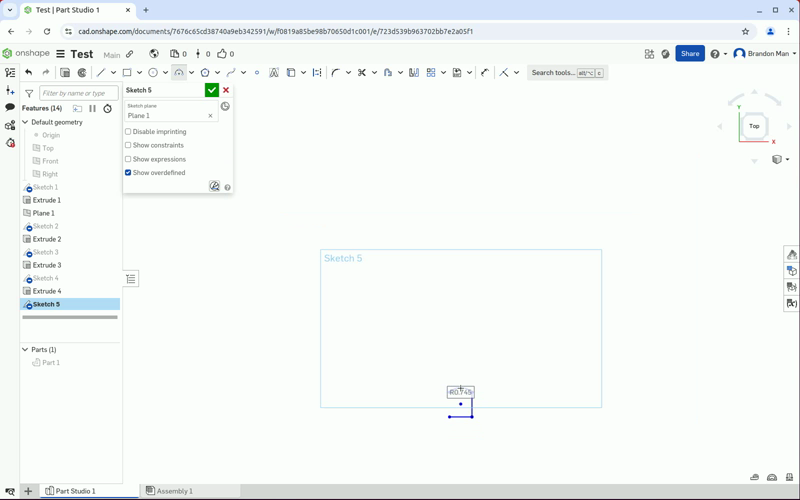
scroll(-6)
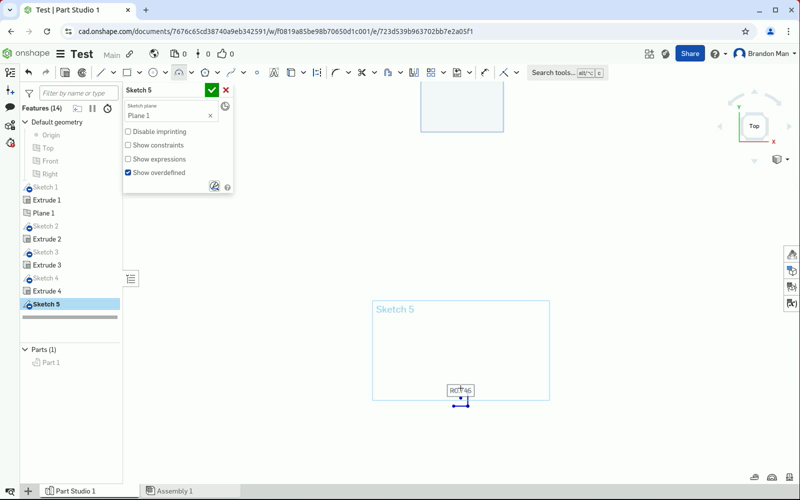
scroll(-6)
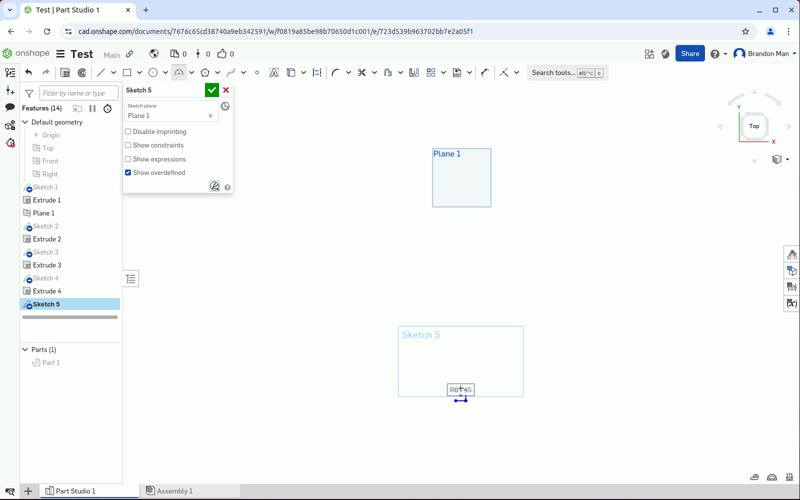
scroll(-6)
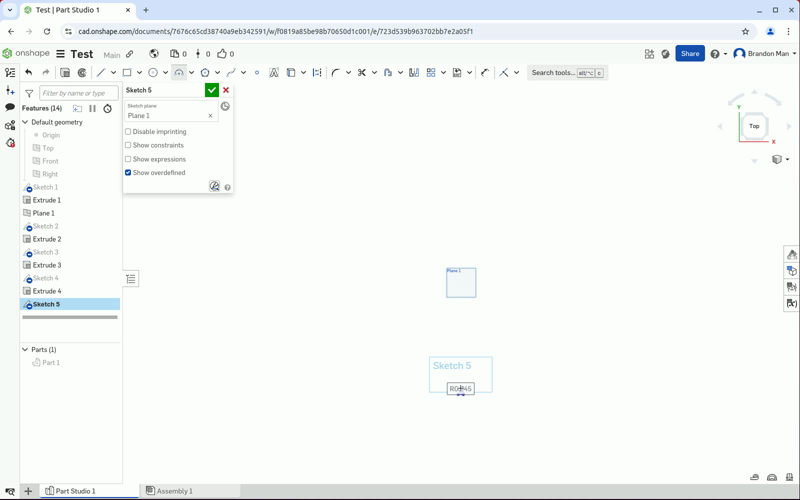
key_up(shift)
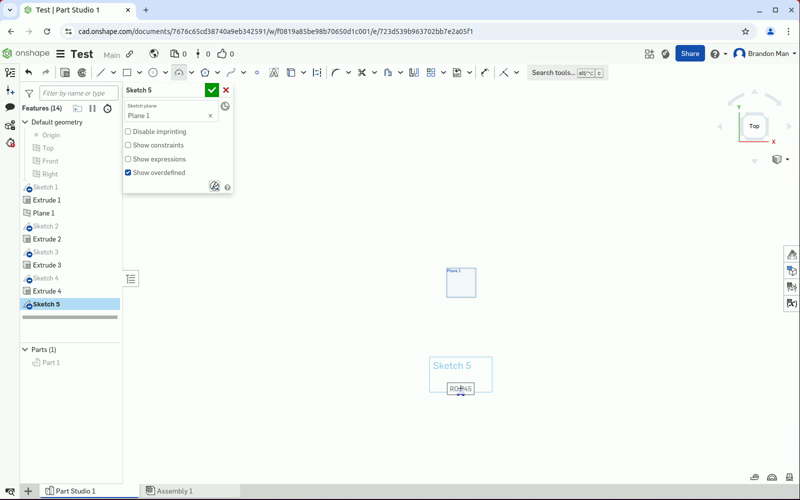
key(esc)
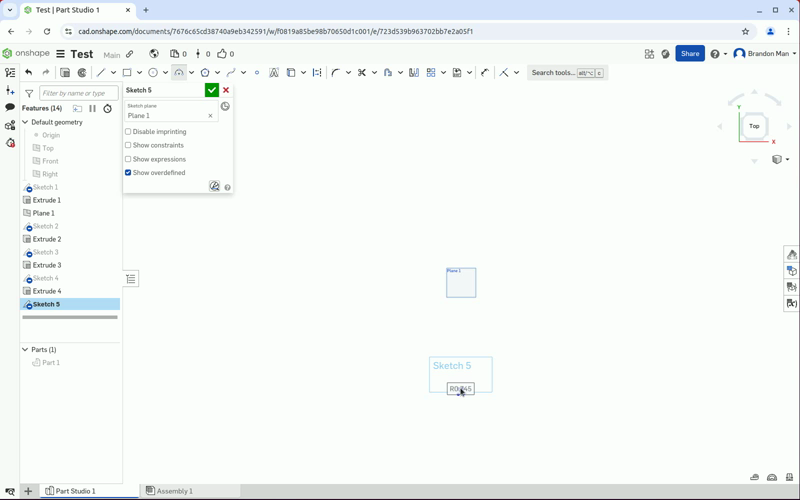
key(l)
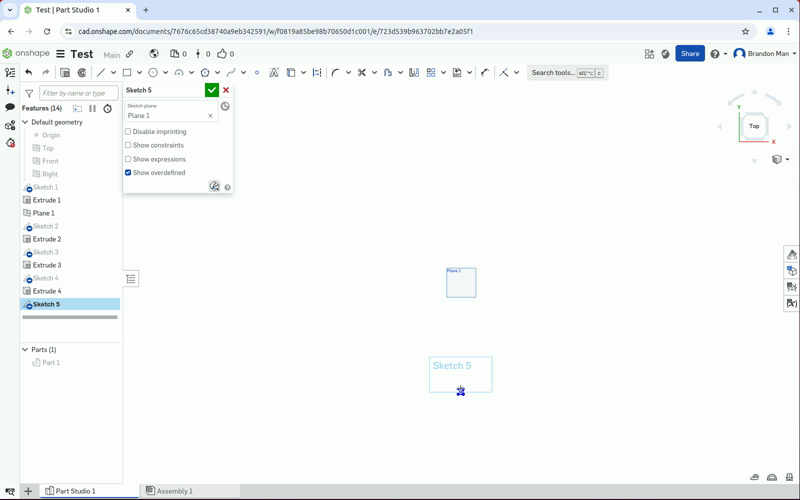
mouse_move(458, 388)
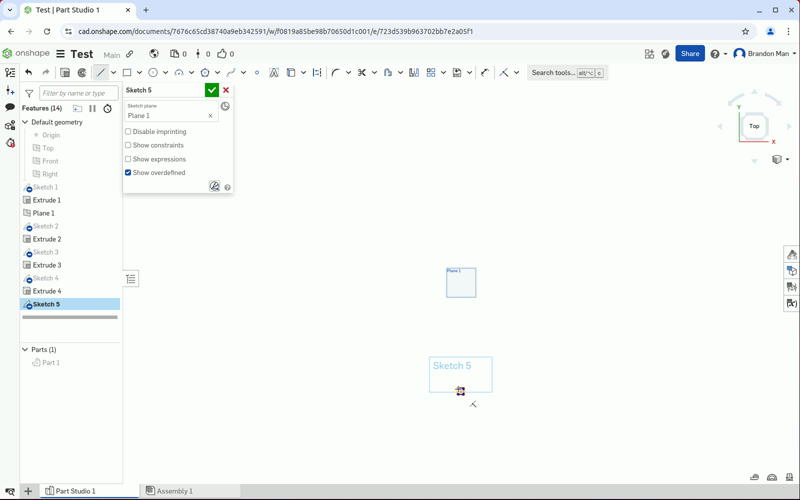
scroll(6)
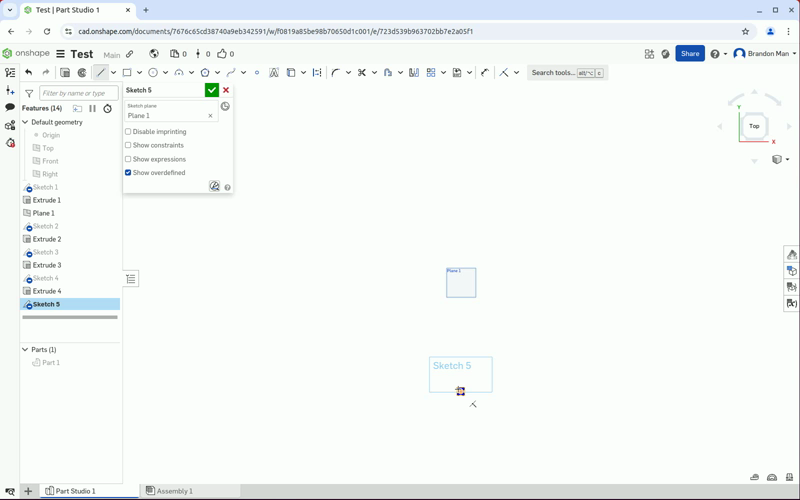
scroll(6)
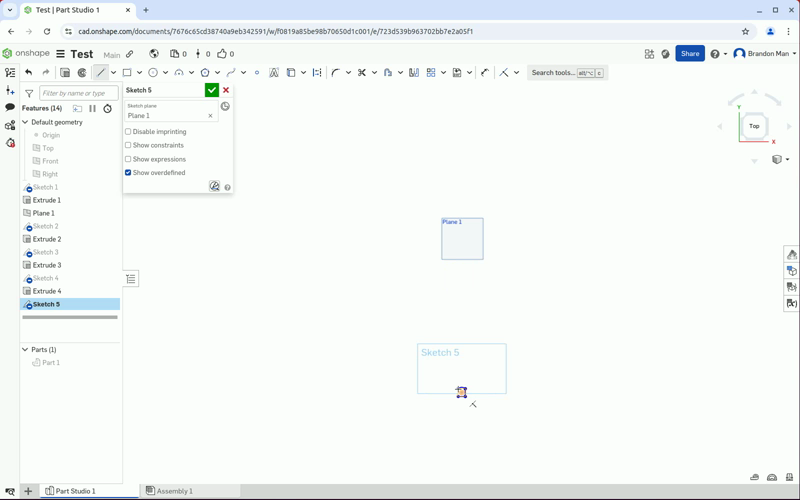
scroll(6)
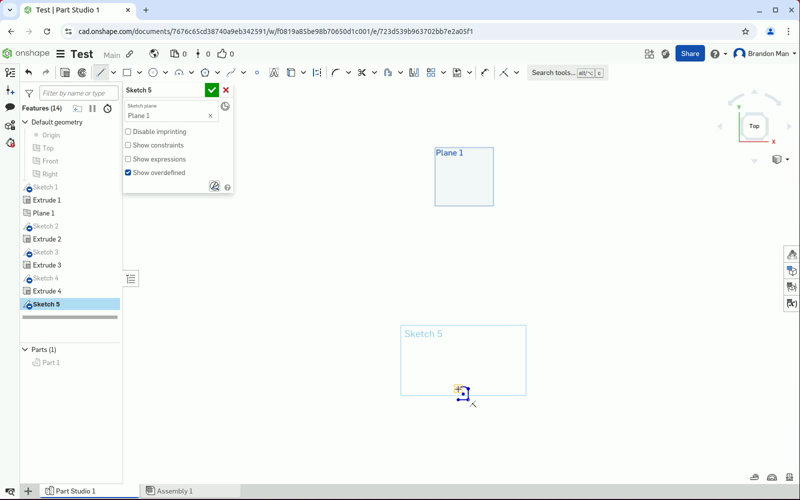
scroll(6)
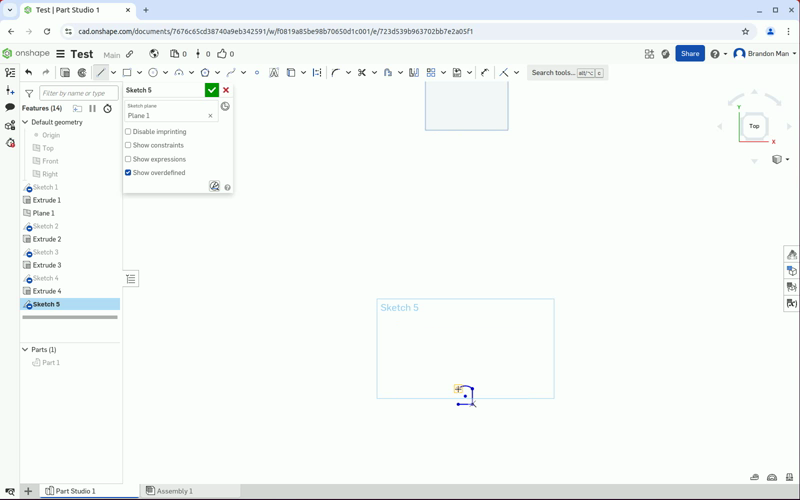
scroll(6)
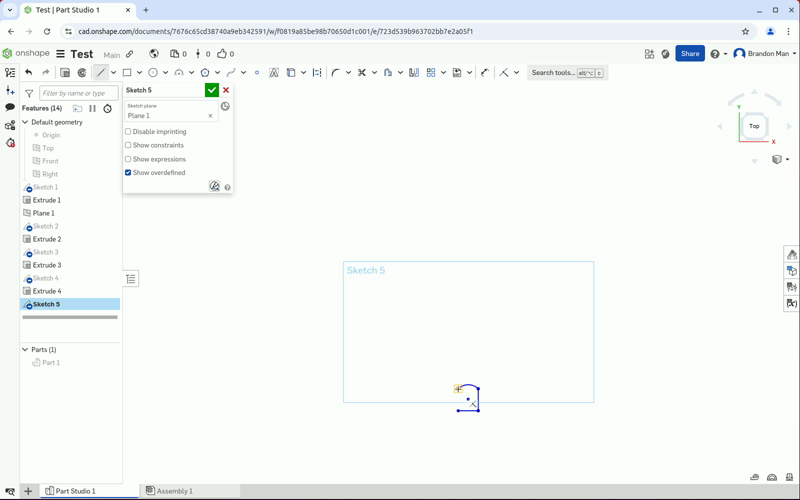
scroll(6)
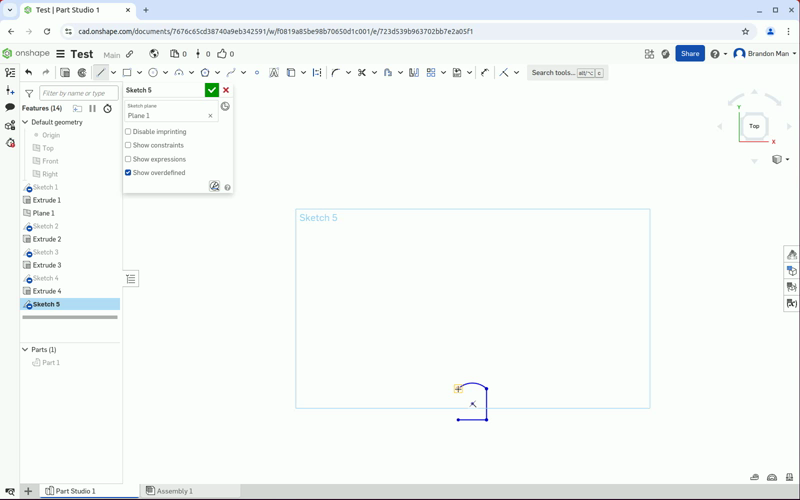
scroll(6)
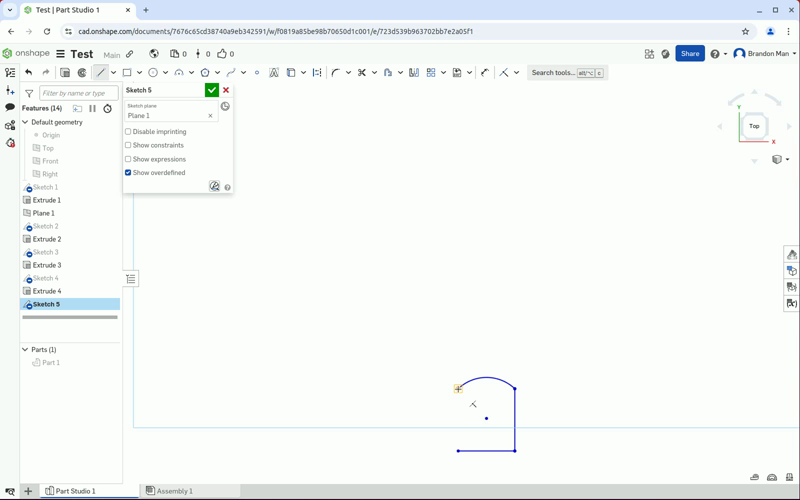
click(458, 388)
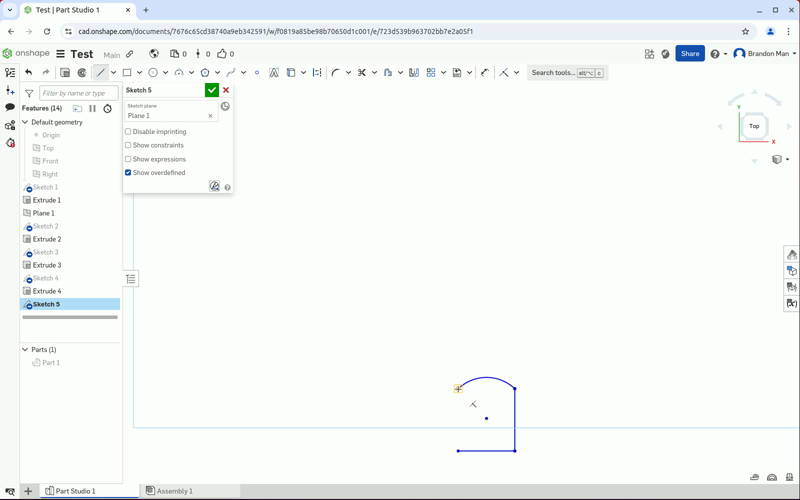
scroll(-6)
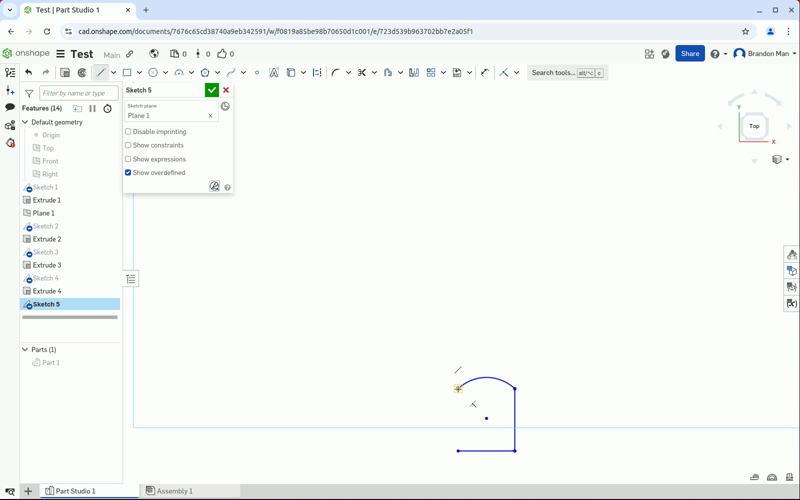
scroll(-6)
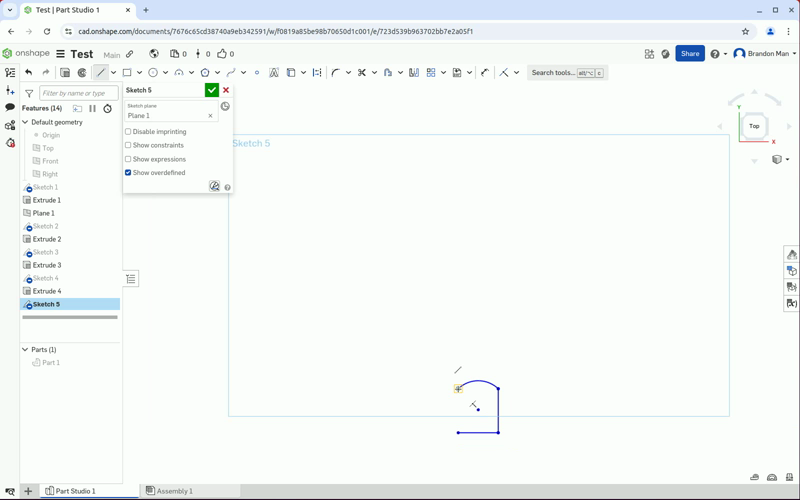
scroll(-6)
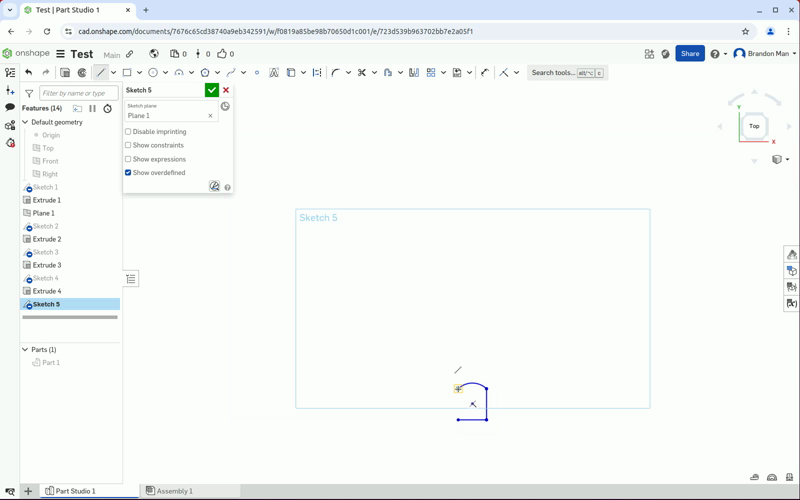
scroll(-6)
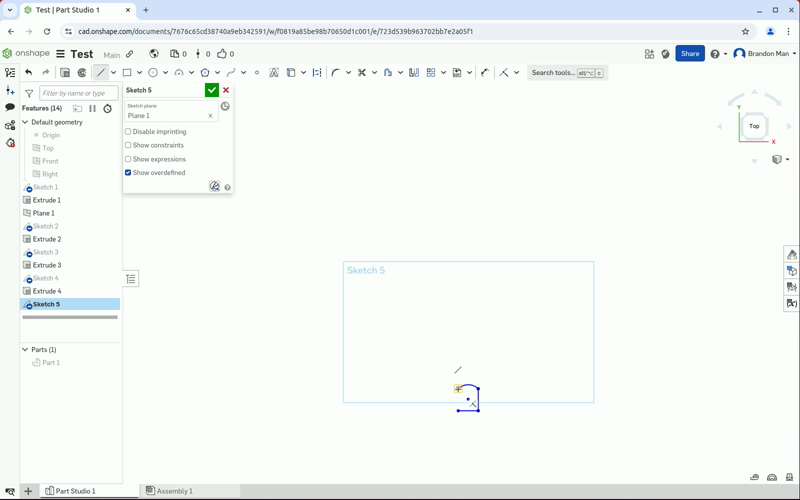
scroll(-6)
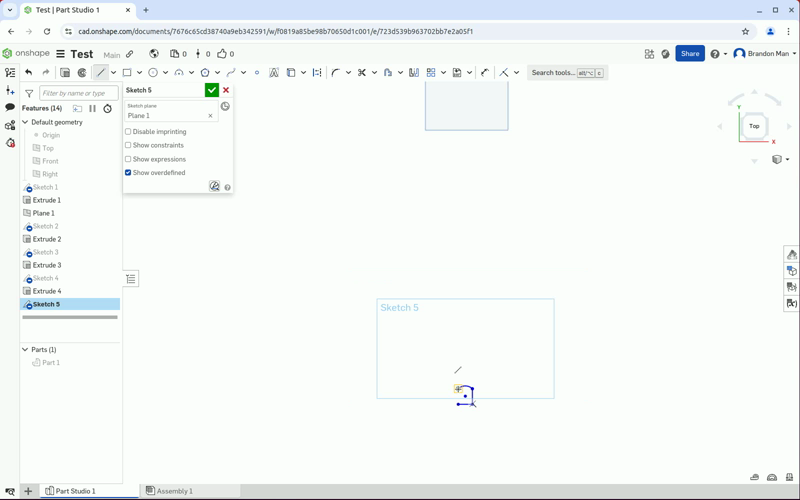
scroll(-6)
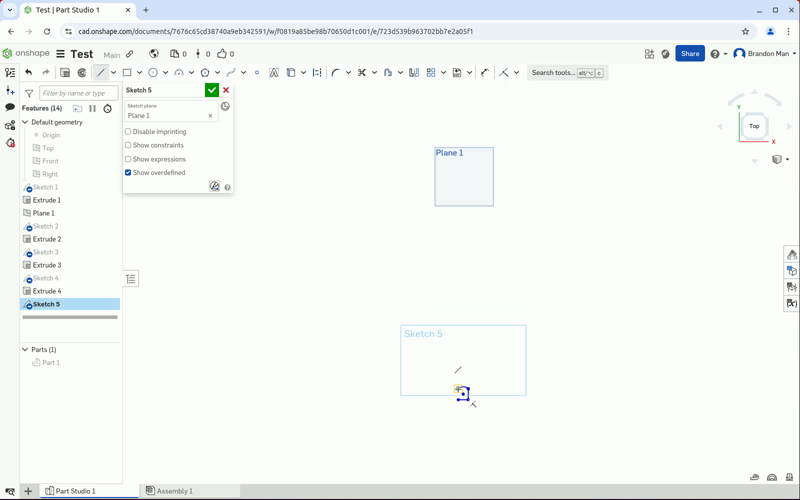
scroll(-6)
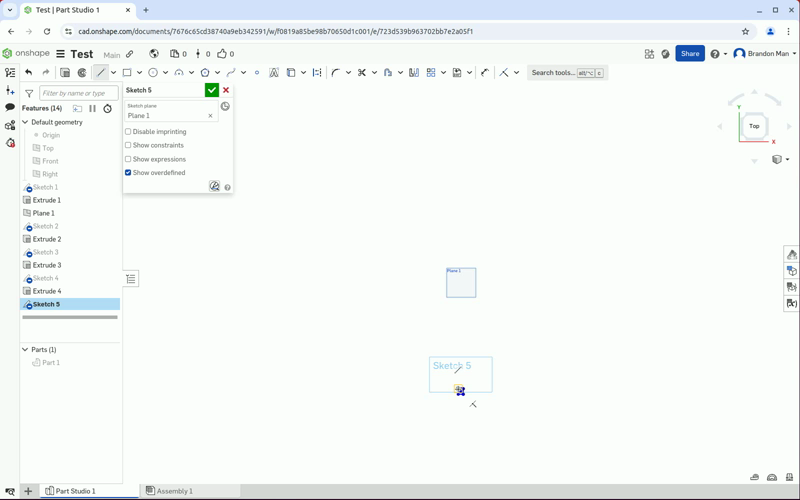
mouse_move(488, 388)
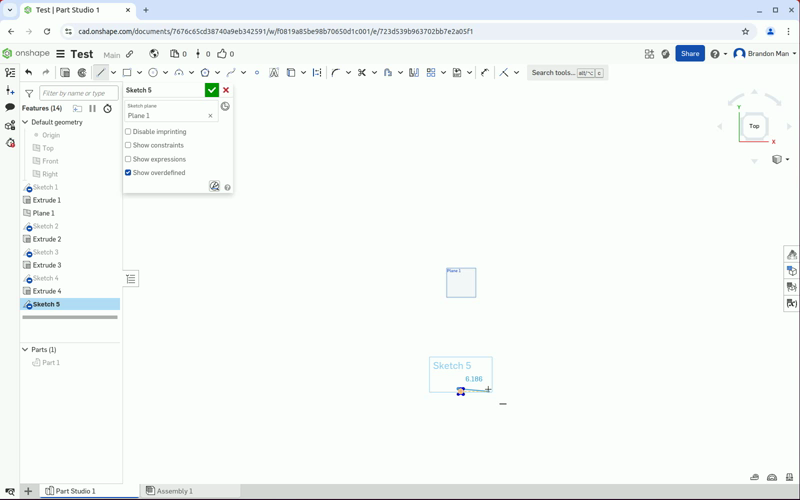
key_down(shift)
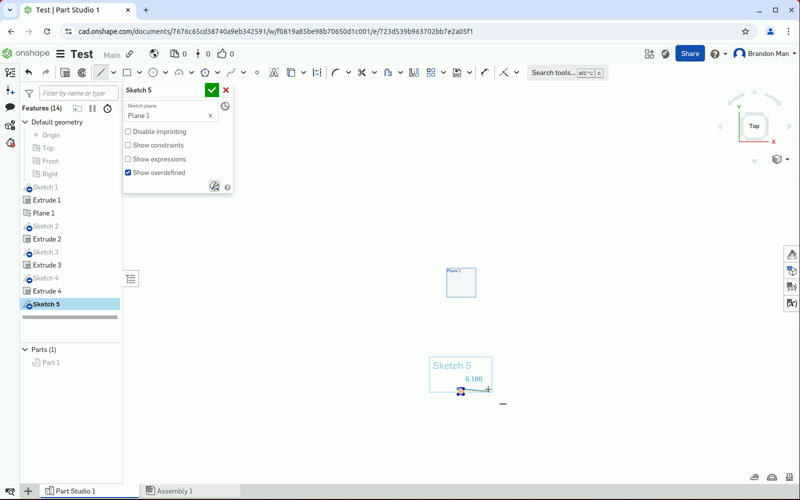
mouse_move(458, 394)
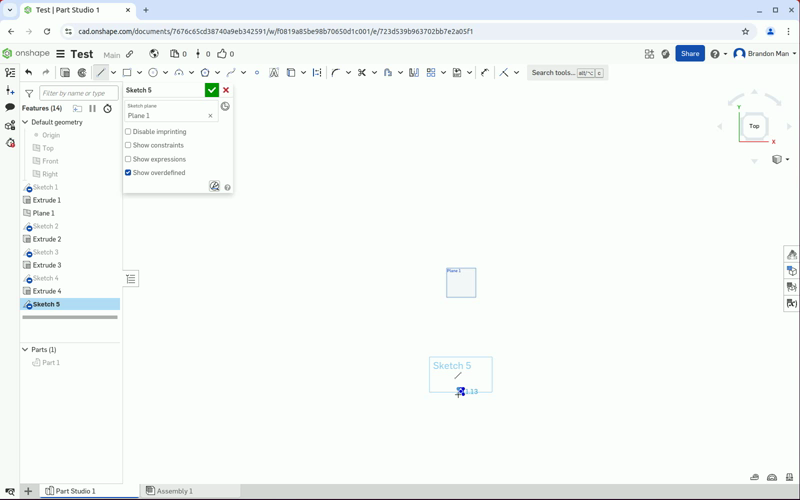
scroll(6)
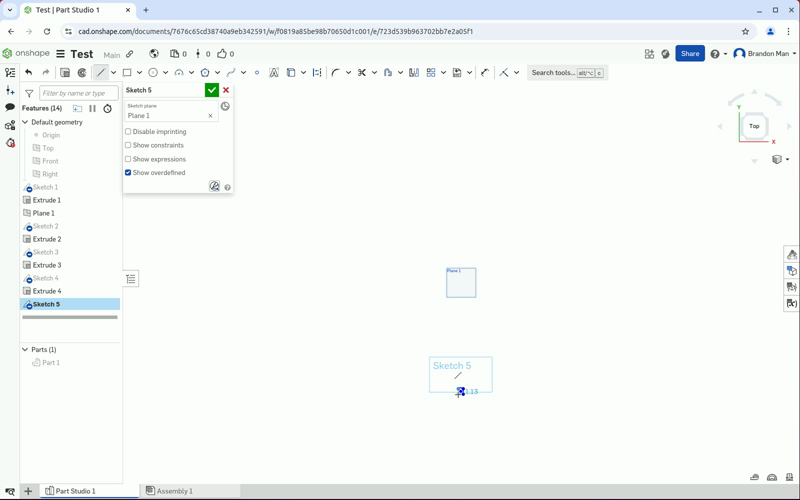
scroll(6)
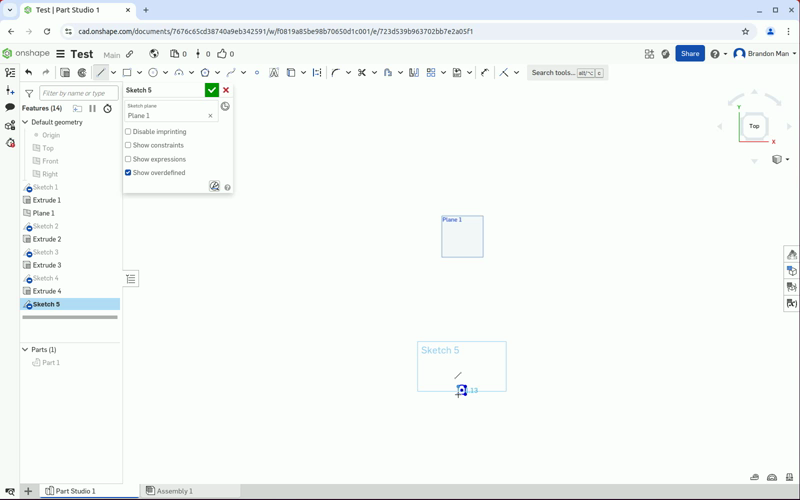
scroll(6)
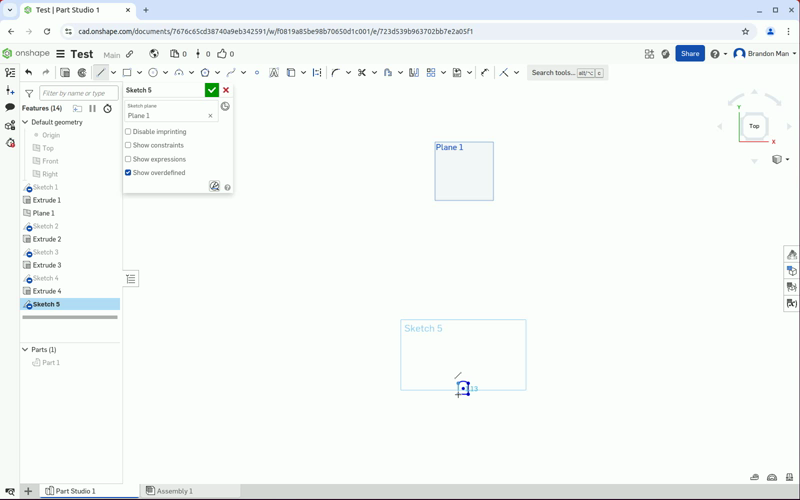
scroll(6)
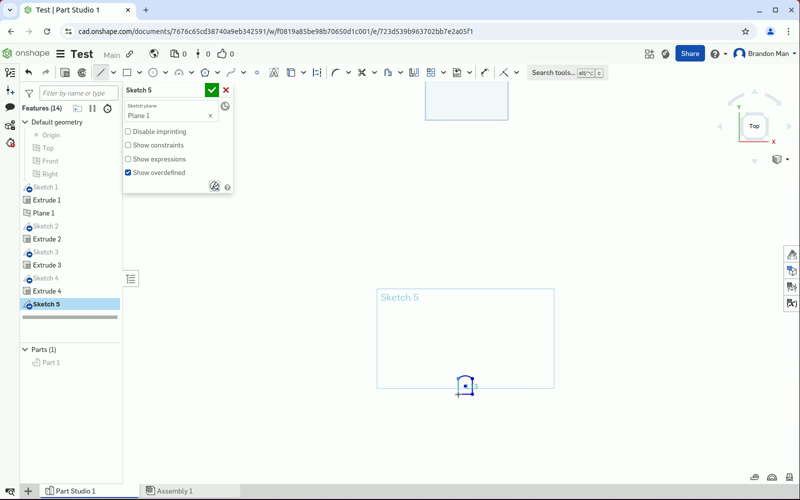
scroll(6)
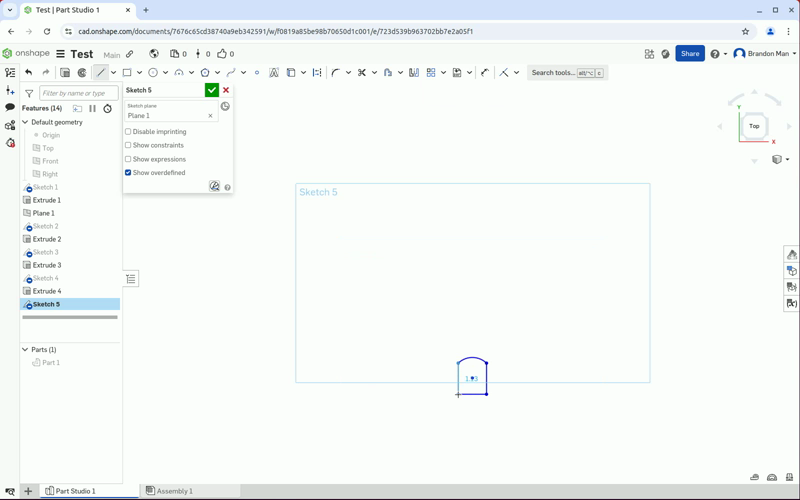
scroll(6)
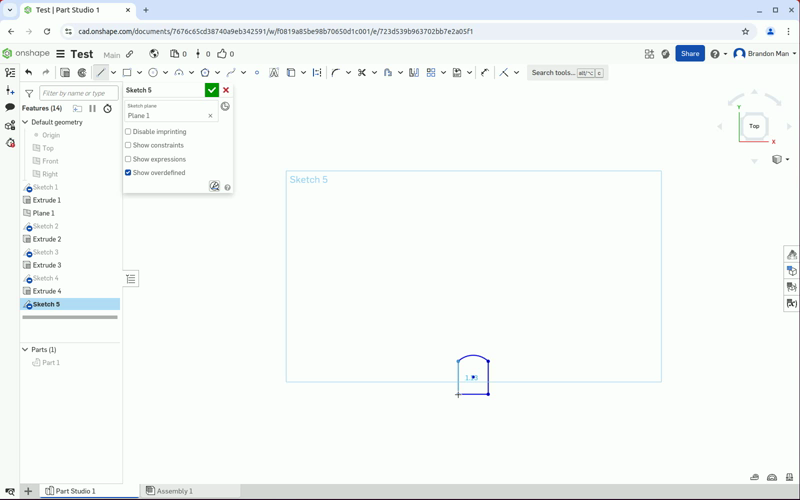
scroll(6)
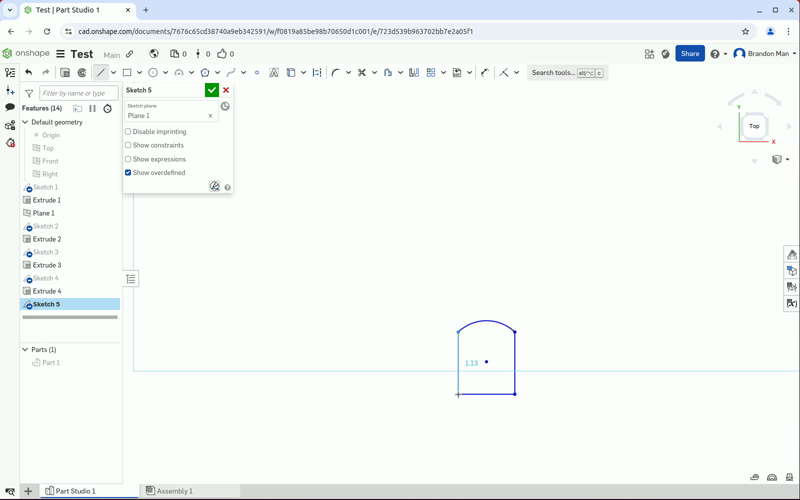
key_up(shift)
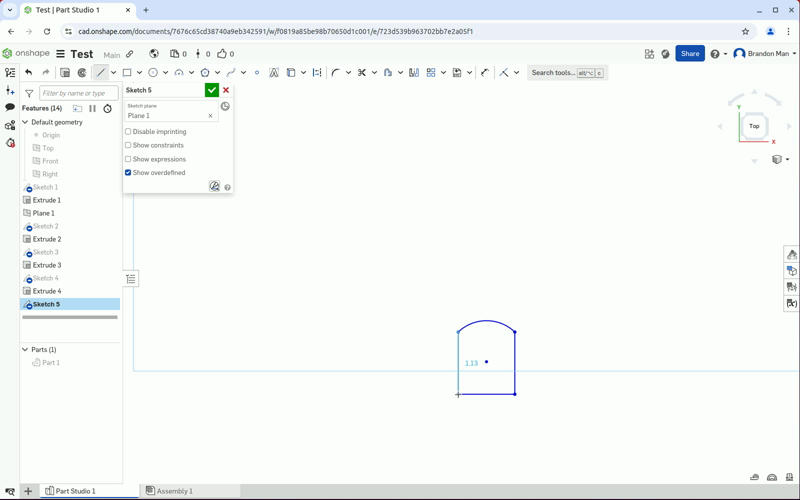
click(458, 394)
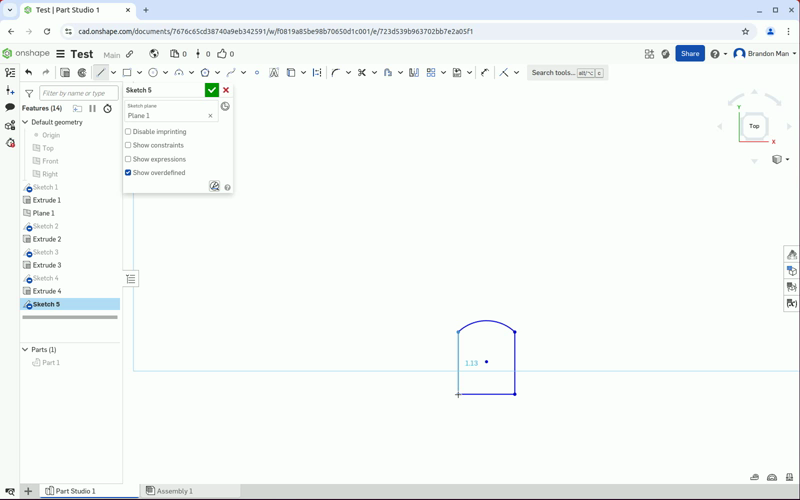
scroll(-6)
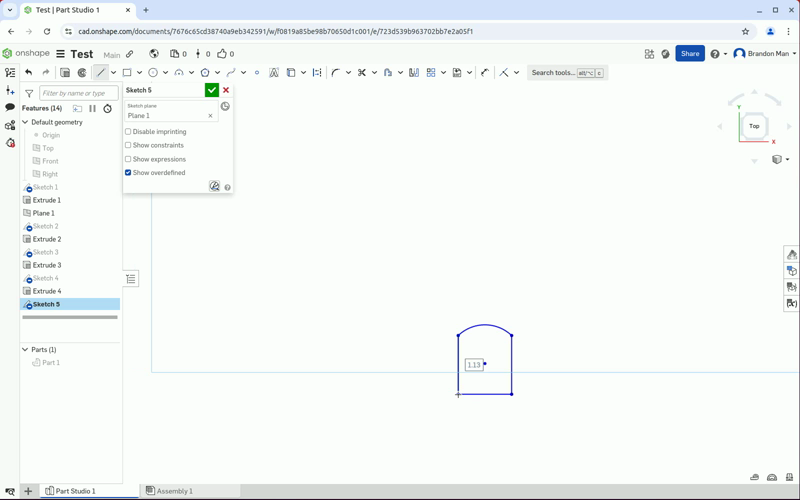
scroll(-6)
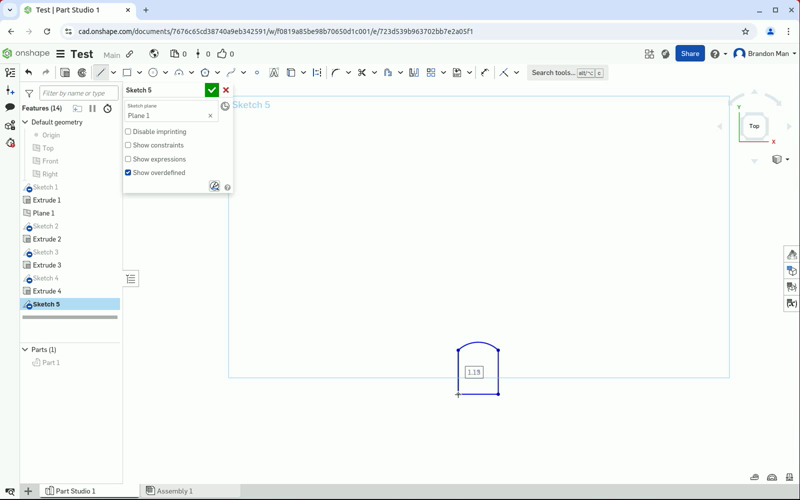
scroll(-6)
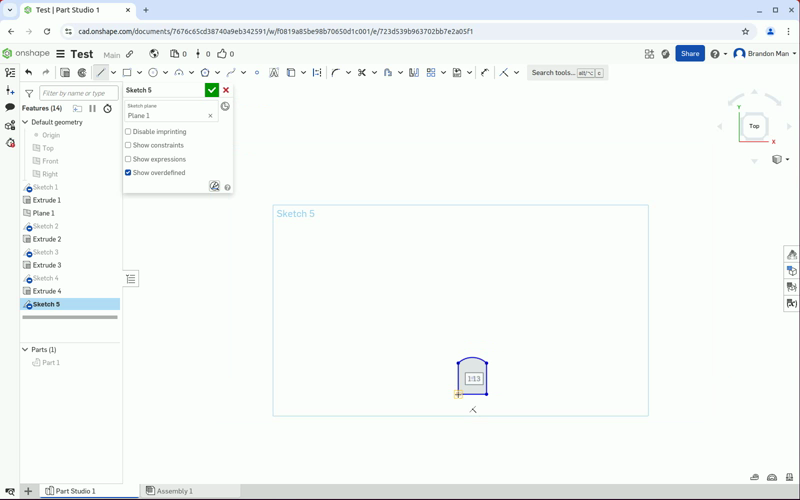
scroll(-6)
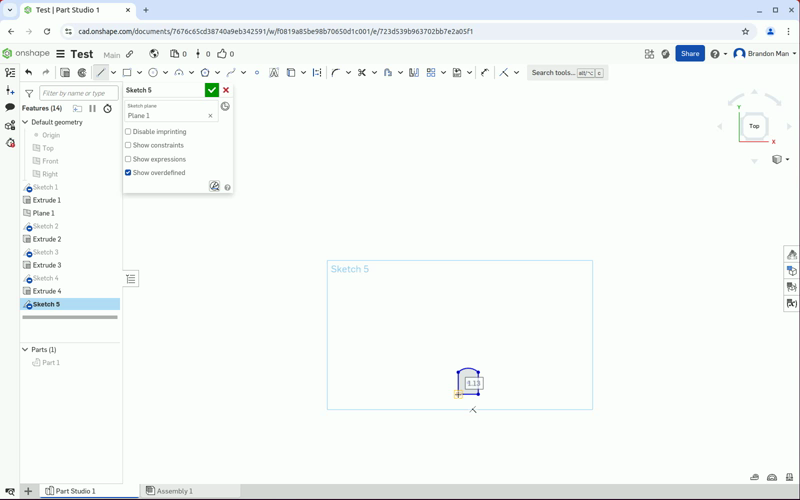
scroll(-6)
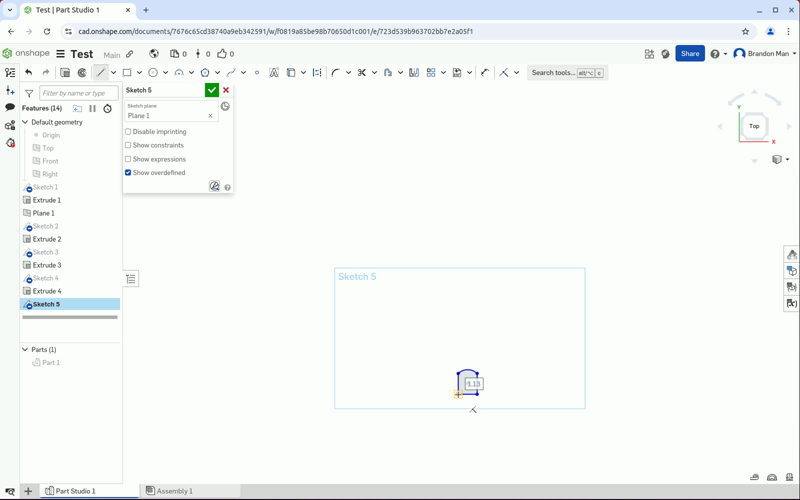
scroll(-6)
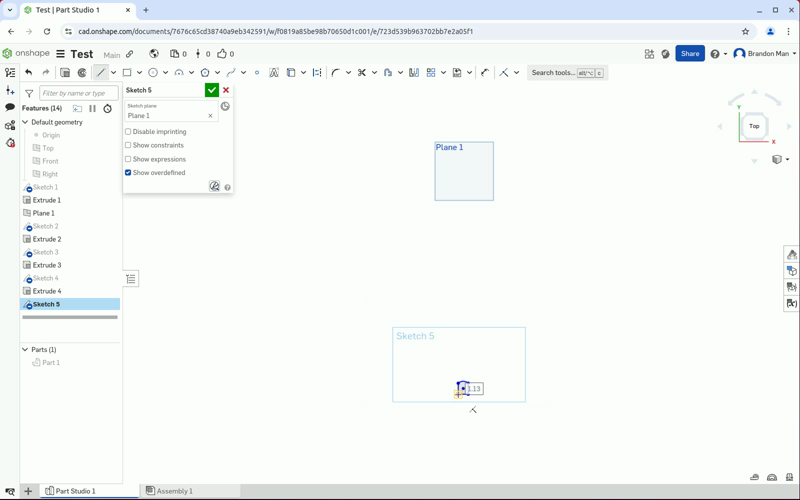
scroll(-6)
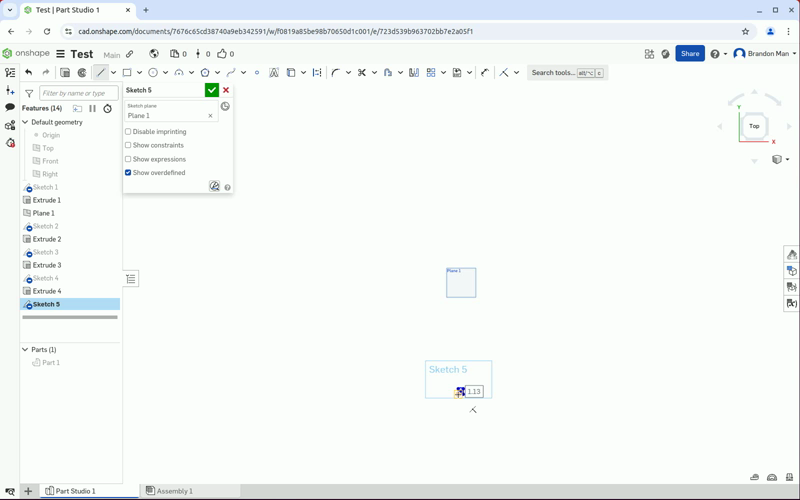
key(esc)
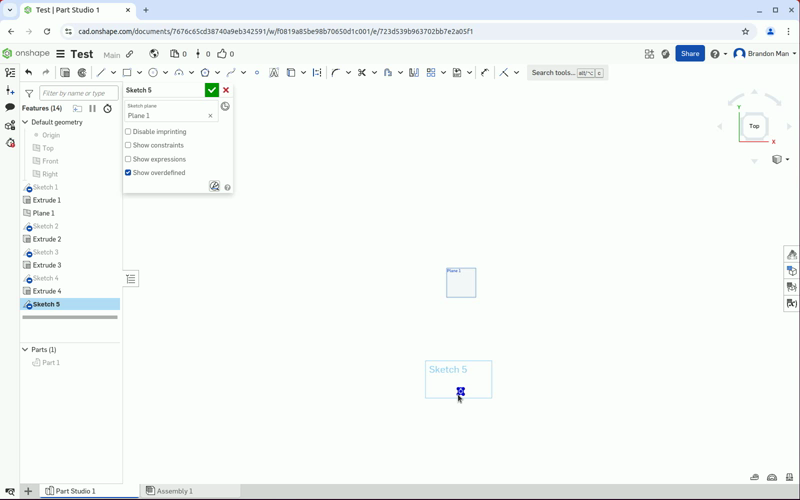
mouse_move(461, 392)
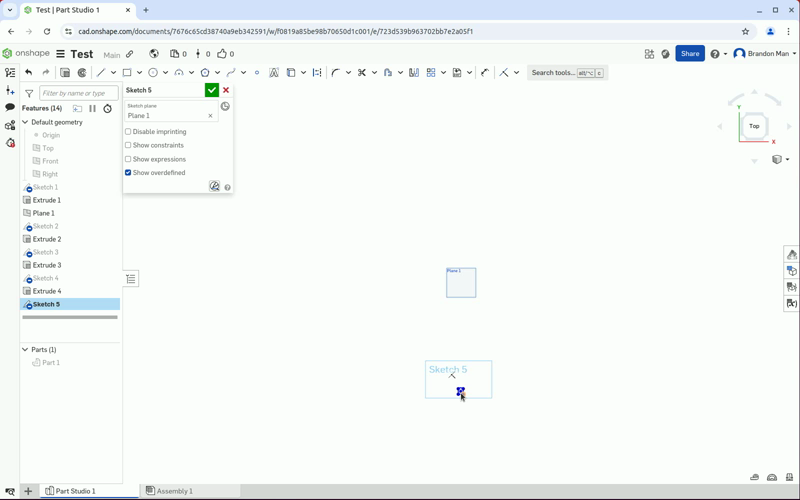
scroll(6)
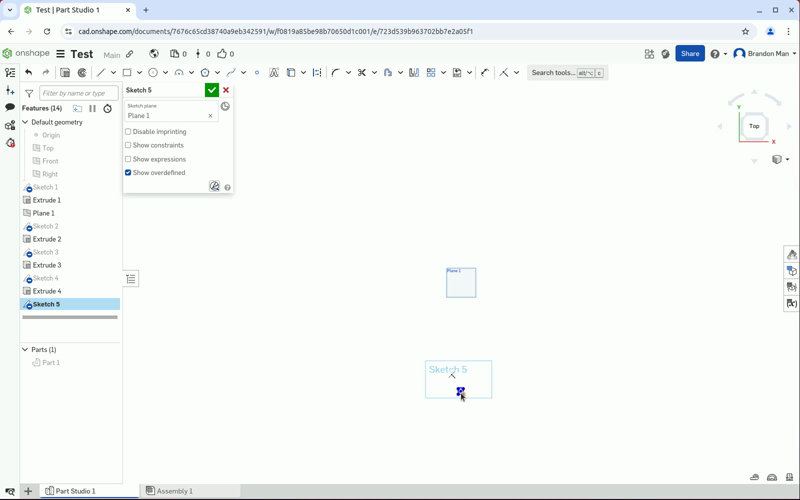
scroll(6)
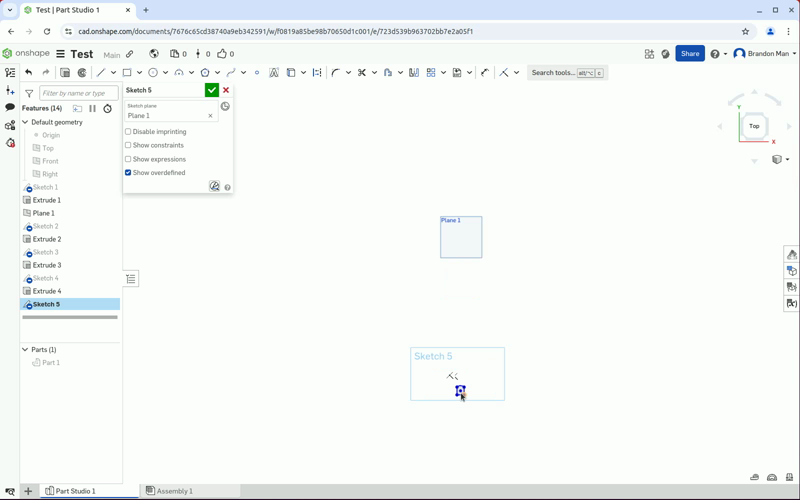
scroll(6)
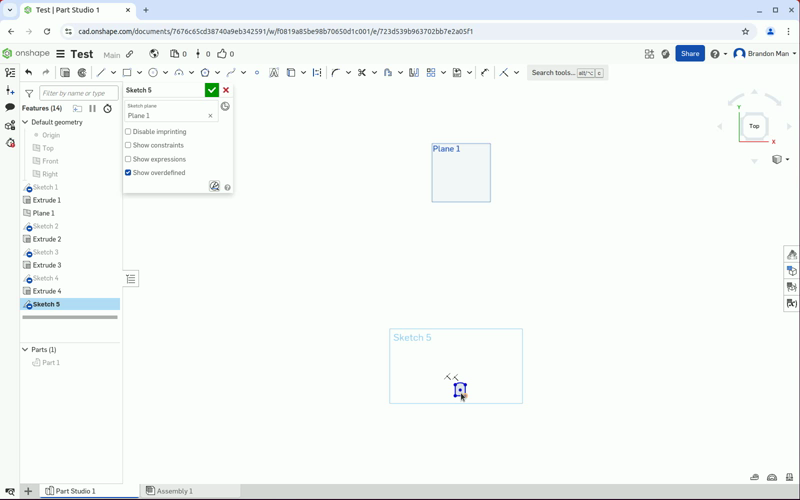
scroll(6)
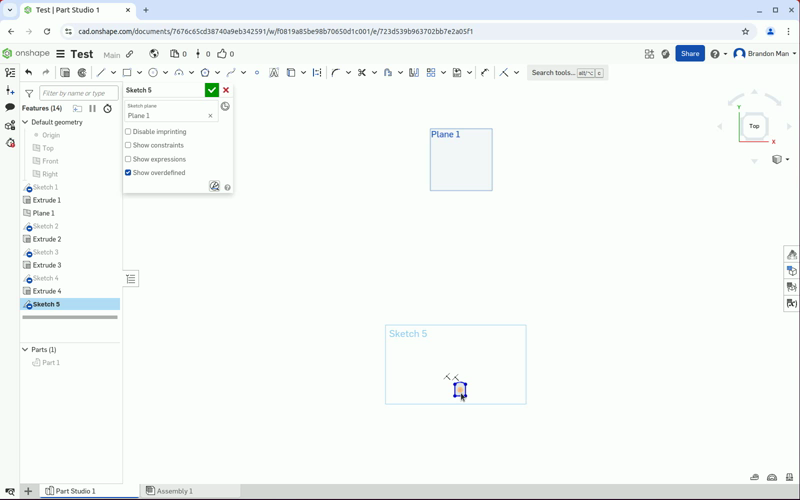
scroll(6)
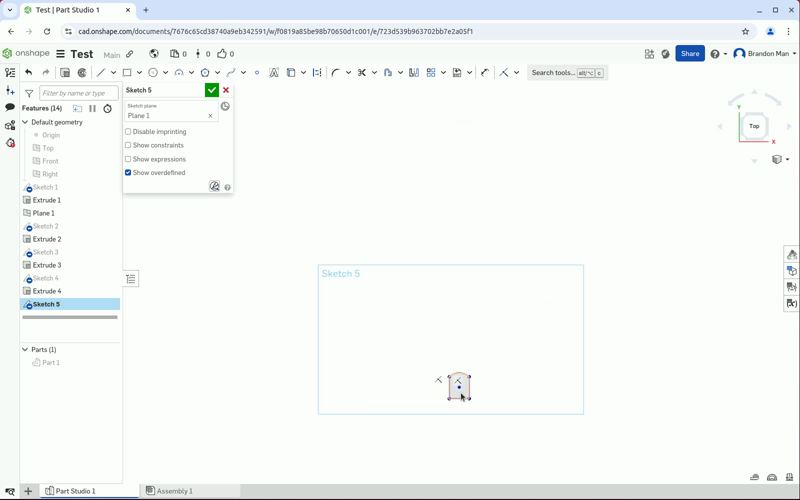
scroll(6)
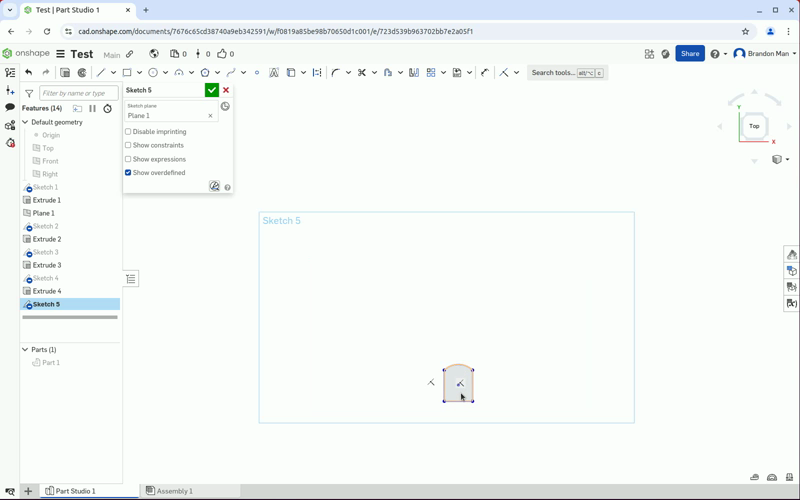
scroll(6)
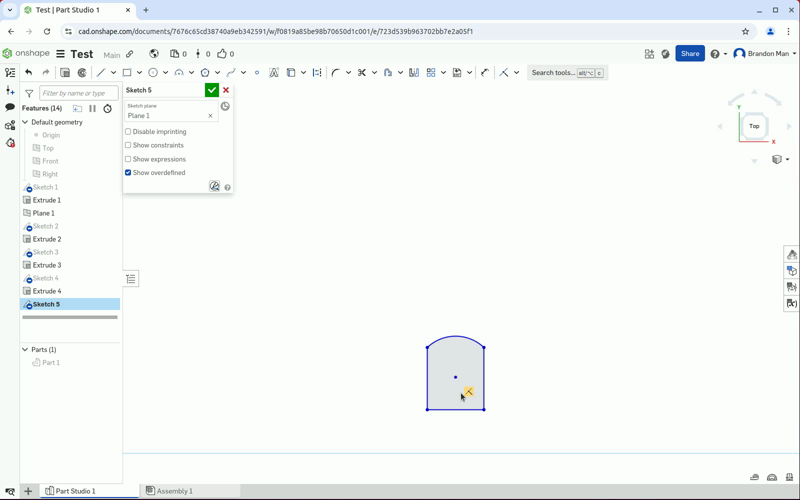
click(461, 392)
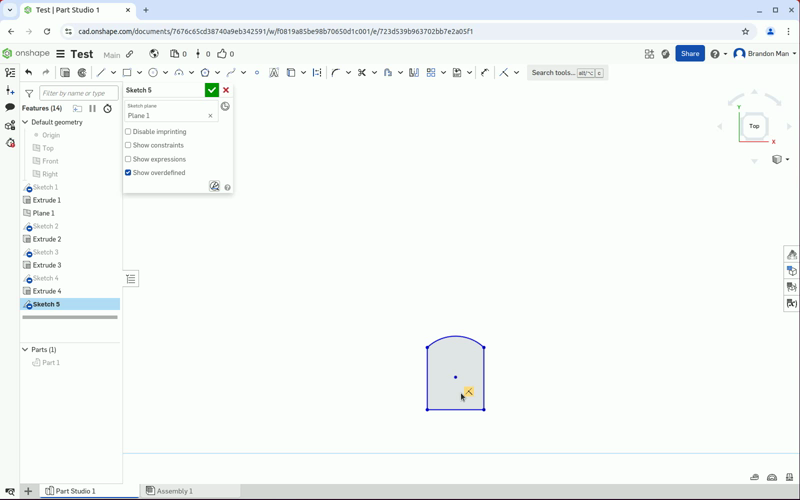
scroll(-6)
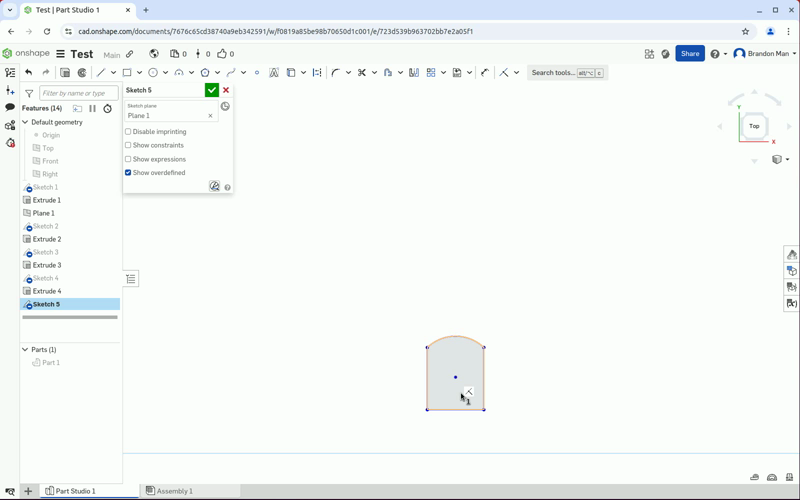
scroll(-6)
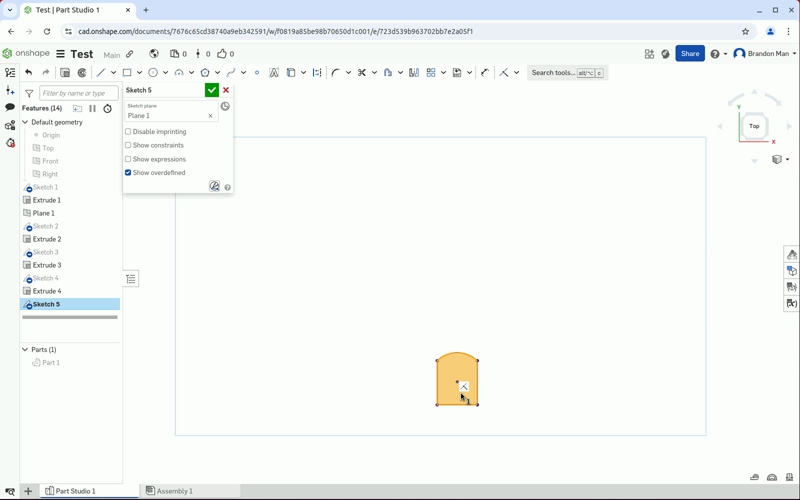
scroll(-6)
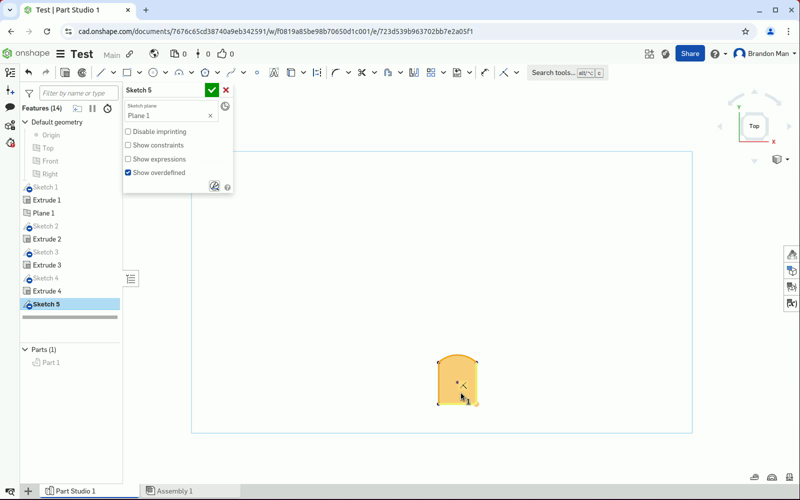
scroll(-6)
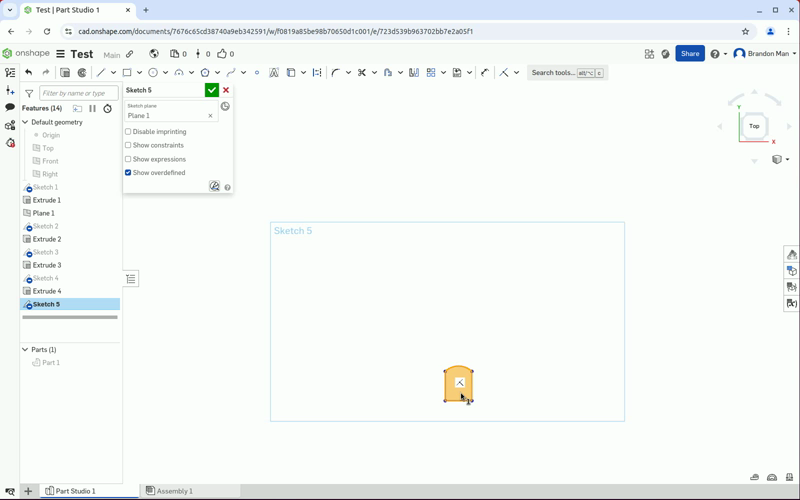
scroll(-6)
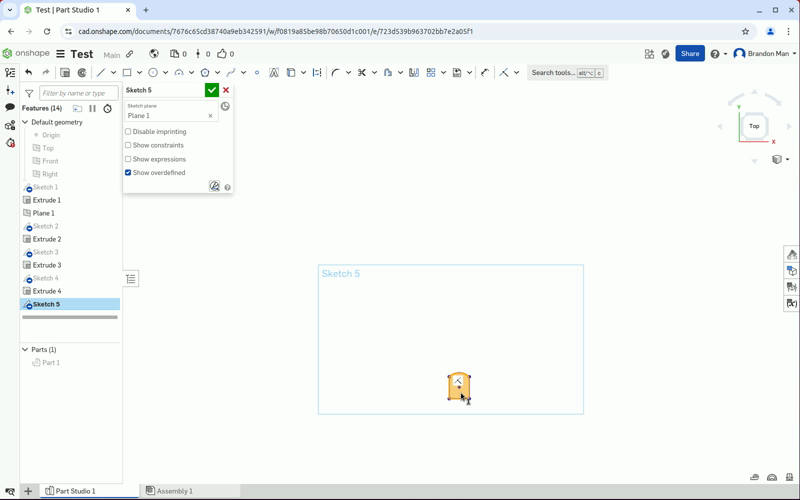
scroll(-6)
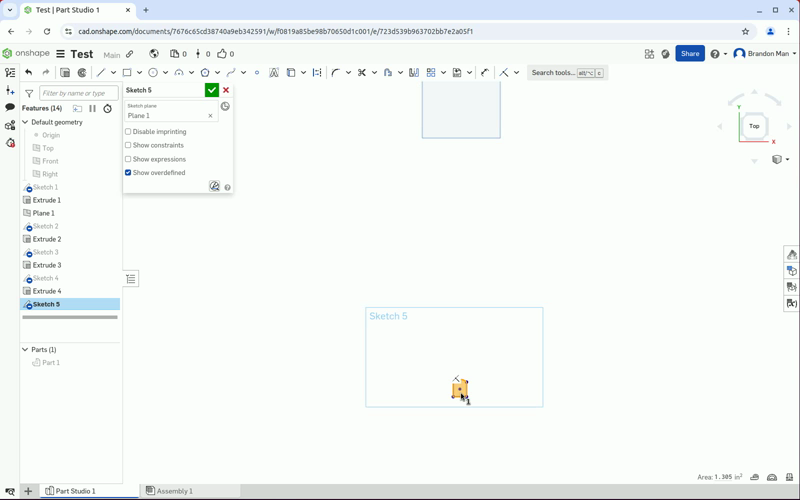
scroll(-6)
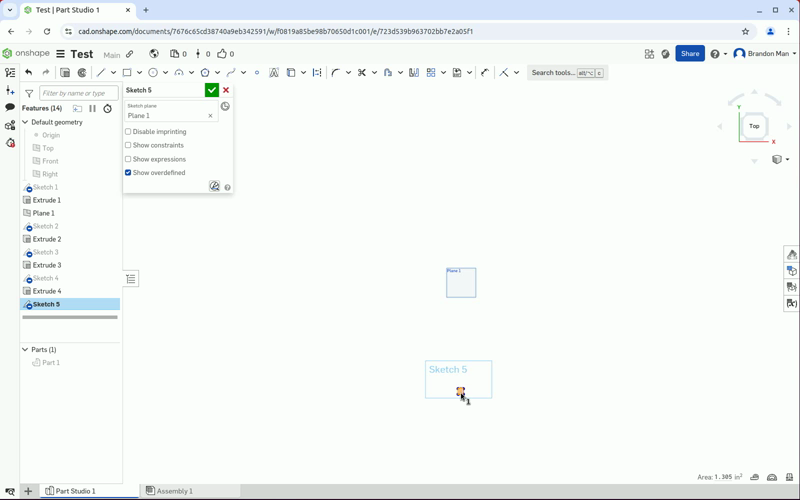
mouse_move(73, 352)
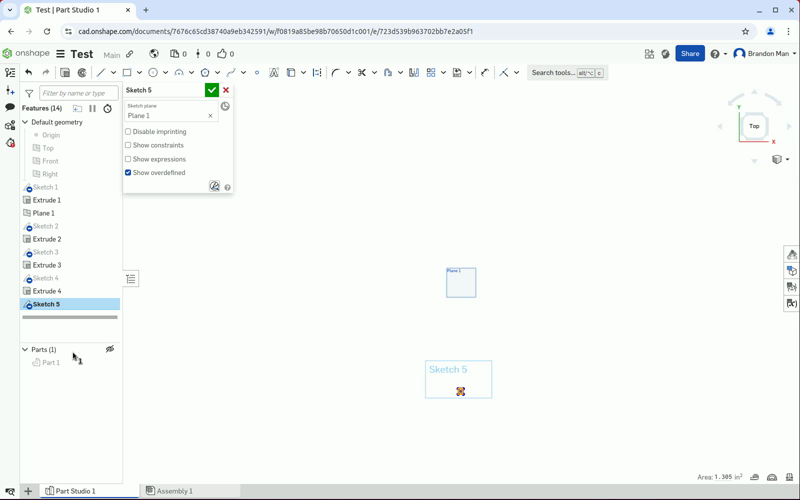
key(shift+y)
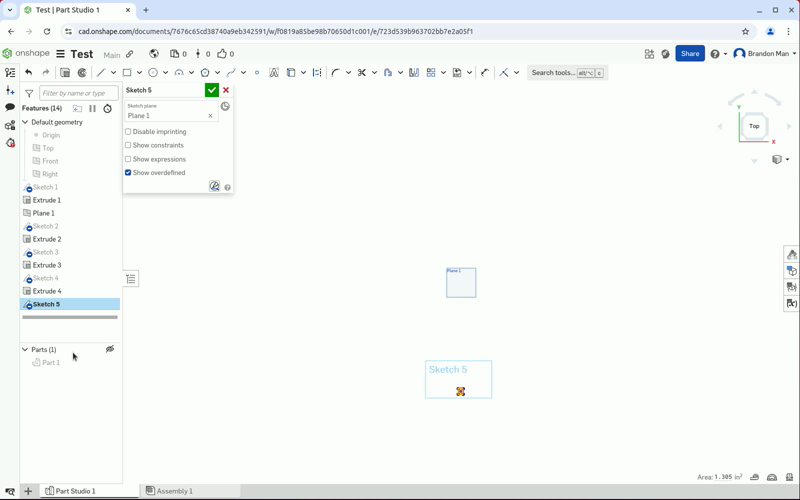
key(shift+e)
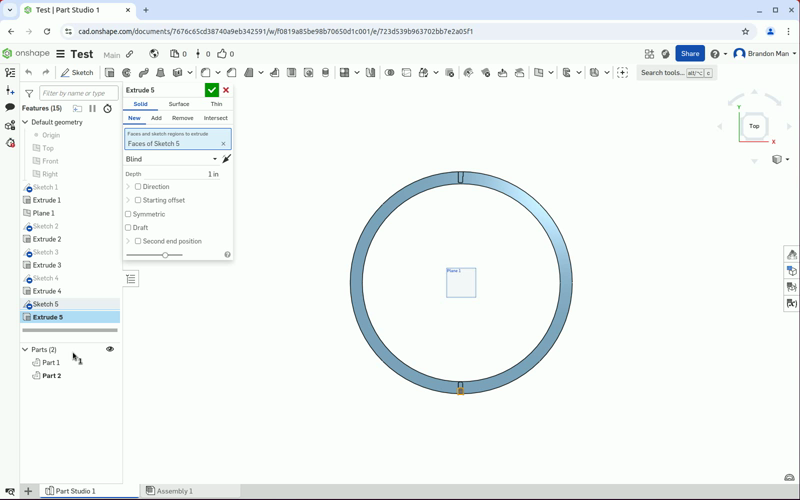
mouse_move(143, 106)
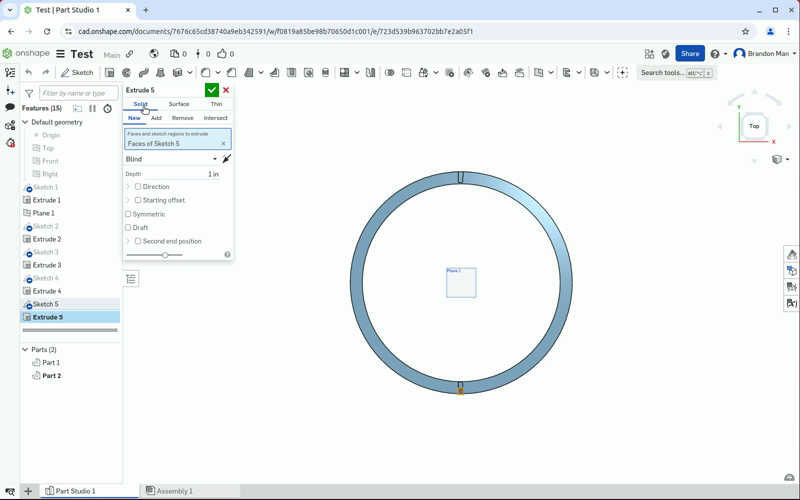
click(143, 106)
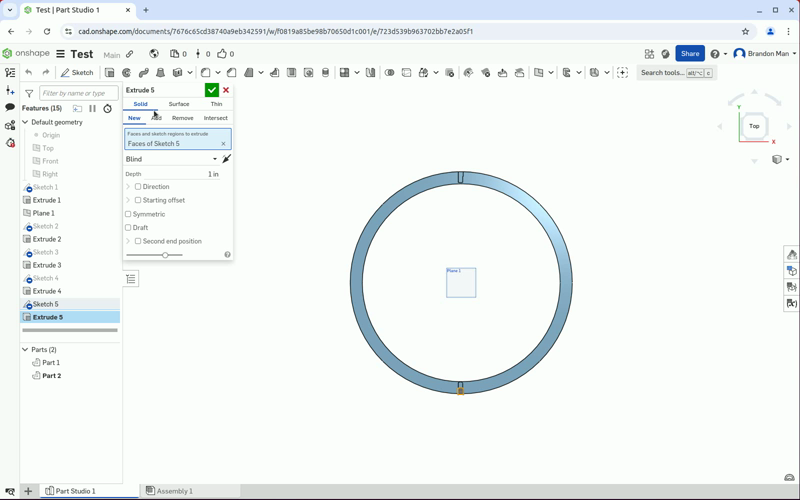
mouse_move(186, 120)
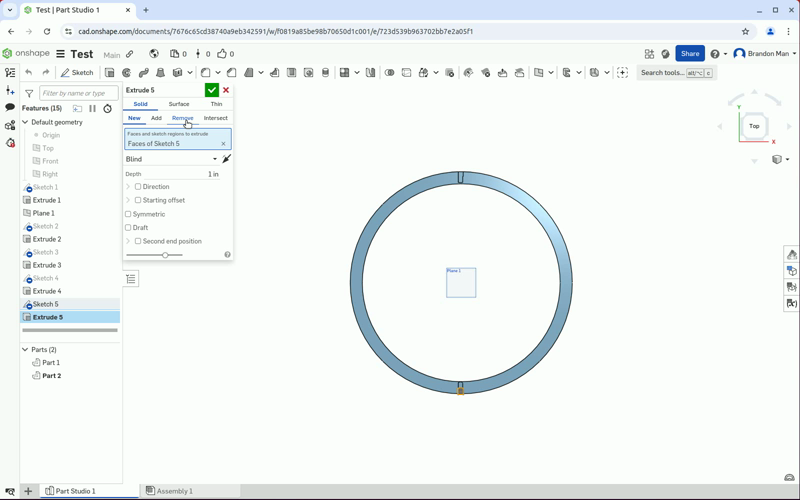
click(186, 120)
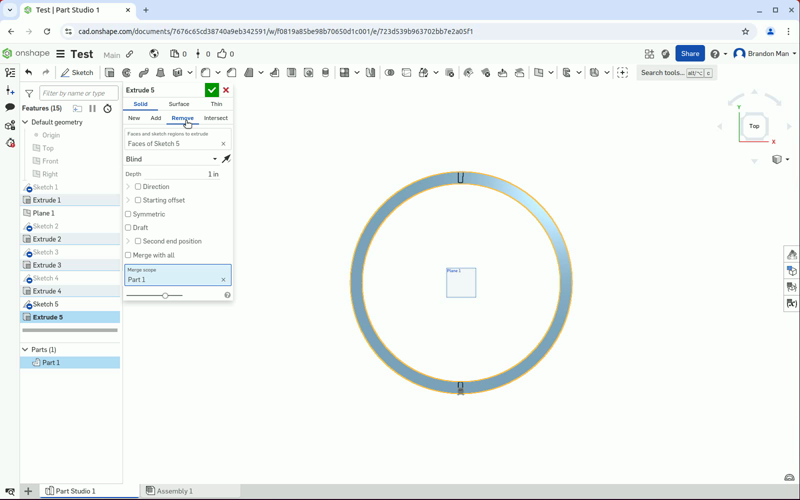
key(tab, 4)
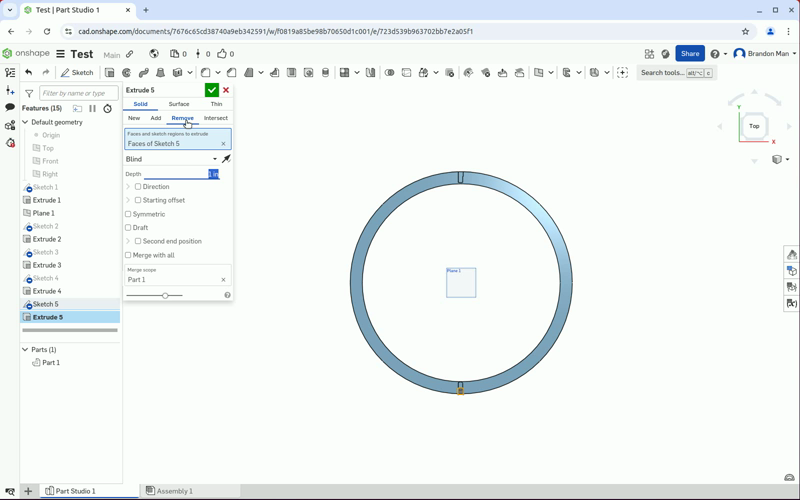
text(1.926)
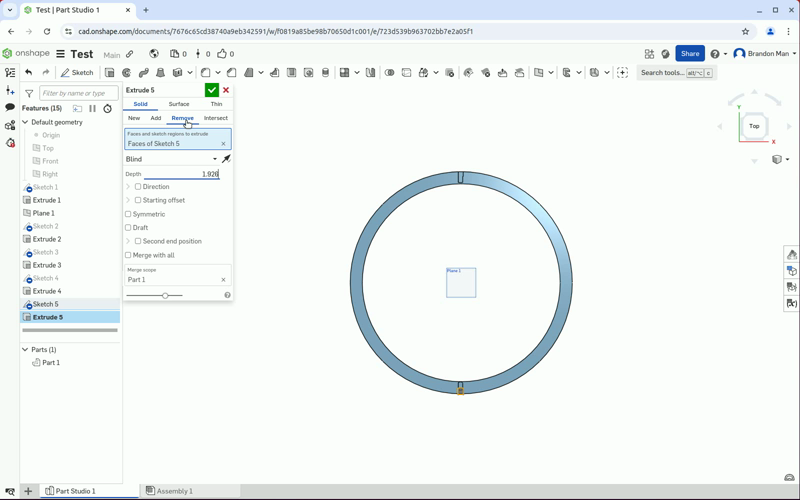
key(tab, 6)
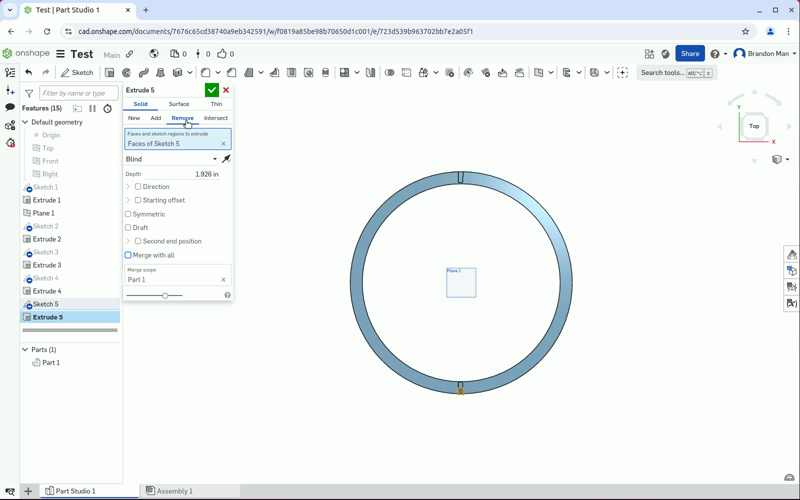
key(space)
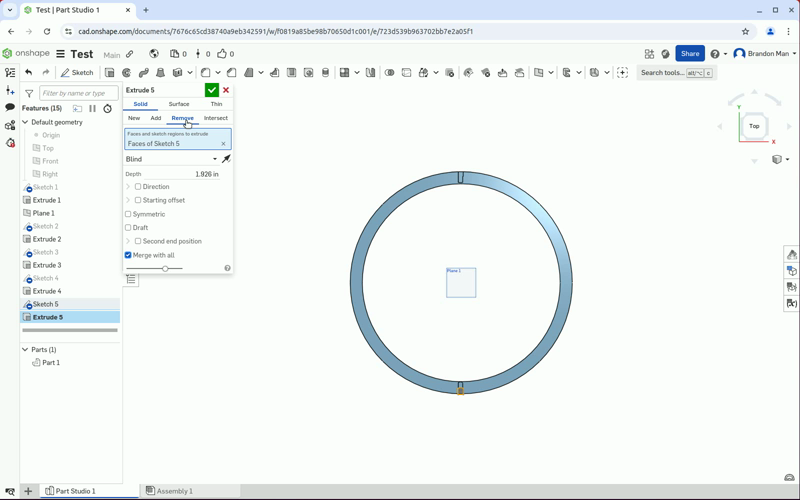
key(enter)
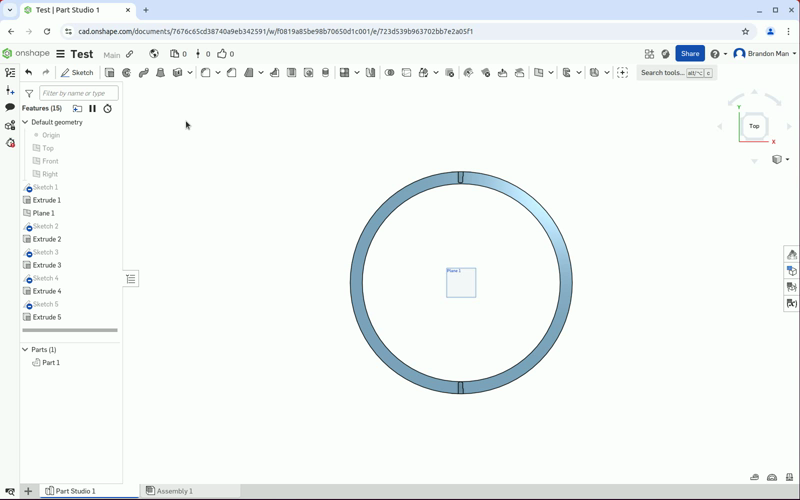
key(shift+h)
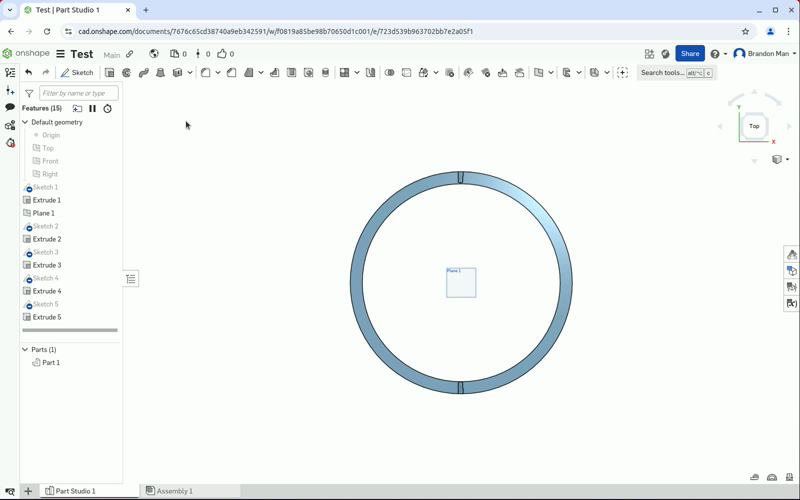
key(shift+h)
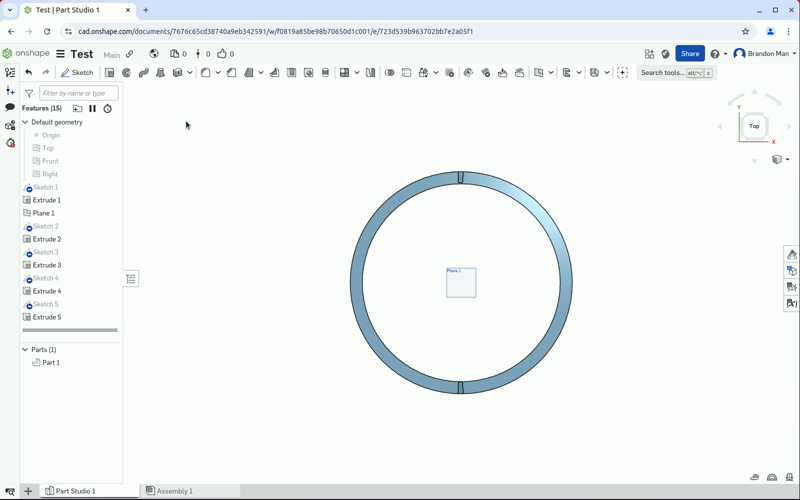
mouse_move(73, 189)
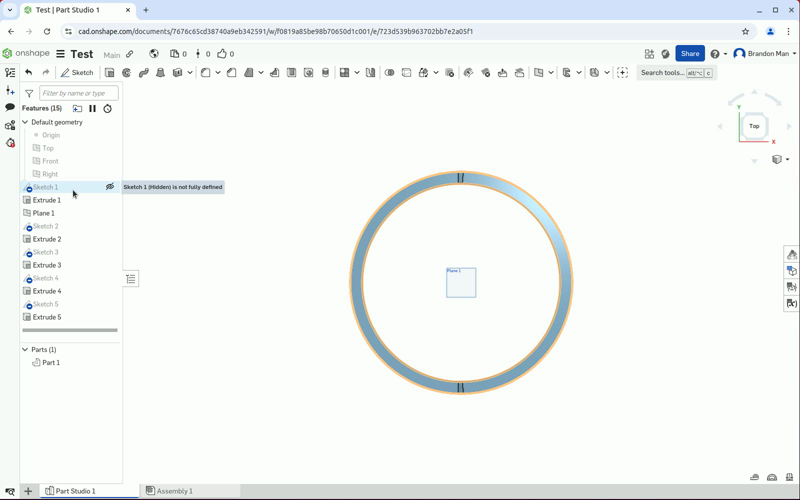
click(73, 189)
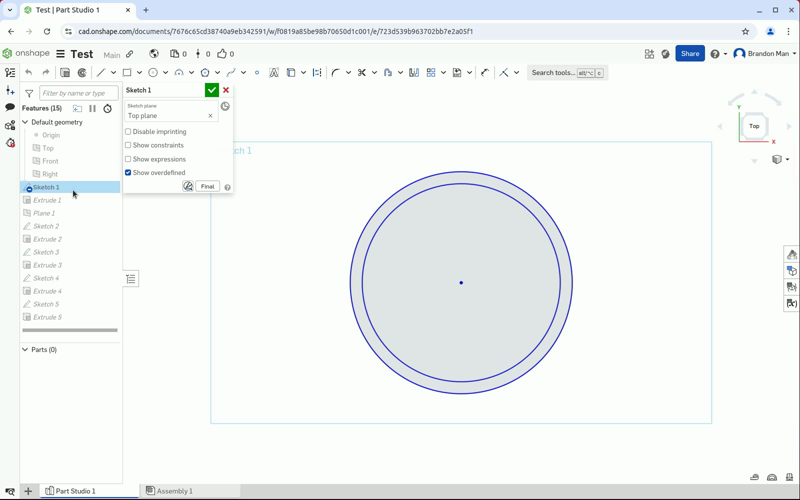
mouse_move(229, 92)
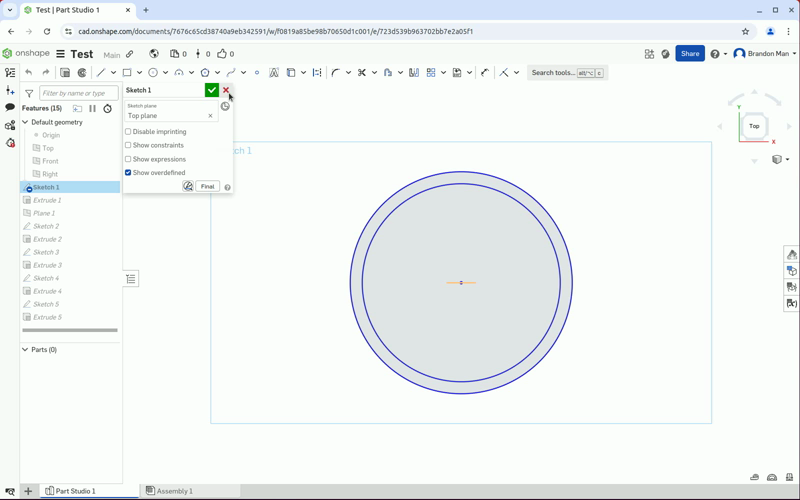
click(229, 92)
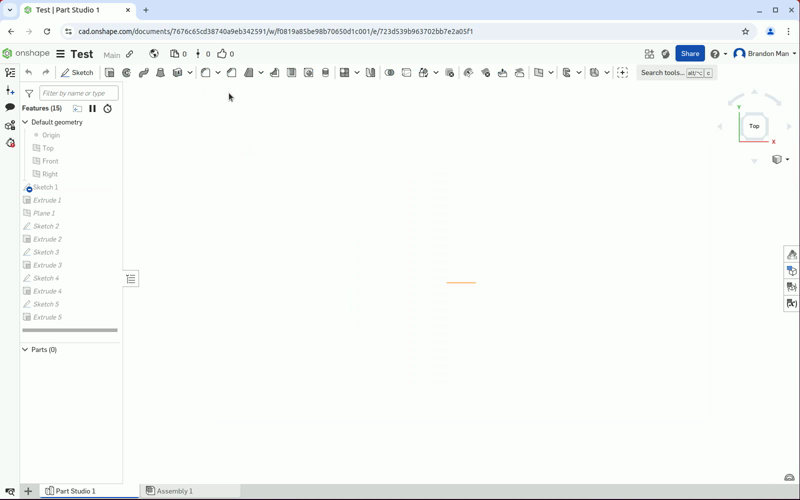
key(shift+s)
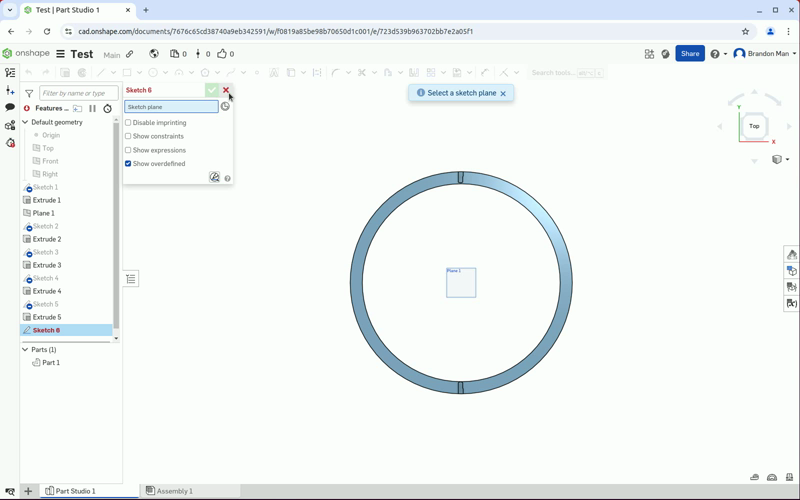
mouse_move(69, 215)
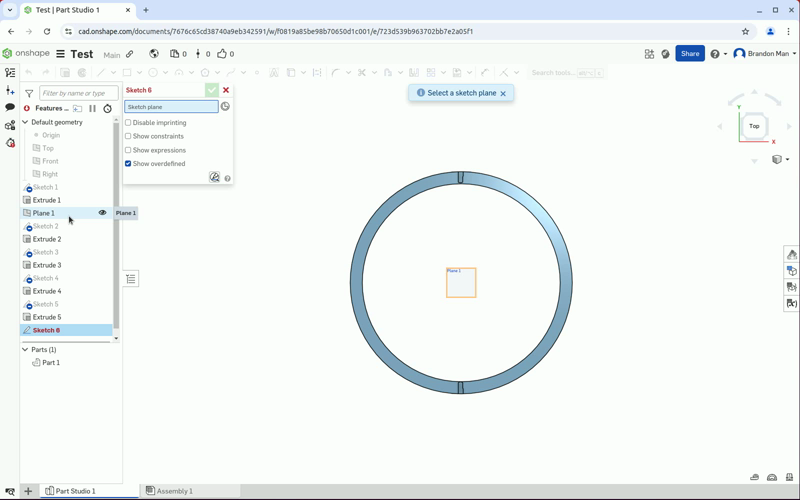
click(69, 215)
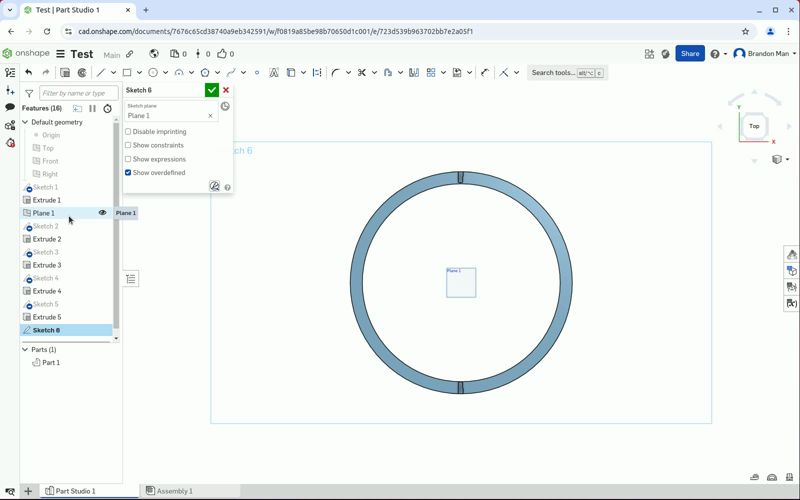
mouse_move(73, 352)
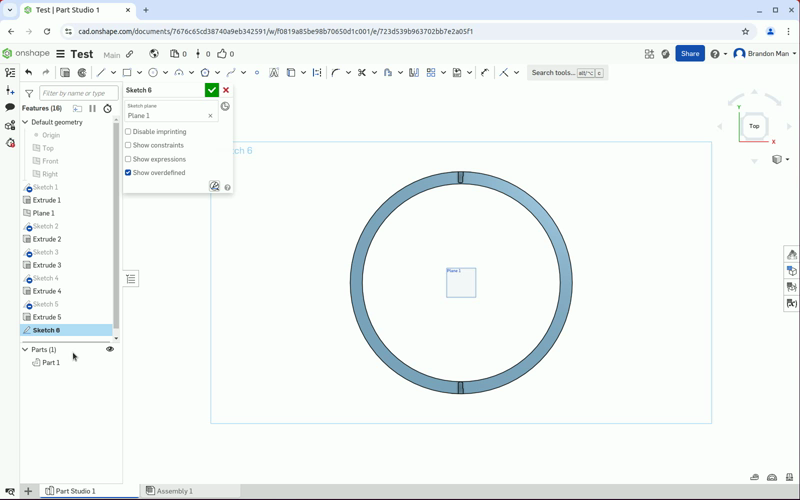
key(y)
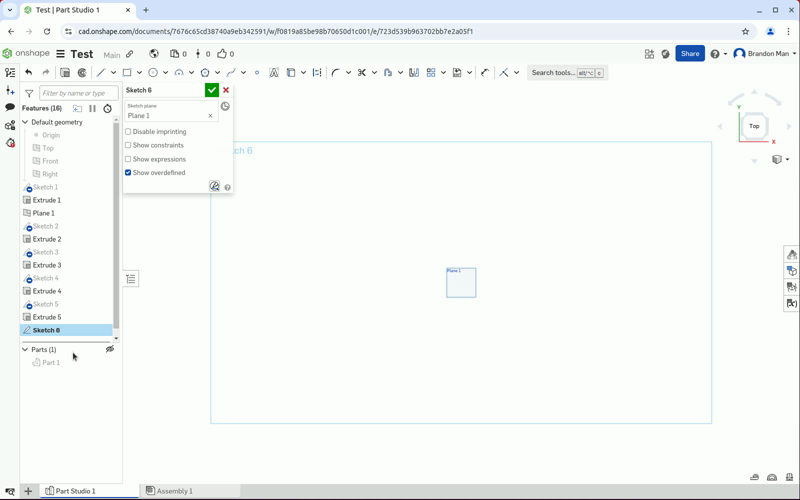
key(a)
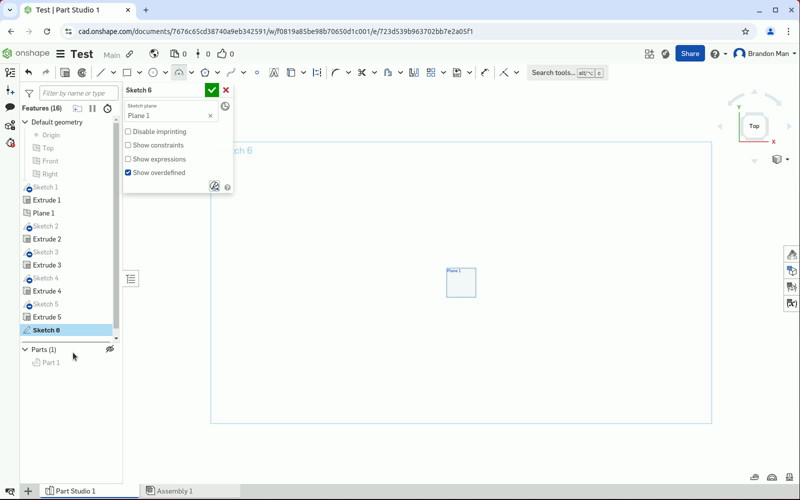
key_down(shift)
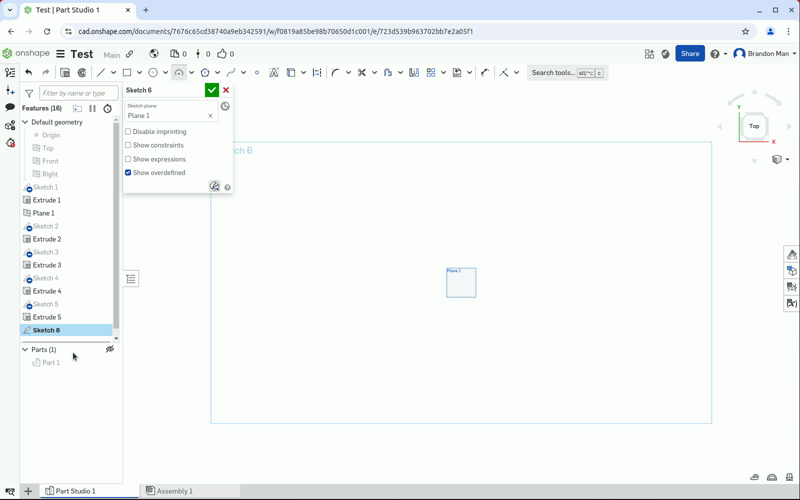
mouse_move(463, 389)
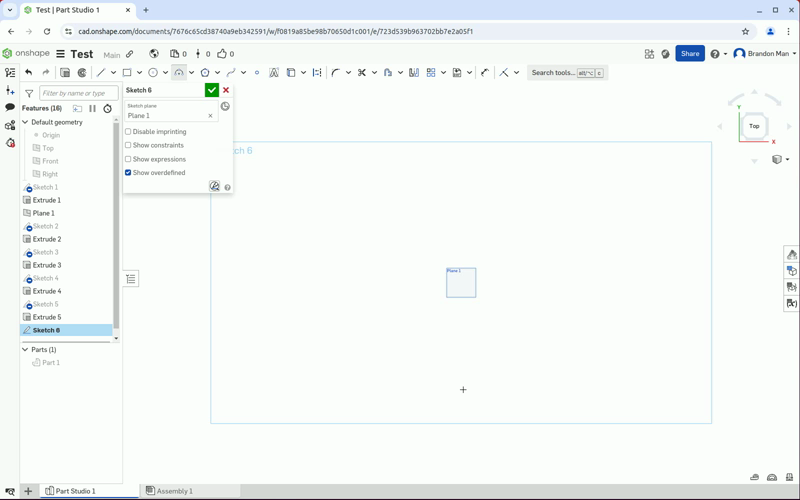
click(463, 389)
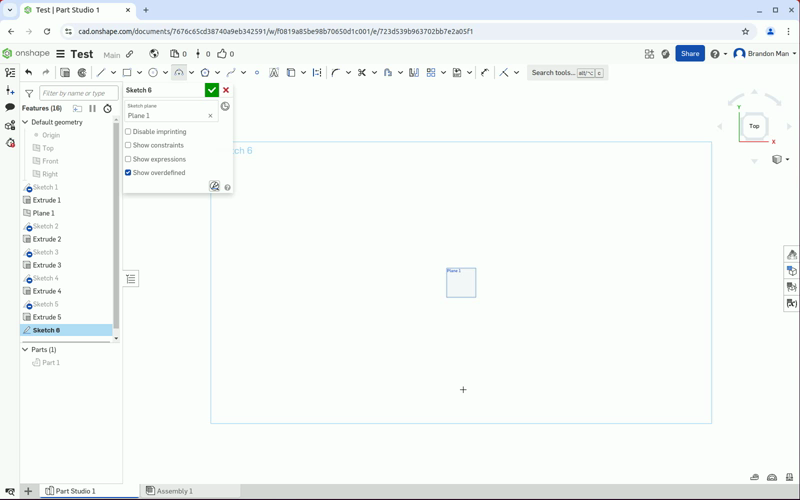
key_up(shift)
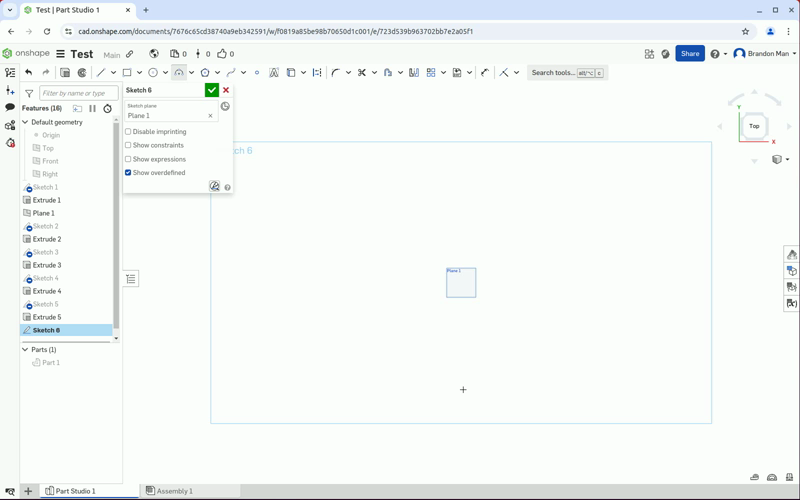
key_down(shift)
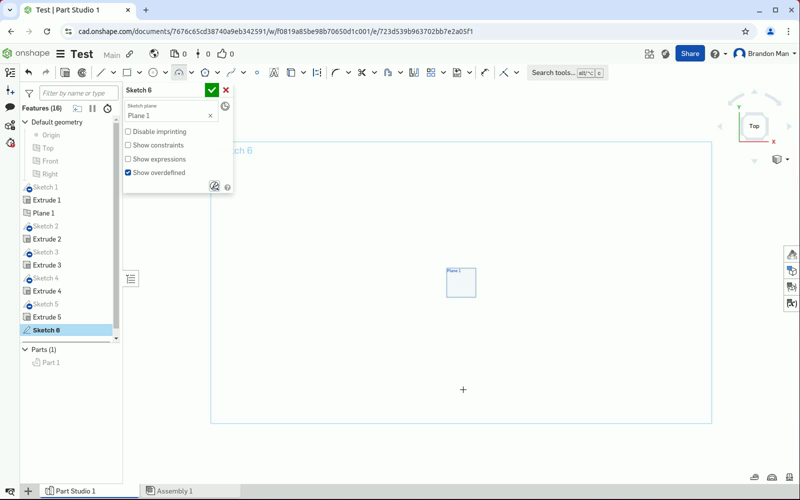
mouse_move(463, 177)
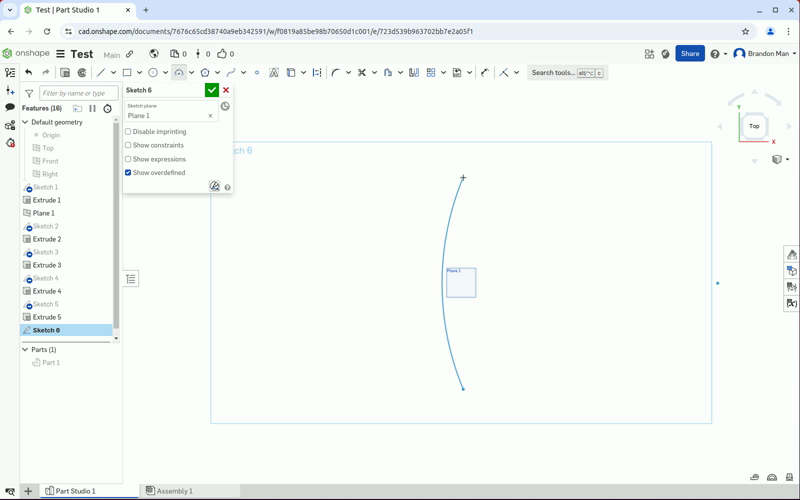
click(463, 177)
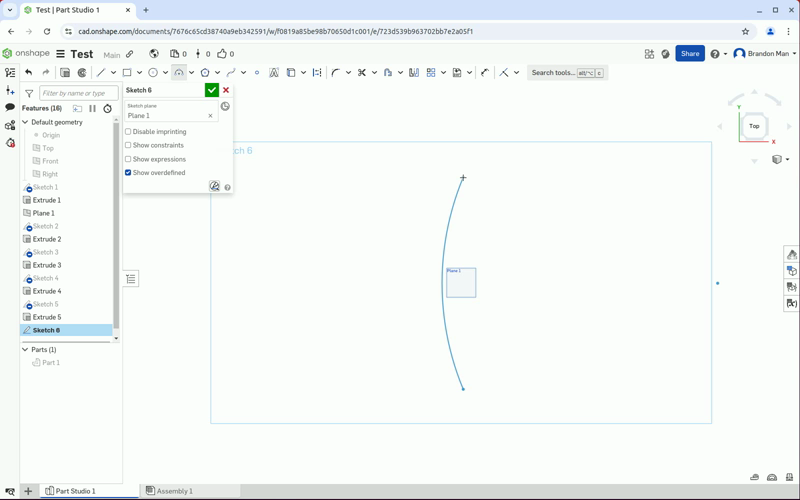
mouse_move(567, 283)
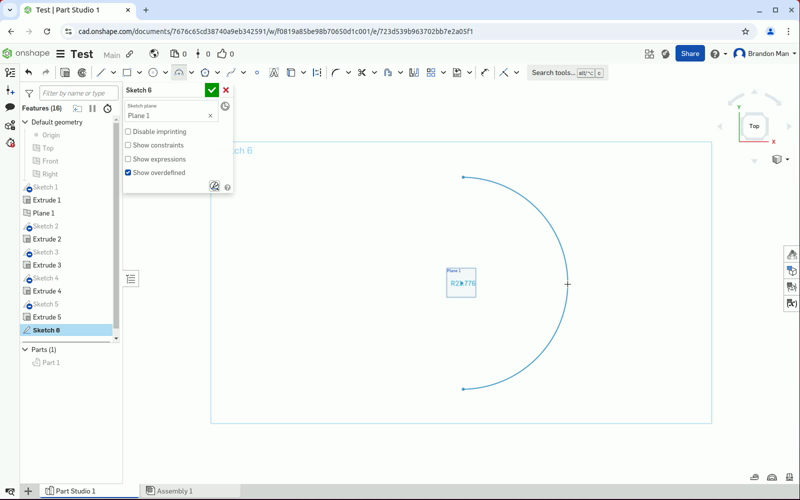
click(567, 283)
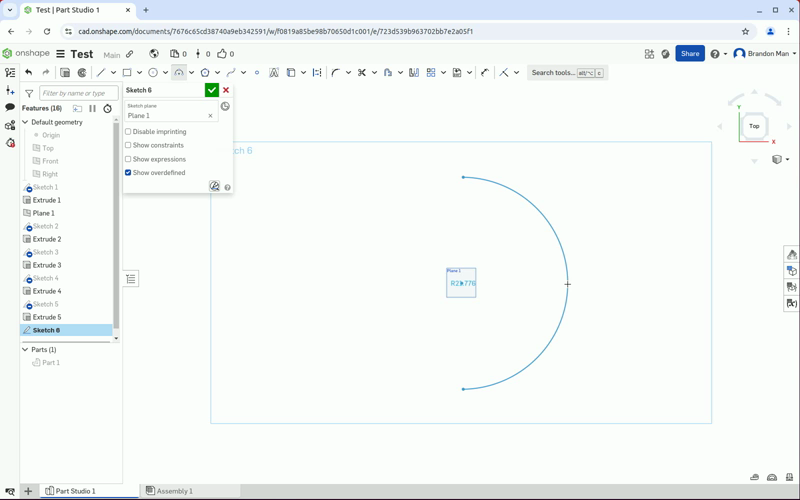
key_up(shift)
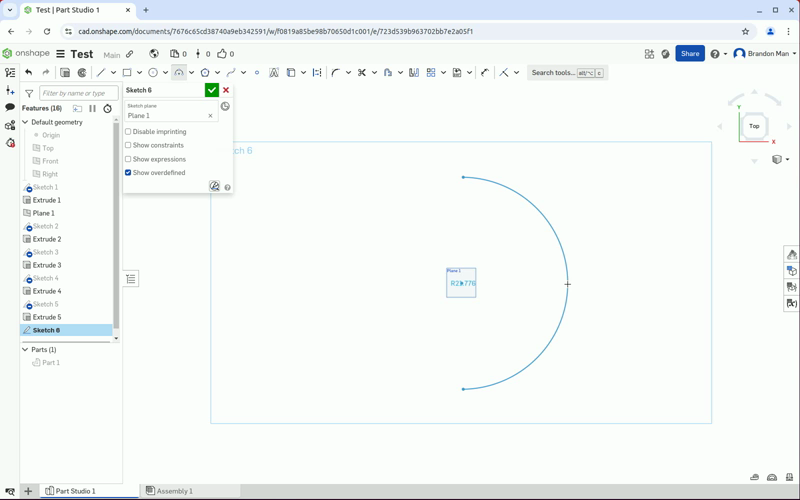
key(esc)
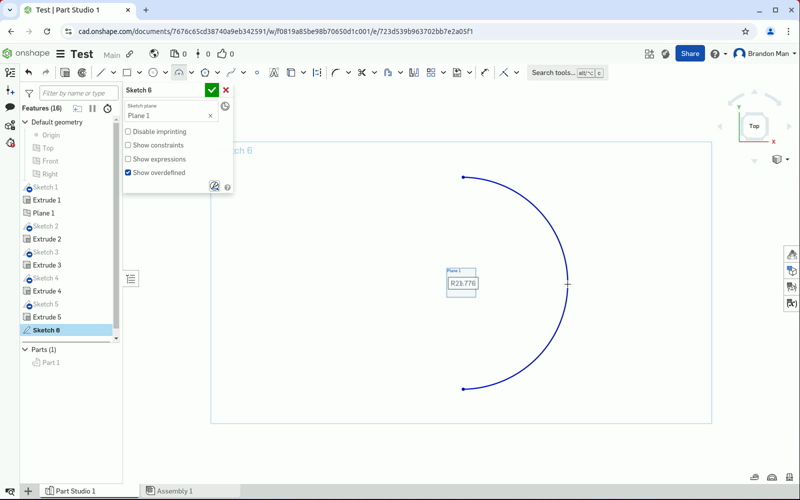
key(l)
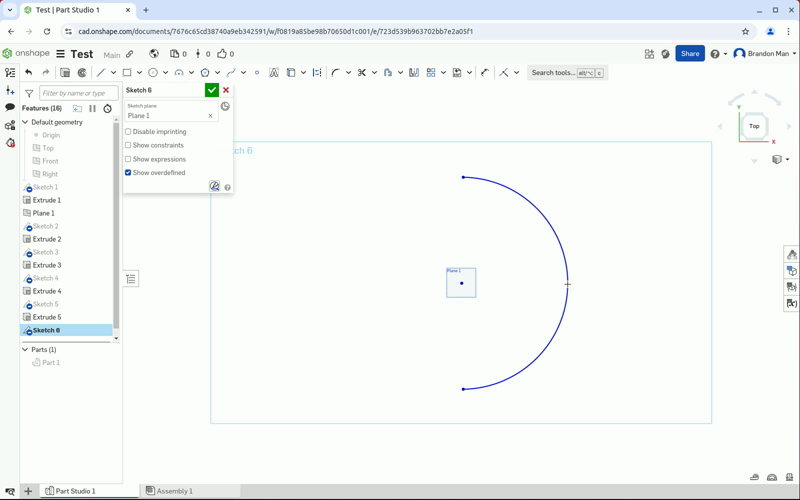
mouse_move(463, 177)
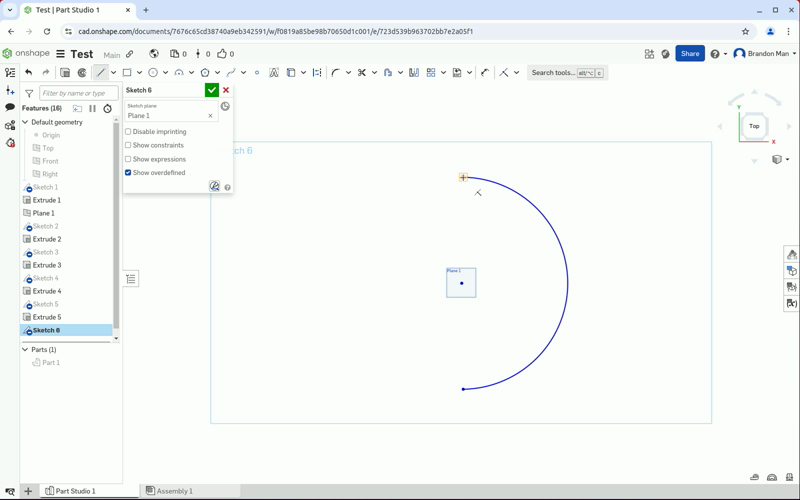
click(463, 177)
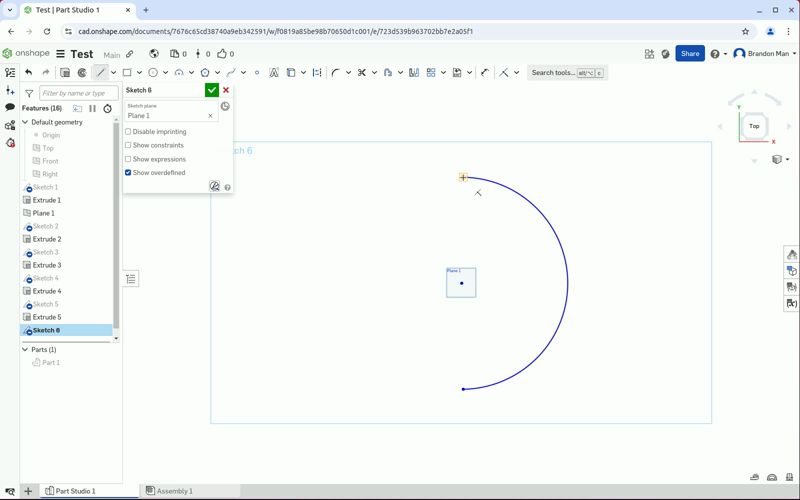
key_down(shift)
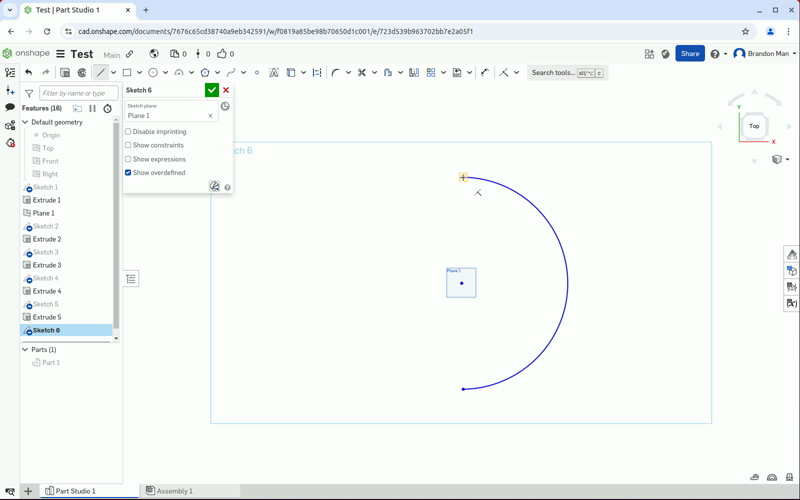
mouse_move(493, 177)
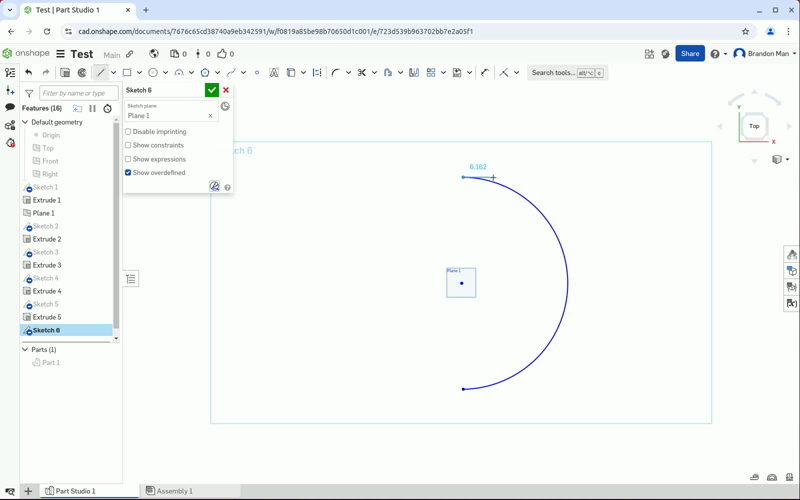
mouse_move(463, 183)
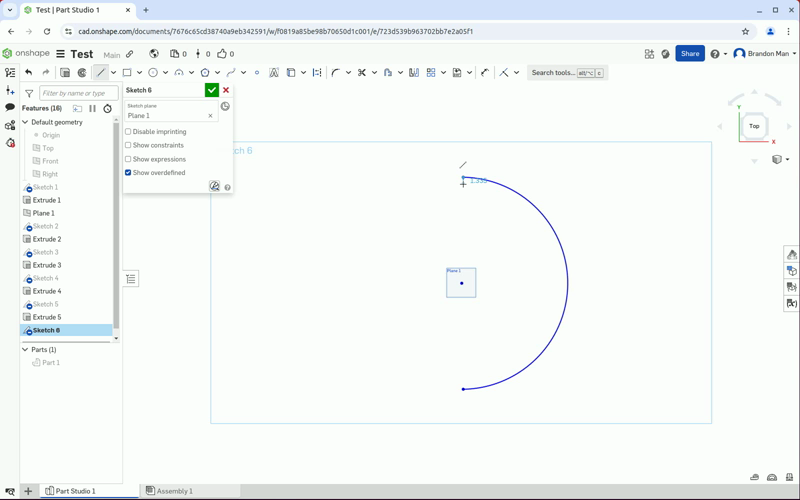
scroll(6)
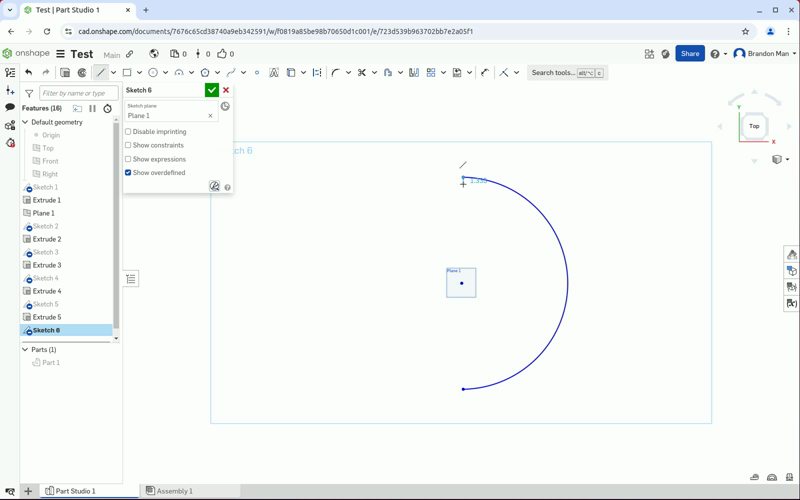
scroll(6)
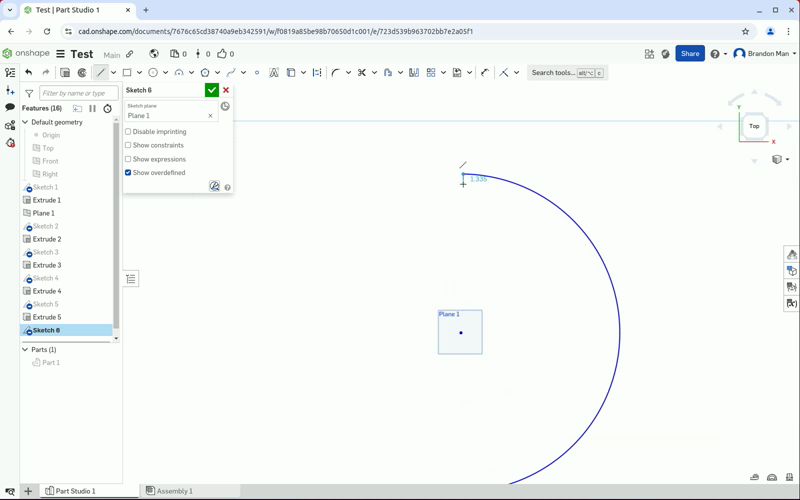
scroll(6)
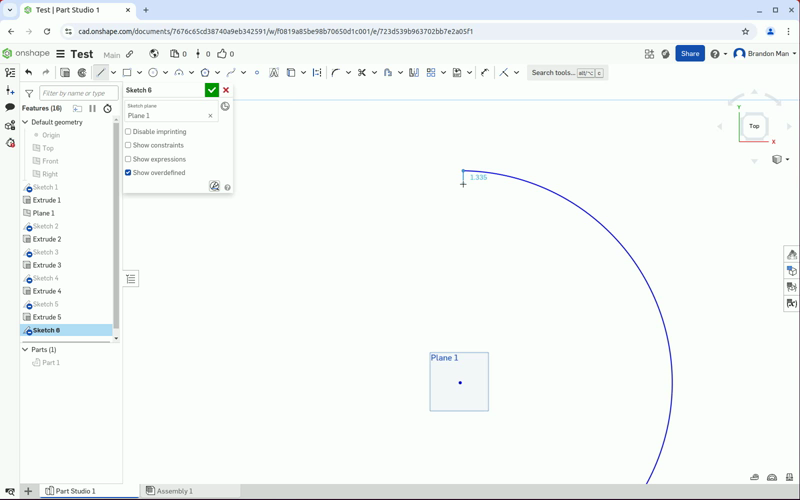
scroll(6)
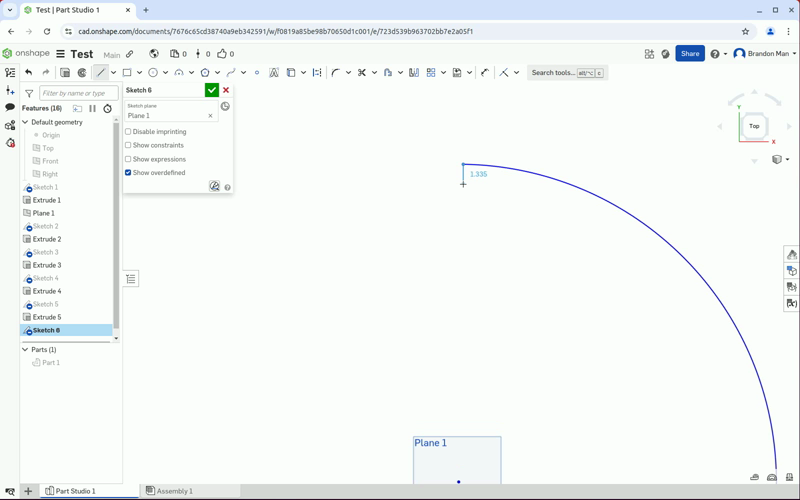
scroll(6)
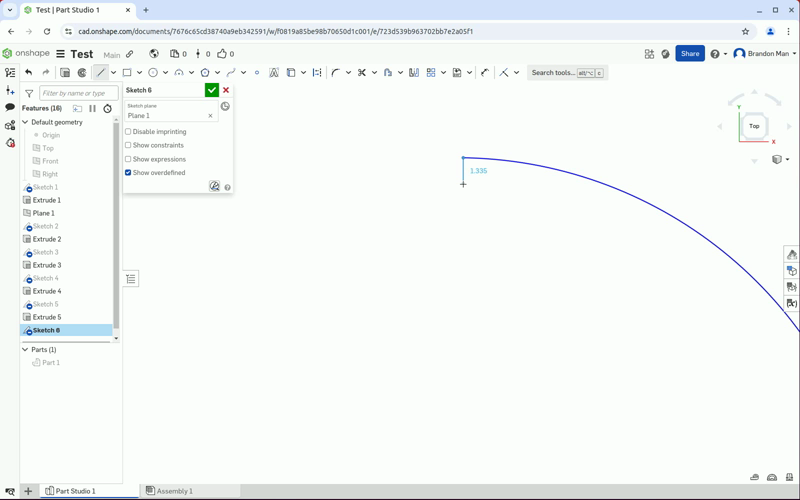
scroll(6)
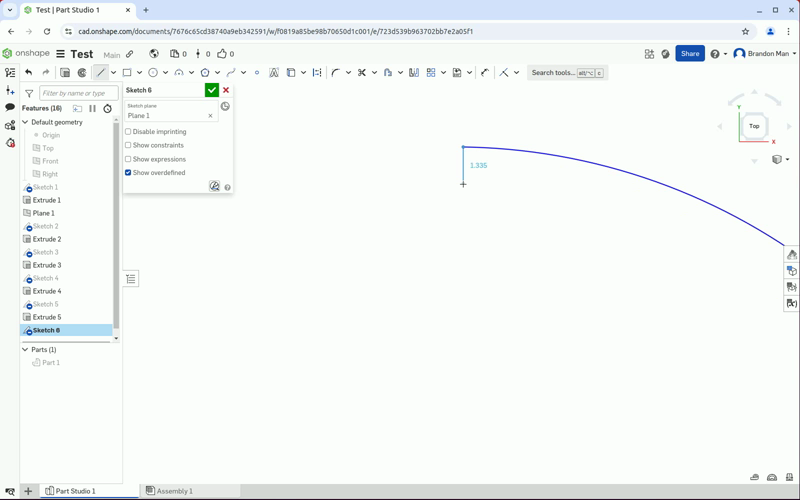
scroll(6)
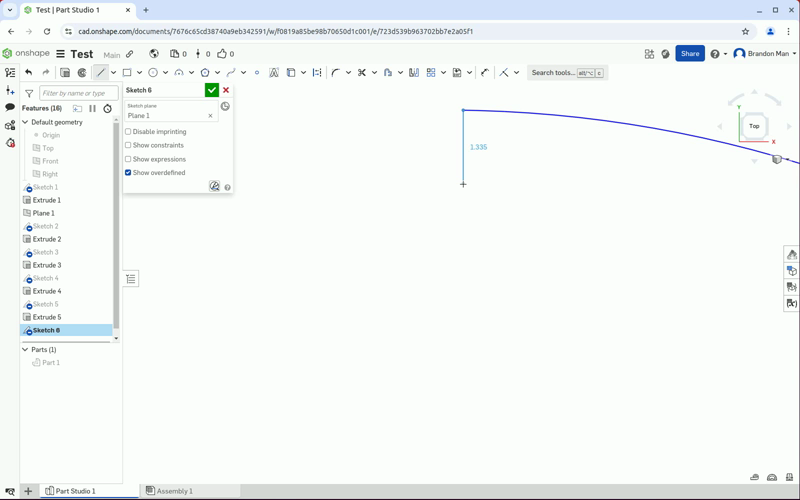
click(463, 183)
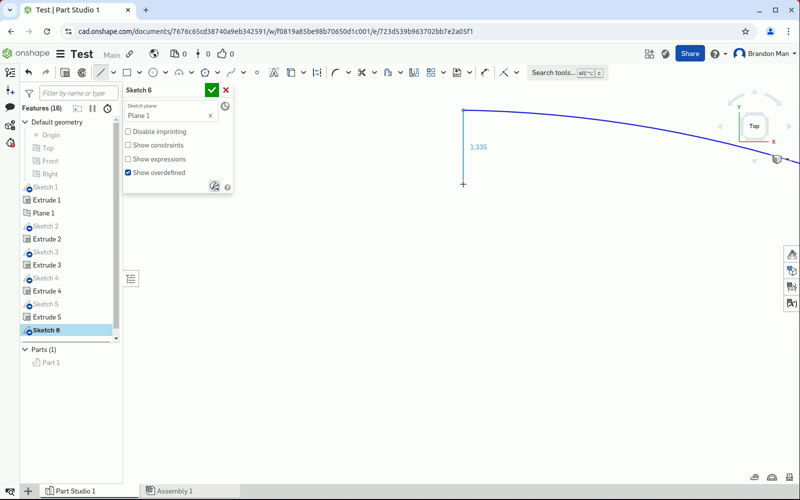
scroll(-6)
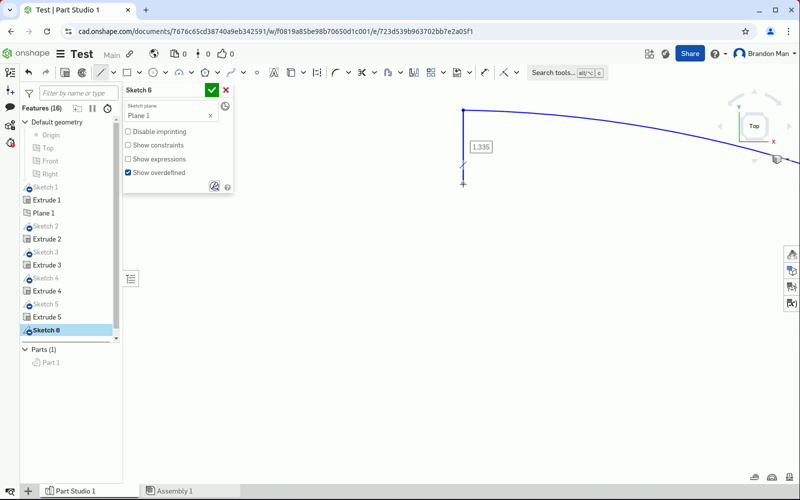
scroll(-6)
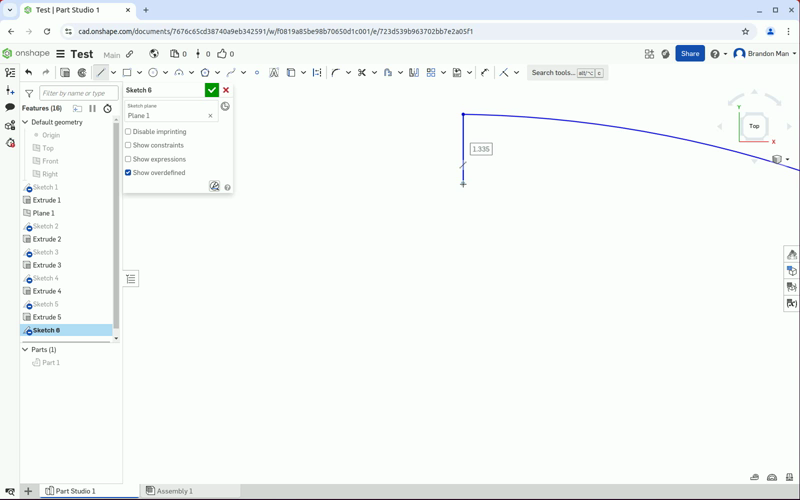
scroll(-6)
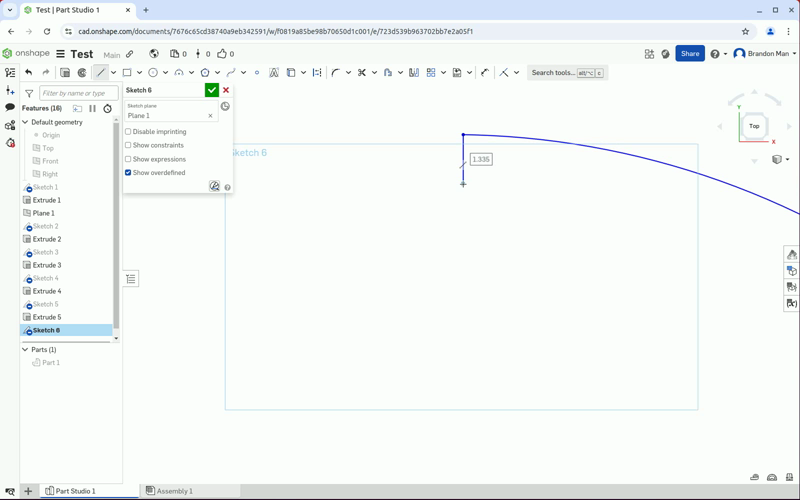
scroll(-6)
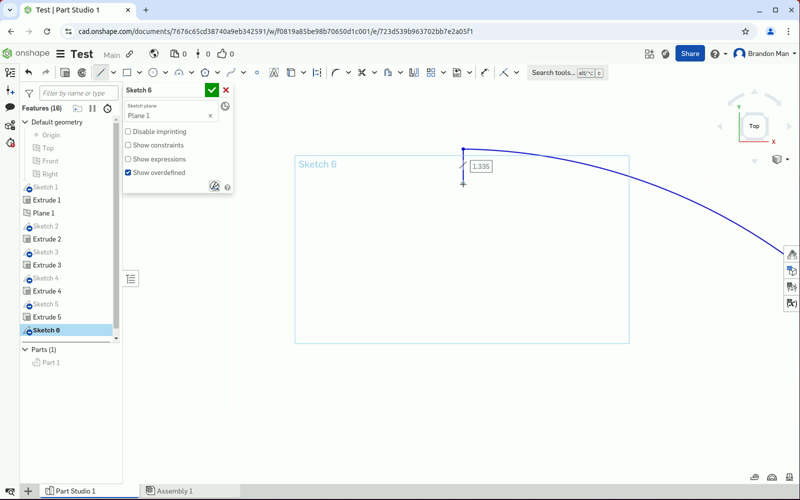
scroll(-6)
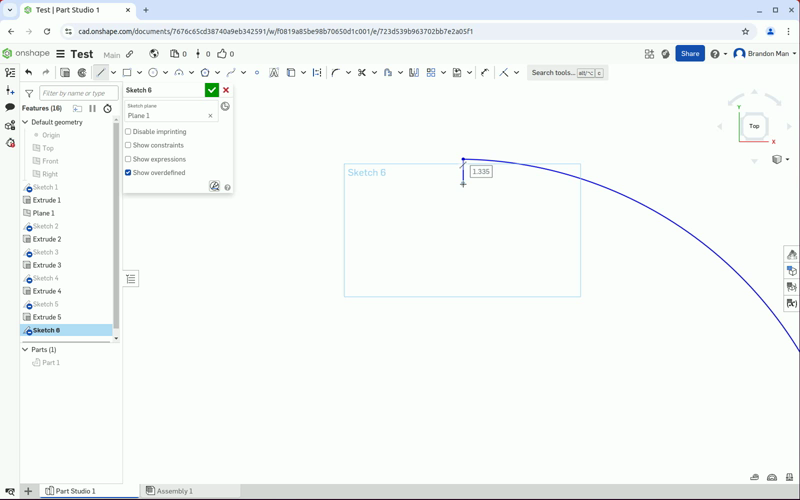
scroll(-6)
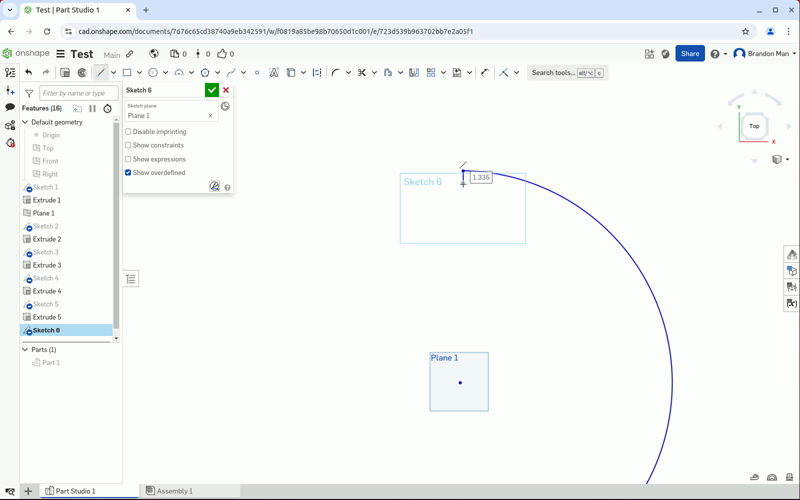
scroll(-6)
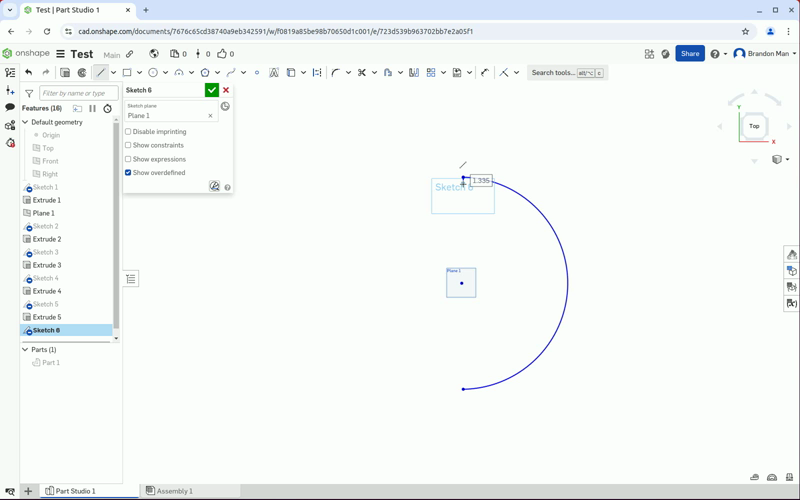
key_up(shift)
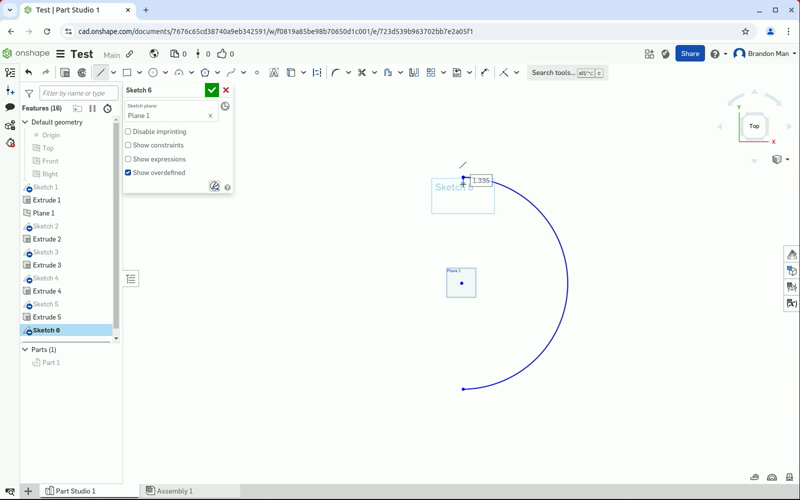
key(esc)
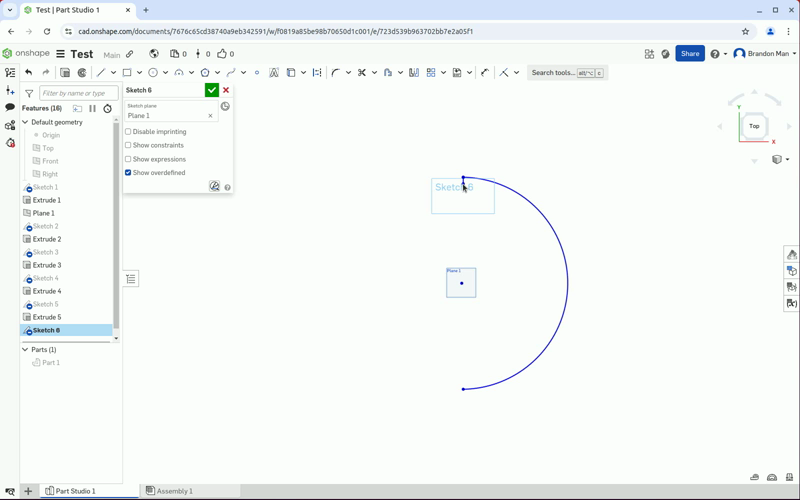
key(a)
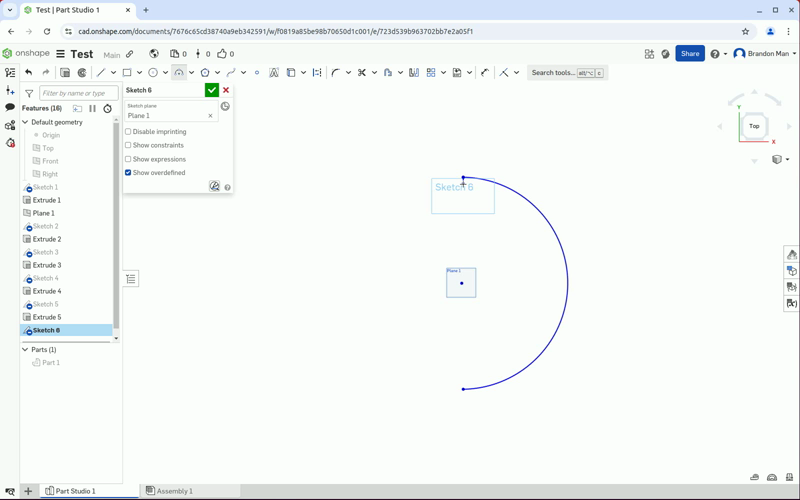
mouse_move(463, 183)
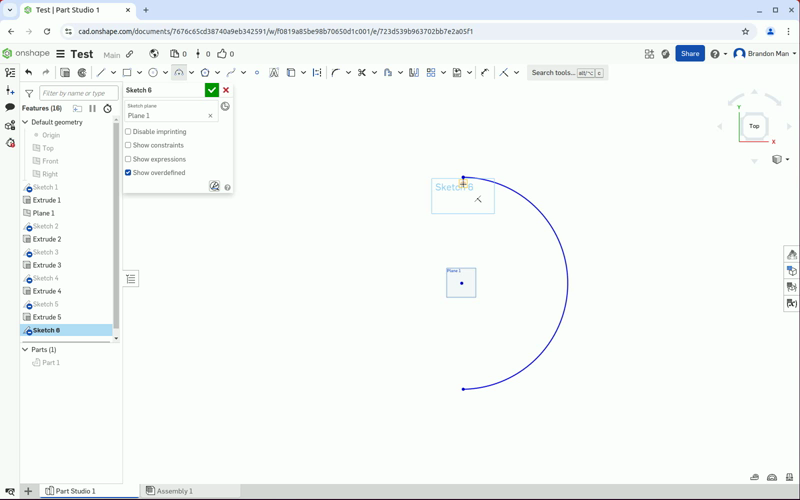
click(463, 183)
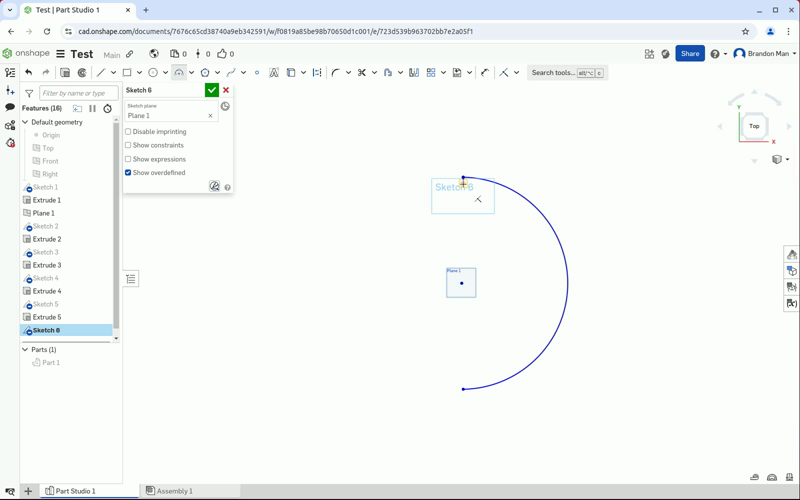
key_down(shift)
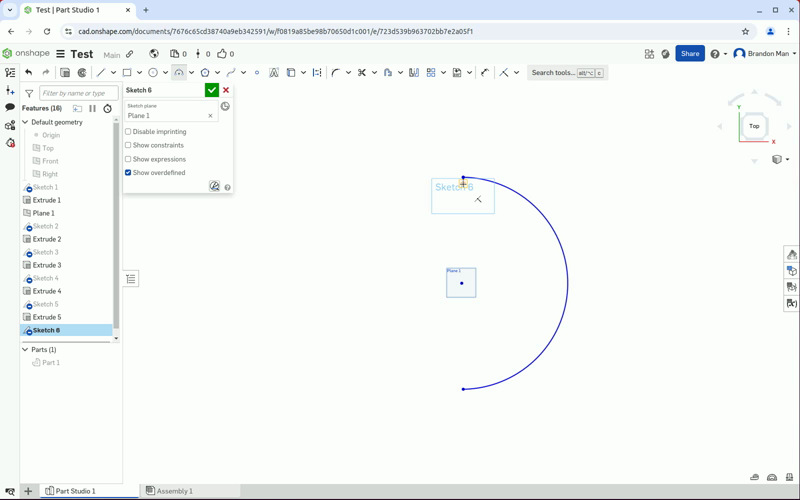
mouse_move(463, 382)
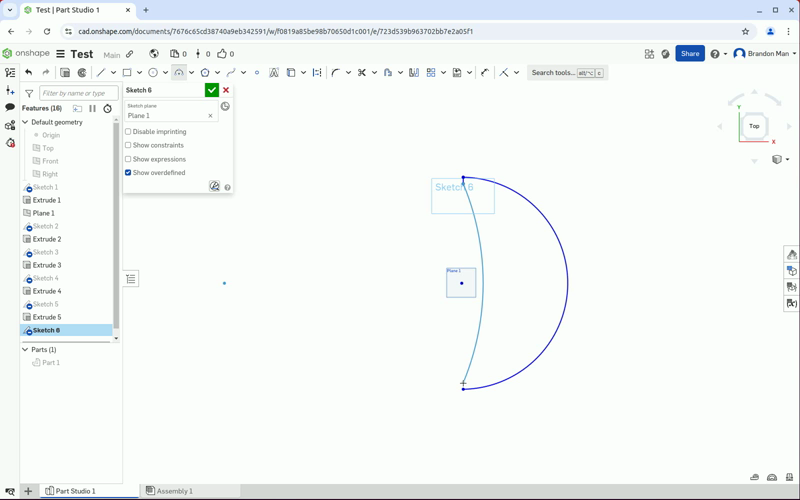
click(463, 382)
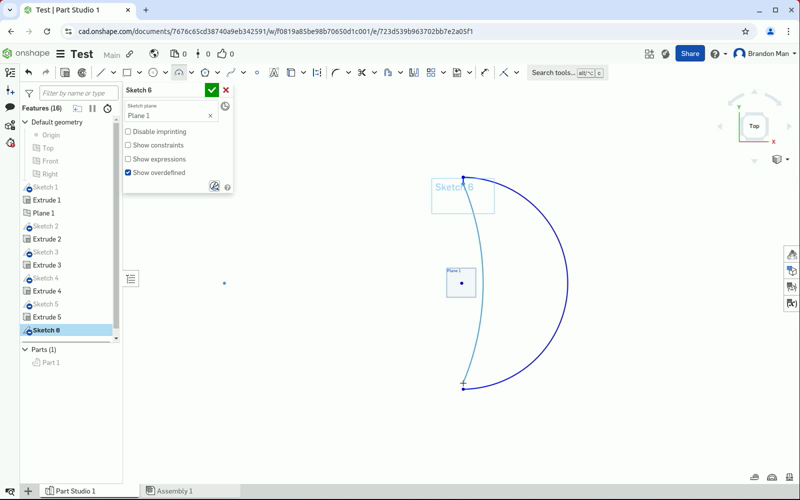
mouse_move(560, 283)
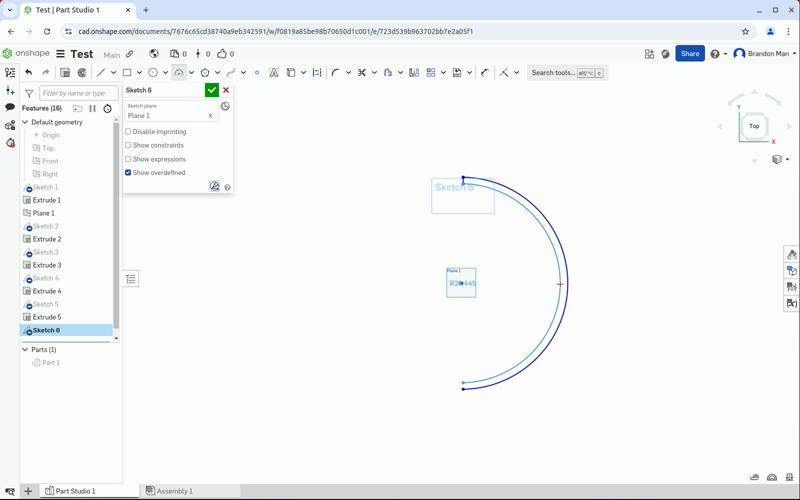
click(560, 283)
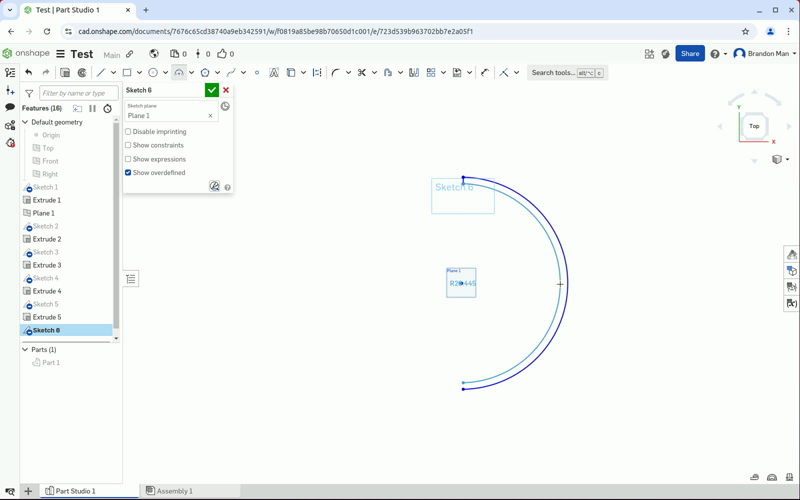
key_up(shift)
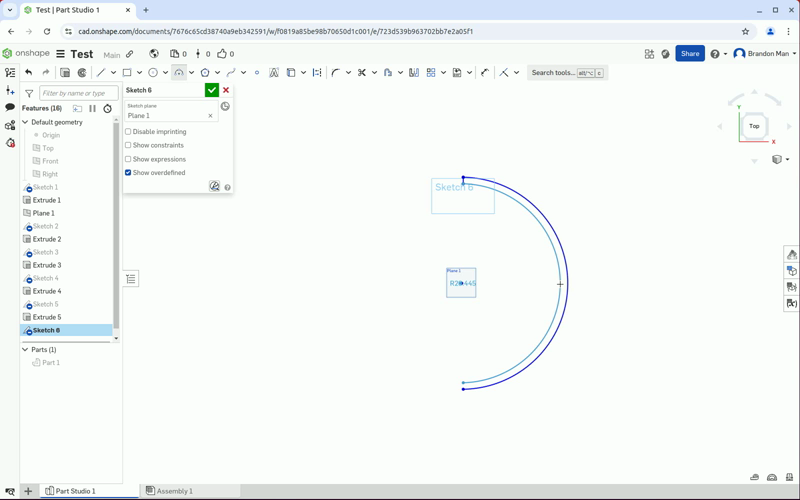
key(esc)
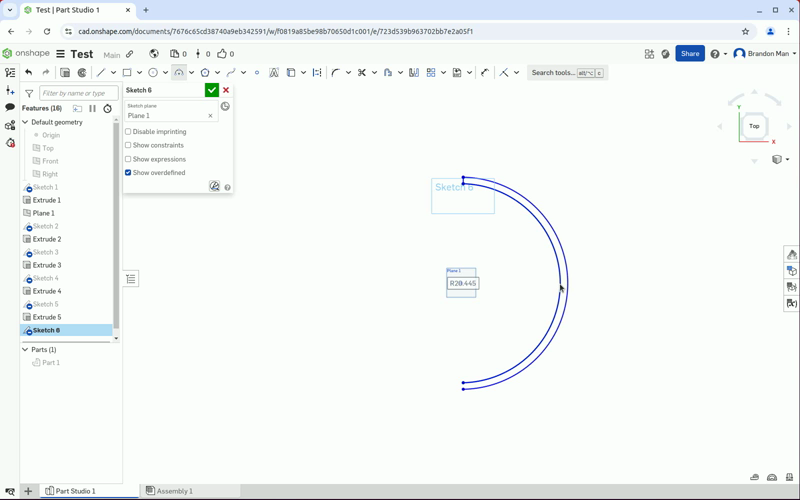
key(l)
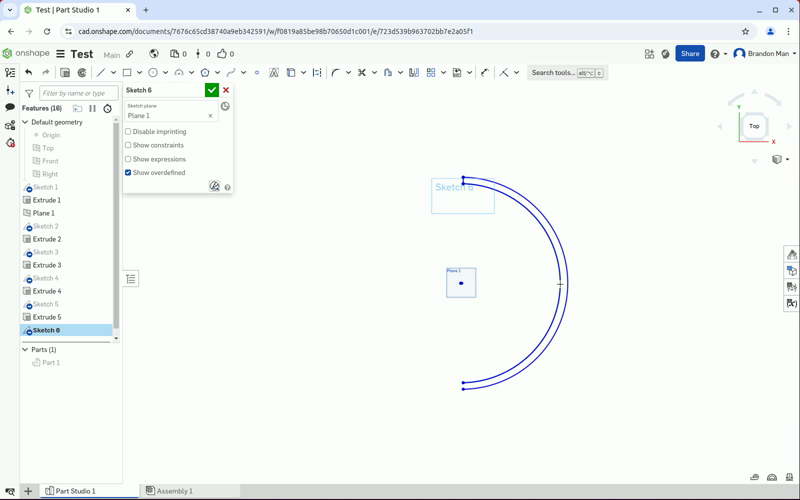
mouse_move(463, 382)
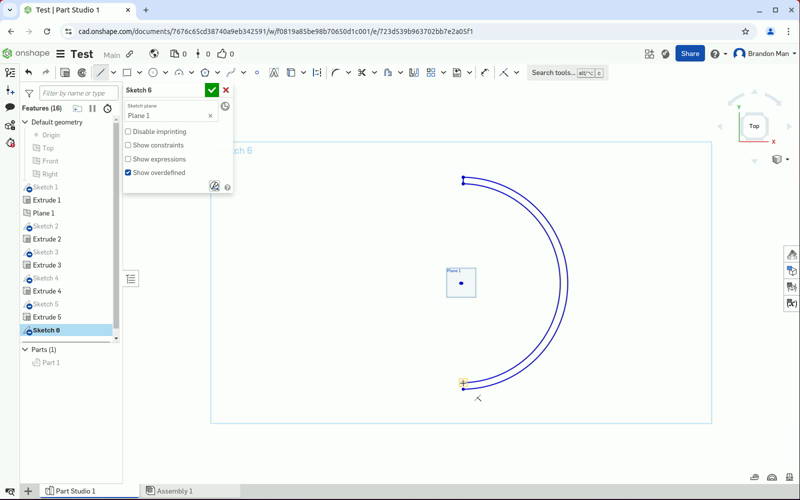
click(463, 382)
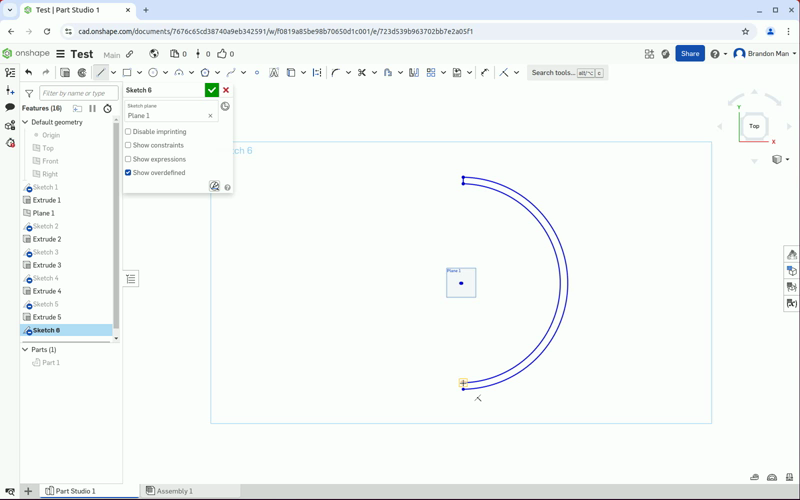
mouse_move(493, 382)
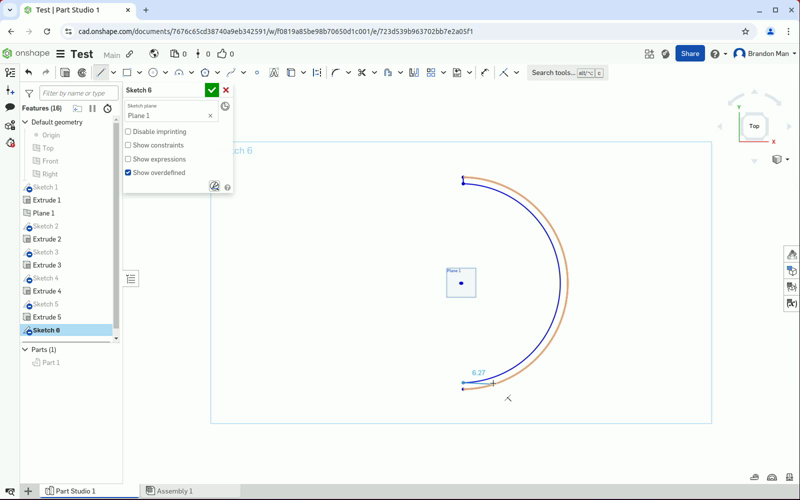
key_down(shift)
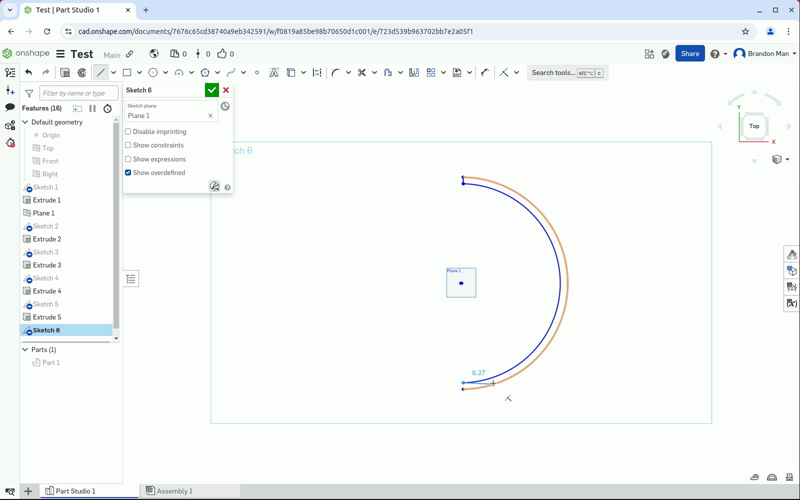
mouse_move(463, 389)
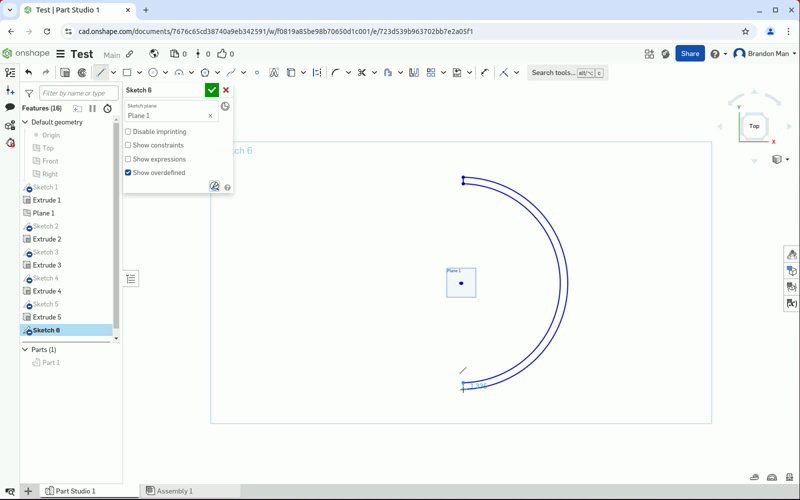
scroll(6)
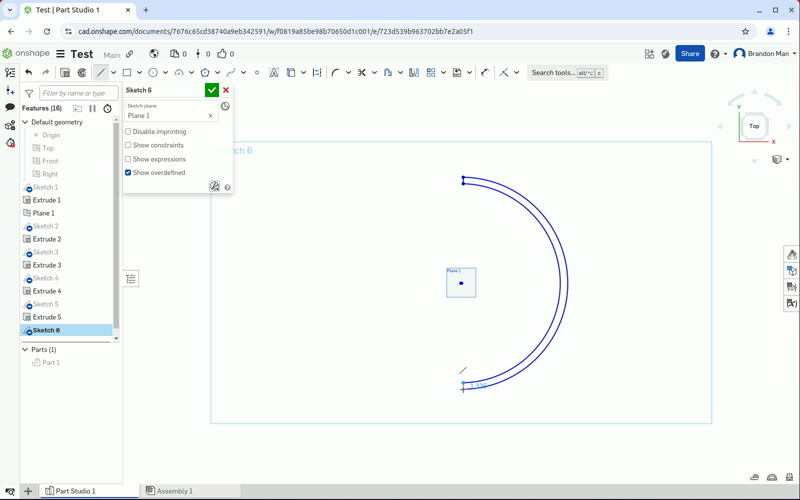
scroll(6)
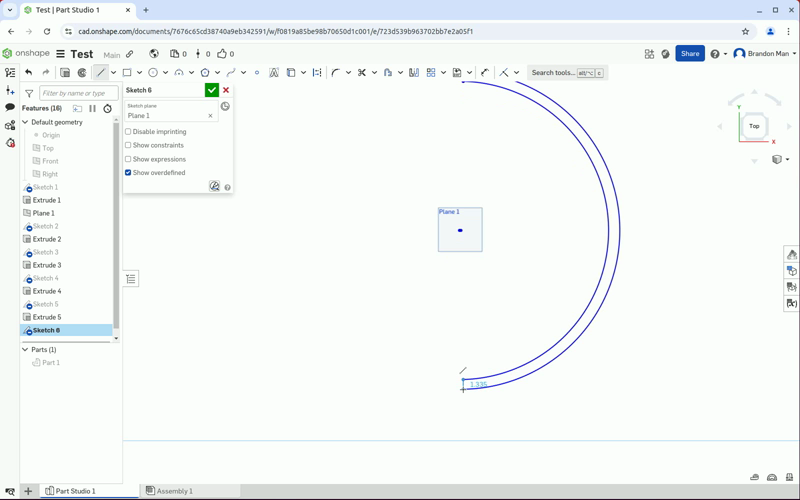
scroll(6)
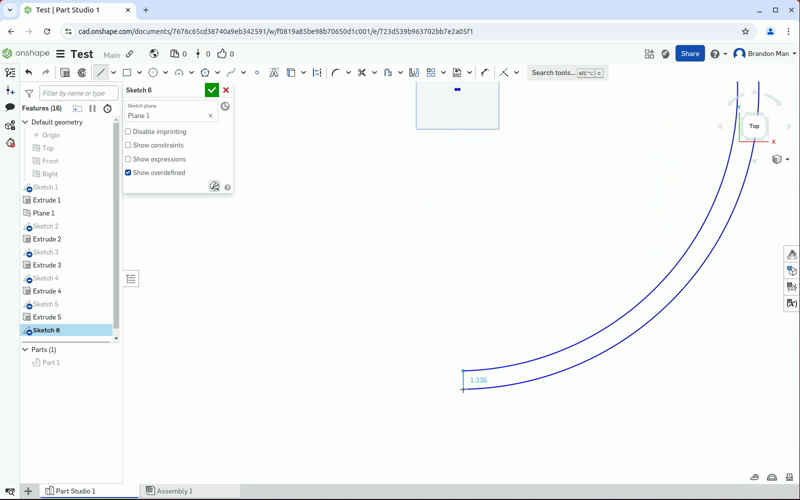
scroll(6)
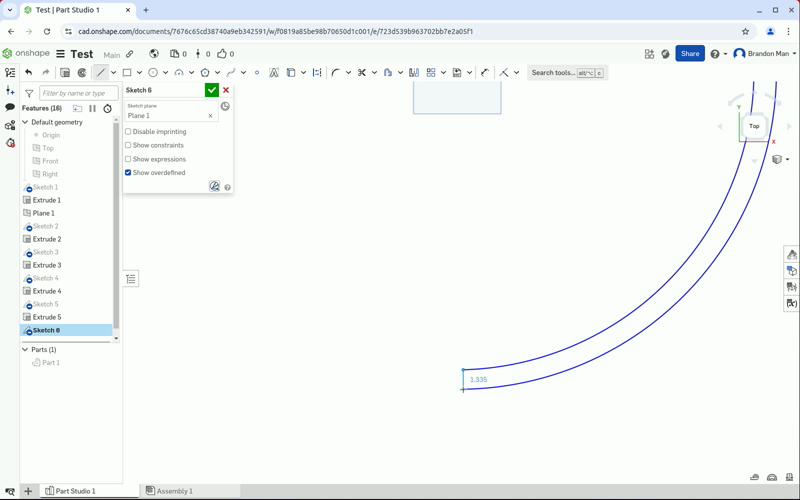
scroll(6)
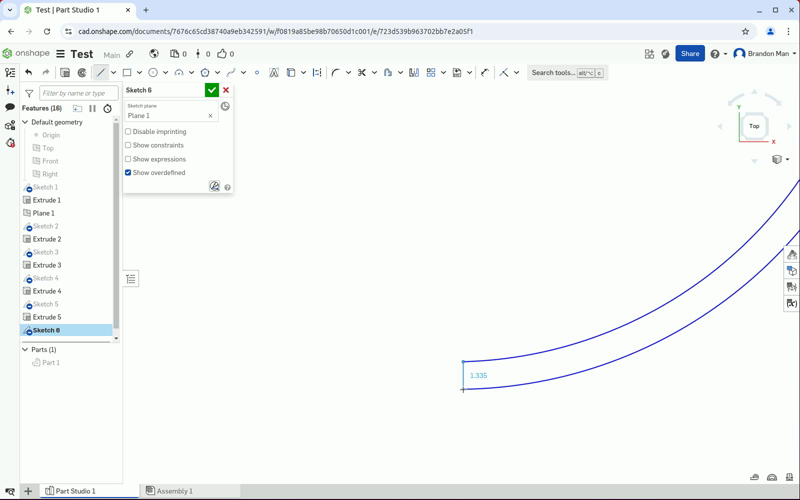
scroll(6)
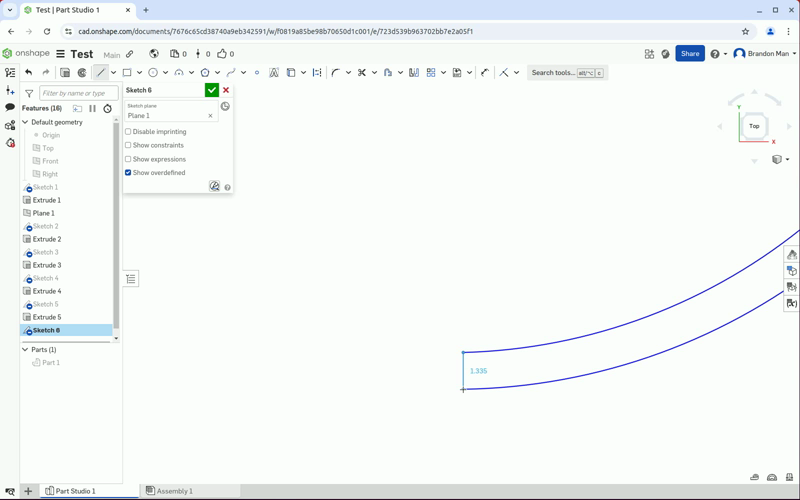
scroll(6)
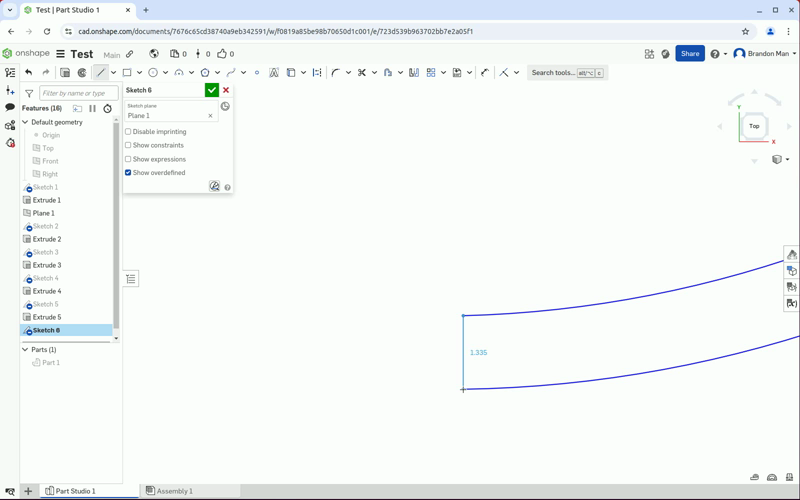
key_up(shift)
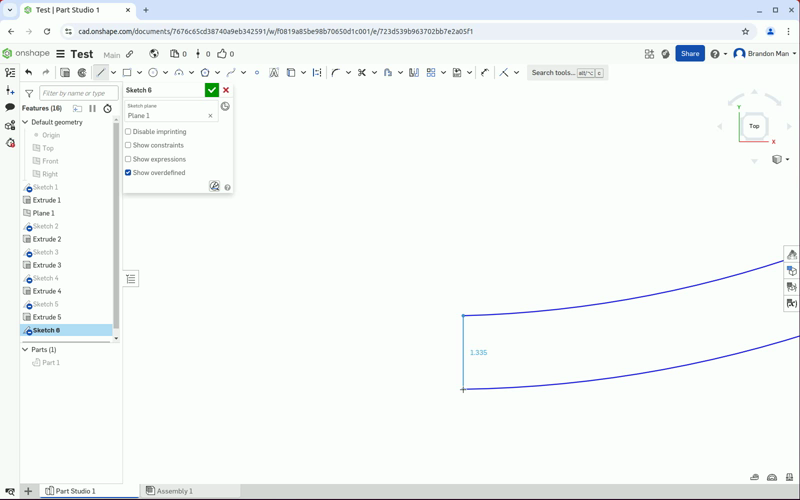
click(463, 389)
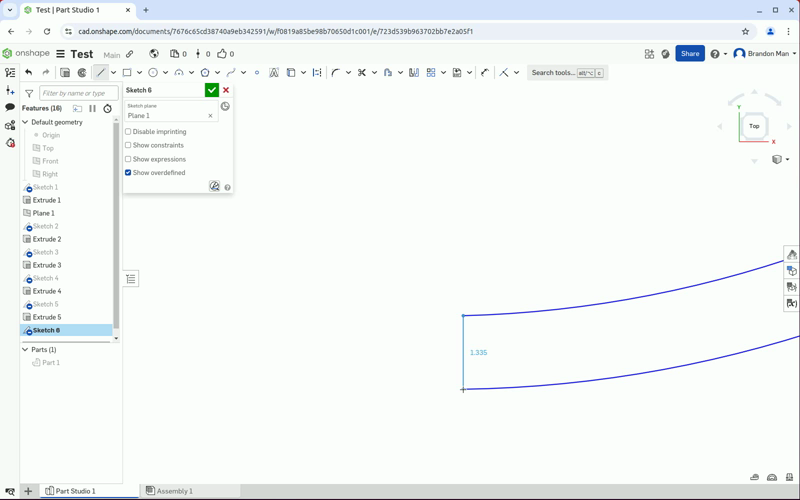
scroll(-6)
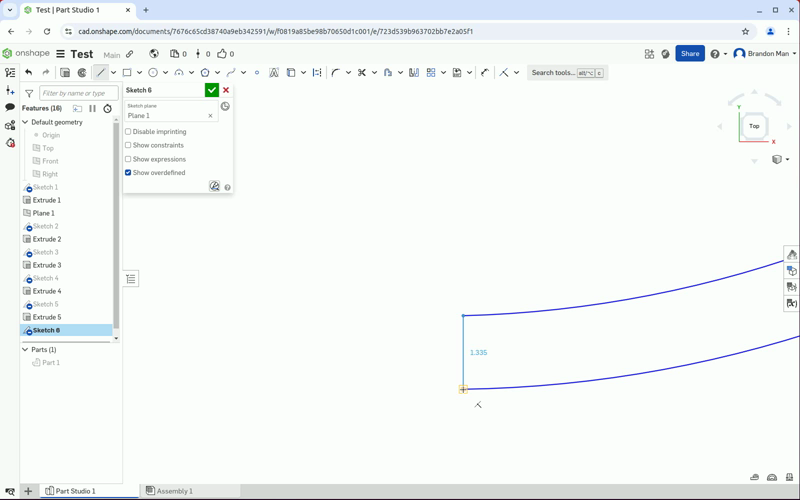
scroll(-6)
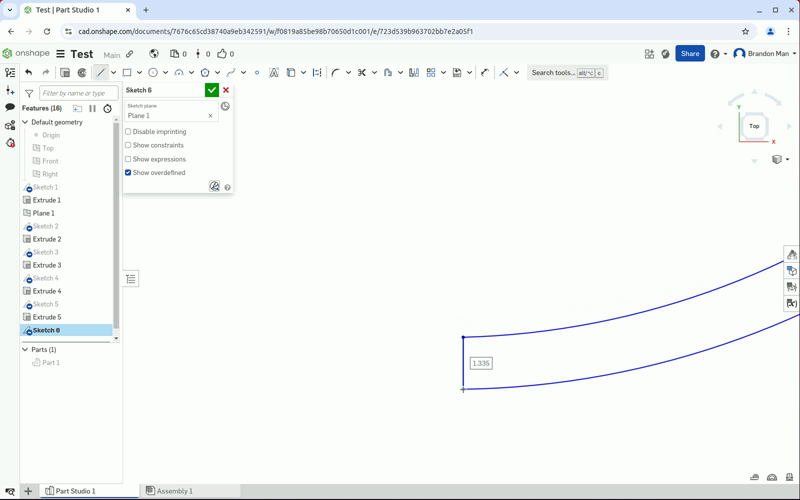
scroll(-6)
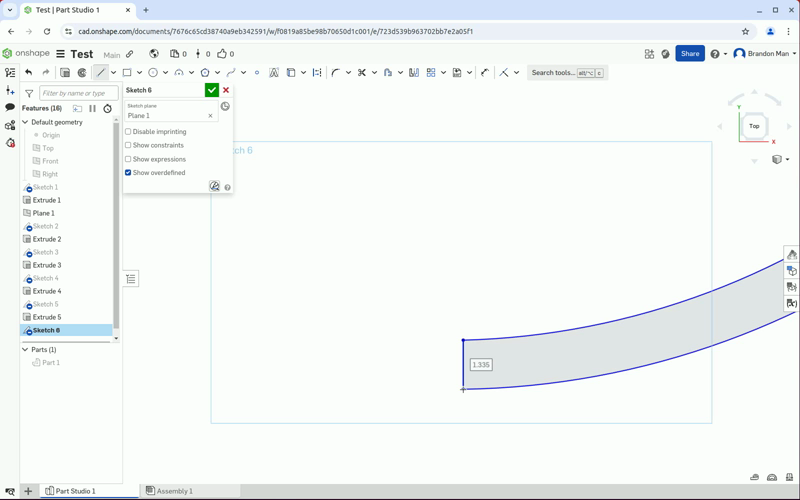
scroll(-6)
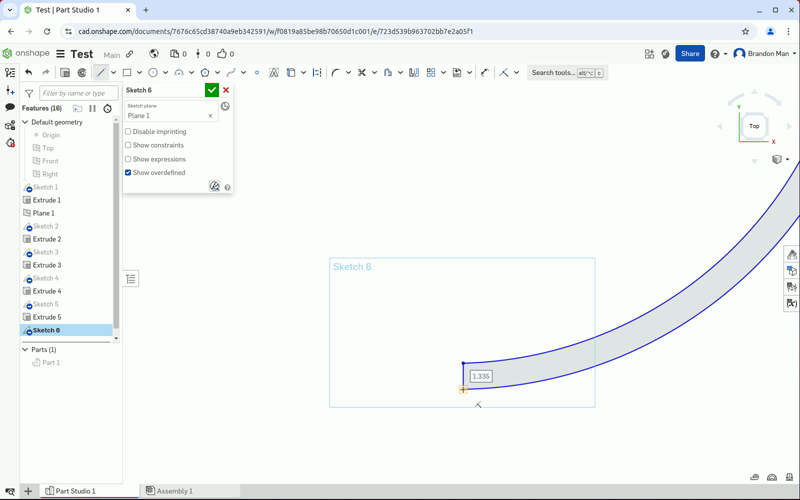
scroll(-6)
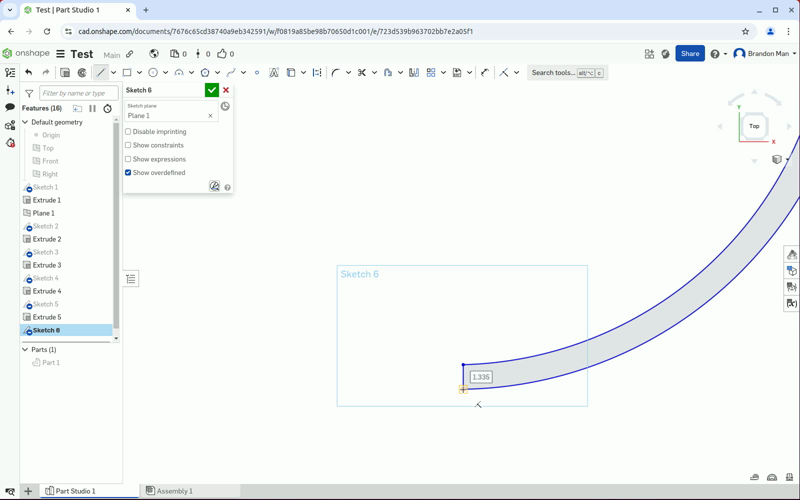
scroll(-6)
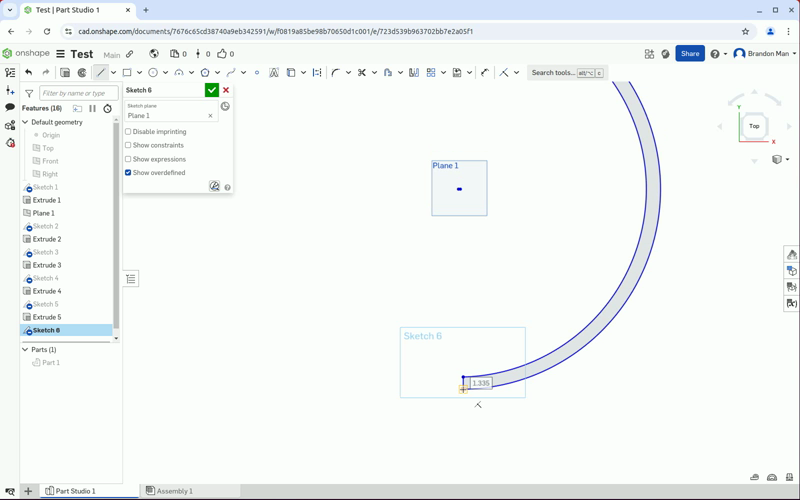
scroll(-6)
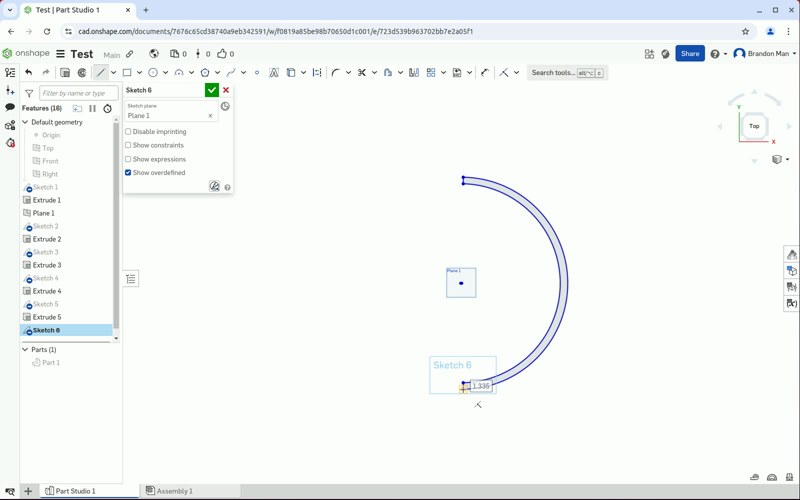
key(esc)
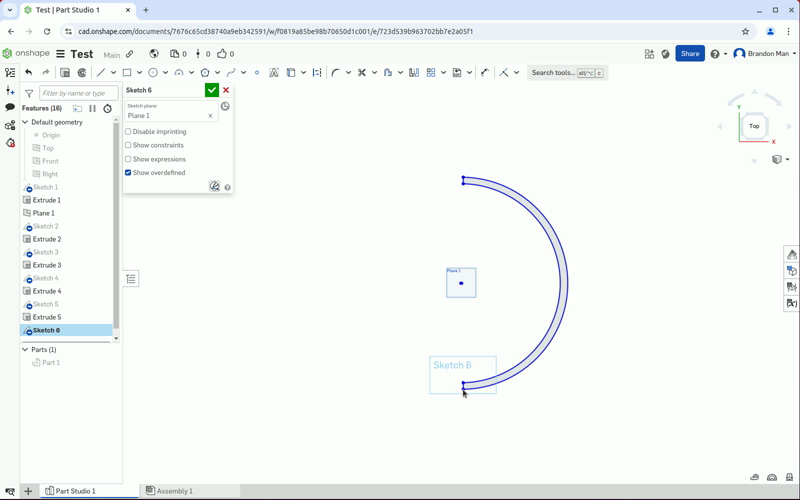
mouse_move(549, 335)
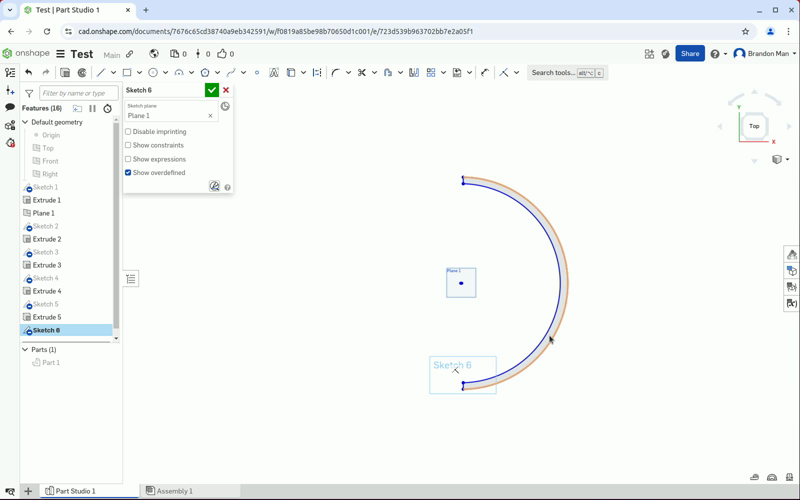
click(549, 335)
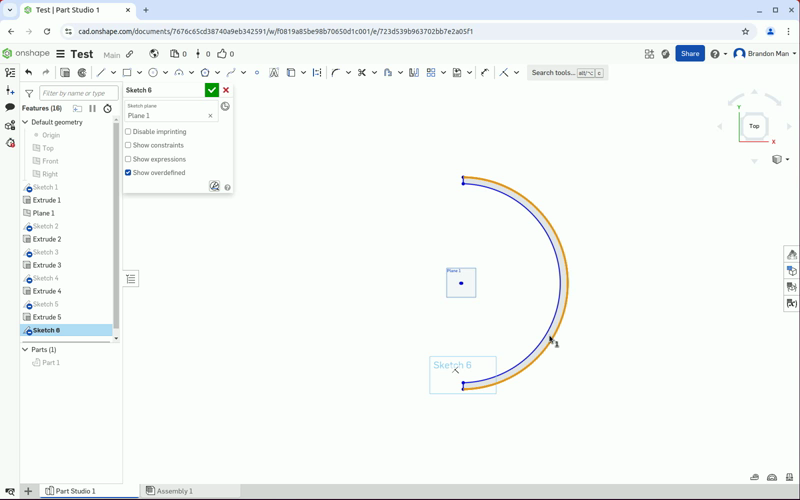
mouse_move(73, 352)
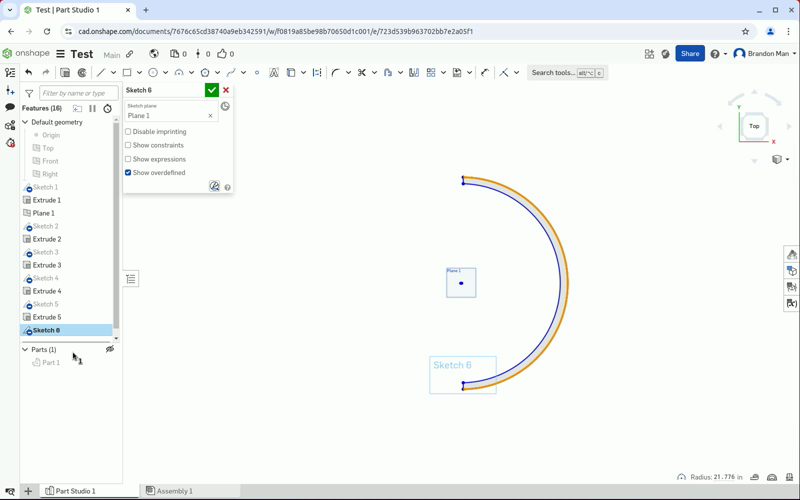
key(shift+y)
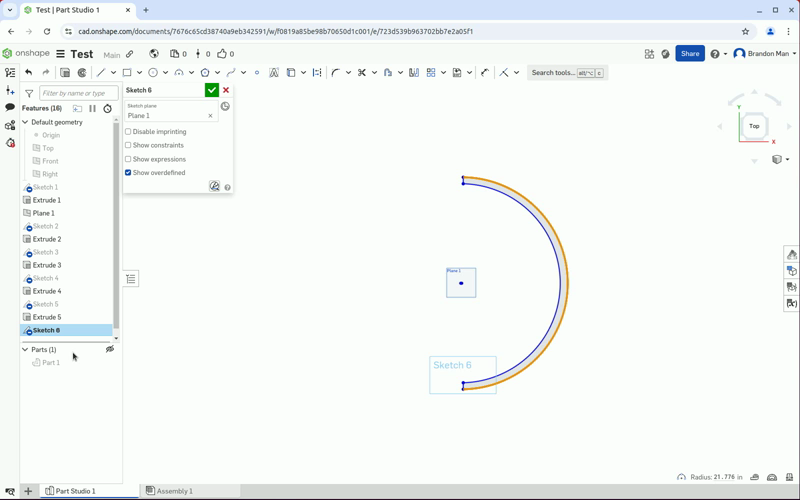
key(shift+e)
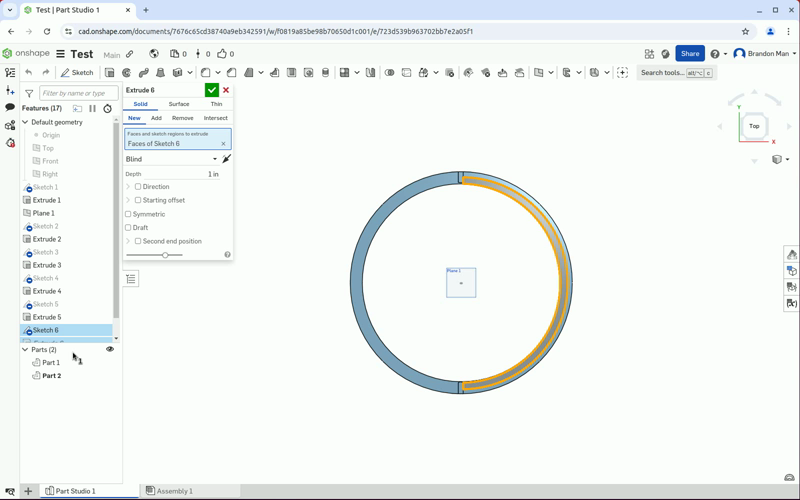
mouse_move(143, 106)
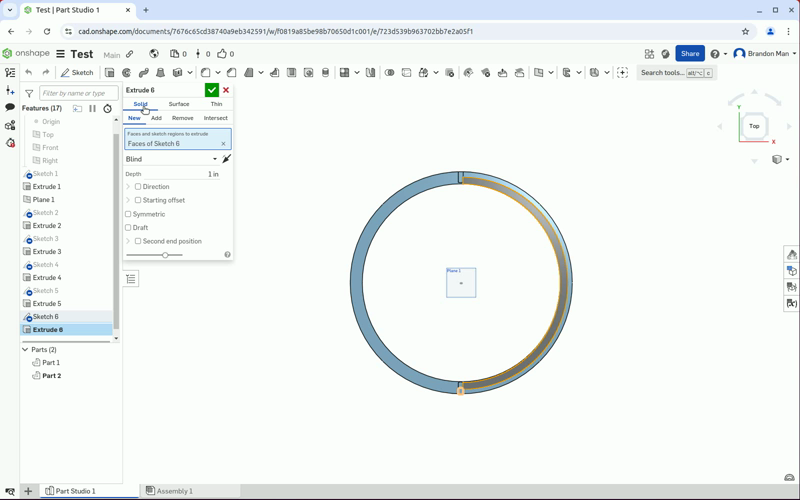
click(143, 106)
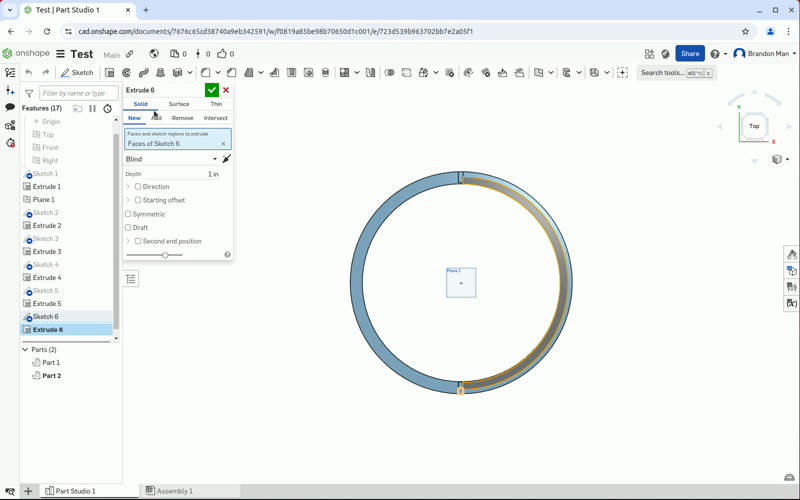
mouse_move(186, 120)
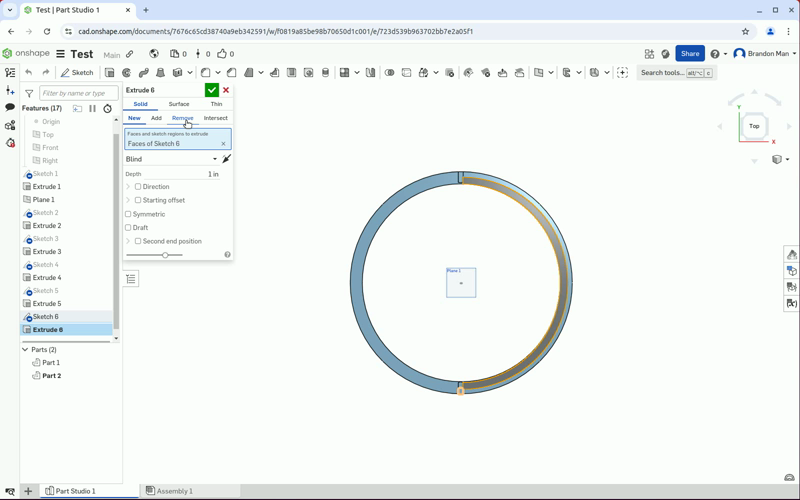
click(186, 120)
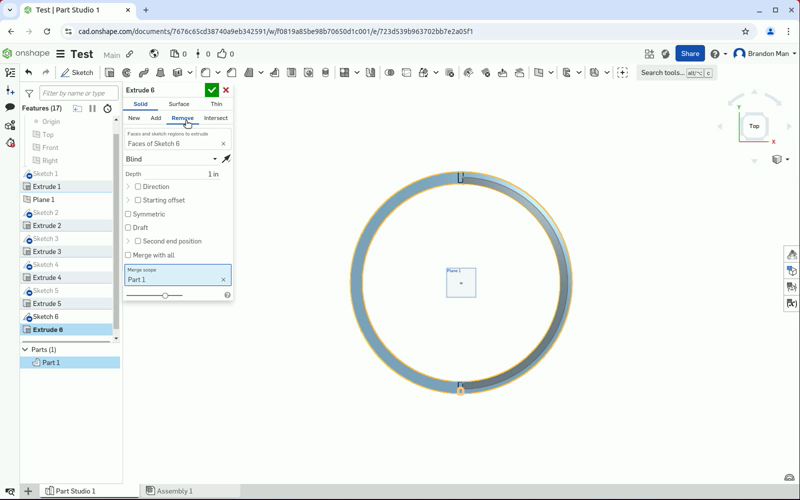
key(tab, 4)
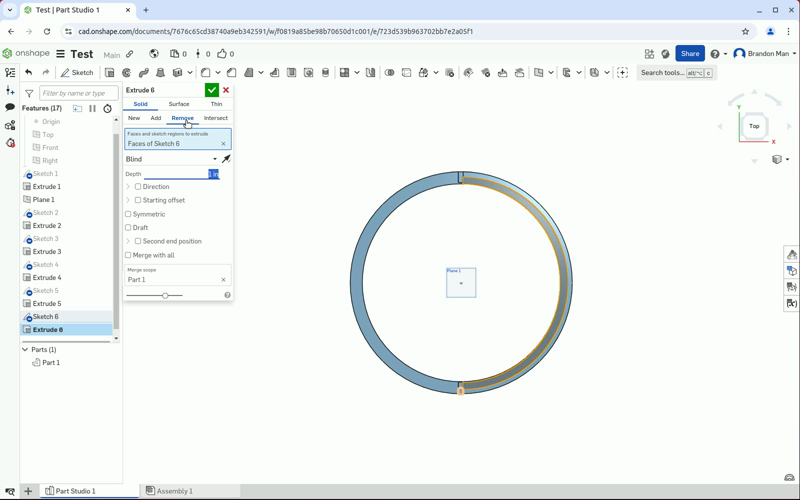
text(1.444)
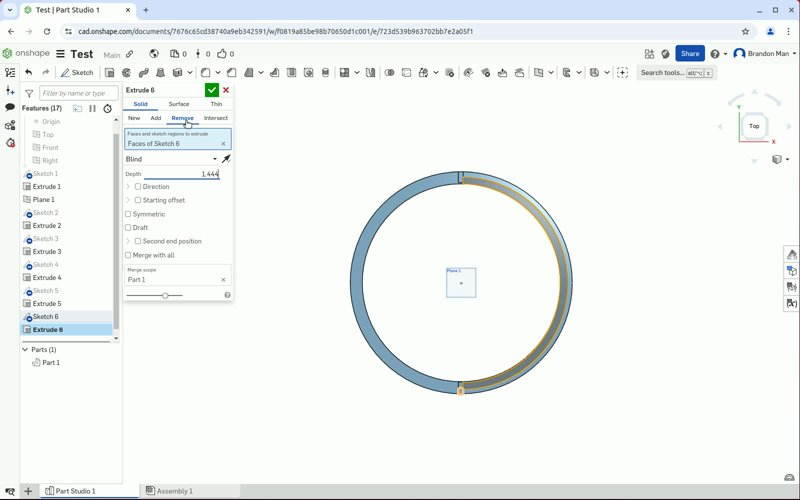
key(tab, 6)
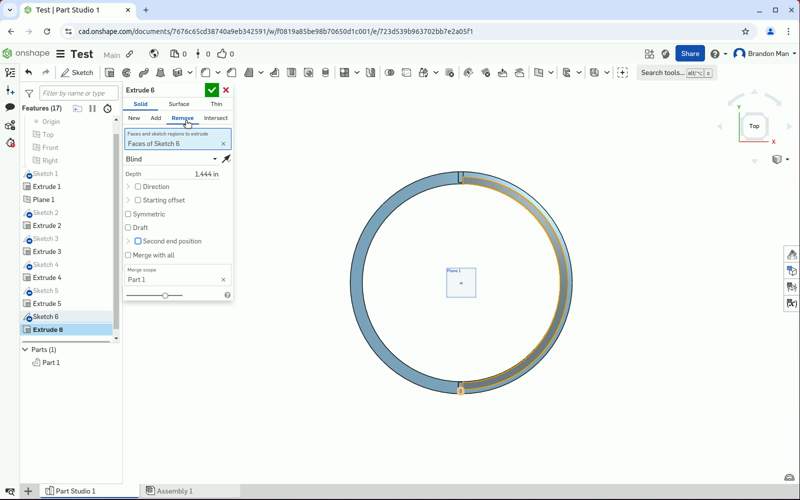
key(space)
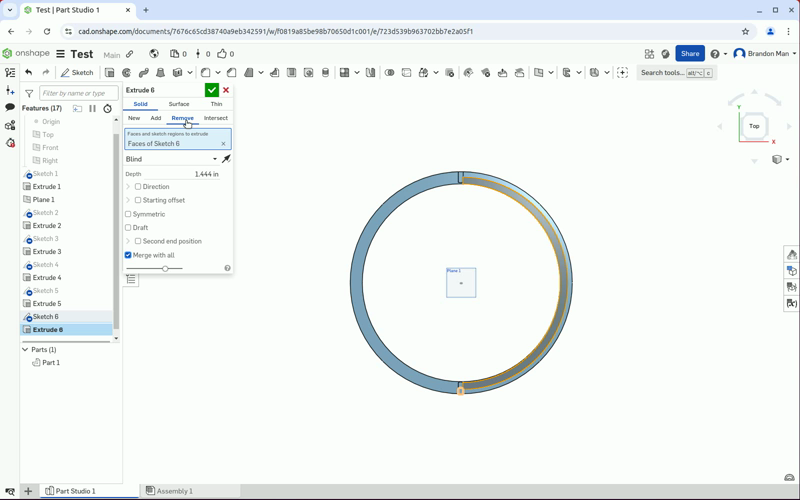
key(enter)
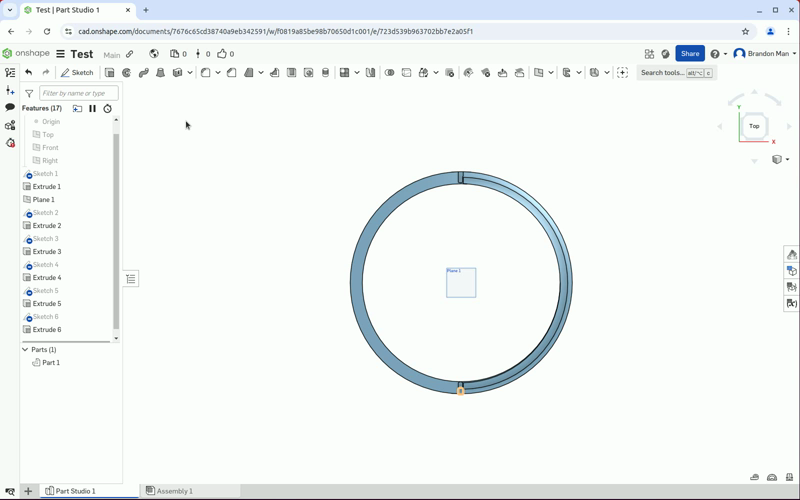
key(shift+h)
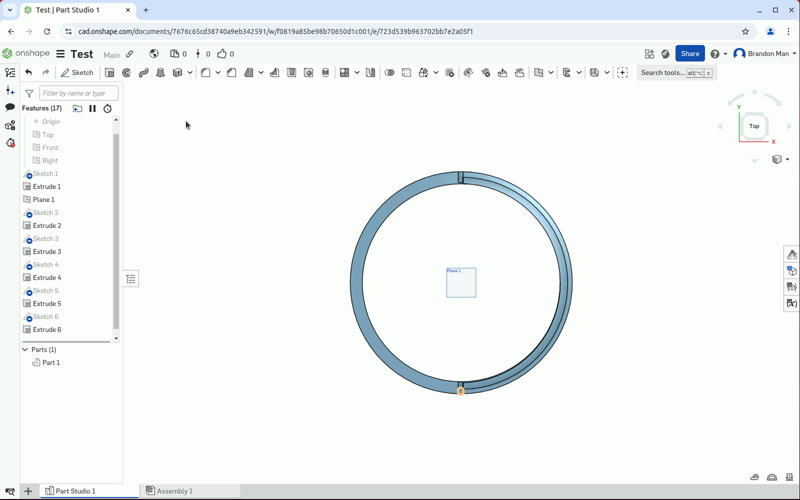
key(shift+h)
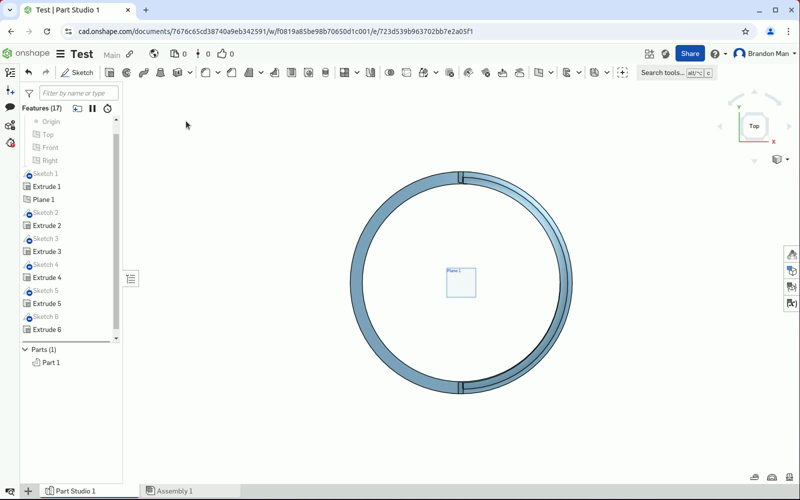
mouse_move(69, 176)
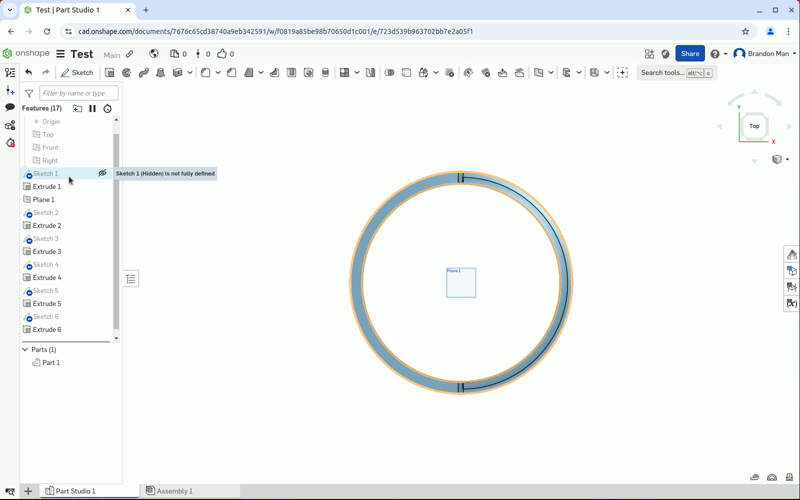
click(69, 176)
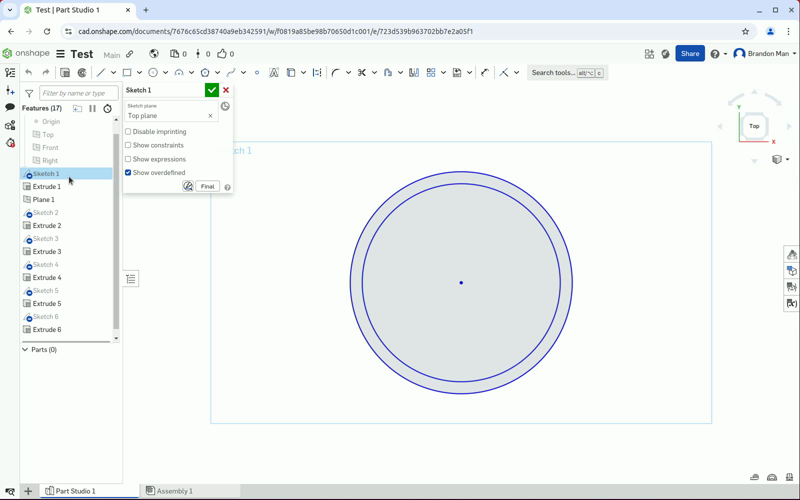
mouse_move(229, 92)
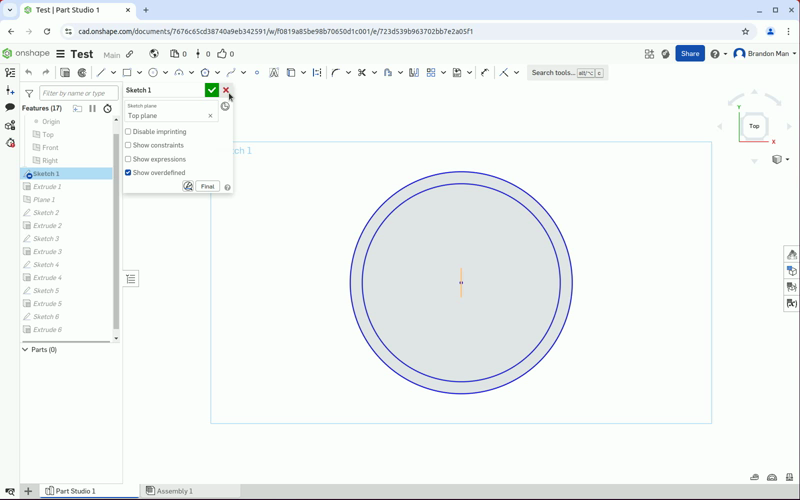
click(229, 92)
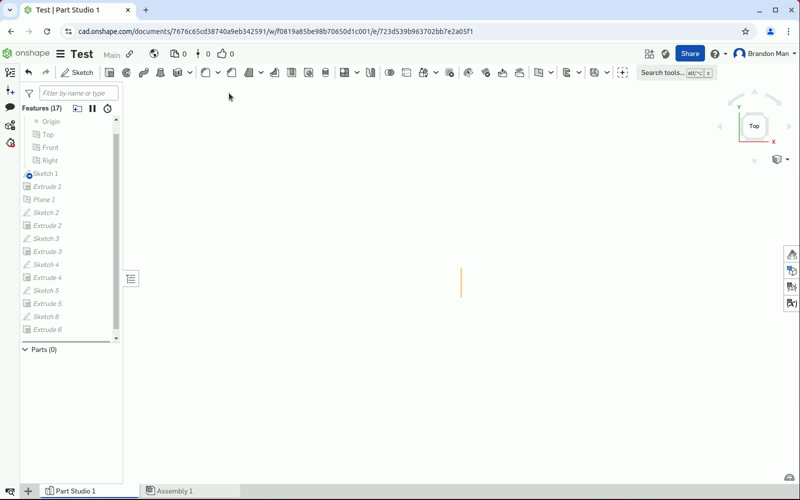
key(shift+s)
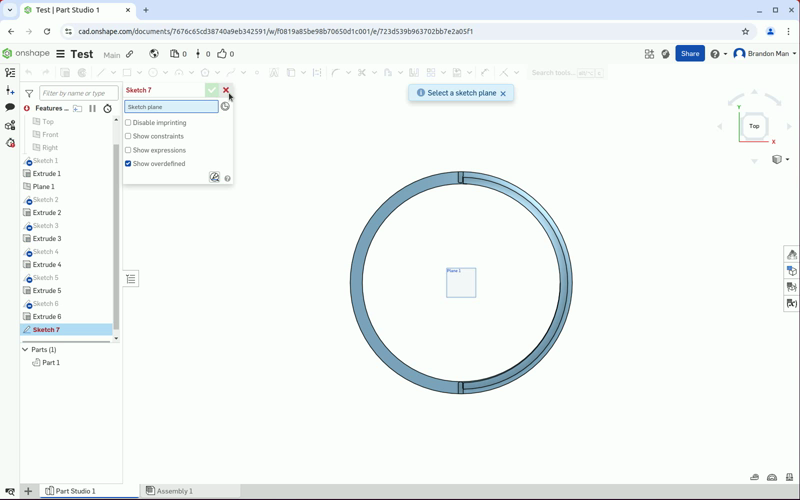
mouse_move(69, 189)
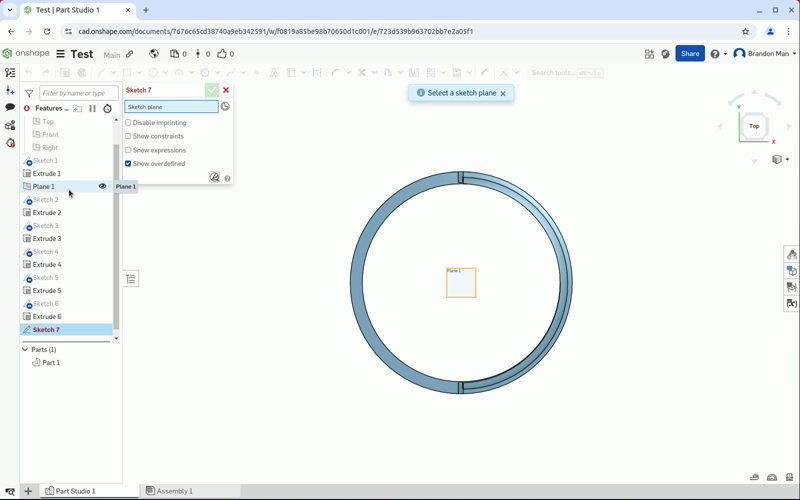
click(69, 189)
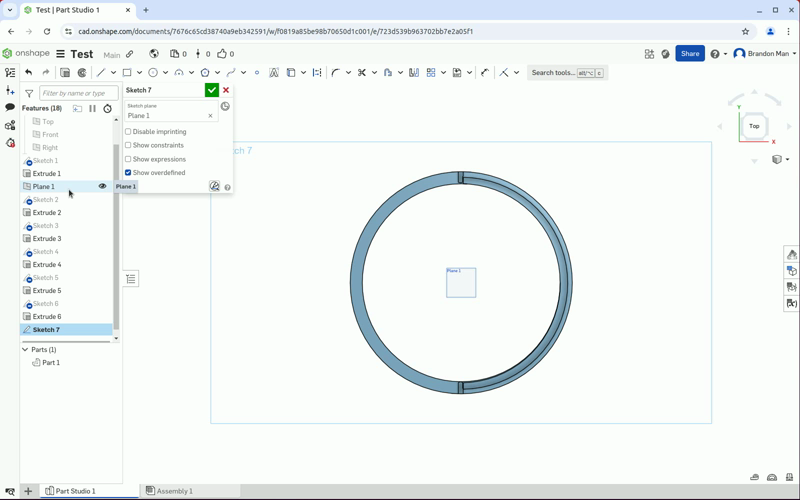
mouse_move(73, 352)
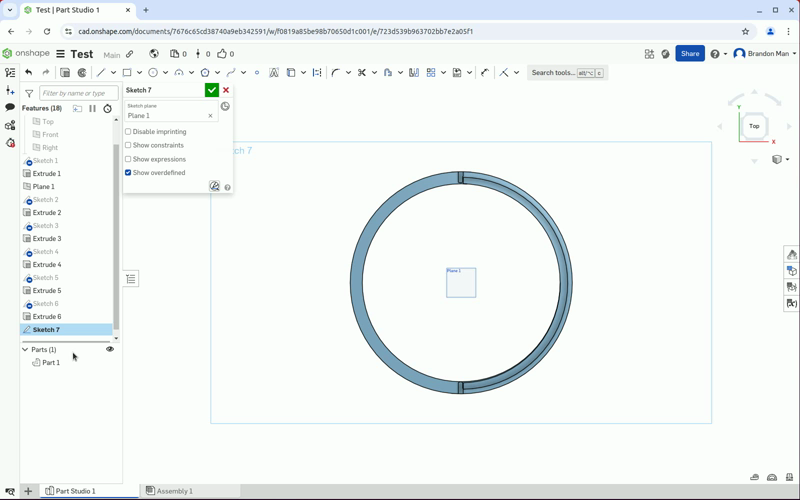
key(y)
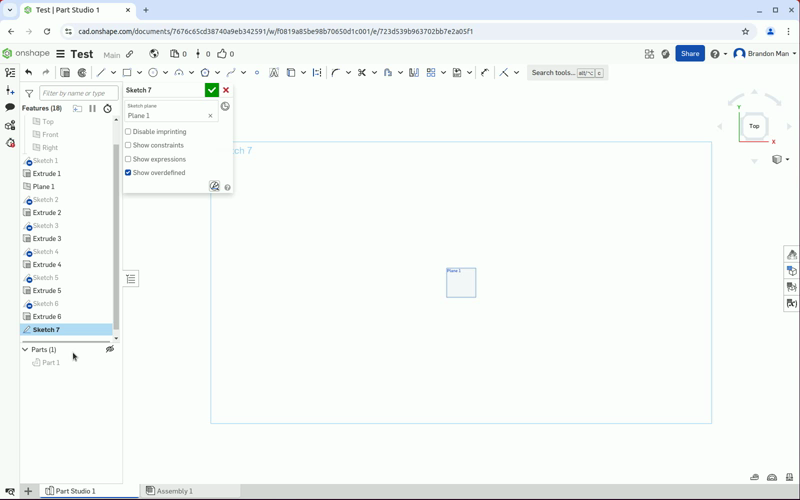
key(l)
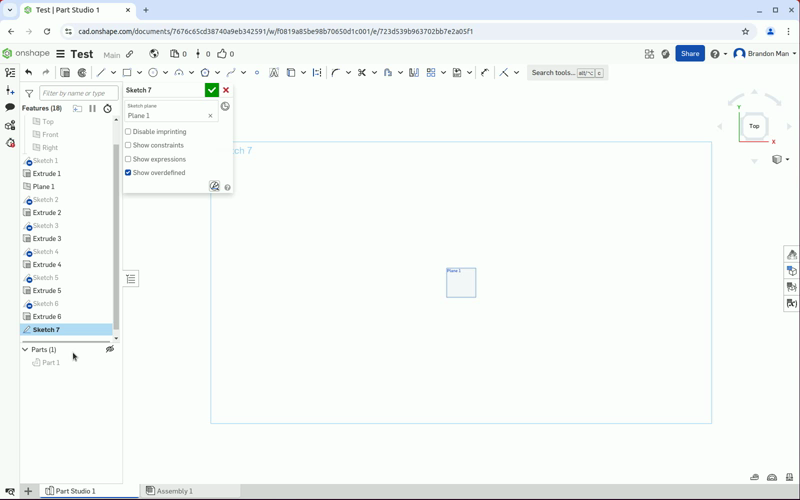
key_down(shift)
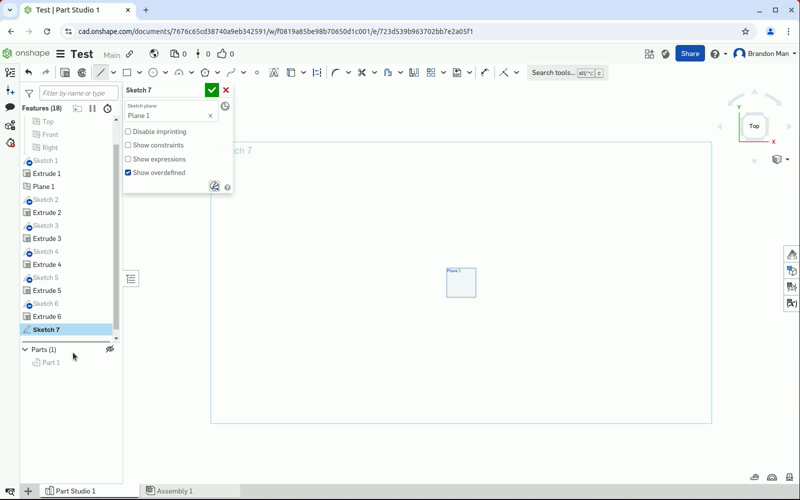
mouse_move(458, 389)
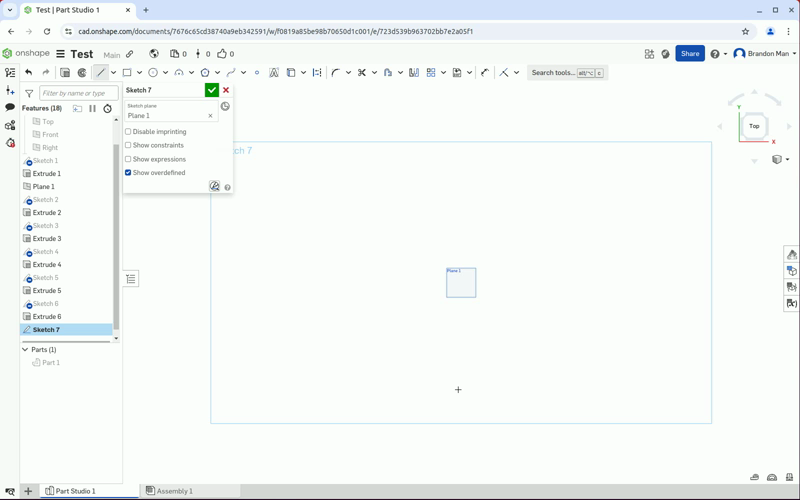
click(458, 389)
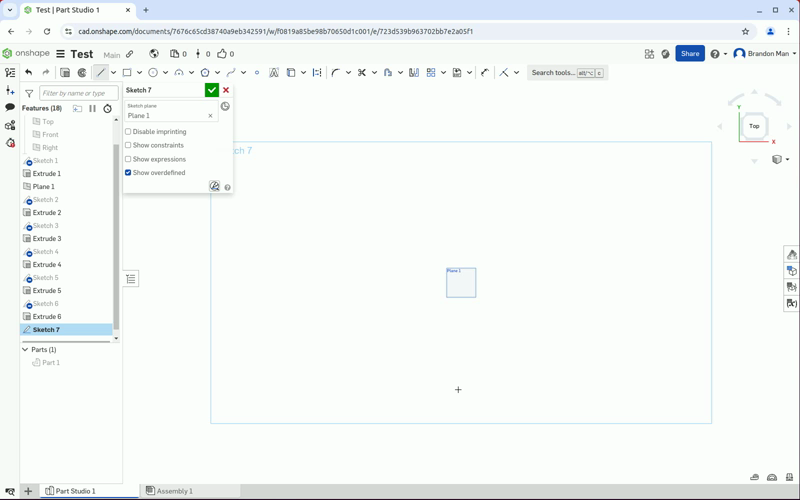
key_up(shift)
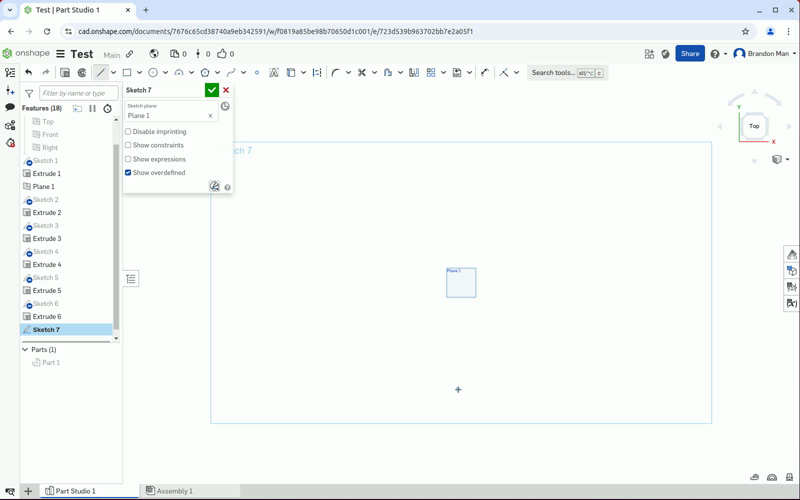
key_down(shift)
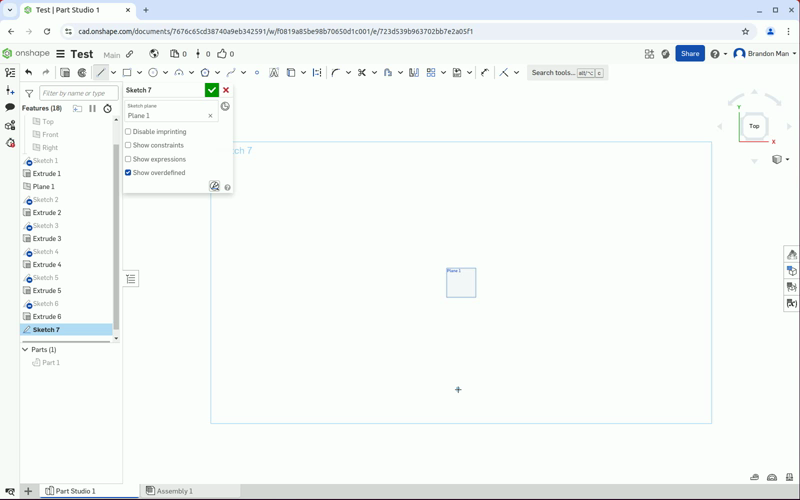
mouse_move(488, 389)
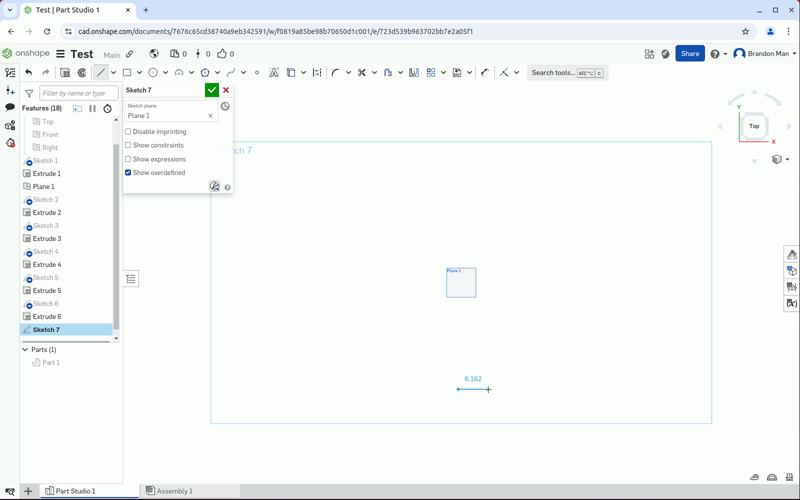
mouse_move(458, 382)
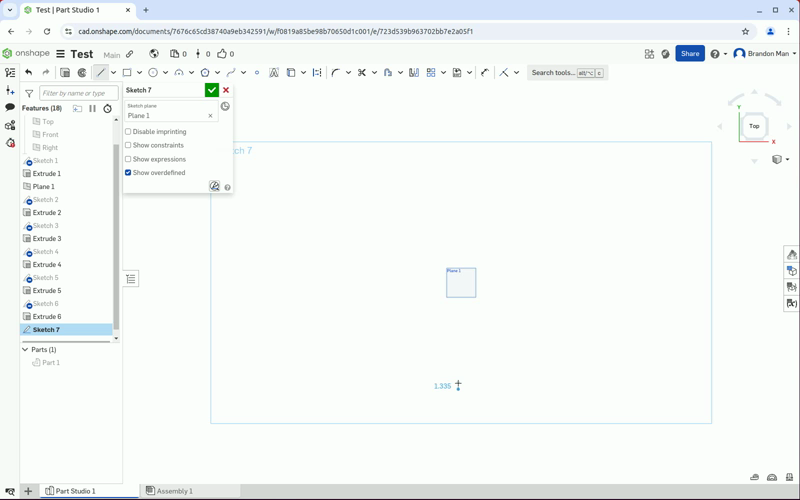
scroll(6)
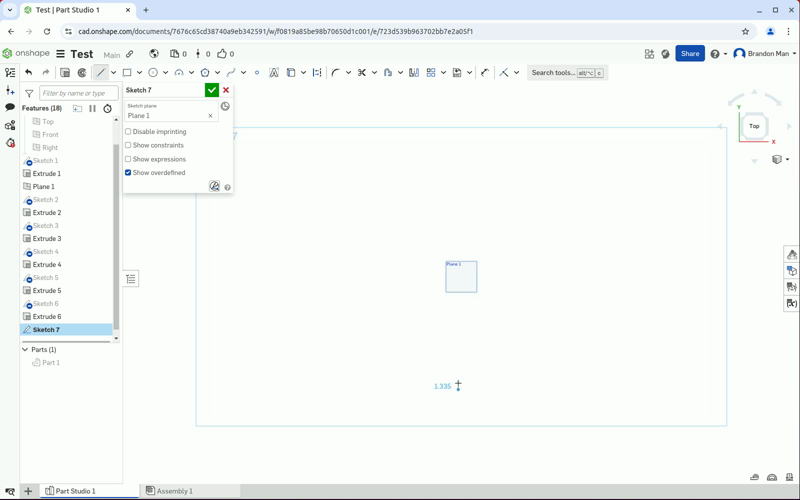
scroll(6)
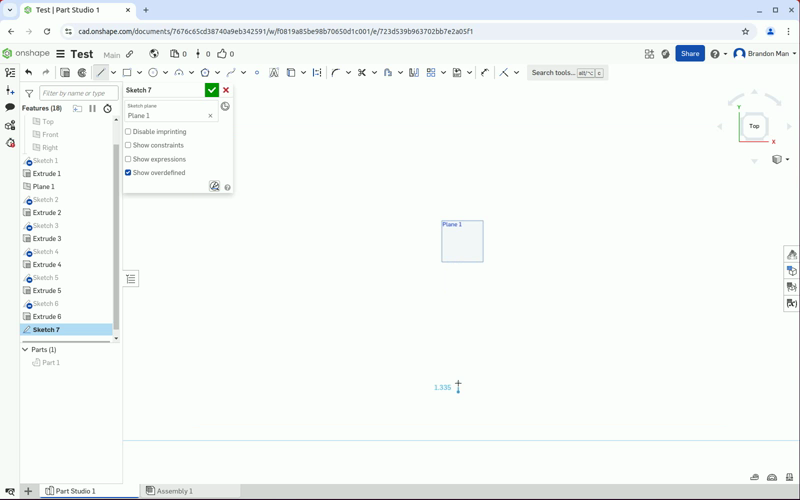
scroll(6)
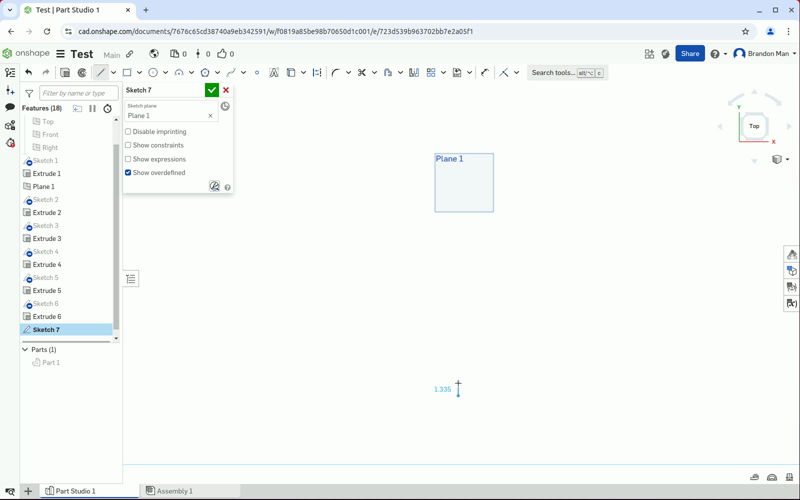
scroll(6)
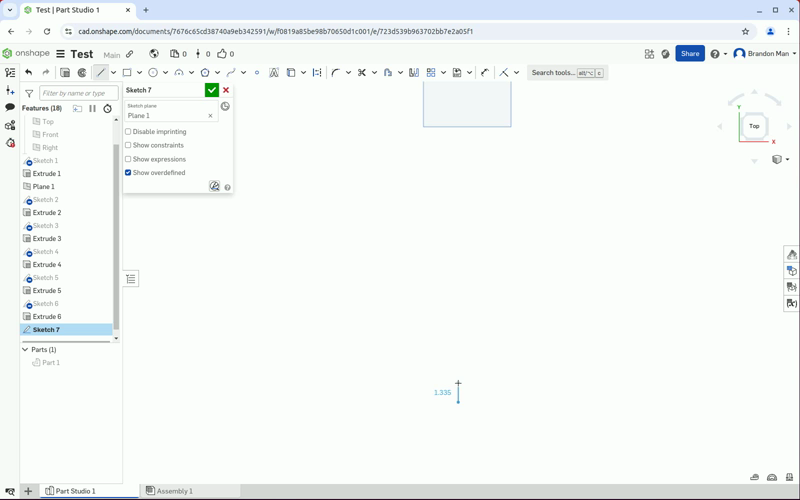
scroll(6)
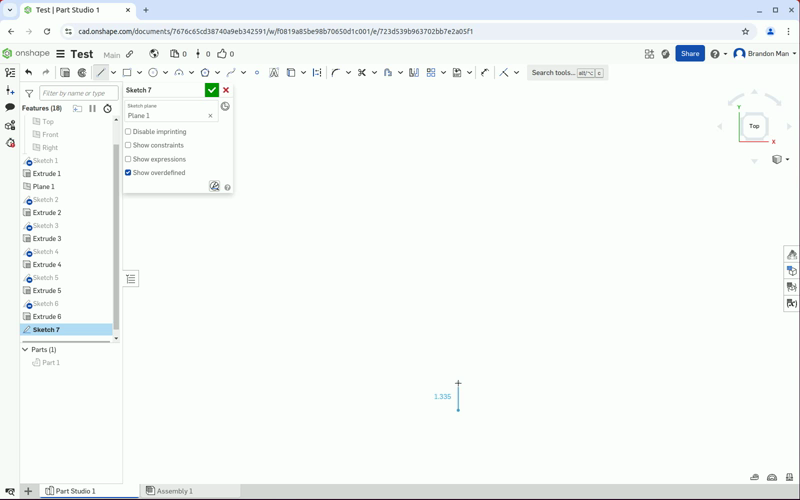
scroll(6)
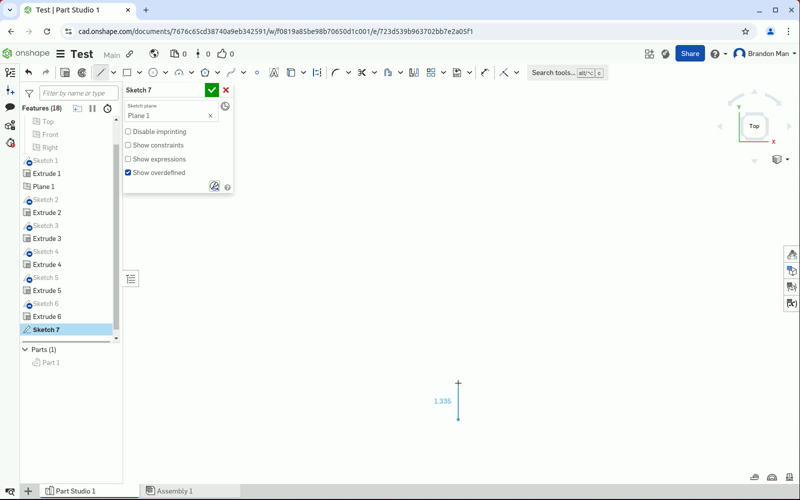
scroll(6)
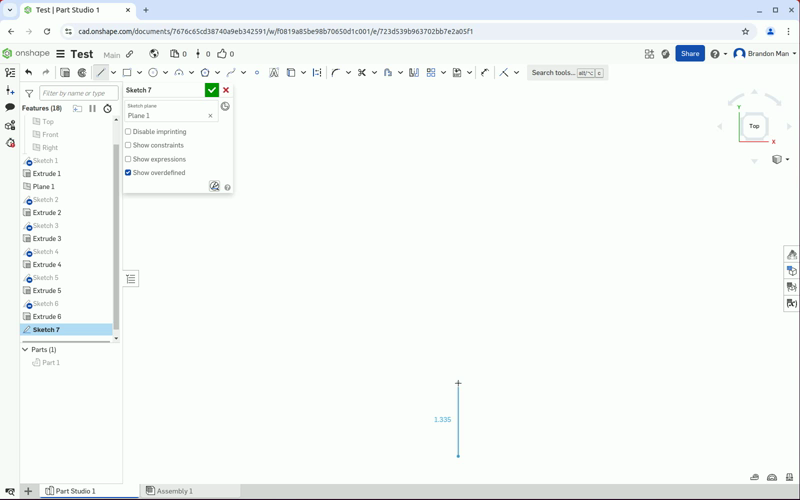
click(458, 382)
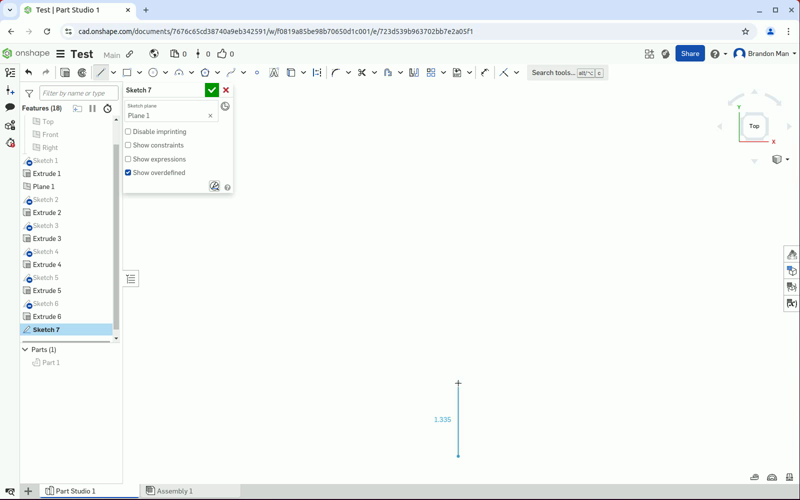
scroll(-6)
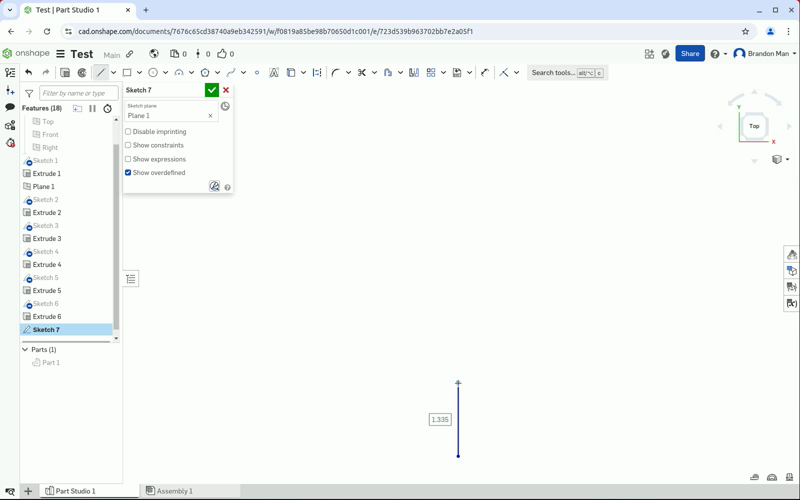
scroll(-6)
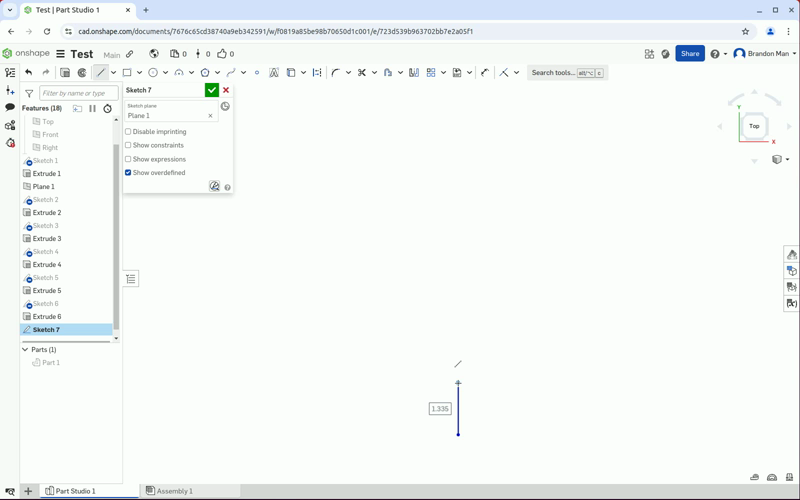
scroll(-6)
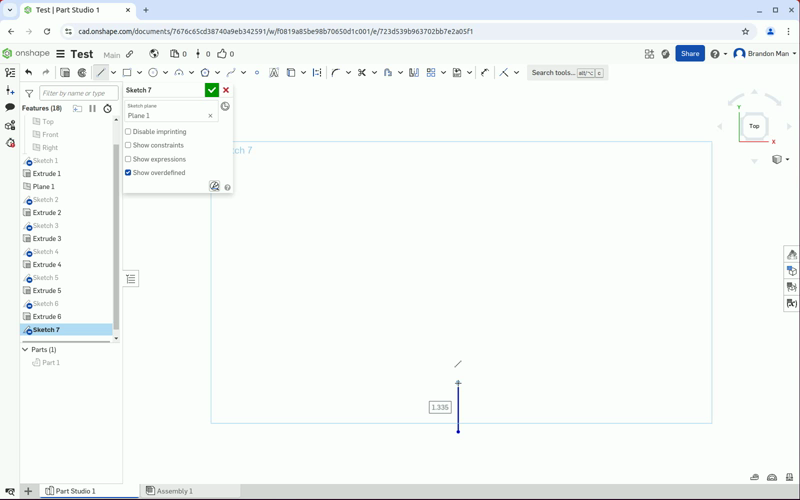
scroll(-6)
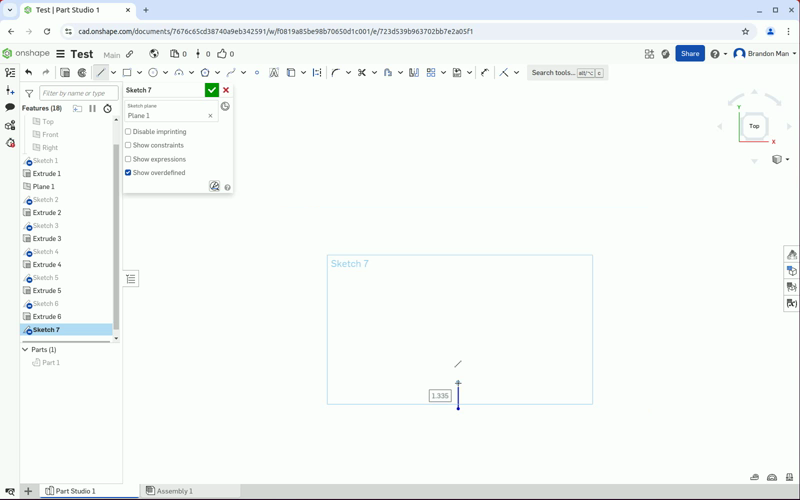
scroll(-6)
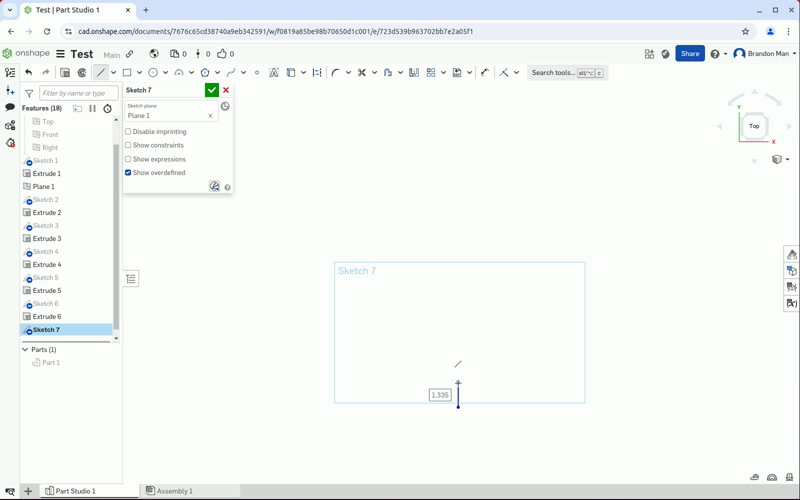
scroll(-6)
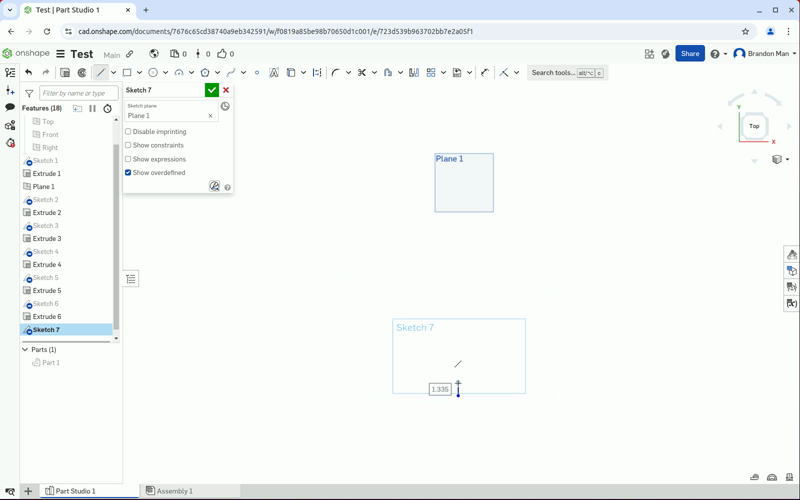
scroll(-6)
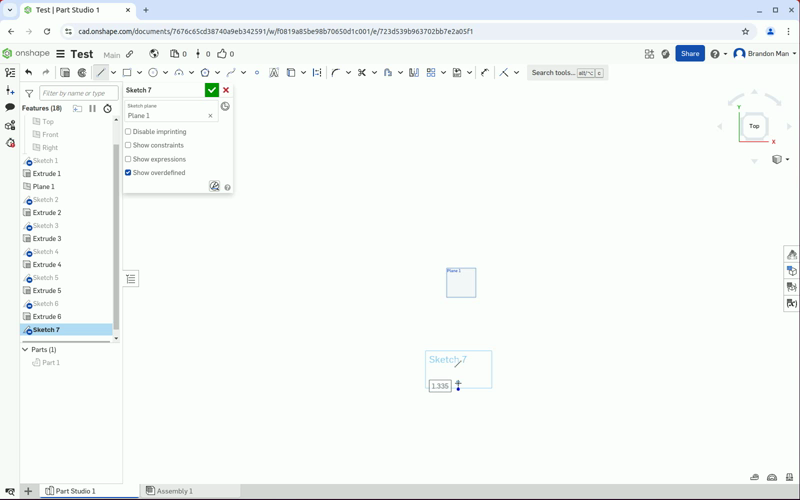
key_up(shift)
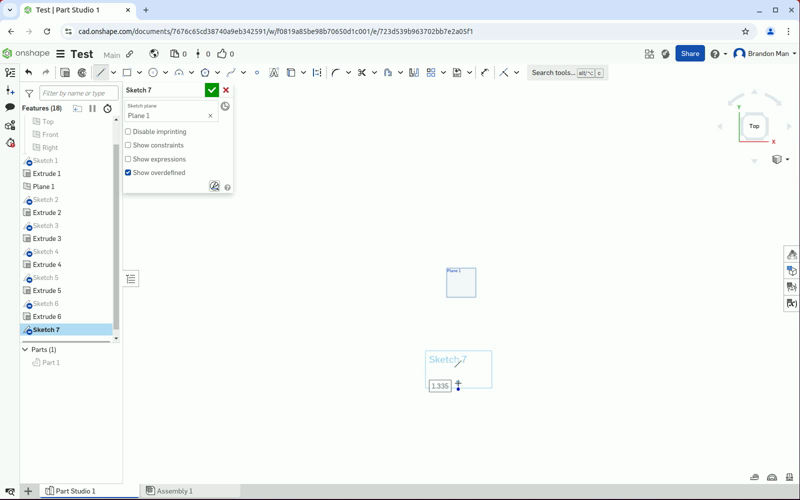
key(esc)
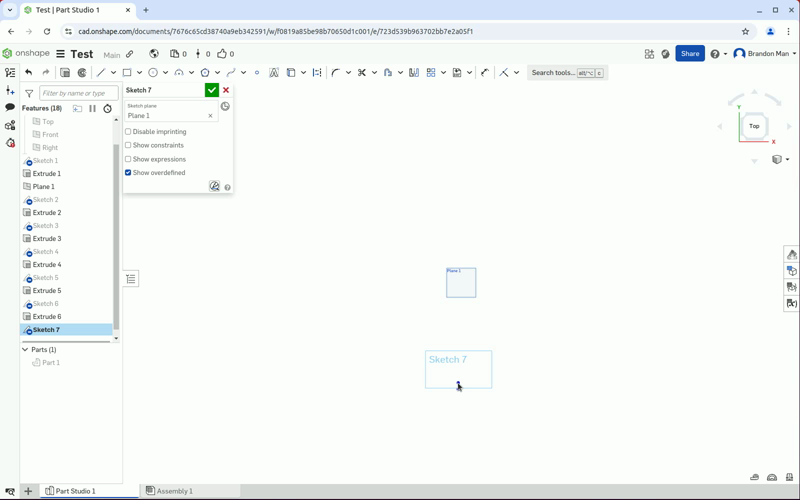
key(a)
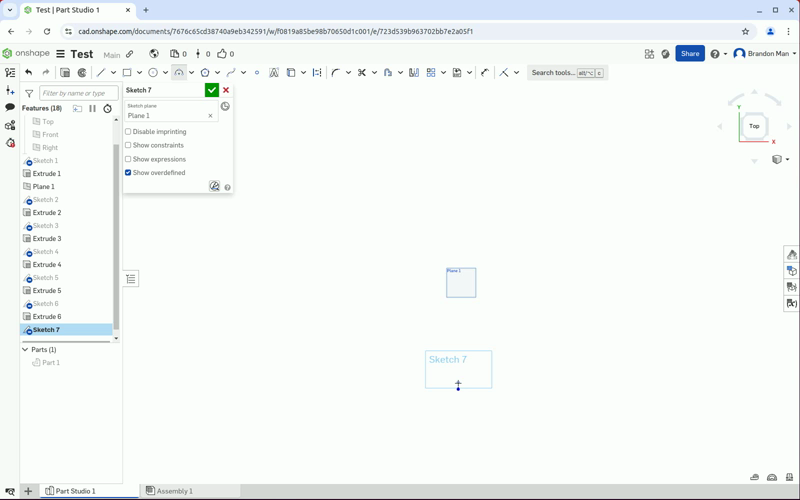
mouse_move(458, 382)
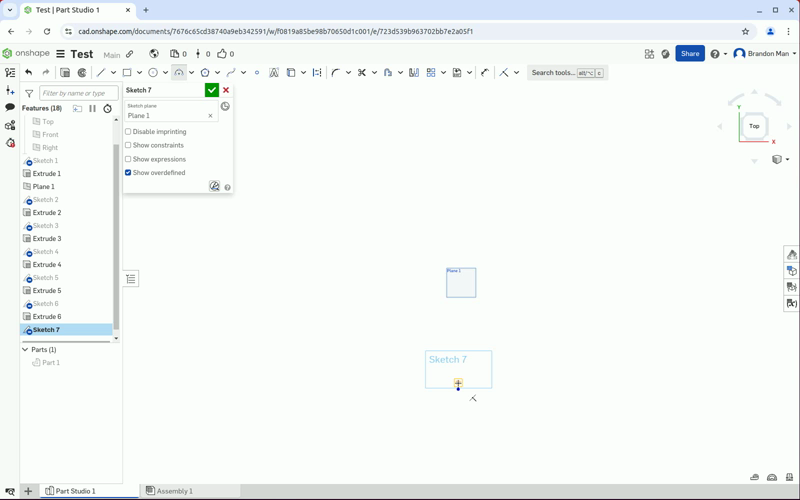
click(458, 382)
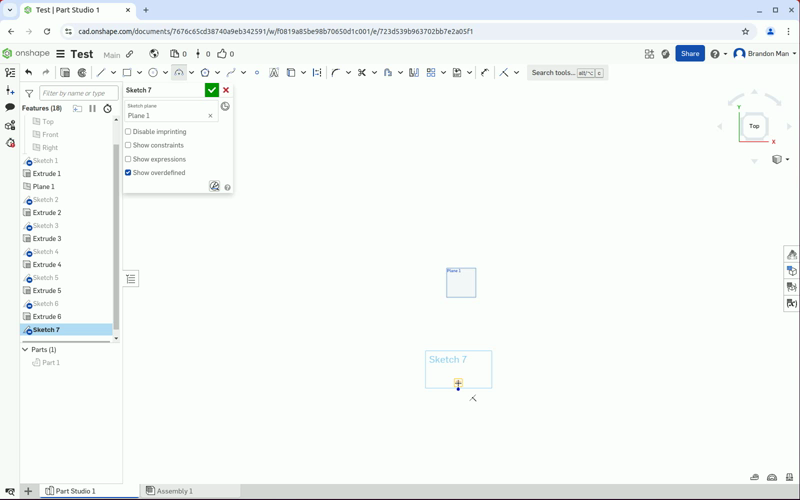
key_down(shift)
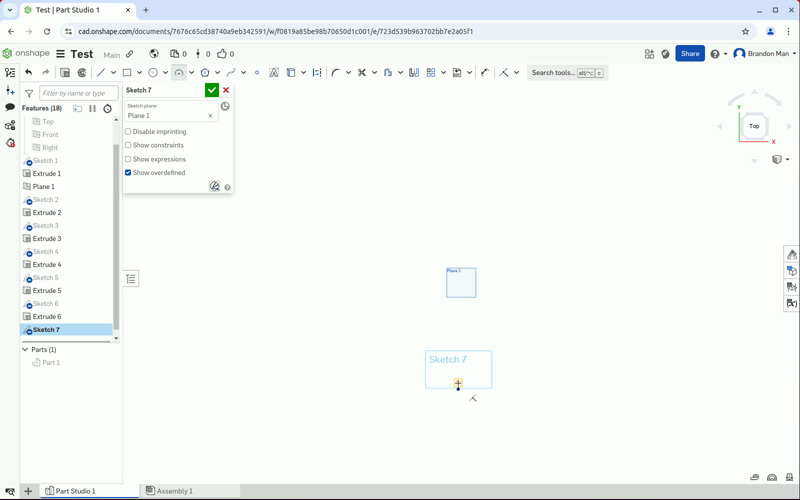
mouse_move(458, 183)
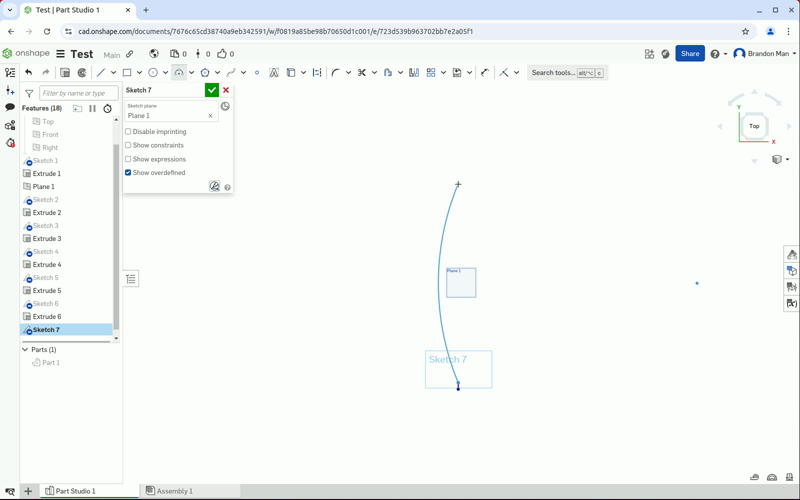
click(458, 183)
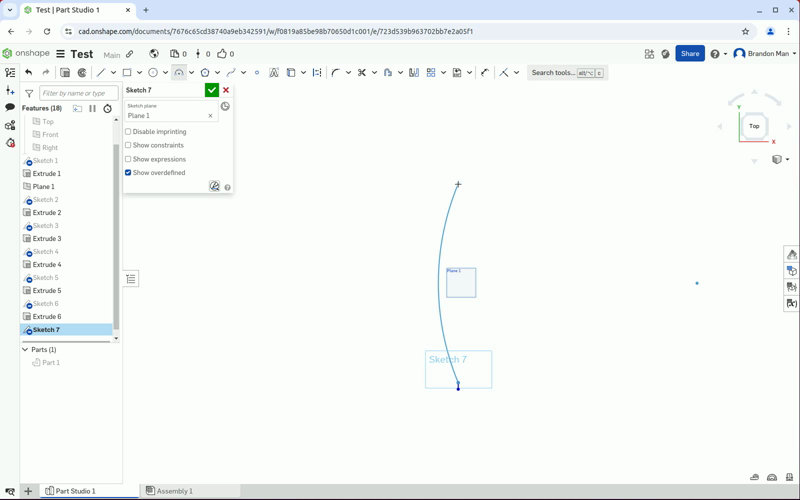
mouse_move(361, 283)
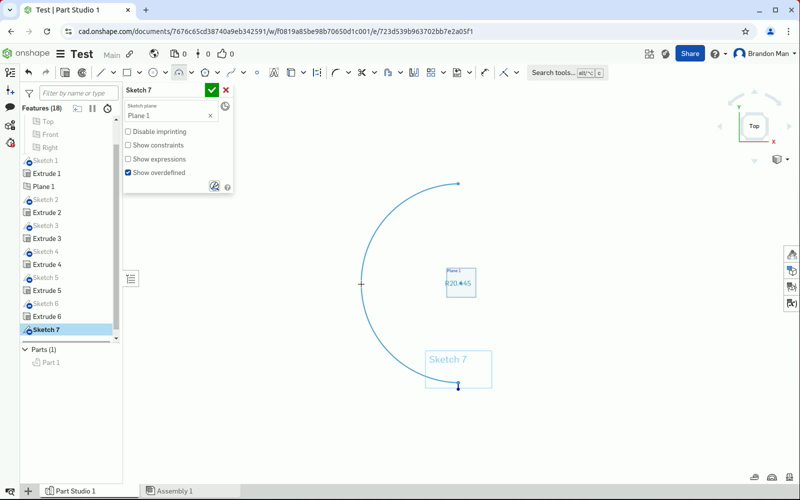
click(361, 283)
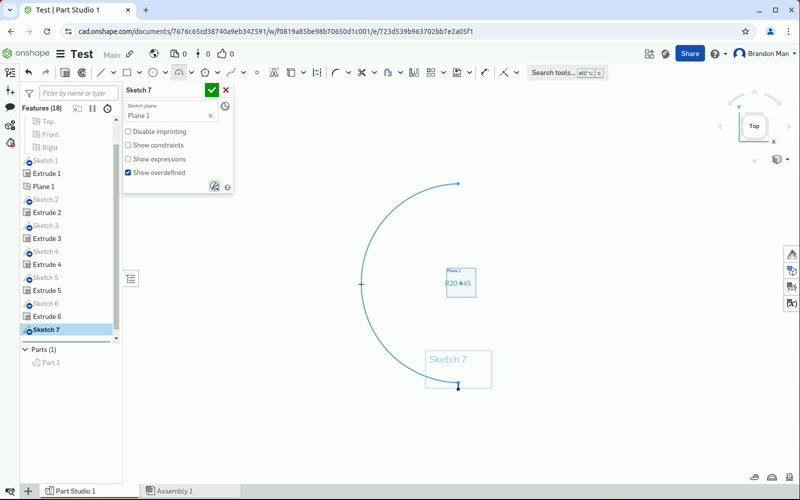
key_up(shift)
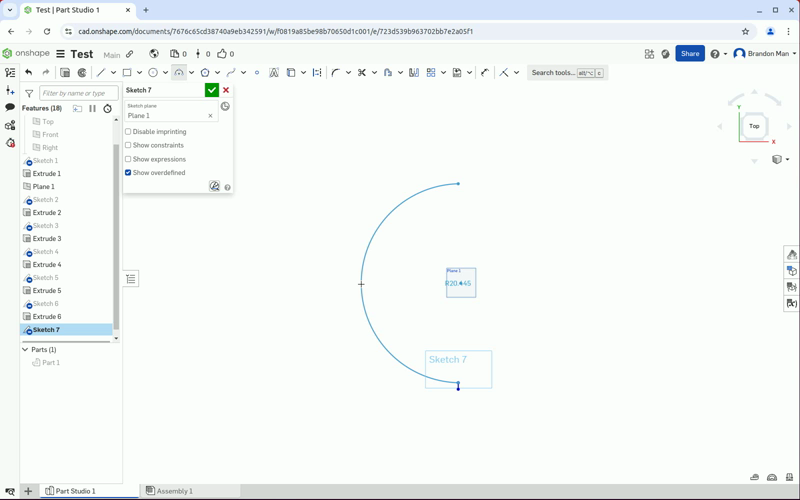
key(esc)
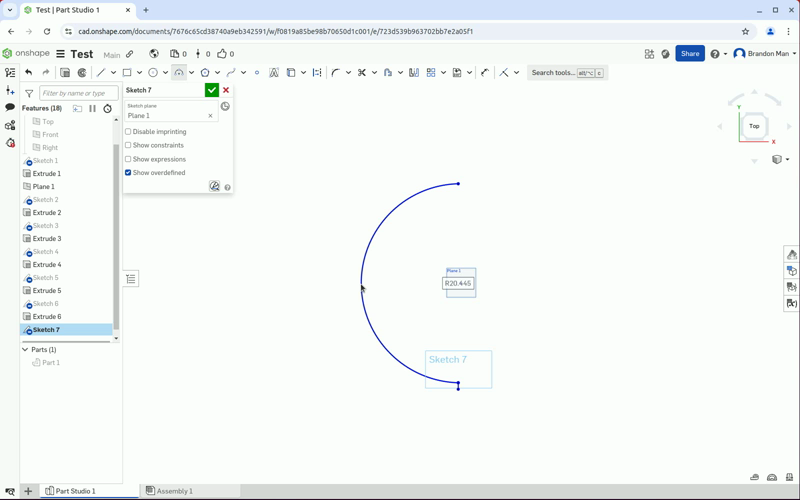
key(l)
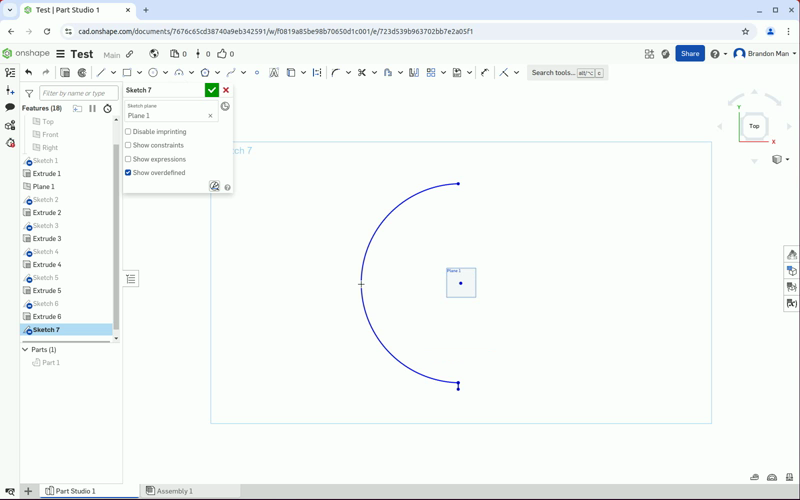
mouse_move(458, 183)
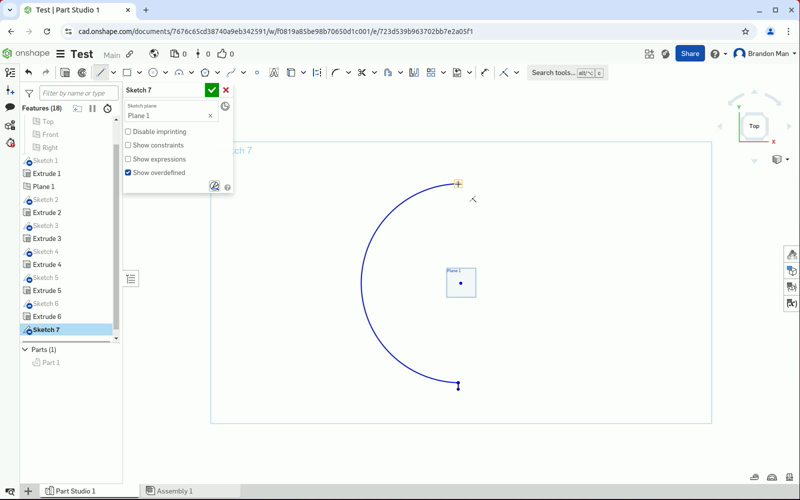
click(458, 183)
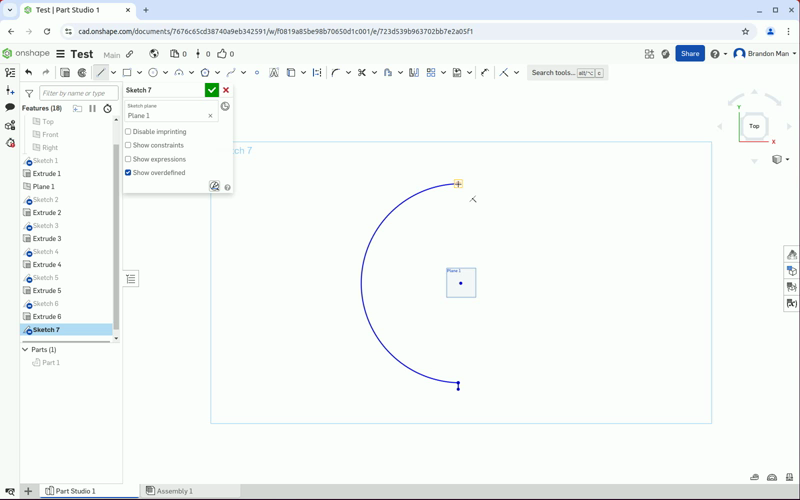
key_down(shift)
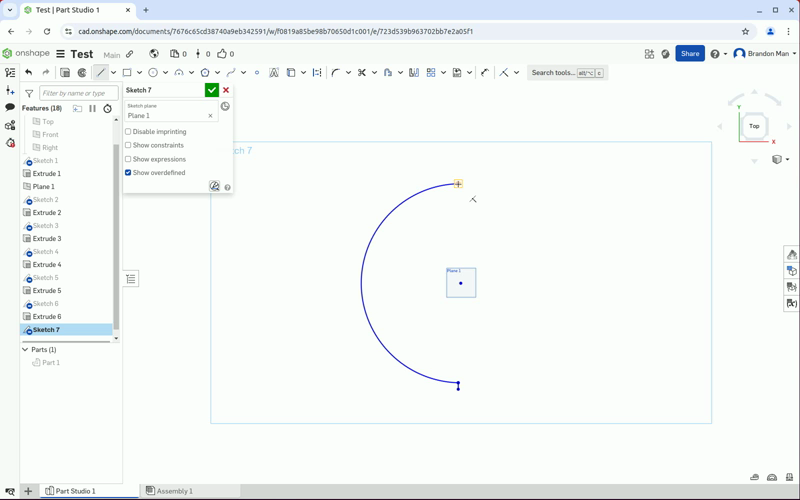
mouse_move(488, 183)
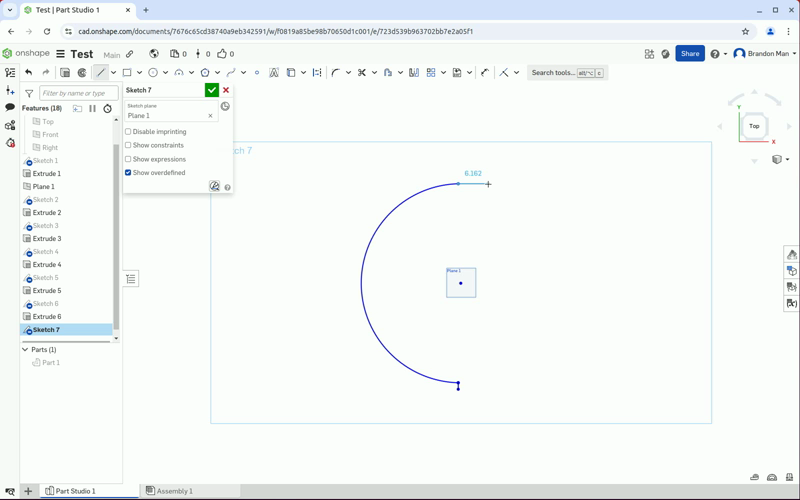
mouse_move(458, 177)
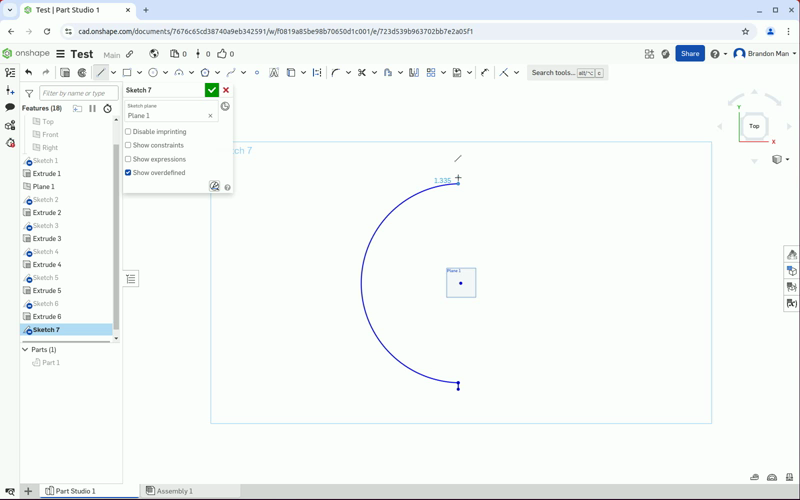
scroll(6)
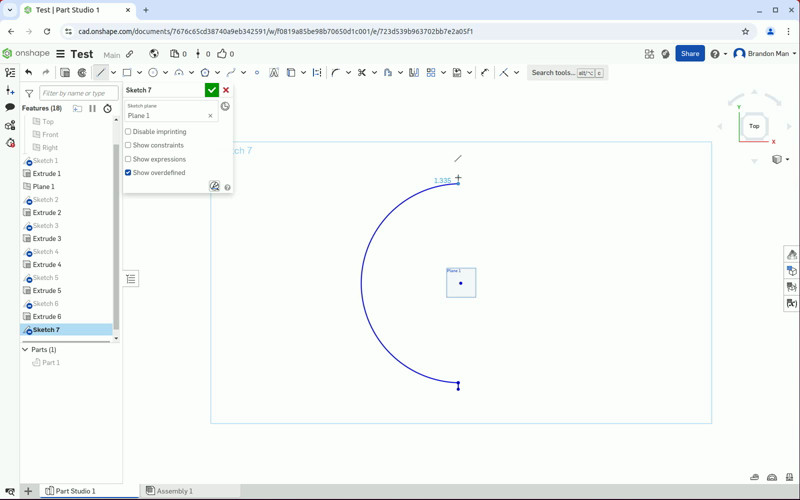
scroll(6)
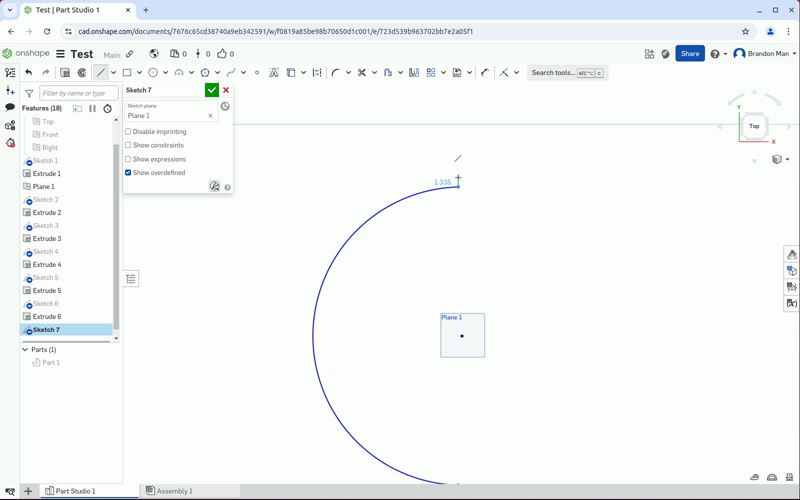
scroll(6)
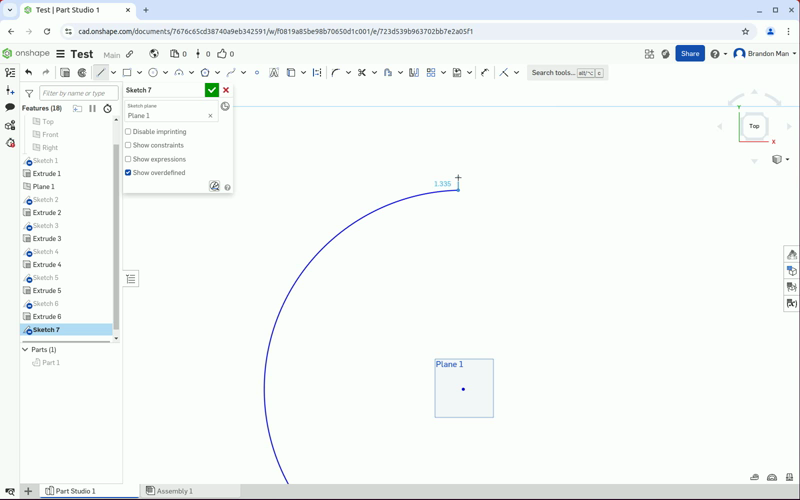
scroll(6)
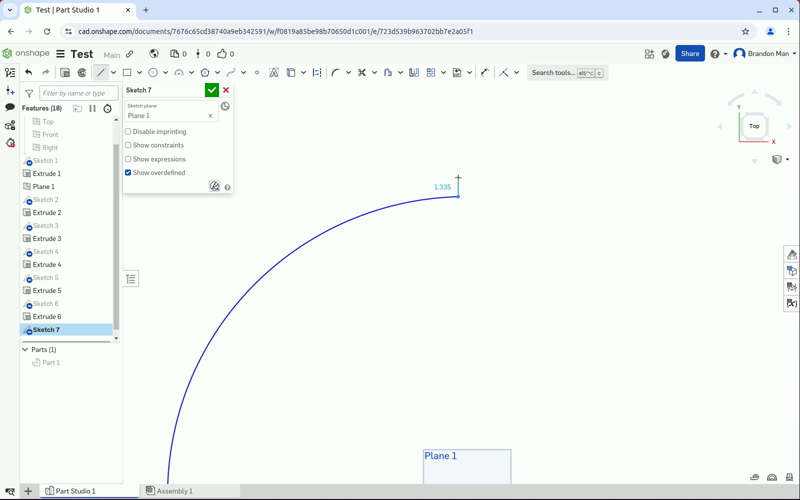
scroll(6)
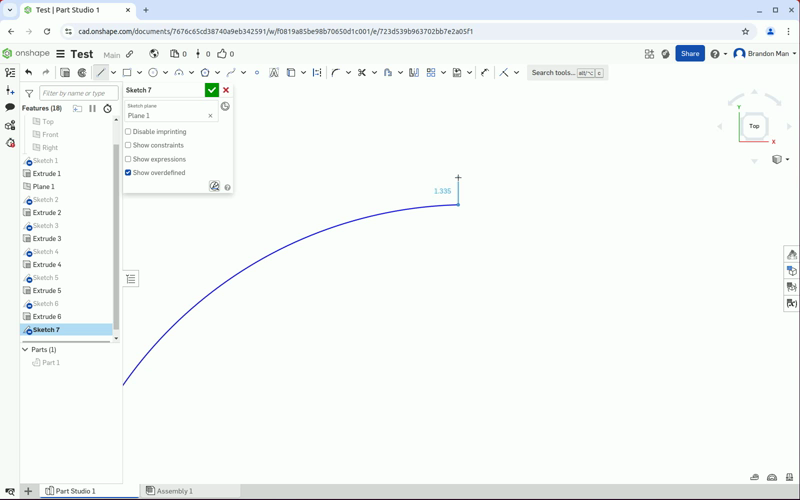
scroll(6)
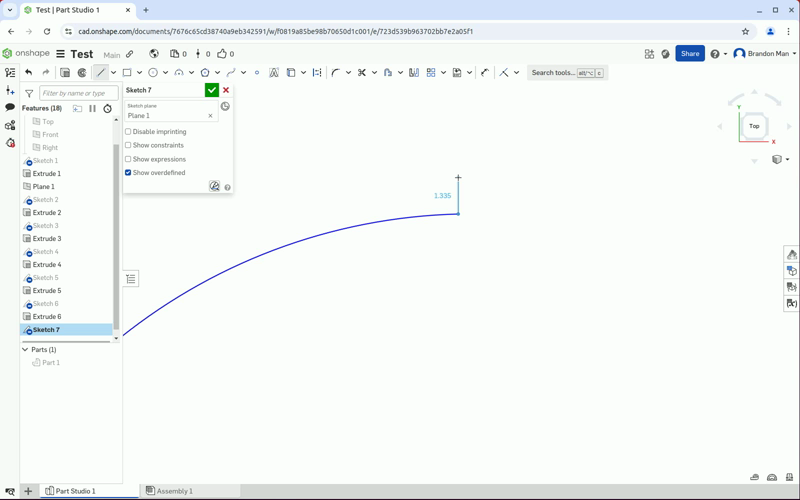
scroll(6)
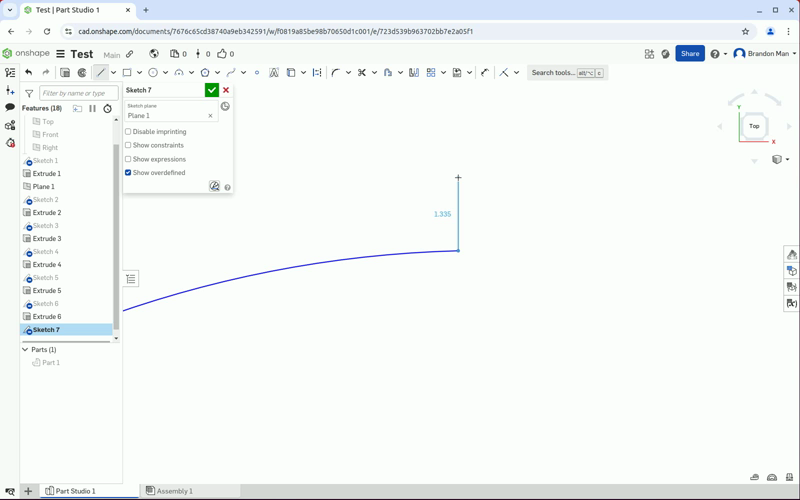
click(458, 177)
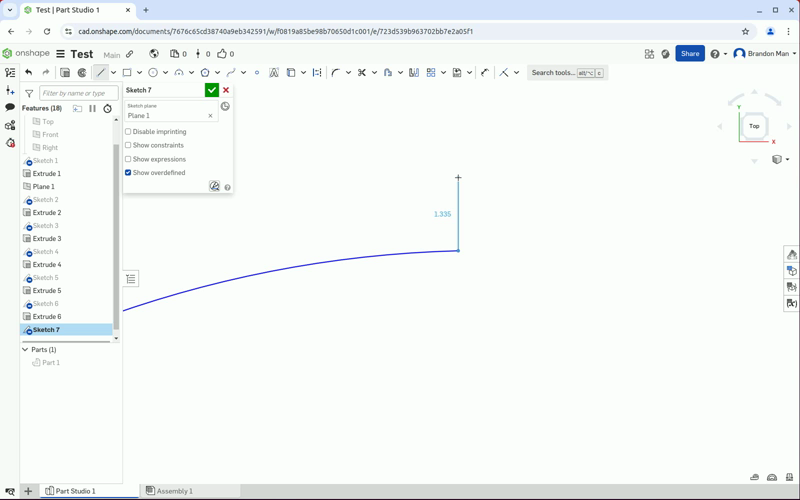
scroll(-6)
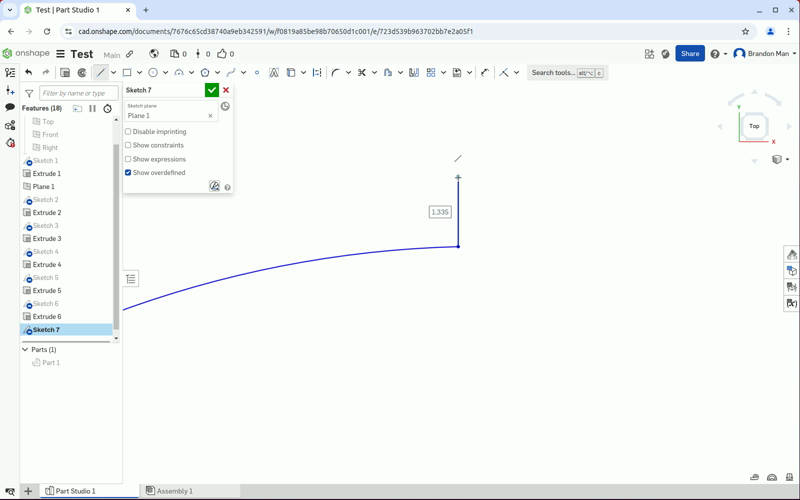
scroll(-6)
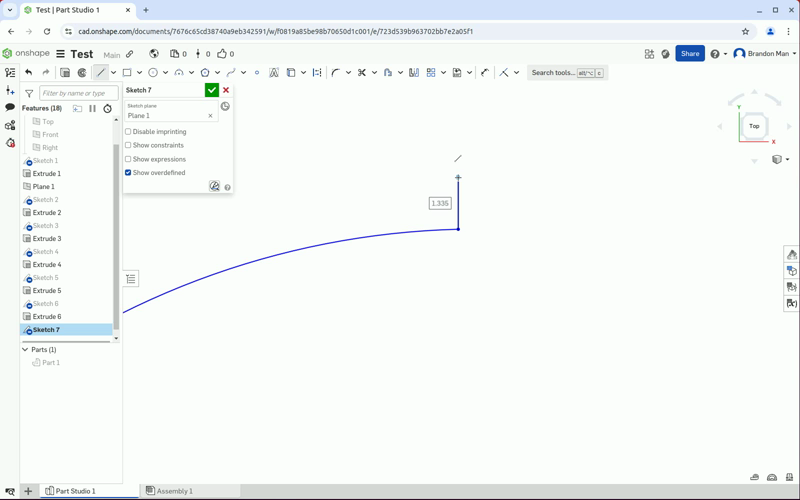
scroll(-6)
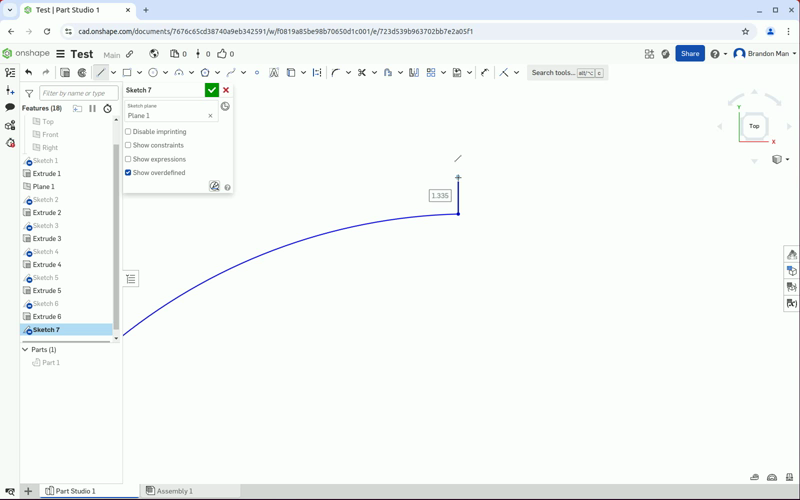
scroll(-6)
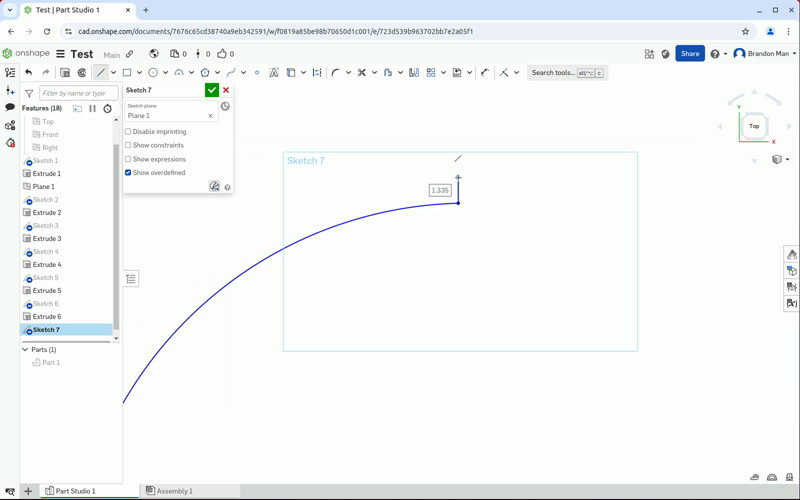
scroll(-6)
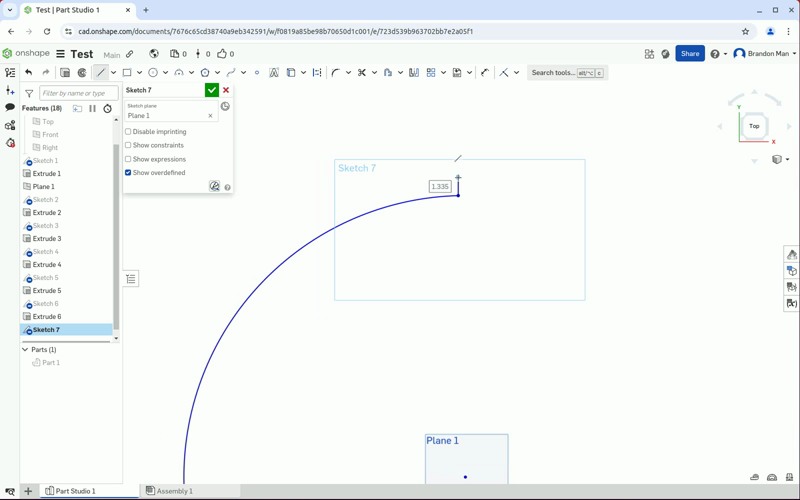
scroll(-6)
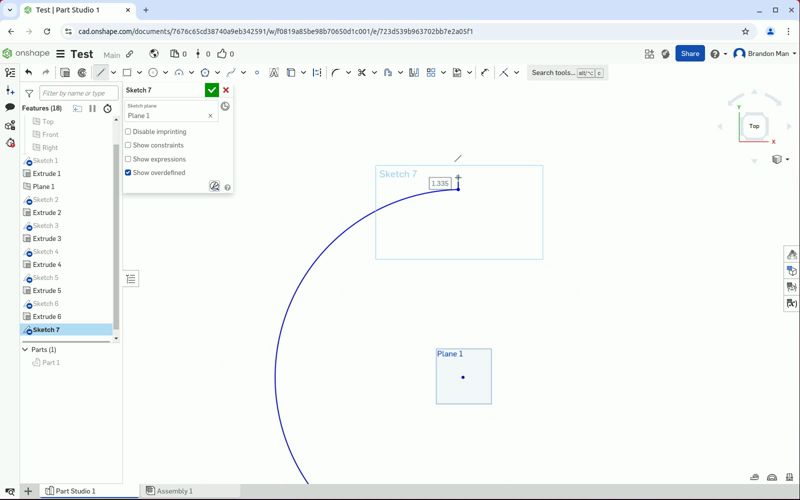
scroll(-6)
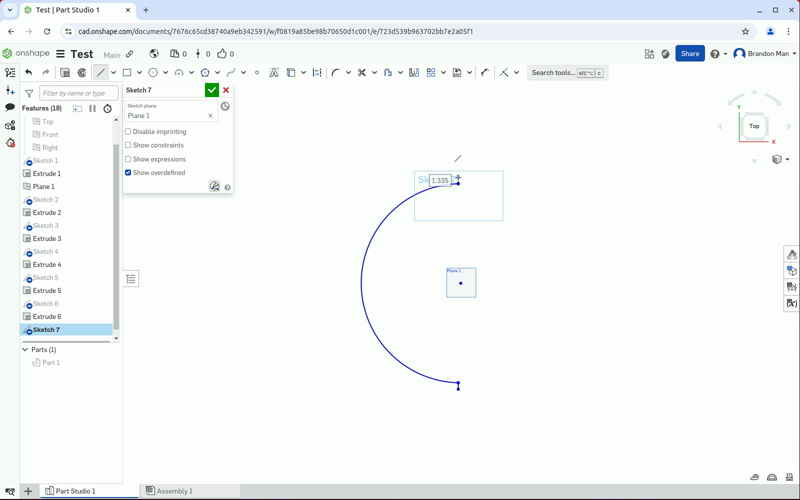
key_up(shift)
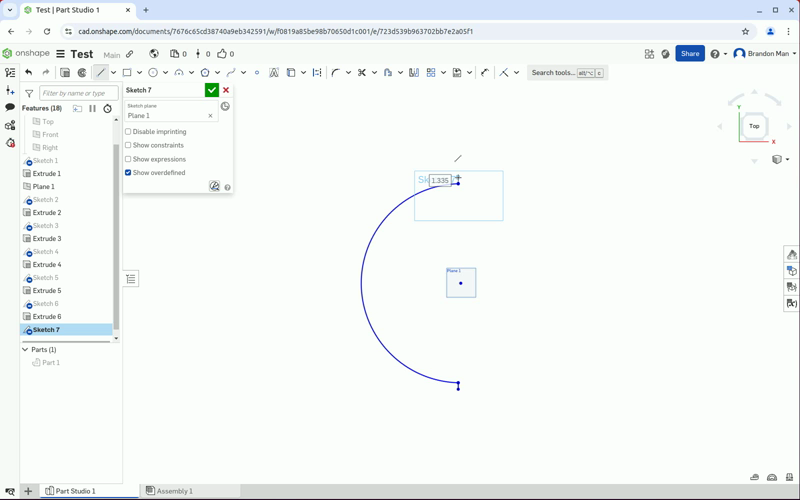
key(esc)
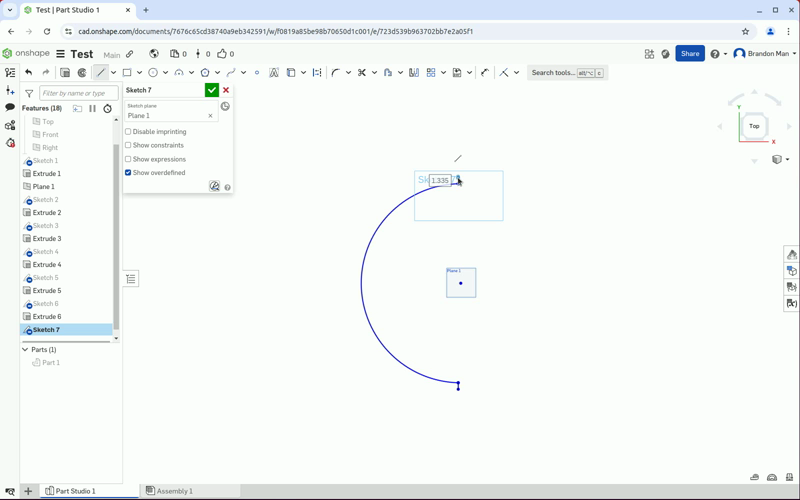
key(a)
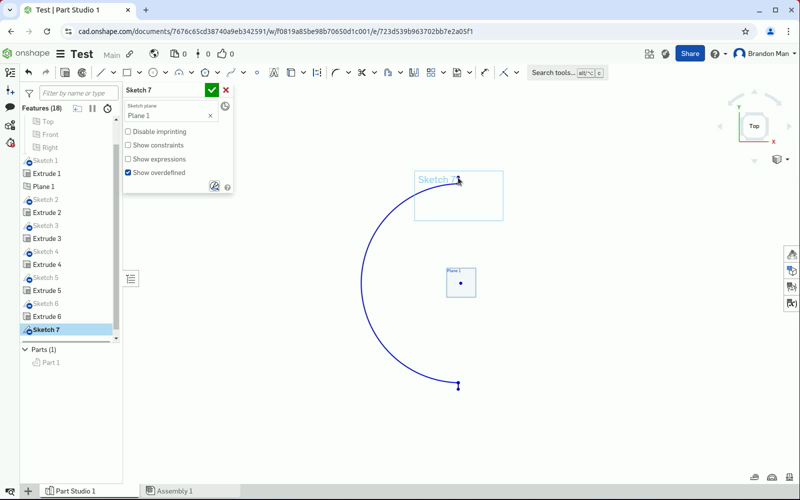
mouse_move(458, 177)
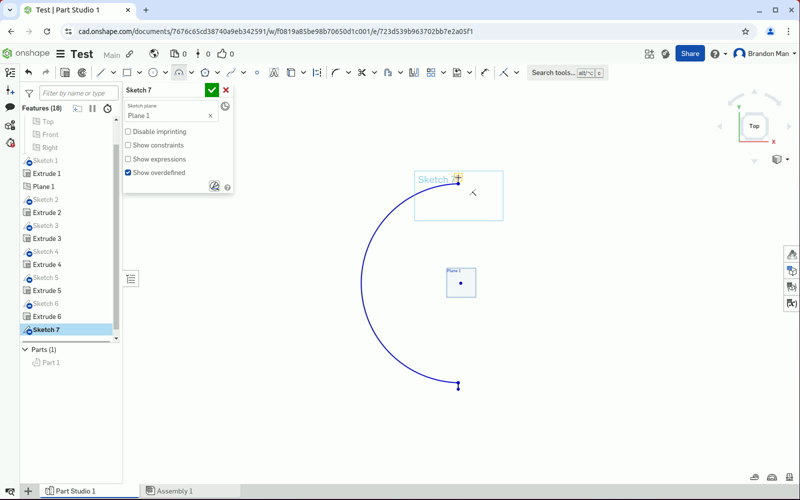
click(458, 177)
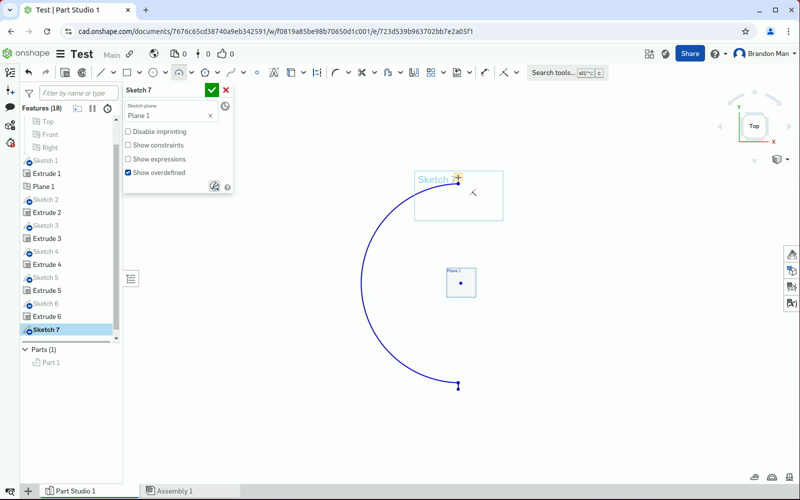
mouse_move(458, 389)
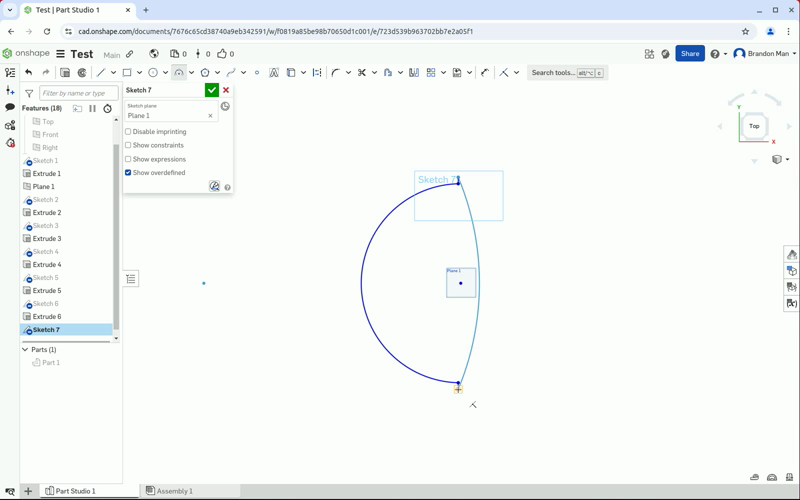
click(458, 389)
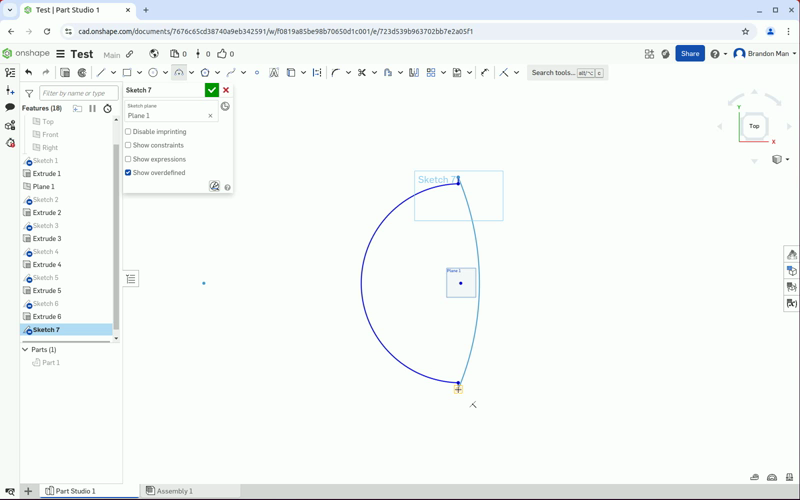
key_down(shift)
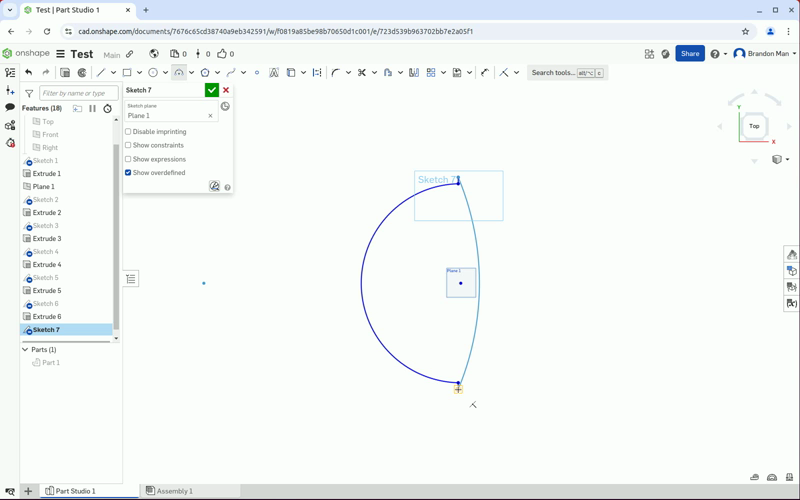
mouse_move(353, 283)
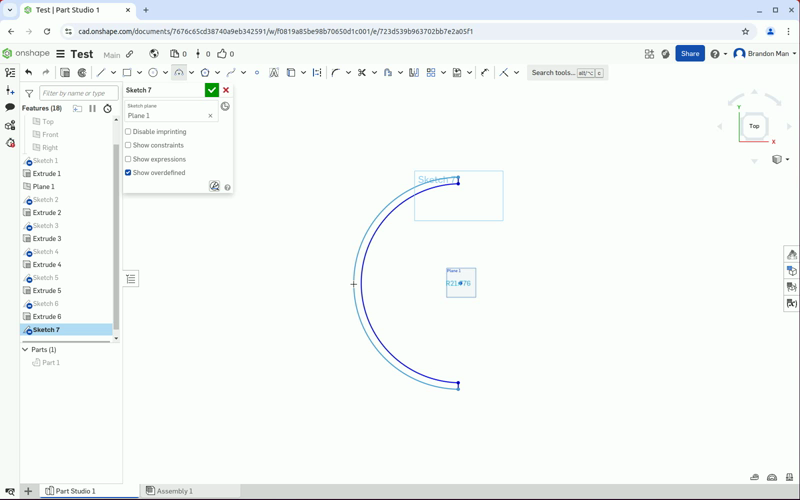
click(353, 283)
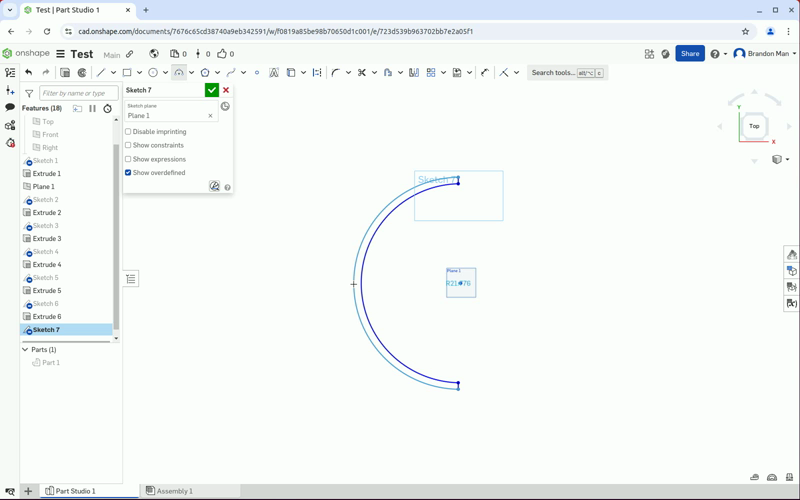
key_up(shift)
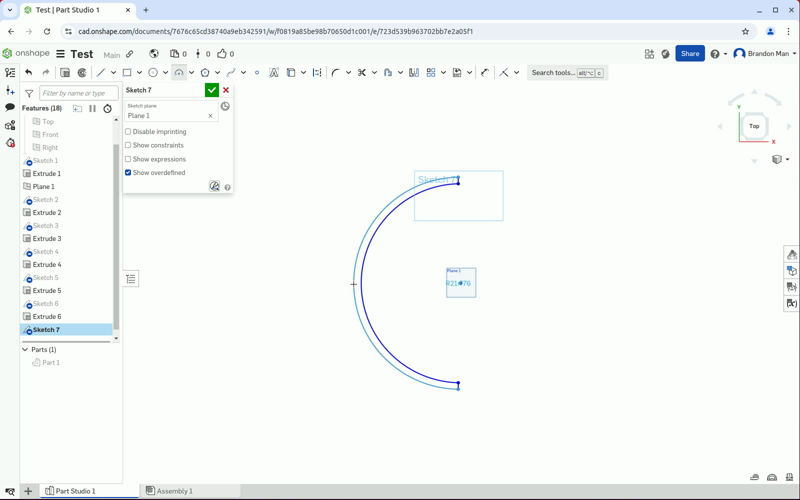
key(esc)
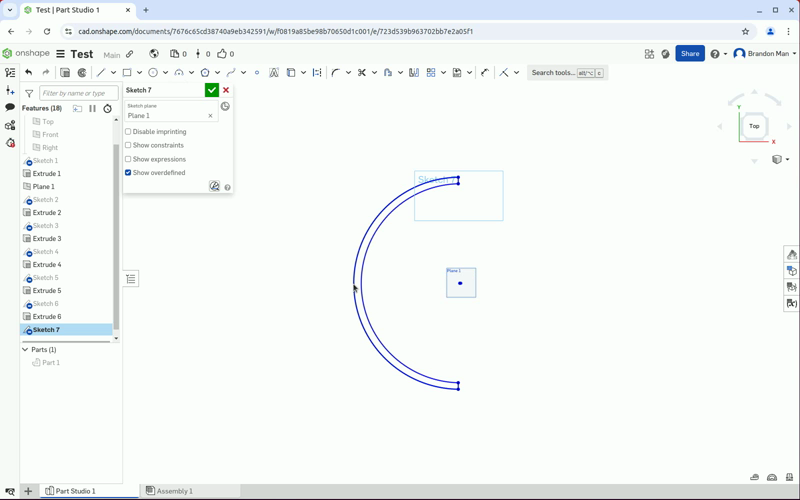
mouse_move(366, 236)
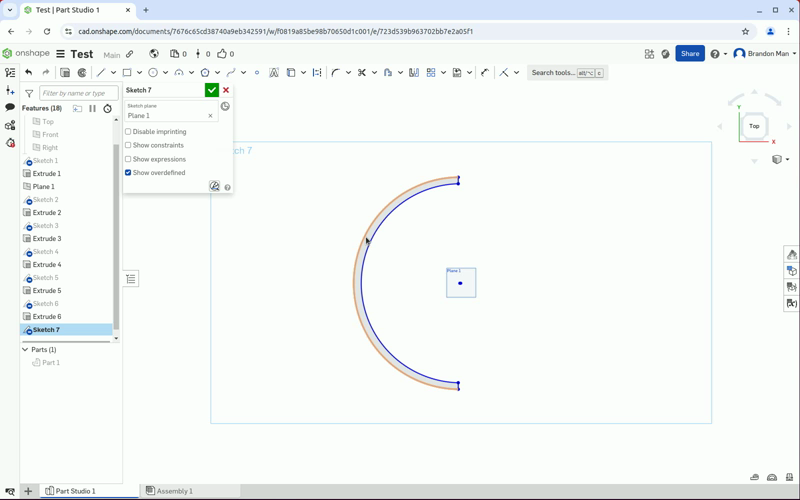
click(366, 236)
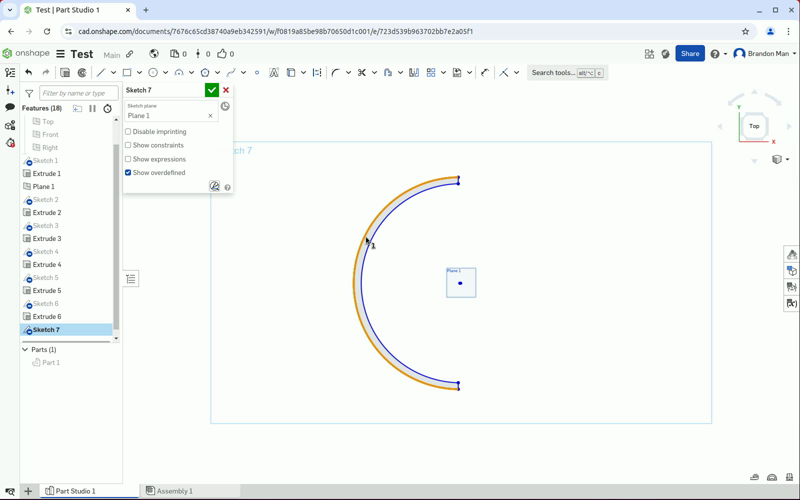
mouse_move(73, 352)
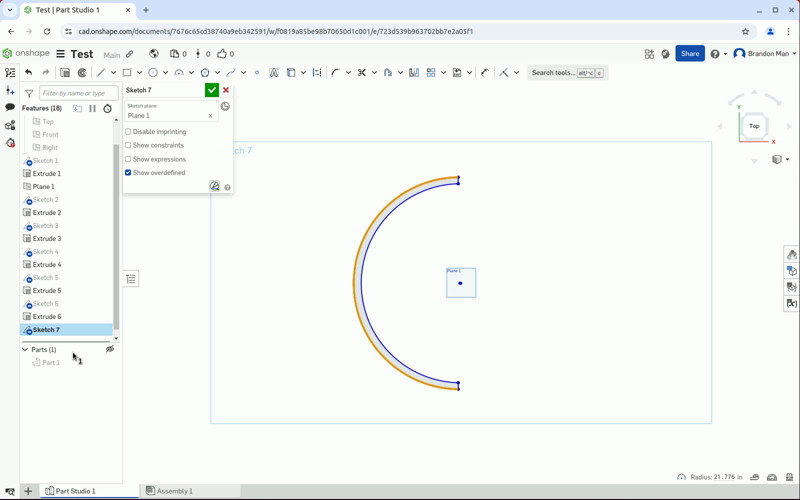
key(shift+y)
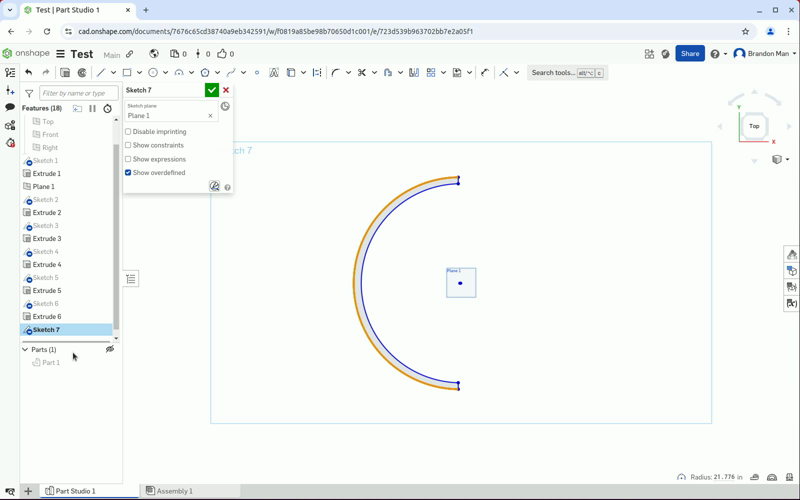
key(shift+e)
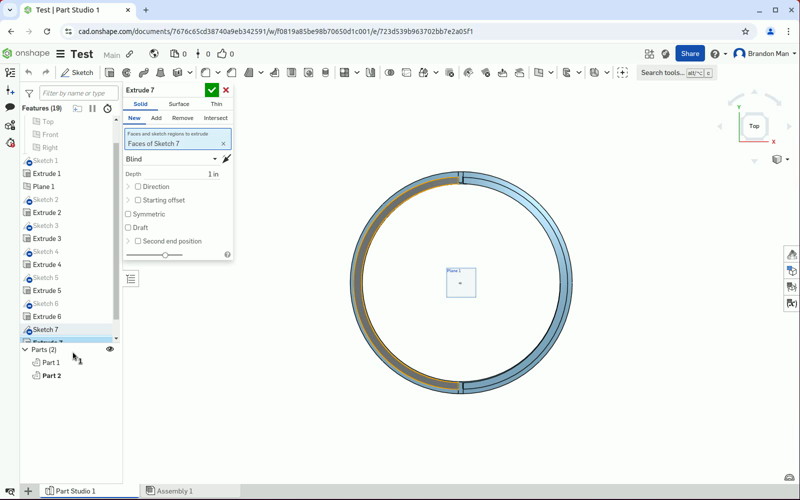
mouse_move(143, 106)
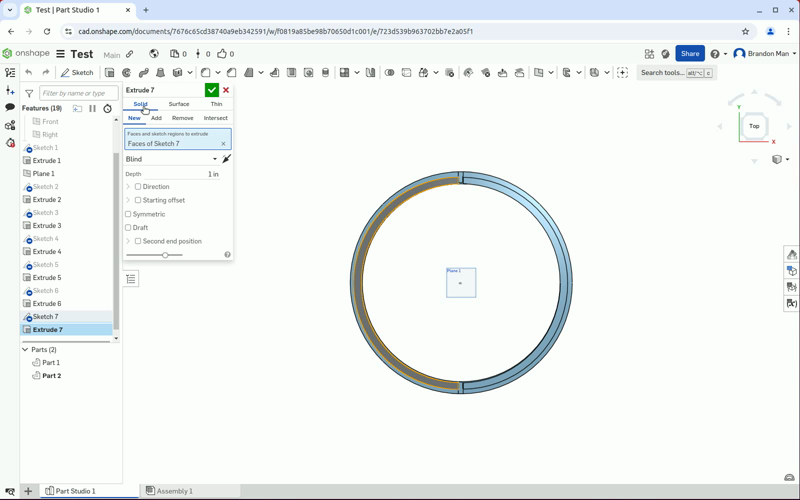
click(143, 106)
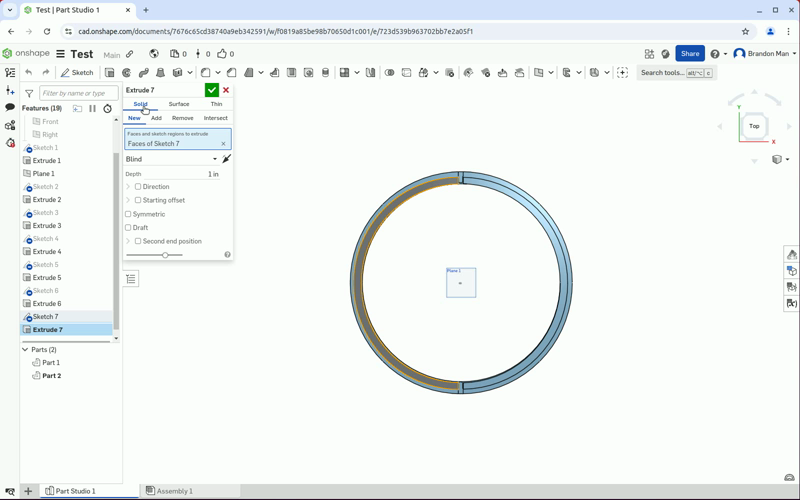
mouse_move(186, 120)
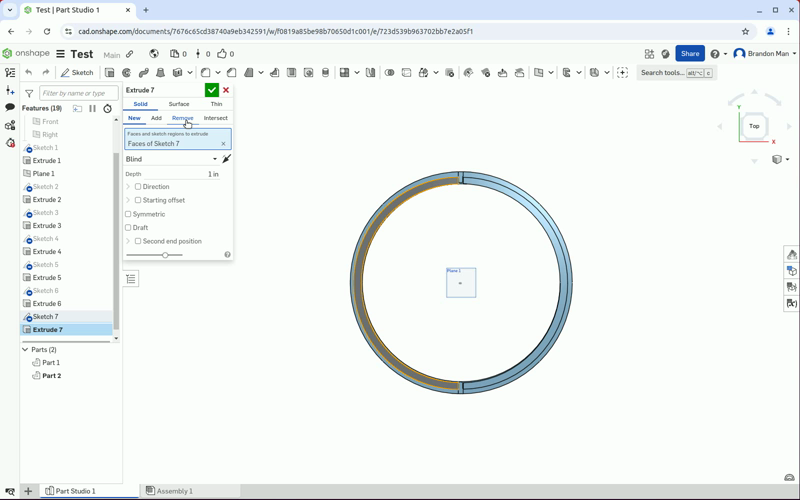
click(186, 120)
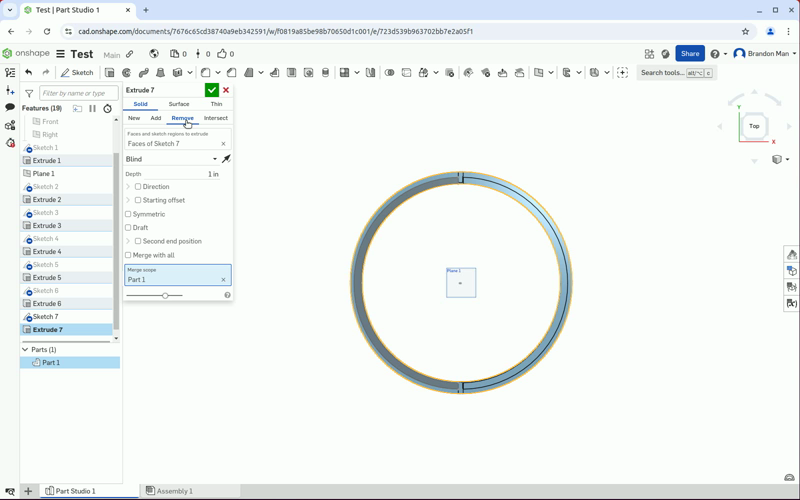
key(tab, 4)
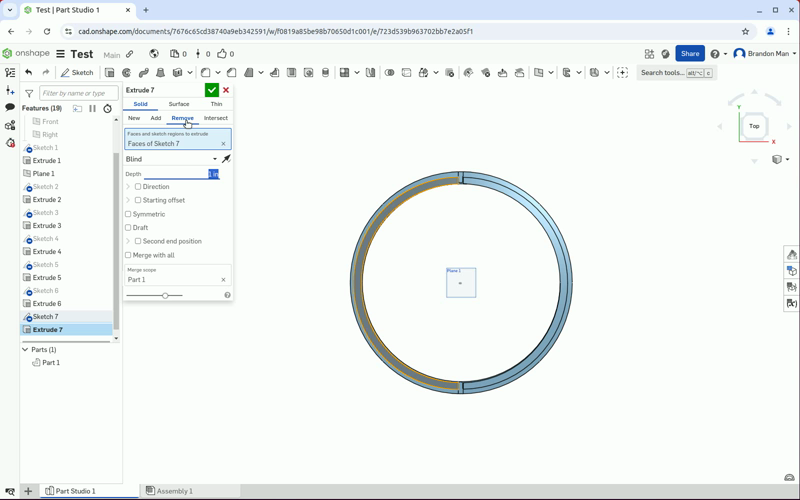
text(1.444)
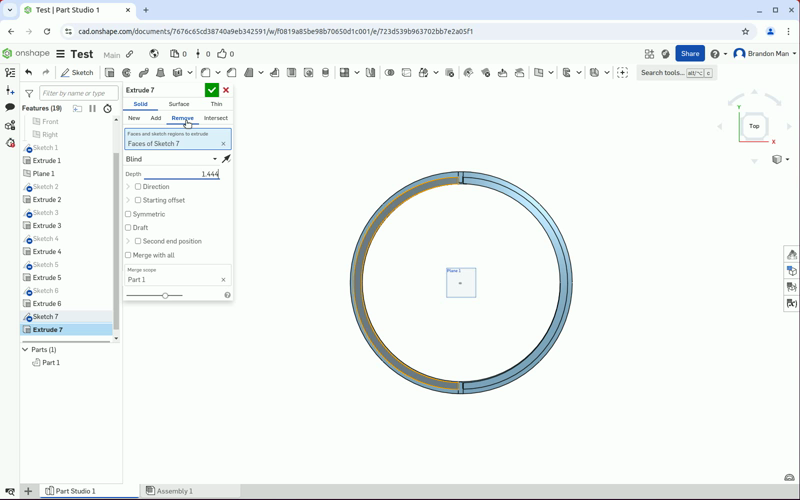
key(tab, 6)
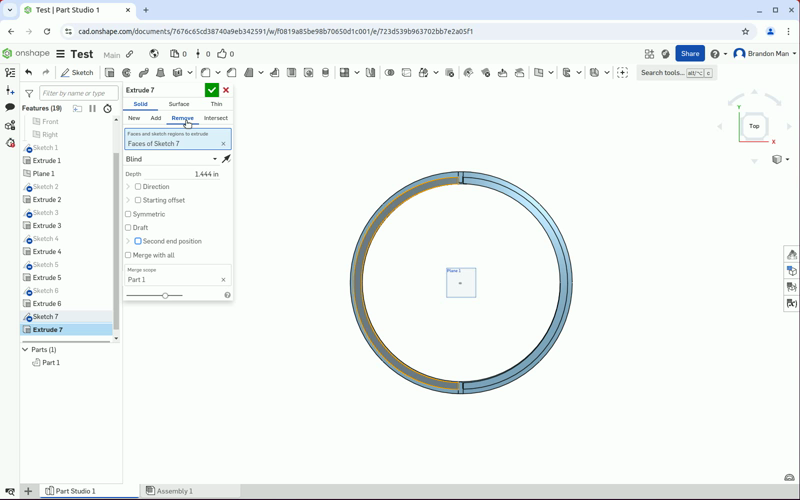
key(space)
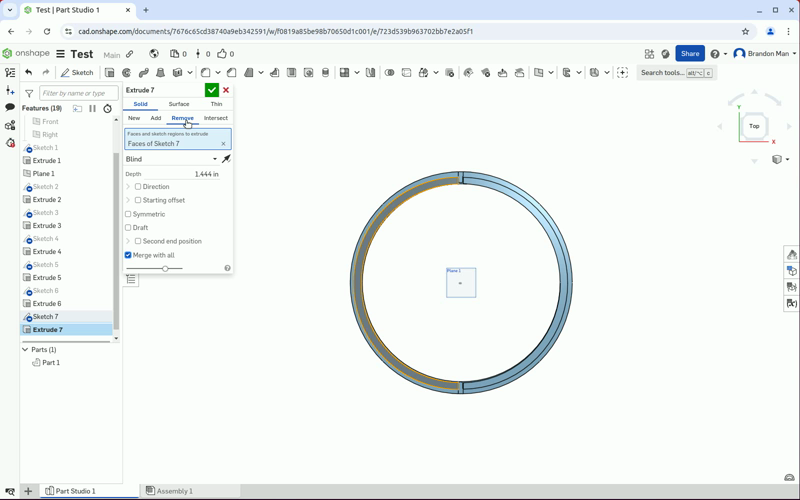
key(enter)
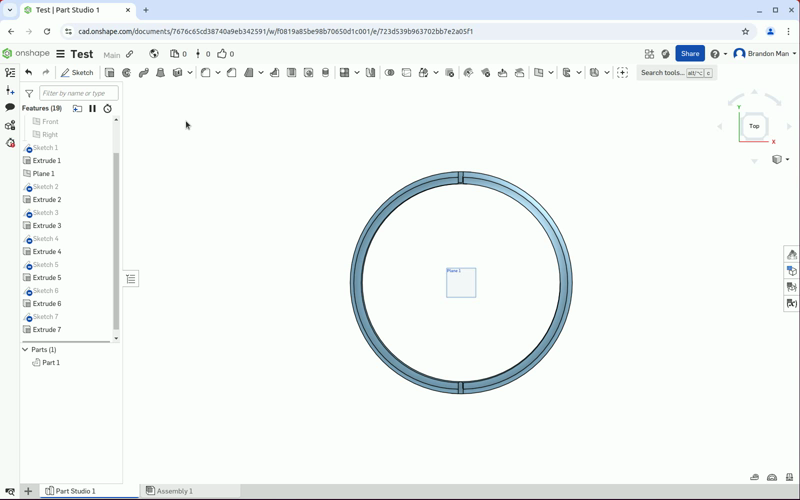
key(shift+h)
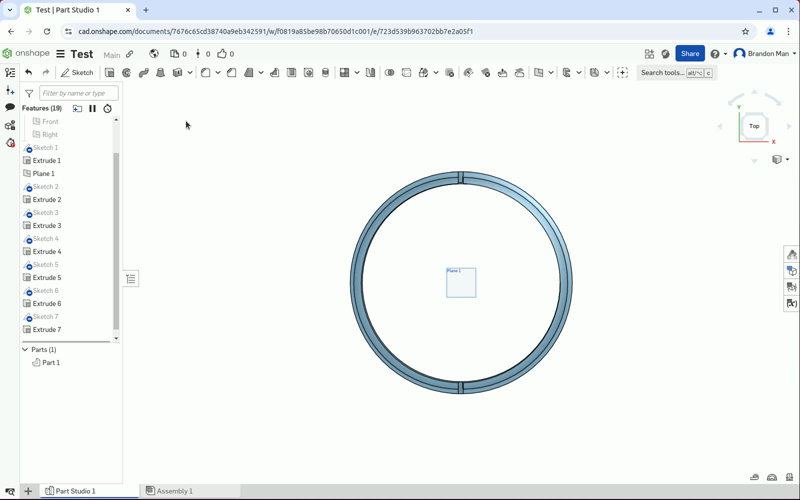
key(shift+h)
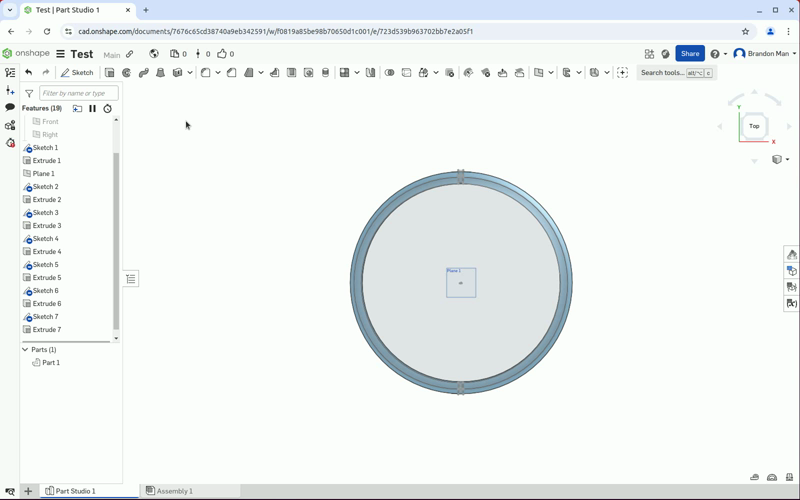
key(shift+7)
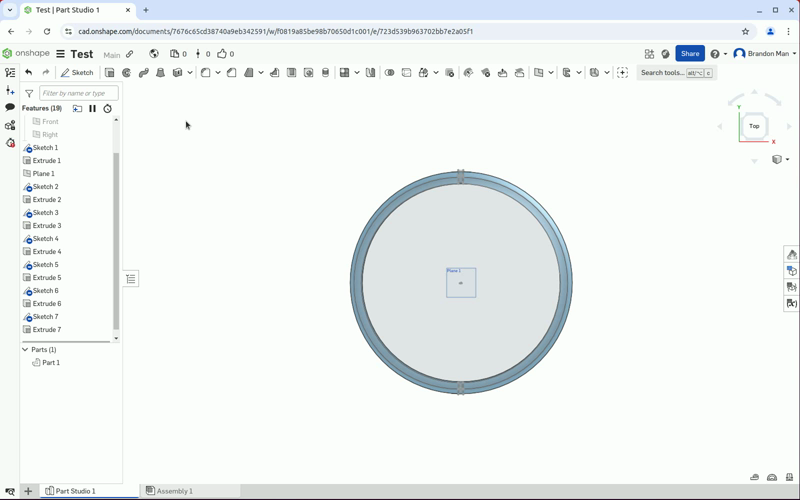
key(up, 3)
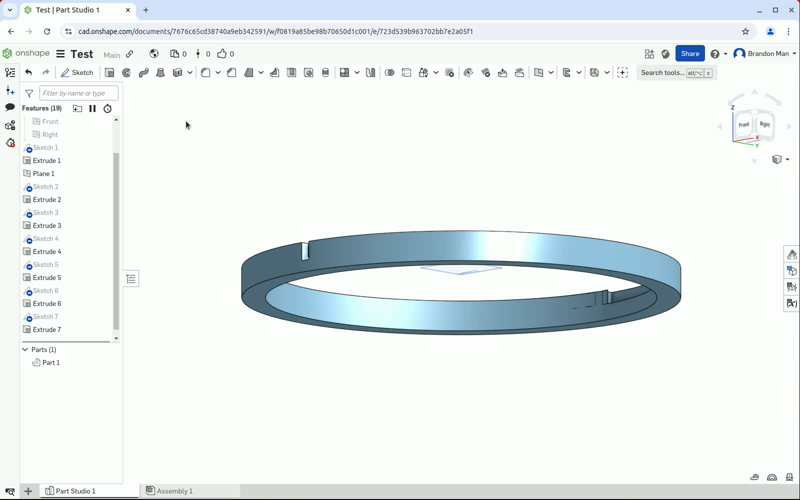
key(left, 3)
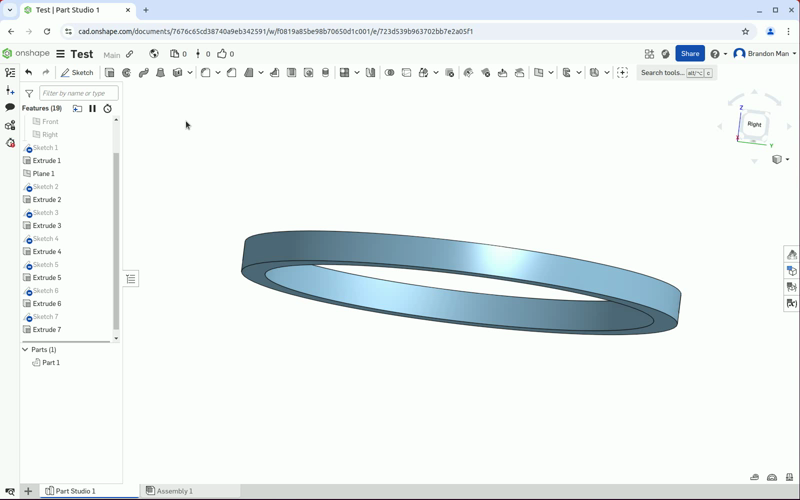
key(right, 3)
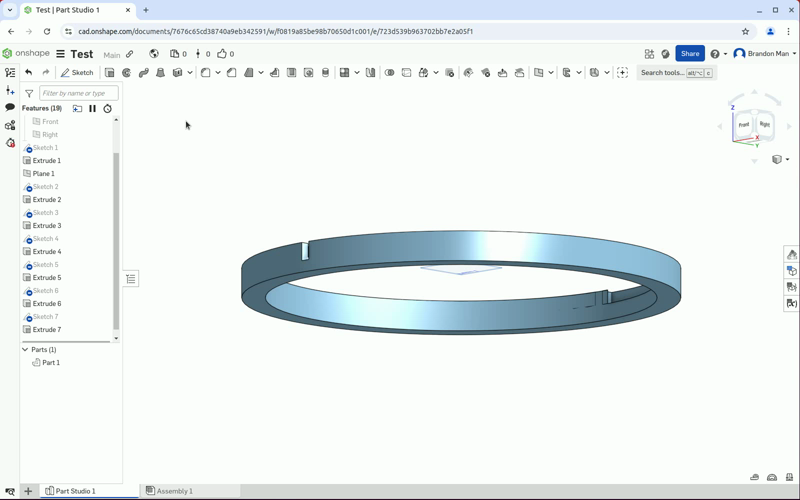
key(down, 3)
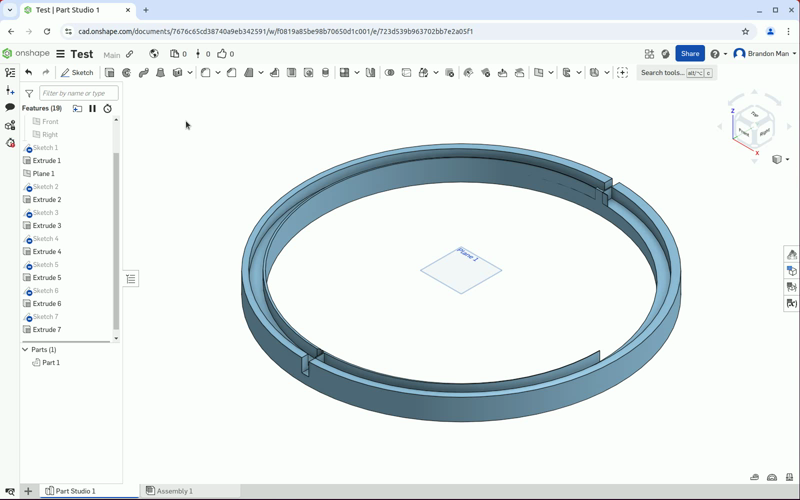
mouse_move(69, 150)
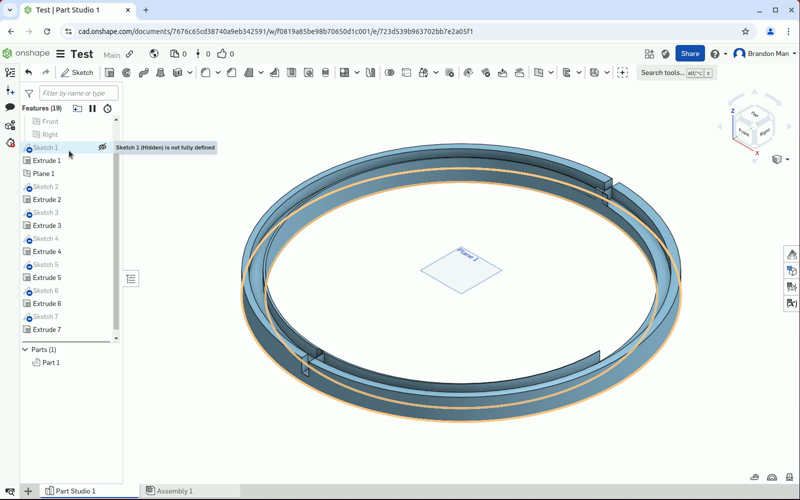
click(69, 150)